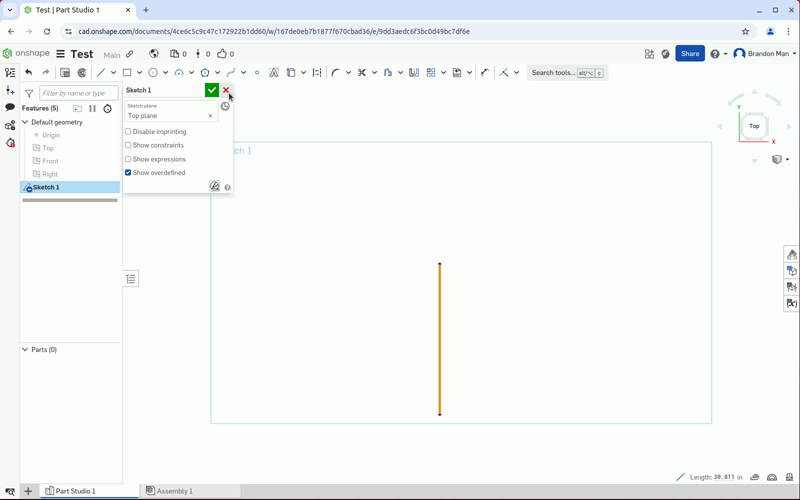
key(shift+h)
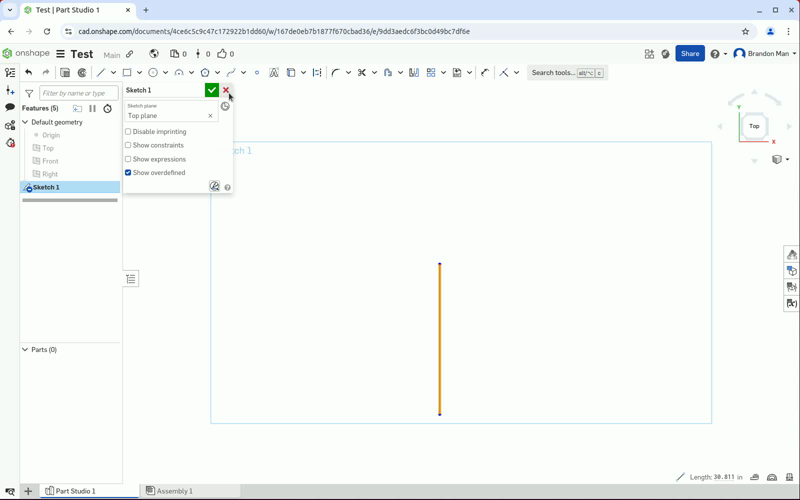
key(shift+s)
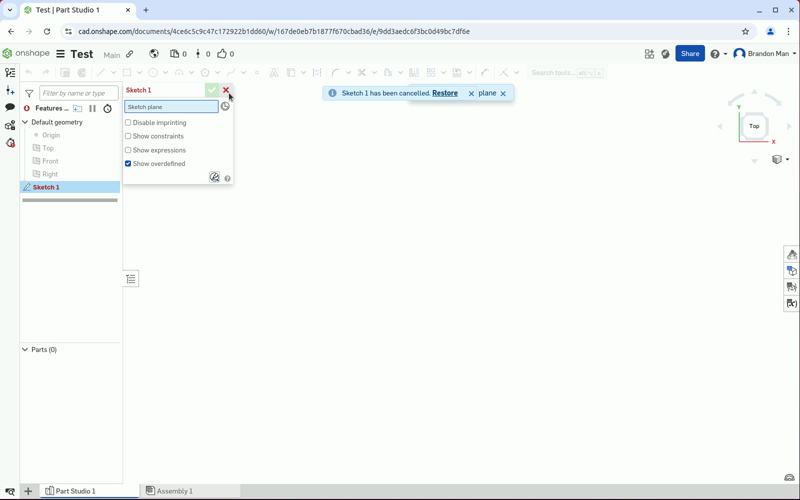
mouse_move(73, 150)
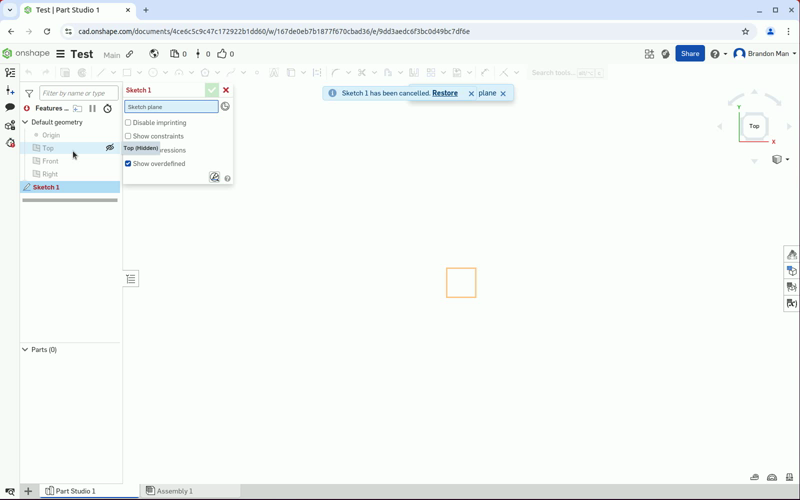
click(73, 150)
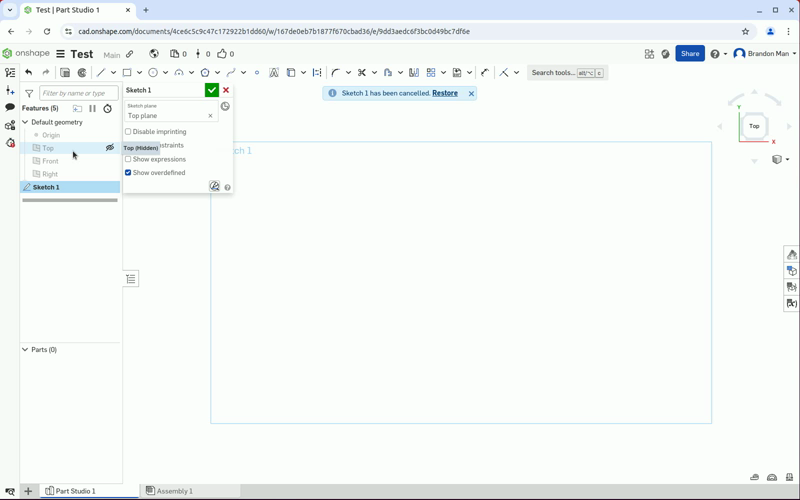
mouse_move(73, 352)
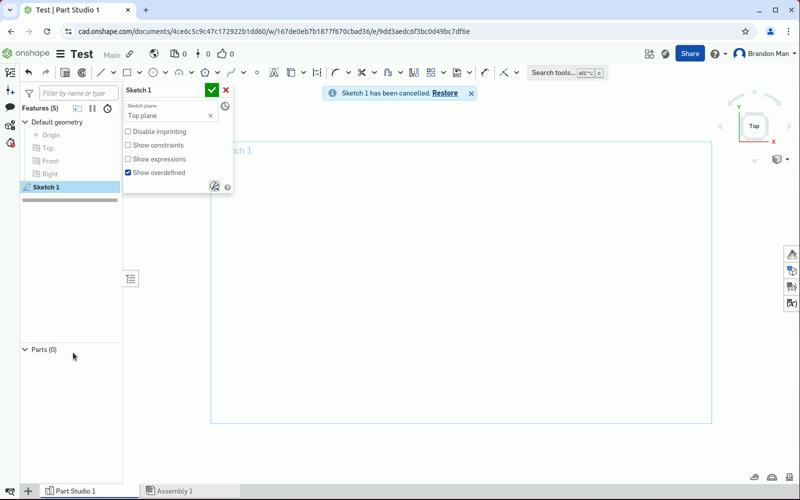
key(y)
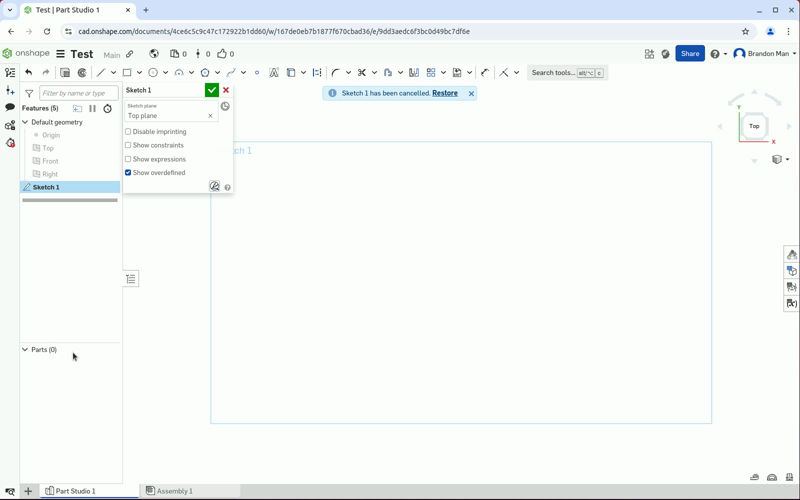
key(l)
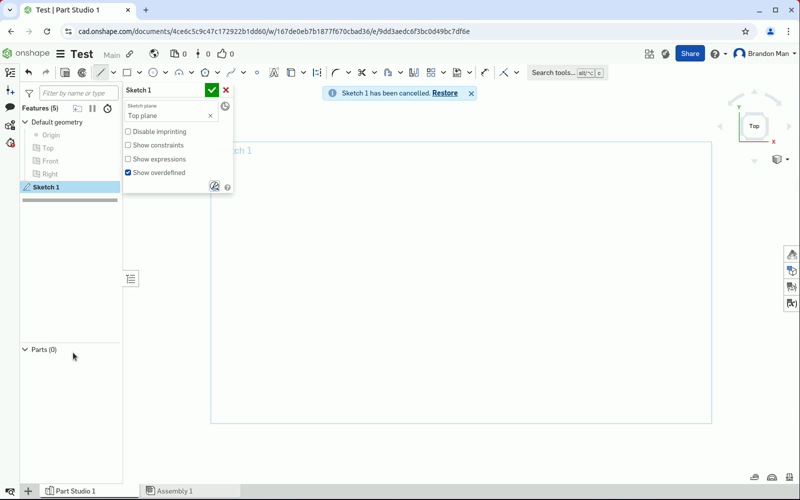
key_down(shift)
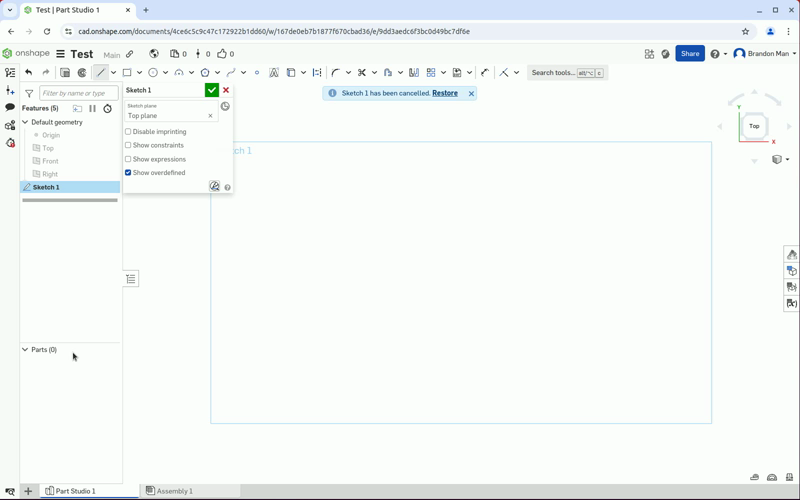
mouse_move(460, 325)
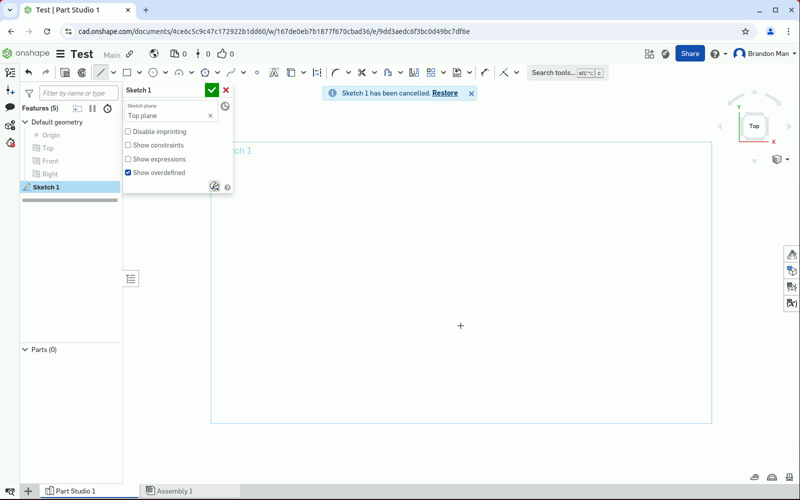
click(460, 325)
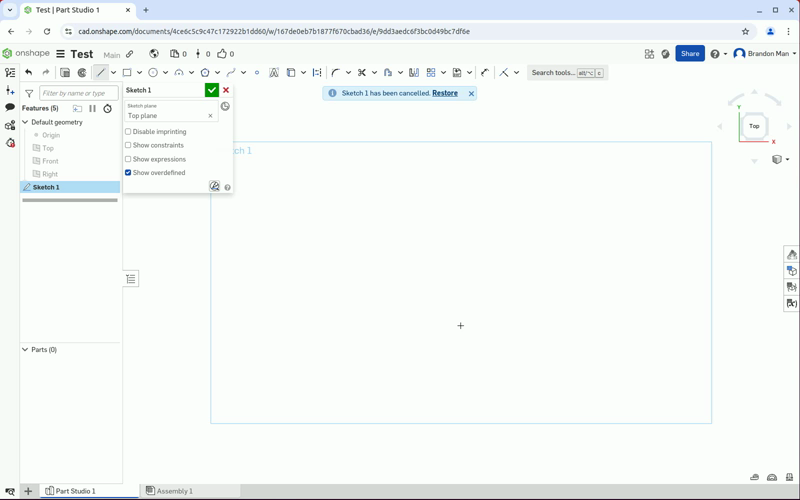
key_up(shift)
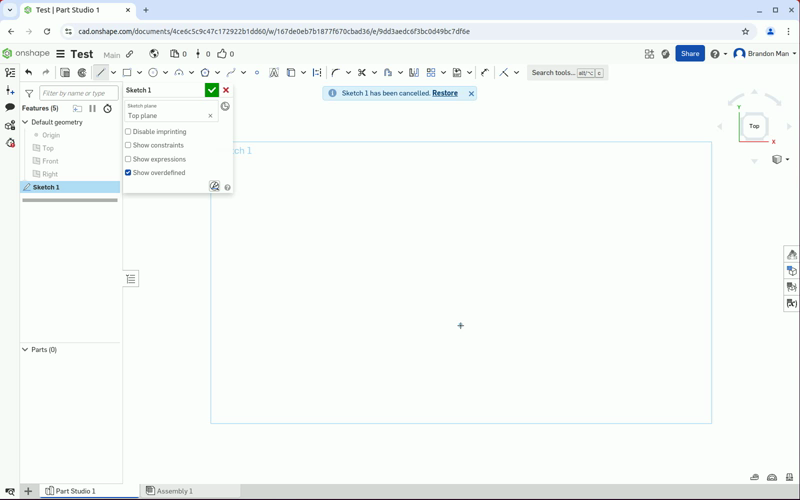
key_down(shift)
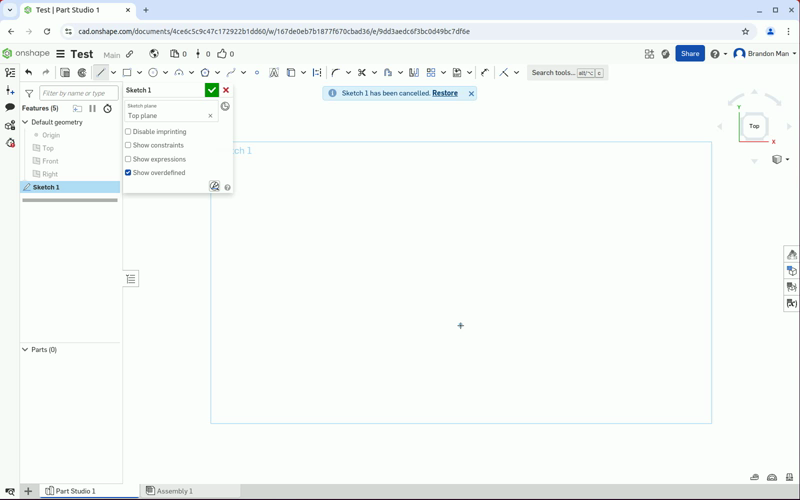
mouse_move(569, 325)
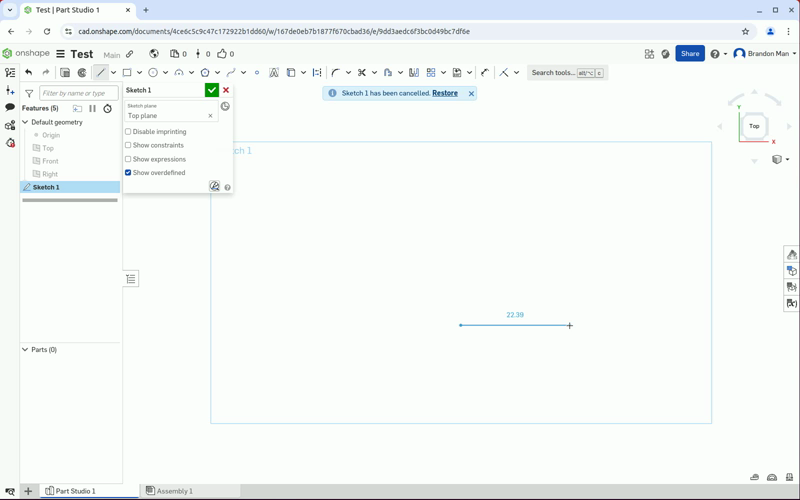
click(569, 325)
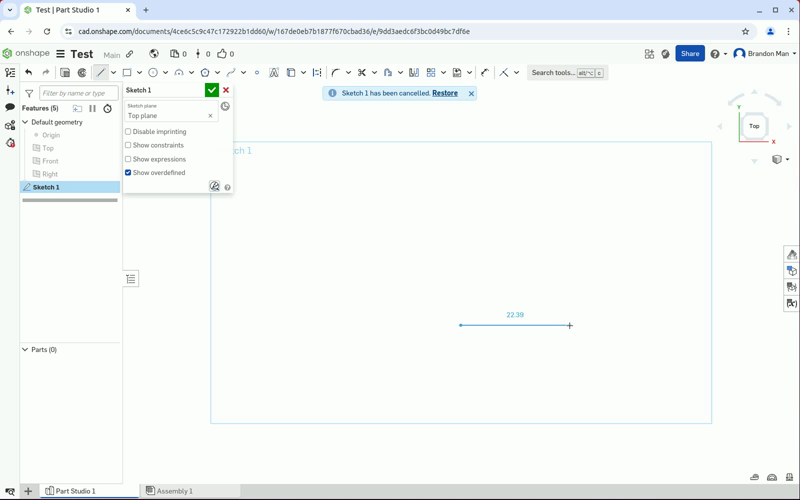
key_up(shift)
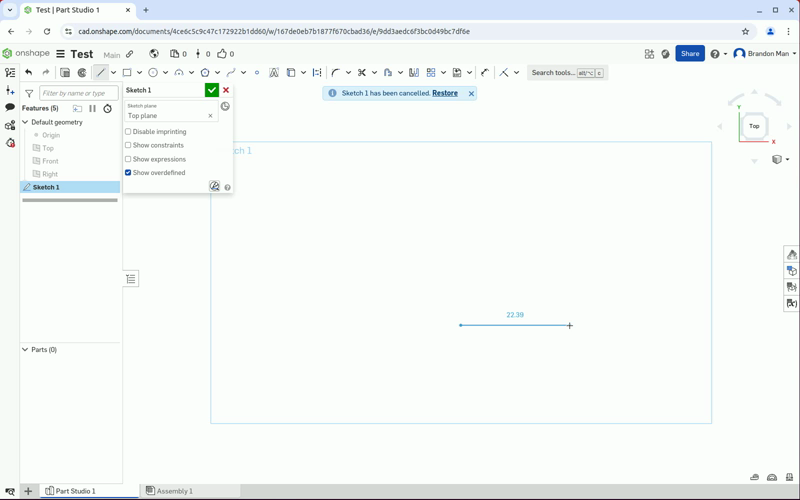
key_down(shift)
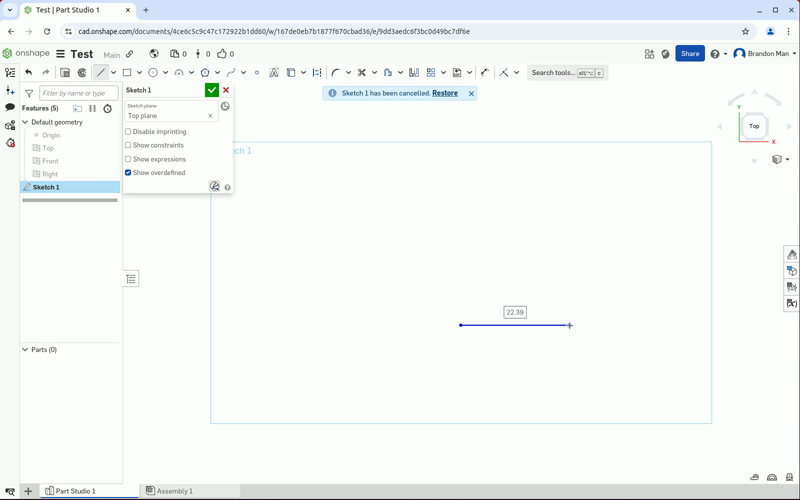
mouse_move(589, 325)
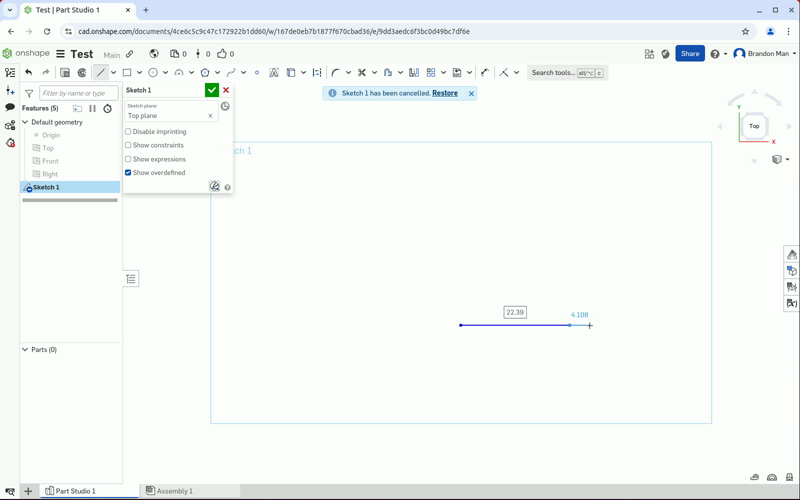
mouse_move(569, 282)
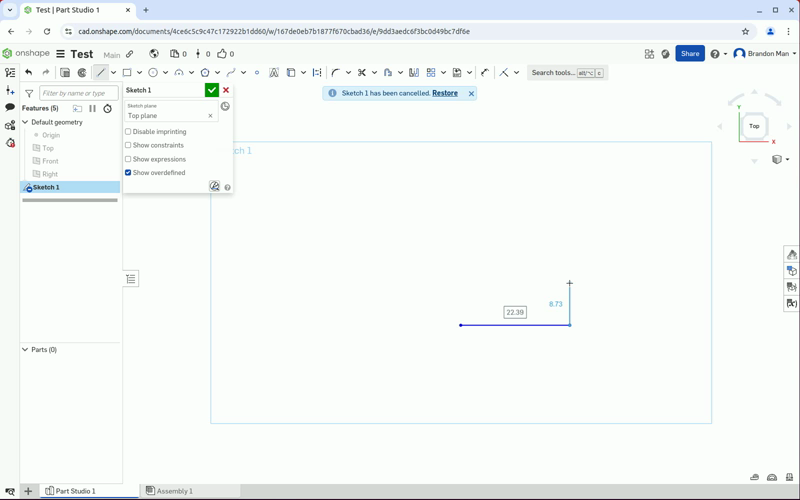
click(569, 282)
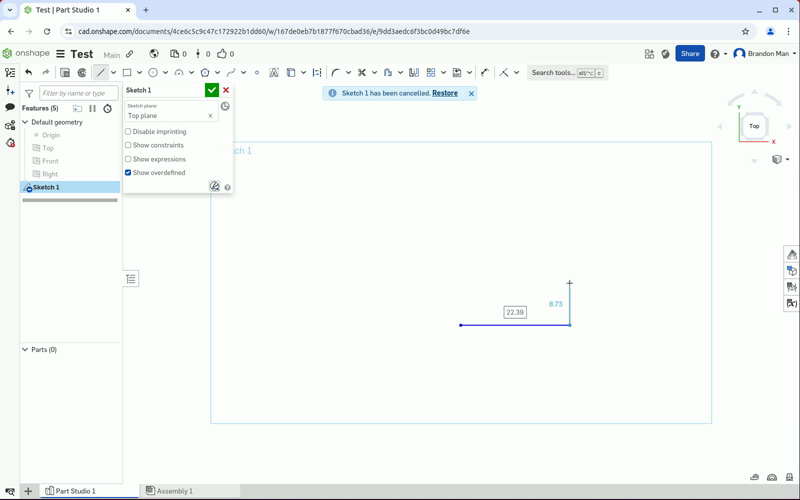
key_up(shift)
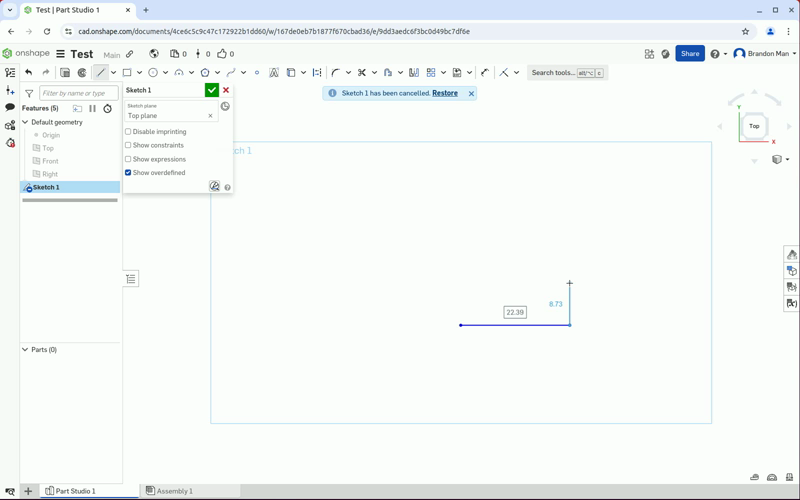
key_down(shift)
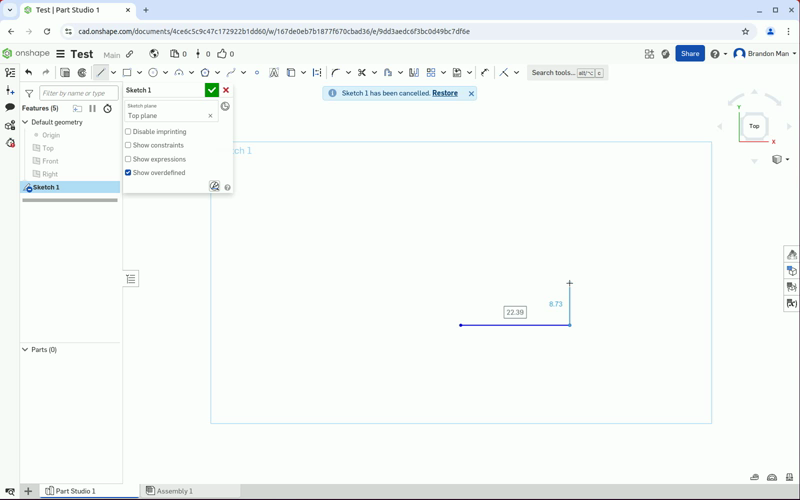
mouse_move(460, 282)
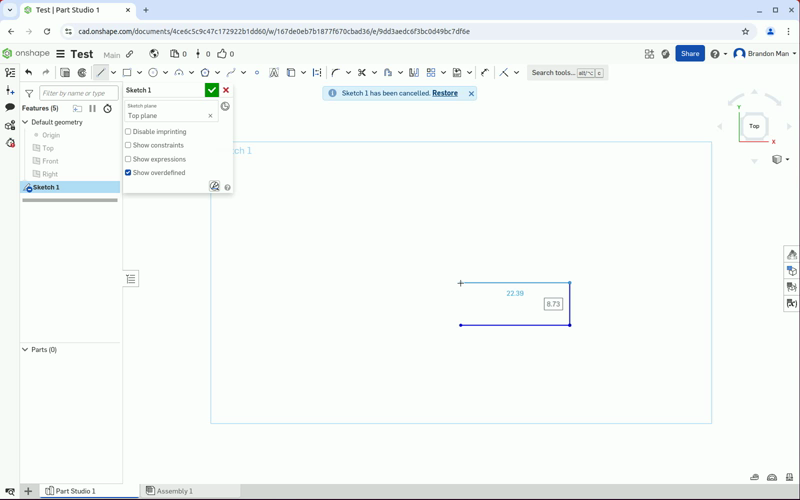
click(460, 282)
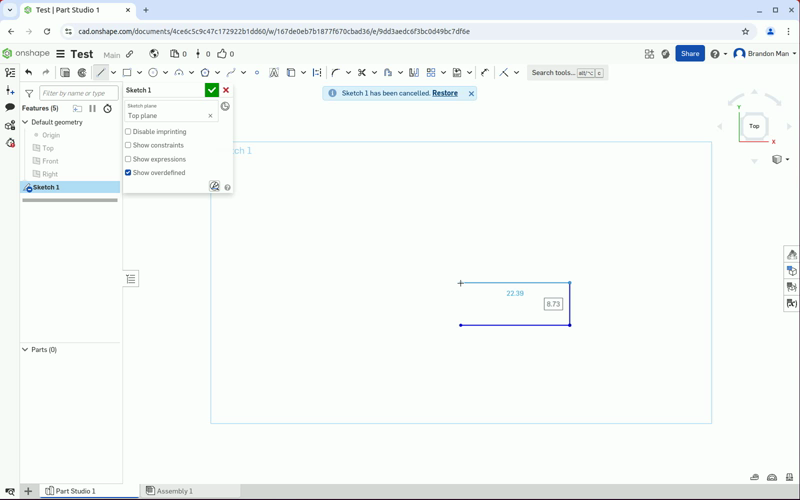
key_up(shift)
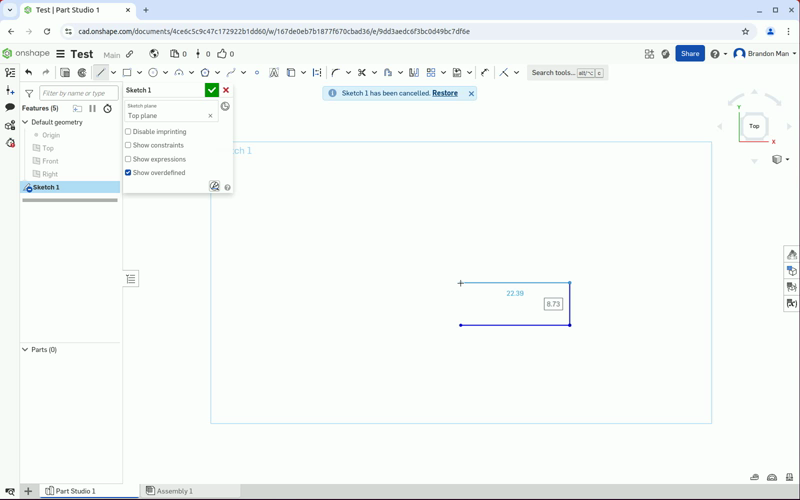
mouse_move(490, 282)
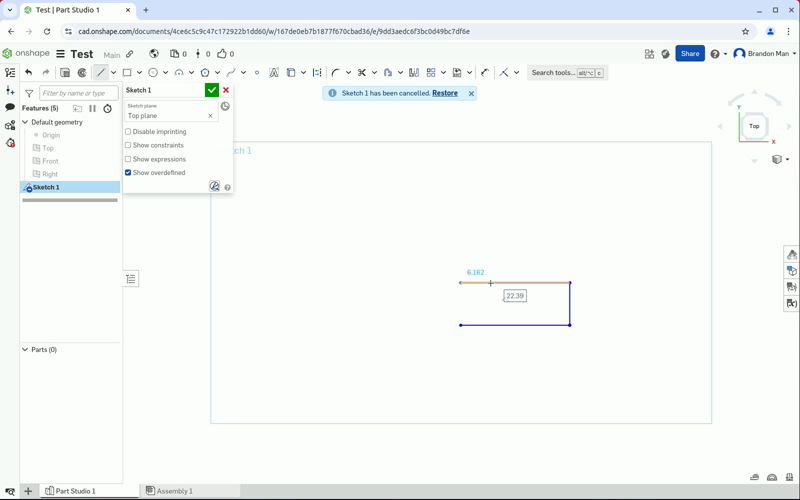
key_down(shift)
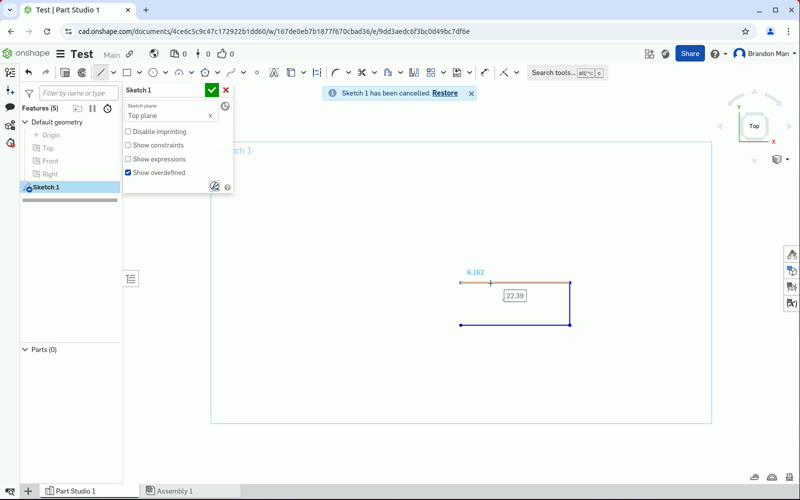
mouse_move(460, 325)
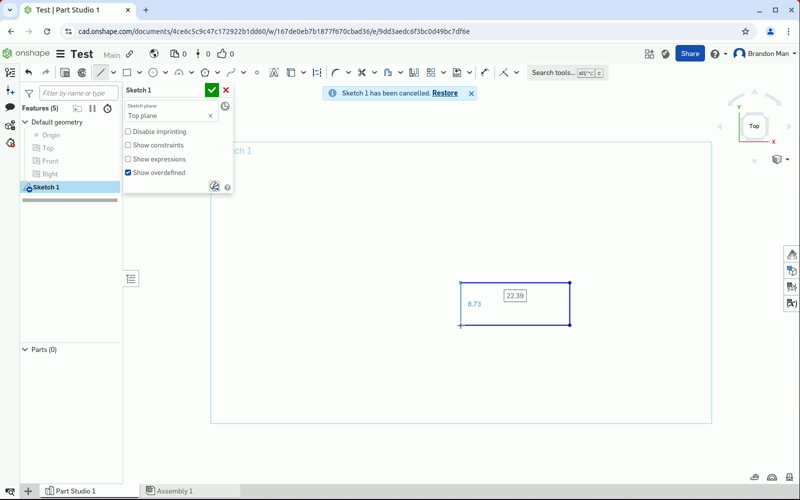
key_up(shift)
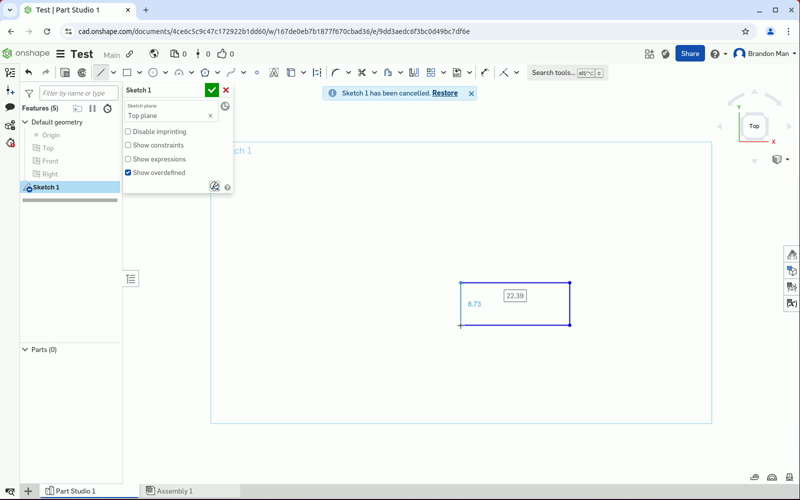
click(460, 325)
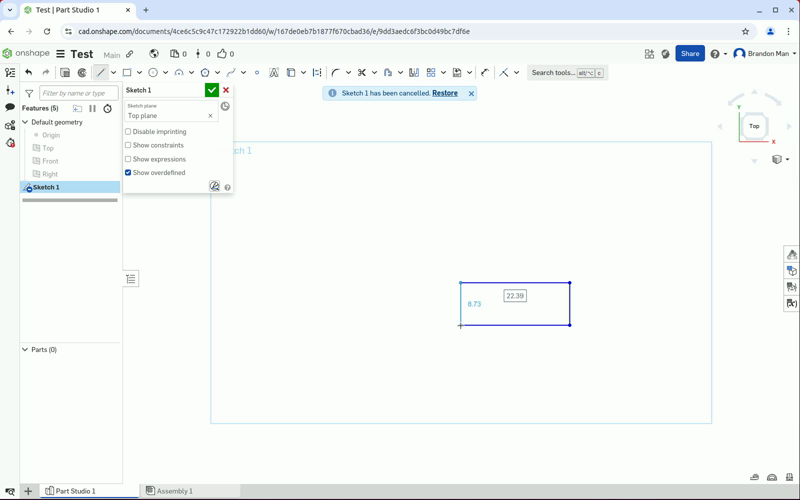
key(esc)
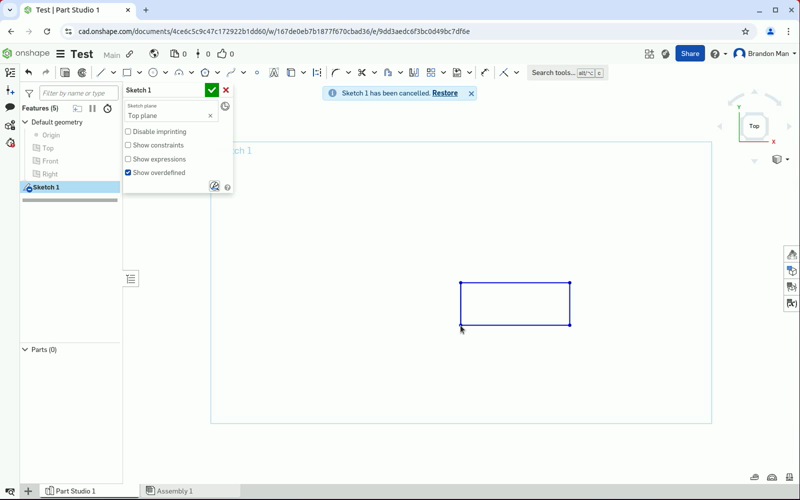
mouse_move(466, 307)
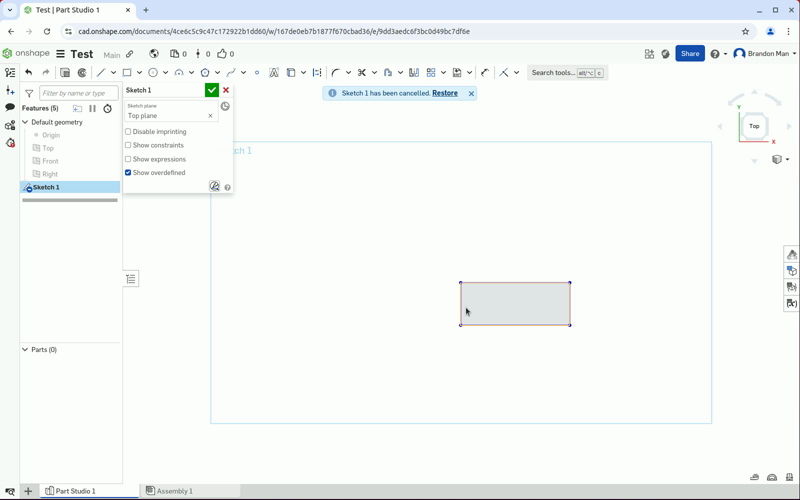
click(466, 307)
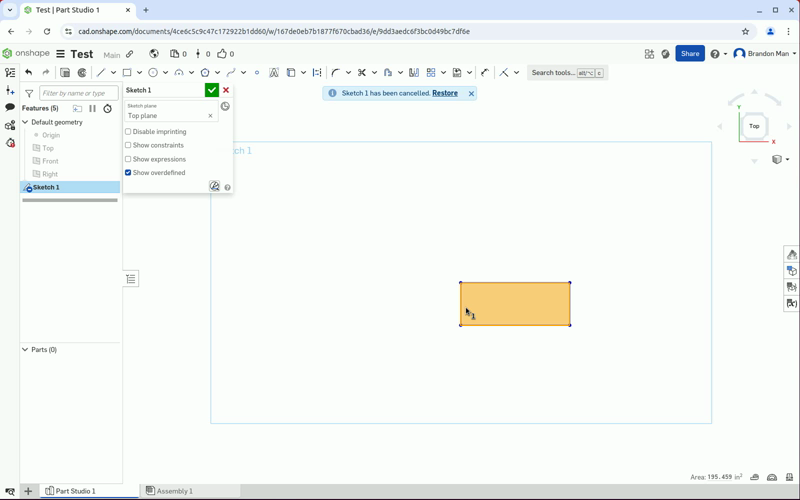
mouse_move(73, 352)
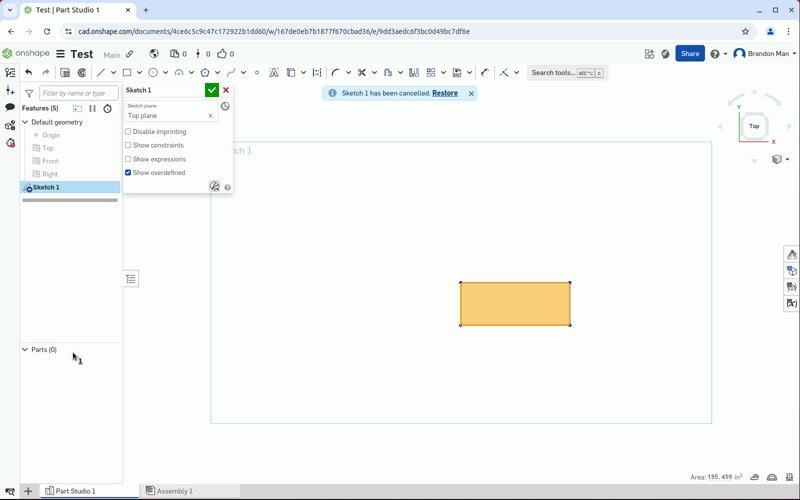
key(shift+y)
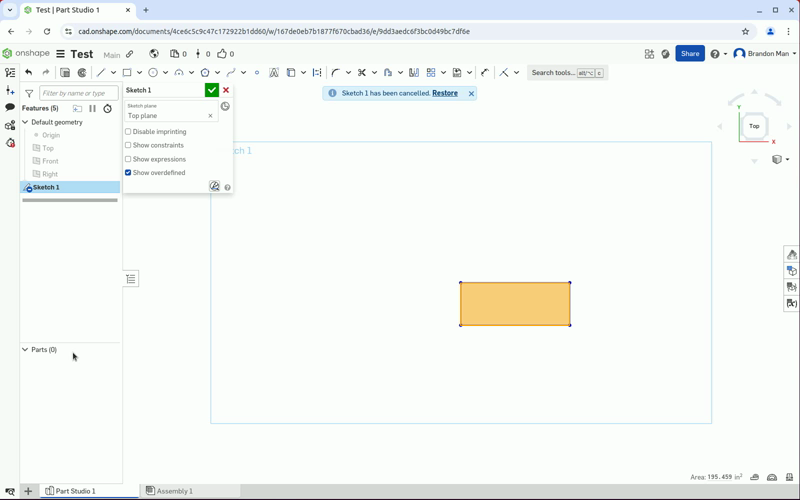
key(shift+e)
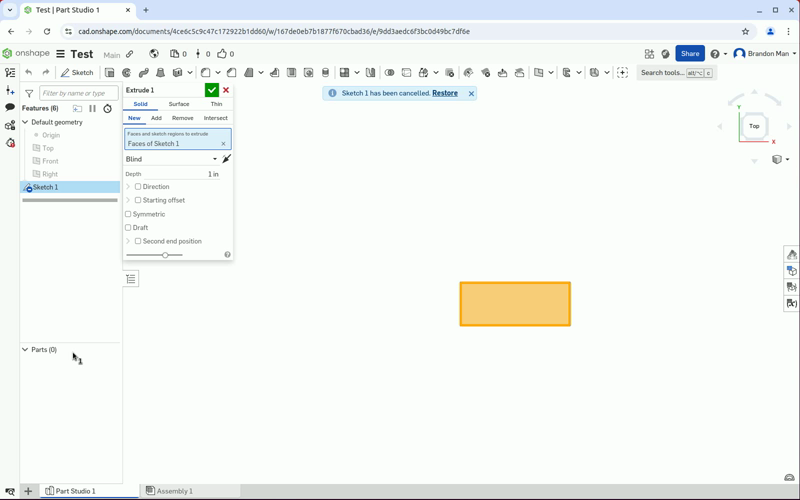
mouse_move(143, 106)
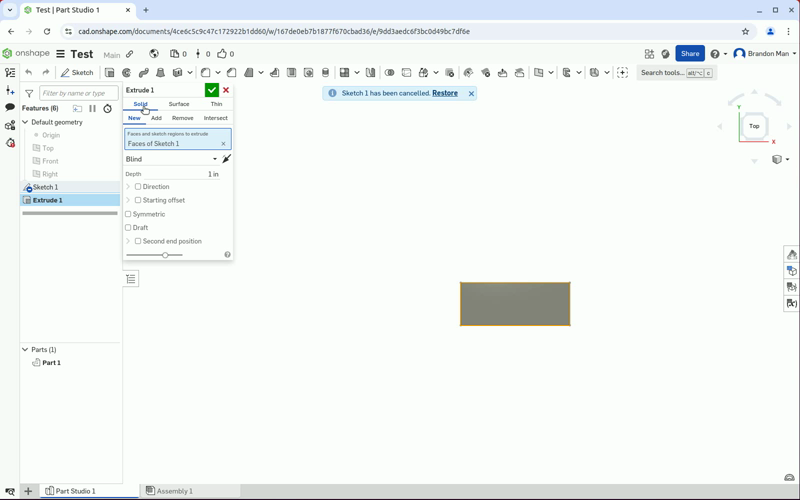
click(143, 106)
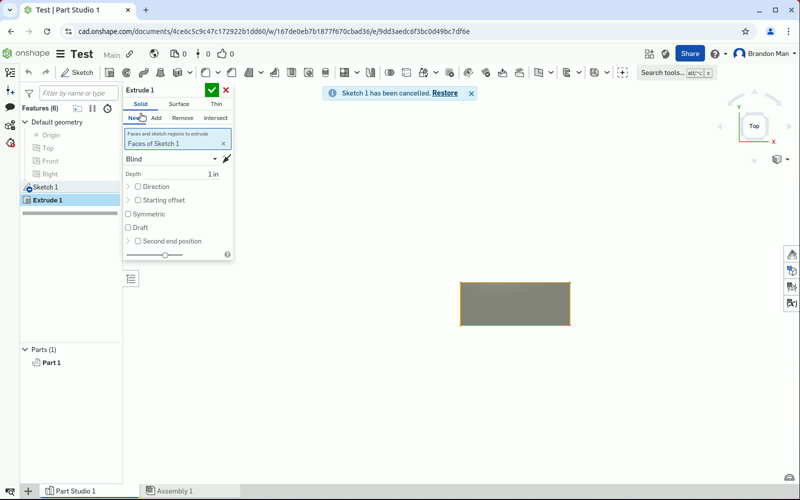
mouse_move(137, 120)
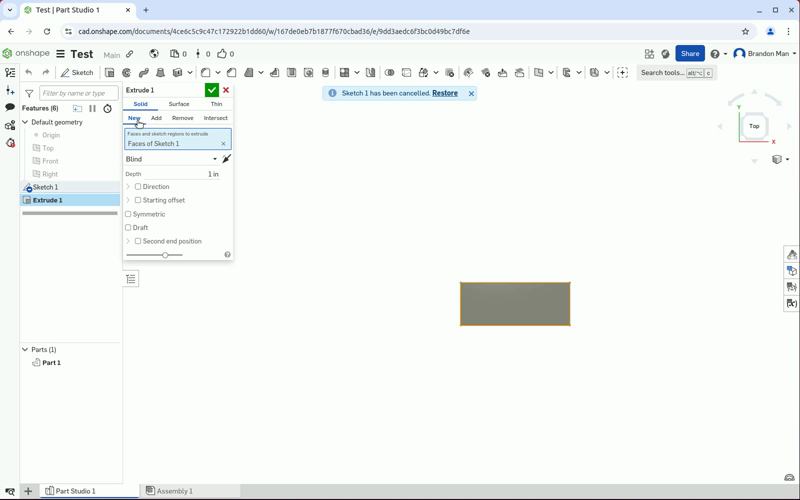
click(137, 120)
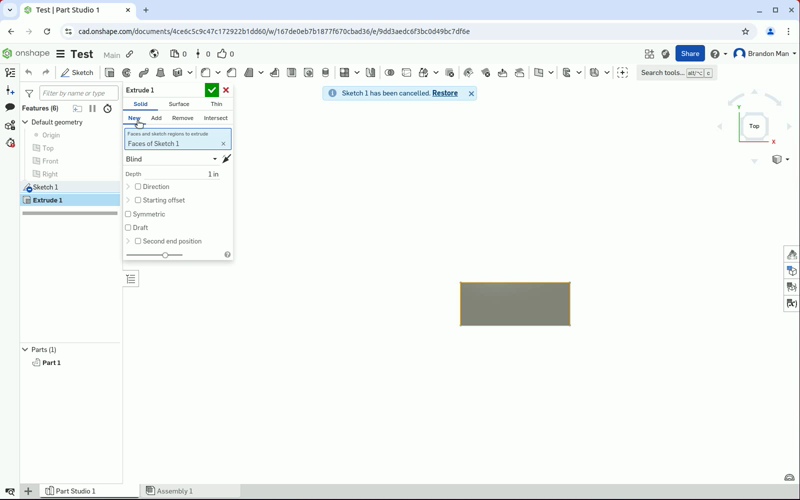
key(tab, 4)
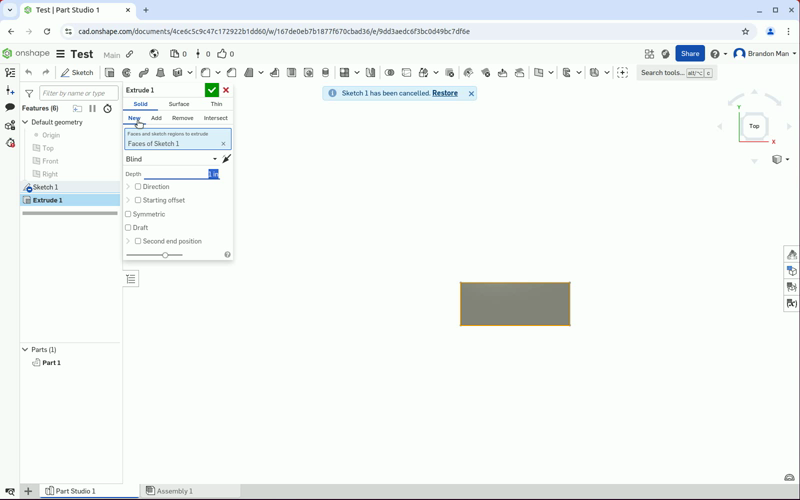
text(9.147)
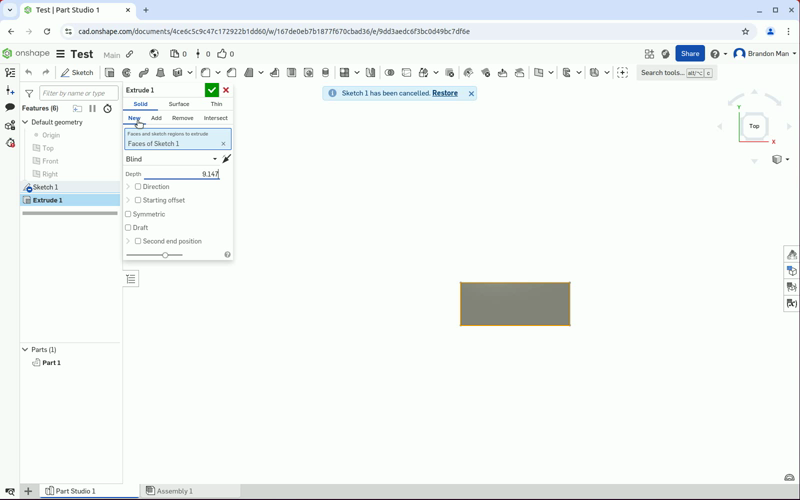
key(enter)
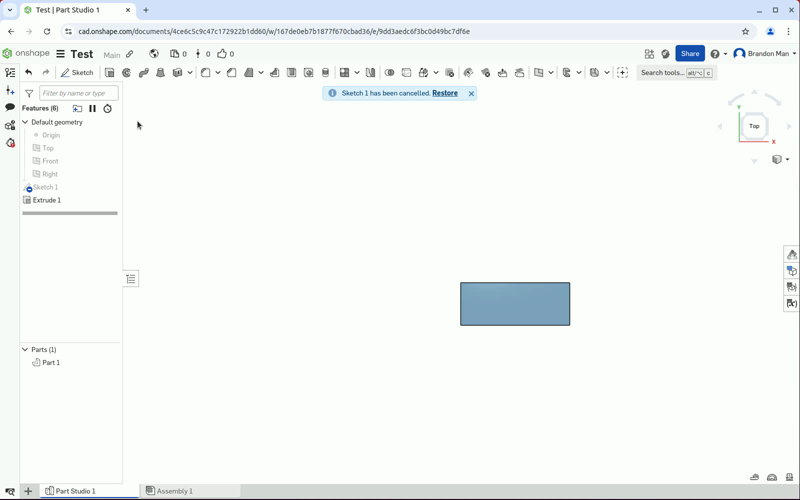
key(shift+h)
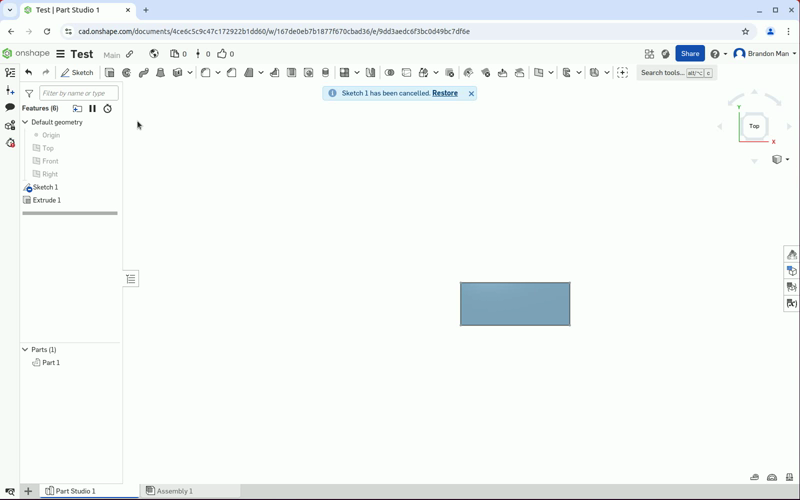
key(shift+h)
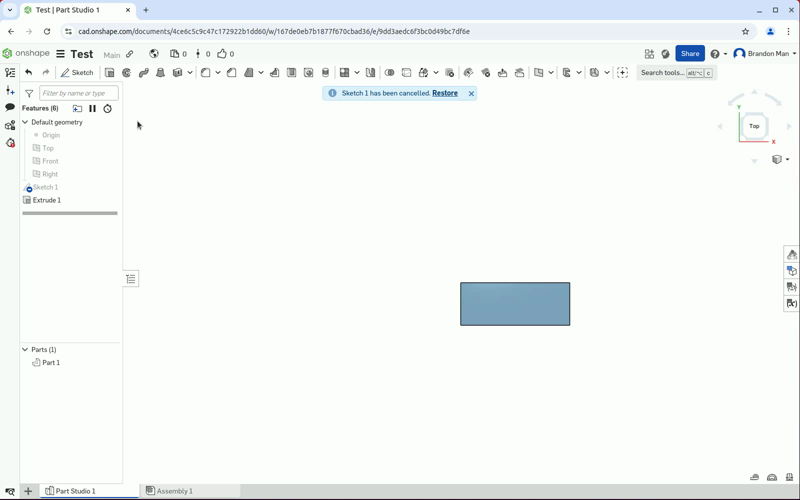
mouse_move(73, 189)
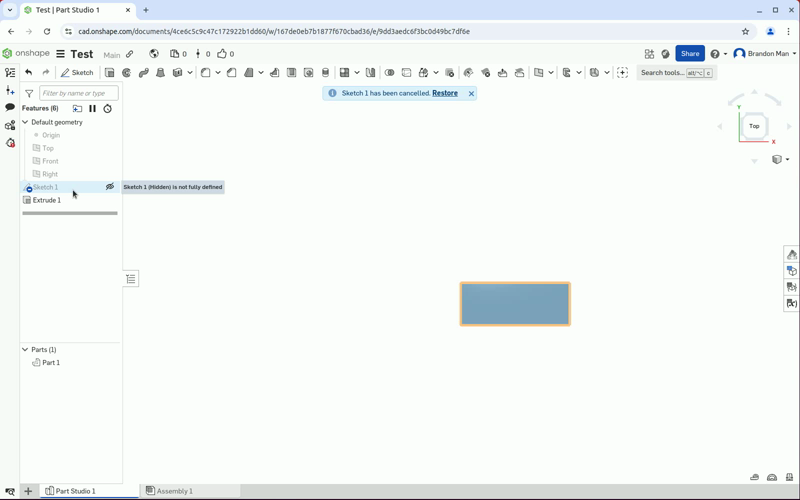
click(73, 189)
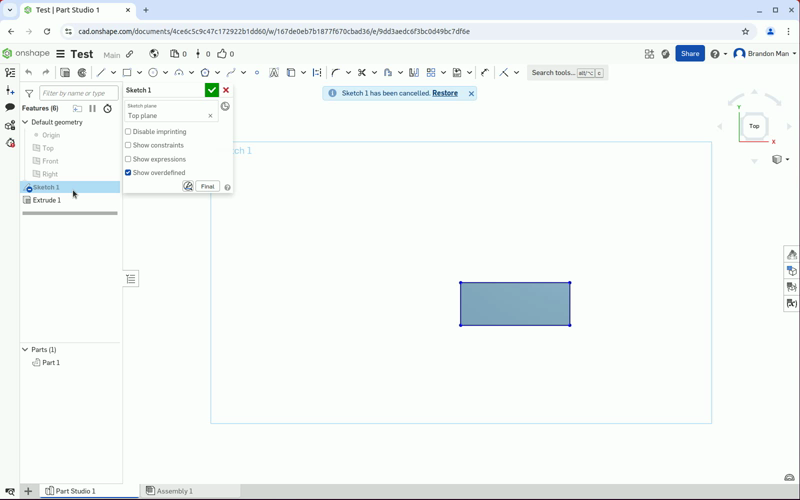
mouse_move(229, 92)
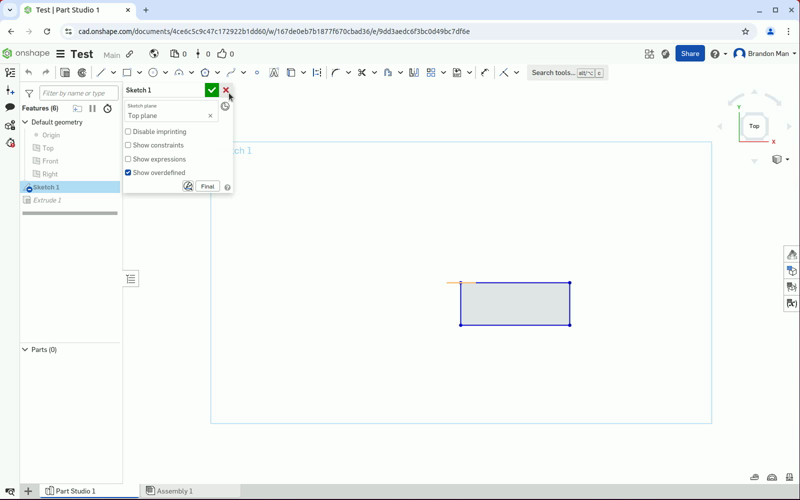
click(229, 92)
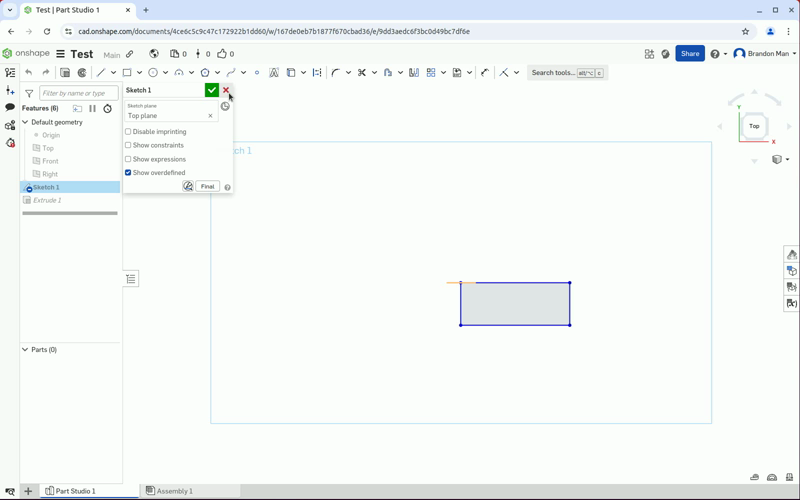
key(shift+s)
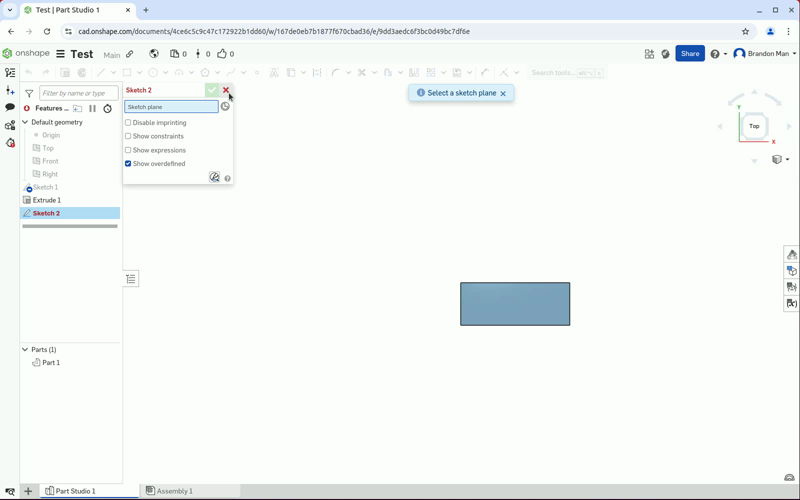
mouse_move(73, 150)
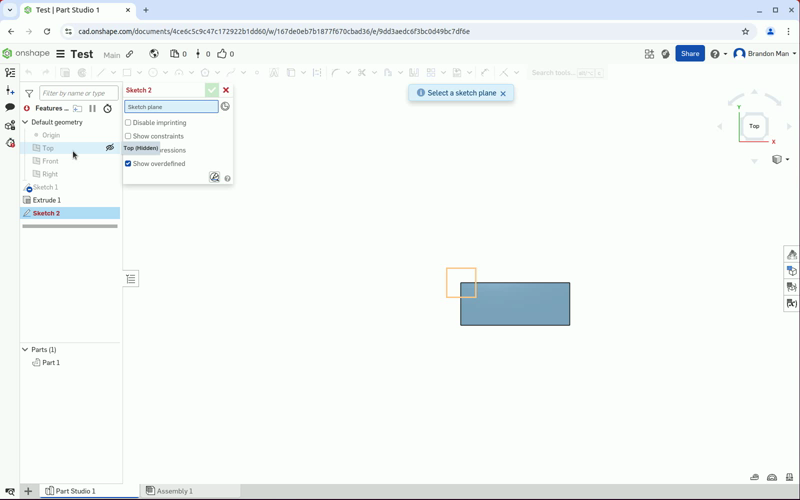
click(73, 150)
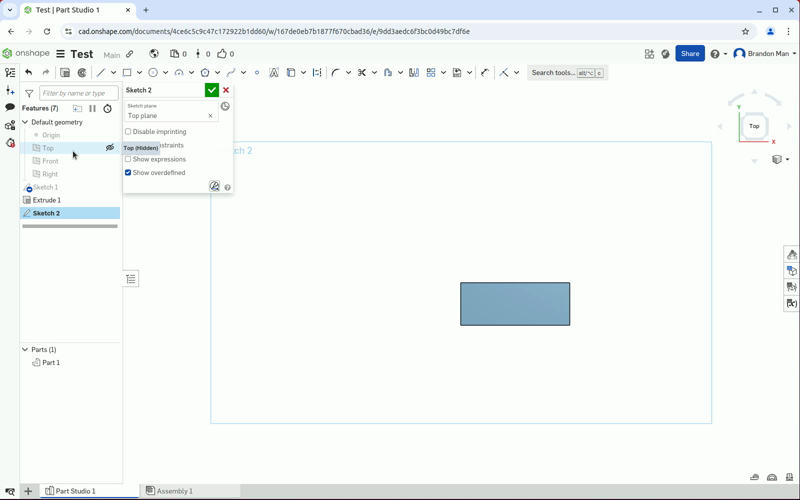
mouse_move(73, 352)
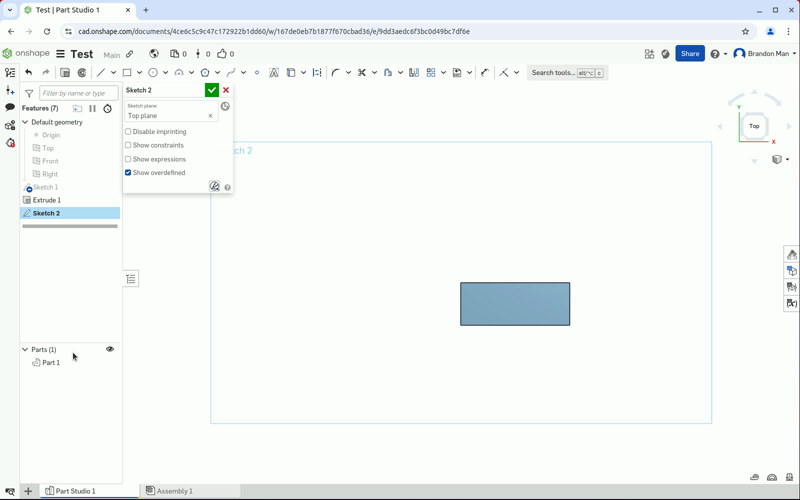
key(y)
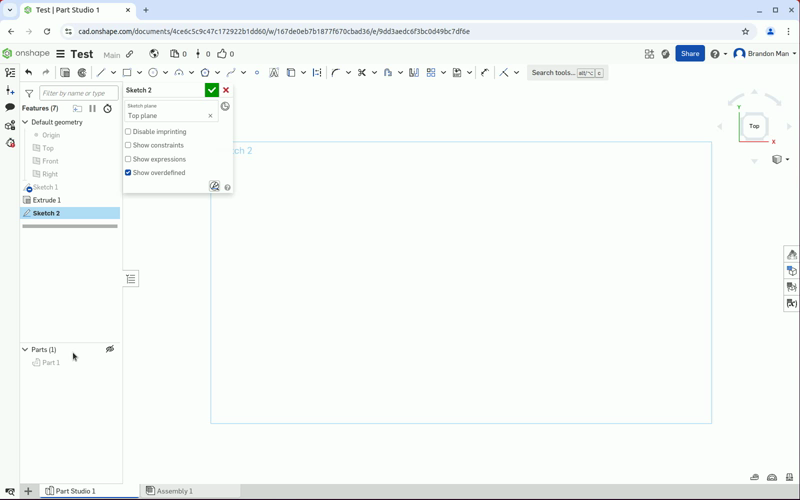
key(l)
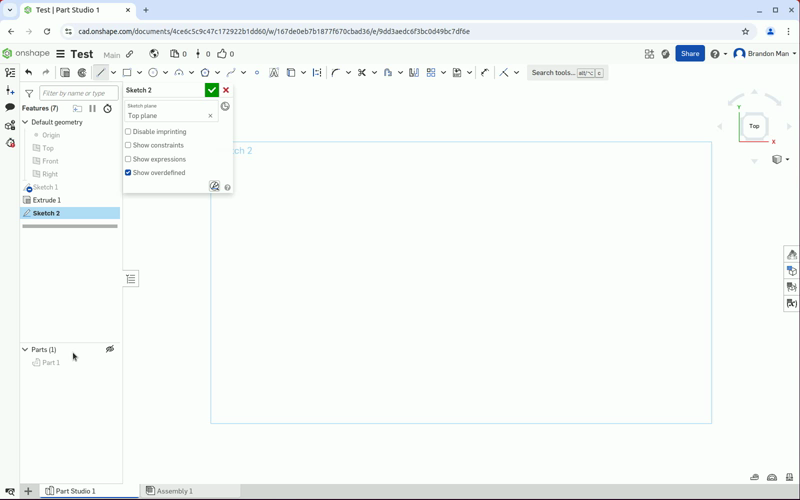
key_down(shift)
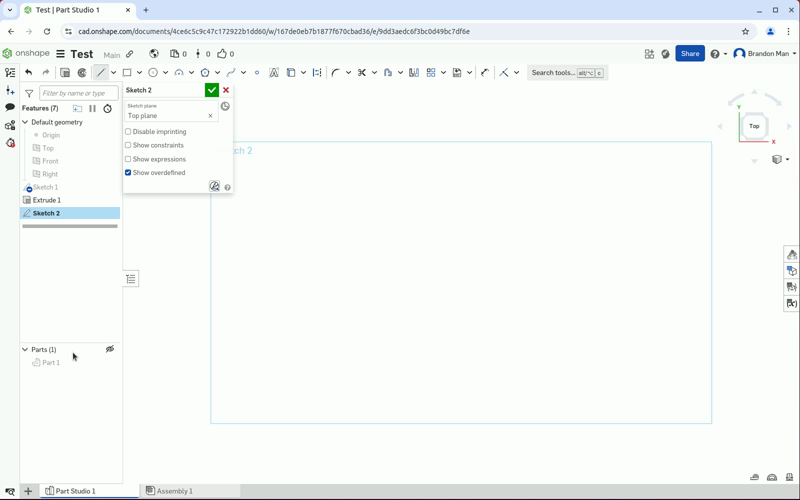
mouse_move(457, 329)
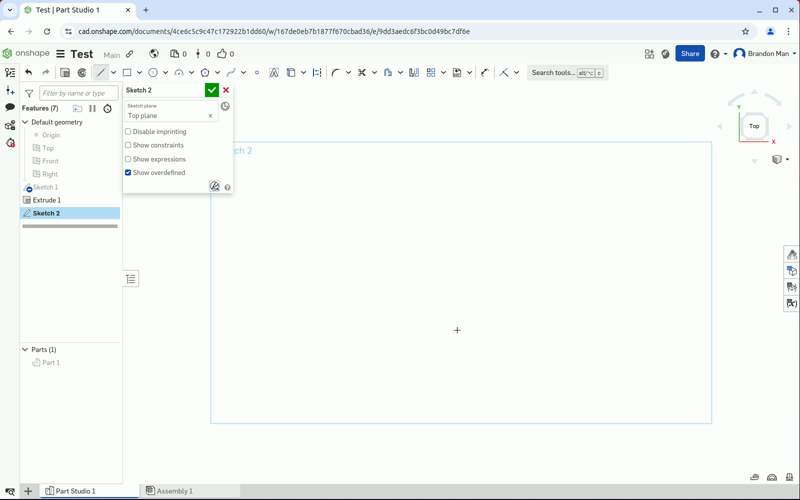
click(457, 329)
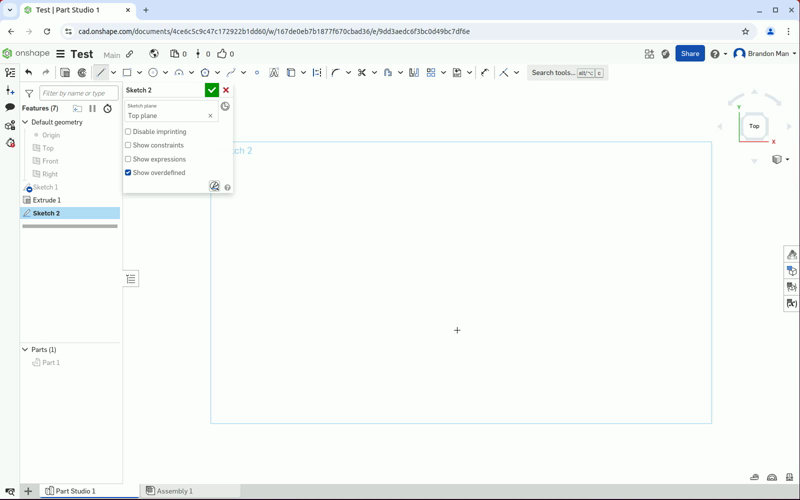
key_up(shift)
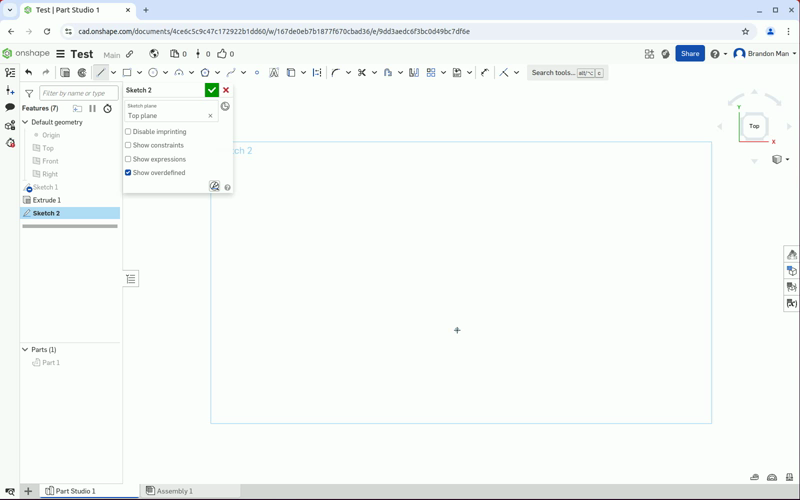
key_down(shift)
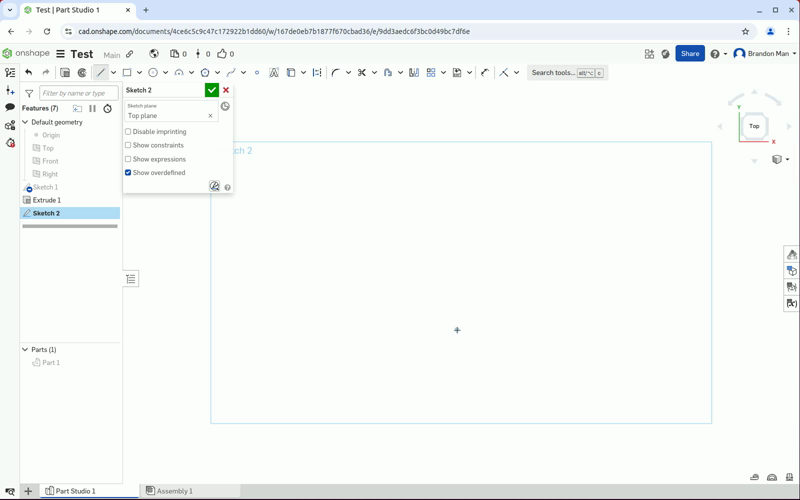
mouse_move(573, 329)
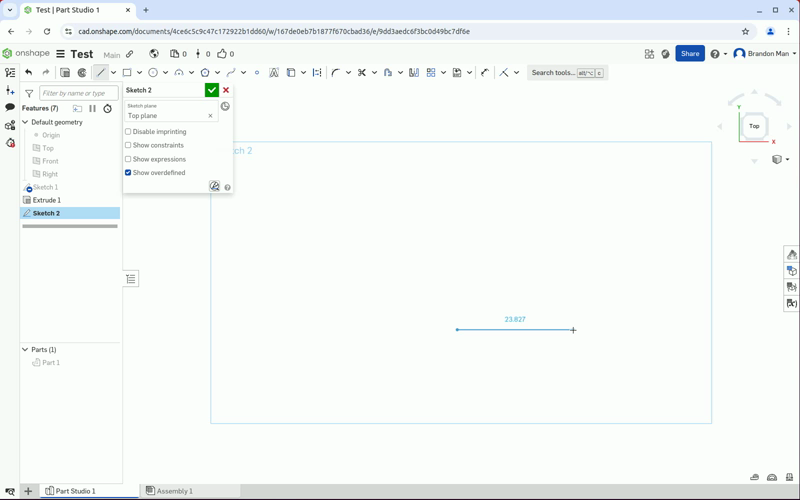
click(573, 329)
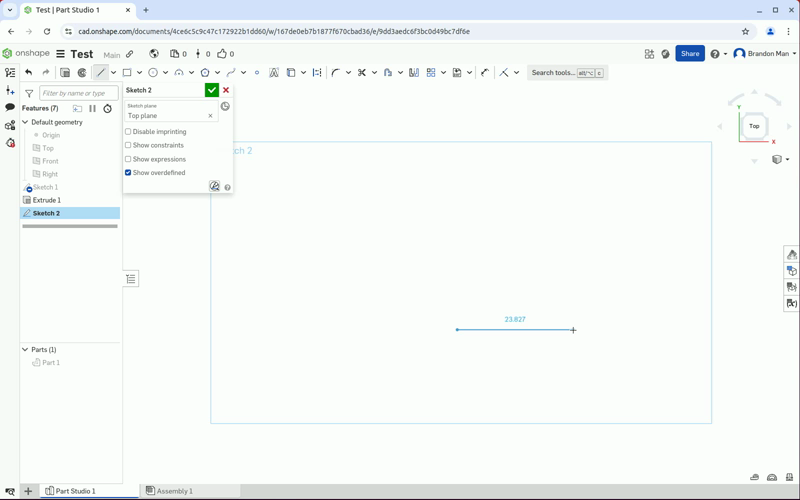
key_up(shift)
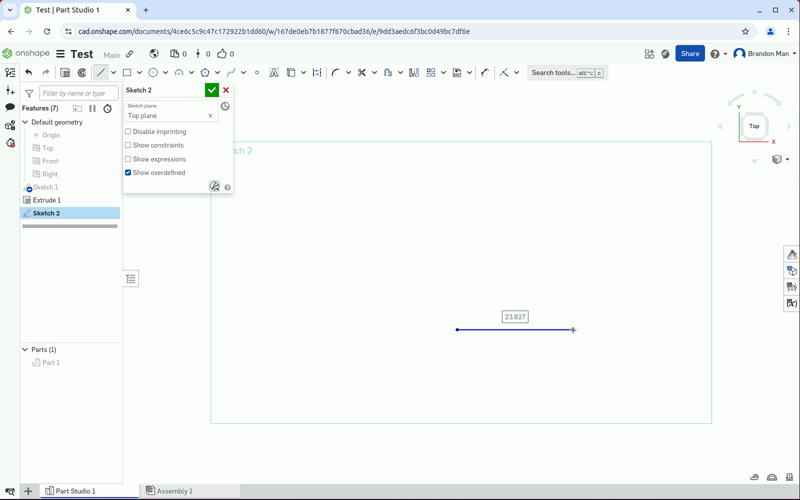
key_down(shift)
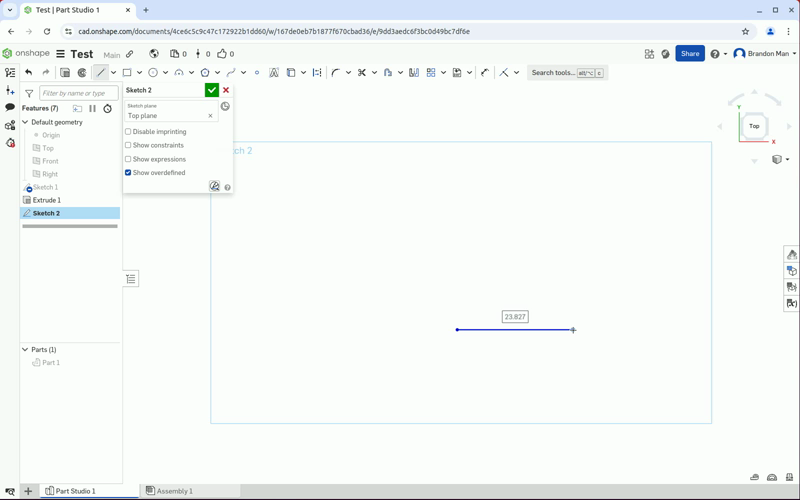
mouse_move(589, 329)
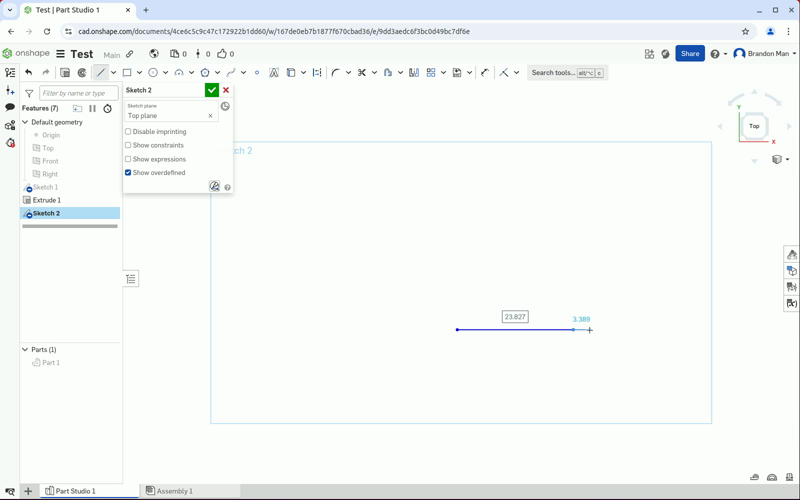
mouse_move(573, 279)
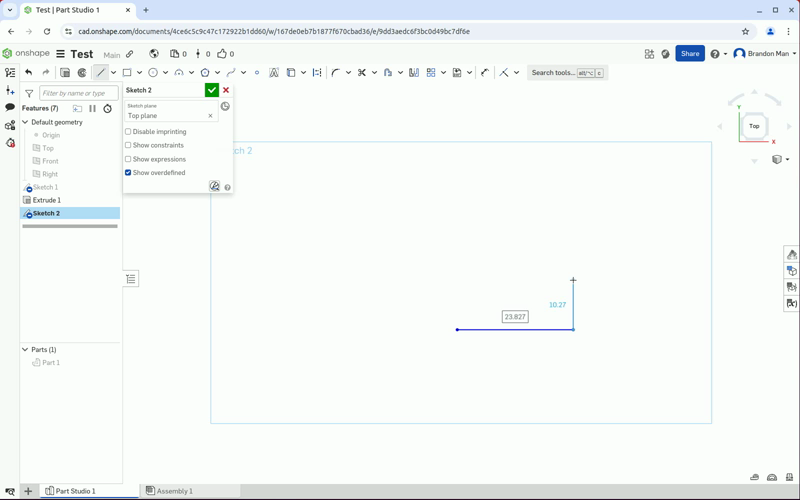
click(573, 279)
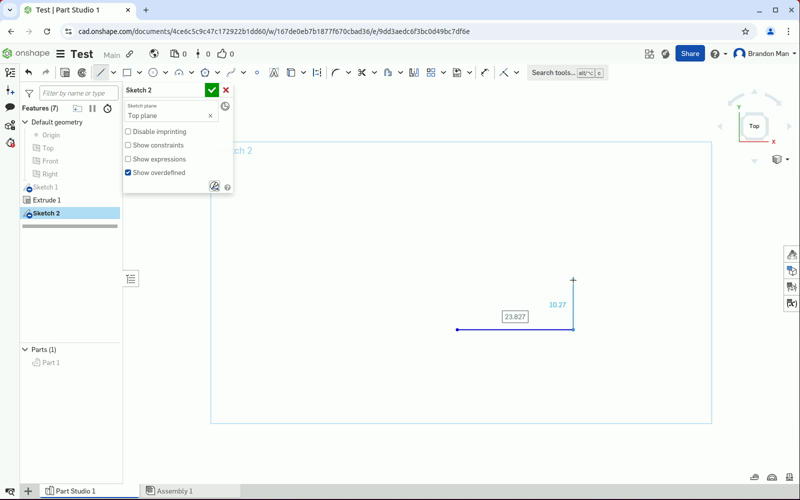
key_up(shift)
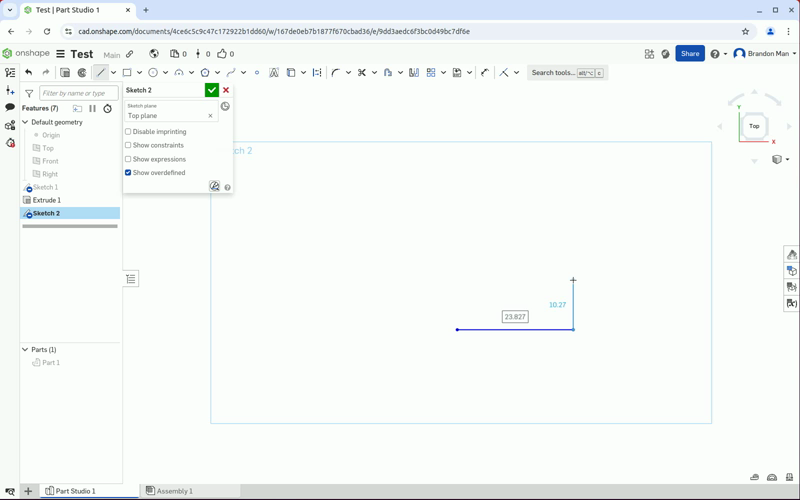
key_down(shift)
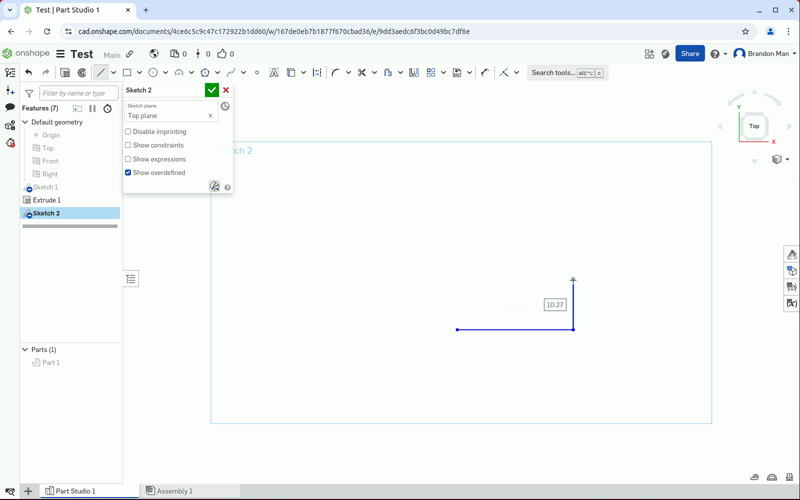
mouse_move(457, 279)
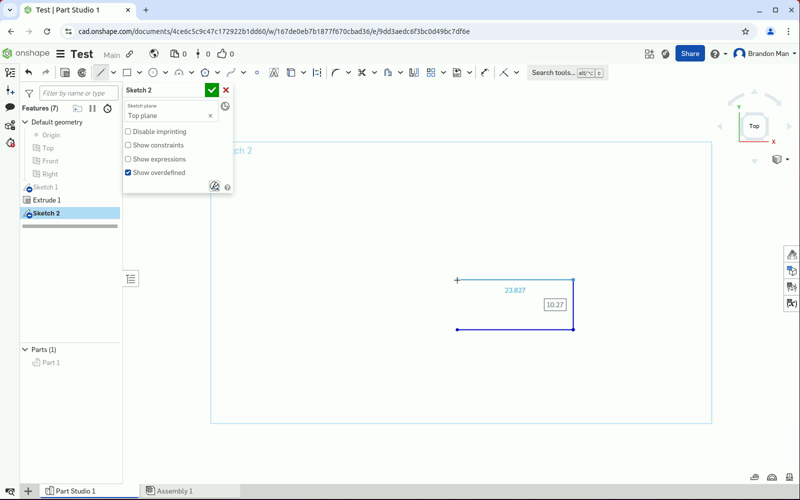
click(457, 279)
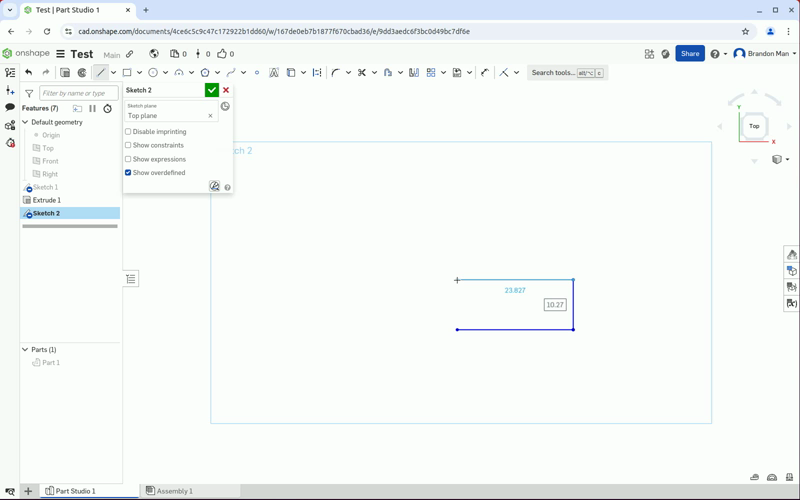
key_up(shift)
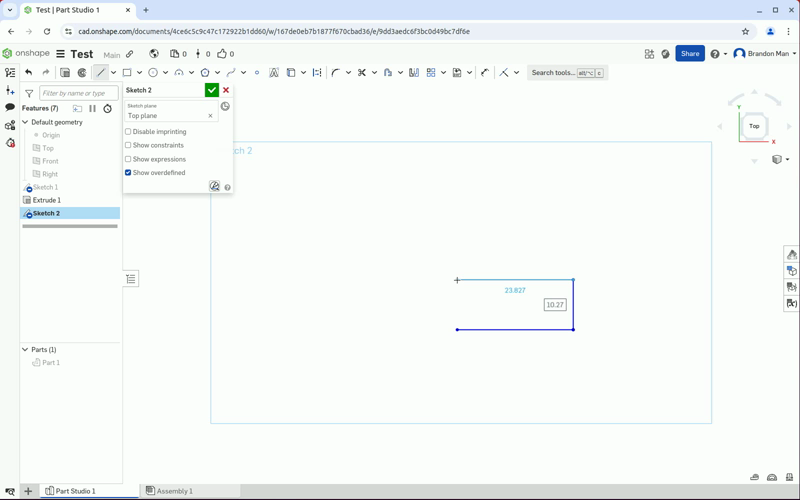
mouse_move(487, 279)
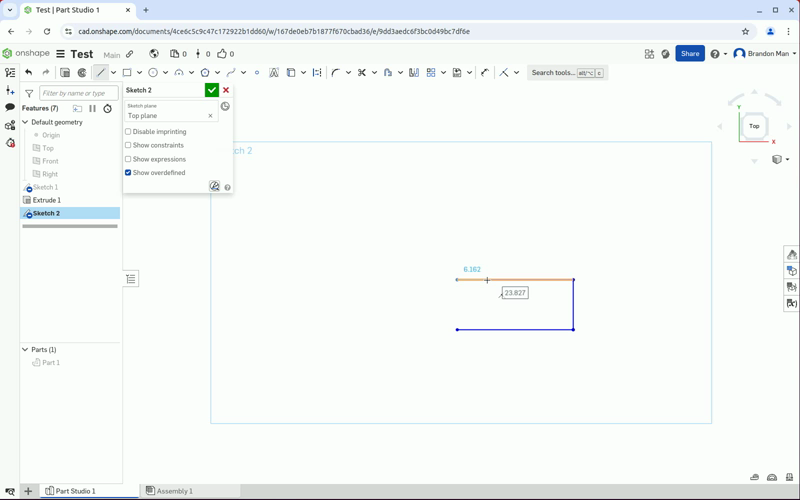
key_down(shift)
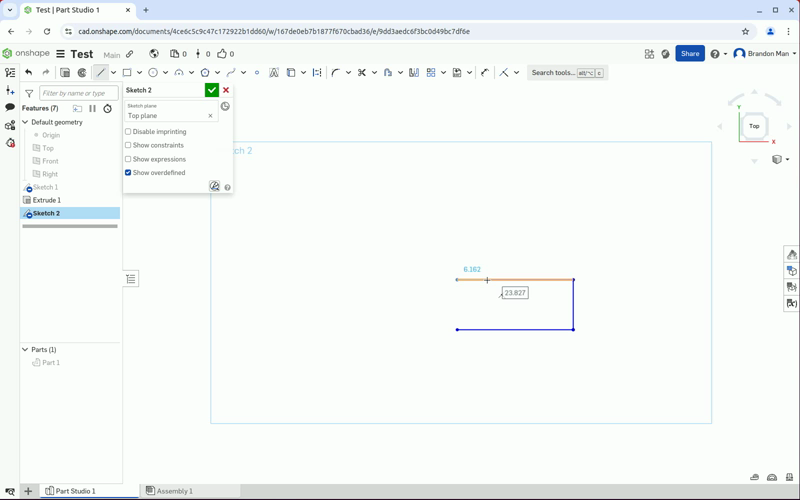
mouse_move(457, 329)
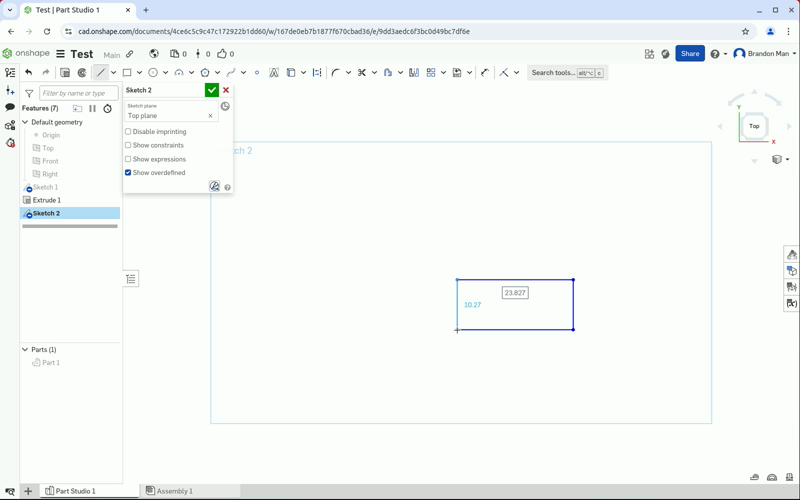
key_up(shift)
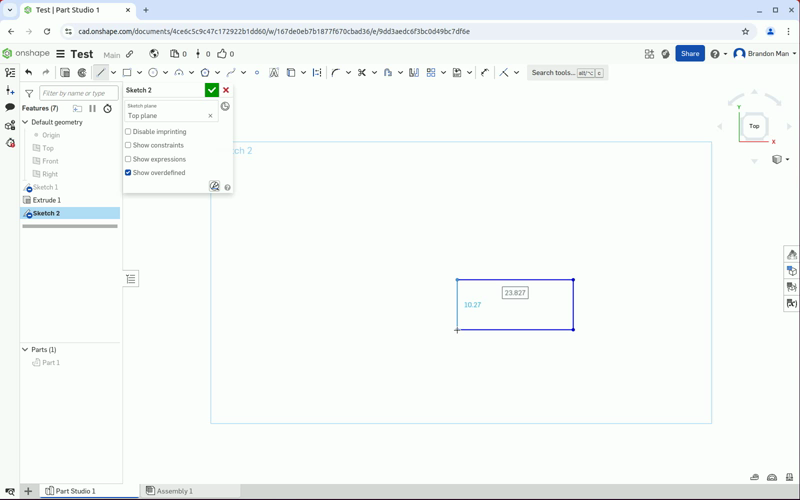
click(457, 329)
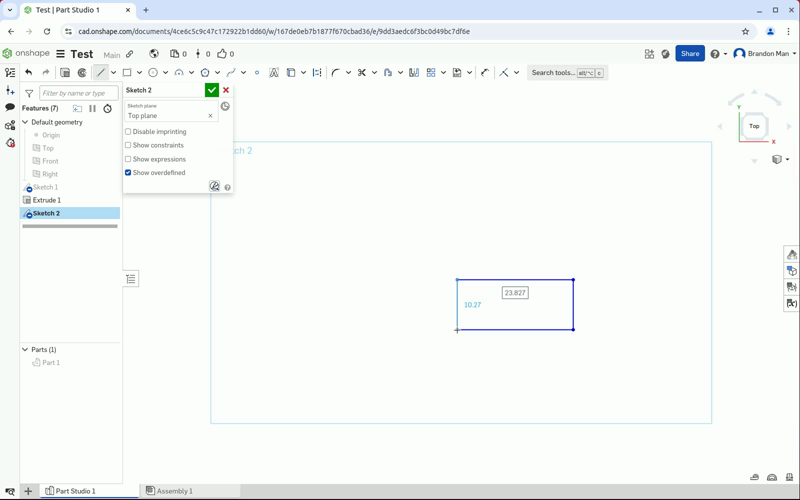
key(esc)
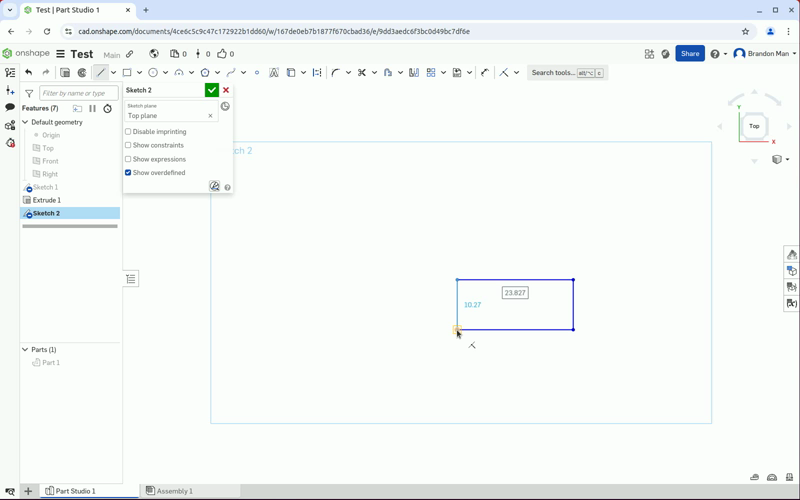
mouse_move(462, 314)
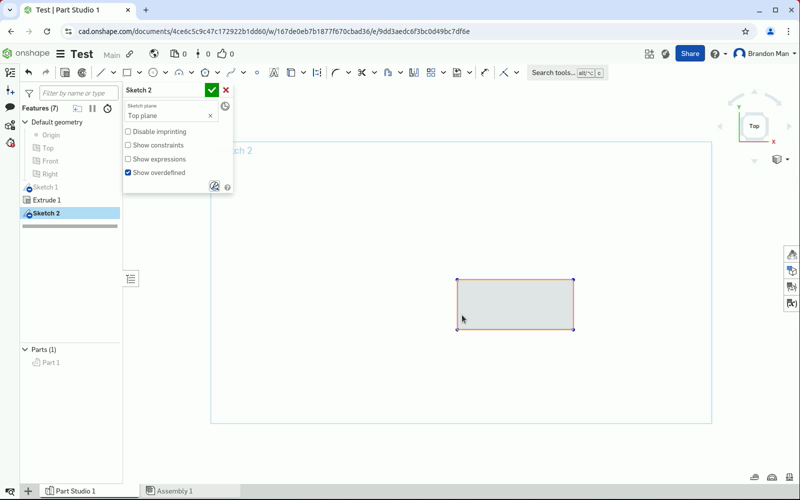
click(462, 314)
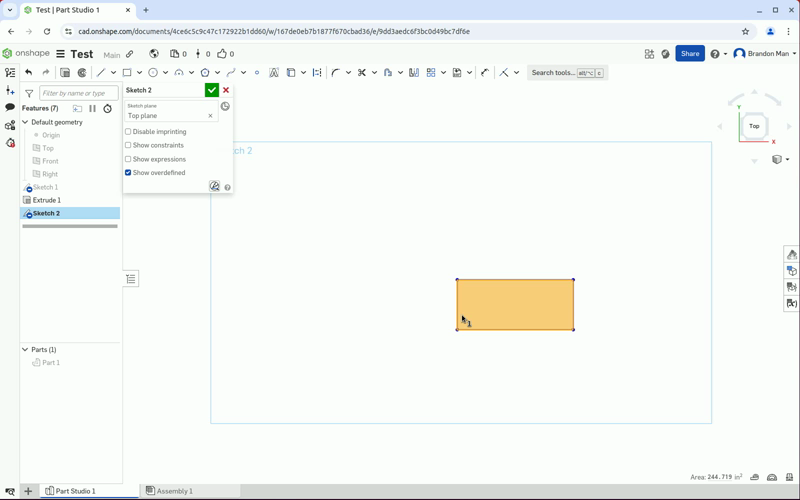
mouse_move(73, 352)
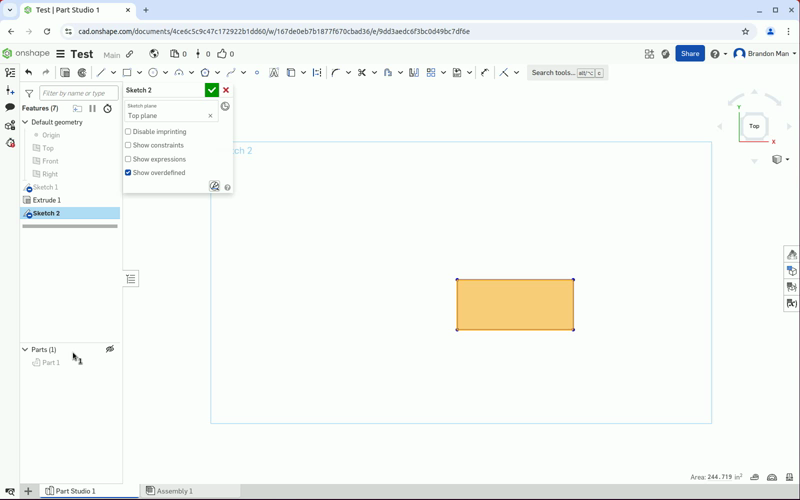
key(shift+y)
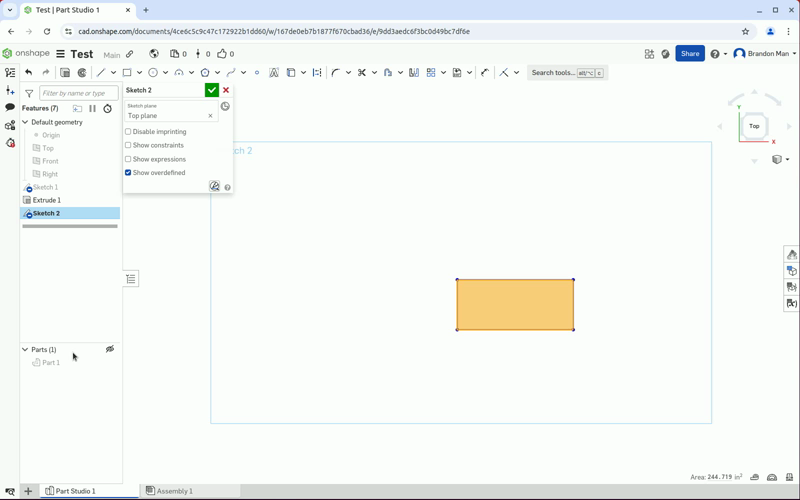
key(shift+e)
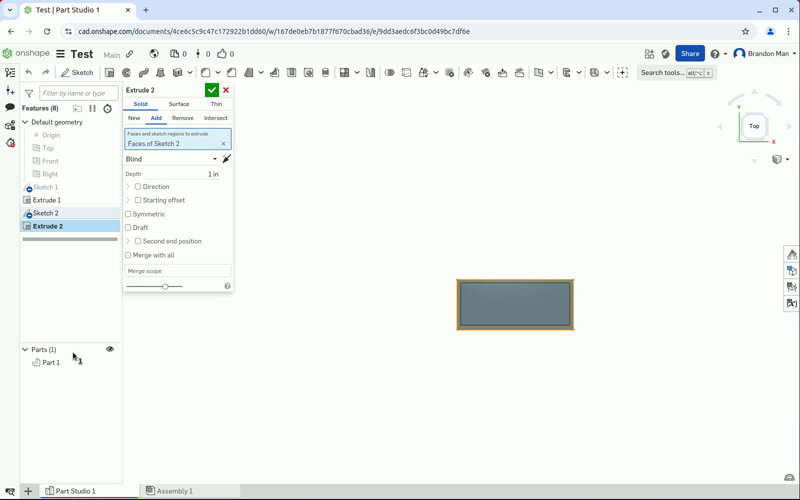
mouse_move(143, 106)
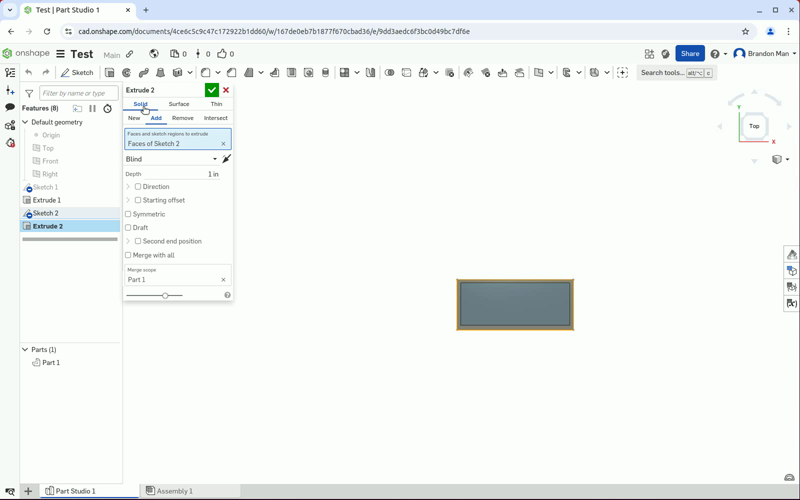
click(143, 106)
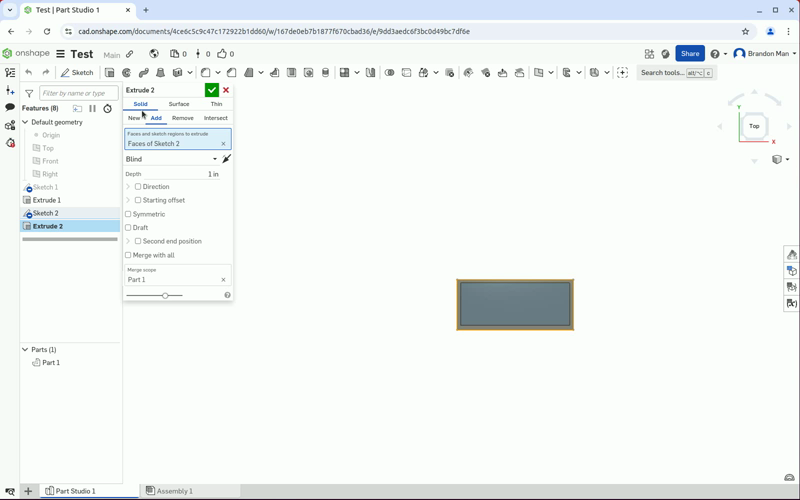
mouse_move(137, 120)
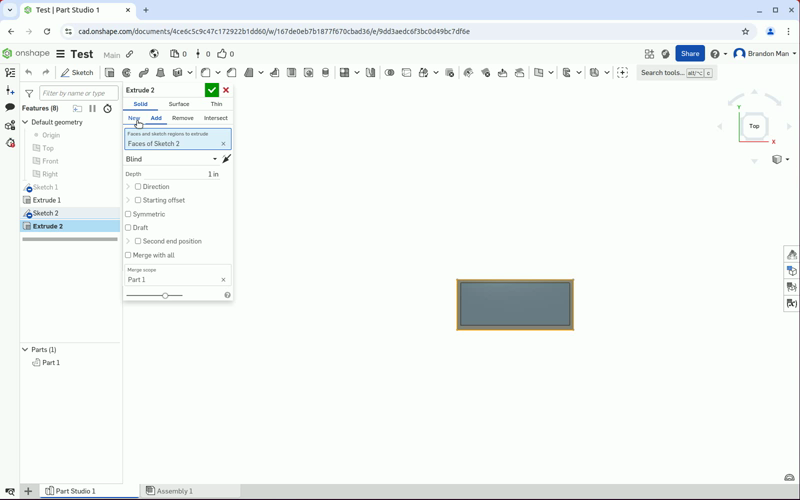
click(137, 120)
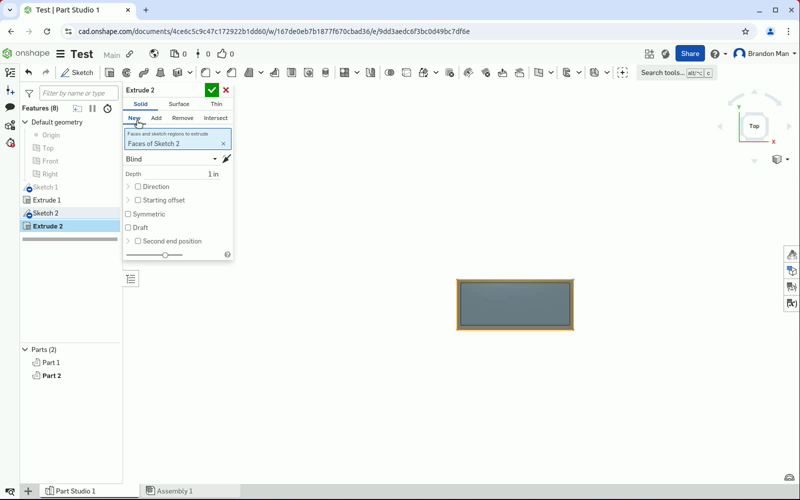
key(tab, 4)
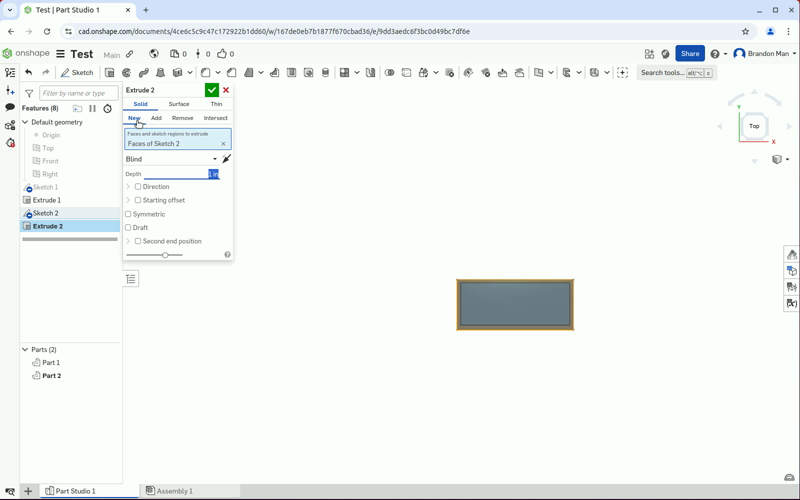
text(-0.963)
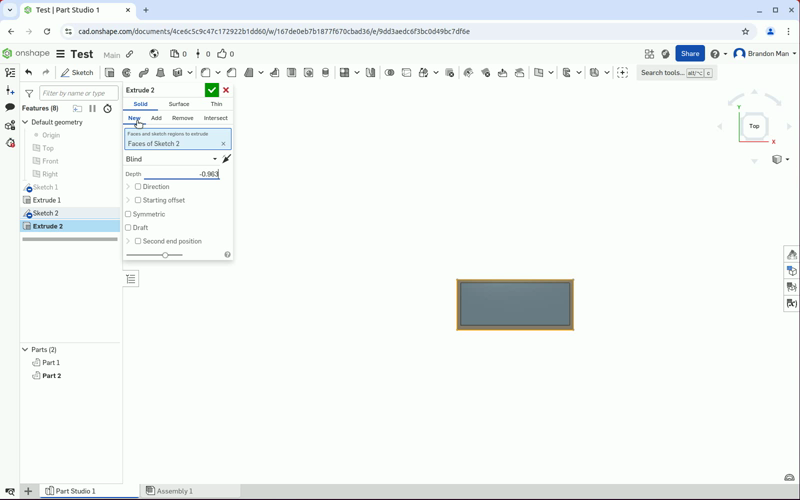
key(enter)
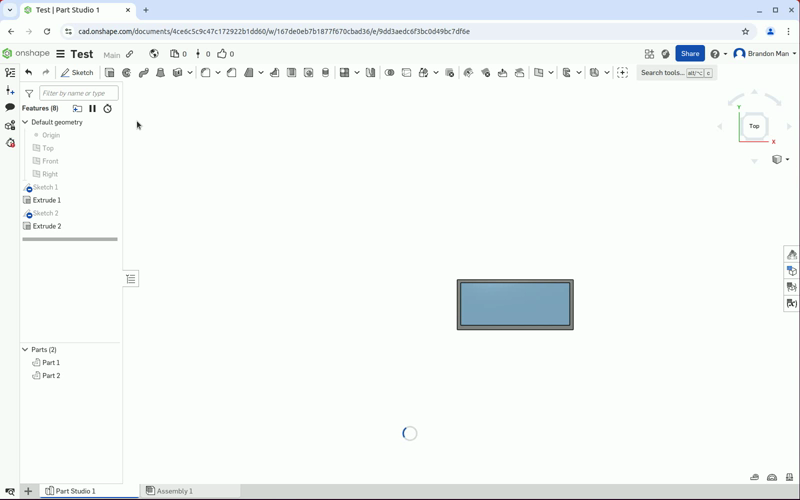
key(shift+h)
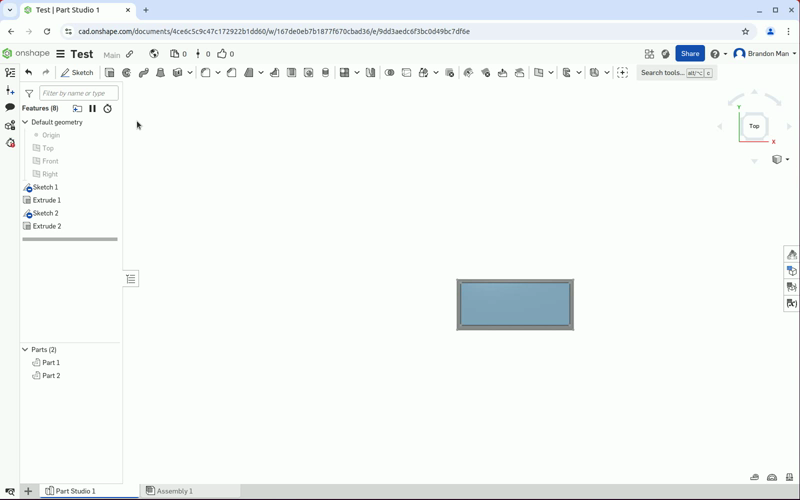
key(shift+h)
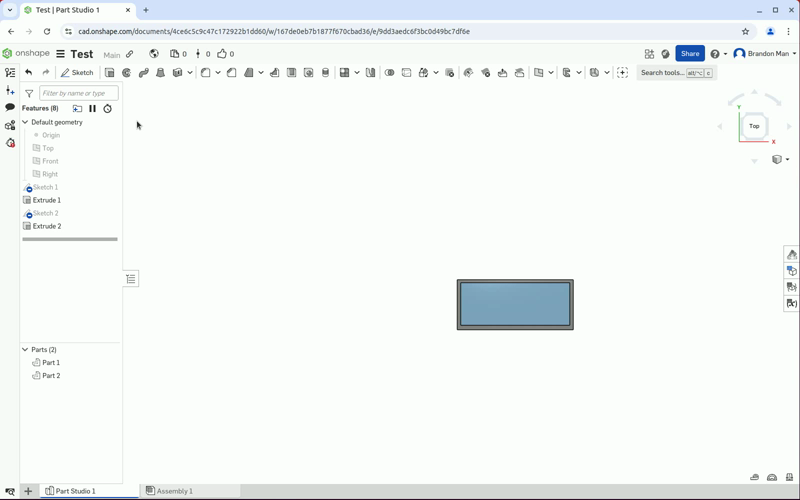
mouse_move(73, 189)
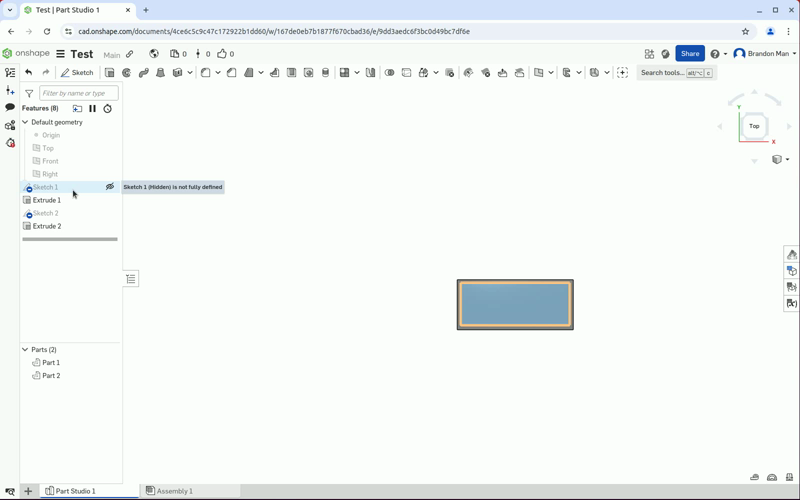
click(73, 189)
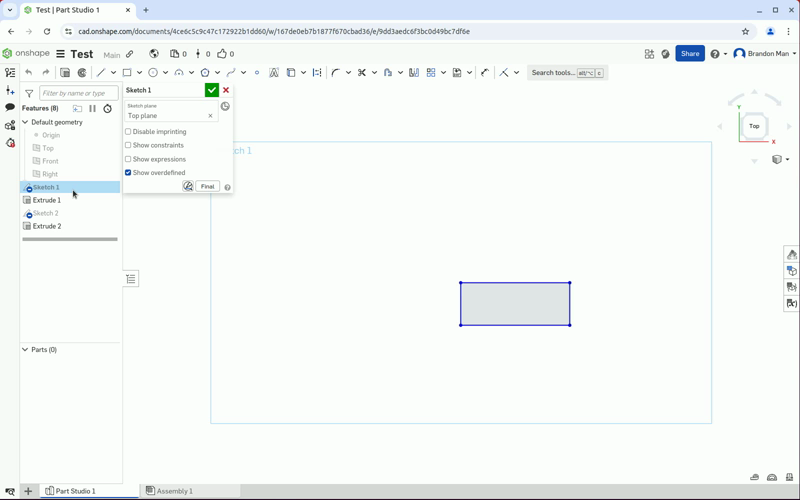
mouse_move(229, 92)
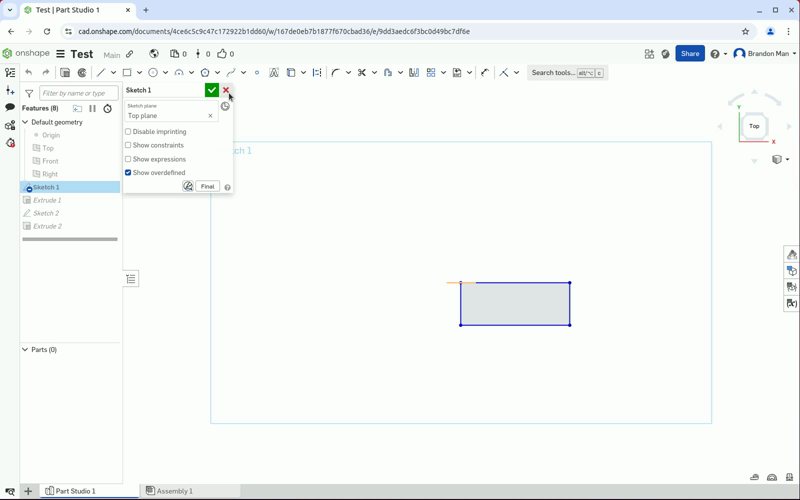
click(229, 92)
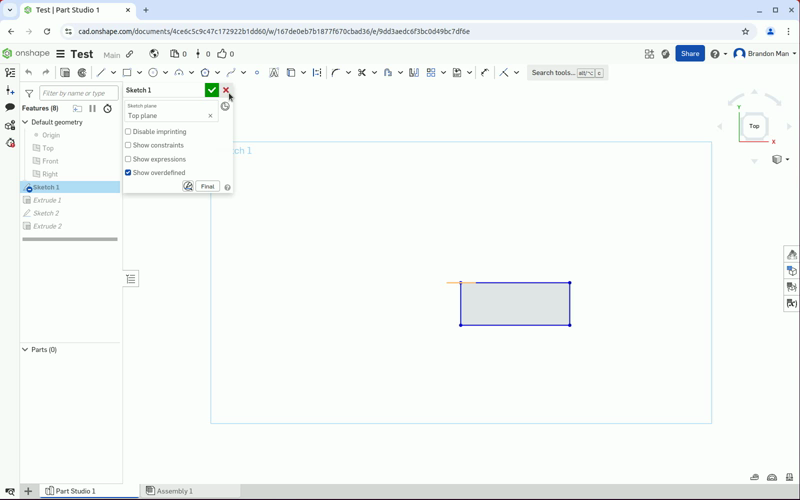
key(shift+s)
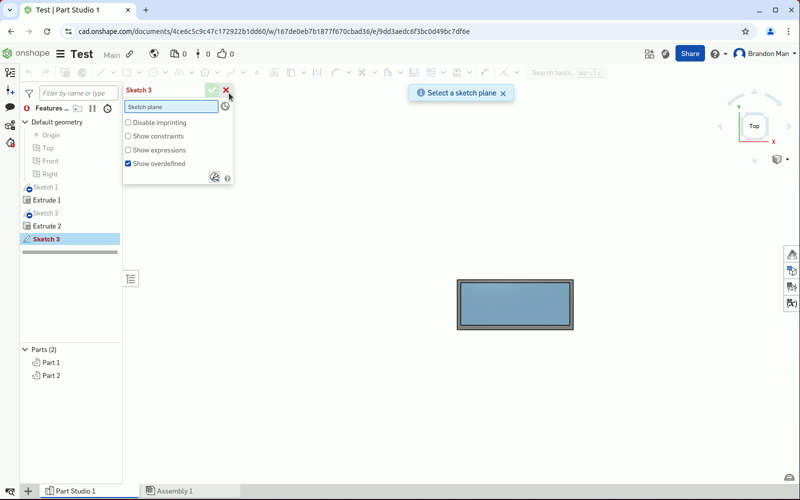
mouse_move(73, 150)
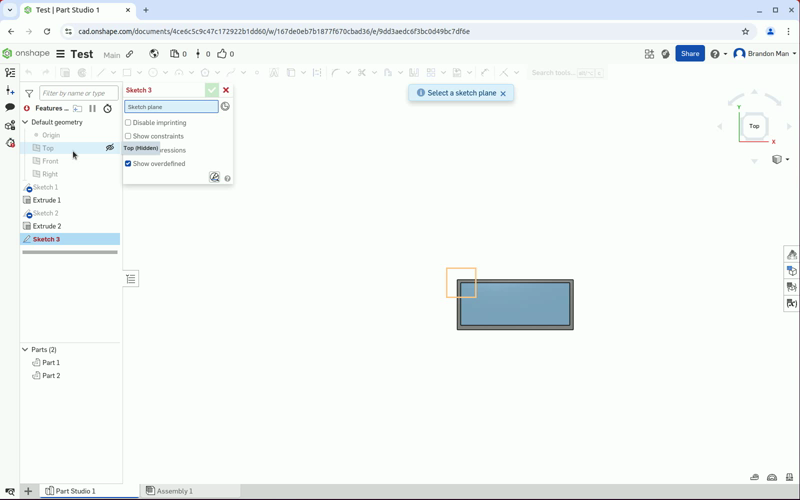
click(73, 150)
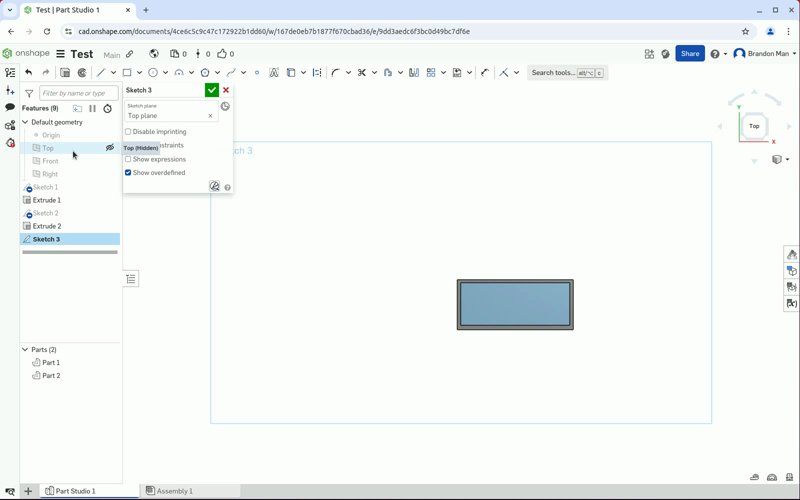
mouse_move(73, 352)
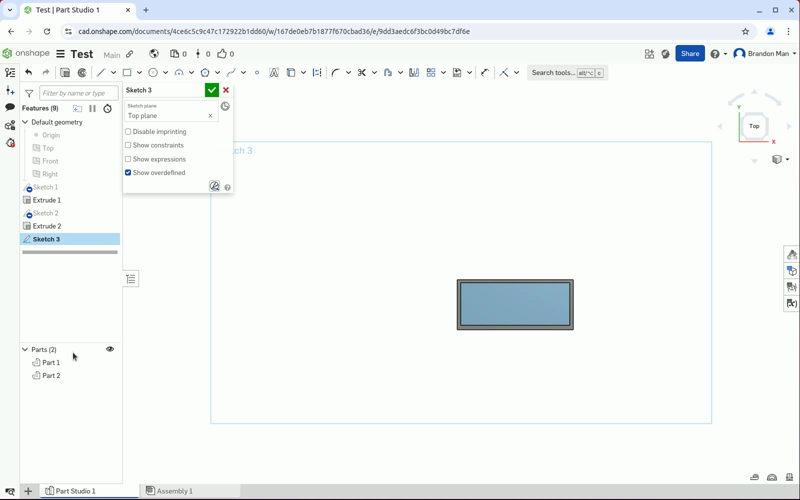
key(y)
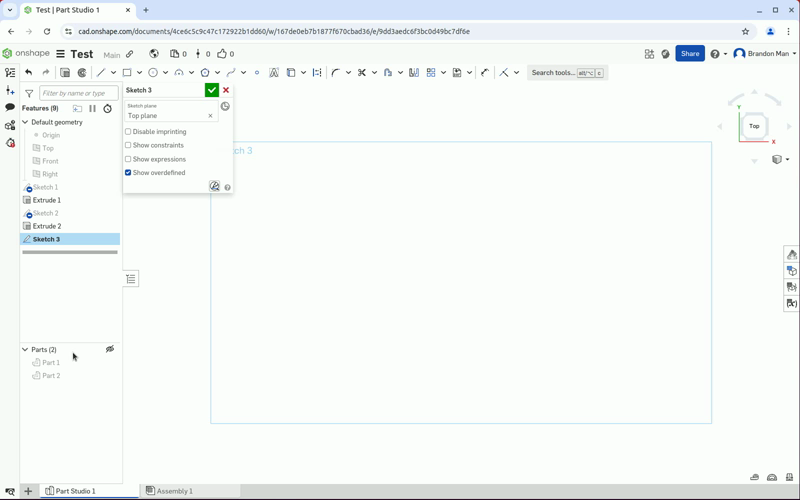
key(l)
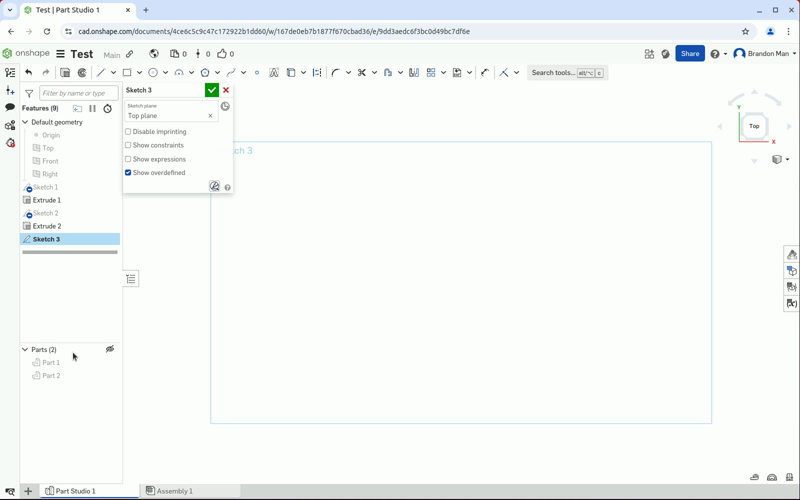
key_down(shift)
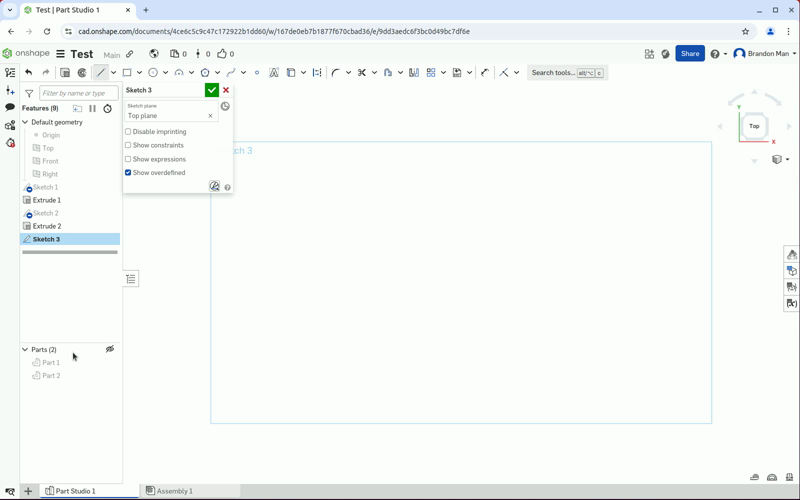
mouse_move(472, 280)
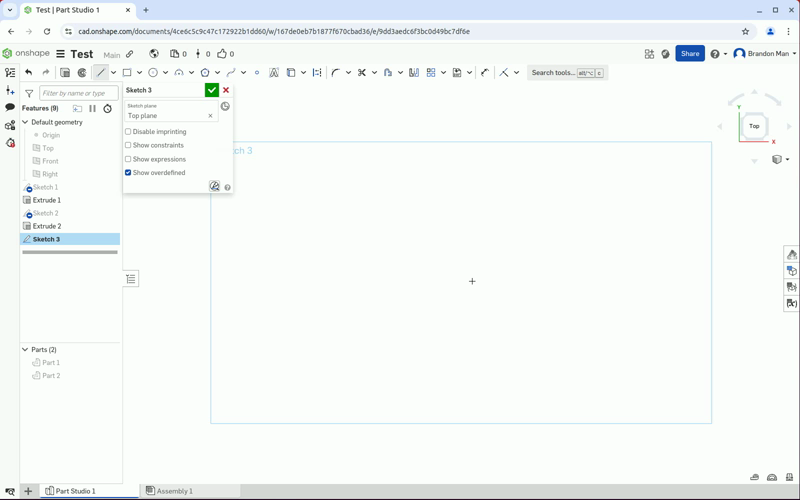
click(472, 280)
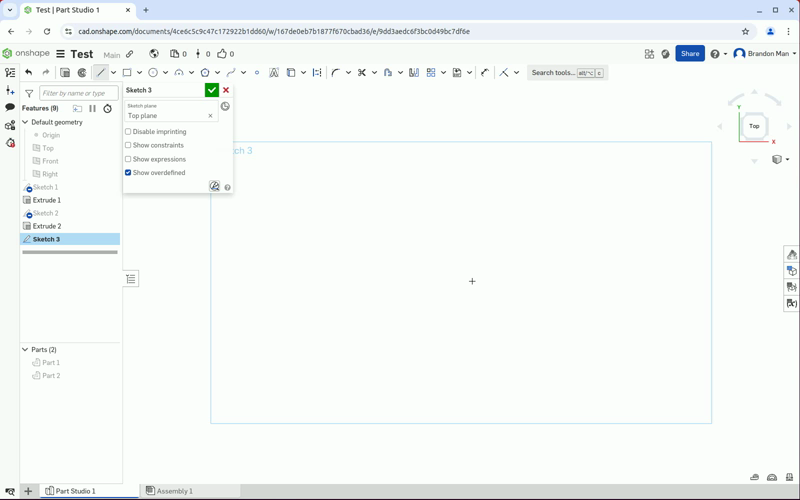
key_up(shift)
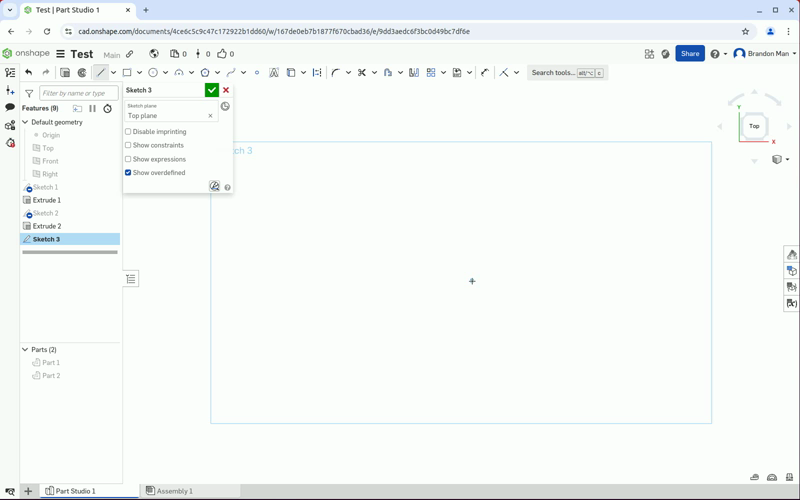
key_down(shift)
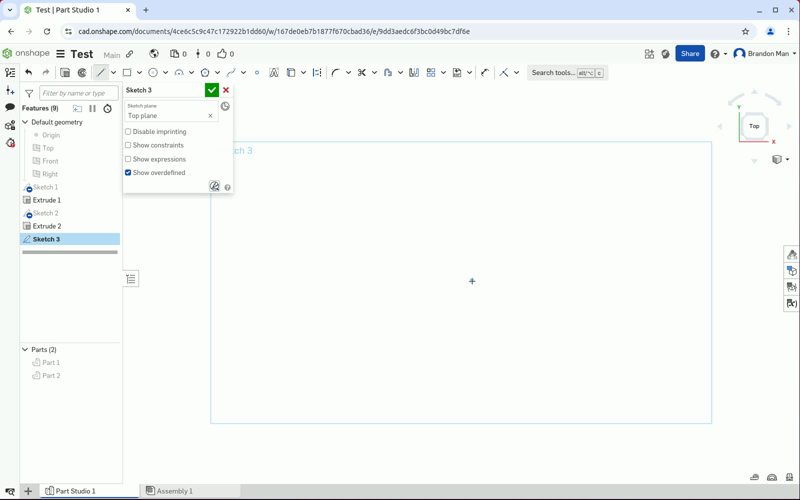
mouse_move(502, 280)
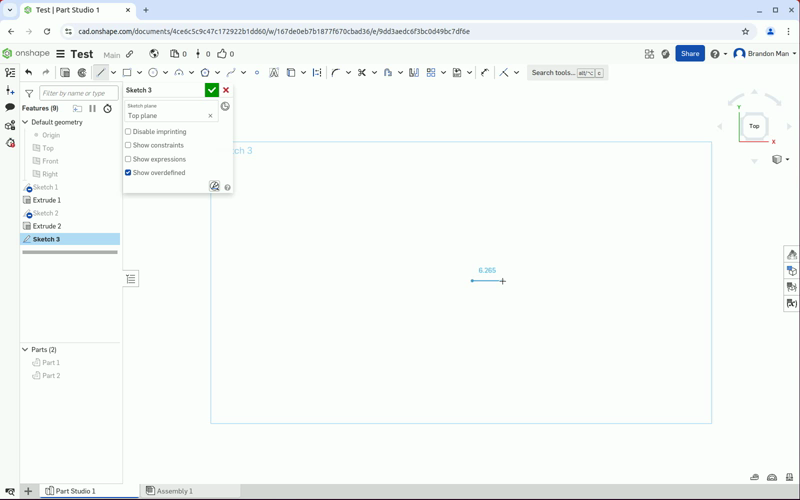
mouse_move(483, 280)
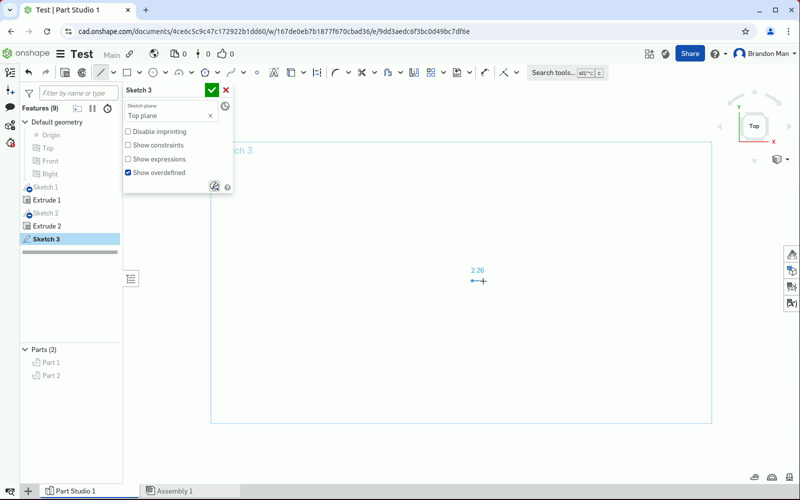
click(483, 280)
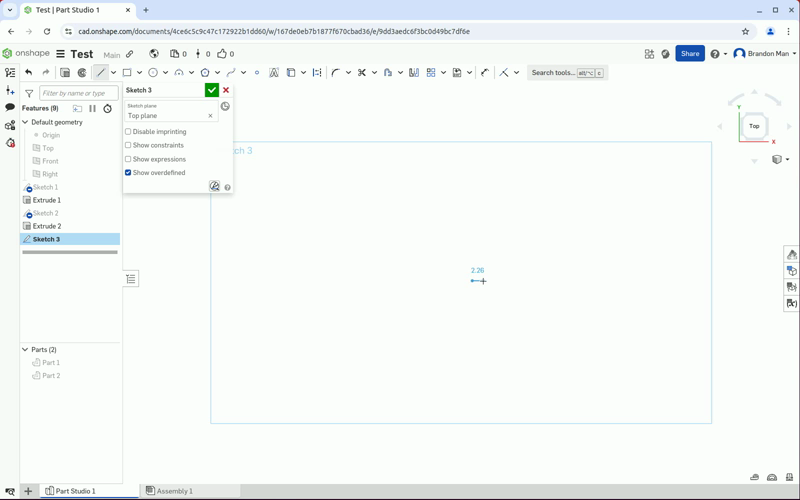
key_up(shift)
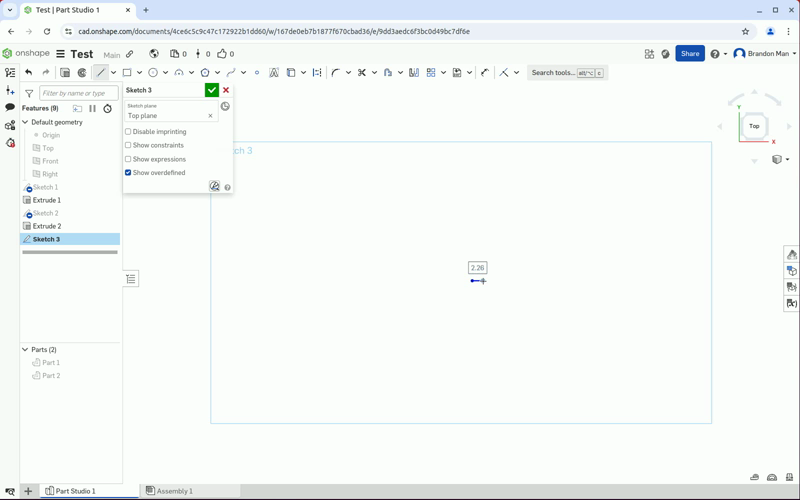
key_down(shift)
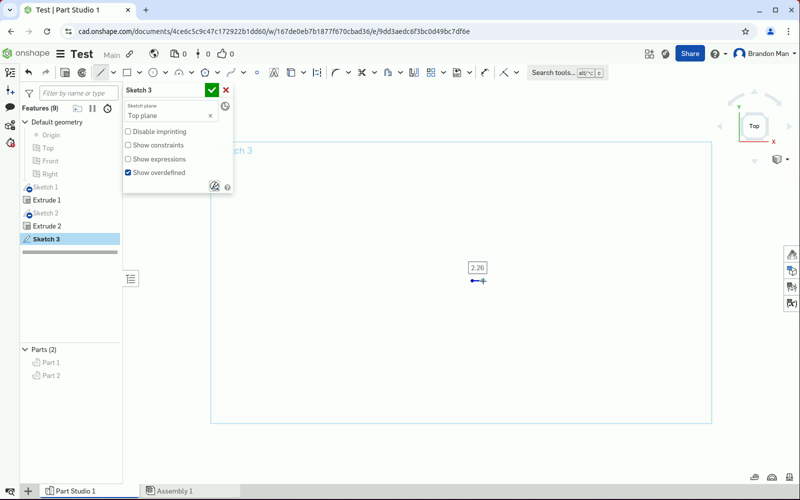
mouse_move(513, 280)
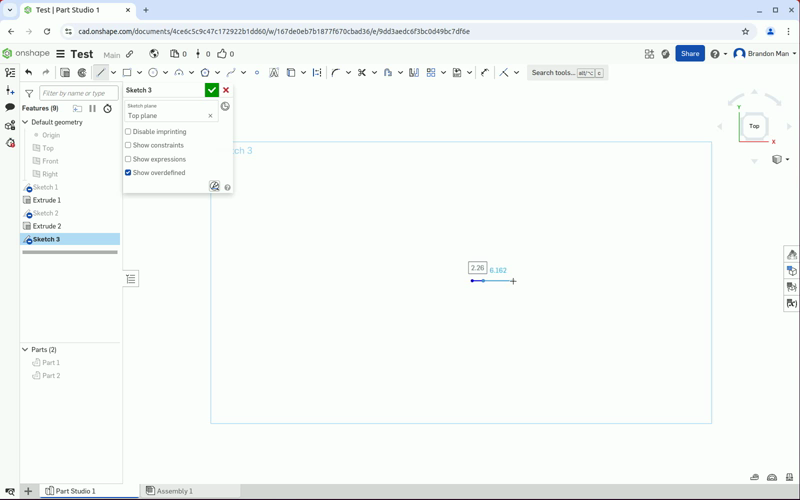
mouse_move(483, 278)
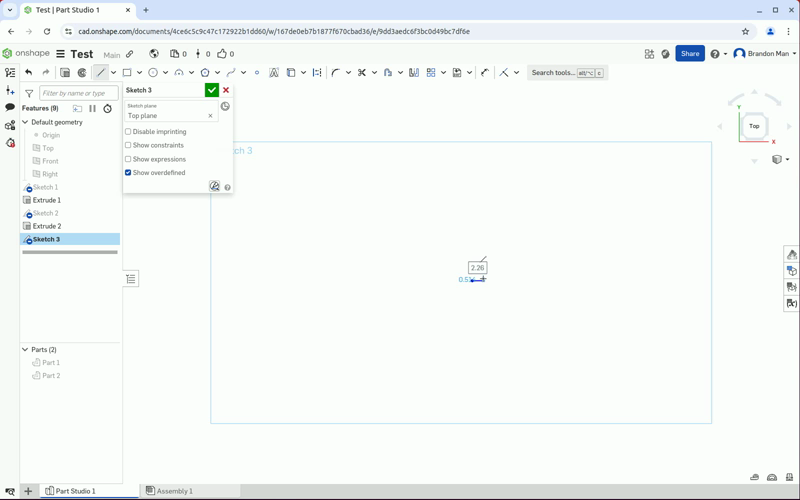
scroll(6)
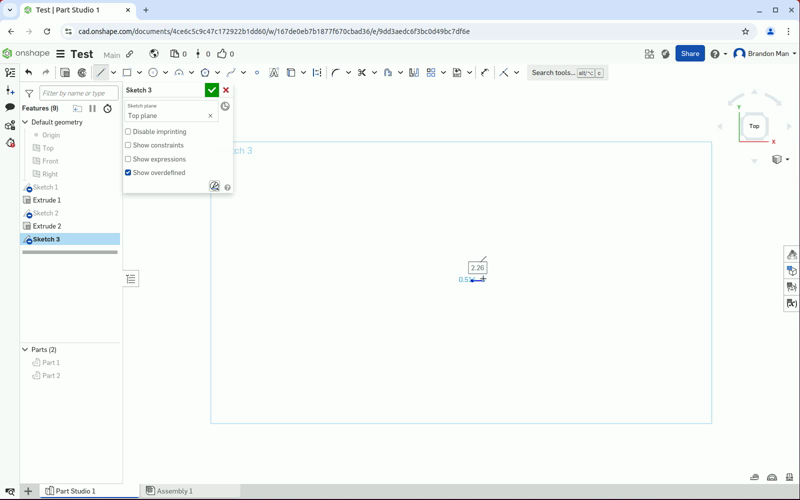
scroll(6)
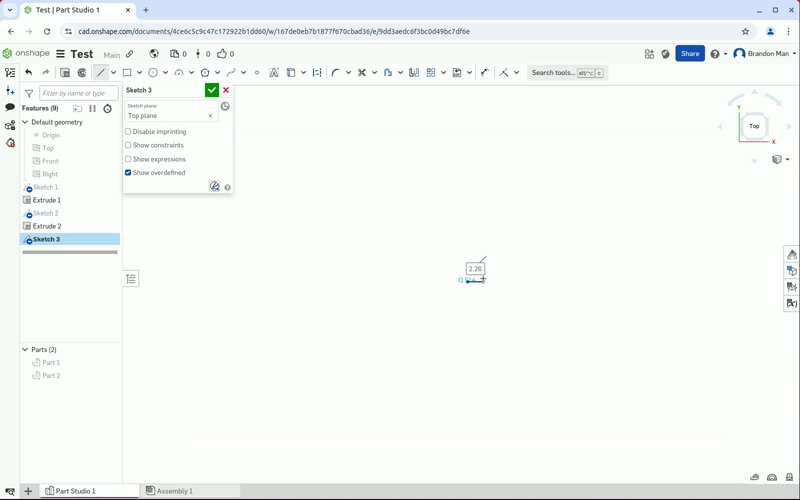
scroll(6)
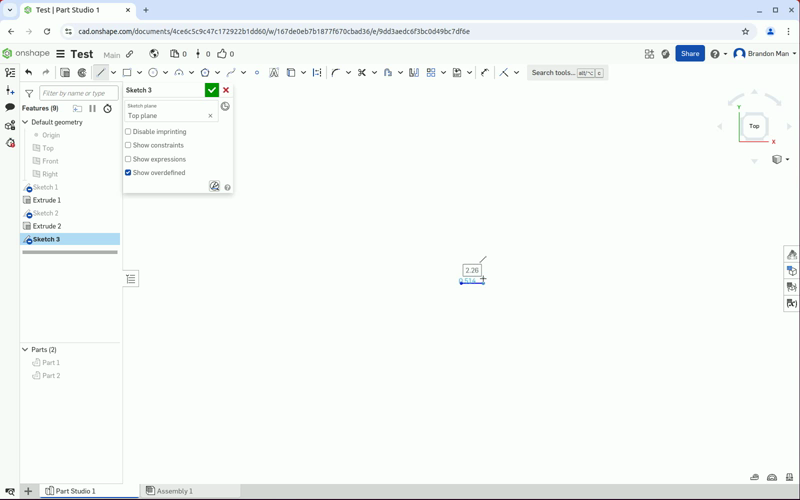
scroll(6)
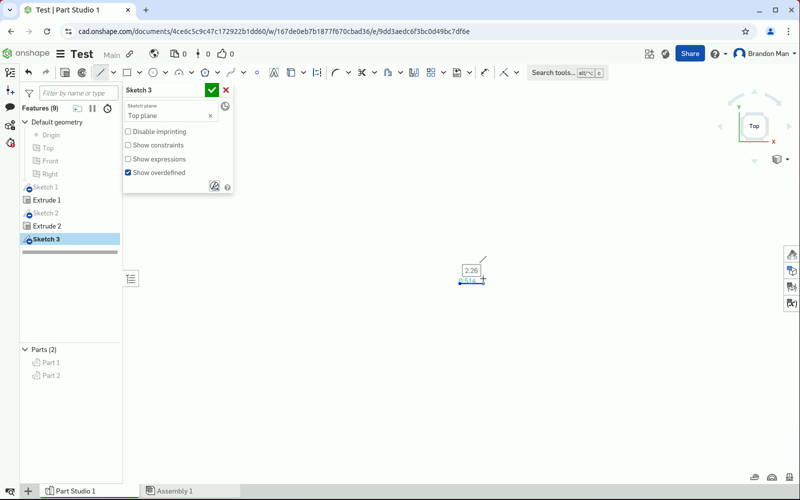
scroll(6)
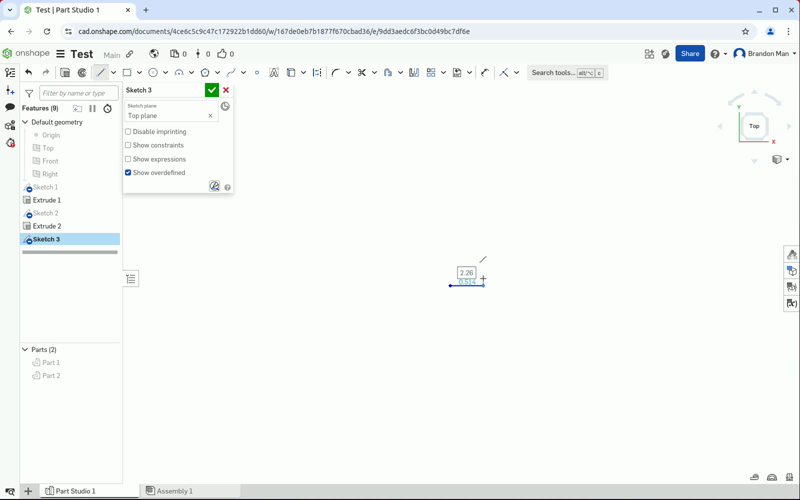
scroll(6)
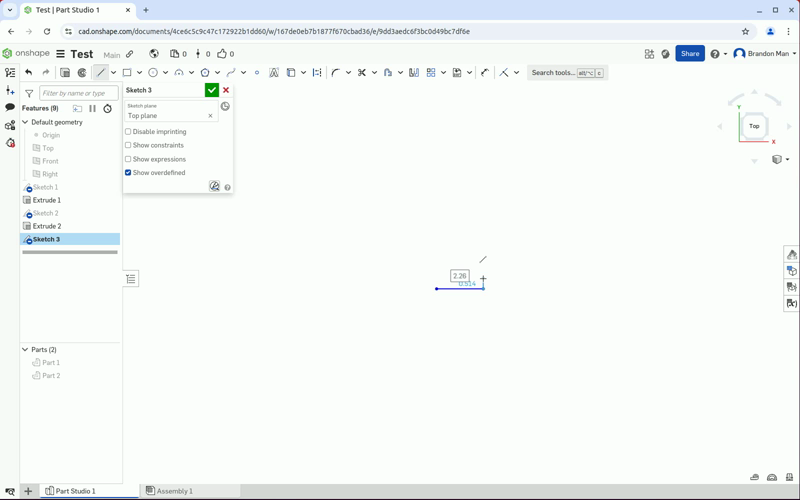
scroll(6)
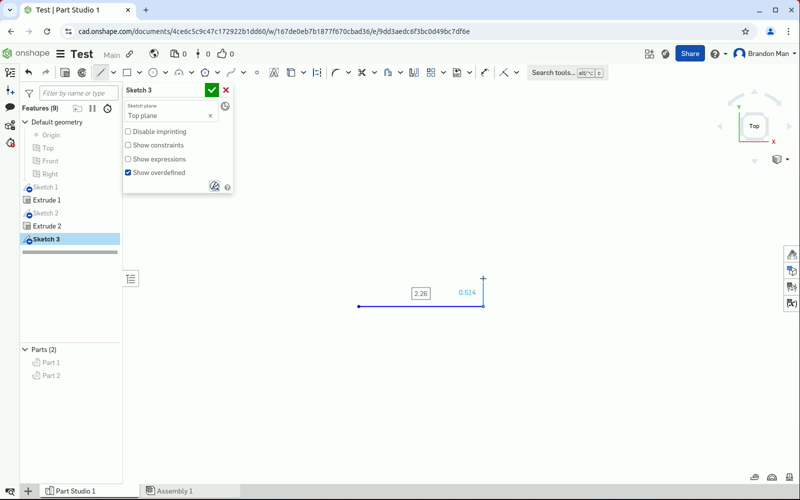
click(483, 278)
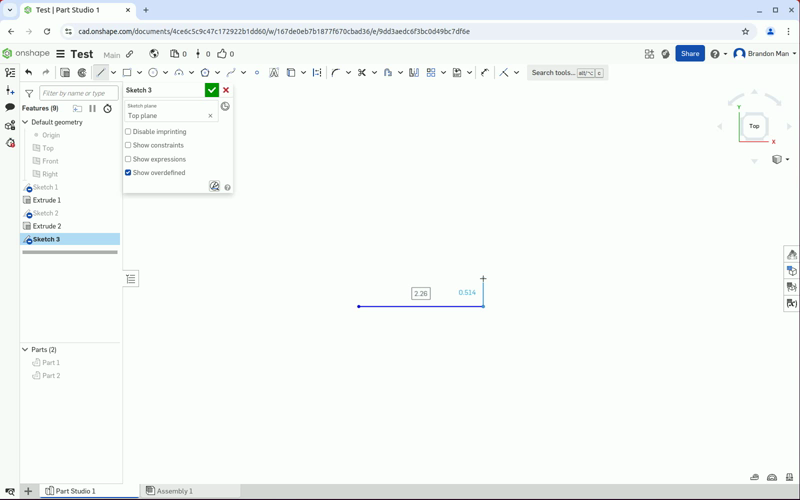
scroll(-6)
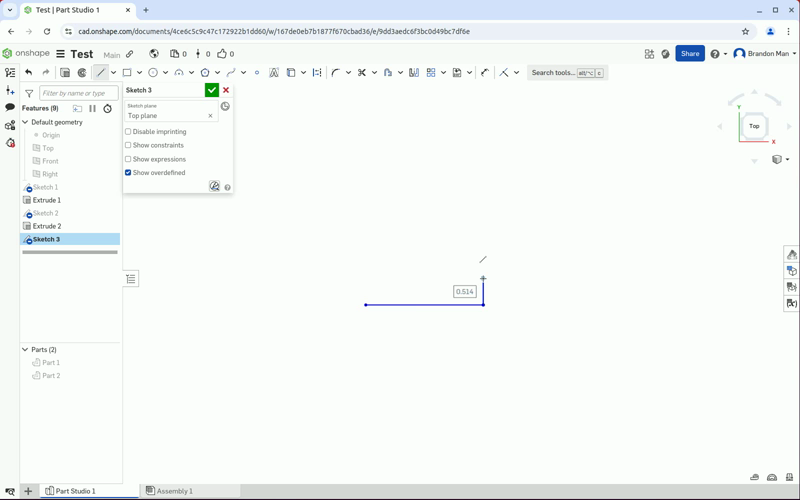
scroll(-6)
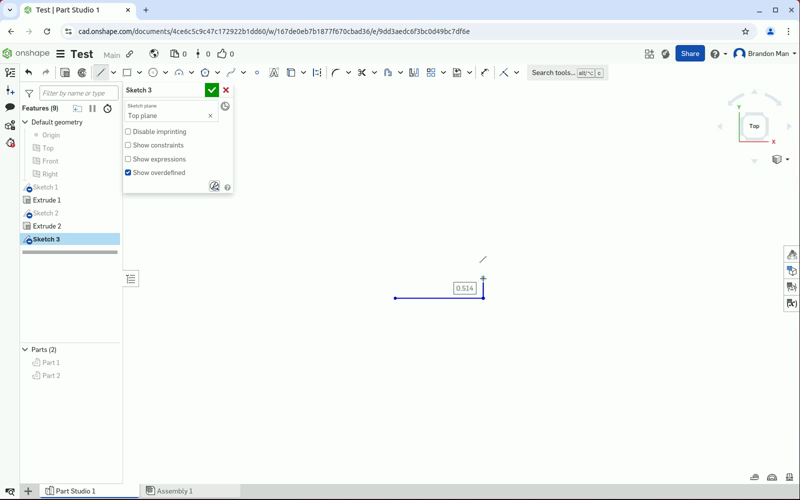
scroll(-6)
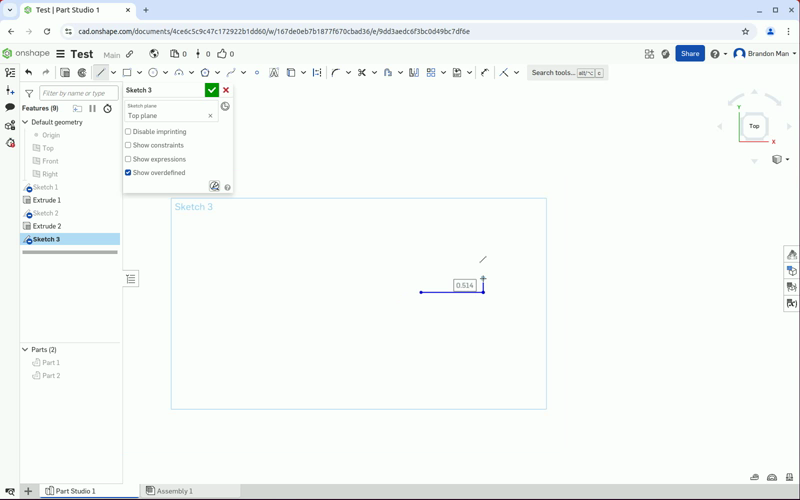
scroll(-6)
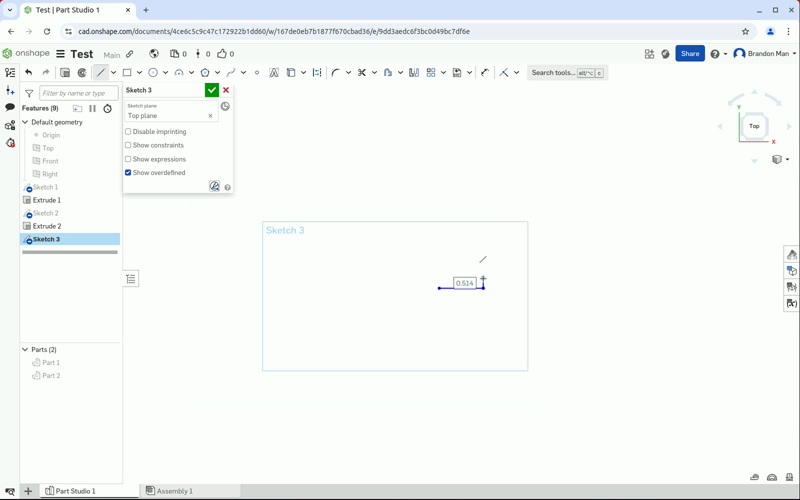
scroll(-6)
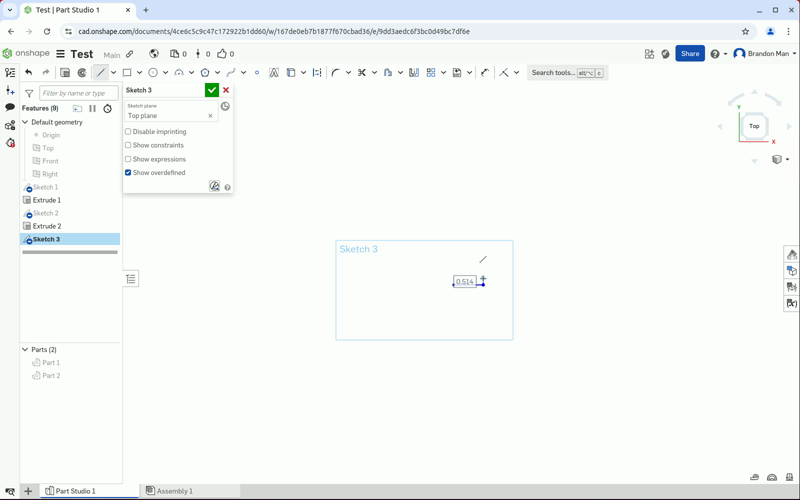
scroll(-6)
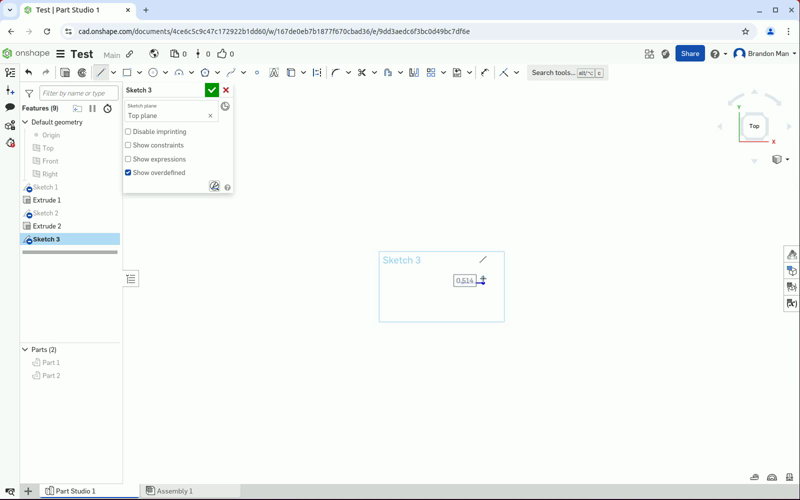
scroll(-6)
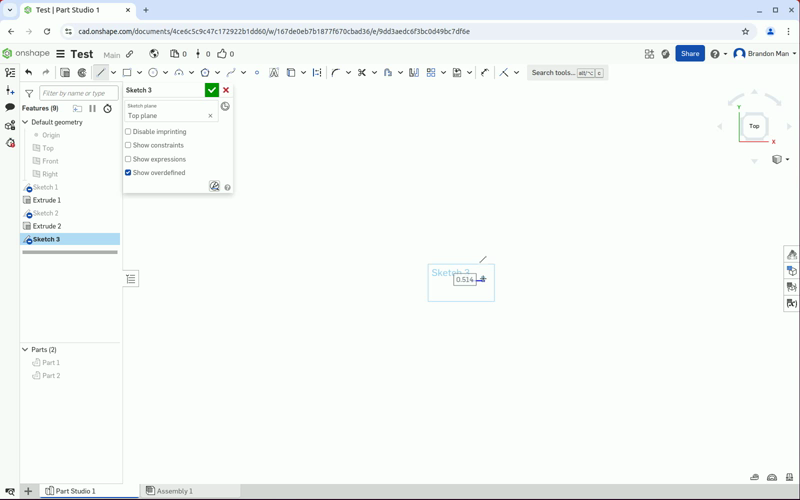
key_up(shift)
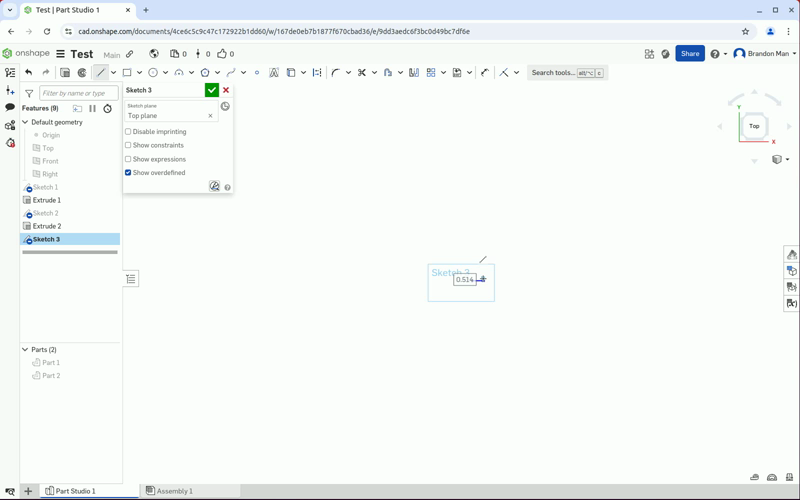
key_down(shift)
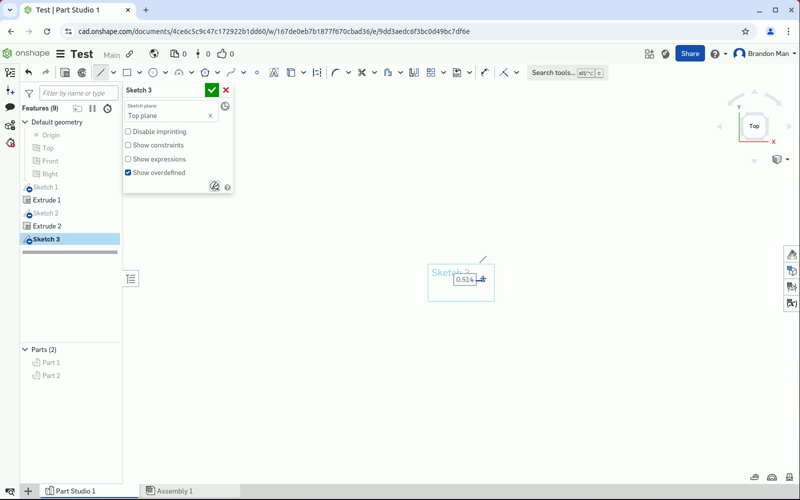
mouse_move(513, 278)
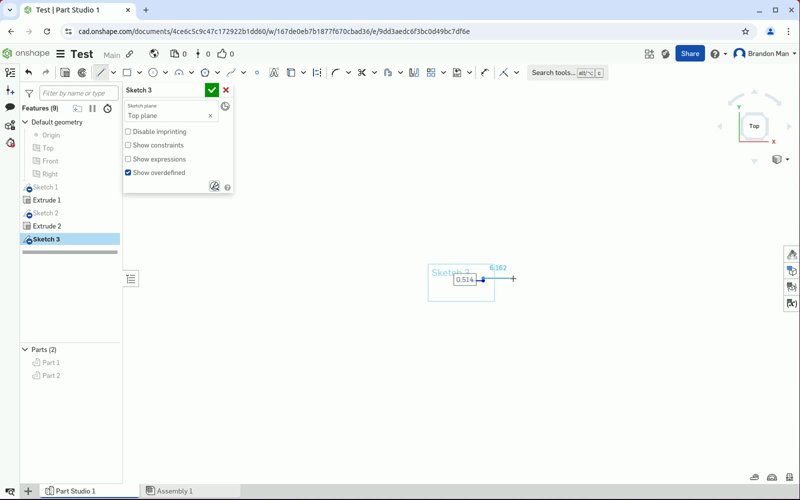
mouse_move(472, 278)
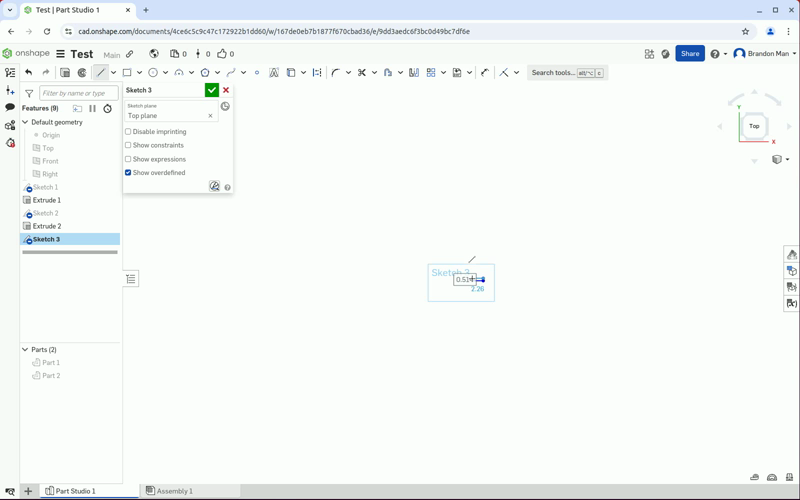
scroll(6)
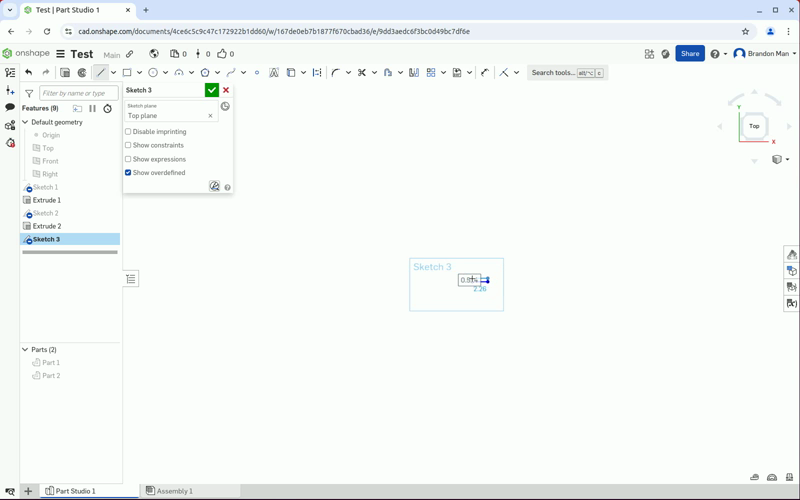
scroll(6)
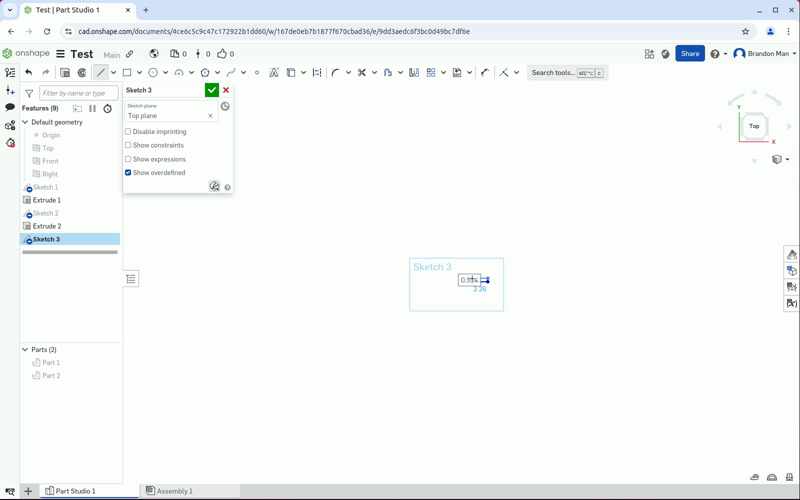
scroll(6)
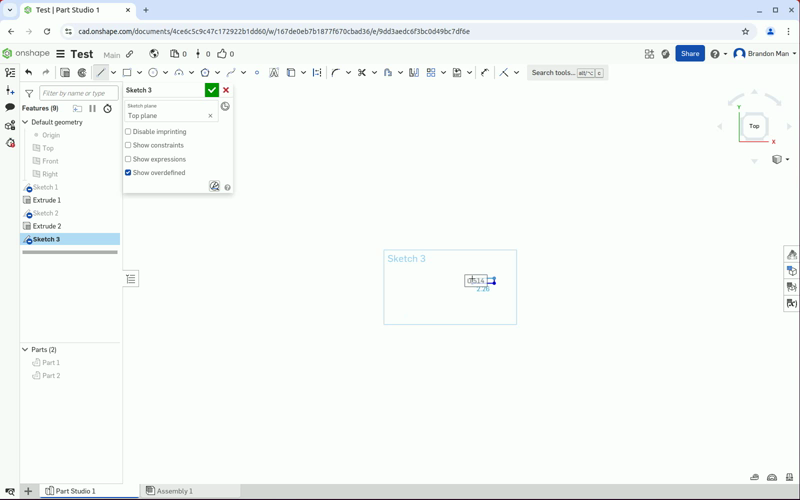
scroll(6)
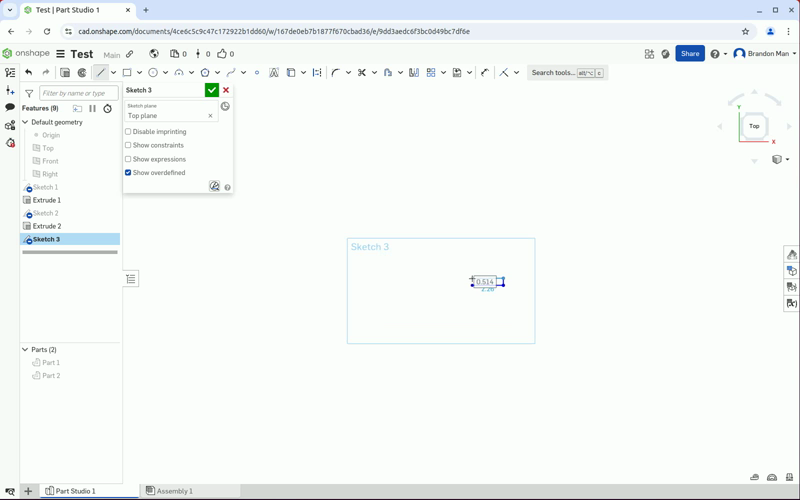
scroll(6)
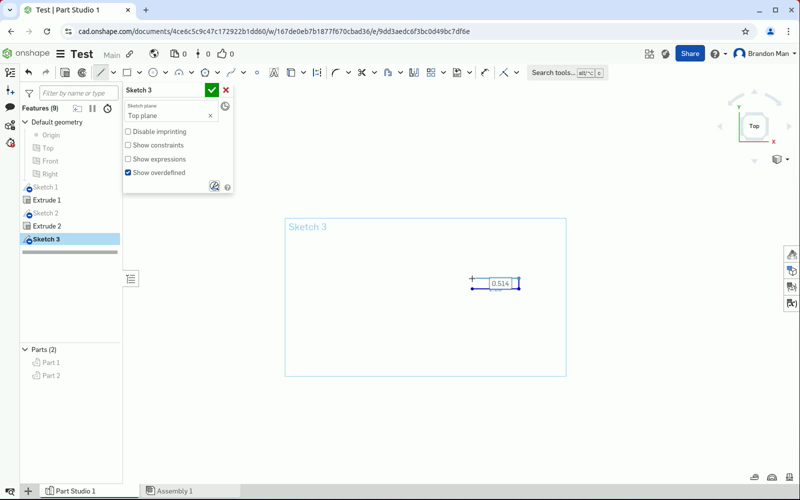
scroll(6)
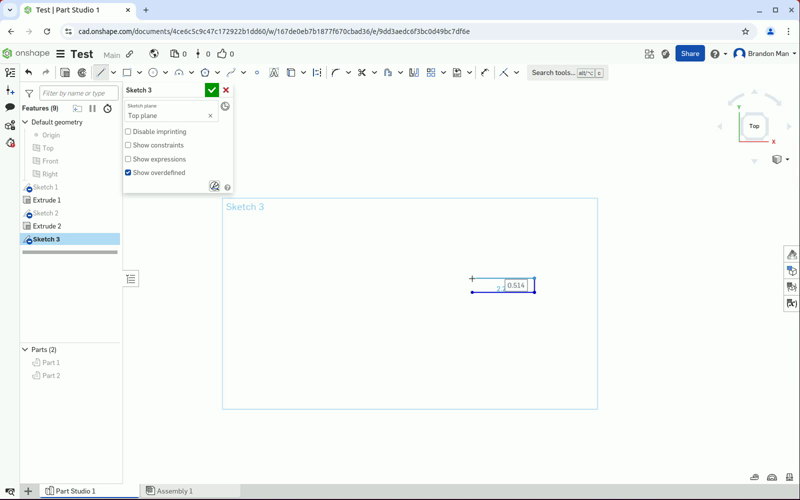
scroll(6)
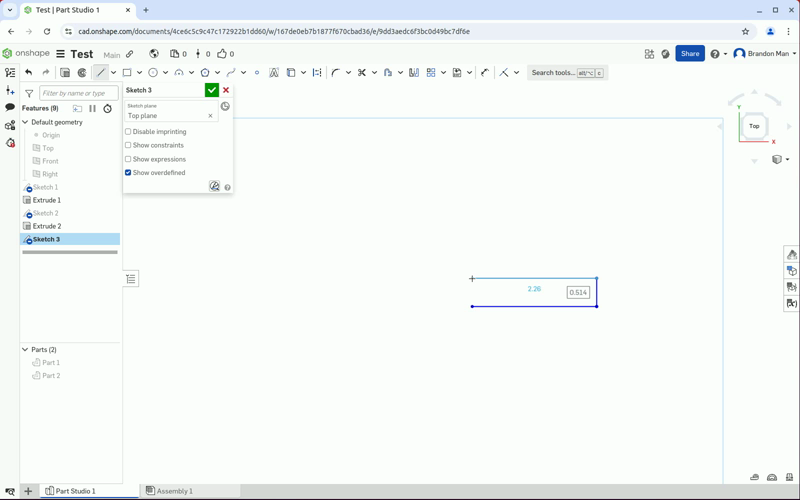
click(472, 278)
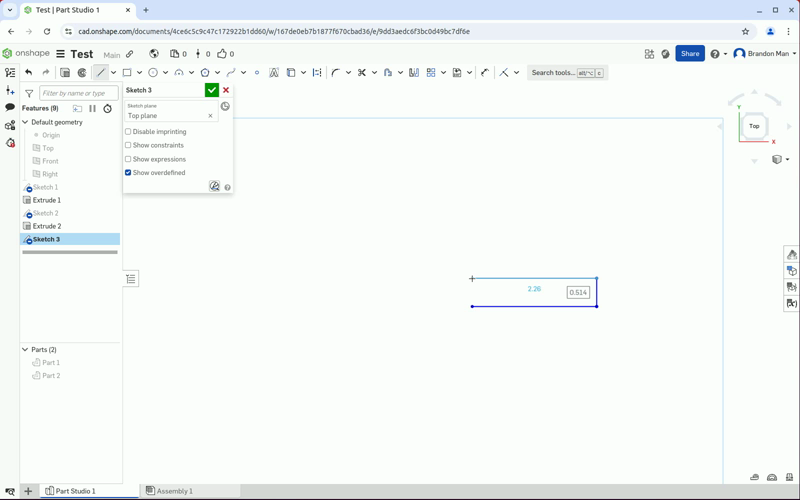
scroll(-6)
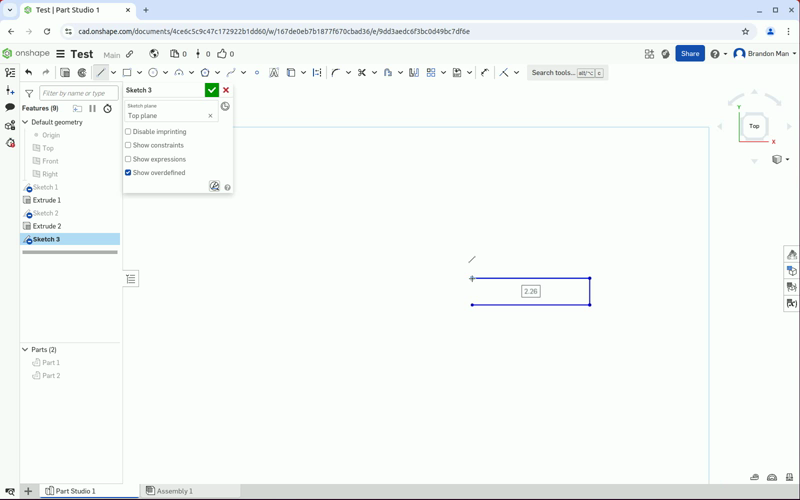
scroll(-6)
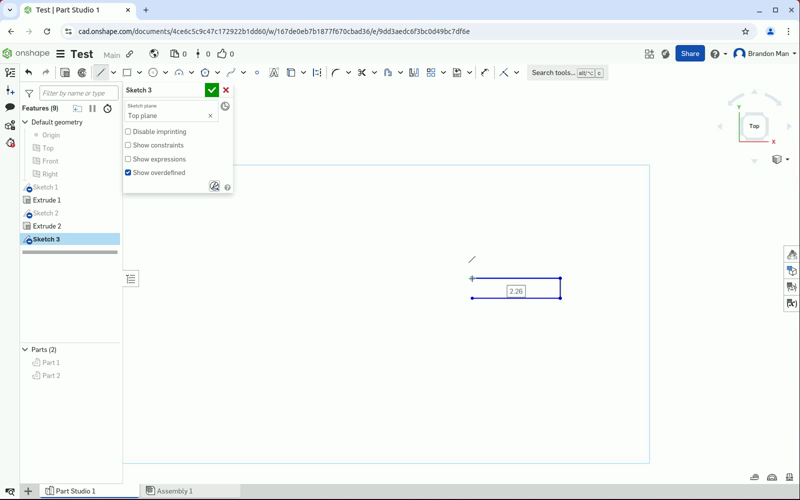
scroll(-6)
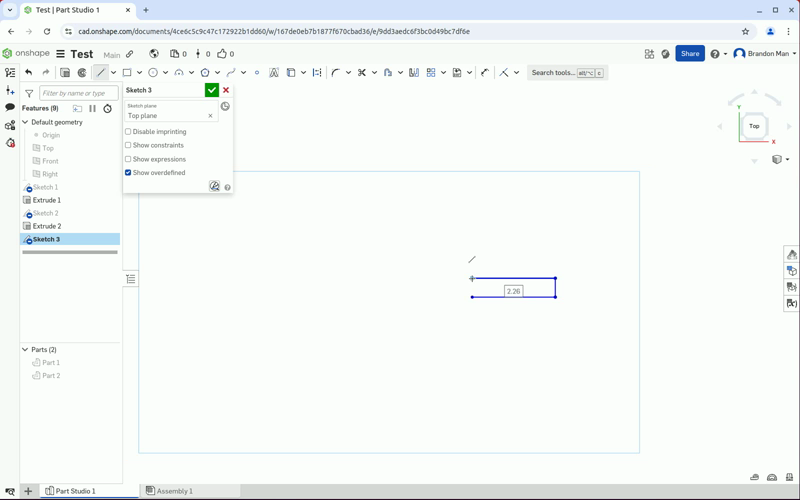
scroll(-6)
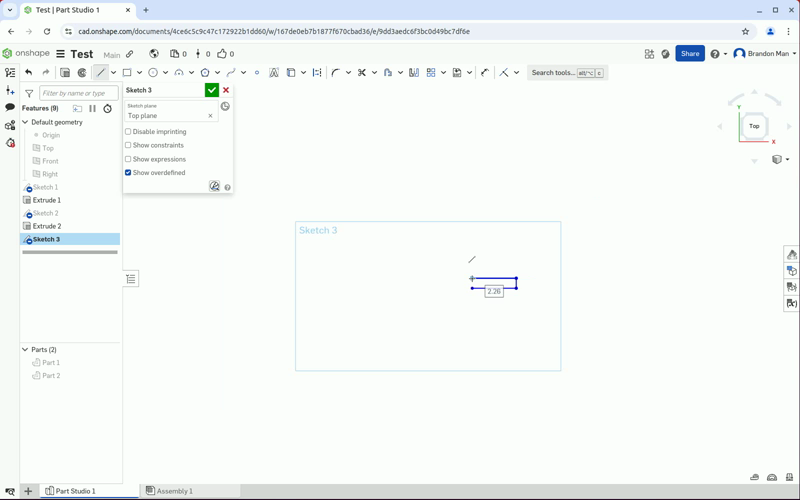
scroll(-6)
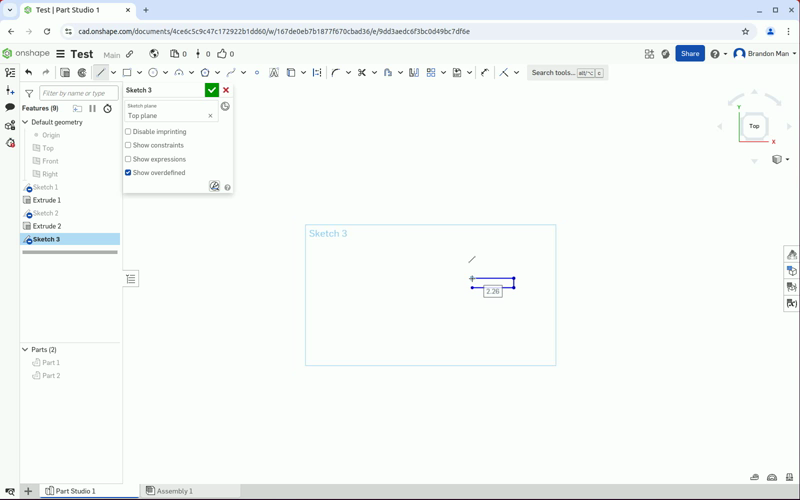
scroll(-6)
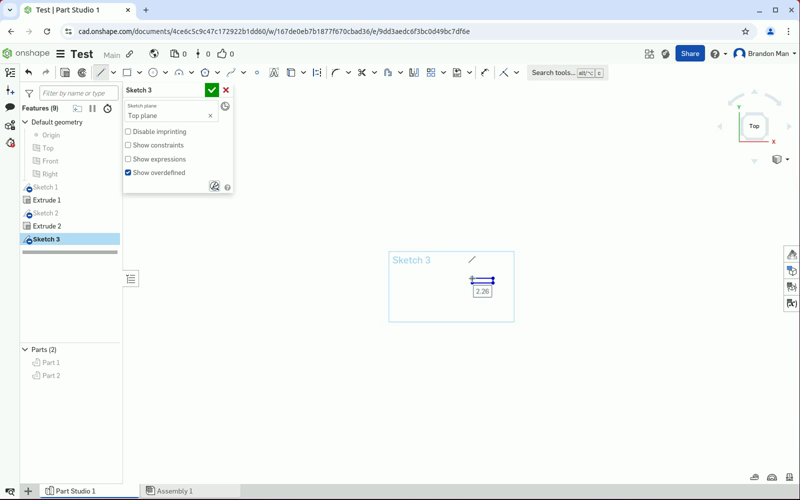
scroll(-6)
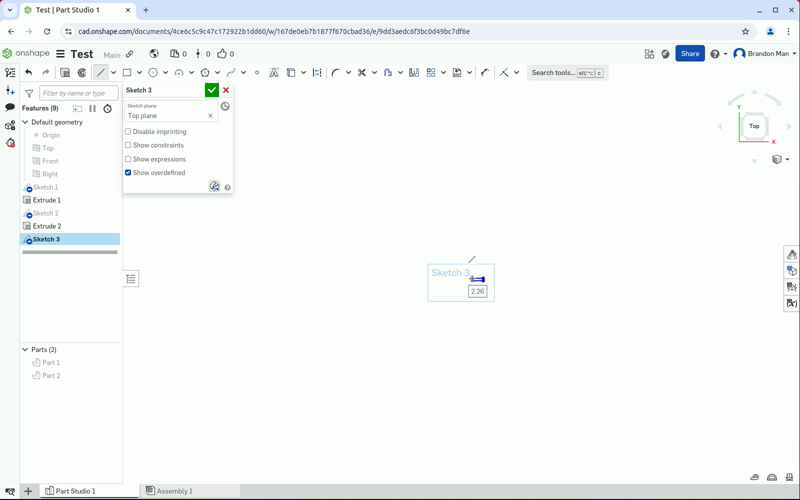
key_up(shift)
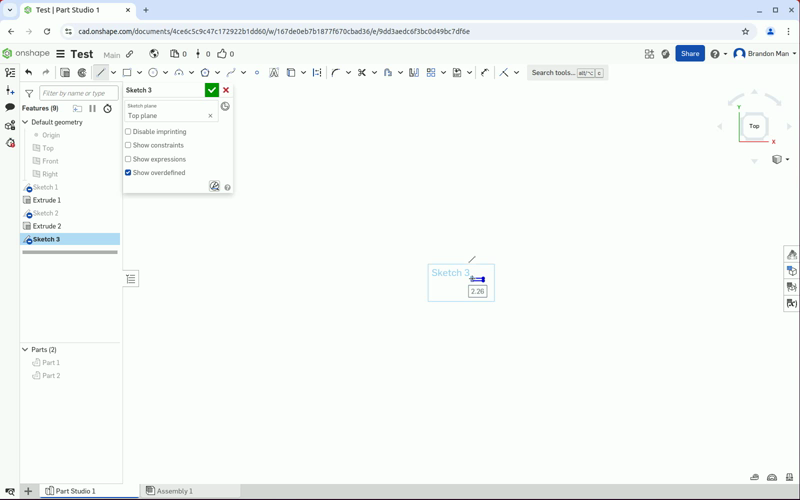
mouse_move(502, 278)
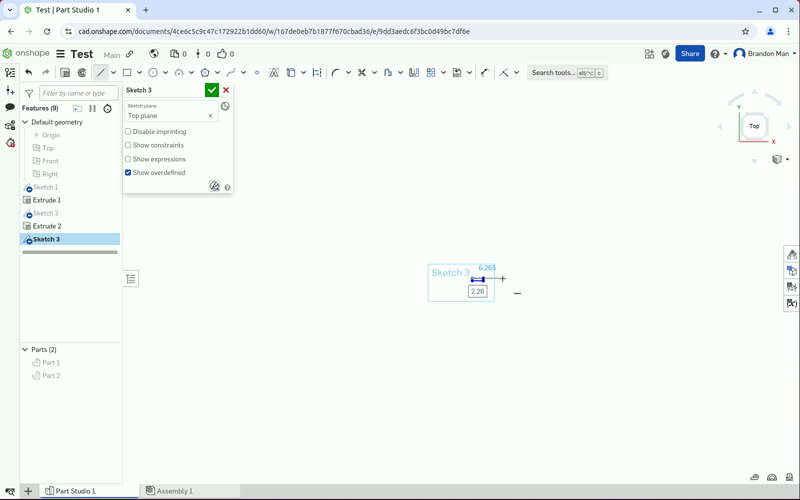
key_down(shift)
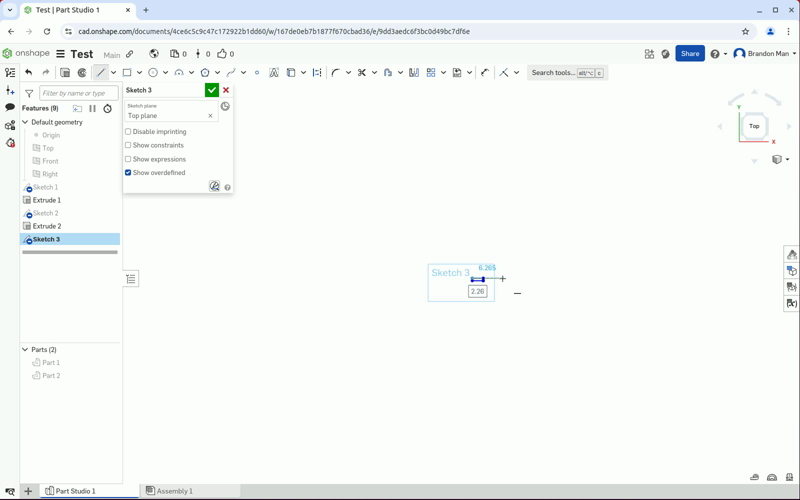
mouse_move(472, 280)
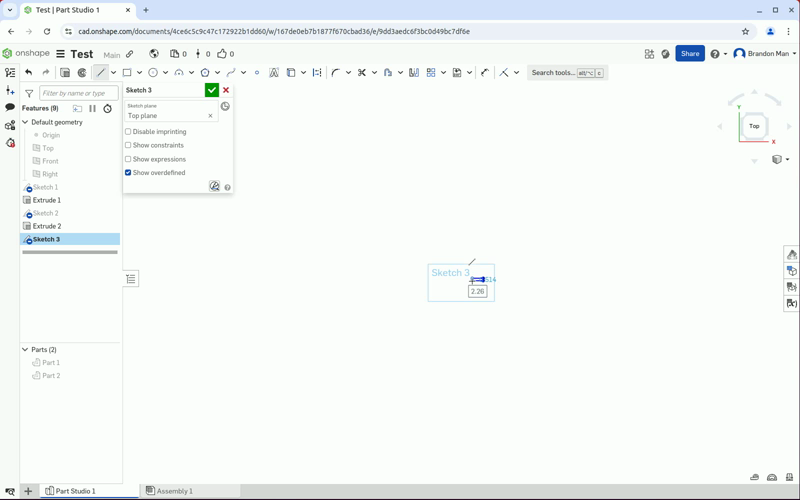
scroll(6)
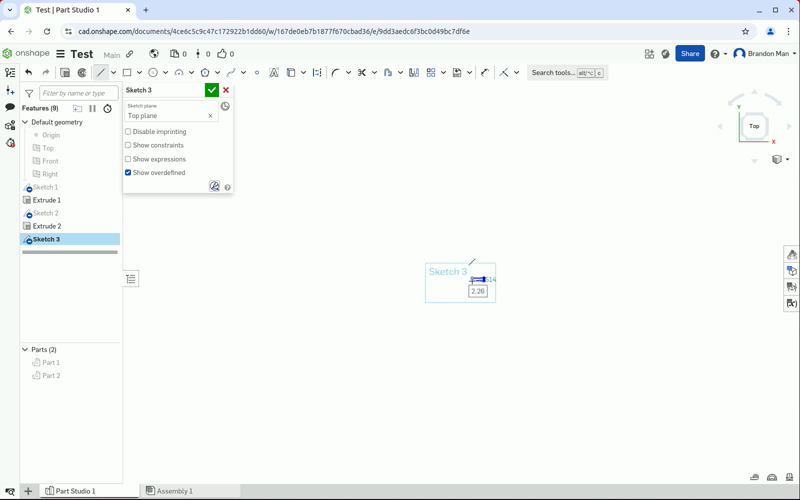
scroll(6)
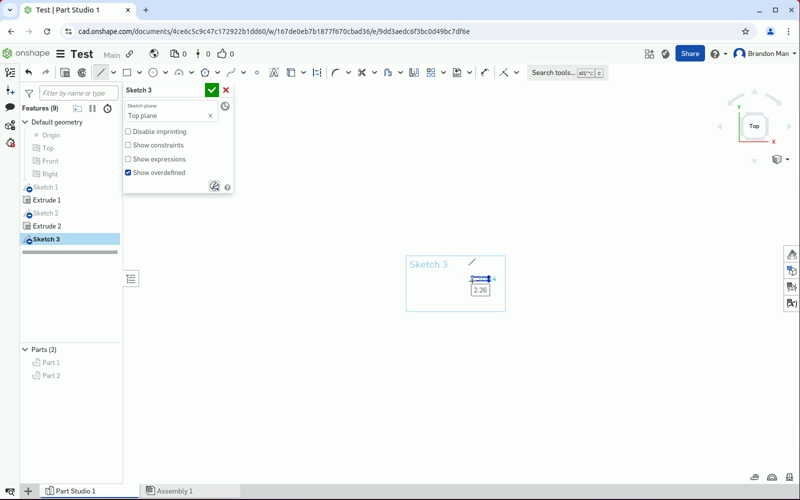
scroll(6)
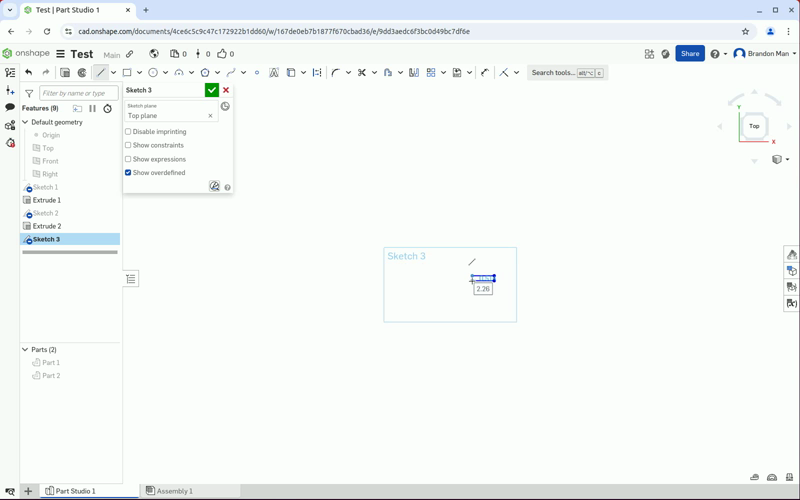
scroll(6)
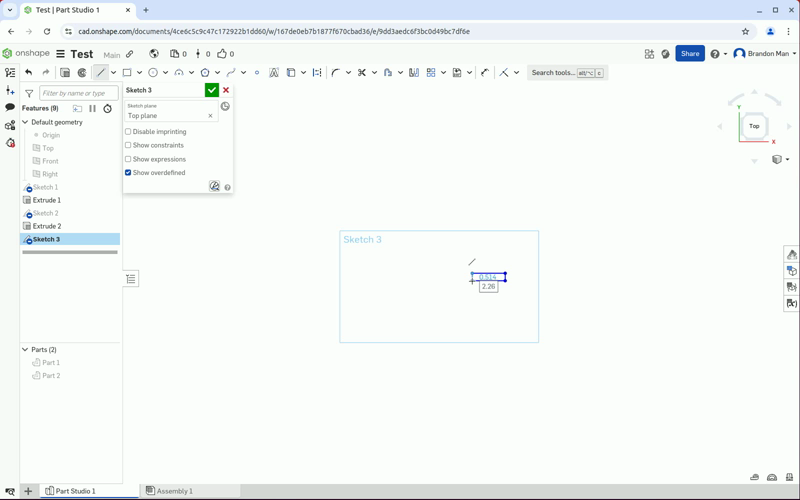
scroll(6)
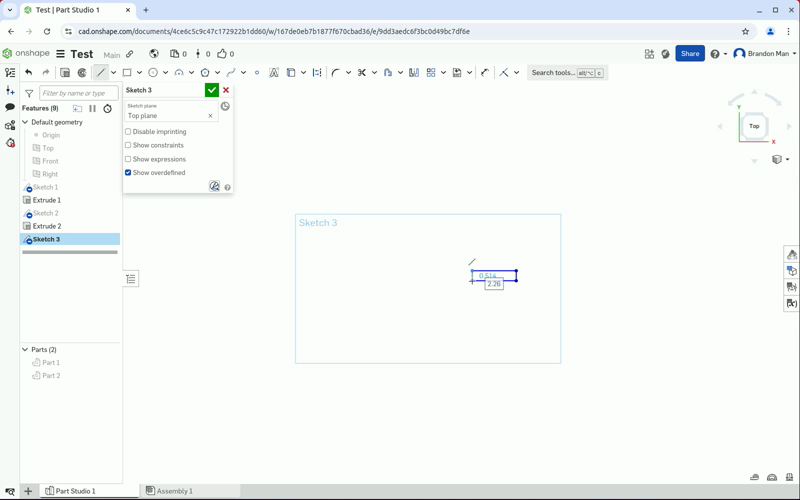
scroll(6)
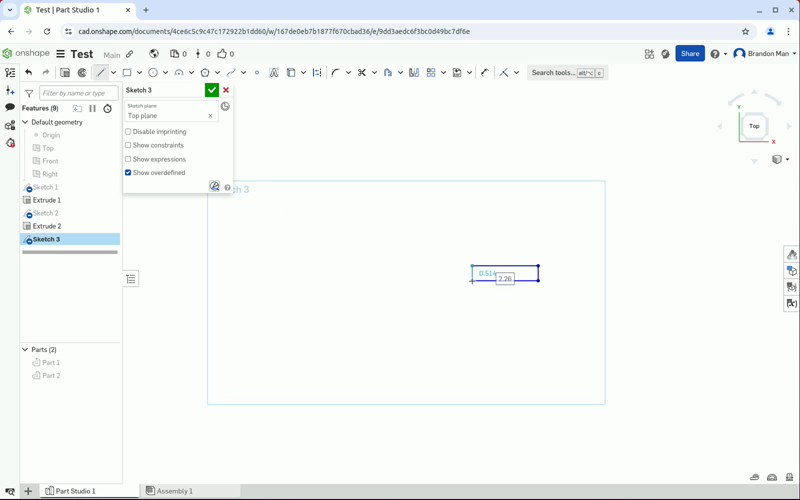
scroll(6)
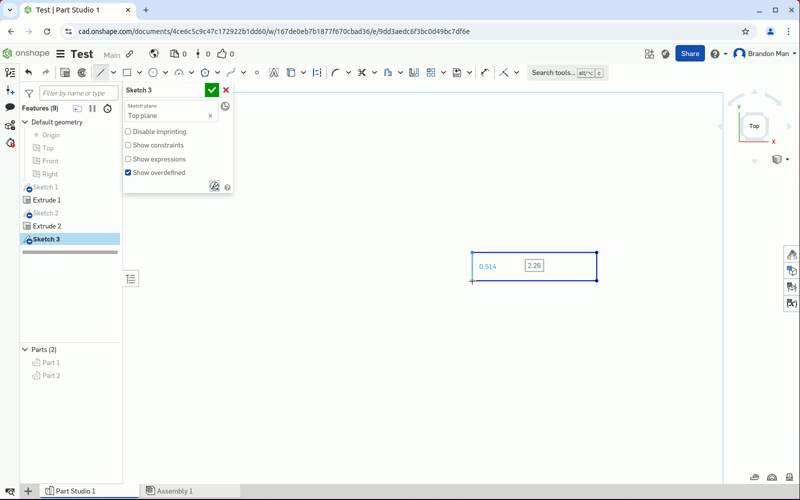
key_up(shift)
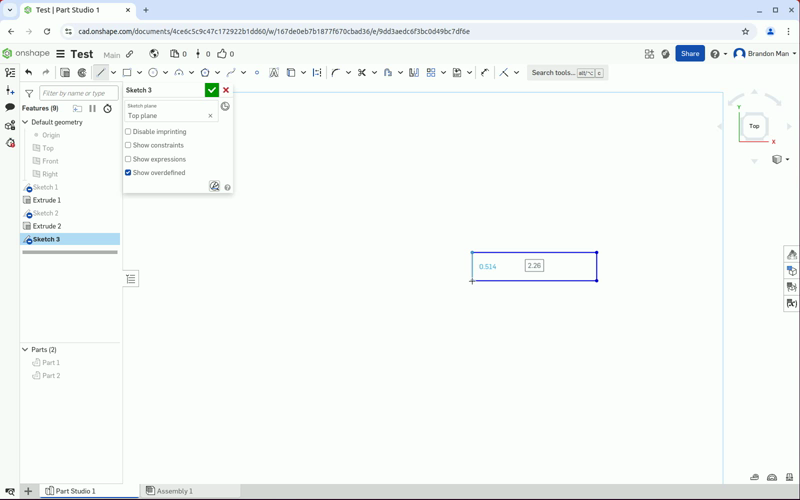
click(472, 280)
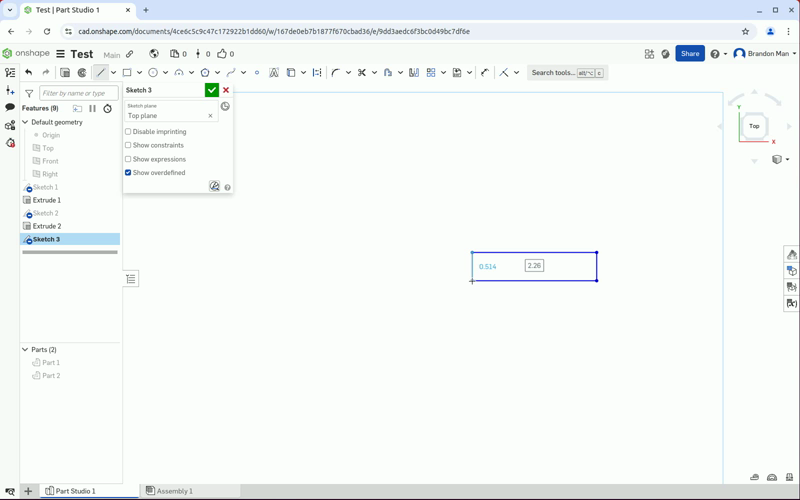
scroll(-6)
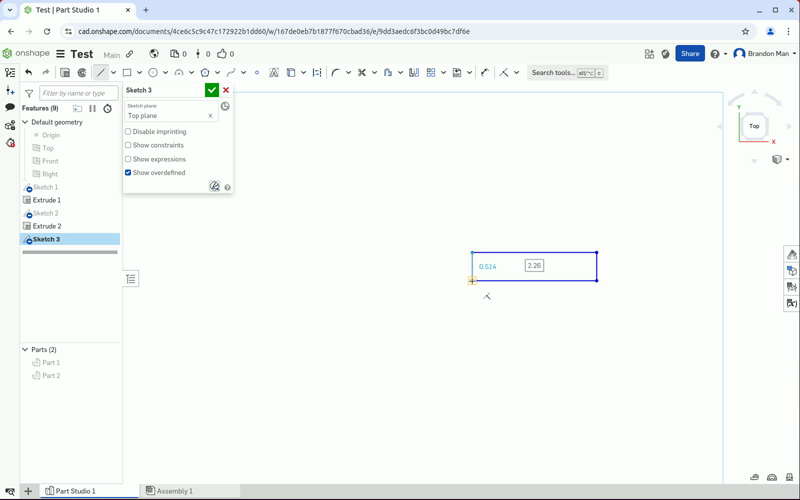
scroll(-6)
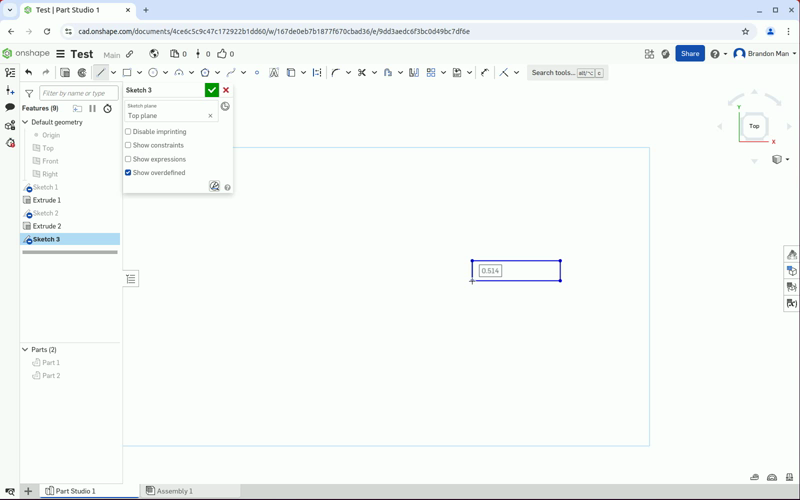
scroll(-6)
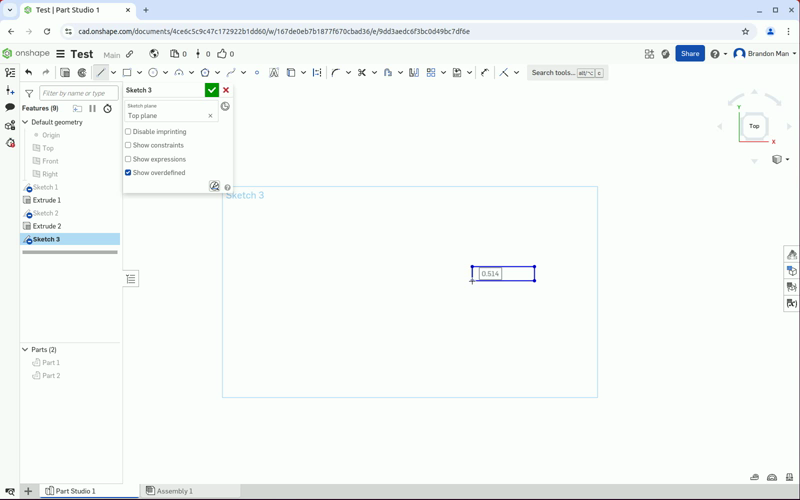
scroll(-6)
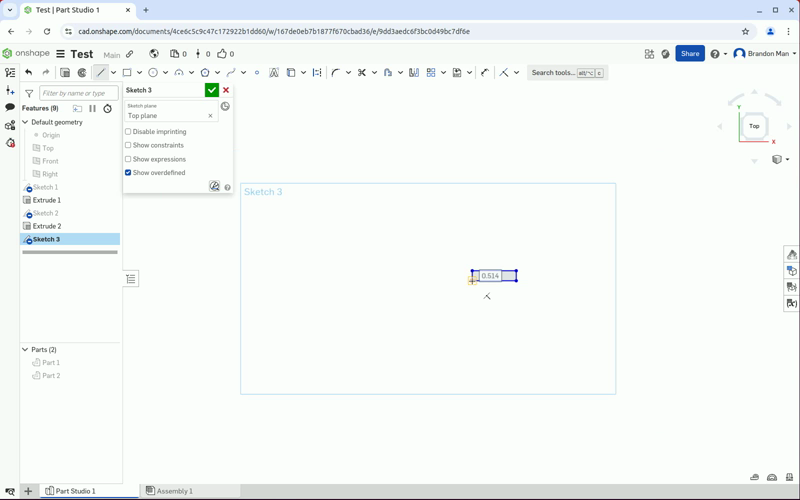
scroll(-6)
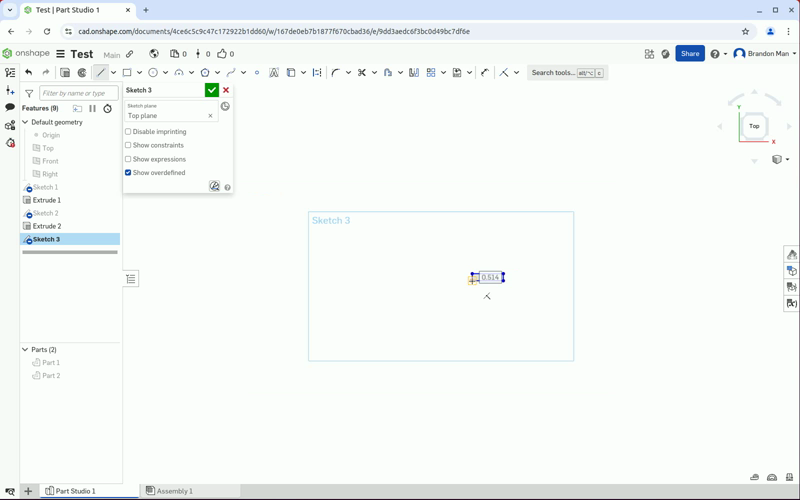
scroll(-6)
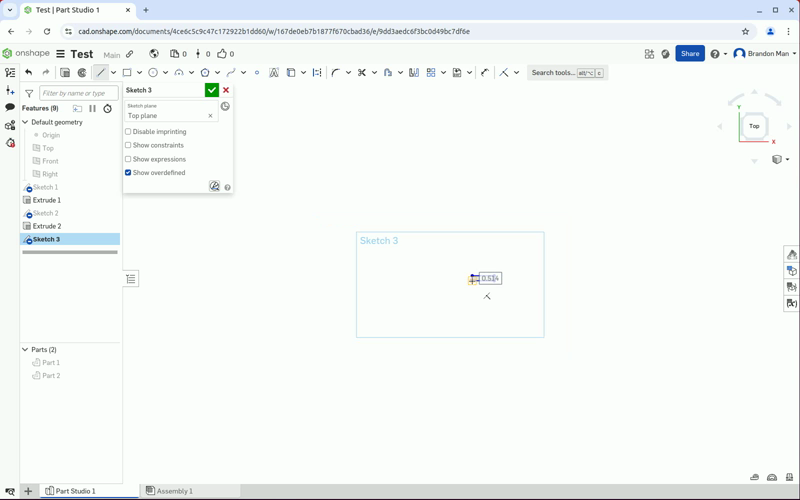
scroll(-6)
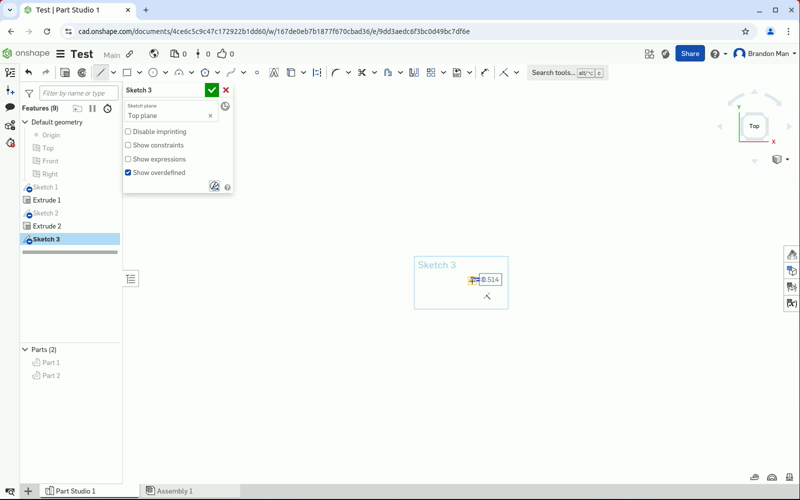
key(esc)
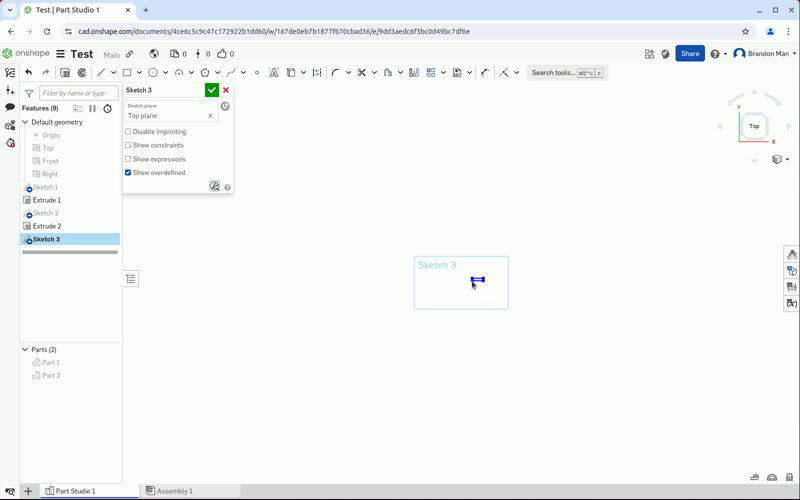
mouse_move(480, 279)
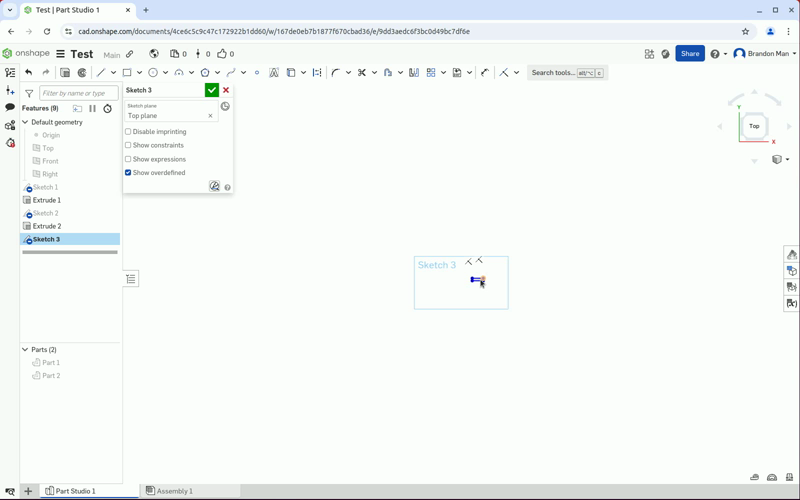
scroll(6)
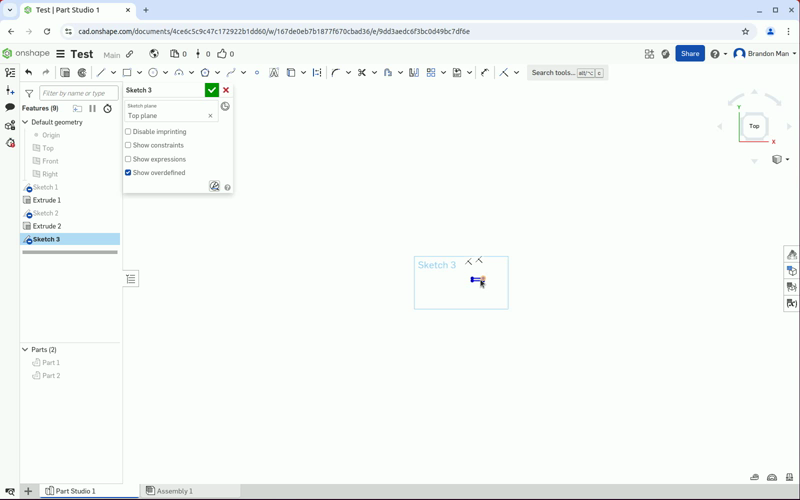
scroll(6)
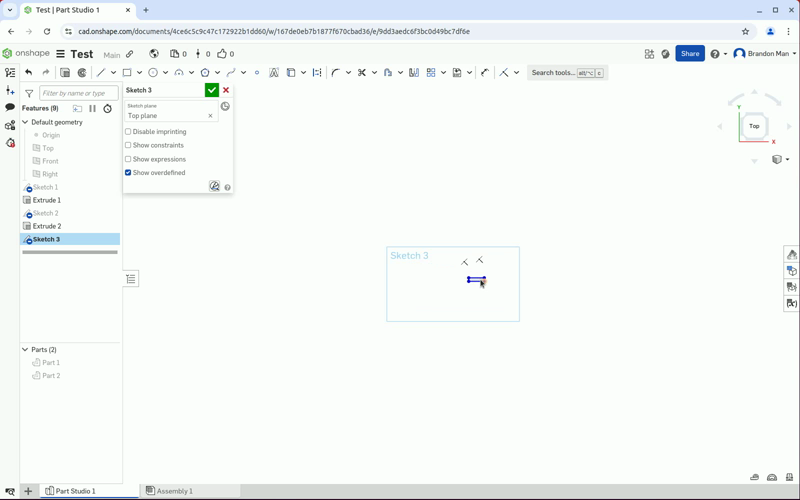
scroll(6)
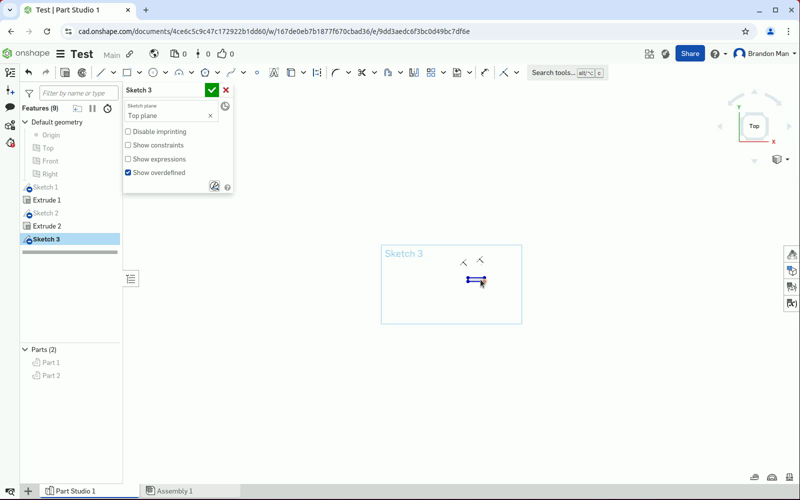
scroll(6)
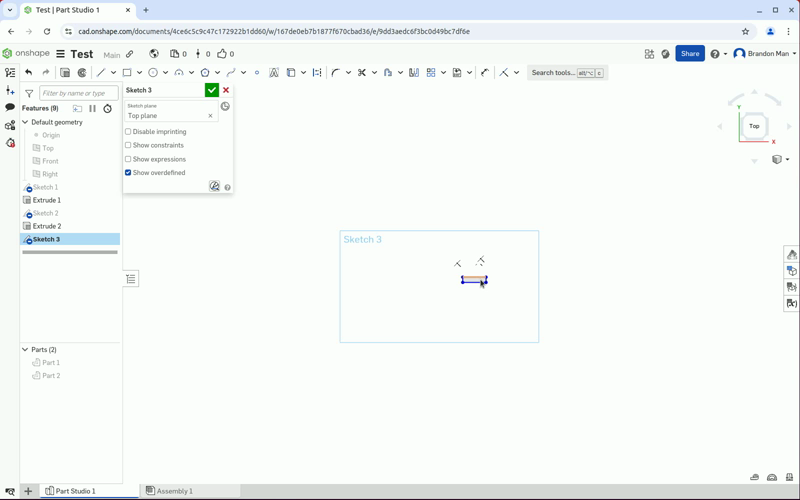
scroll(6)
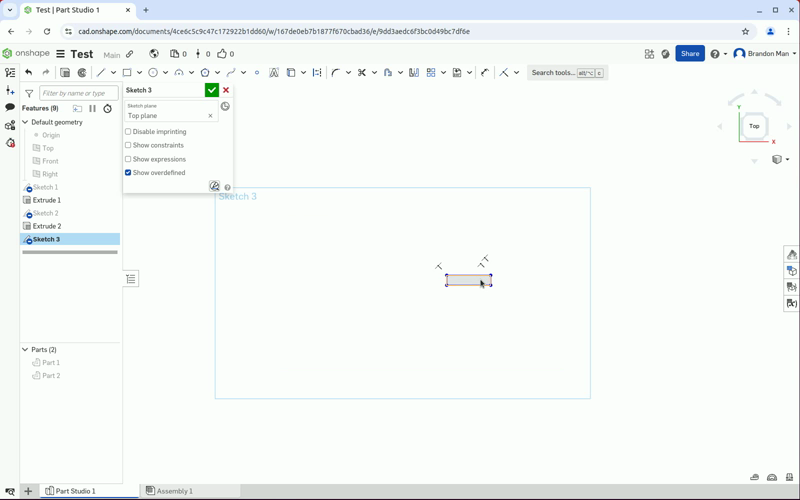
scroll(6)
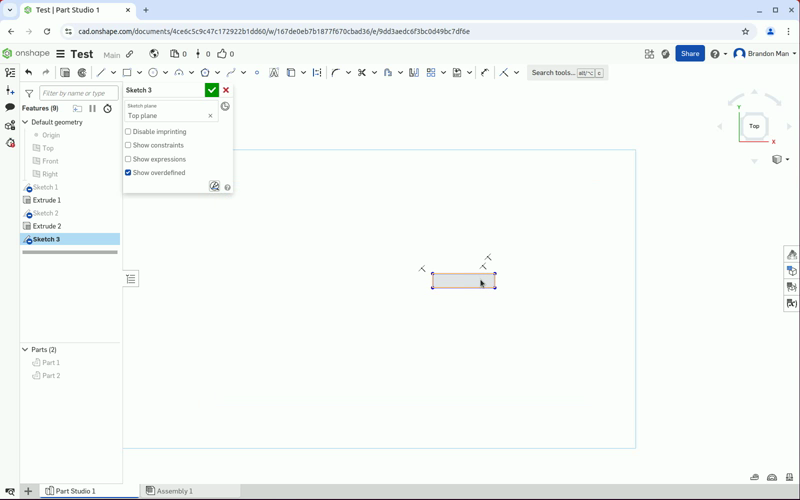
scroll(6)
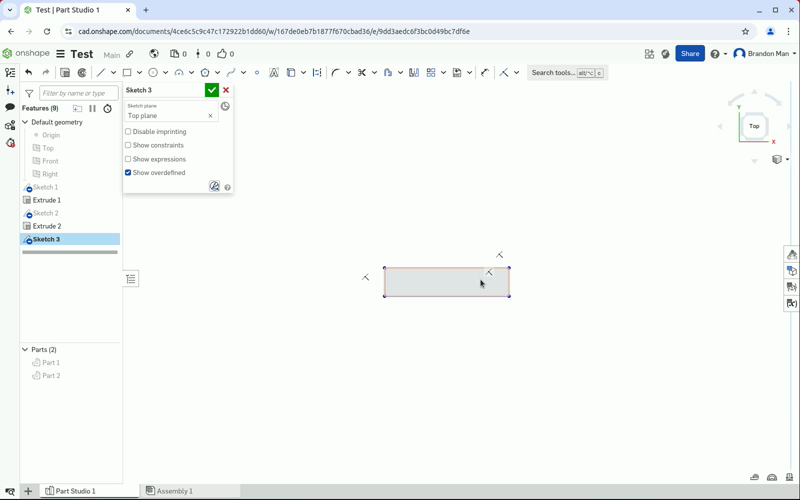
click(480, 279)
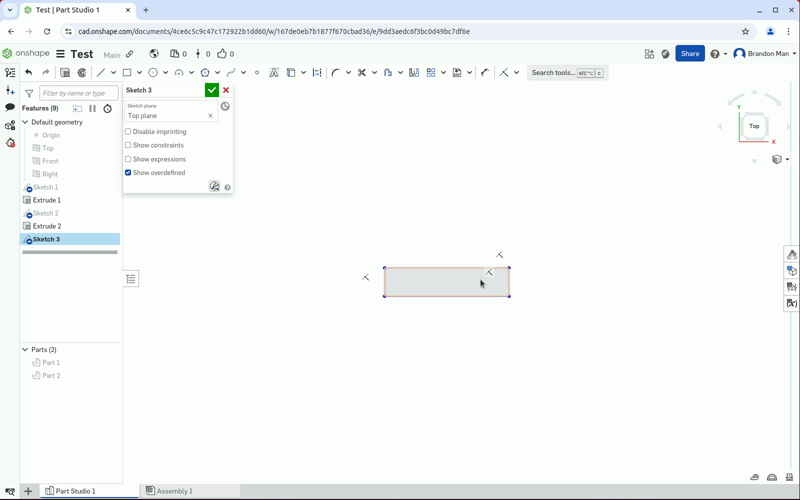
scroll(-6)
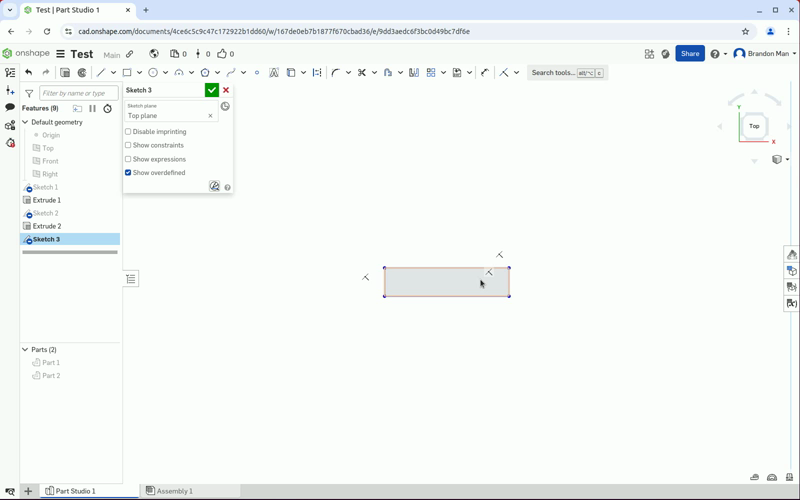
scroll(-6)
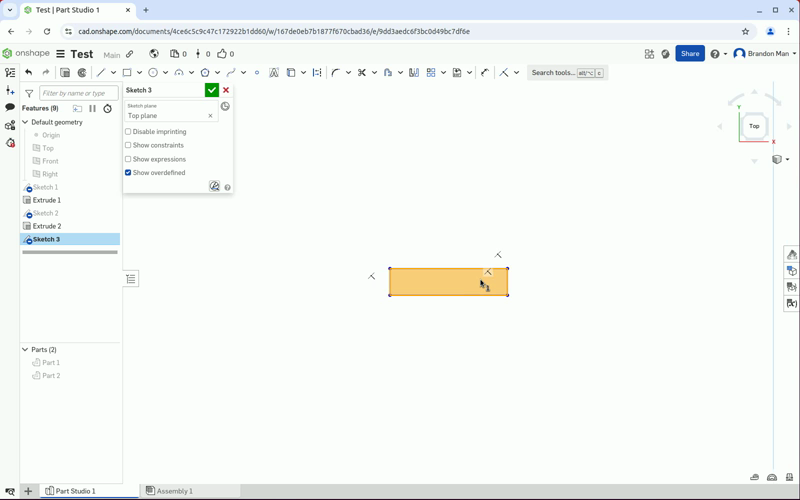
scroll(-6)
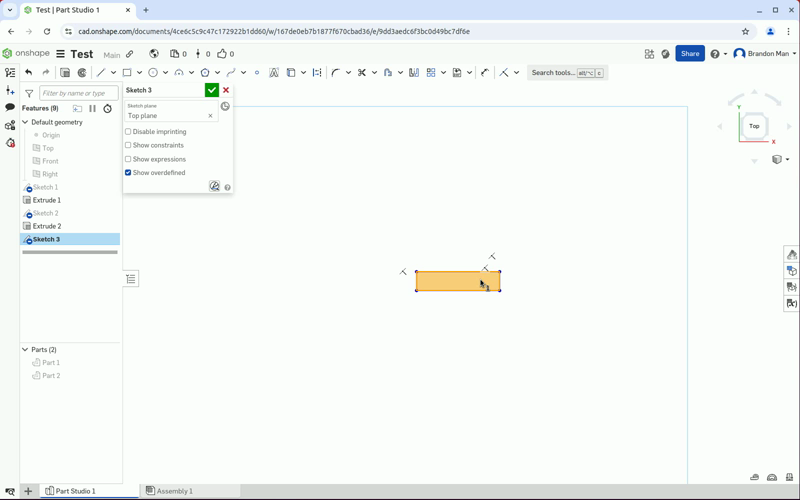
scroll(-6)
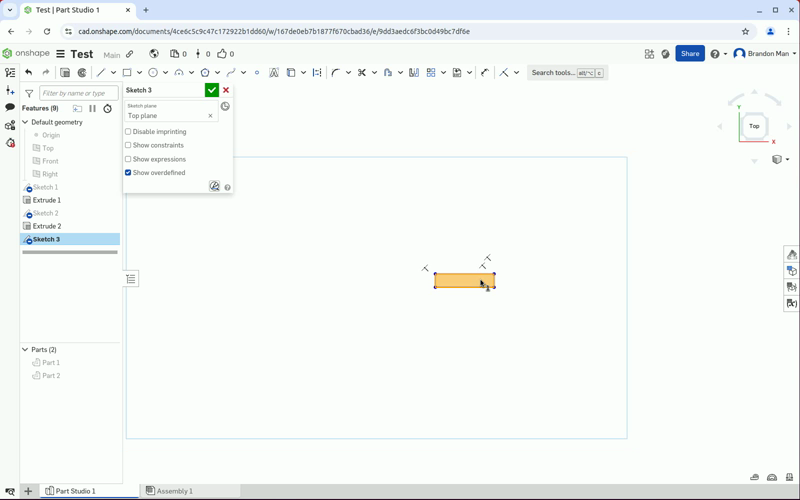
scroll(-6)
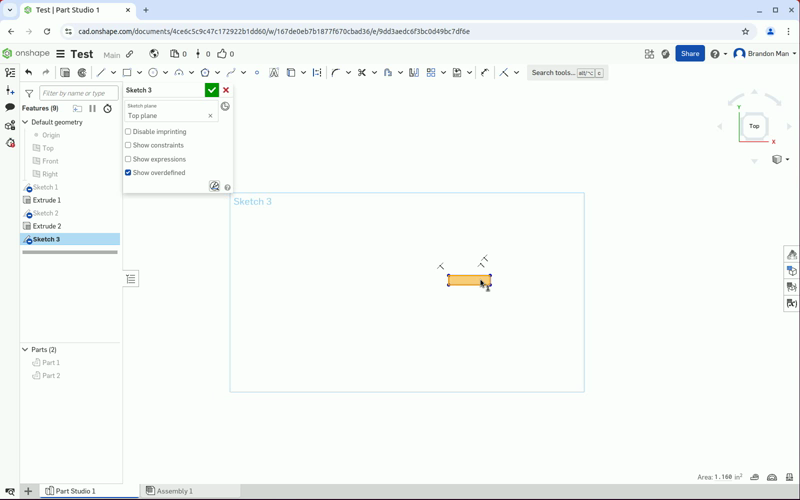
scroll(-6)
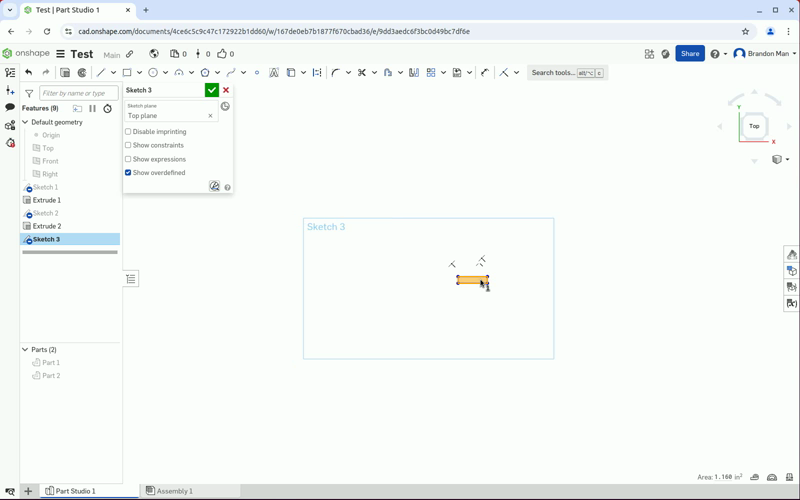
scroll(-6)
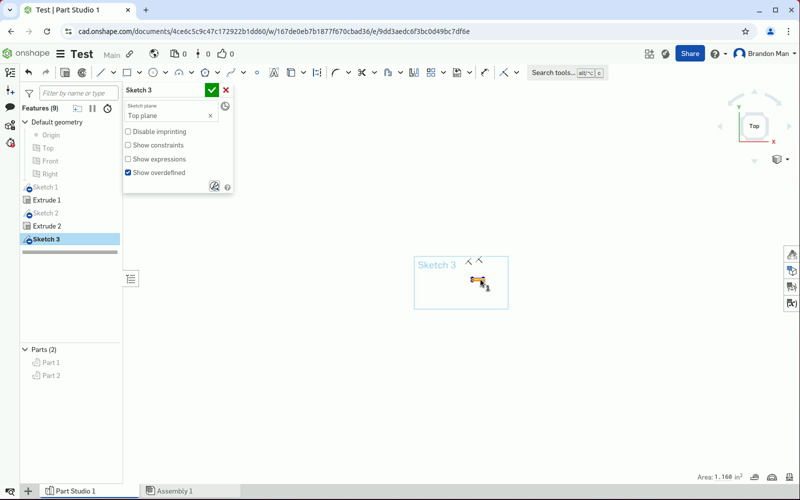
mouse_move(73, 352)
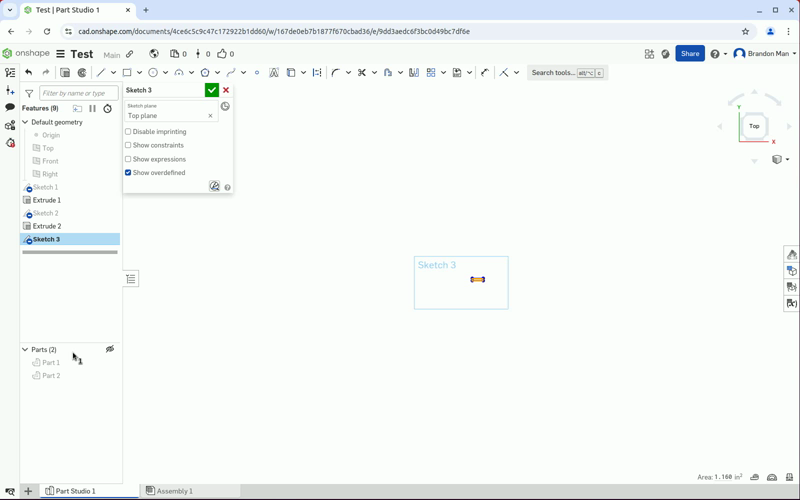
key(shift+y)
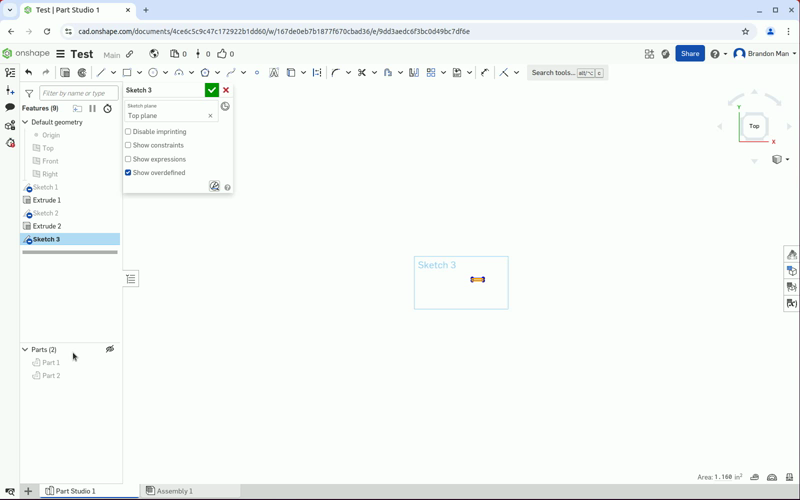
key(shift+e)
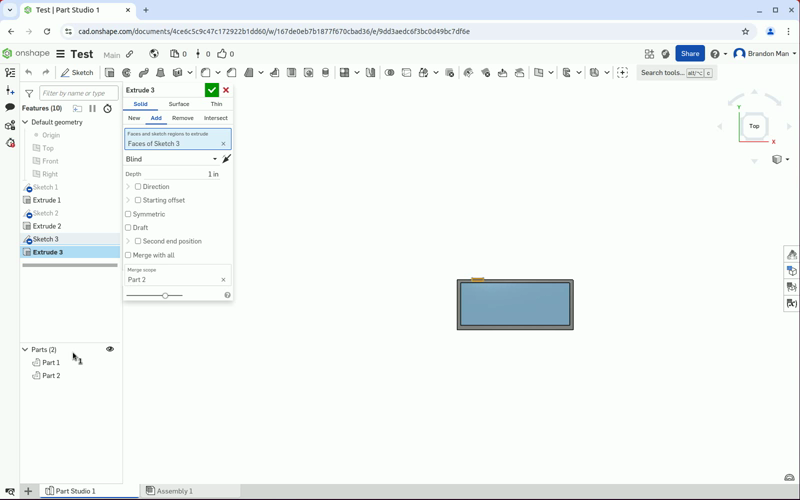
mouse_move(143, 106)
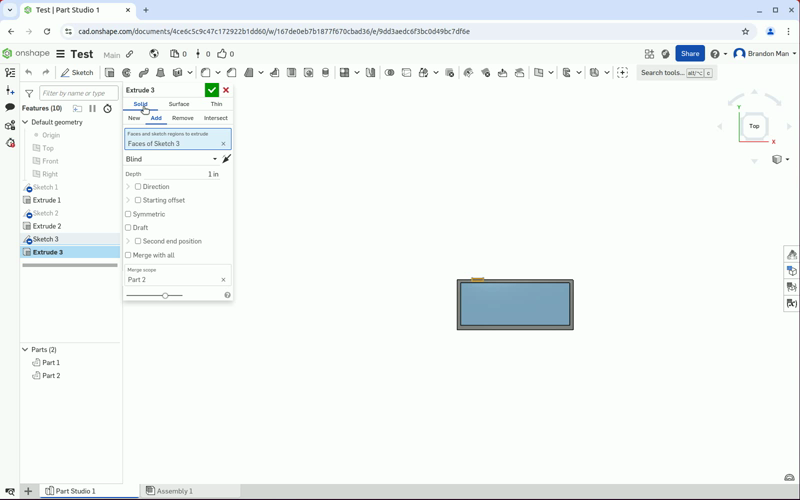
click(143, 106)
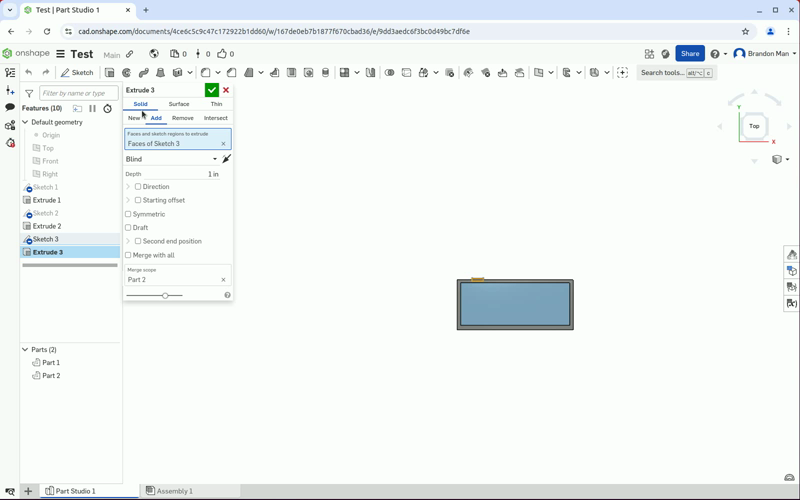
mouse_move(137, 120)
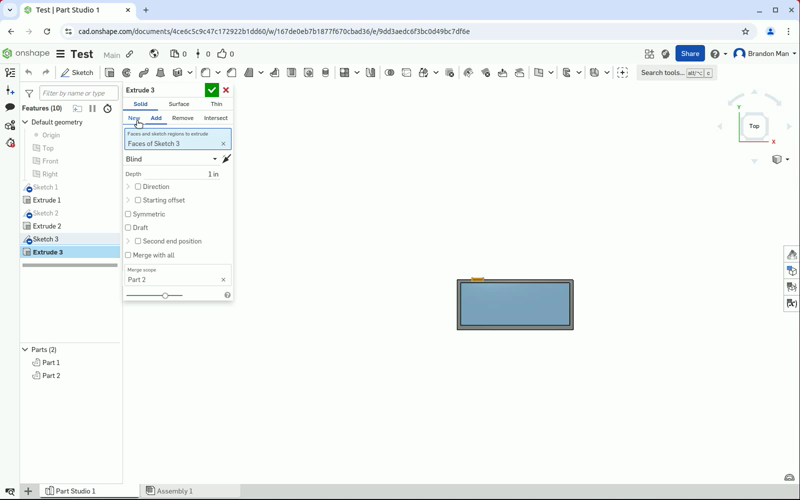
click(137, 120)
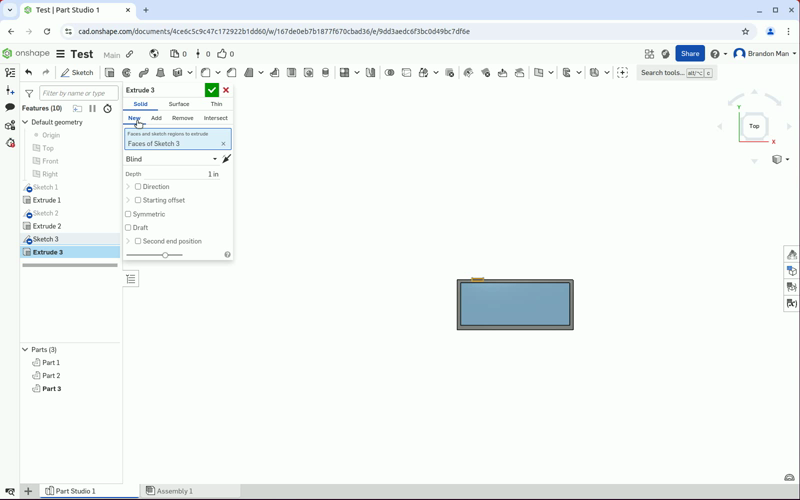
key(tab, 4)
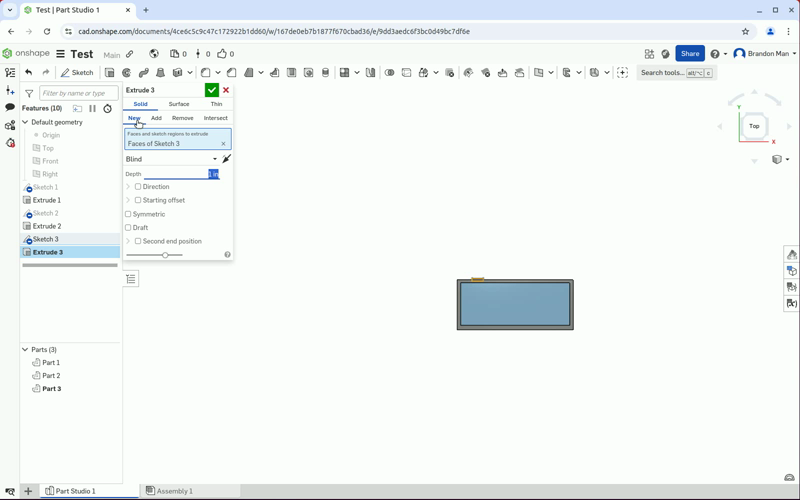
text(4.574)
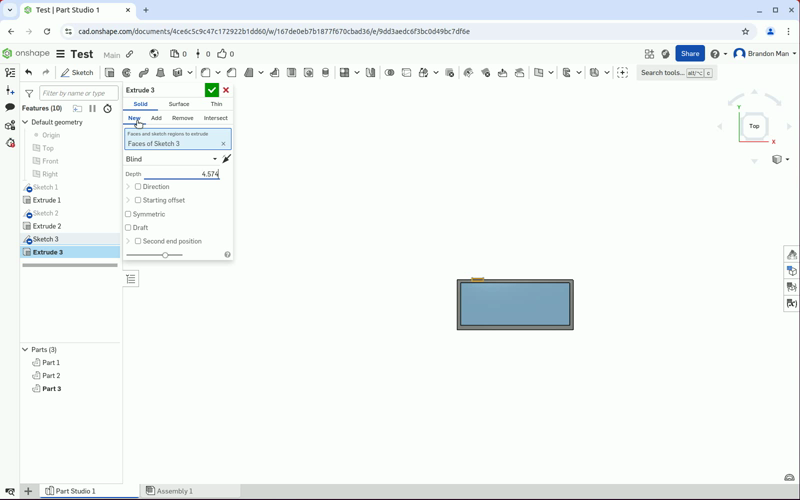
key(enter)
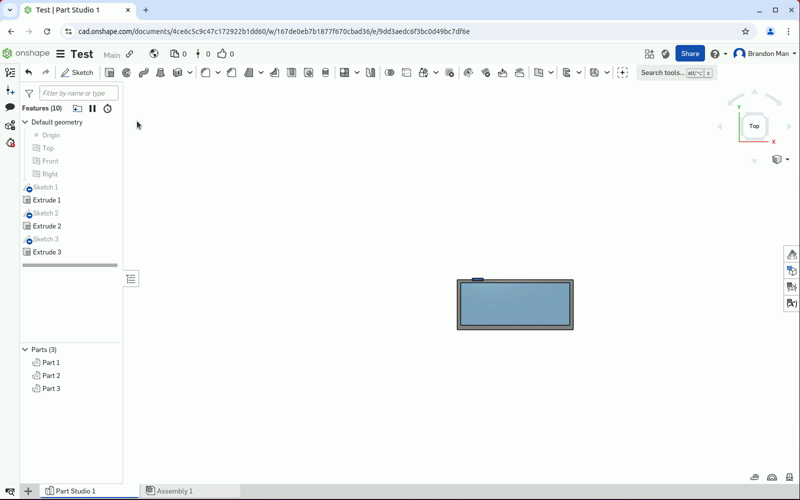
key(shift+h)
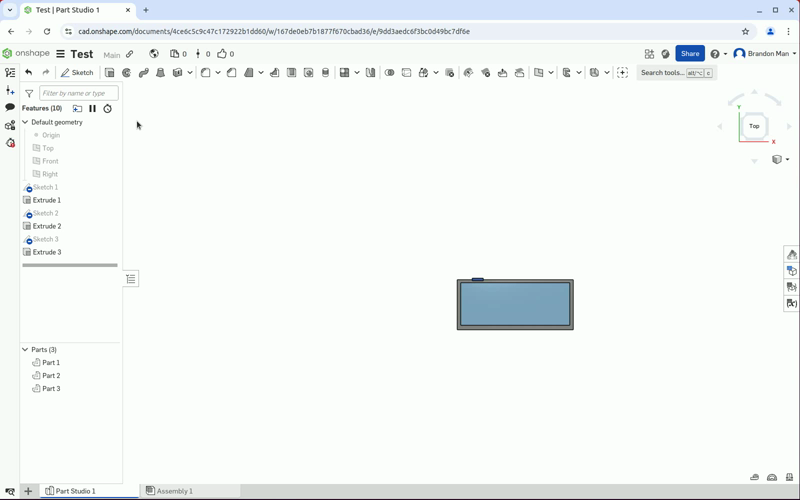
key(shift+h)
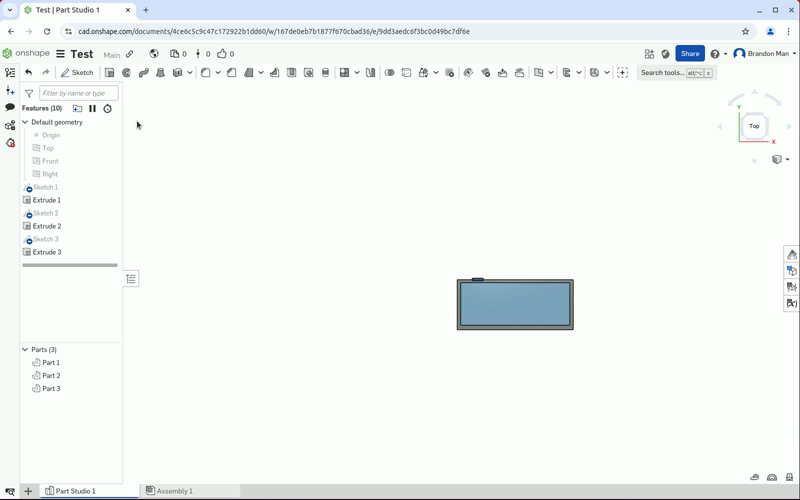
mouse_move(73, 189)
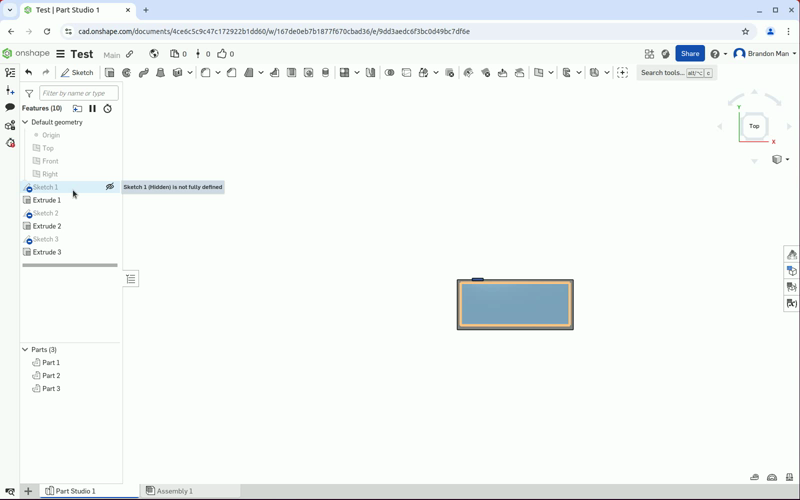
click(73, 189)
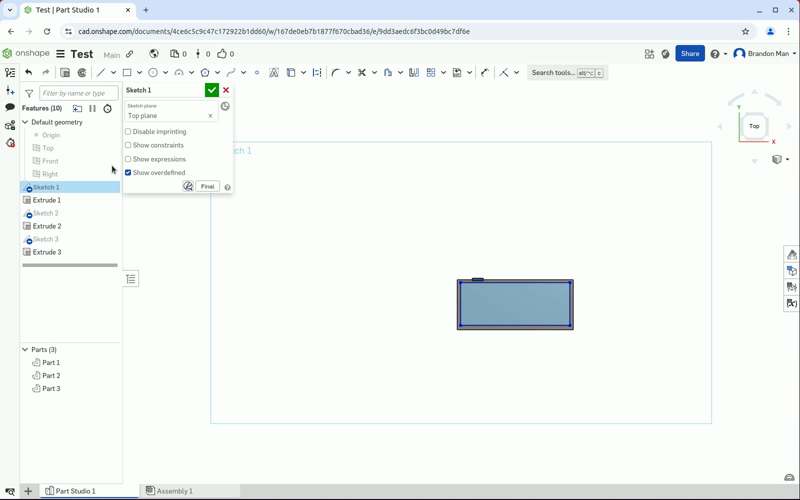
mouse_move(229, 92)
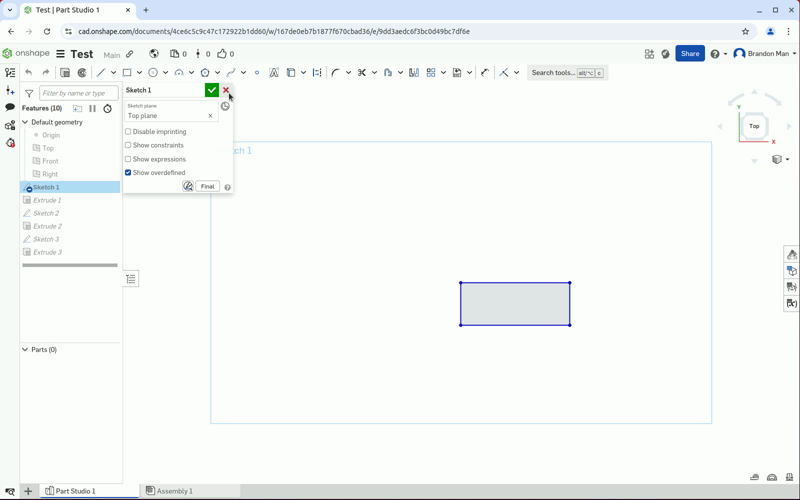
click(229, 92)
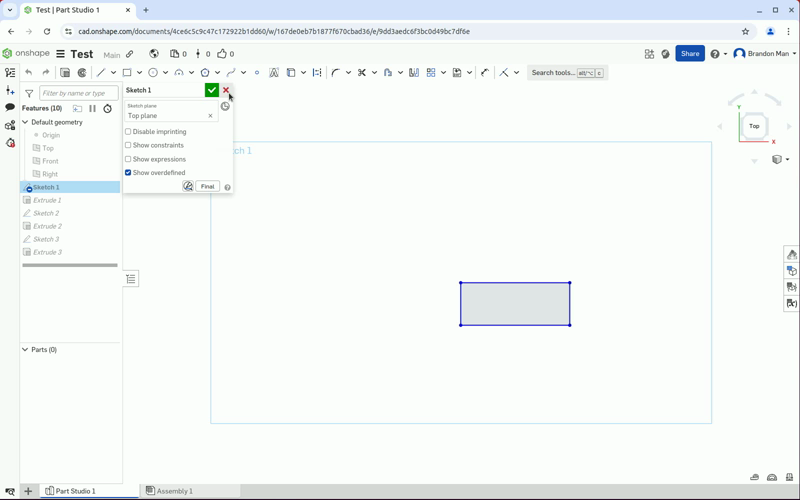
key(shift+s)
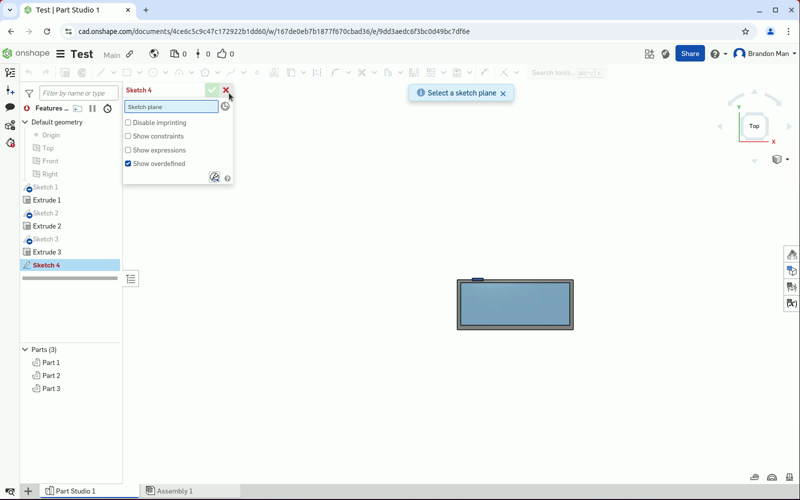
mouse_move(73, 150)
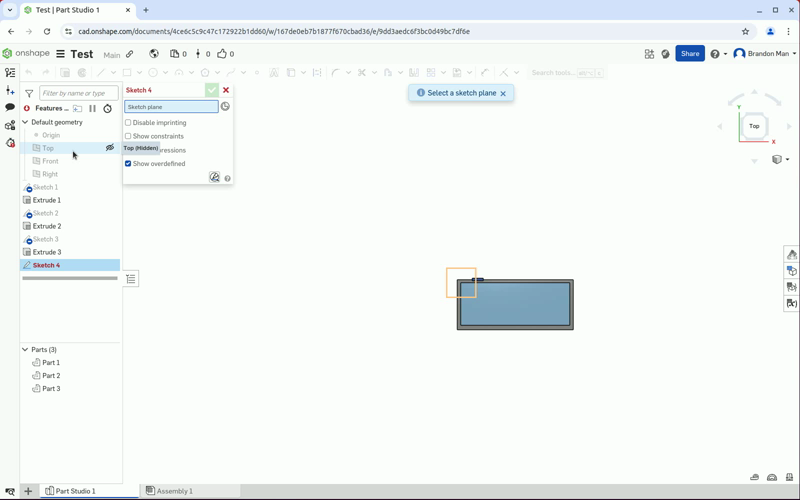
click(73, 150)
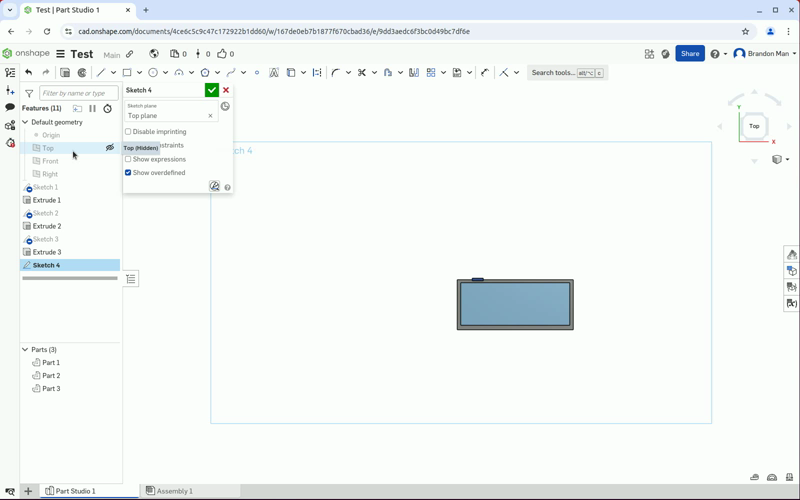
mouse_move(73, 352)
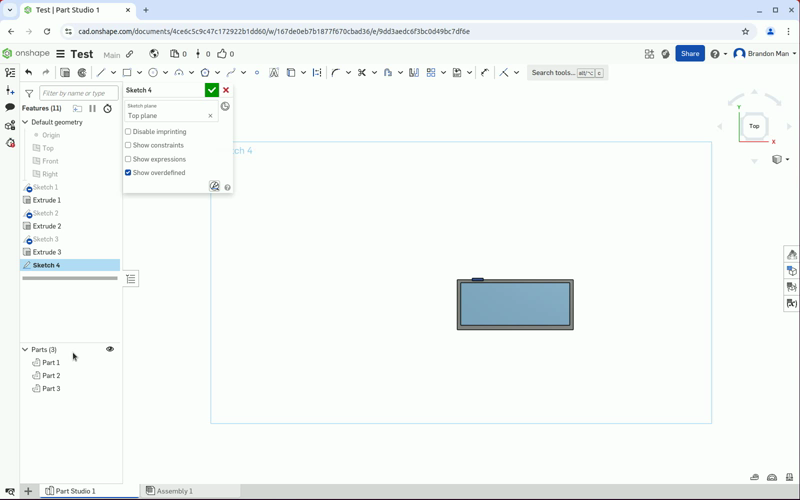
key(y)
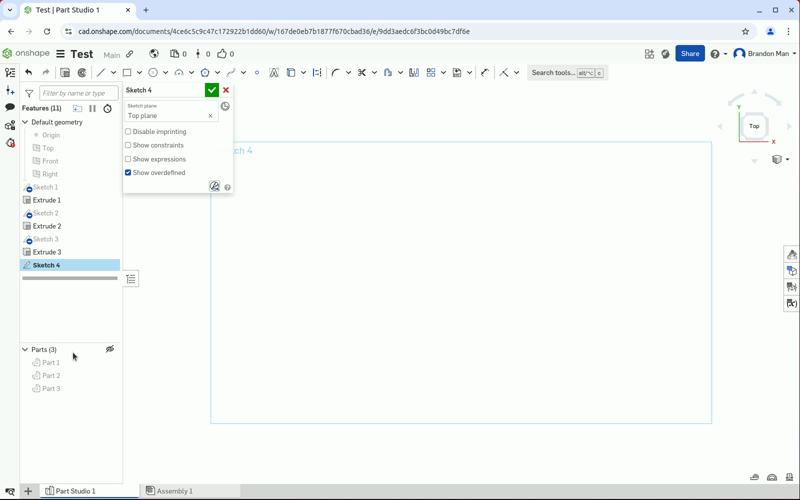
key(l)
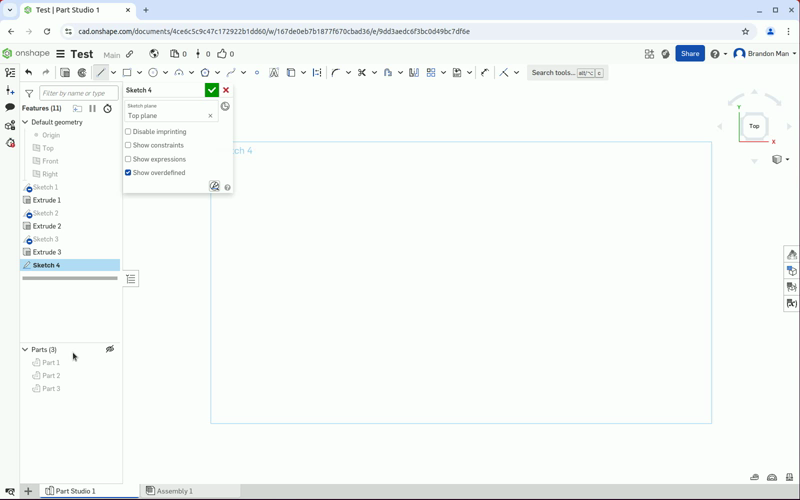
key_down(shift)
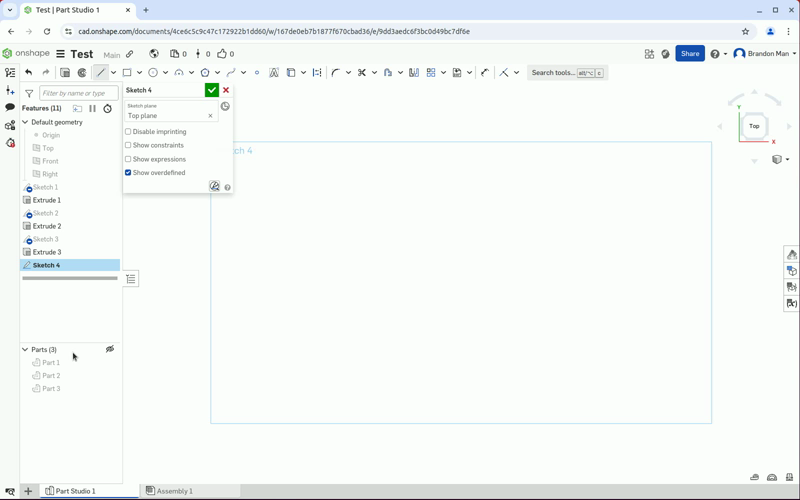
mouse_move(457, 308)
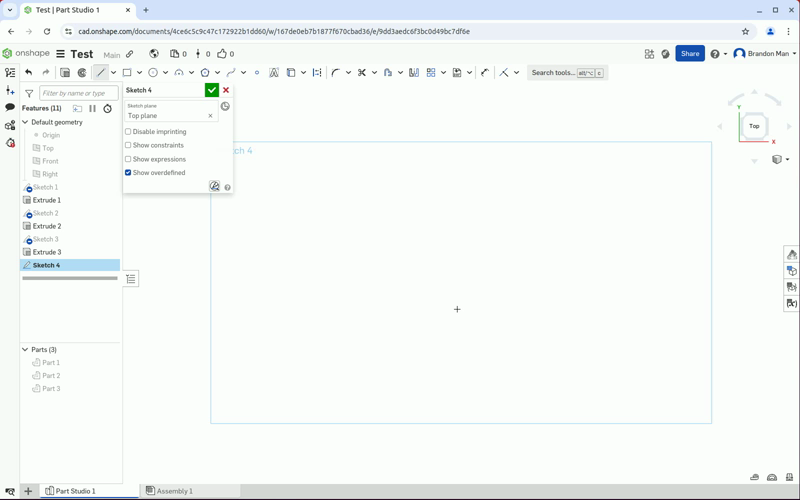
click(457, 308)
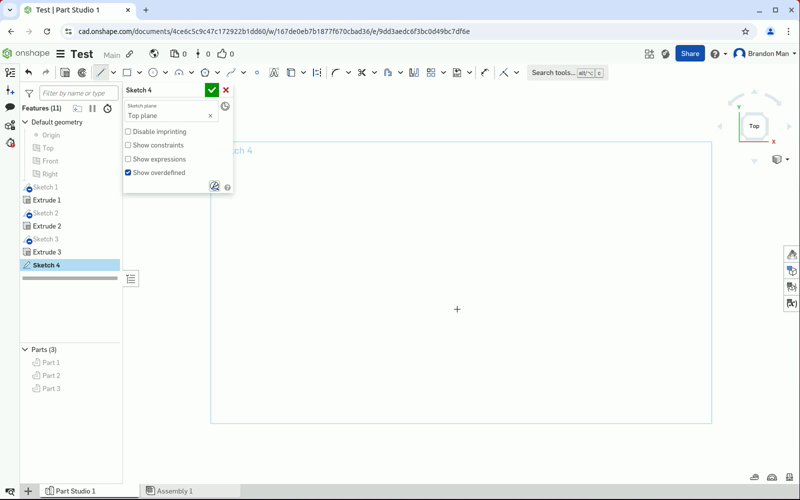
key_up(shift)
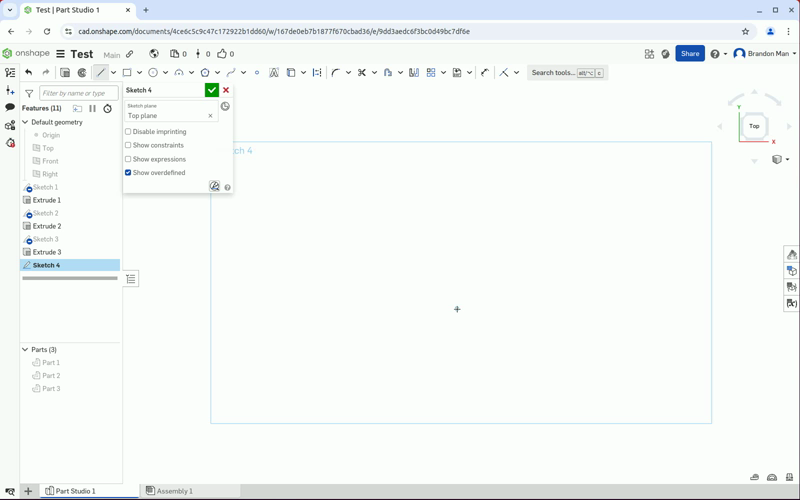
key_down(shift)
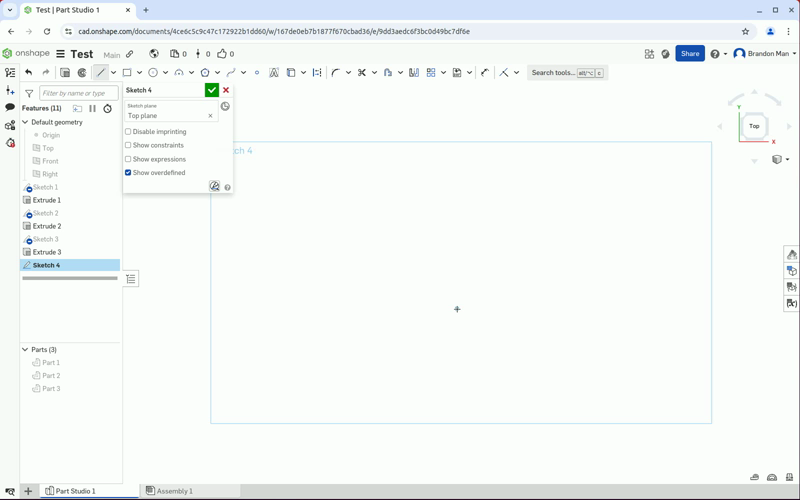
mouse_move(487, 308)
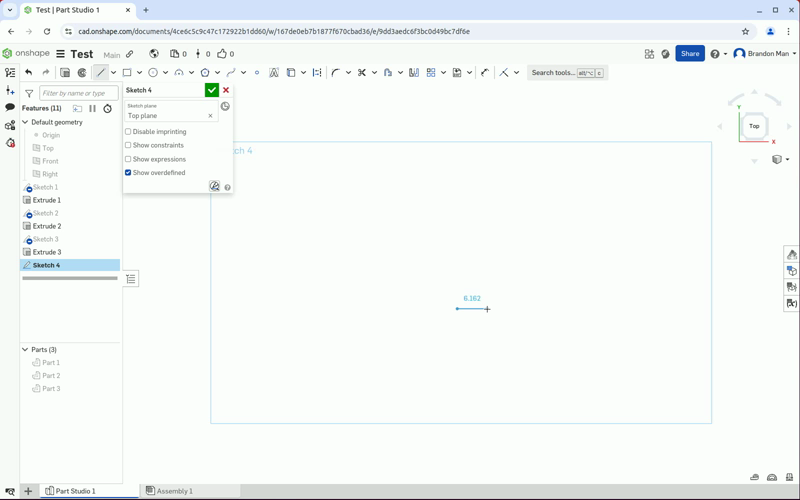
mouse_move(459, 308)
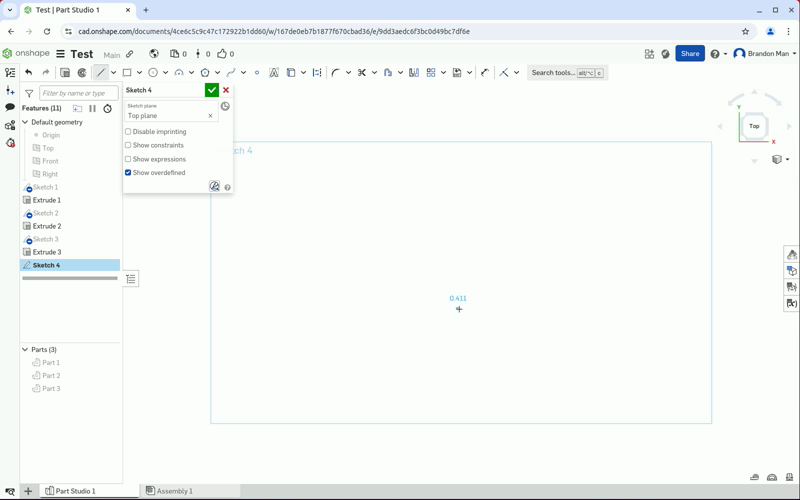
scroll(6)
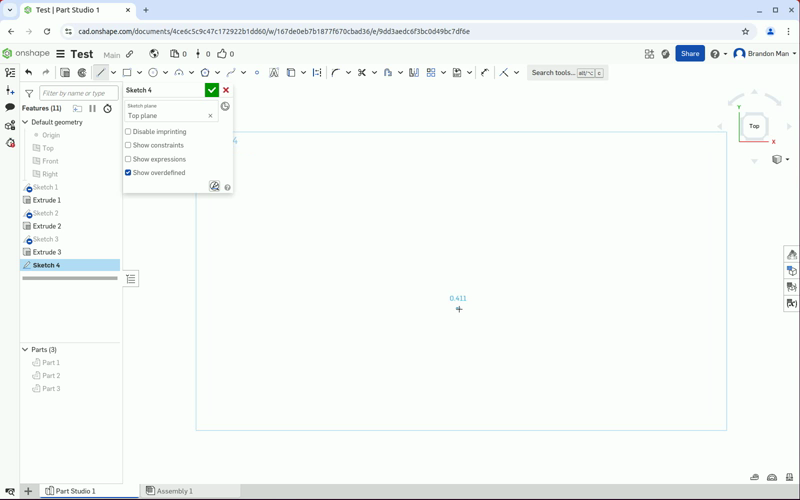
scroll(6)
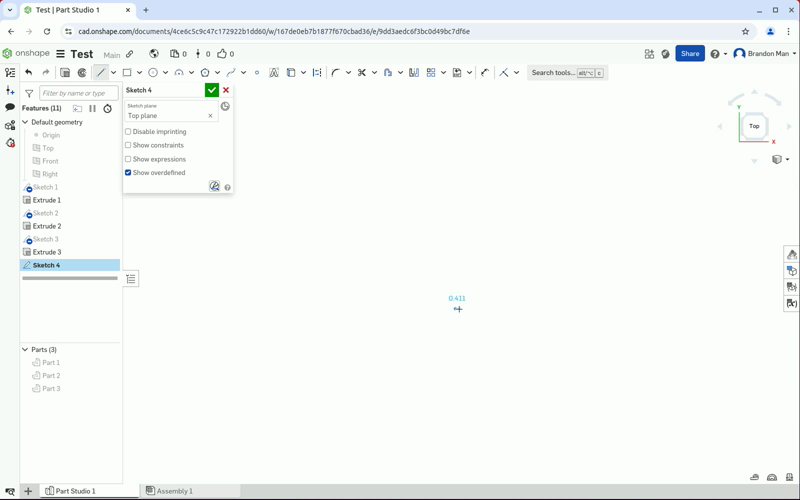
scroll(6)
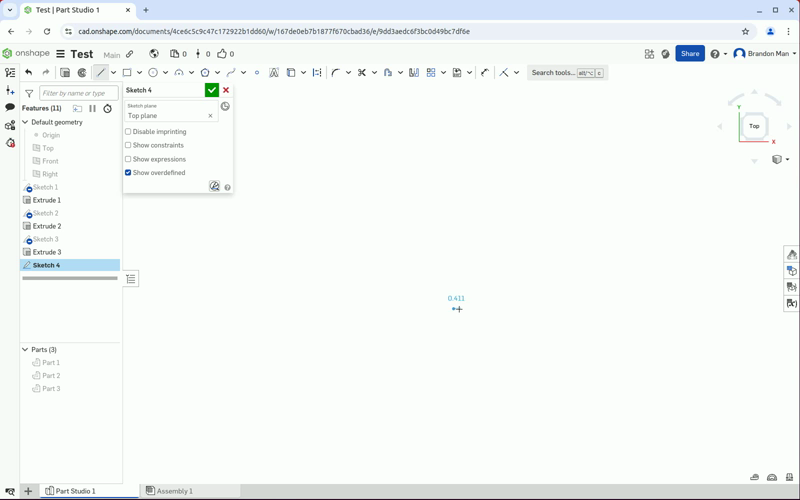
scroll(6)
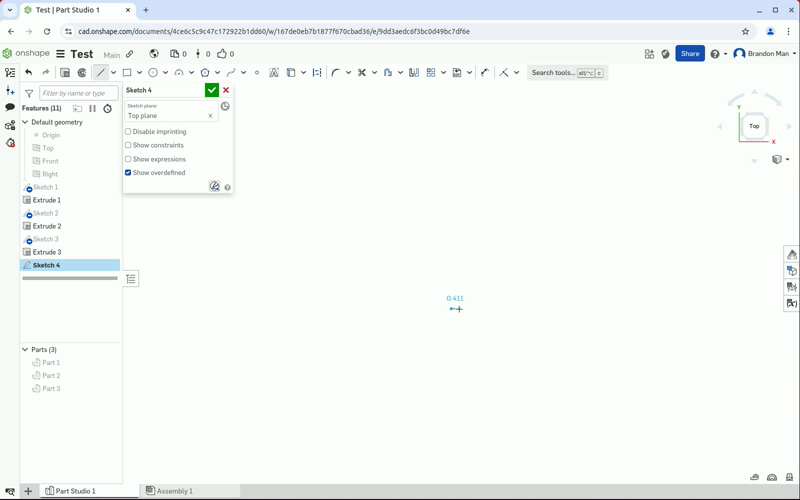
scroll(6)
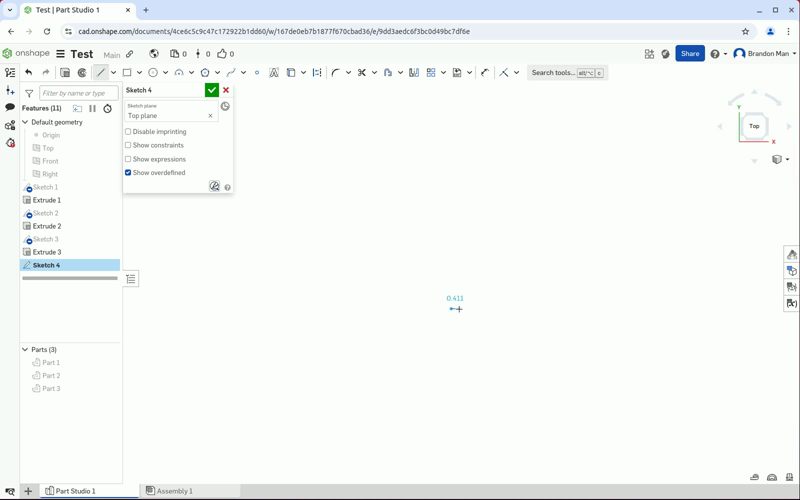
scroll(6)
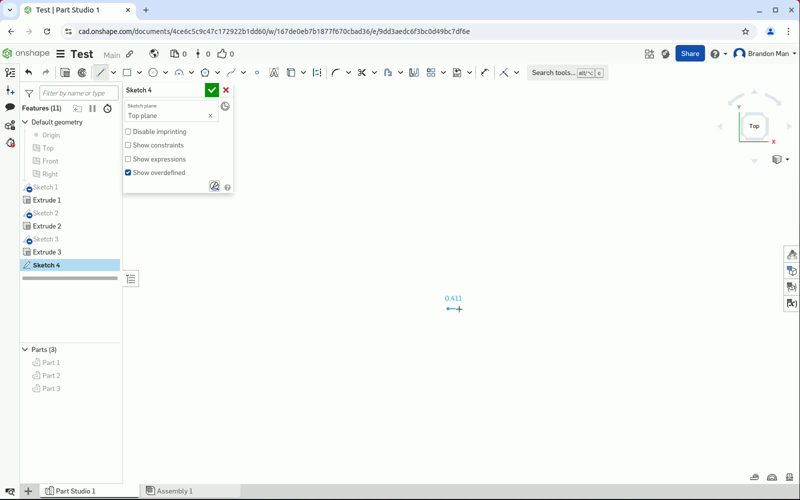
scroll(6)
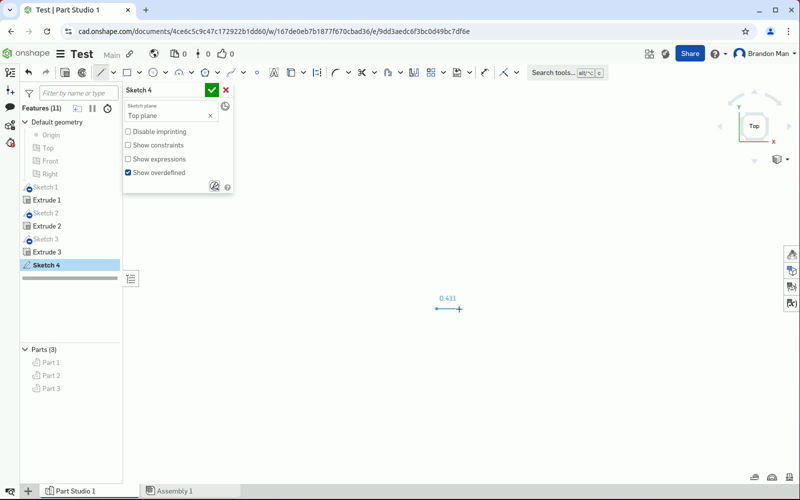
click(459, 308)
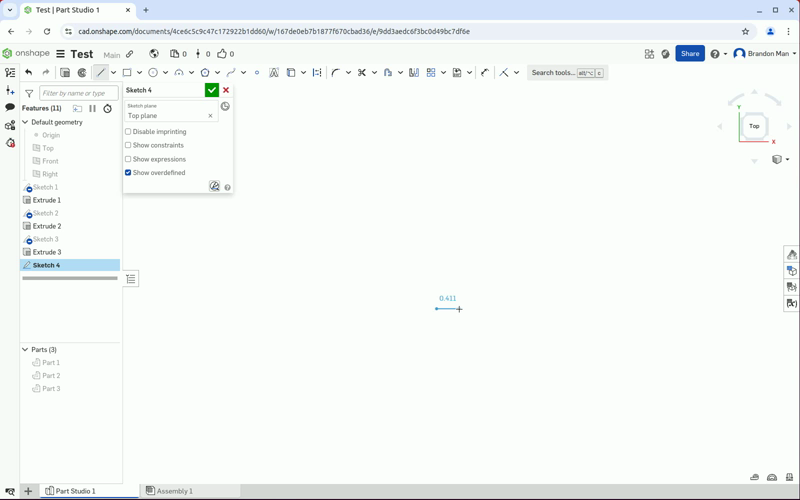
scroll(-6)
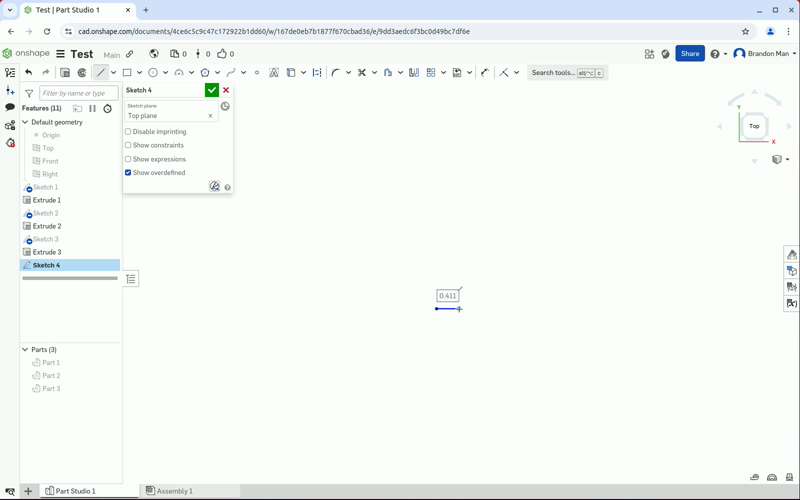
scroll(-6)
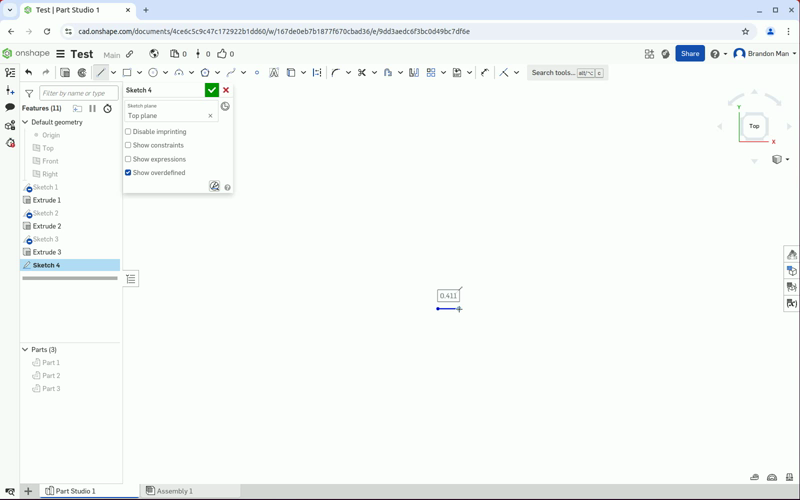
scroll(-6)
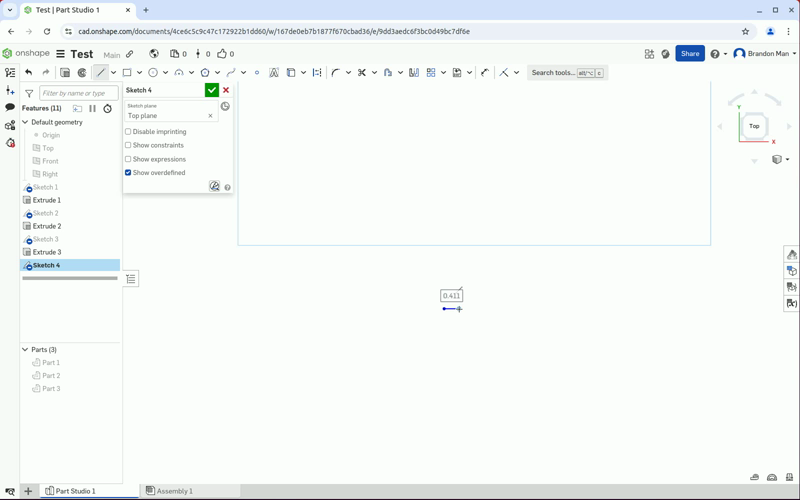
scroll(-6)
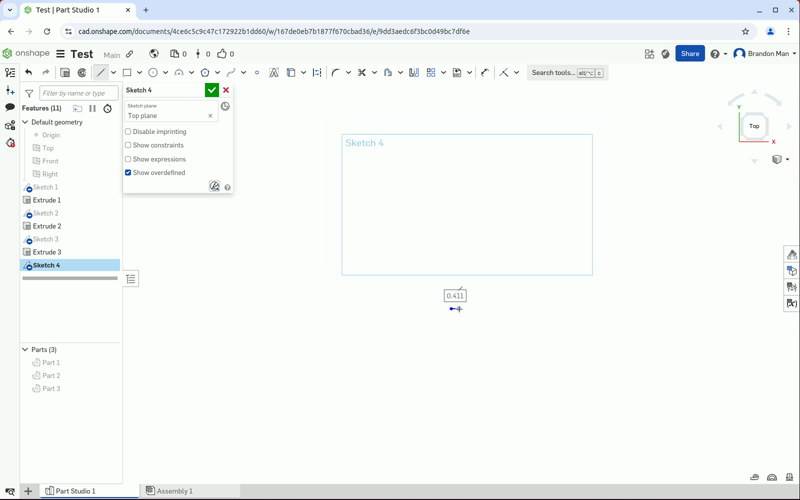
scroll(-6)
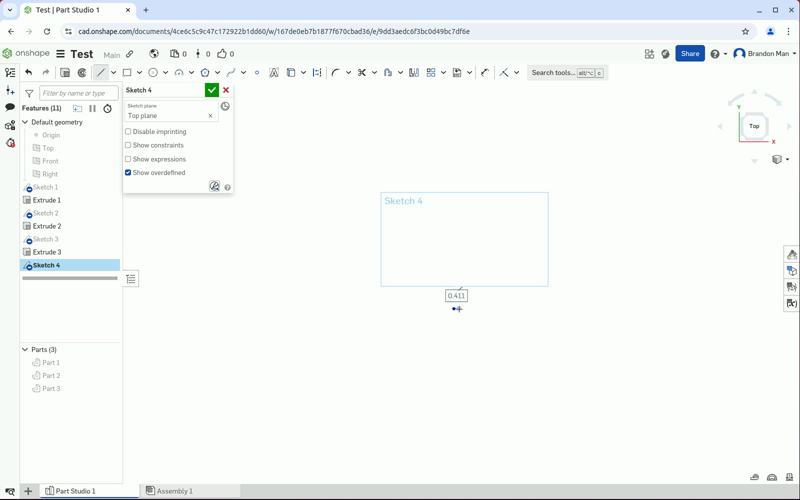
scroll(-6)
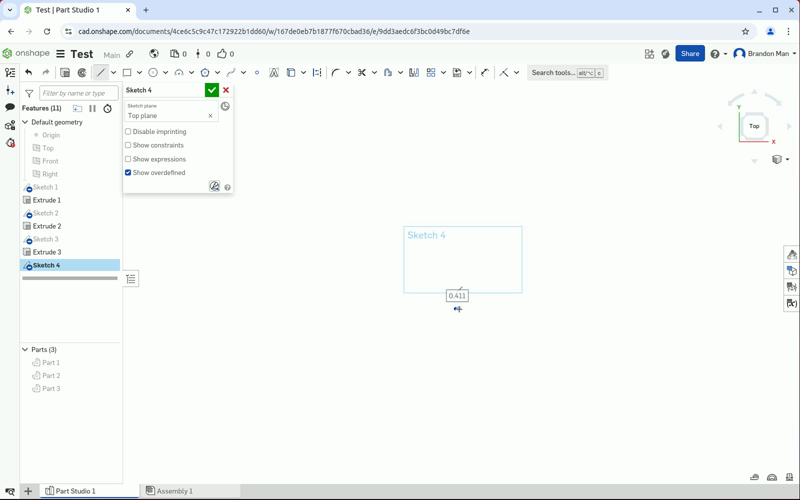
scroll(-6)
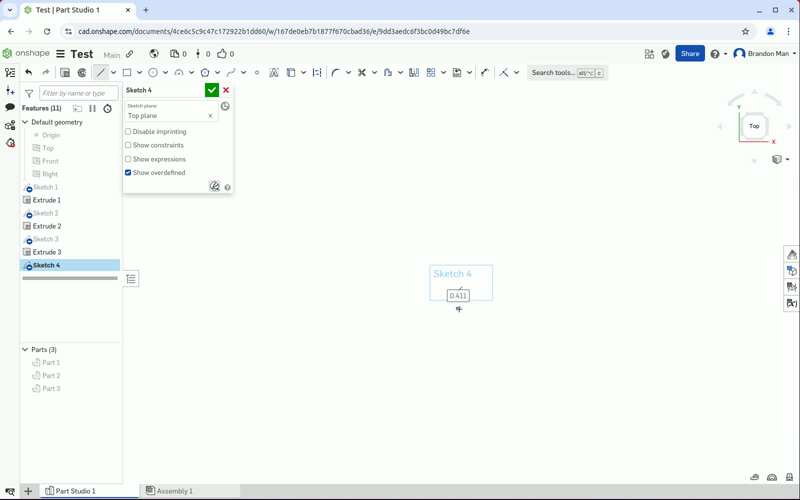
key_up(shift)
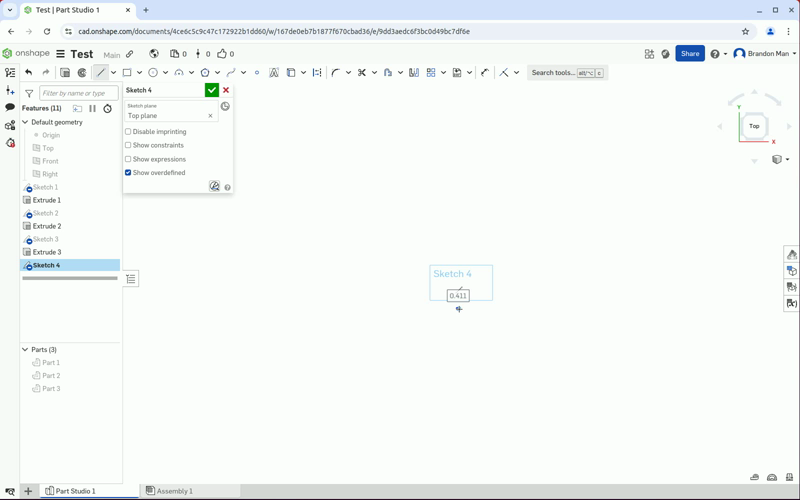
key_down(shift)
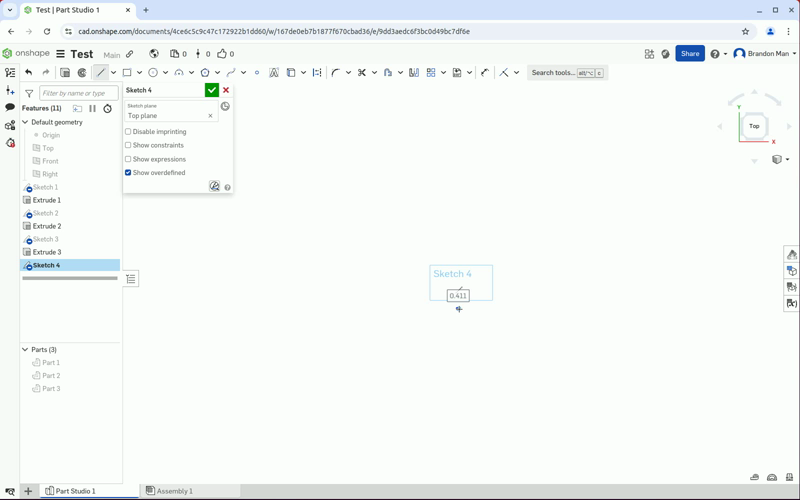
mouse_move(489, 308)
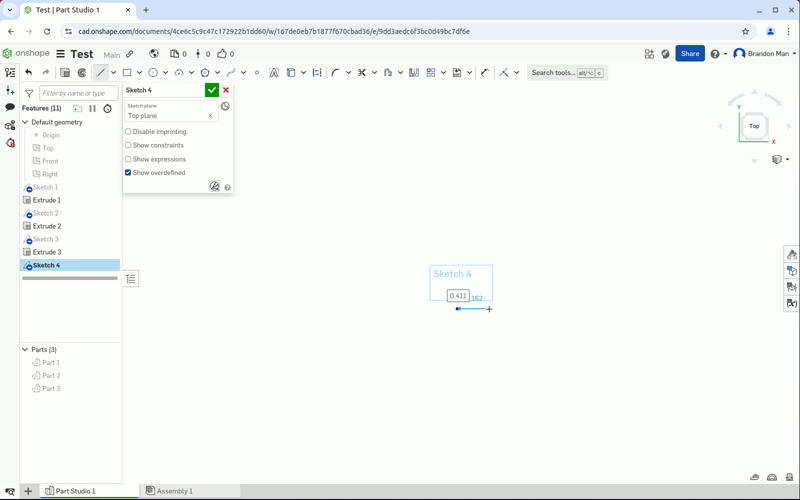
mouse_move(459, 298)
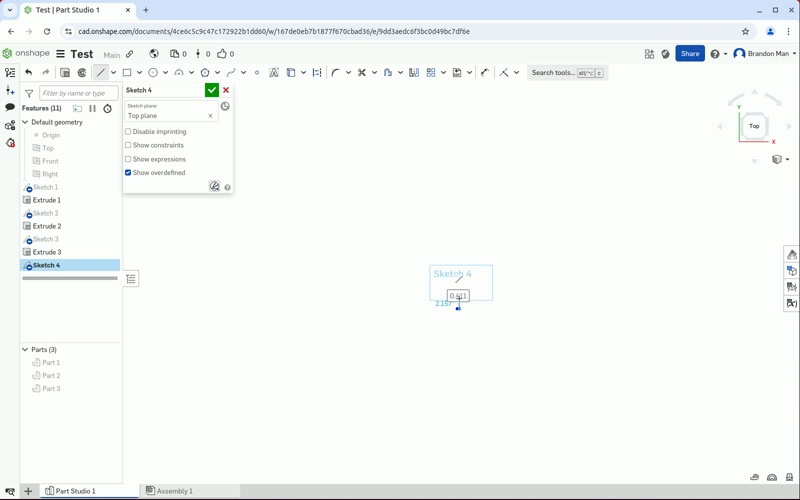
click(459, 298)
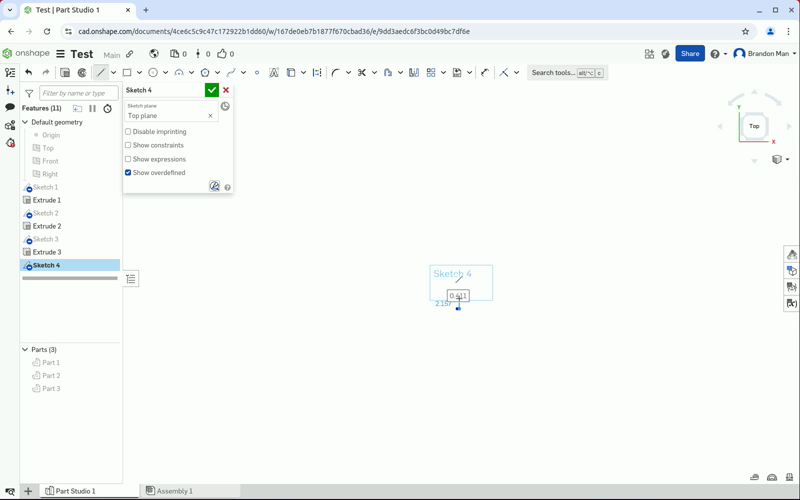
key_up(shift)
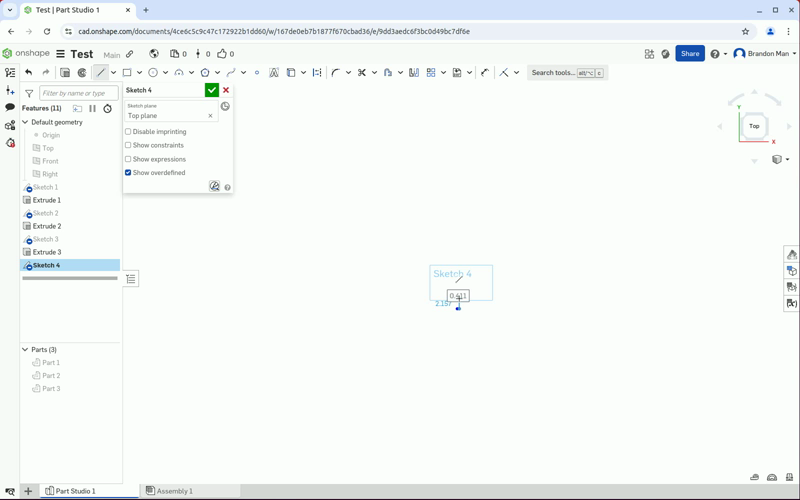
key_down(shift)
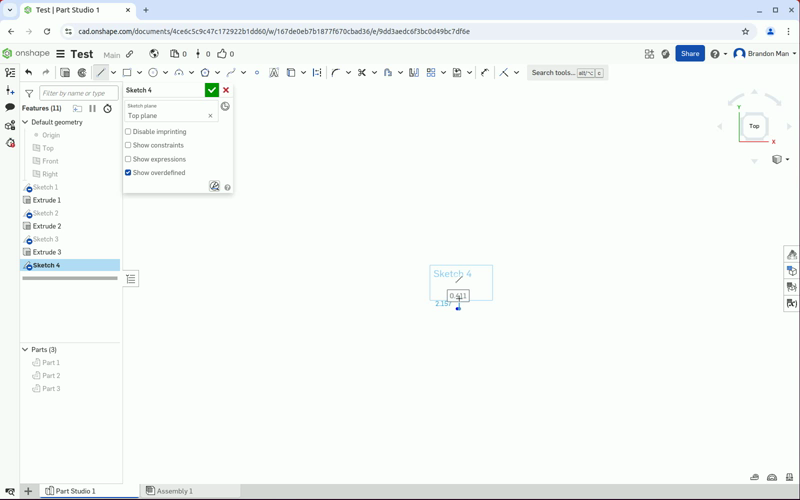
mouse_move(489, 298)
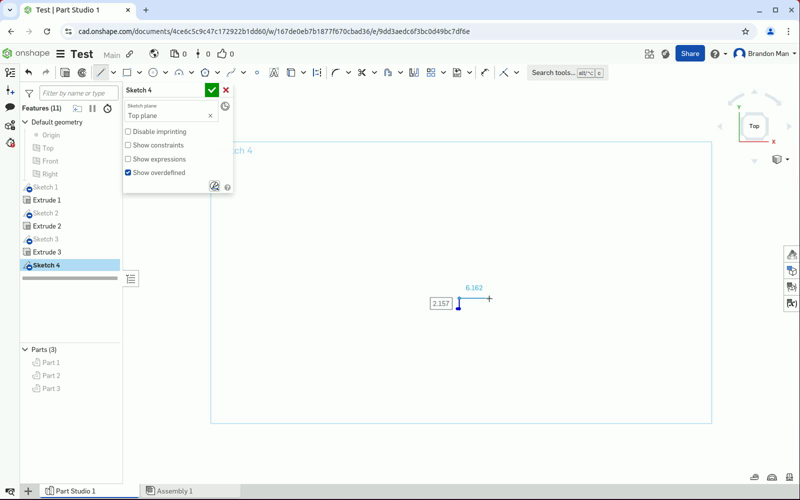
mouse_move(457, 298)
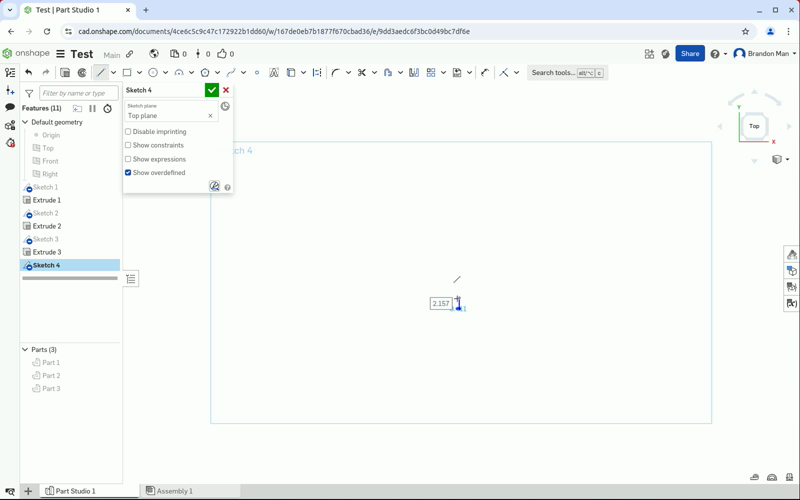
scroll(6)
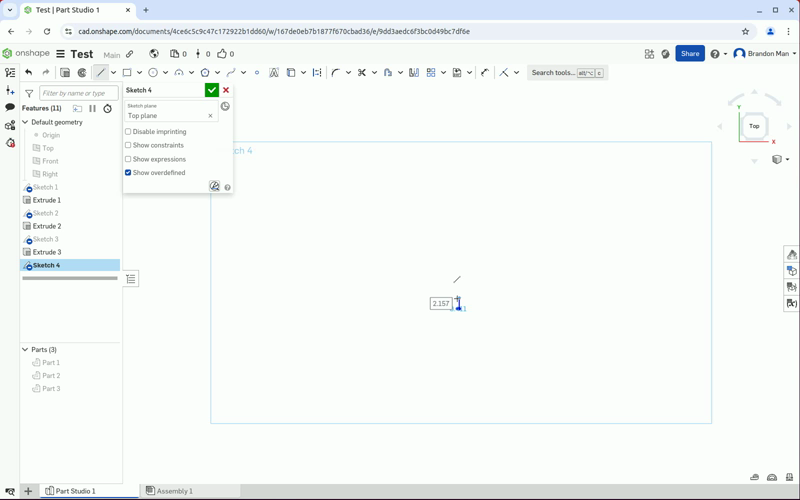
scroll(6)
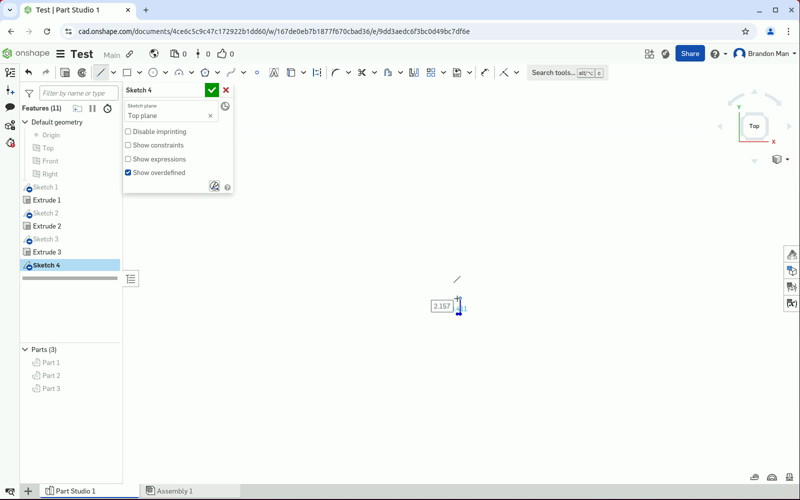
scroll(6)
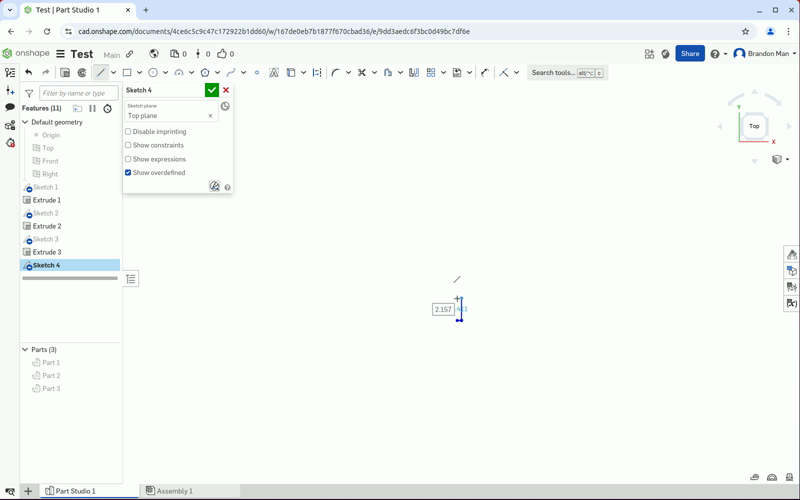
scroll(6)
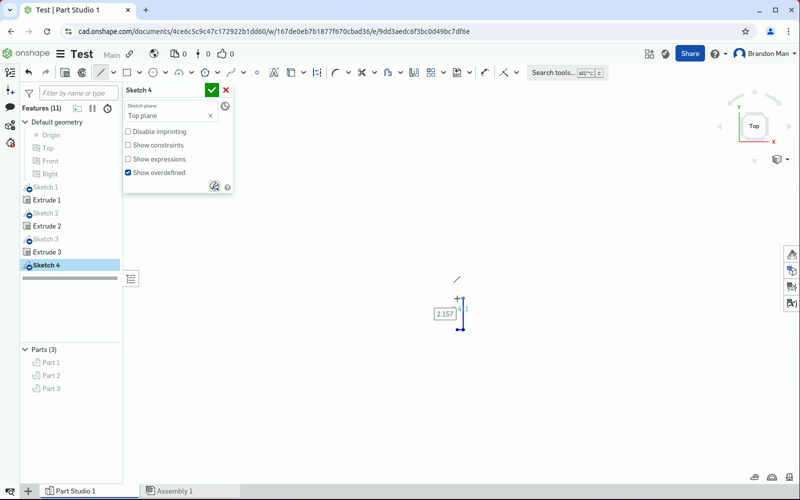
scroll(6)
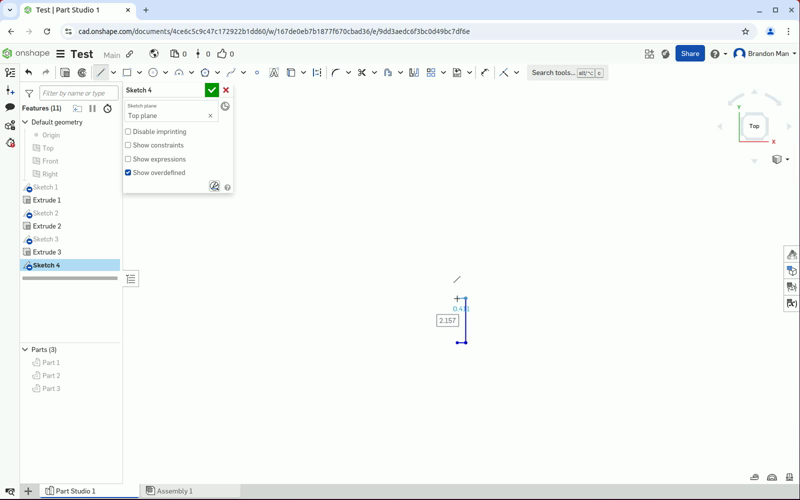
scroll(6)
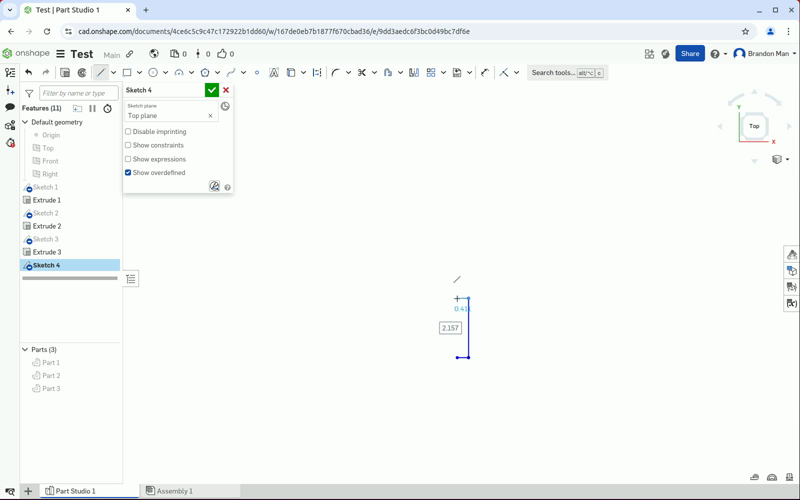
scroll(6)
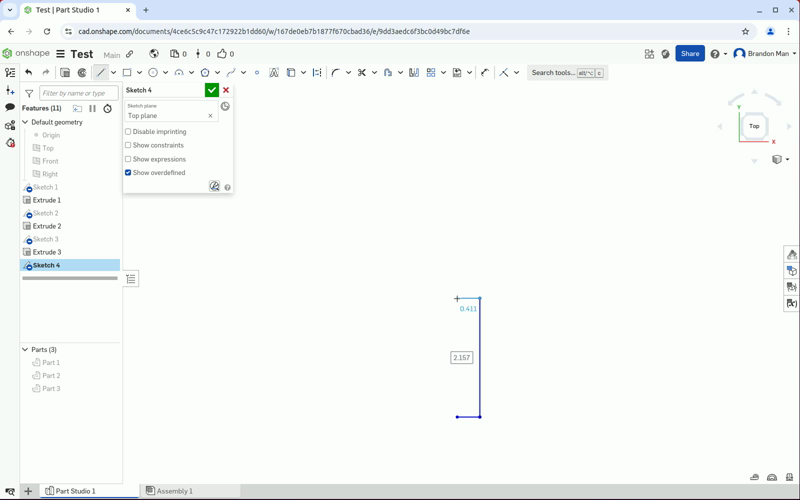
click(457, 298)
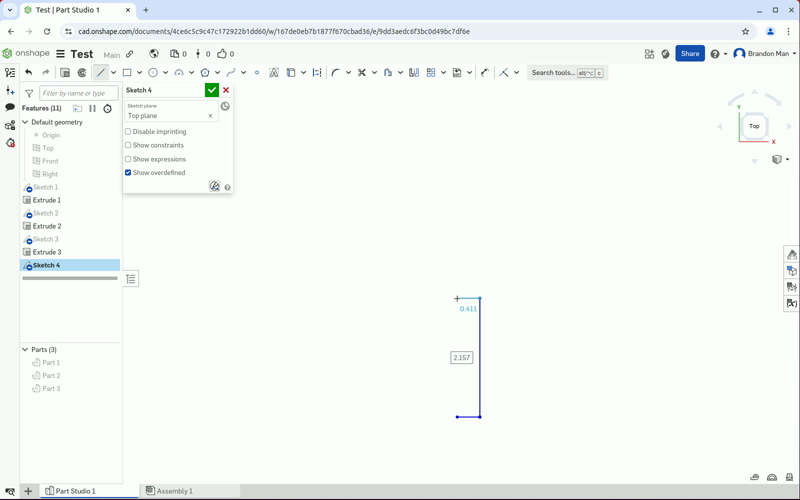
scroll(-6)
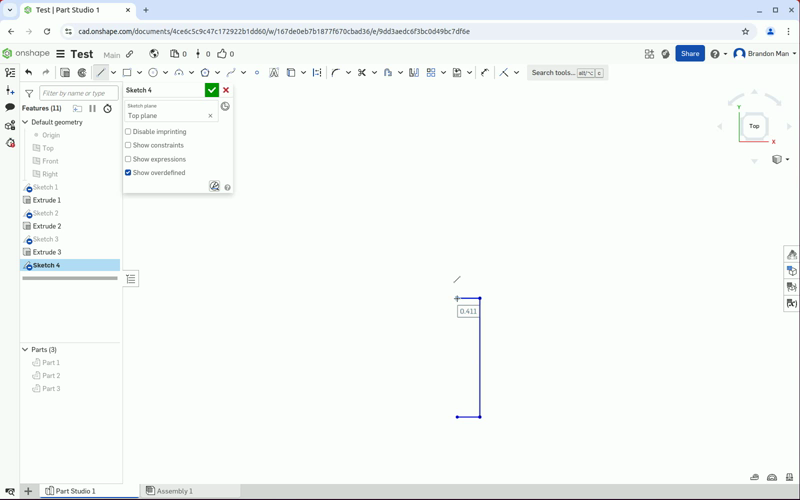
scroll(-6)
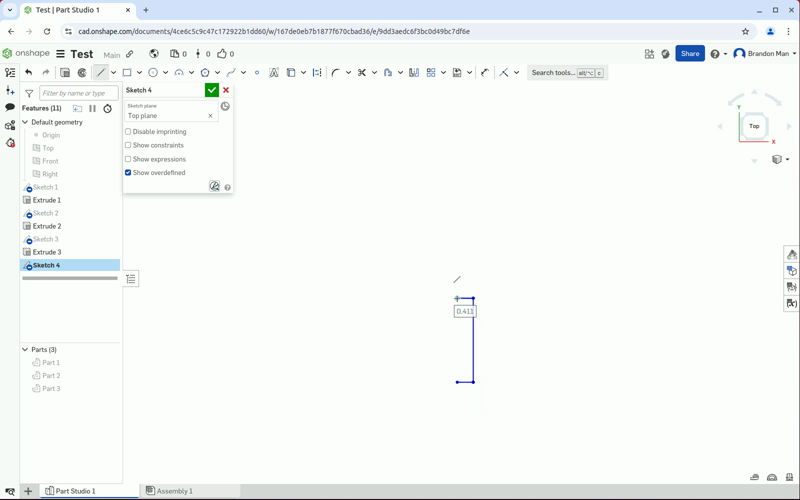
scroll(-6)
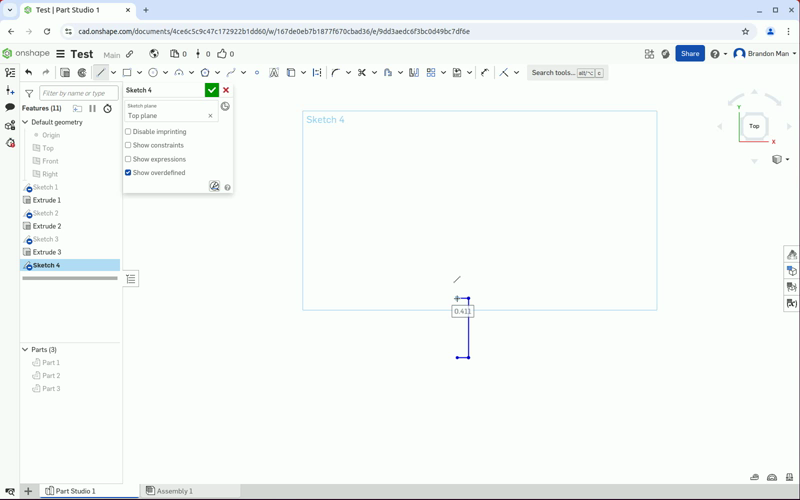
scroll(-6)
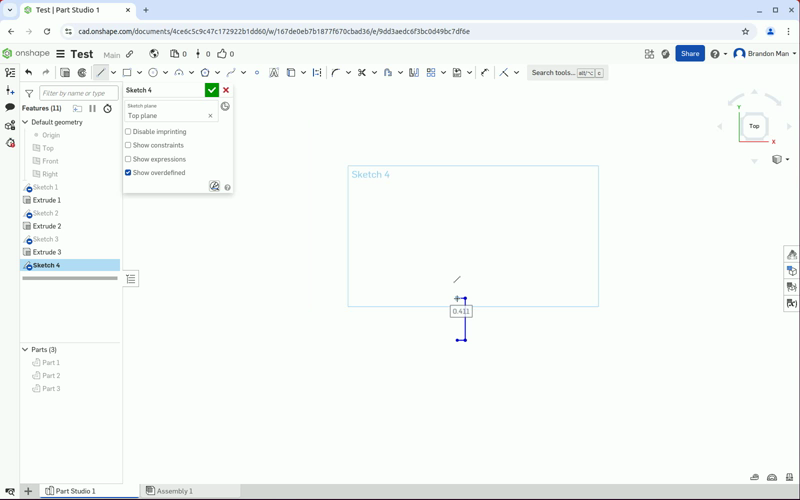
scroll(-6)
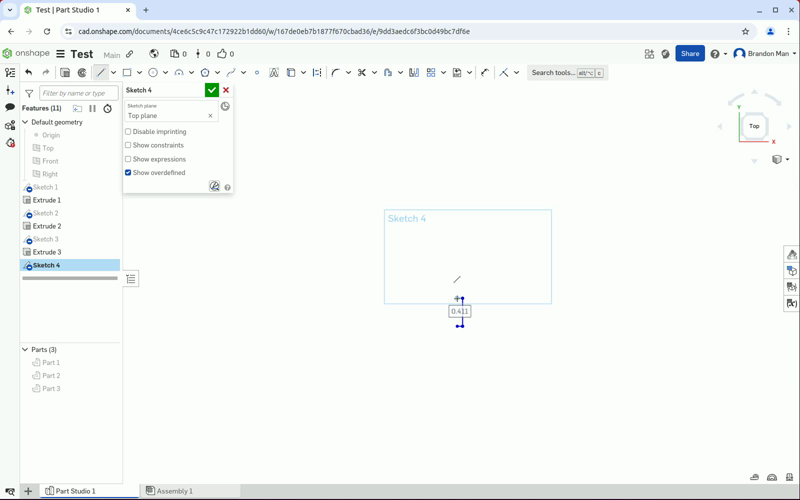
scroll(-6)
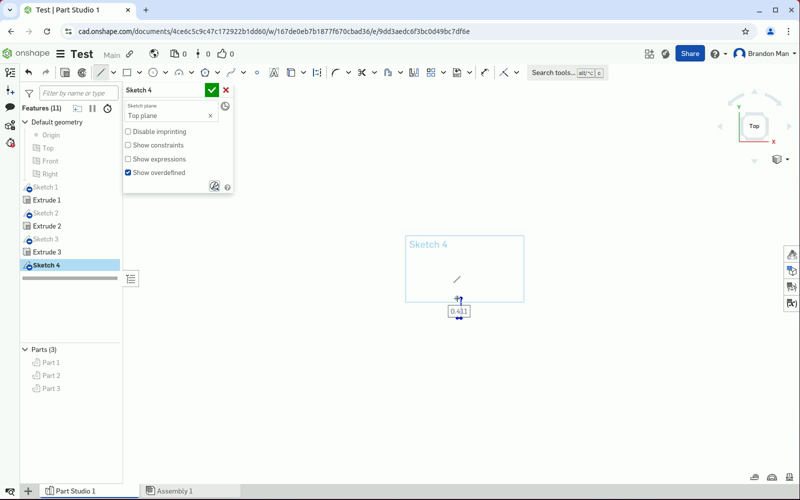
scroll(-6)
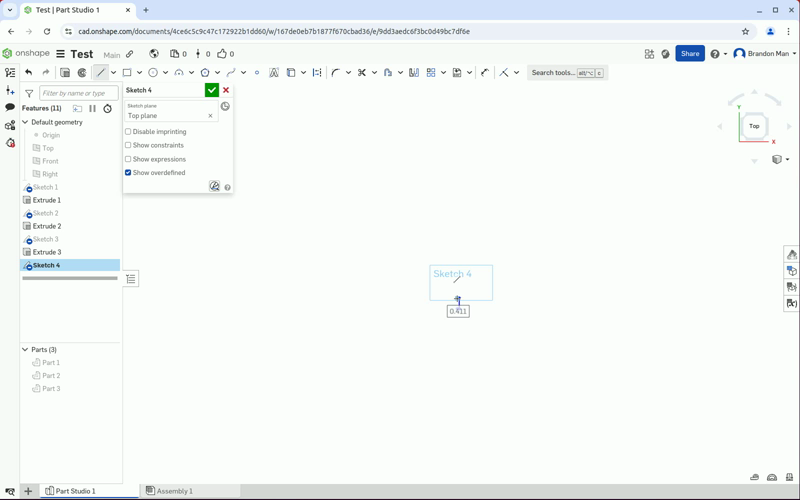
key_up(shift)
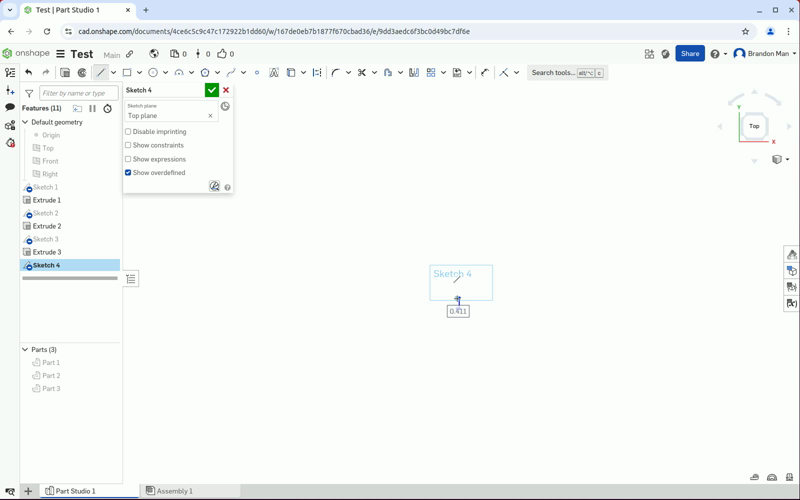
mouse_move(487, 298)
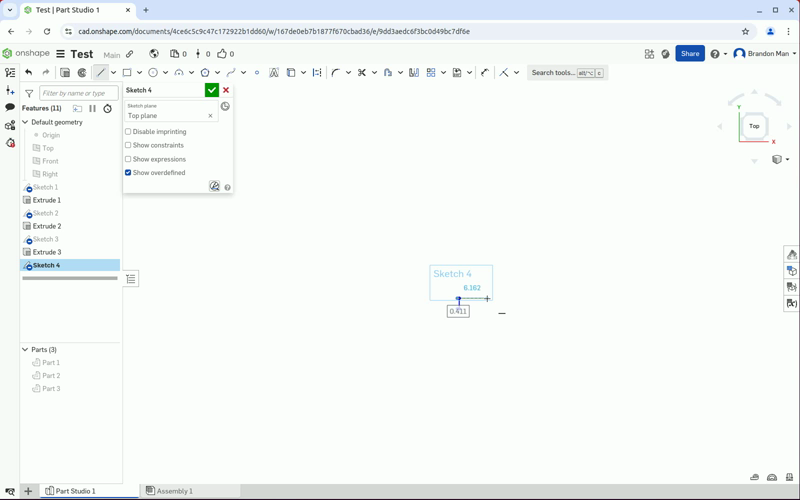
key_down(shift)
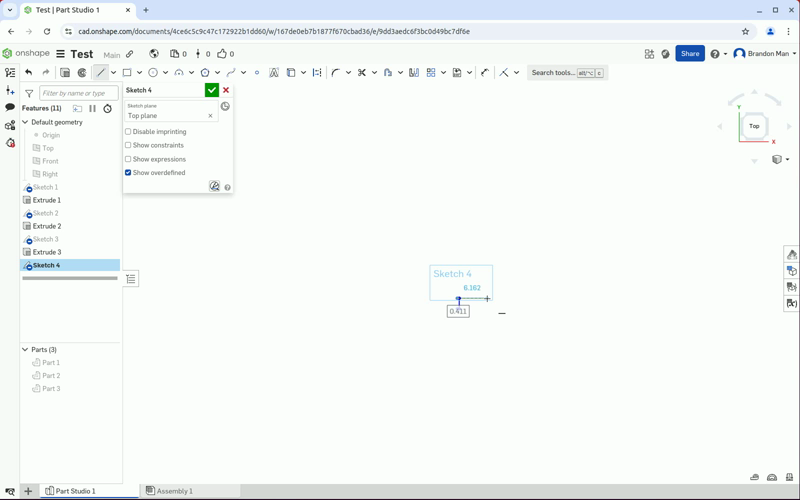
mouse_move(457, 308)
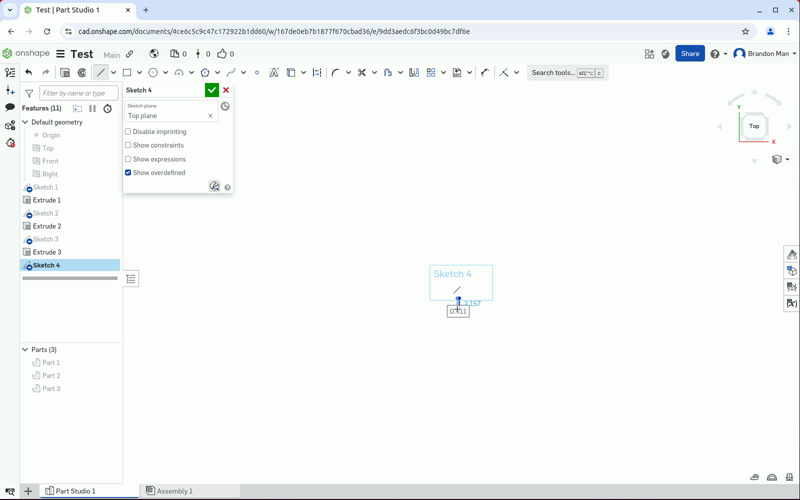
scroll(6)
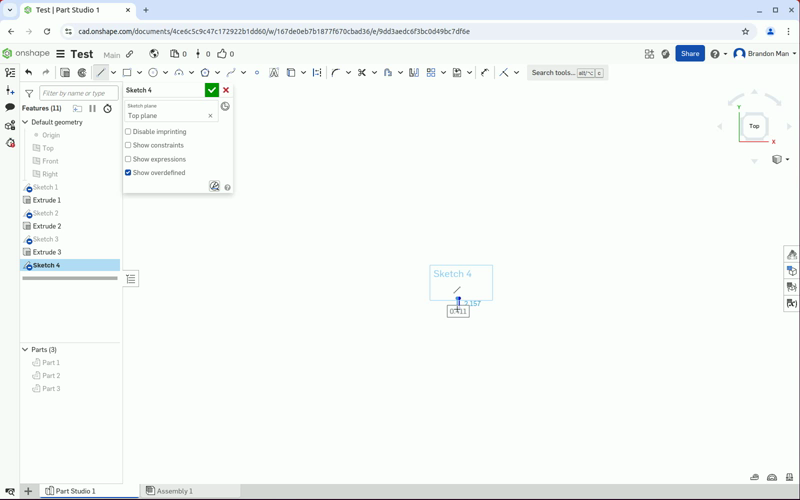
scroll(6)
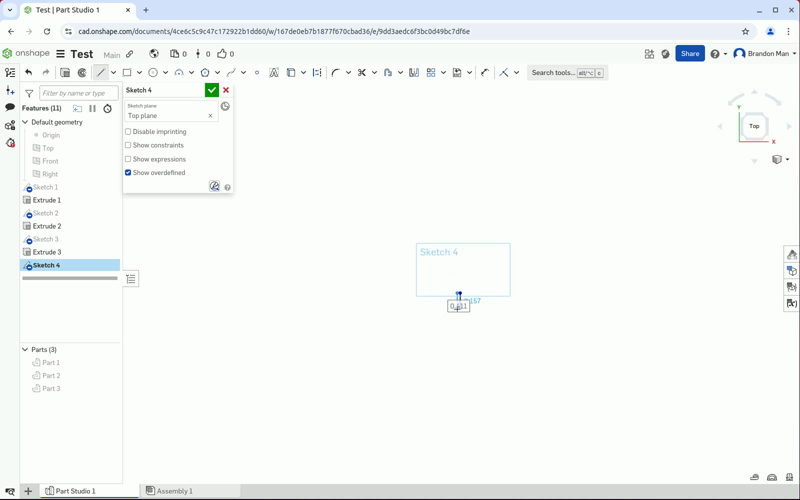
scroll(6)
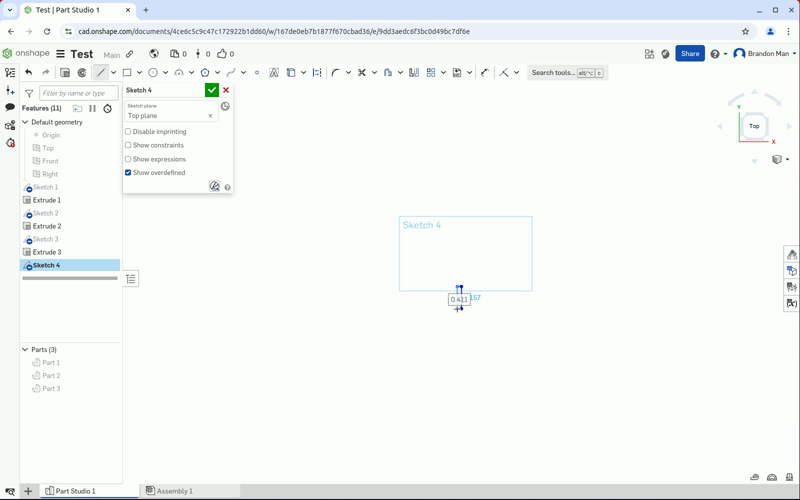
scroll(6)
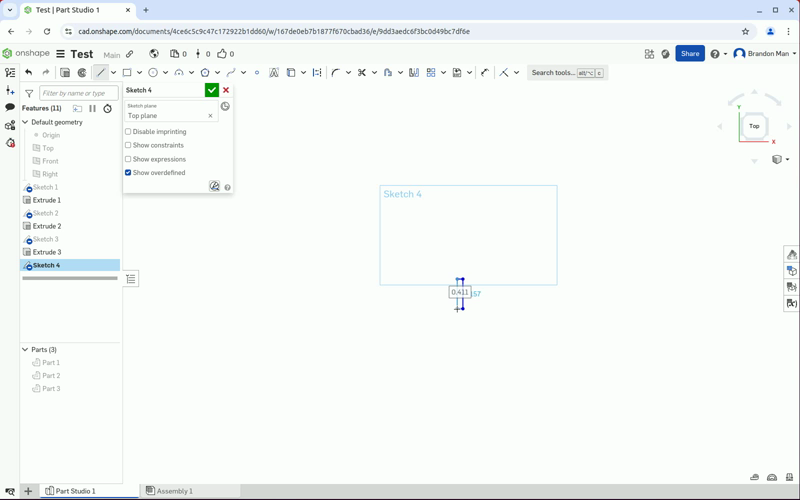
scroll(6)
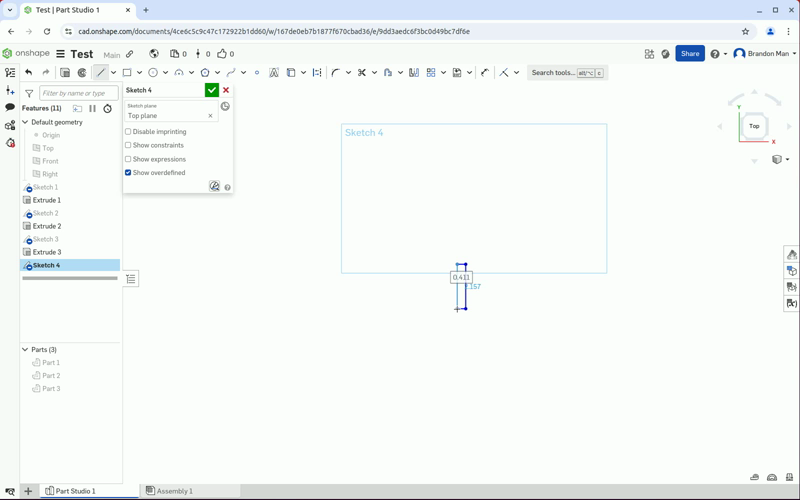
scroll(6)
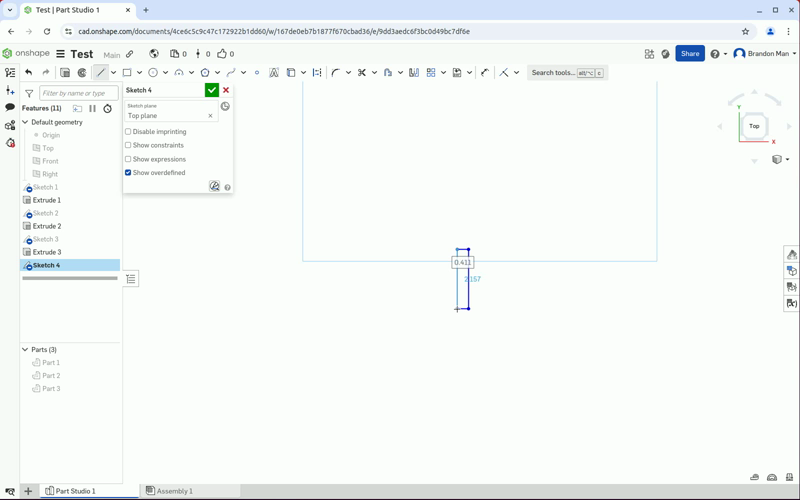
scroll(6)
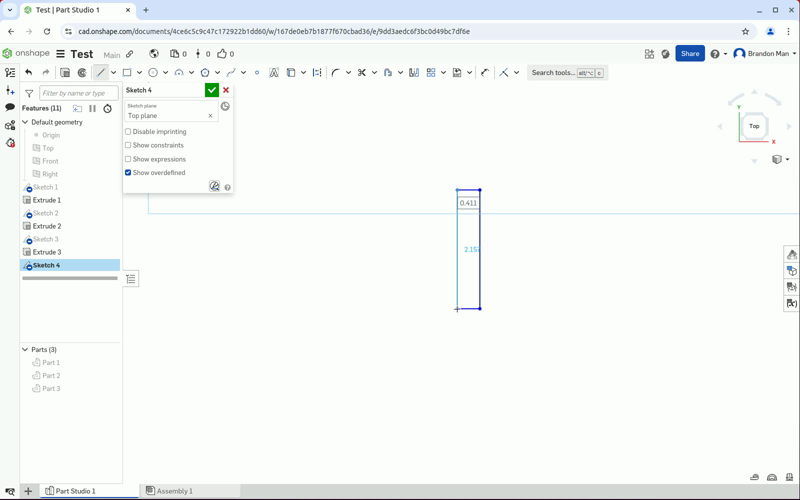
key_up(shift)
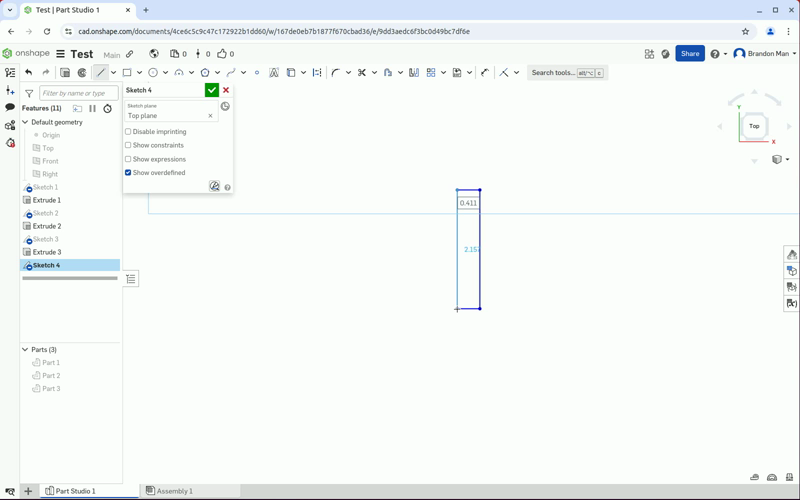
click(457, 308)
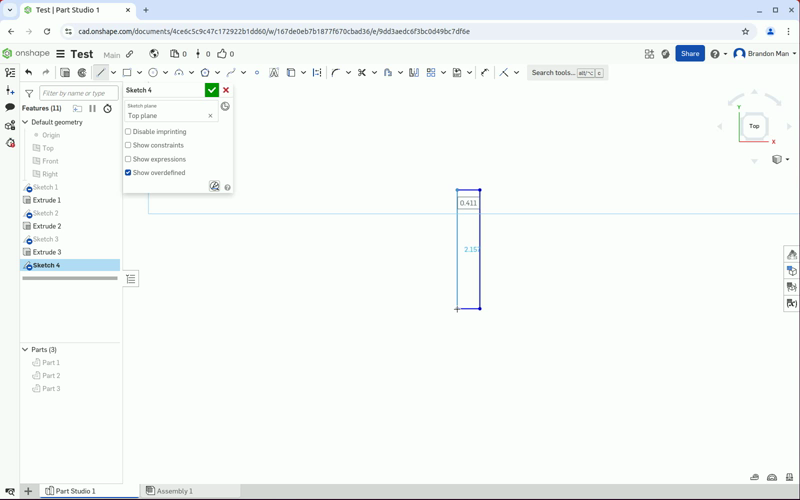
scroll(-6)
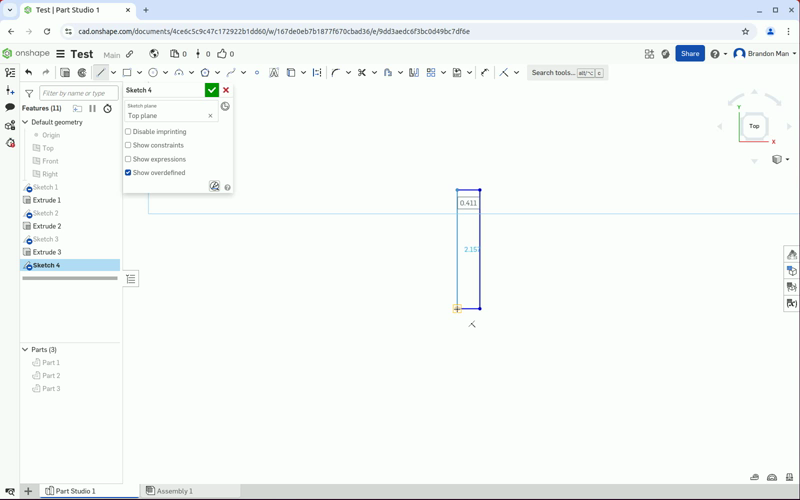
scroll(-6)
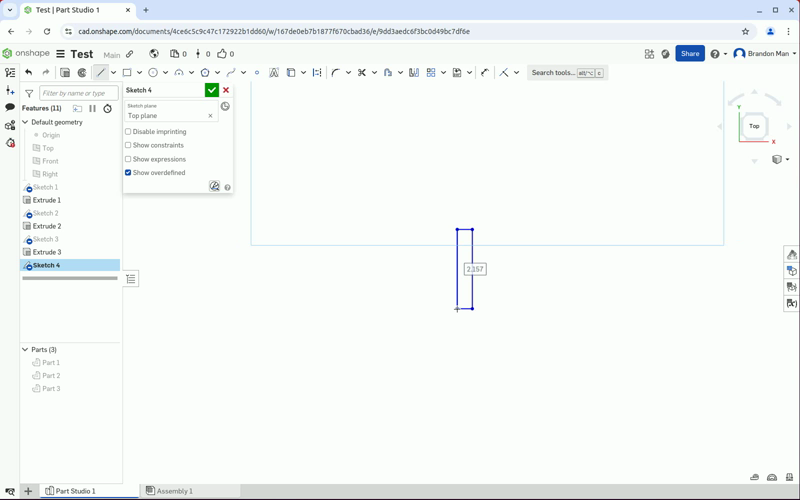
scroll(-6)
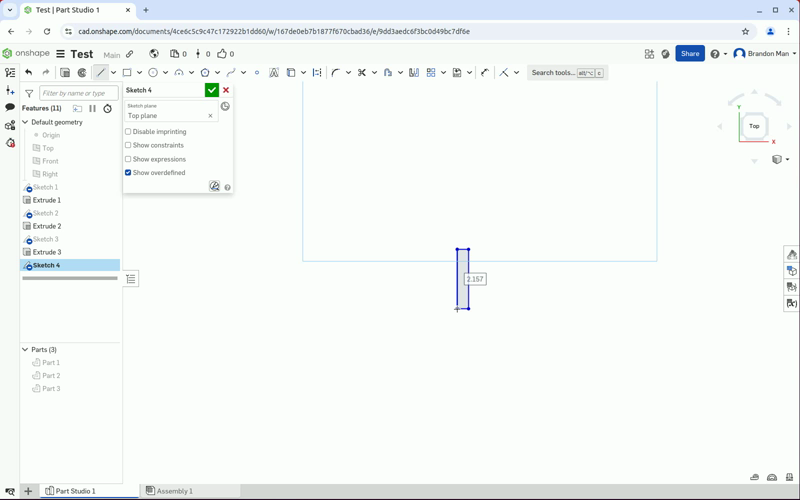
scroll(-6)
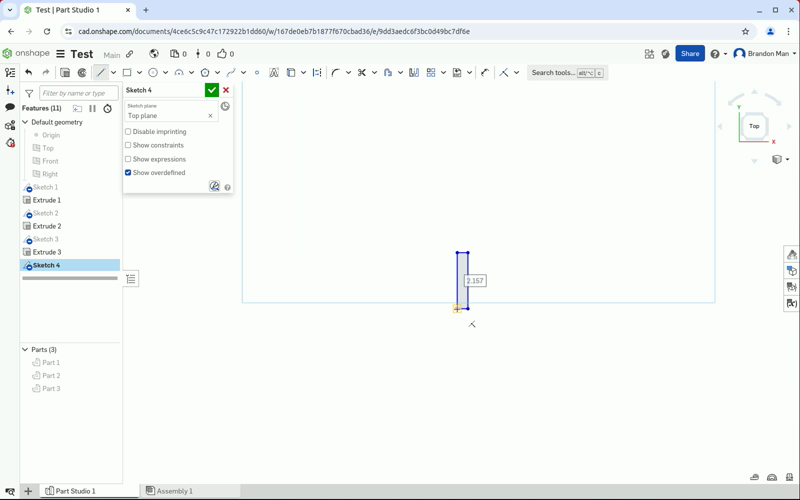
scroll(-6)
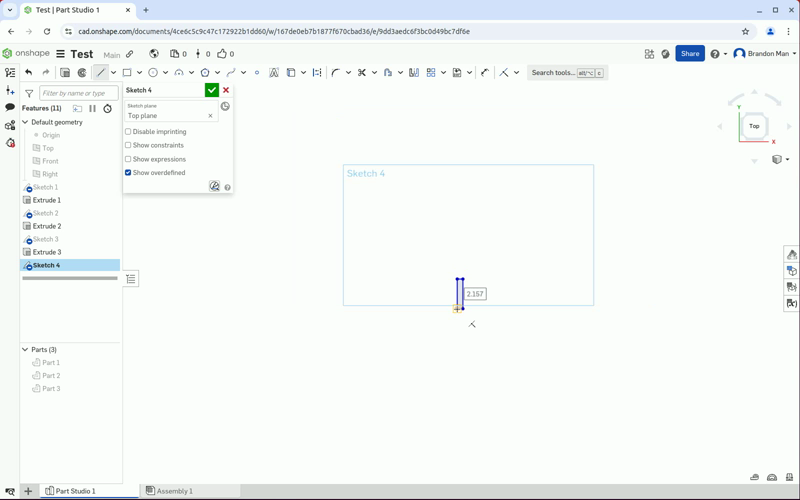
scroll(-6)
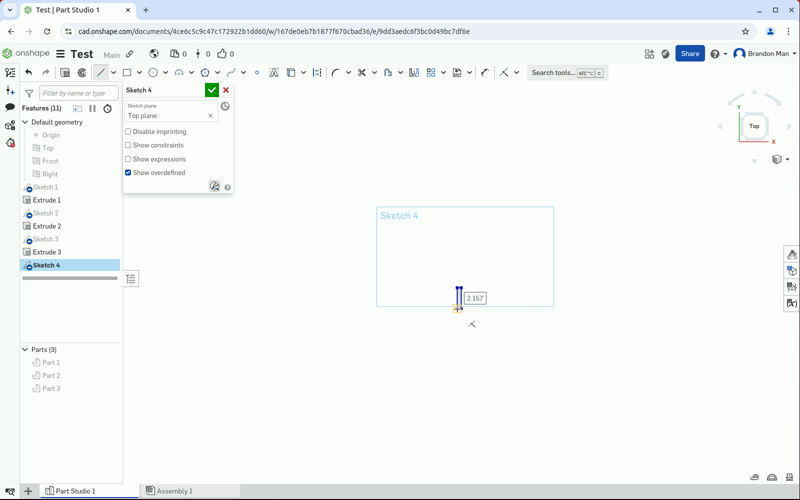
scroll(-6)
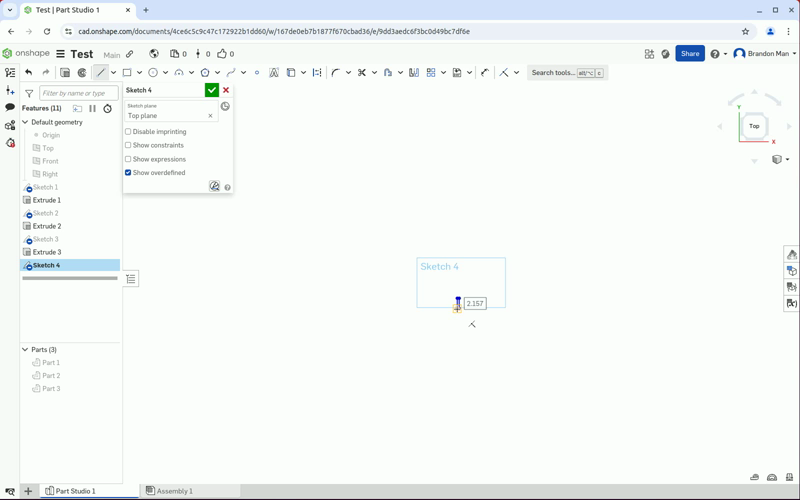
key(esc)
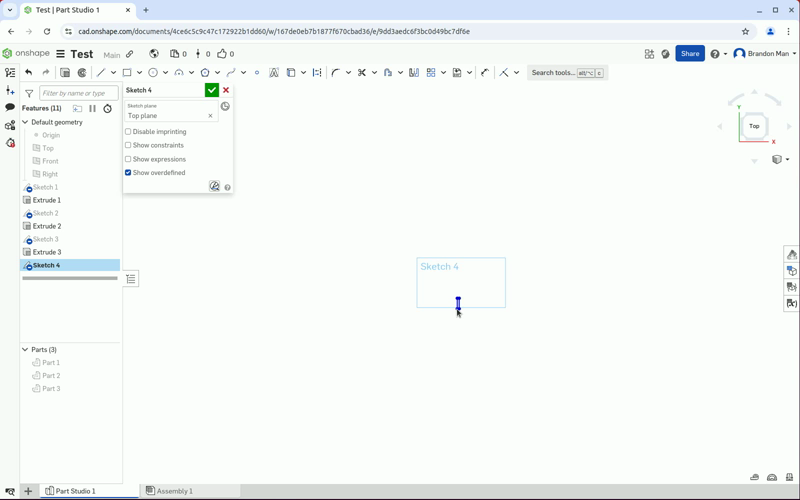
mouse_move(459, 303)
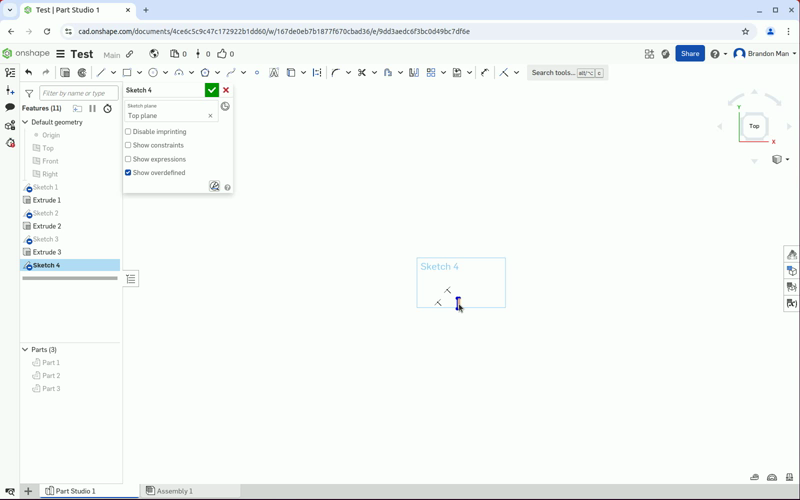
scroll(6)
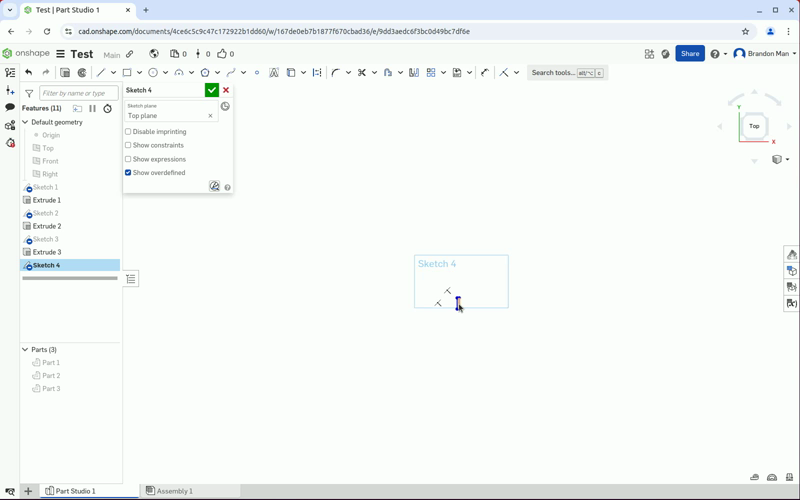
scroll(6)
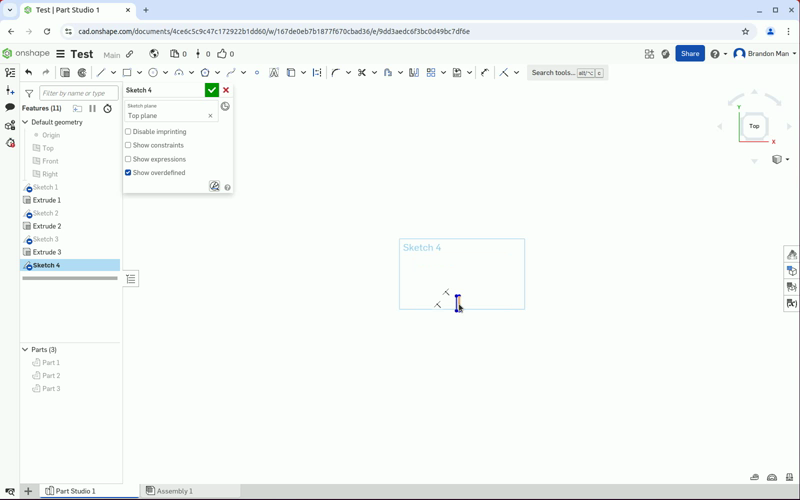
scroll(6)
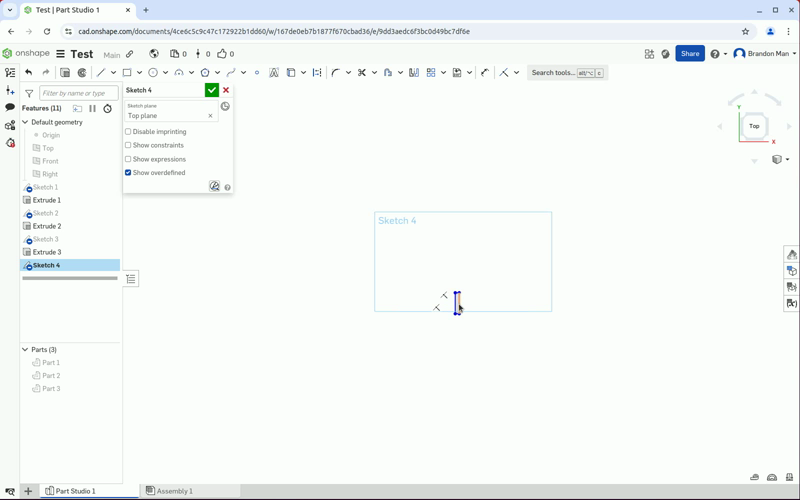
scroll(6)
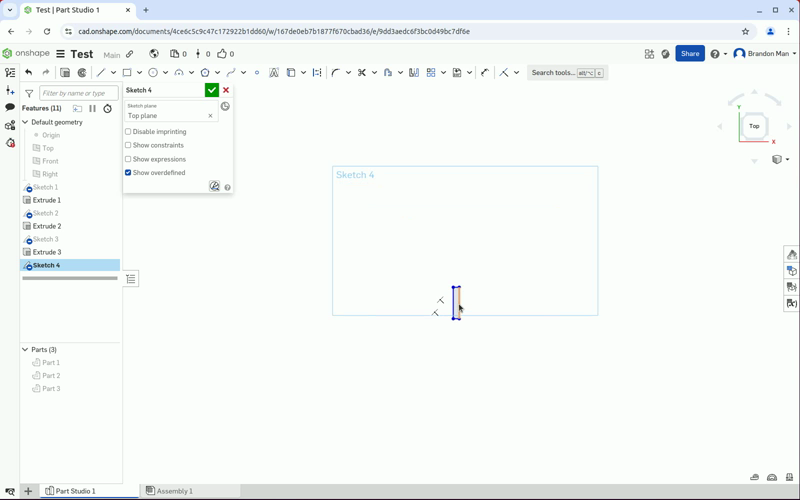
scroll(6)
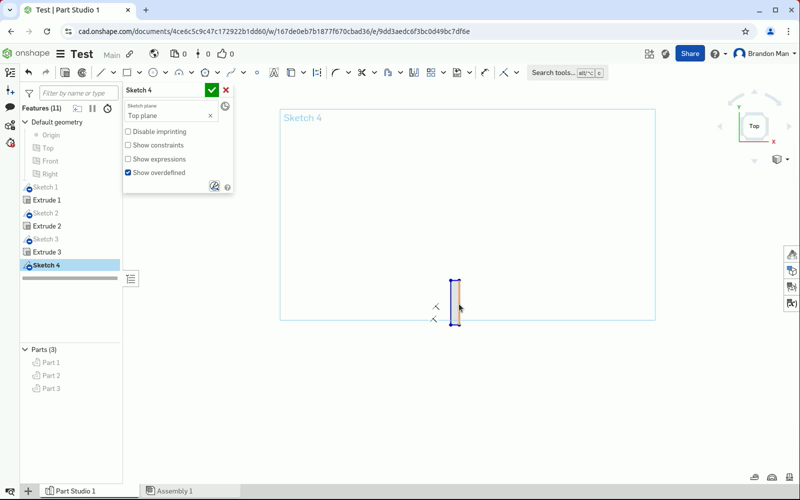
scroll(6)
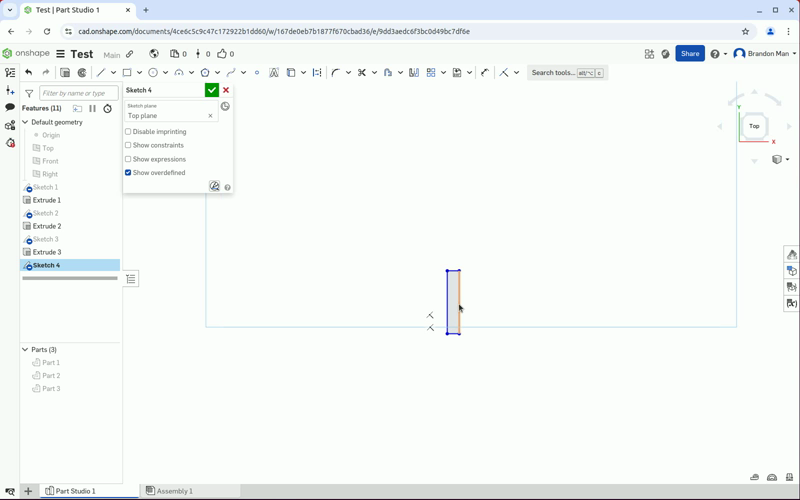
scroll(6)
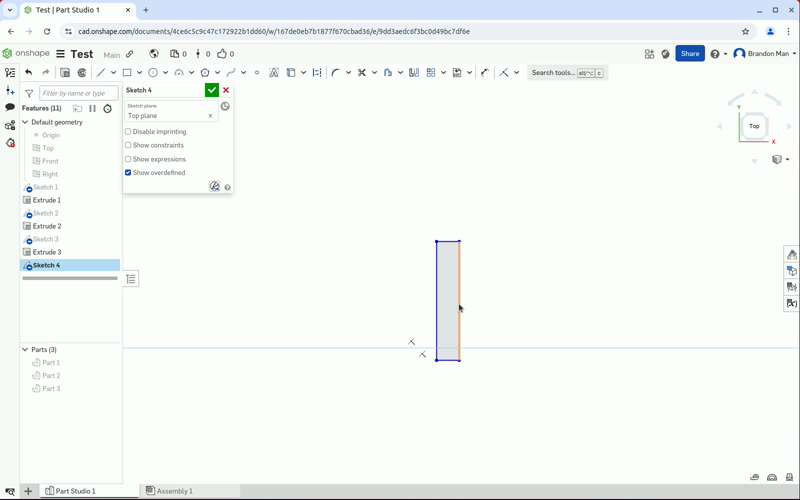
click(459, 303)
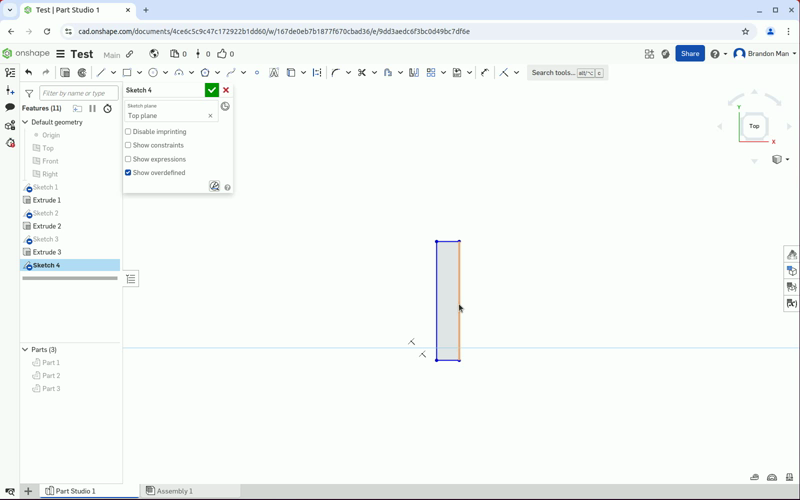
scroll(-6)
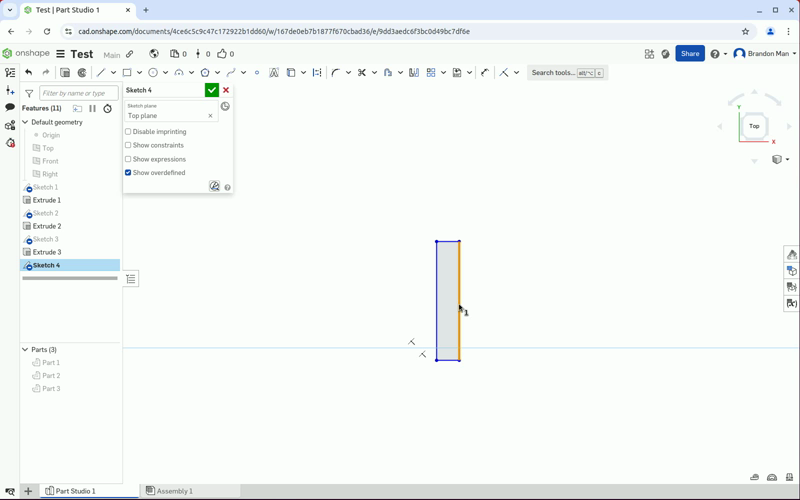
scroll(-6)
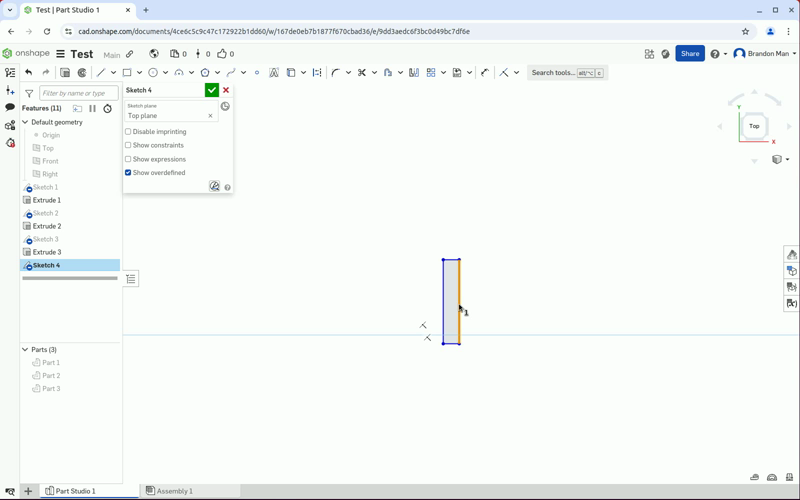
scroll(-6)
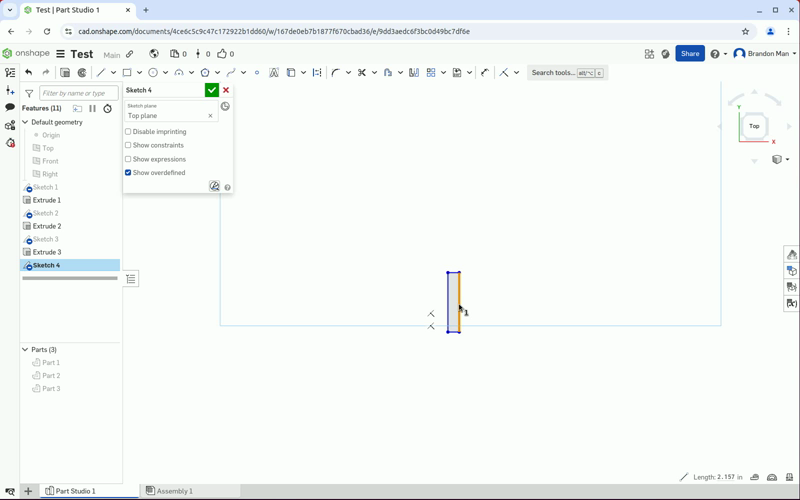
scroll(-6)
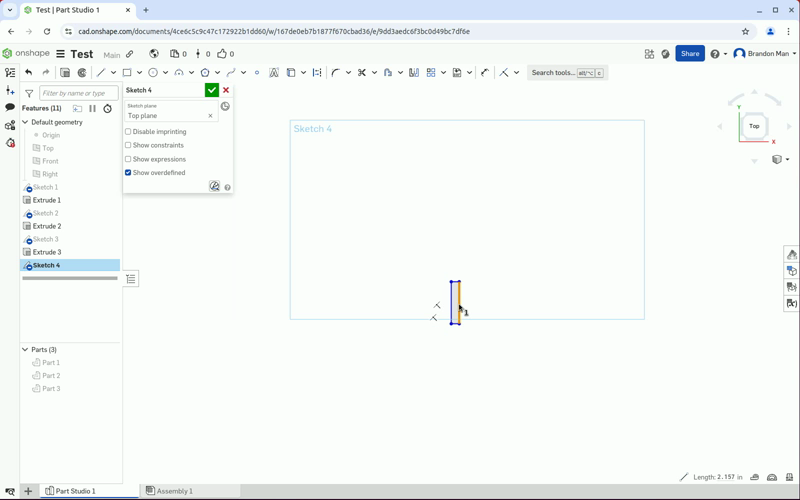
scroll(-6)
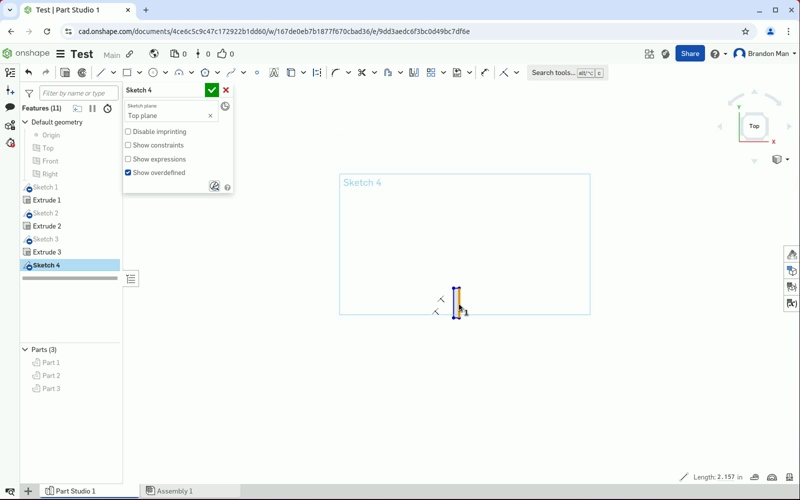
scroll(-6)
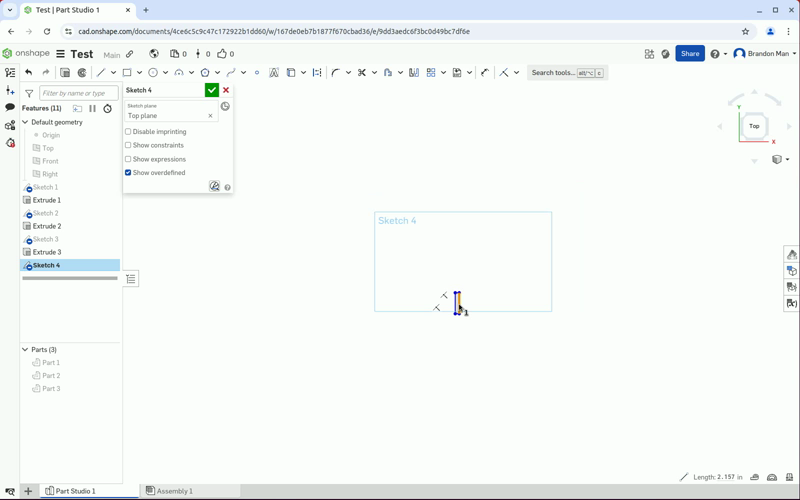
scroll(-6)
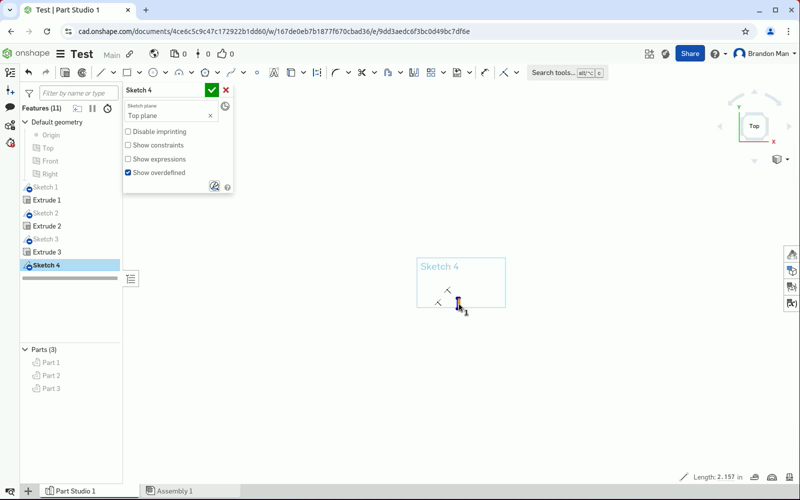
mouse_move(73, 352)
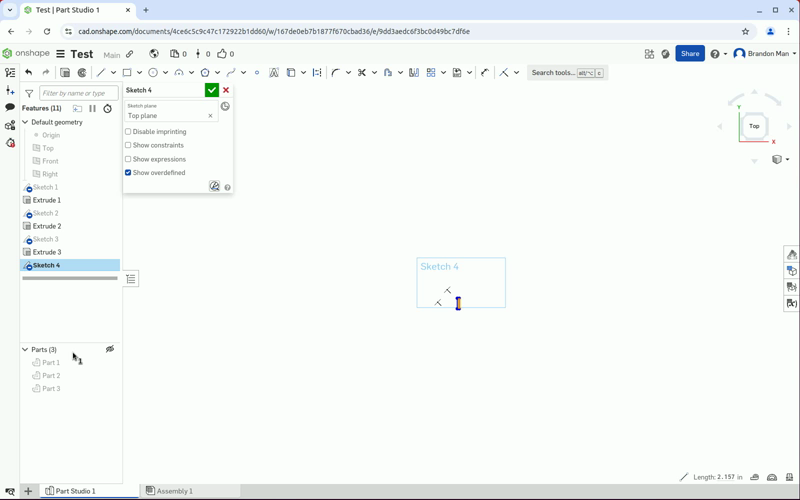
key(shift+y)
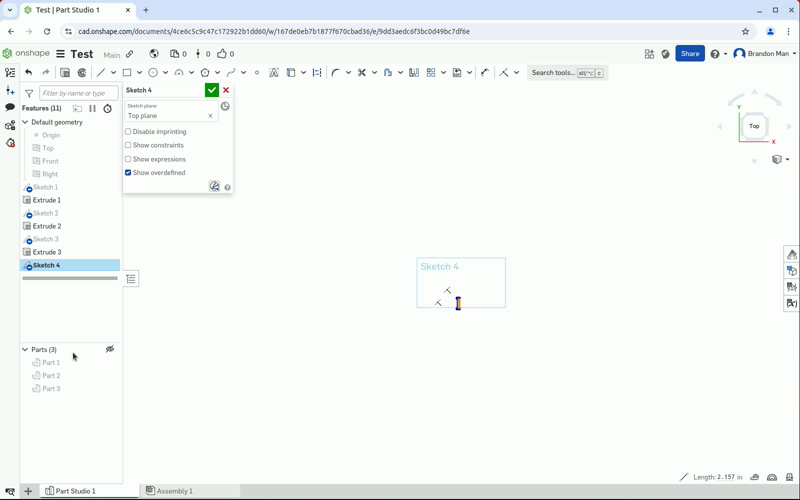
key(shift+e)
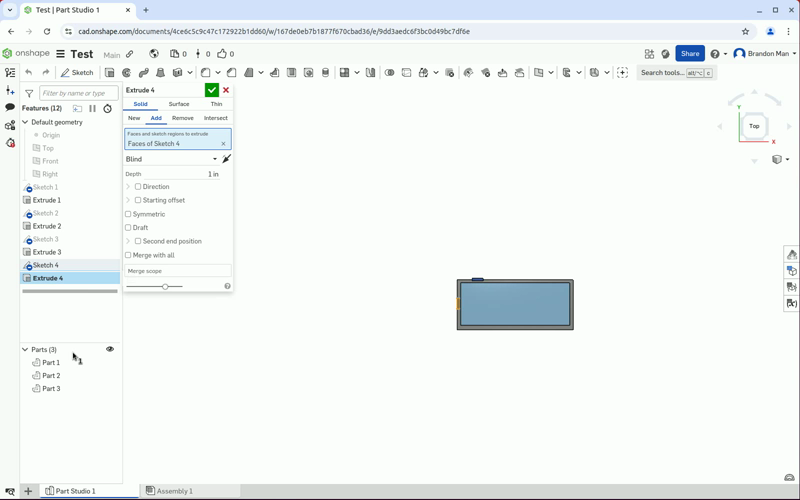
mouse_move(143, 106)
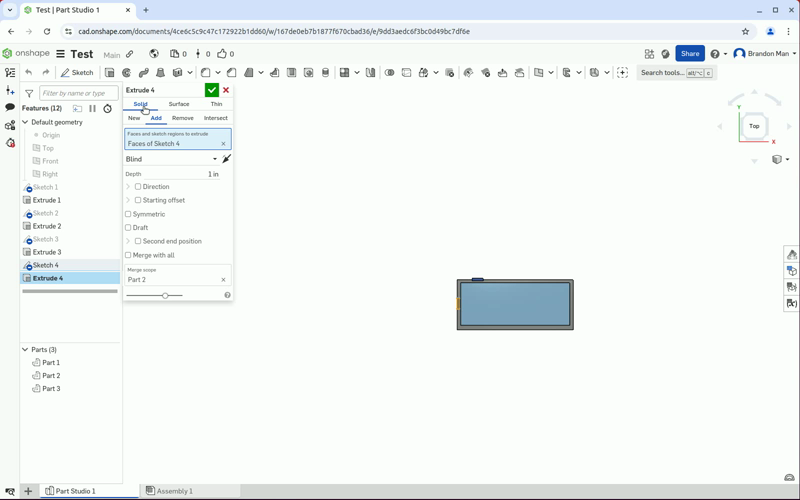
click(143, 106)
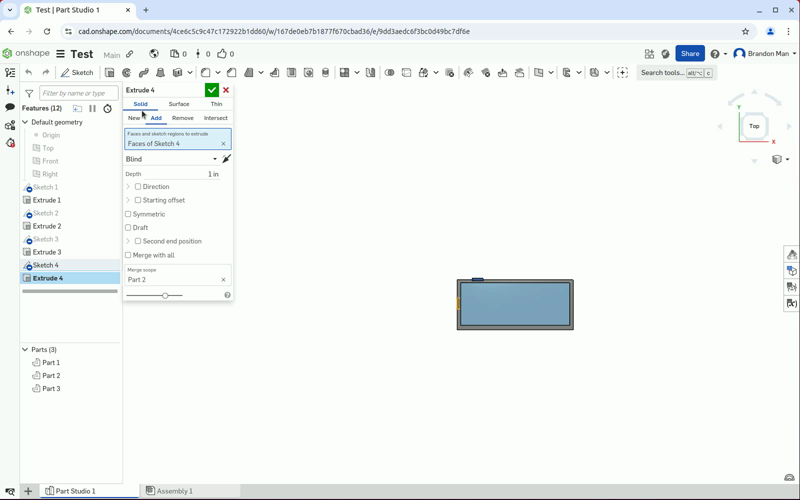
mouse_move(137, 120)
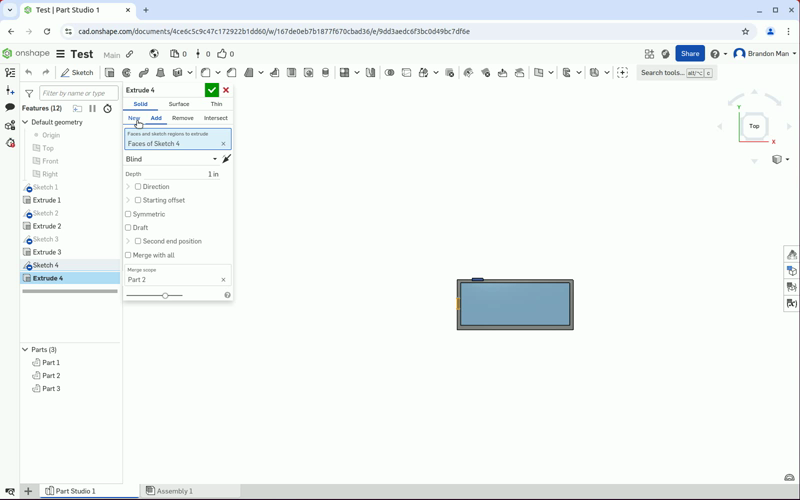
click(137, 120)
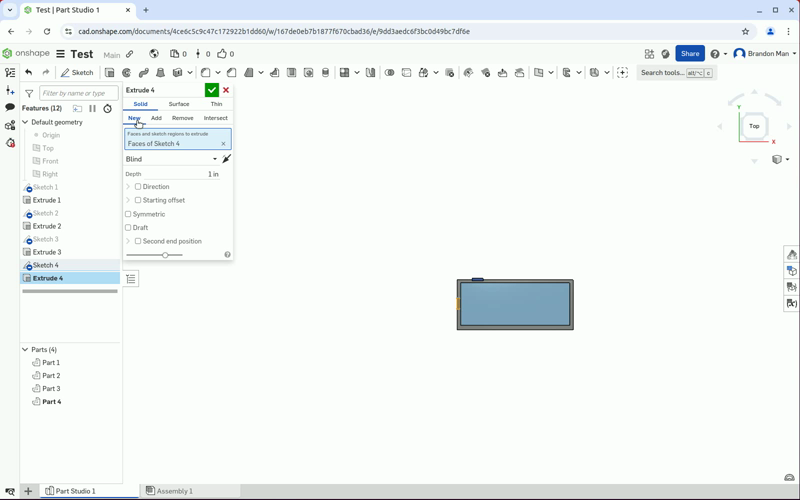
key(tab, 4)
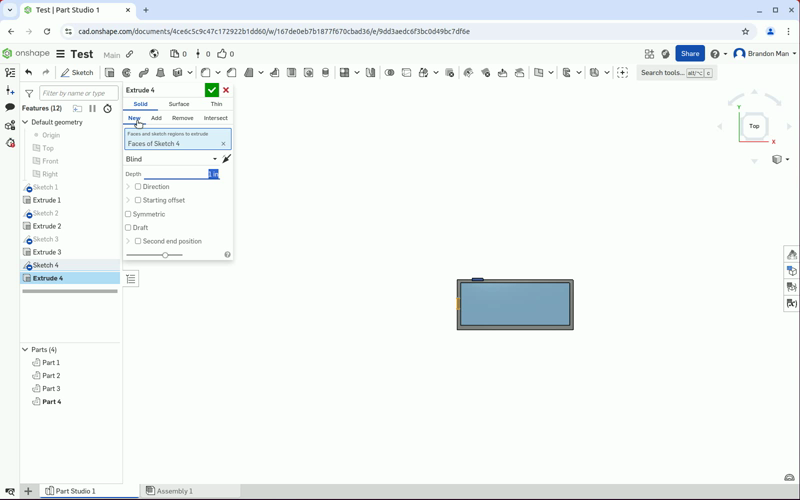
text(4.574)
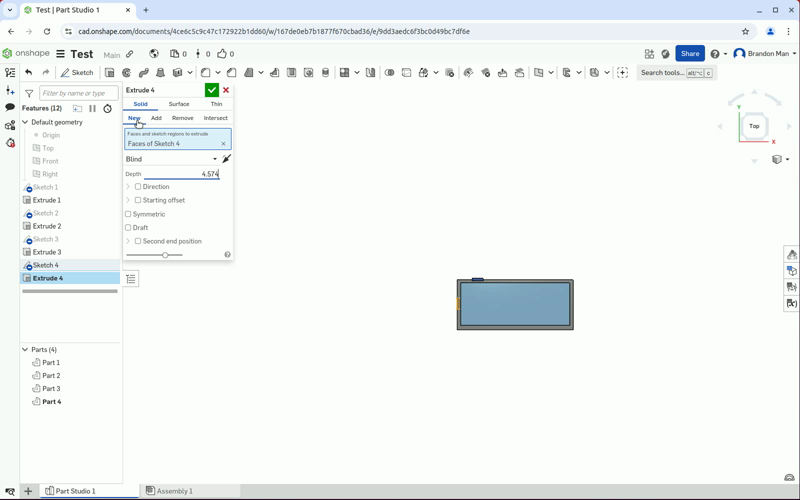
key(enter)
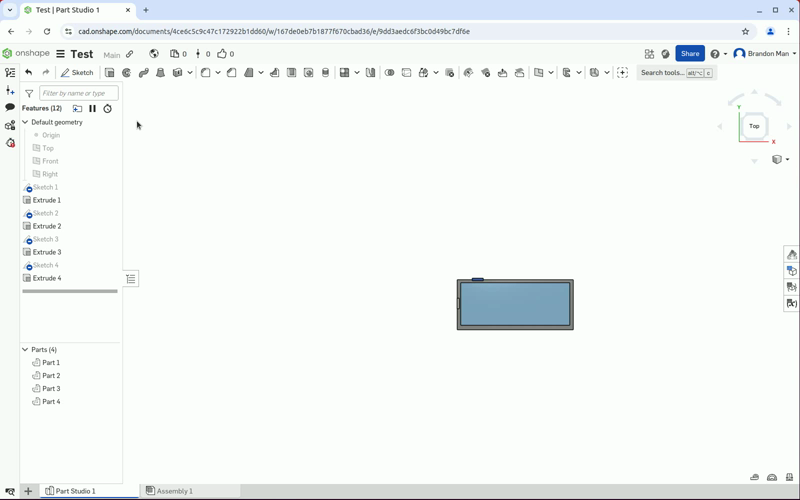
key(shift+h)
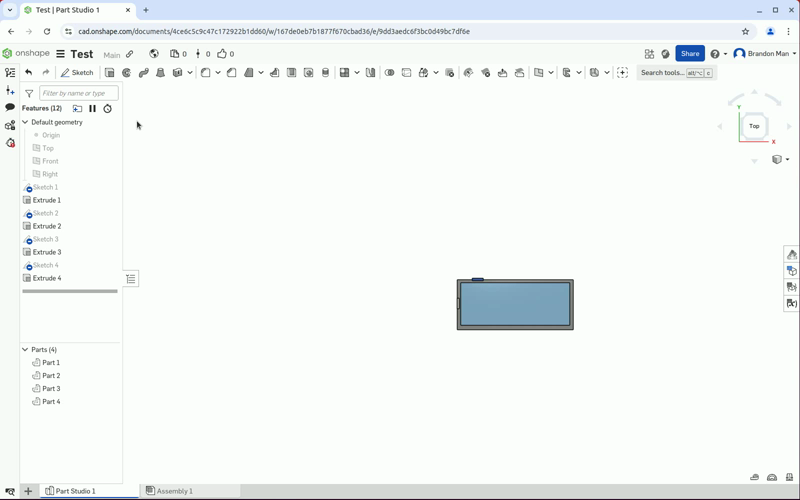
key(shift+h)
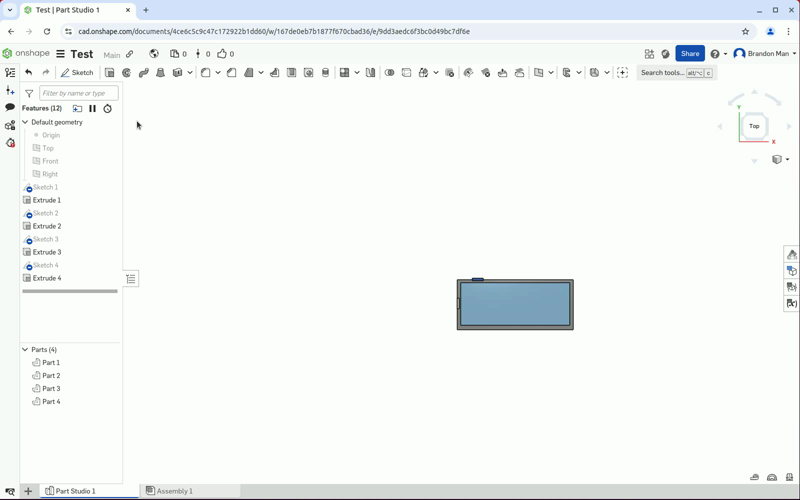
mouse_move(73, 189)
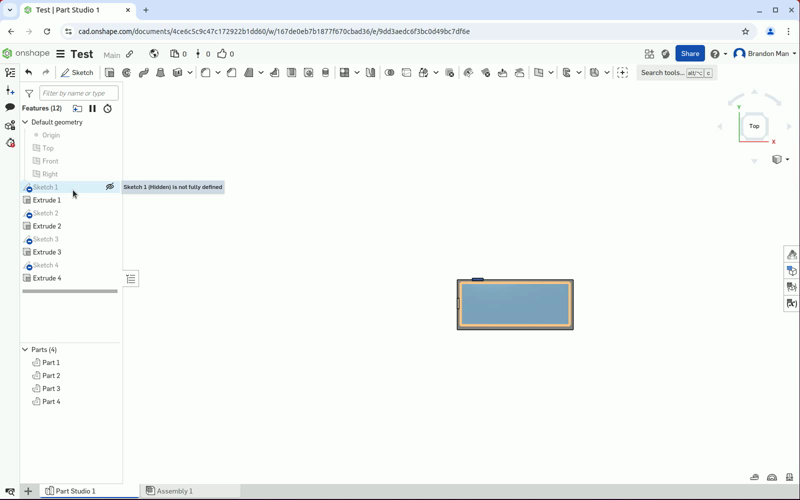
click(73, 189)
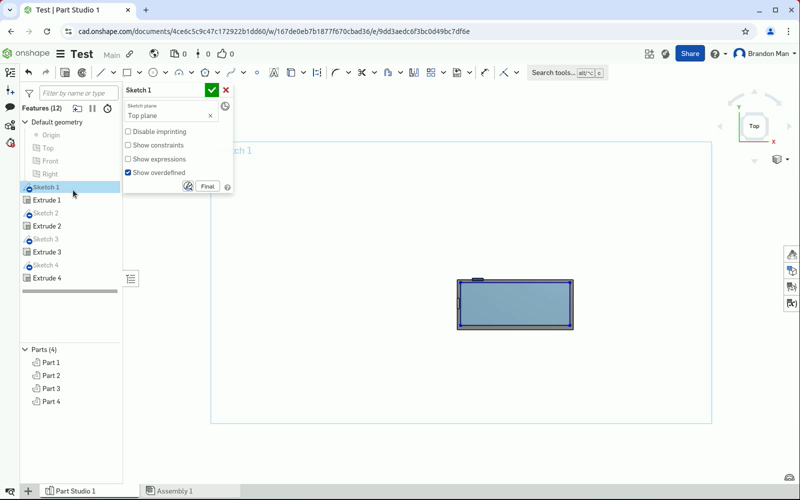
mouse_move(229, 92)
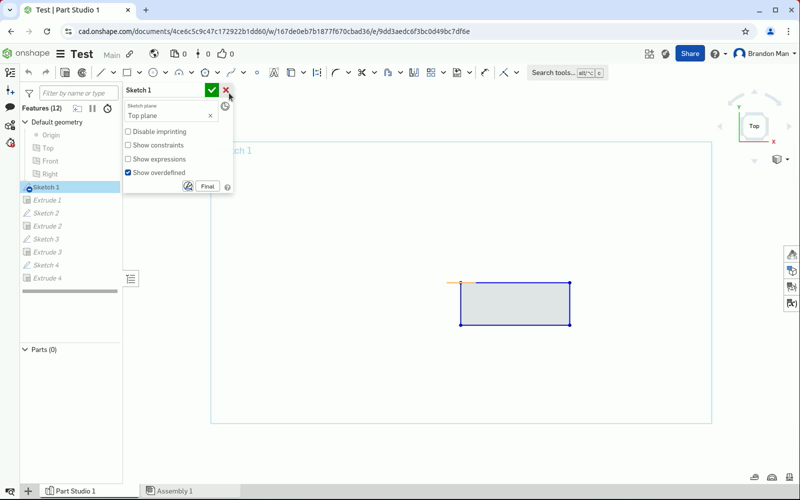
click(229, 92)
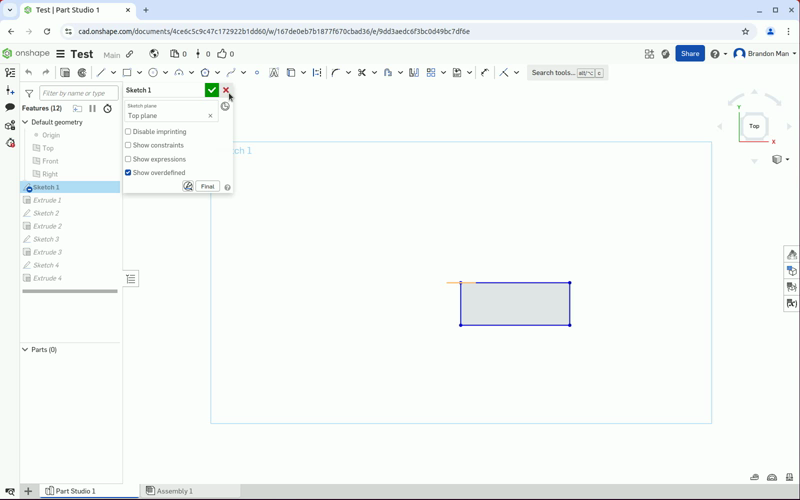
key(shift+s)
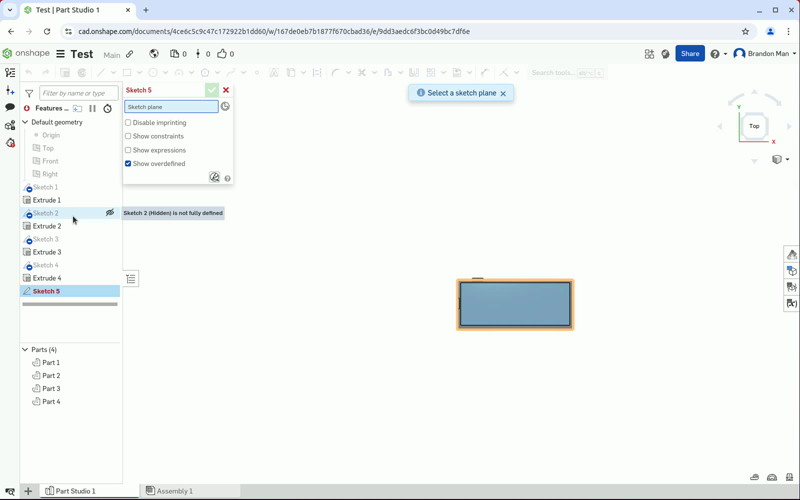
scroll(3)
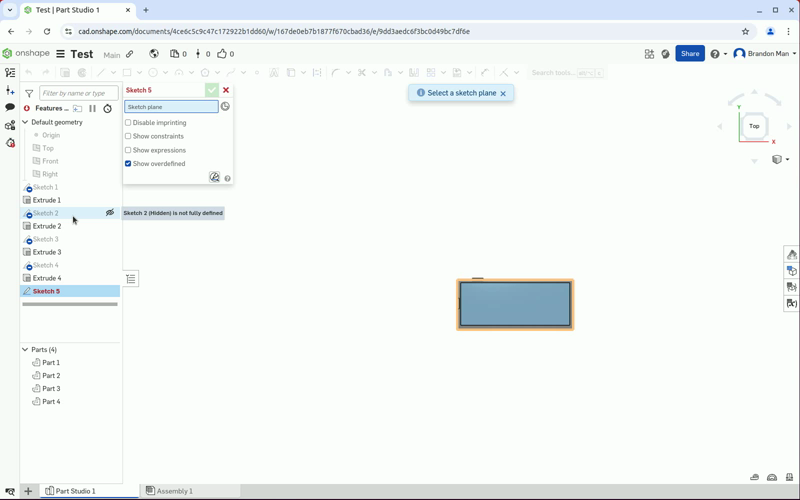
mouse_move(73, 150)
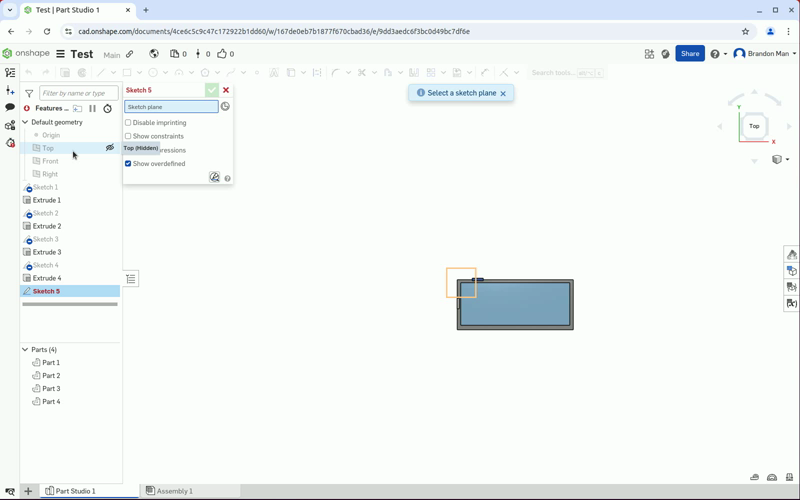
click(73, 150)
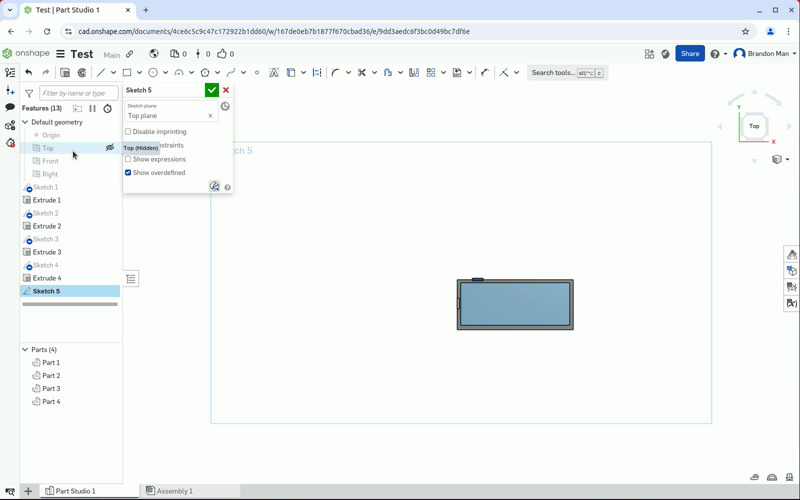
mouse_move(73, 352)
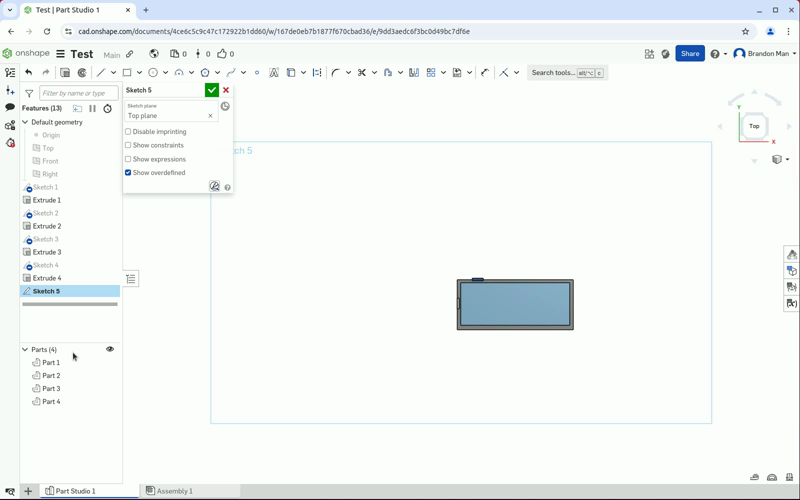
key(y)
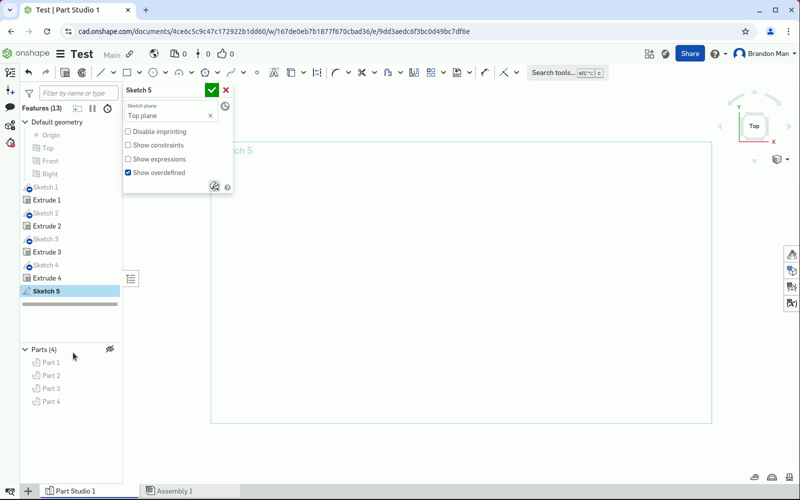
key(l)
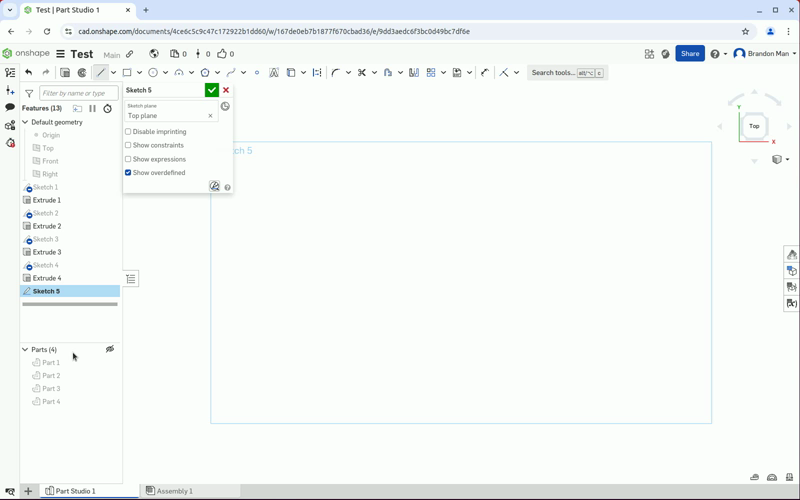
key_down(shift)
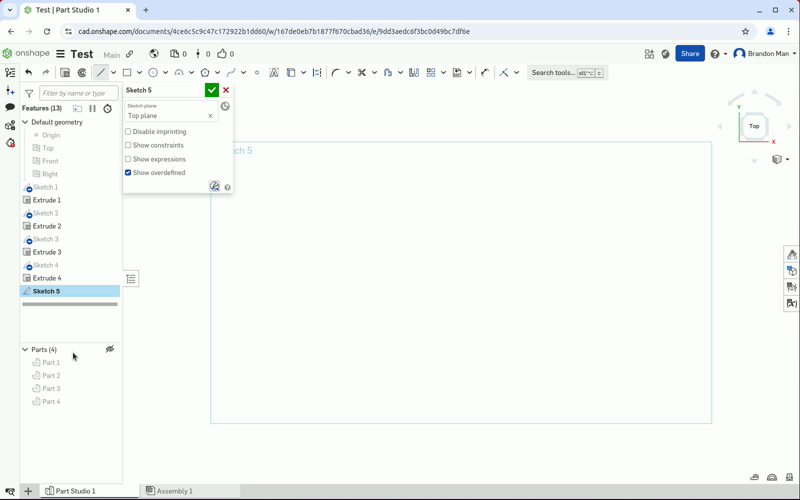
mouse_move(472, 329)
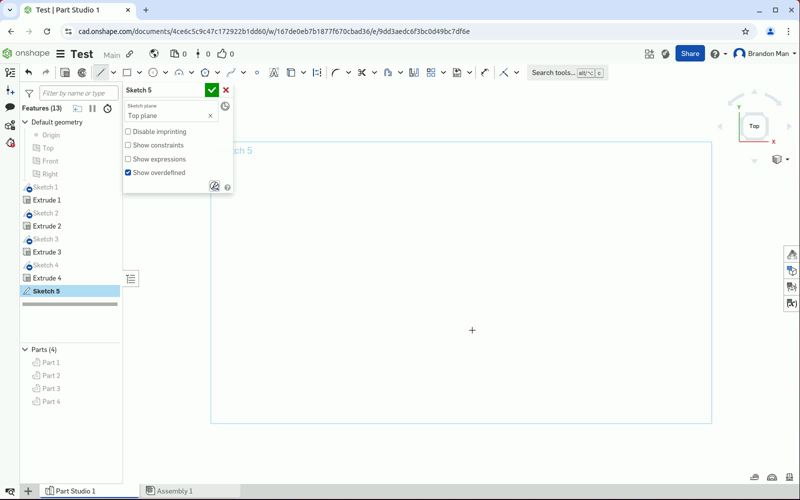
click(472, 329)
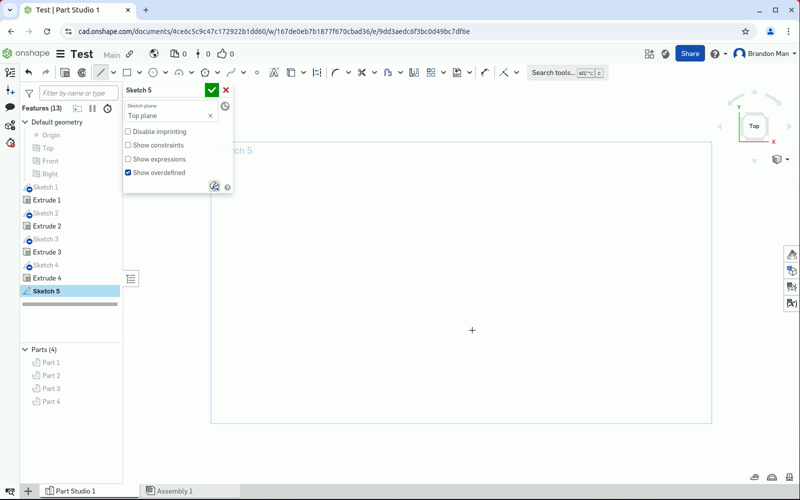
key_up(shift)
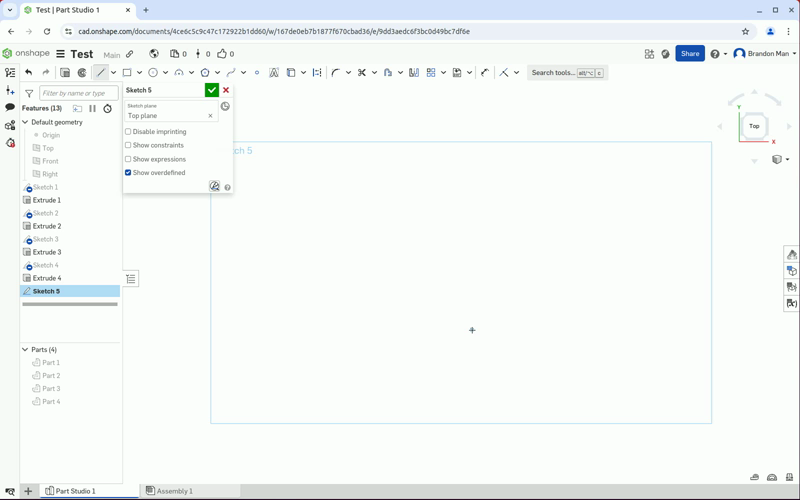
key_down(shift)
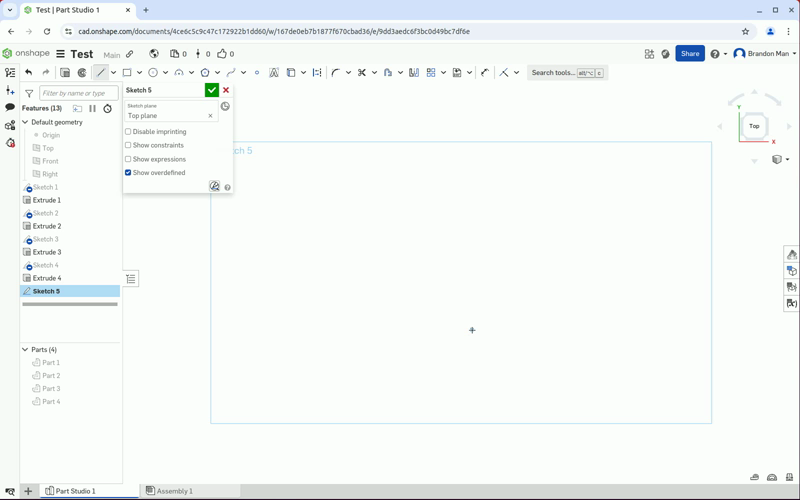
mouse_move(502, 329)
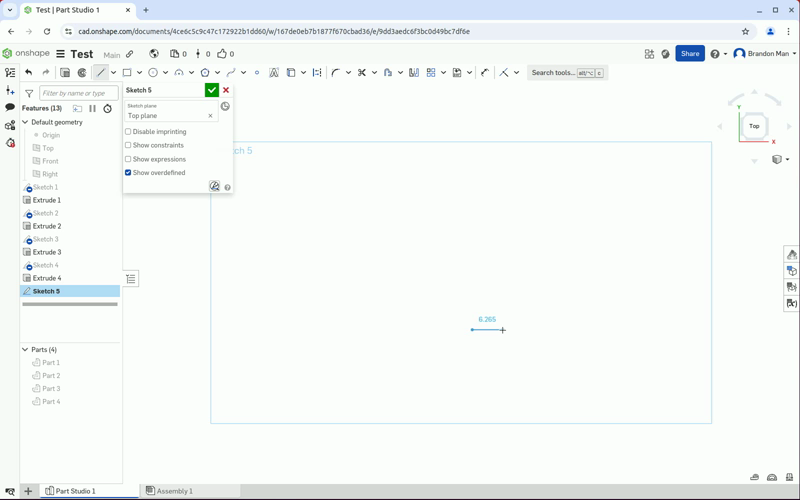
mouse_move(483, 329)
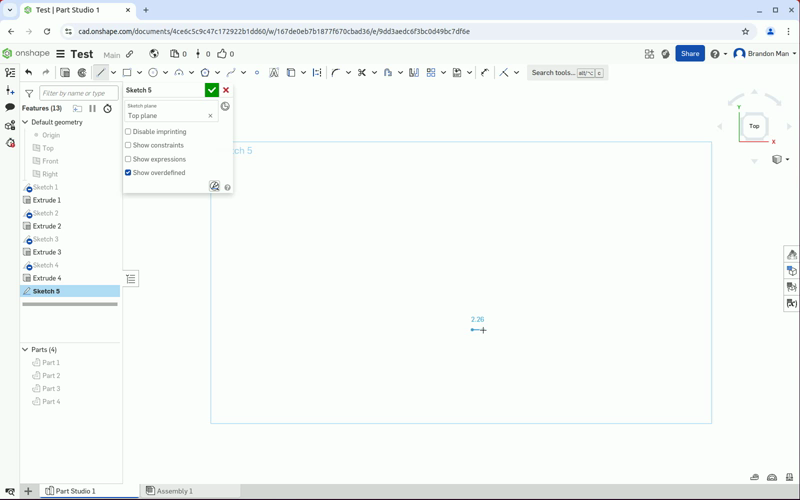
click(483, 329)
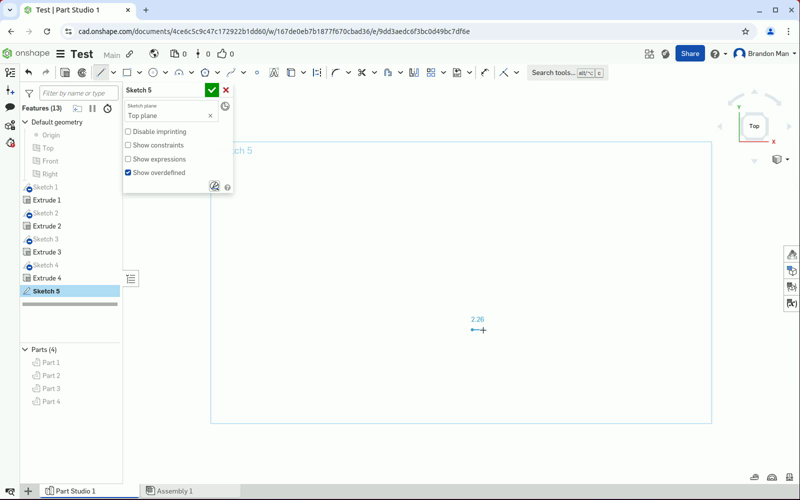
key_up(shift)
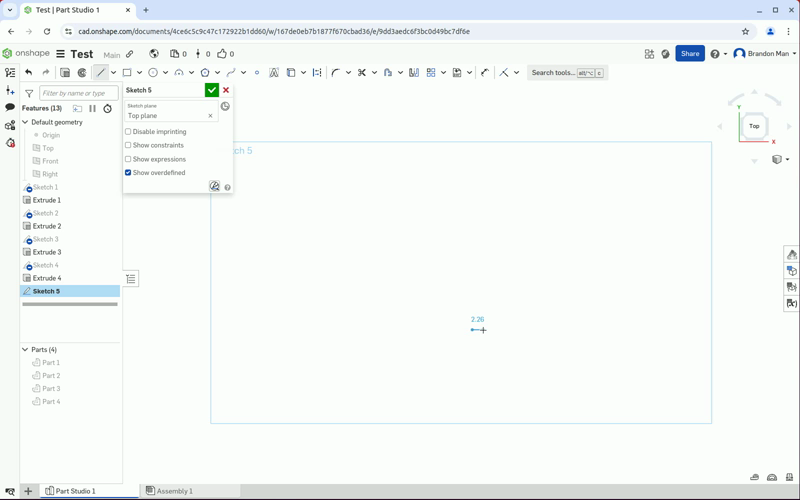
key_down(shift)
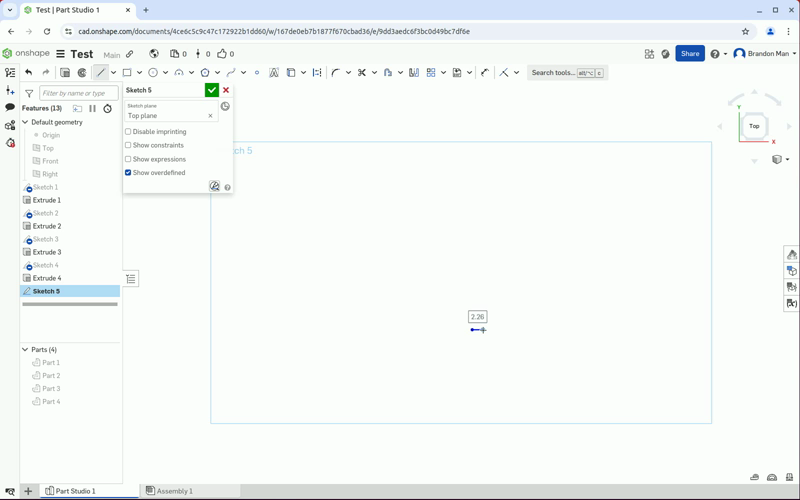
mouse_move(513, 329)
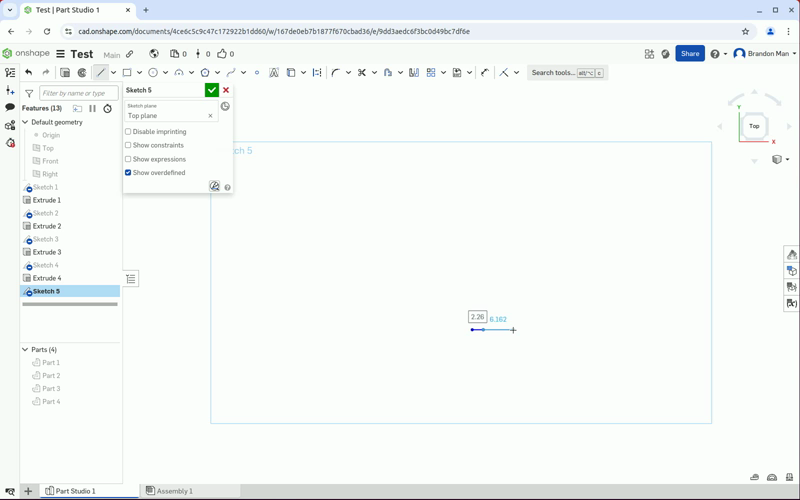
mouse_move(483, 327)
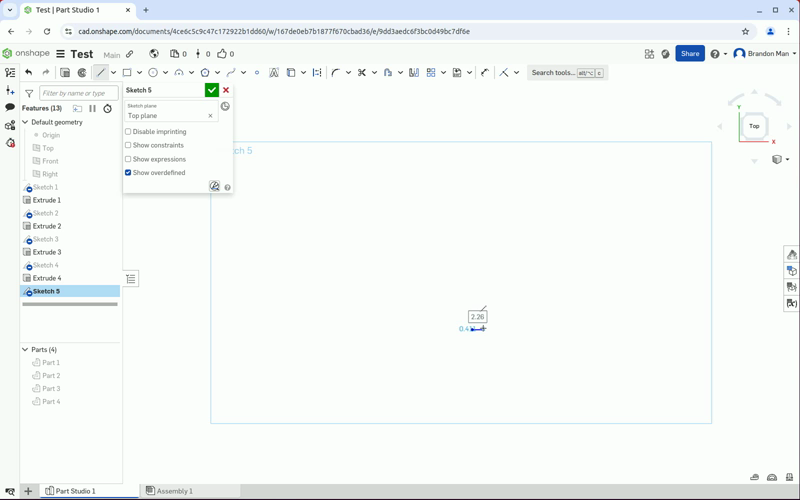
scroll(6)
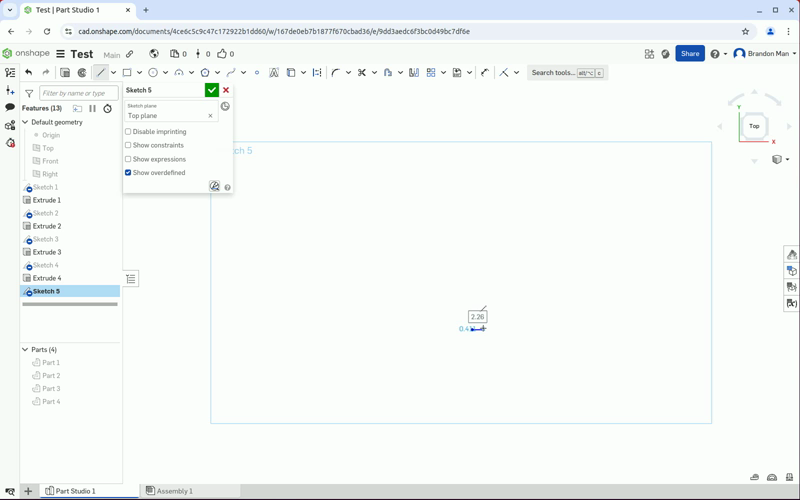
scroll(6)
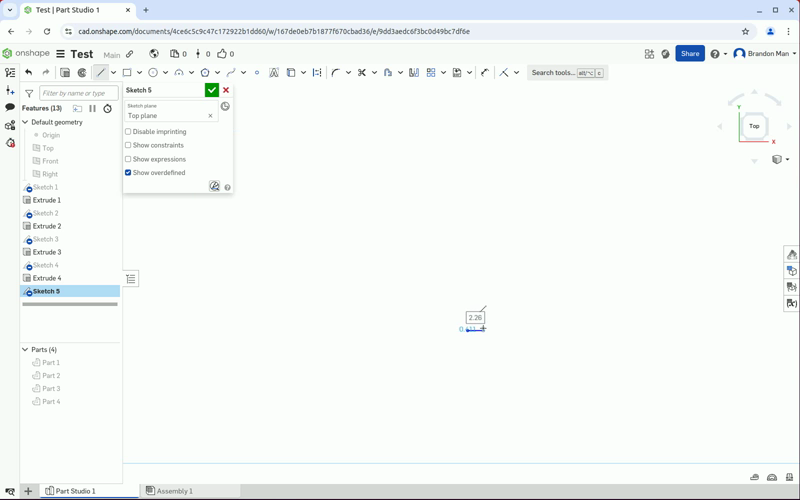
scroll(6)
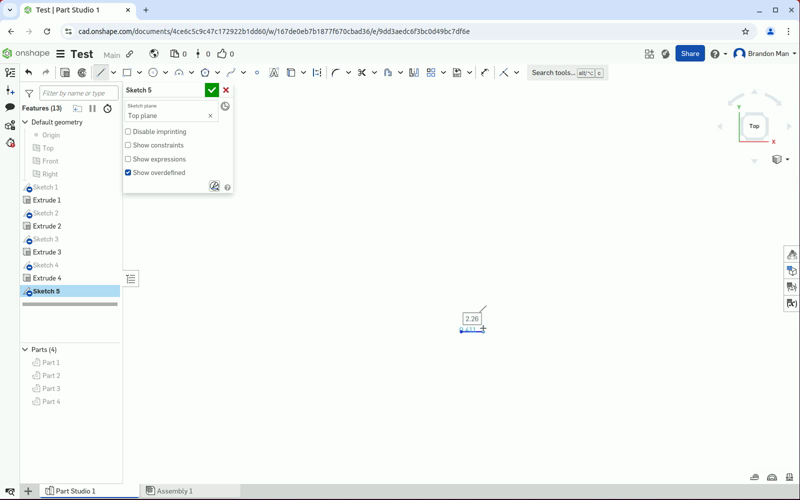
scroll(6)
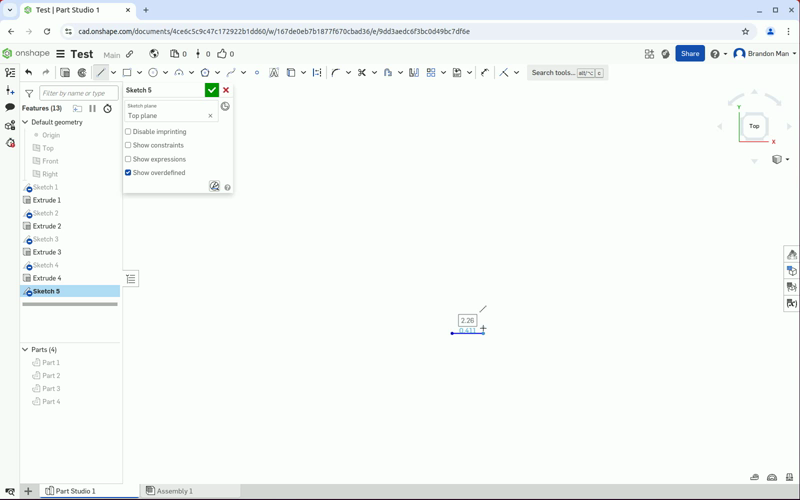
scroll(6)
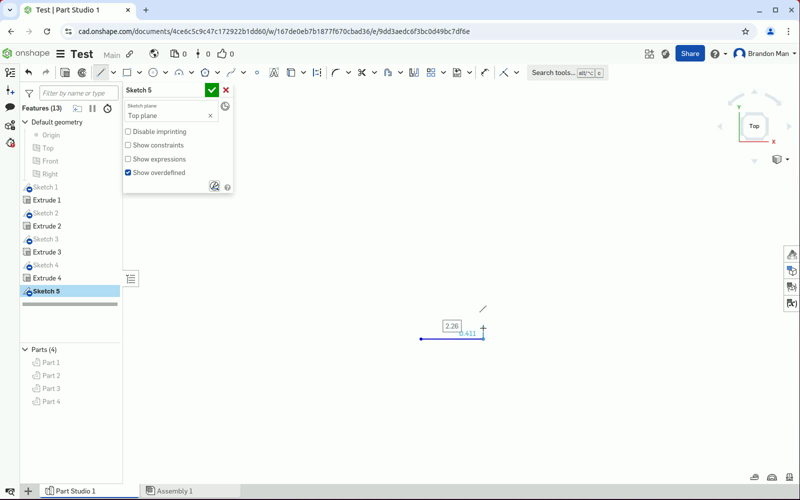
scroll(6)
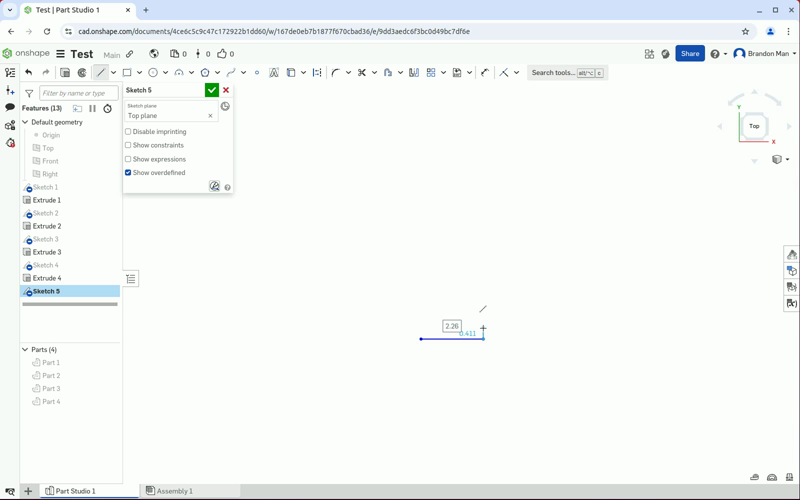
scroll(6)
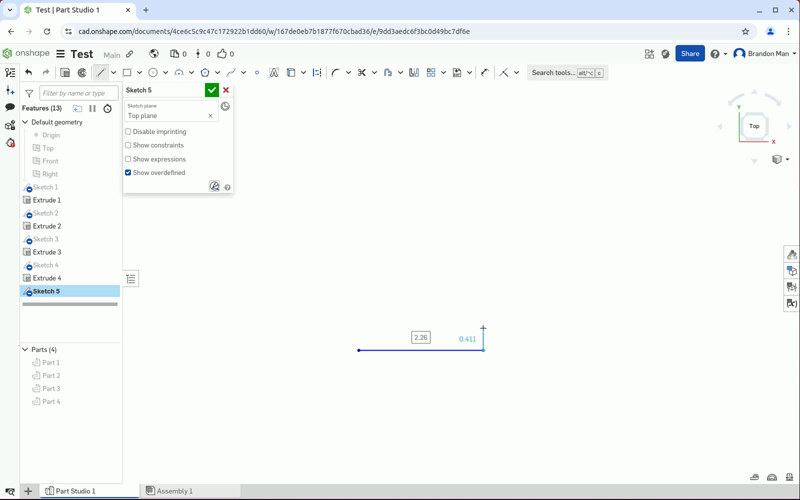
click(483, 327)
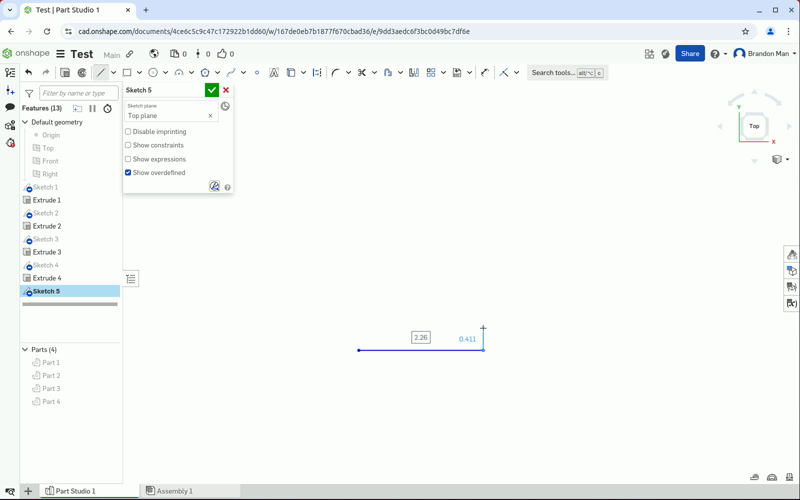
scroll(-6)
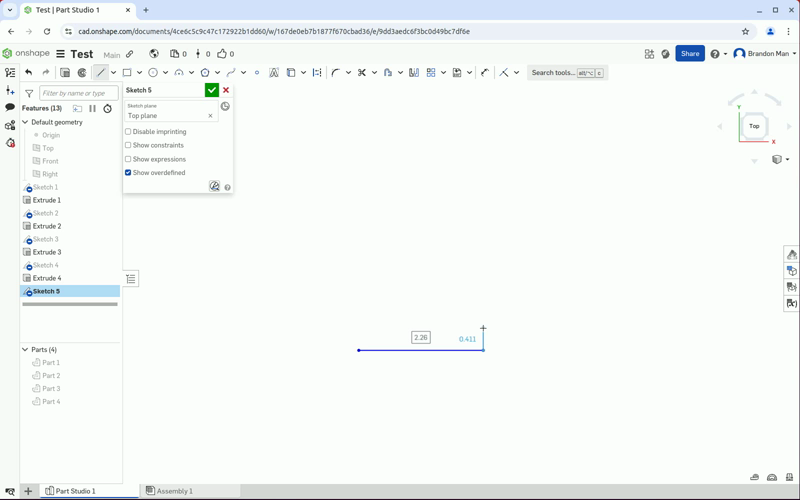
scroll(-6)
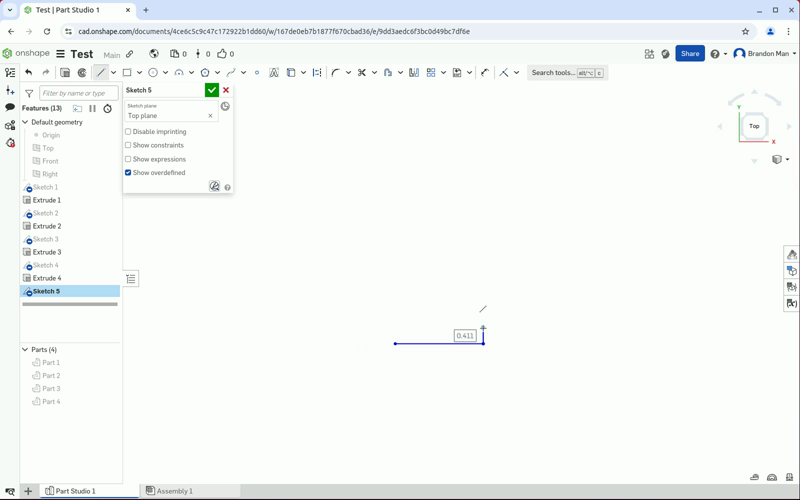
scroll(-6)
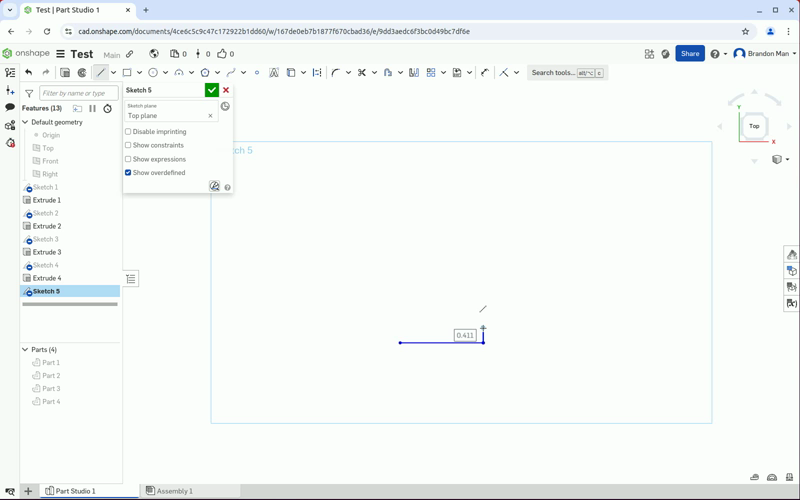
scroll(-6)
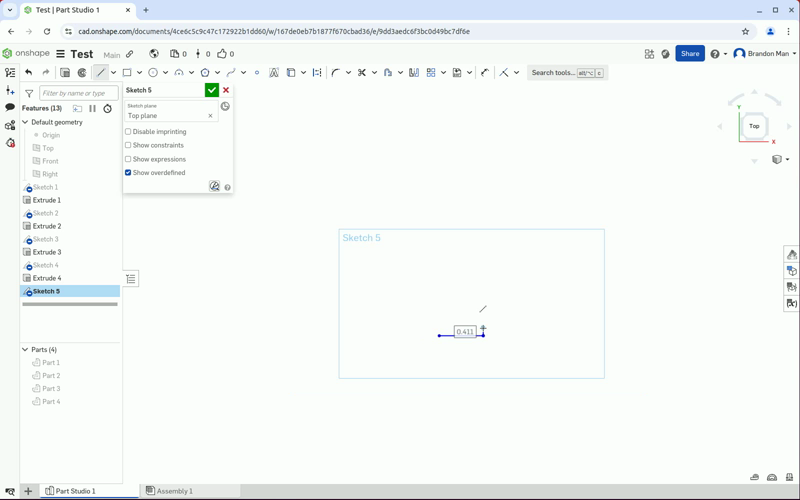
scroll(-6)
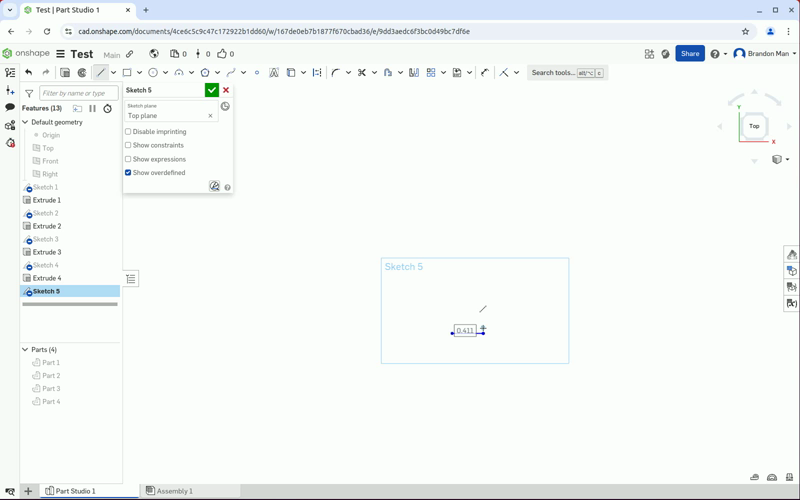
scroll(-6)
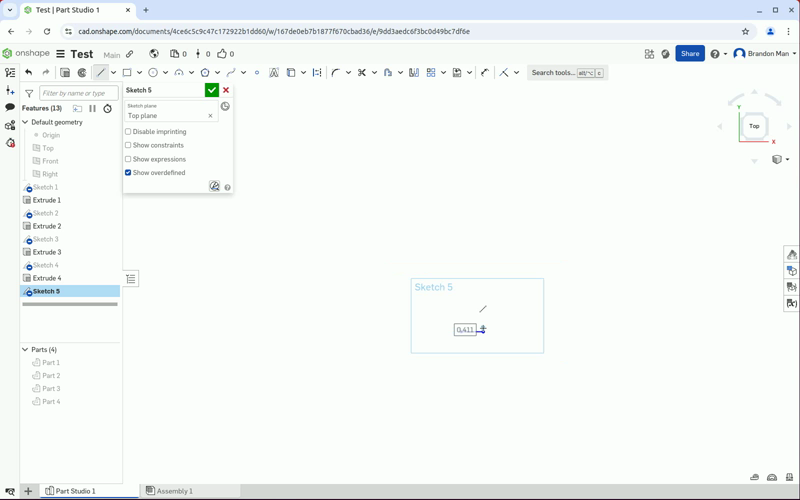
scroll(-6)
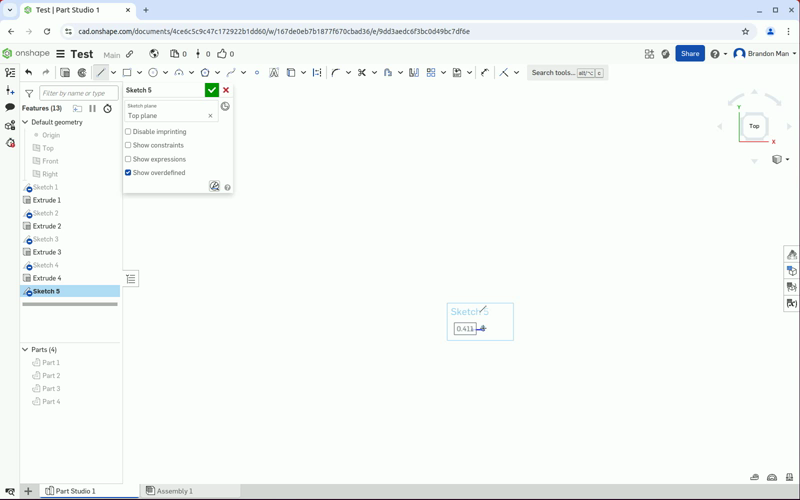
key_up(shift)
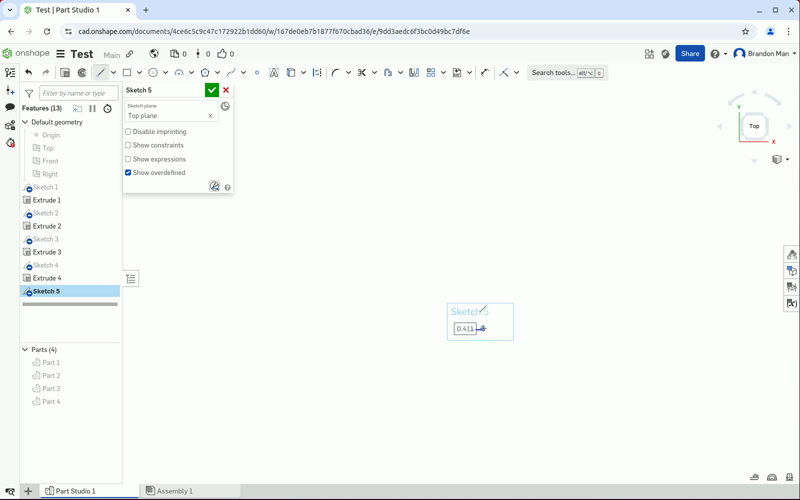
key_down(shift)
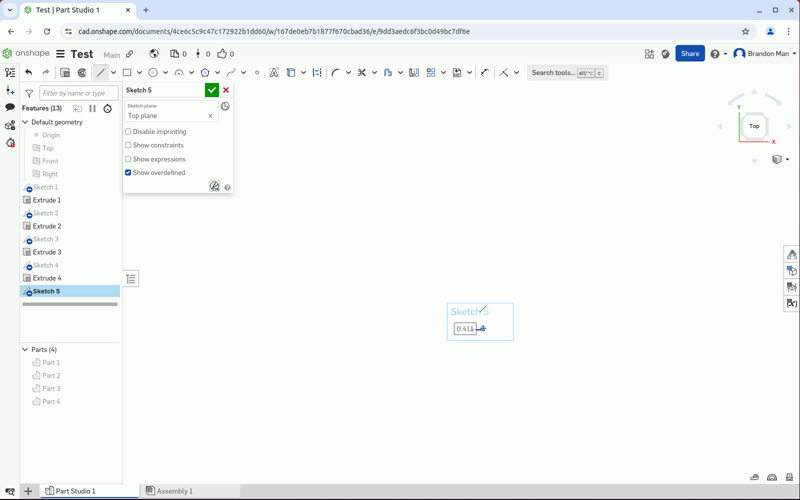
mouse_move(513, 327)
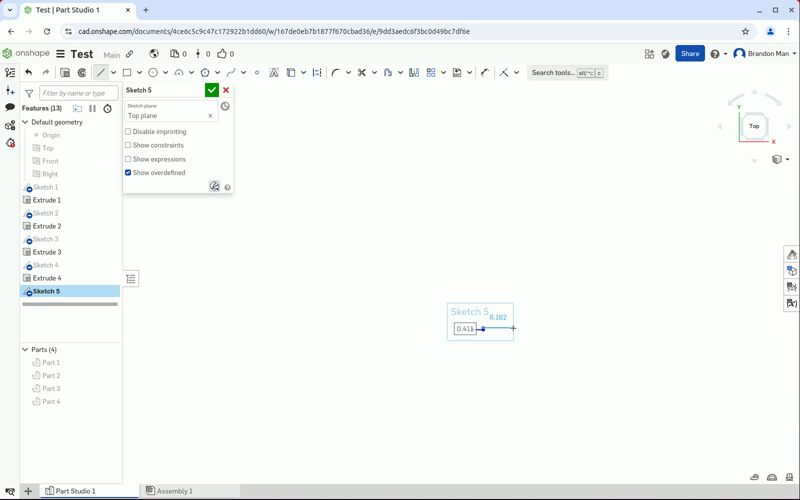
mouse_move(472, 327)
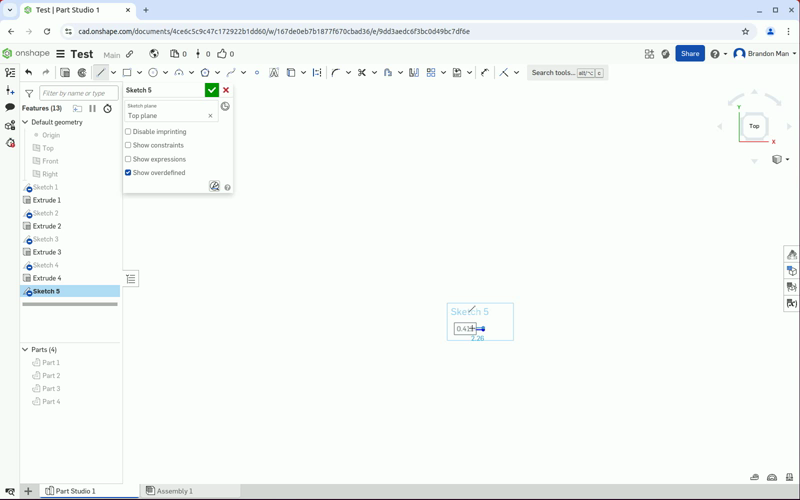
scroll(6)
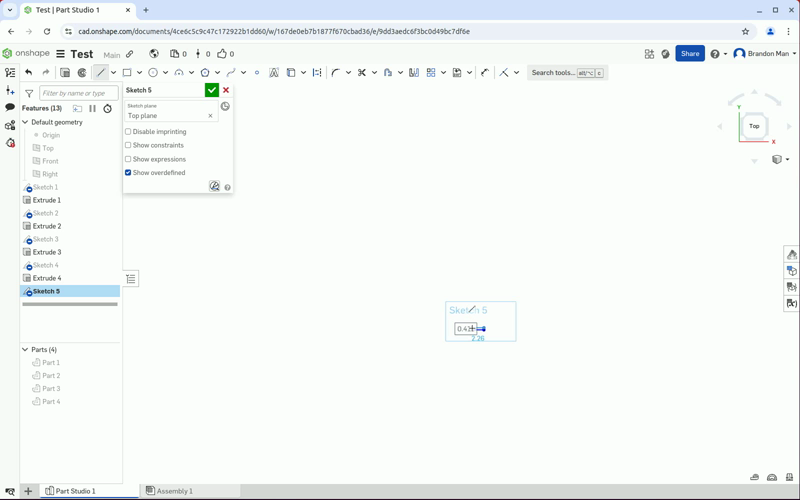
scroll(6)
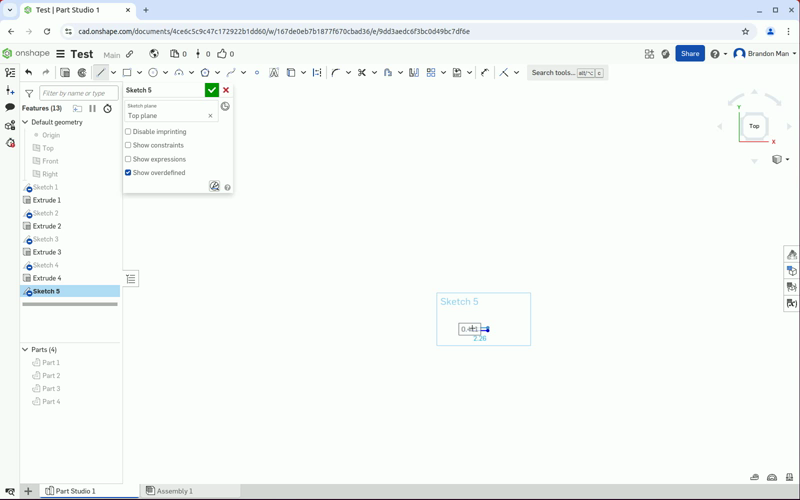
scroll(6)
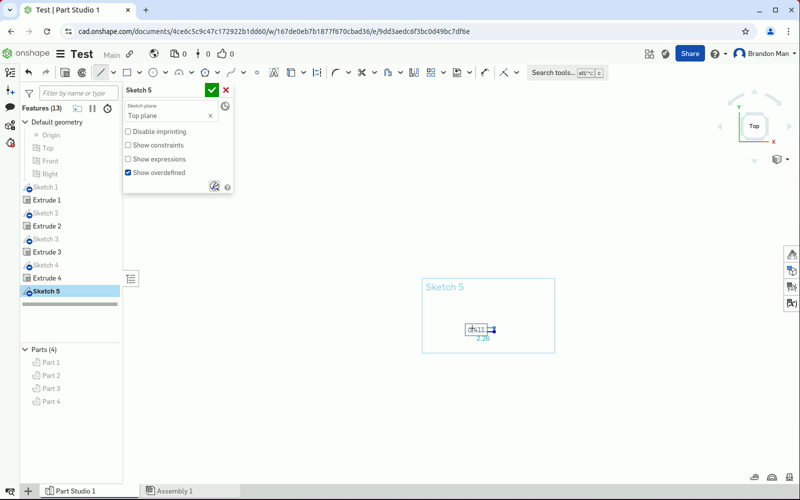
scroll(6)
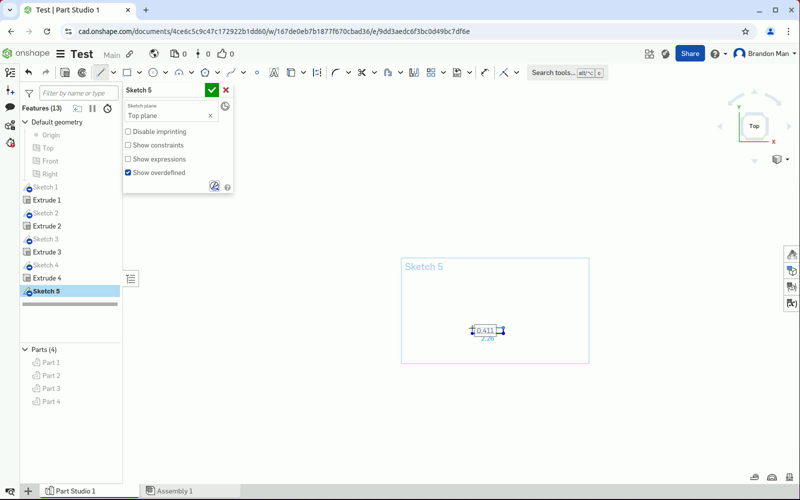
scroll(6)
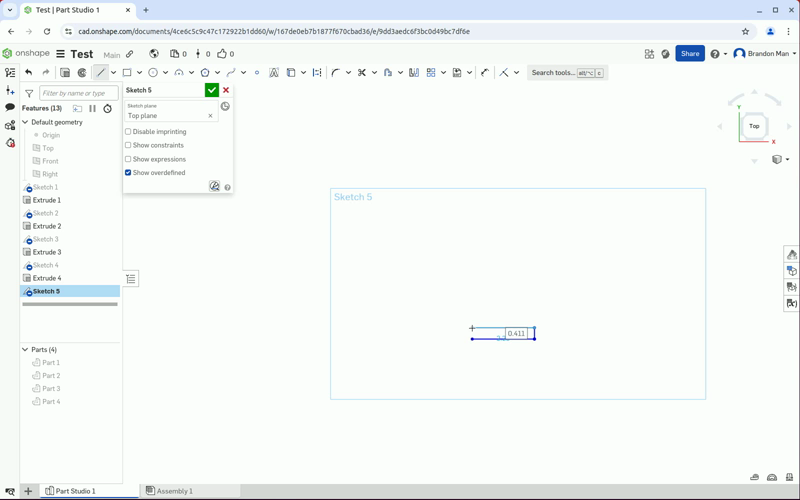
scroll(6)
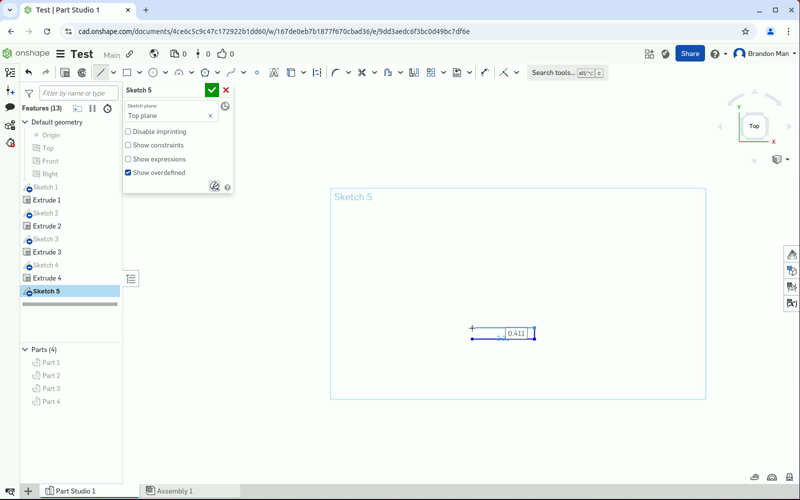
scroll(6)
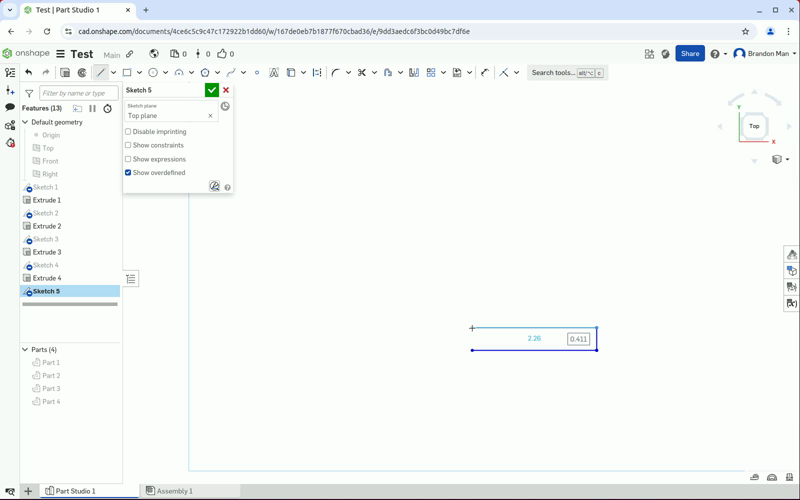
click(472, 327)
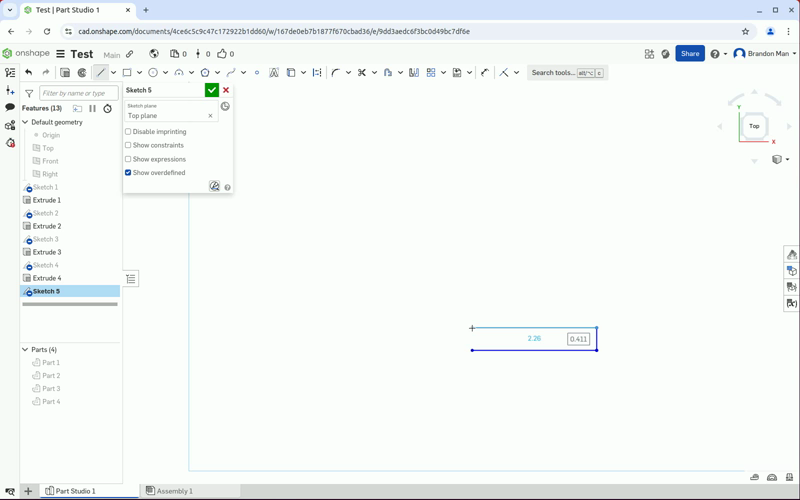
scroll(-6)
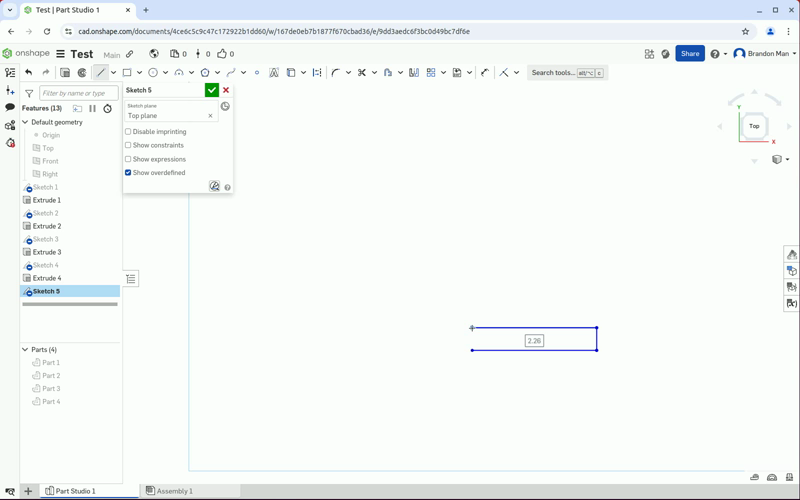
scroll(-6)
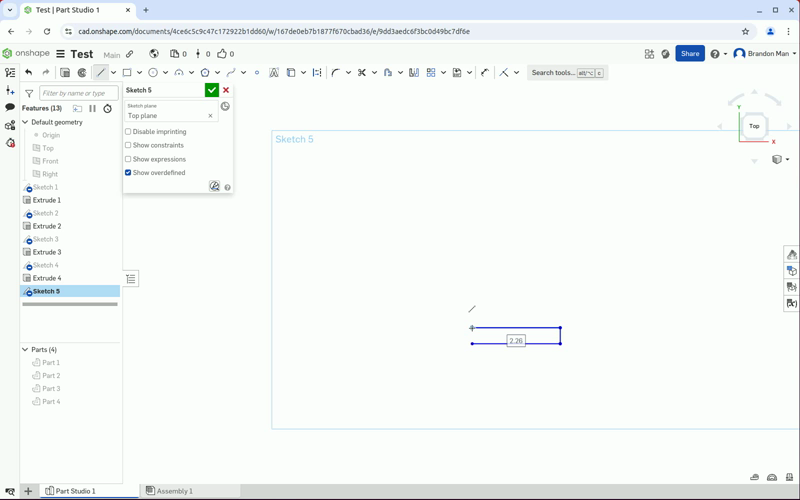
scroll(-6)
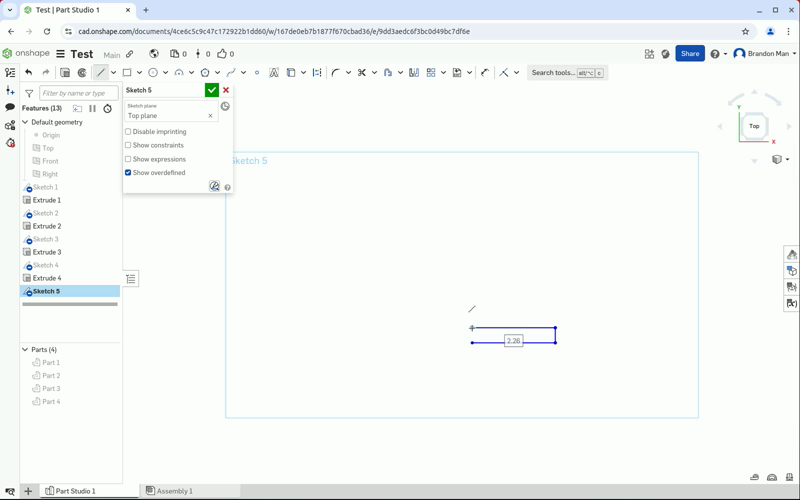
scroll(-6)
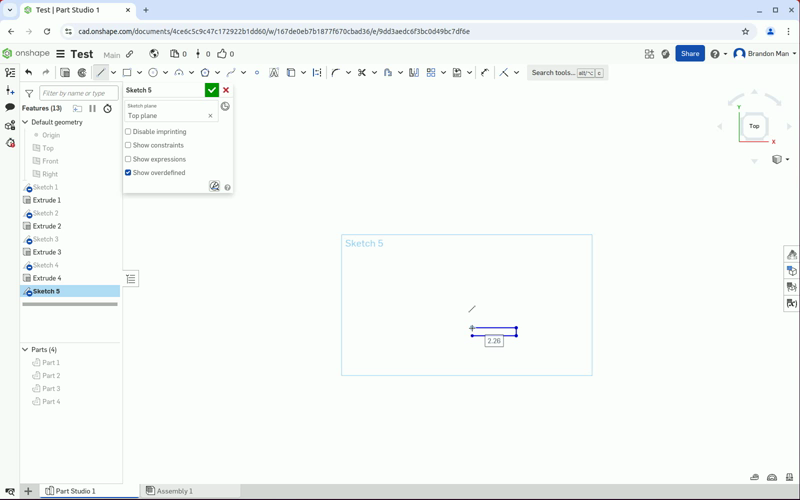
scroll(-6)
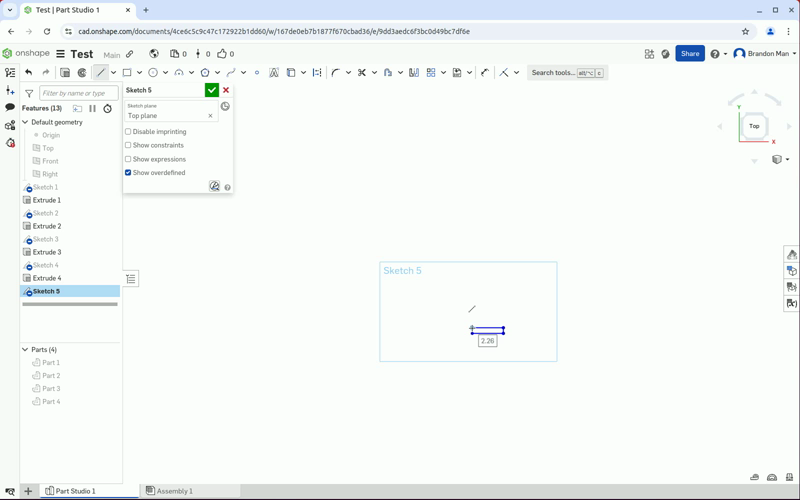
scroll(-6)
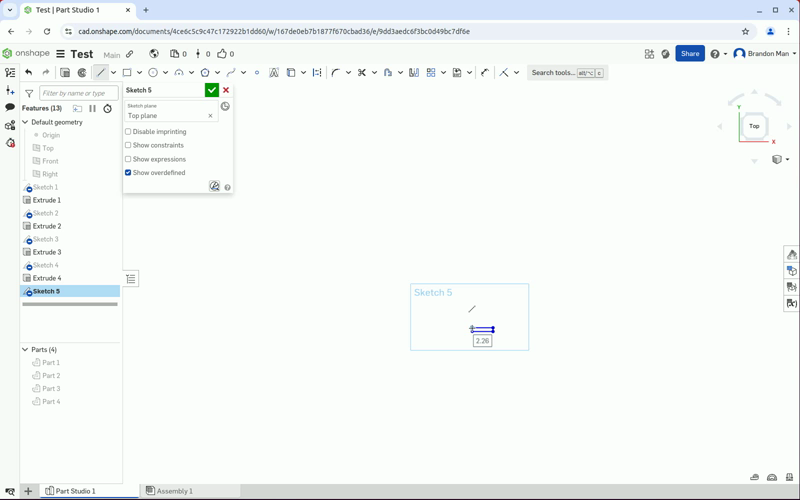
scroll(-6)
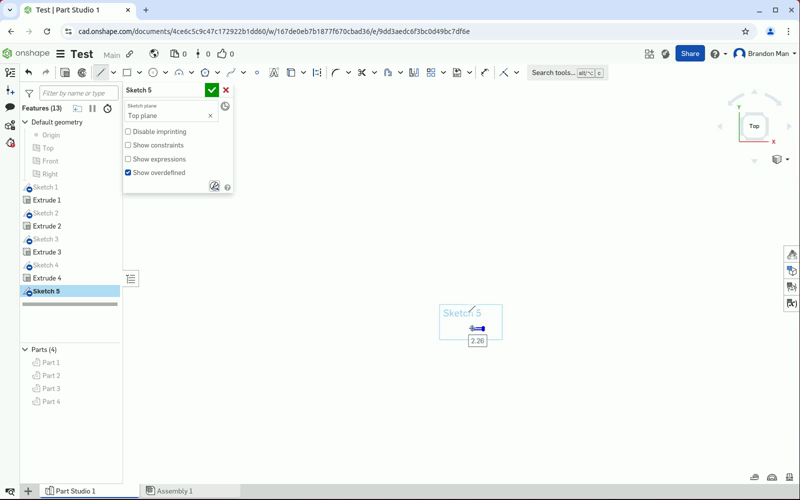
key_up(shift)
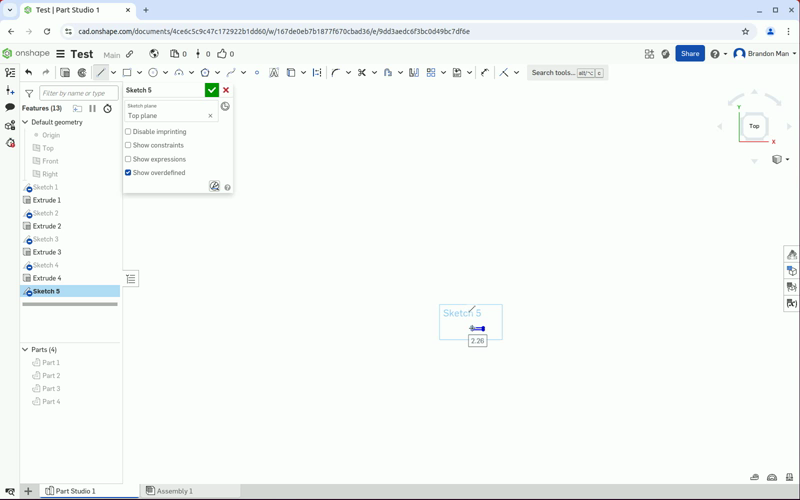
mouse_move(502, 327)
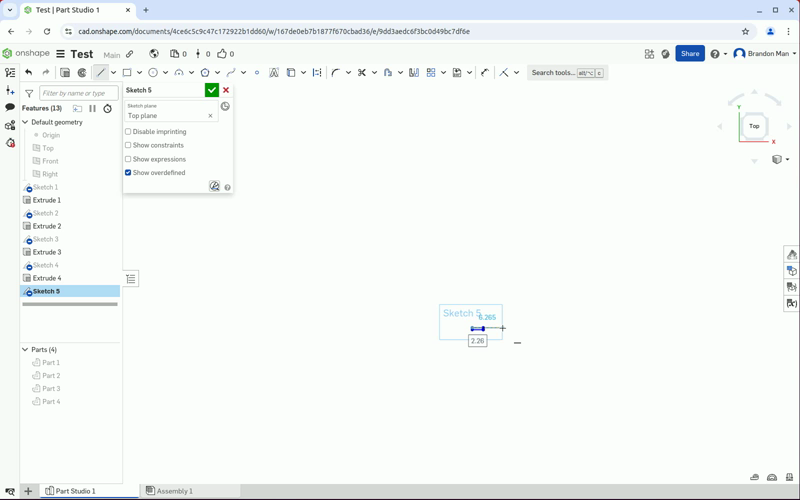
key_down(shift)
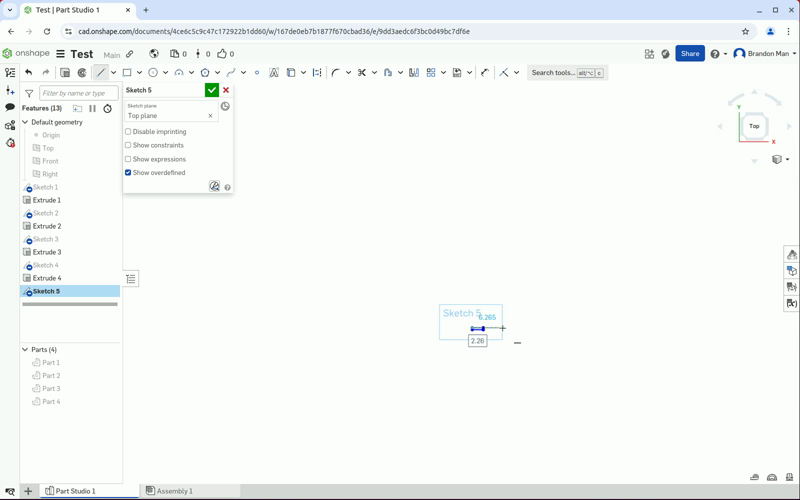
mouse_move(472, 329)
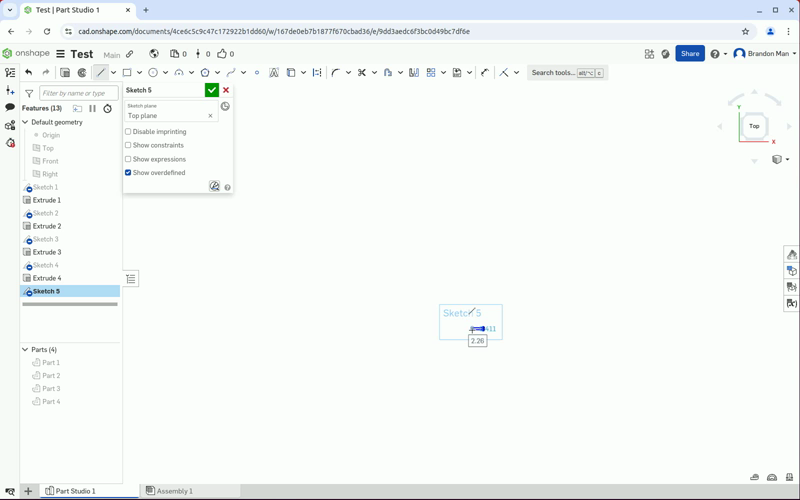
scroll(6)
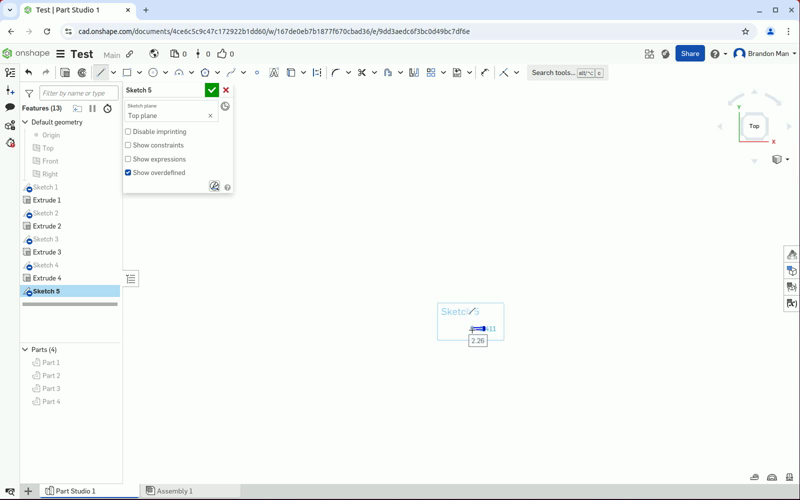
scroll(6)
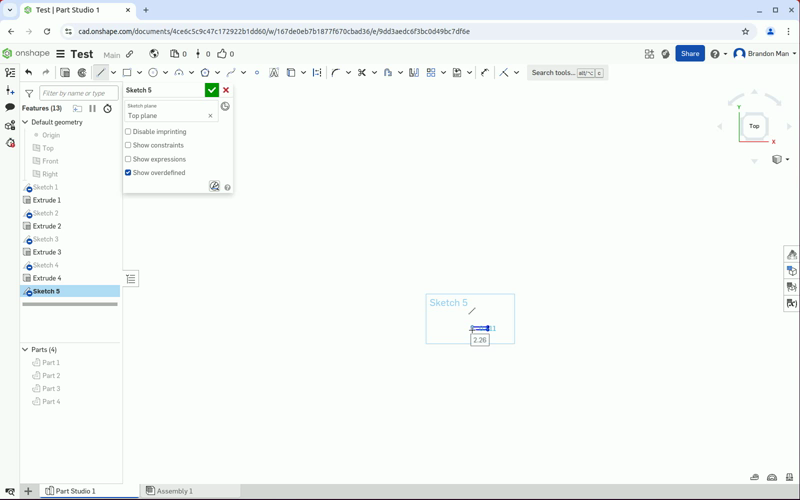
scroll(6)
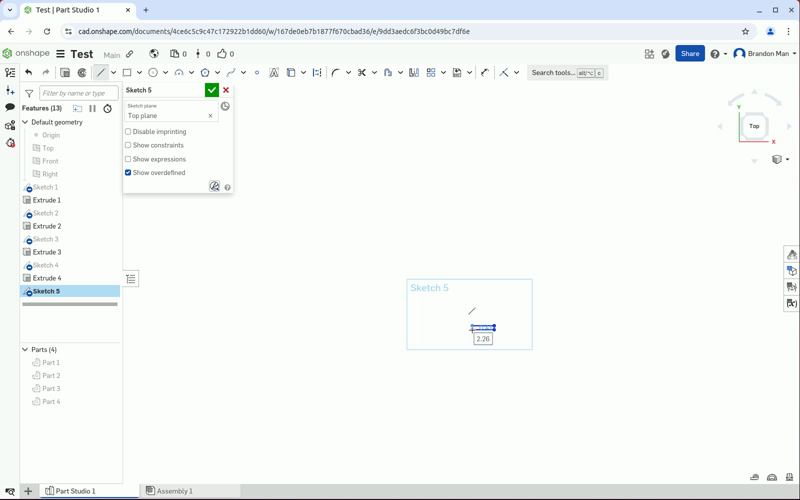
scroll(6)
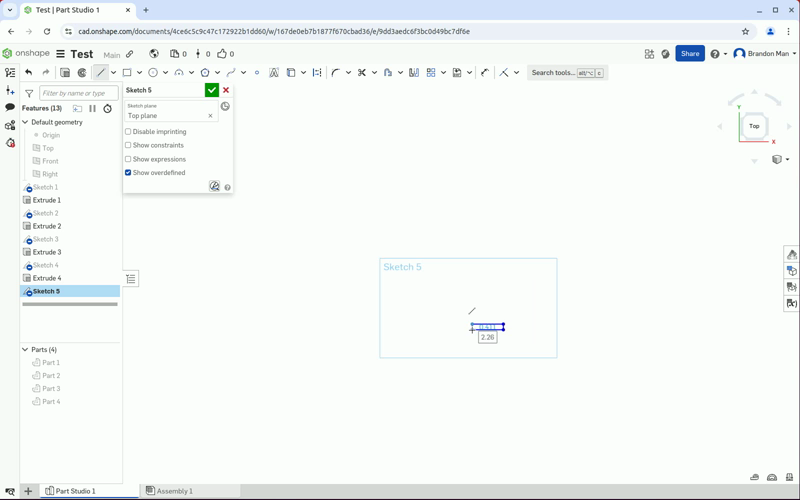
scroll(6)
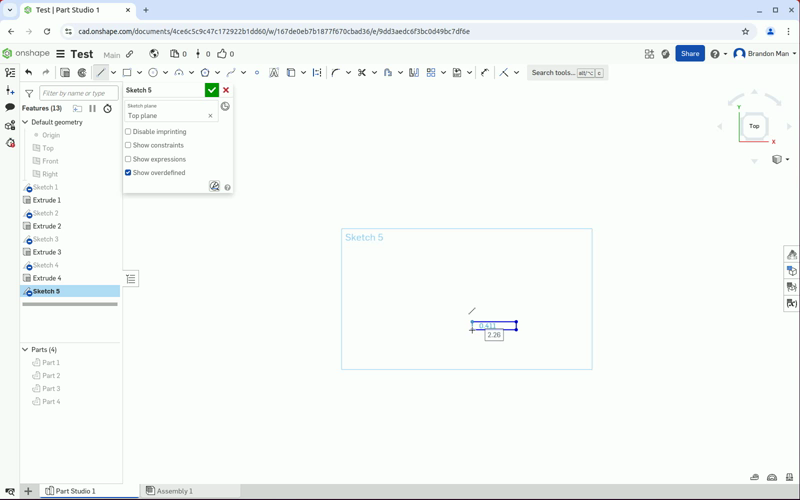
scroll(6)
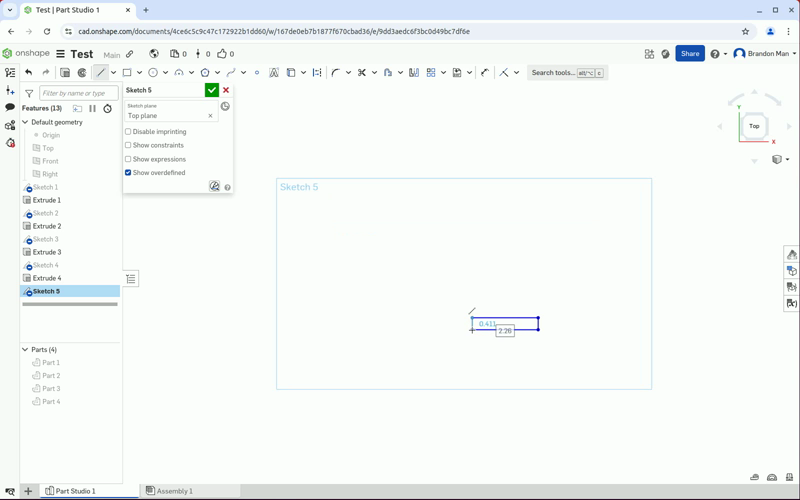
scroll(6)
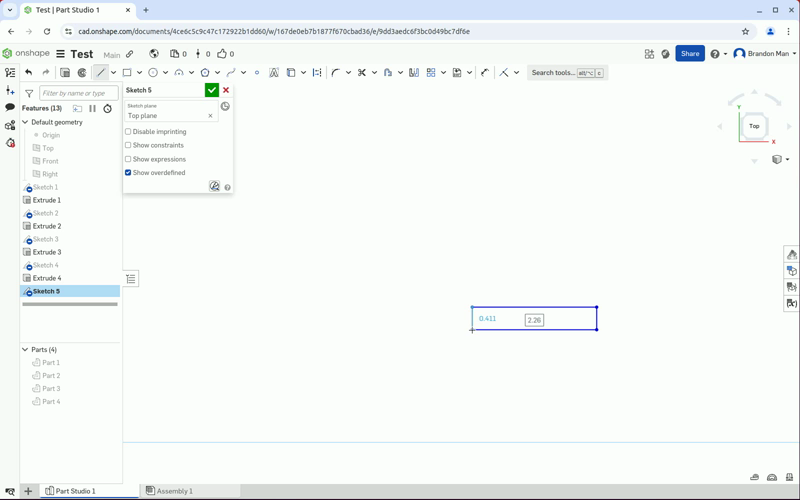
key_up(shift)
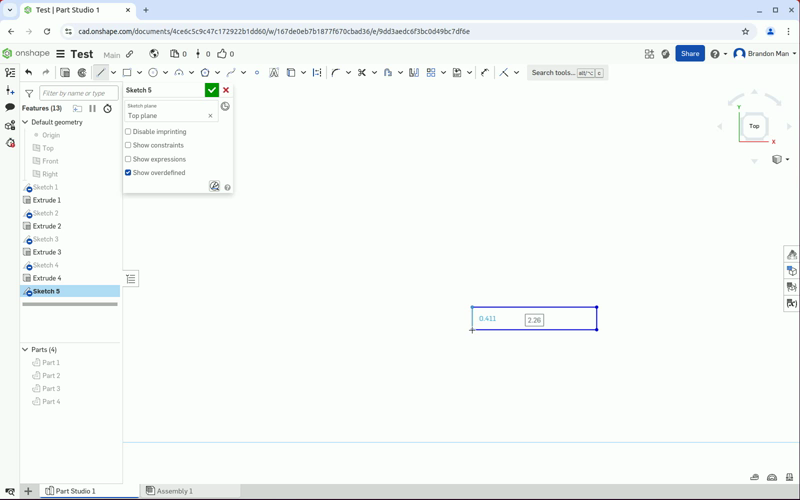
click(472, 329)
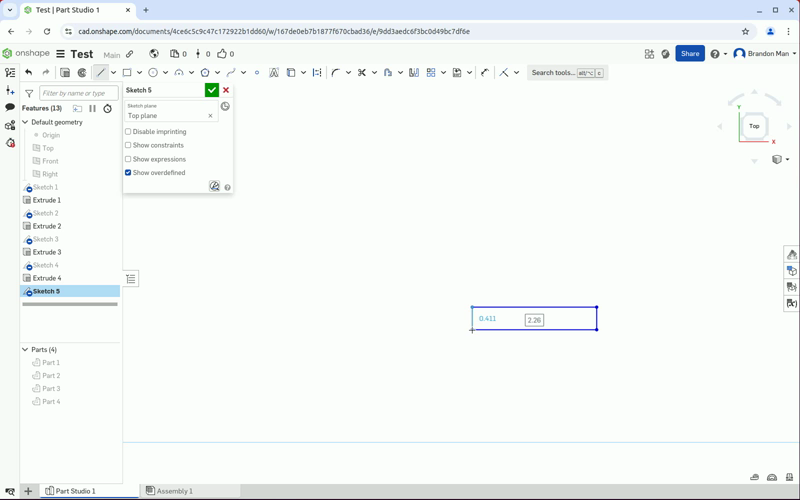
scroll(-6)
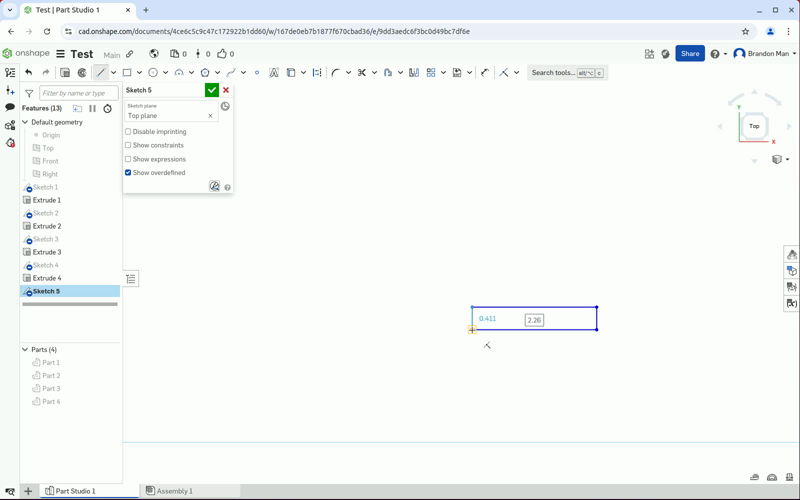
scroll(-6)
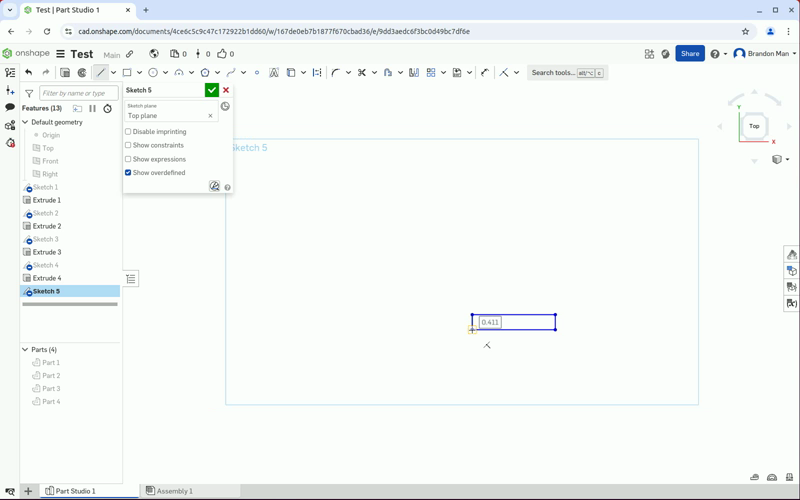
scroll(-6)
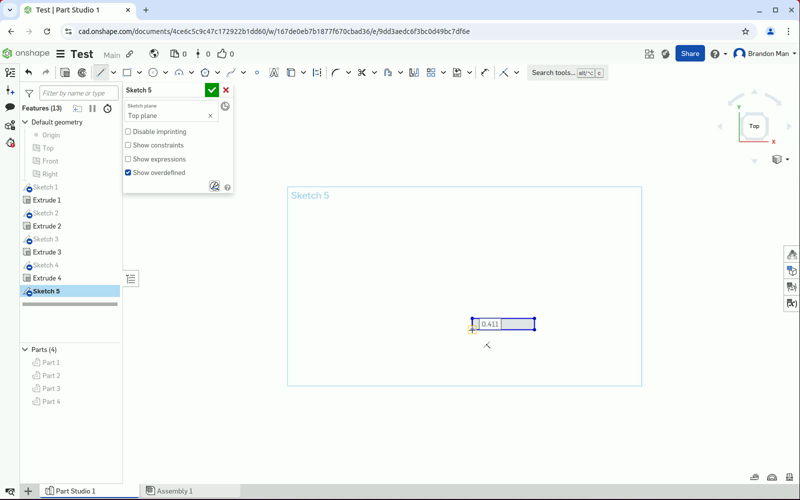
scroll(-6)
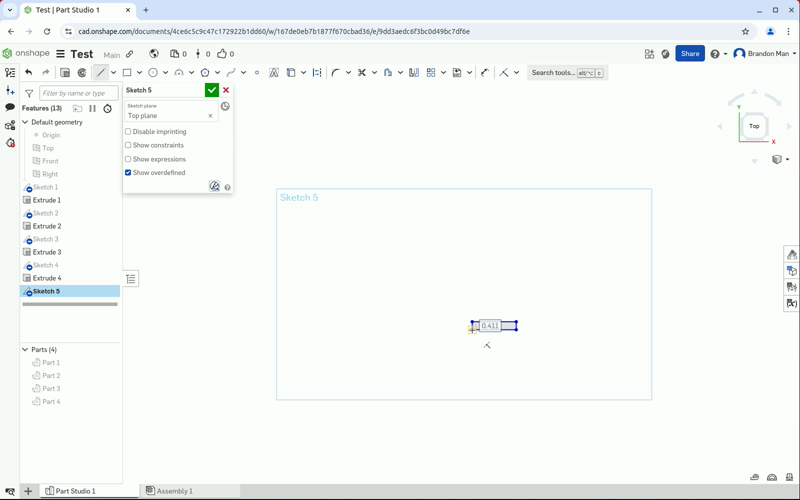
scroll(-6)
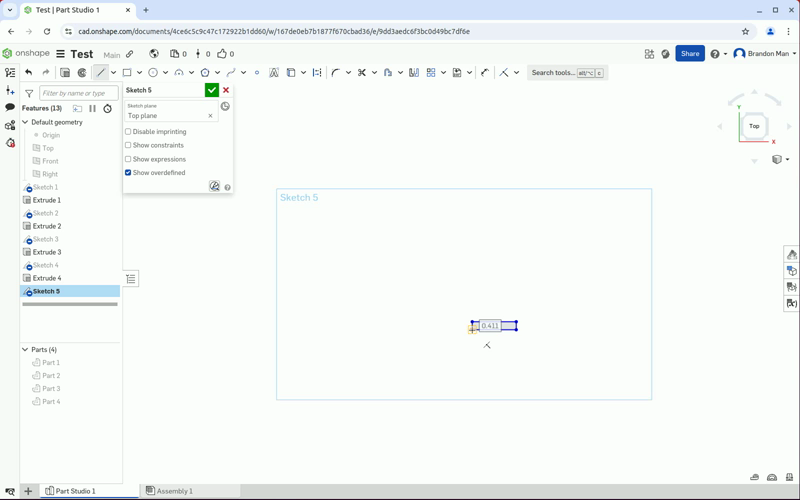
scroll(-6)
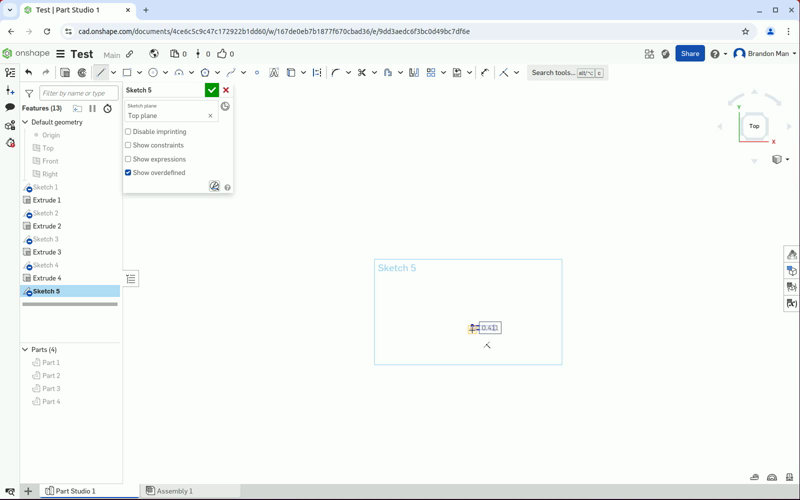
scroll(-6)
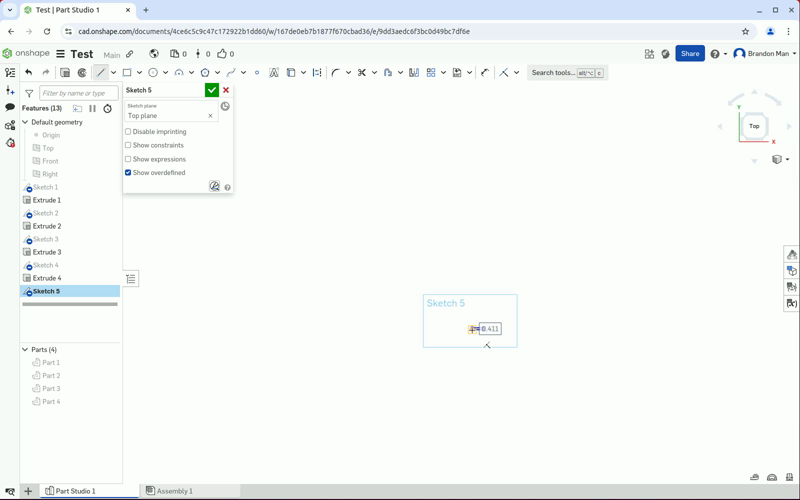
key(esc)
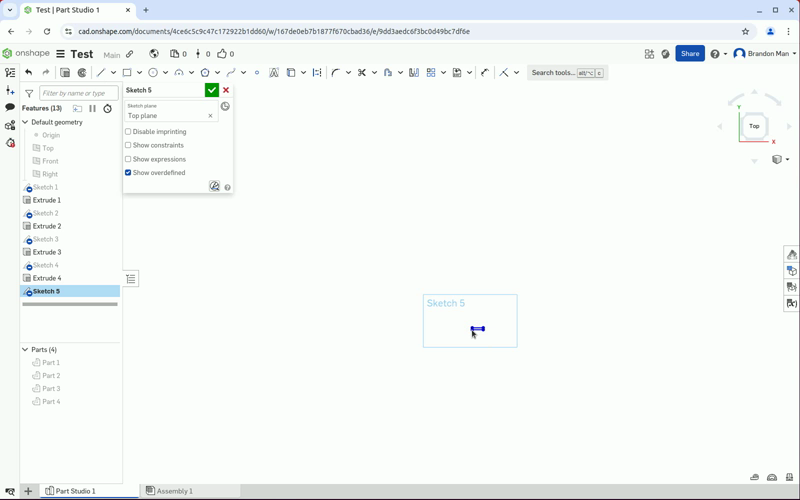
mouse_move(482, 328)
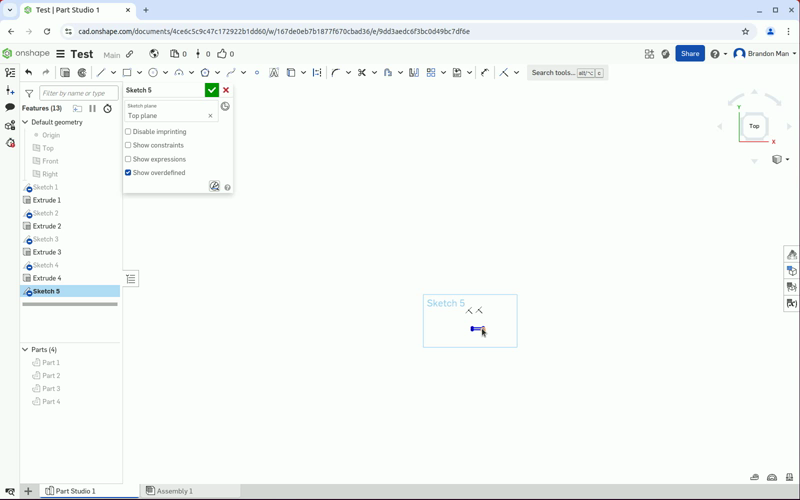
scroll(6)
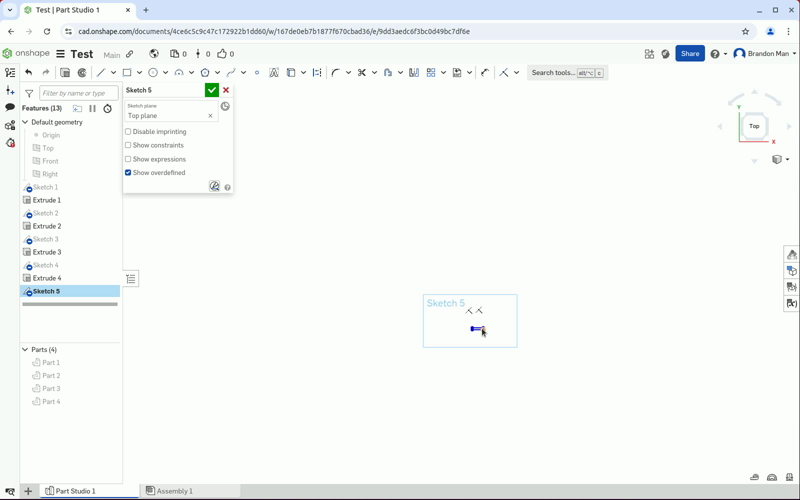
scroll(6)
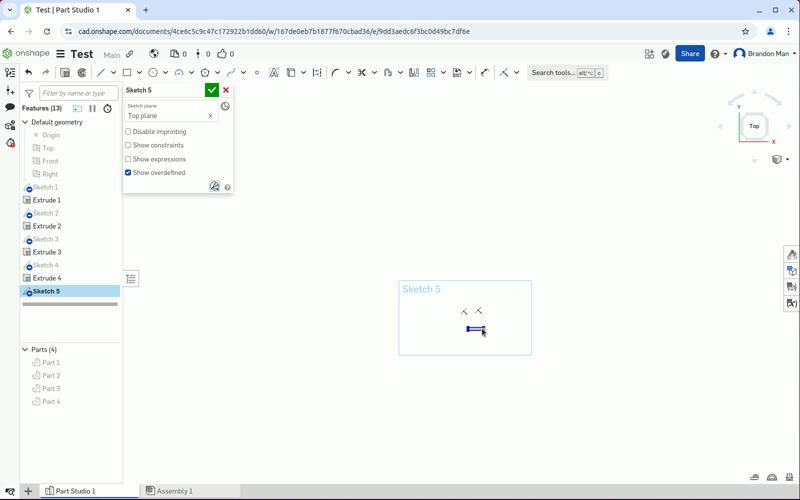
scroll(6)
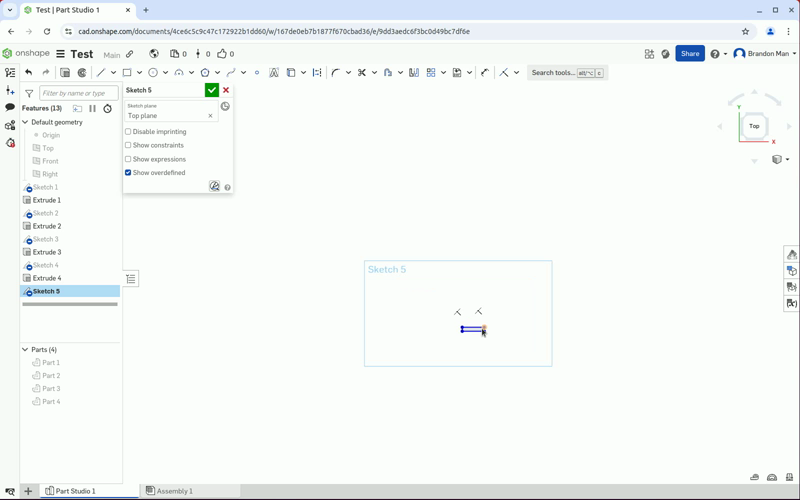
scroll(6)
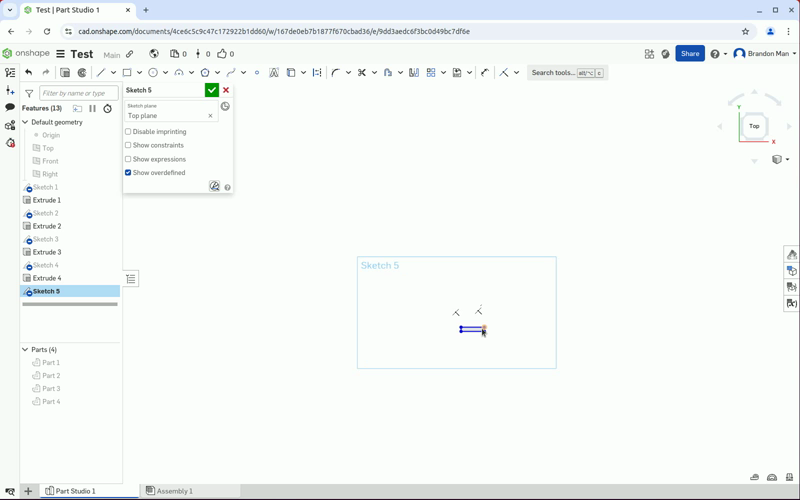
scroll(6)
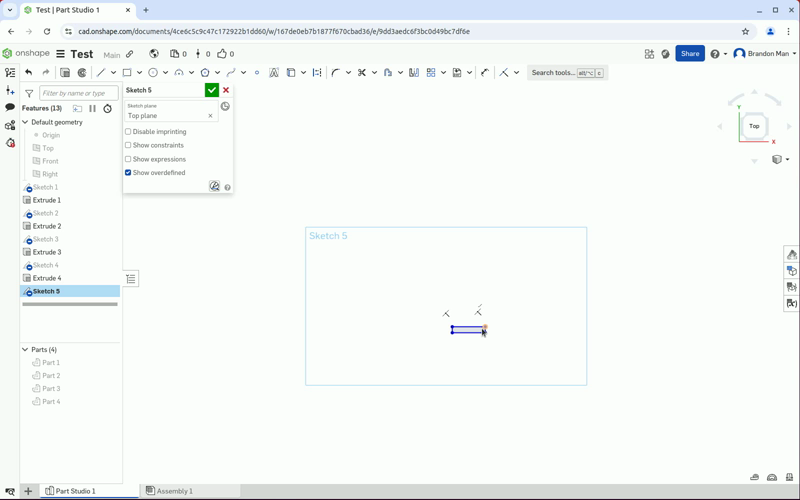
scroll(6)
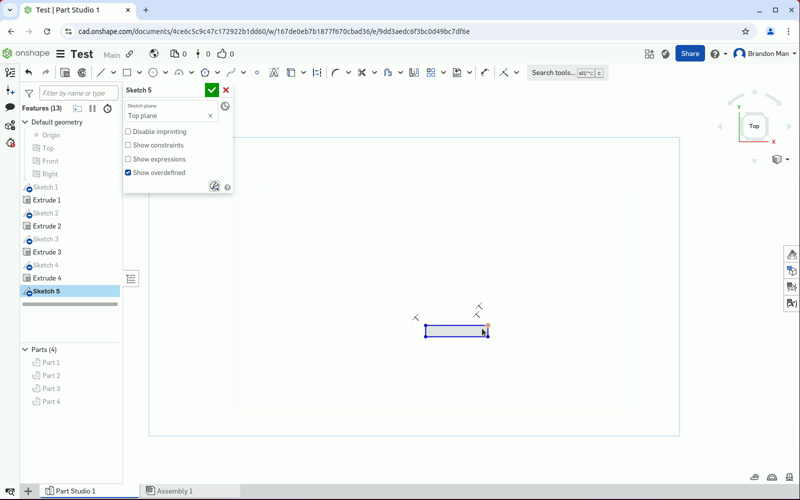
scroll(6)
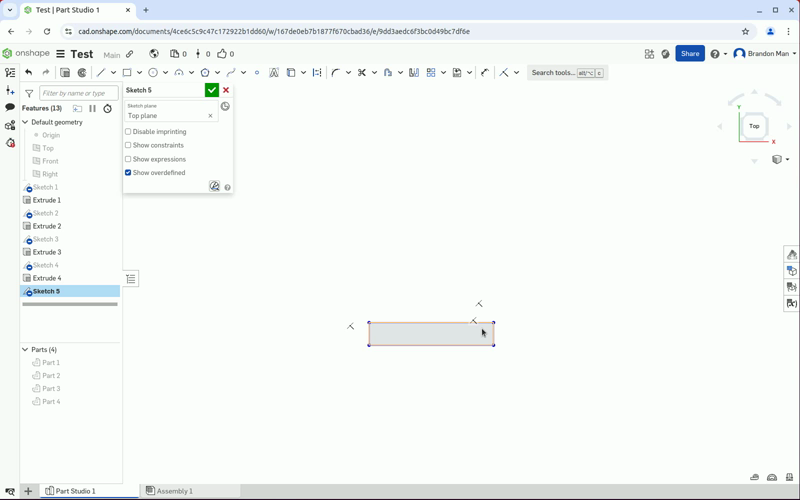
click(482, 328)
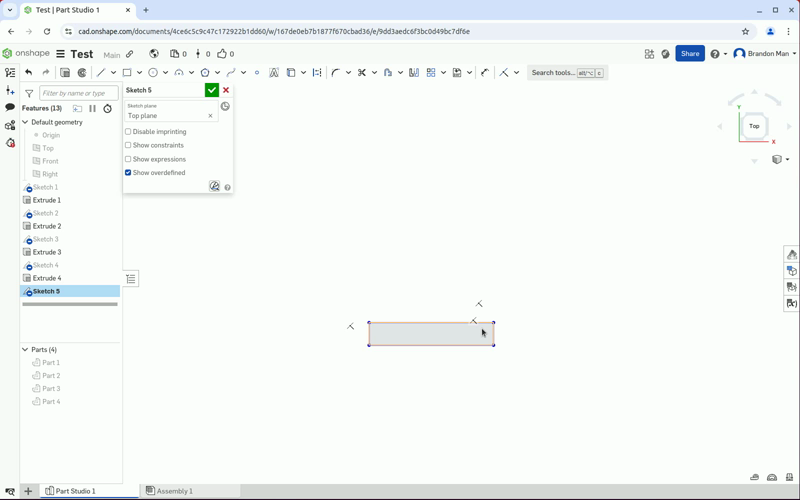
scroll(-6)
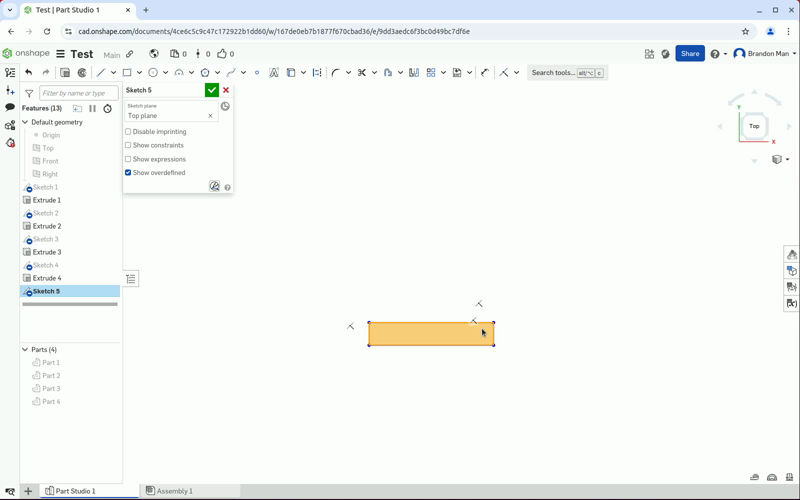
scroll(-6)
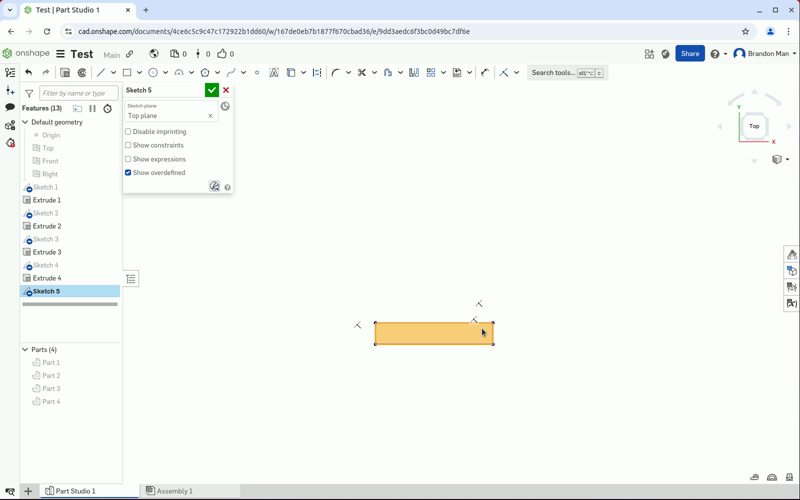
scroll(-6)
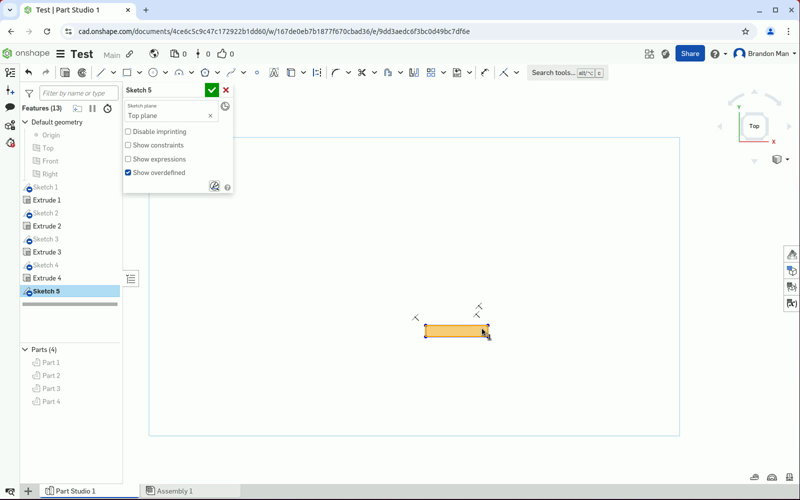
scroll(-6)
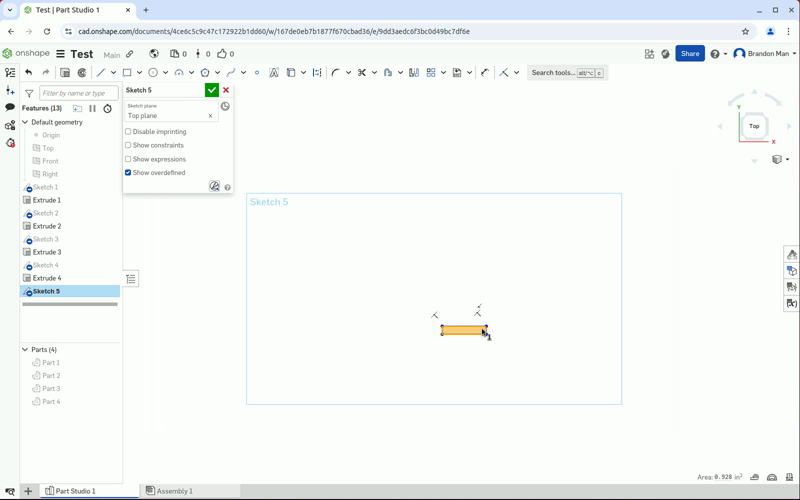
scroll(-6)
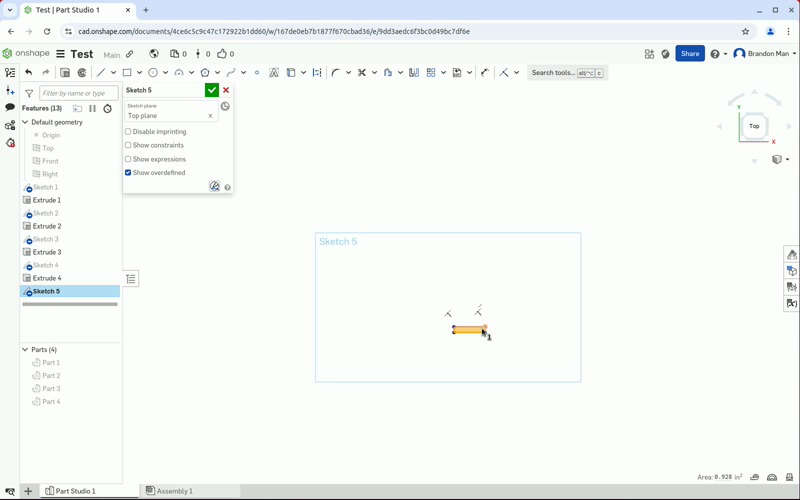
scroll(-6)
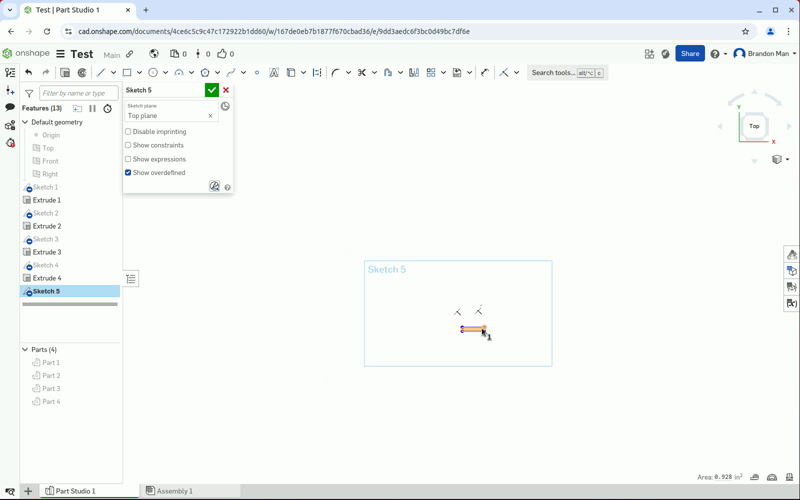
scroll(-6)
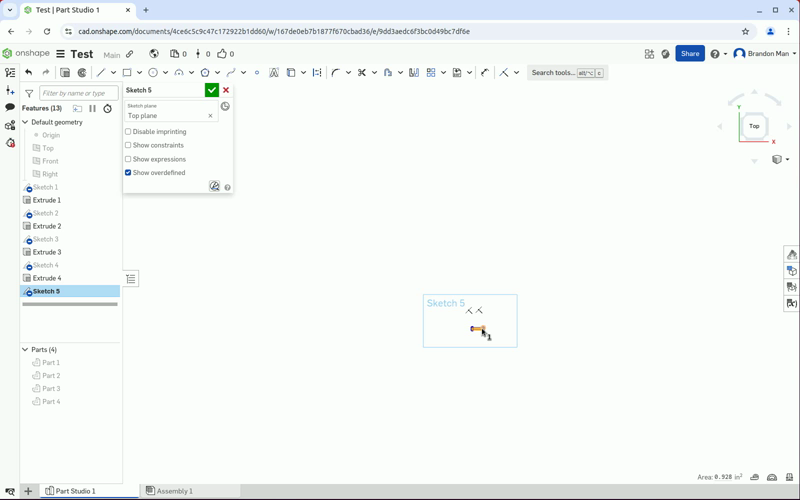
mouse_move(73, 352)
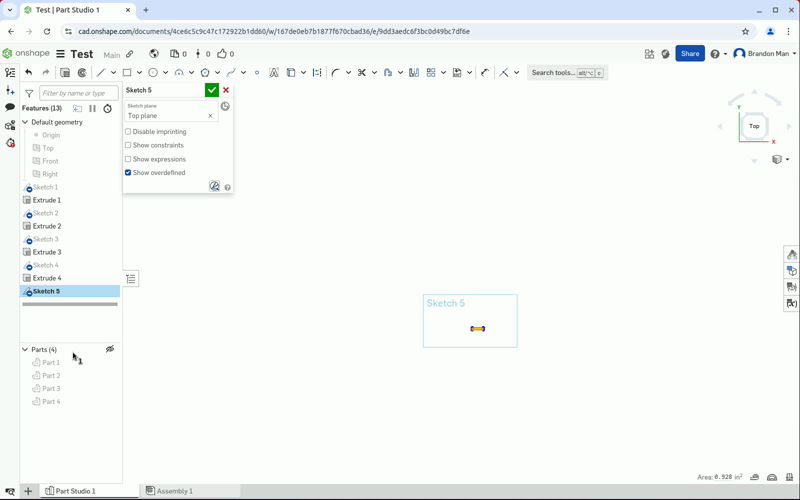
key(shift+y)
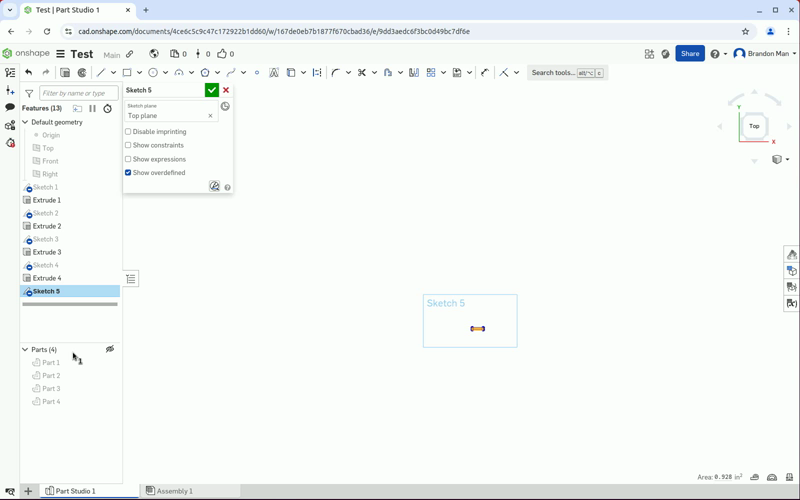
key(shift+e)
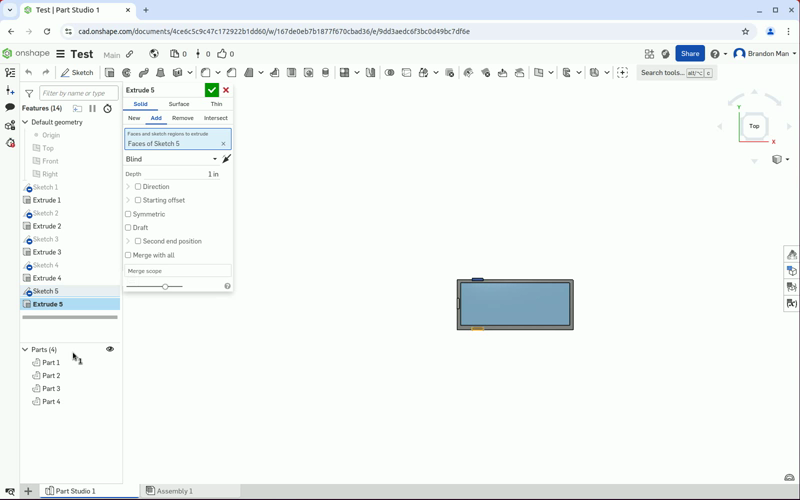
mouse_move(143, 106)
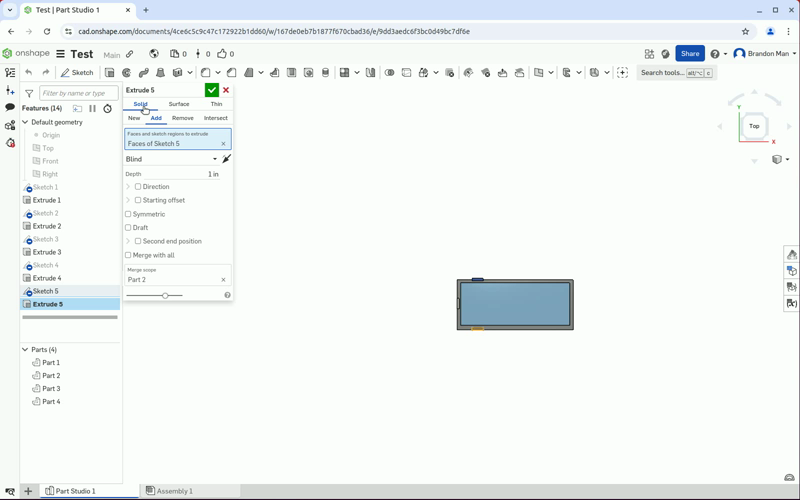
click(143, 106)
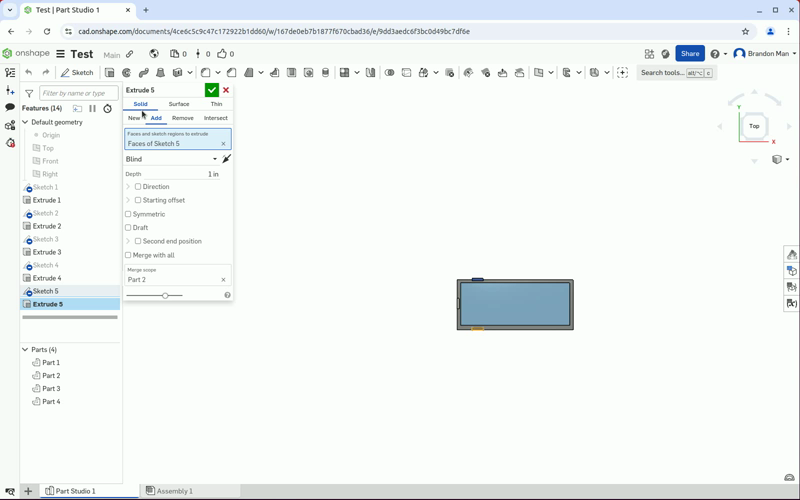
mouse_move(137, 120)
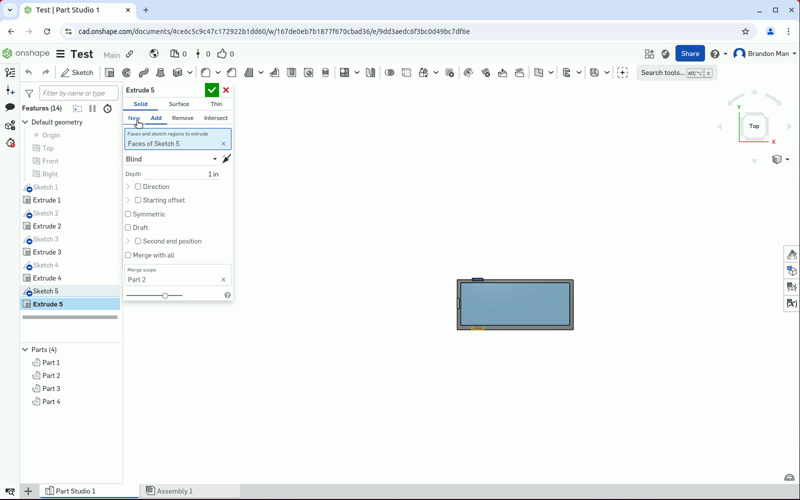
click(137, 120)
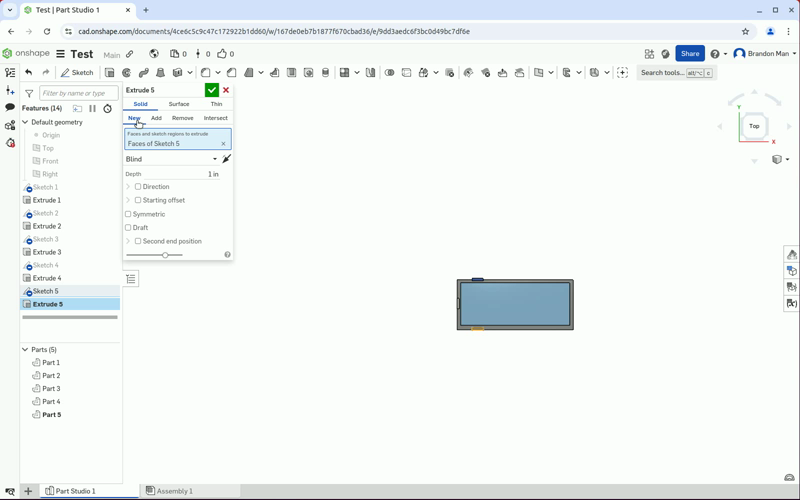
key(tab, 4)
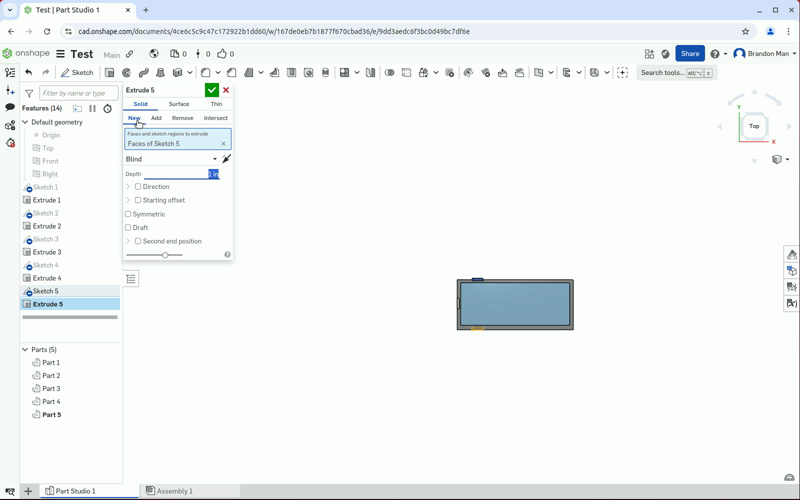
text(4.574)
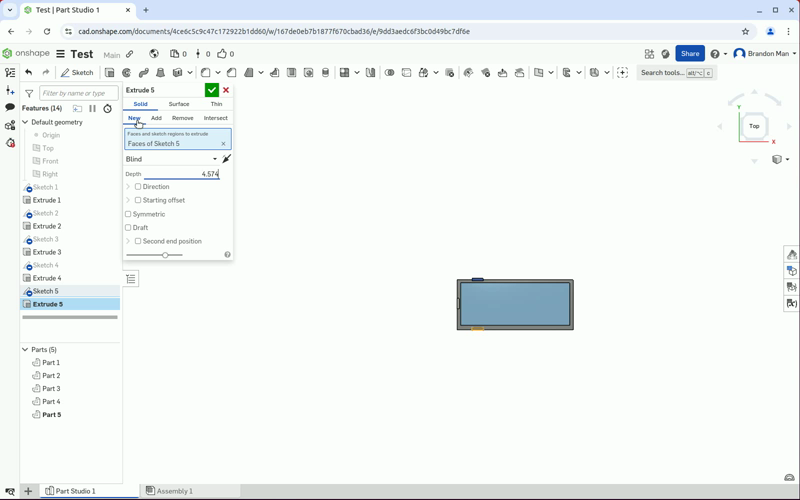
key(enter)
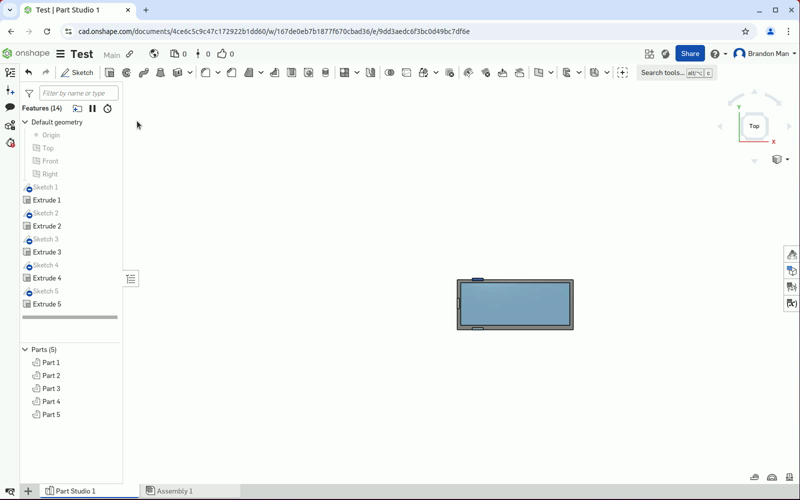
key(shift+h)
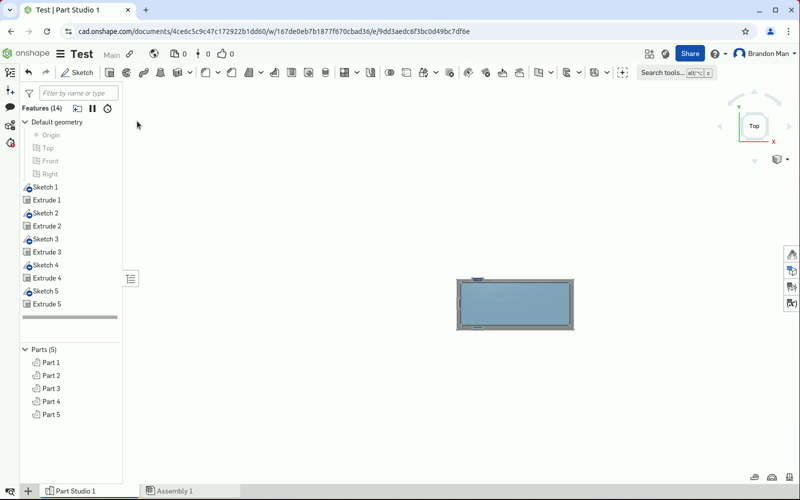
key(shift+h)
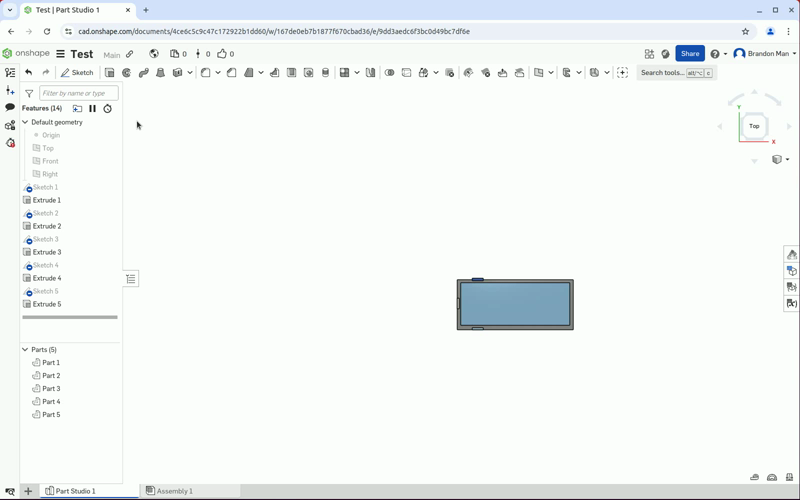
mouse_move(73, 189)
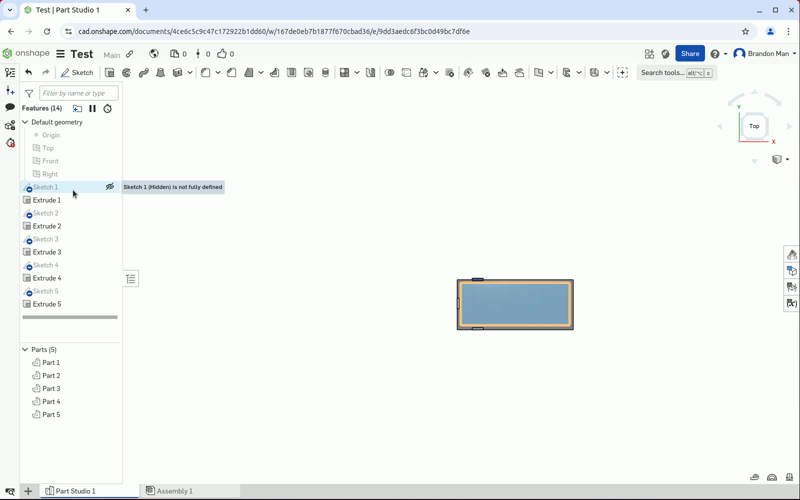
click(73, 189)
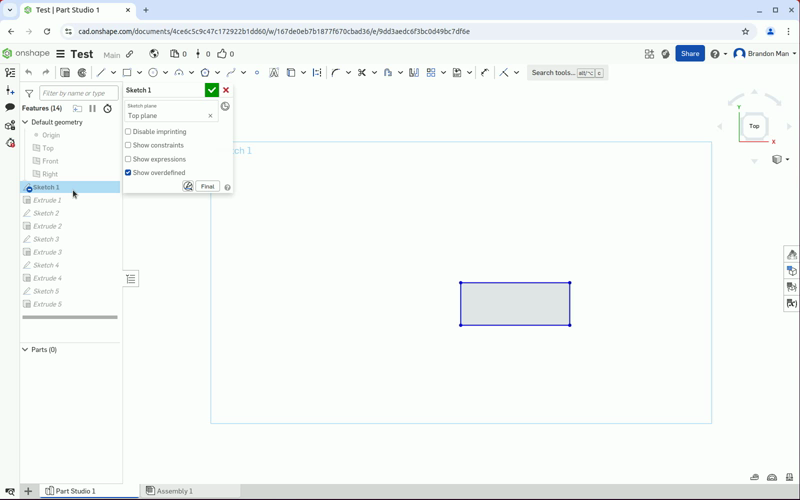
mouse_move(229, 92)
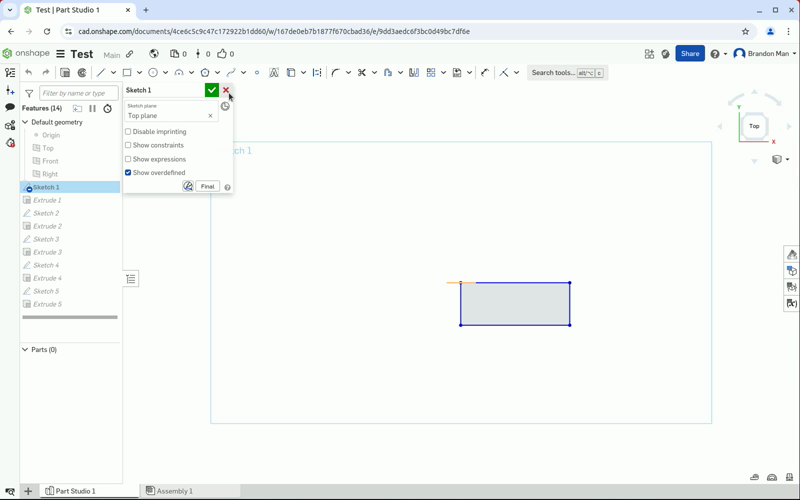
click(229, 92)
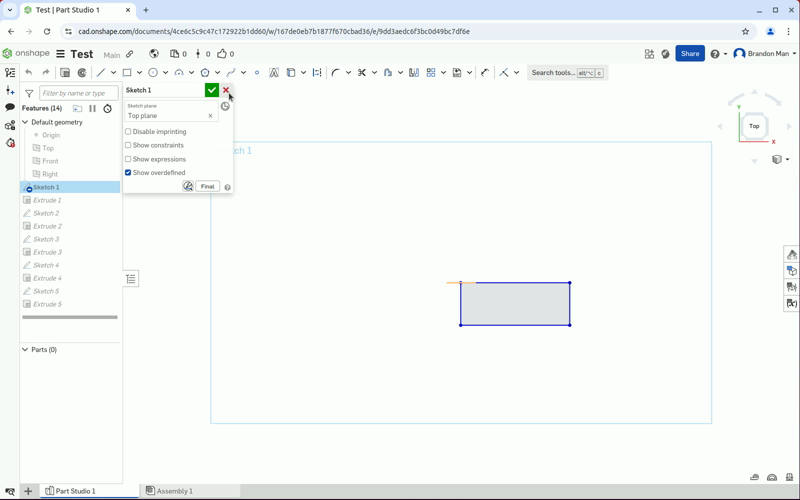
key(shift+s)
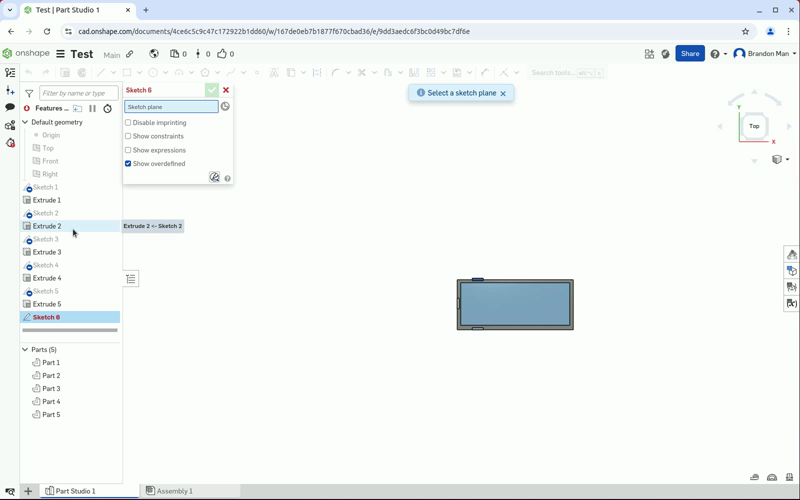
scroll(3)
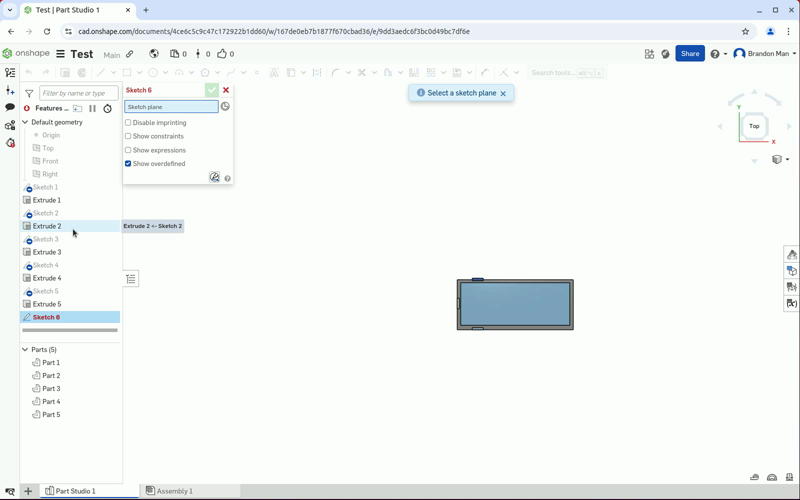
mouse_move(73, 150)
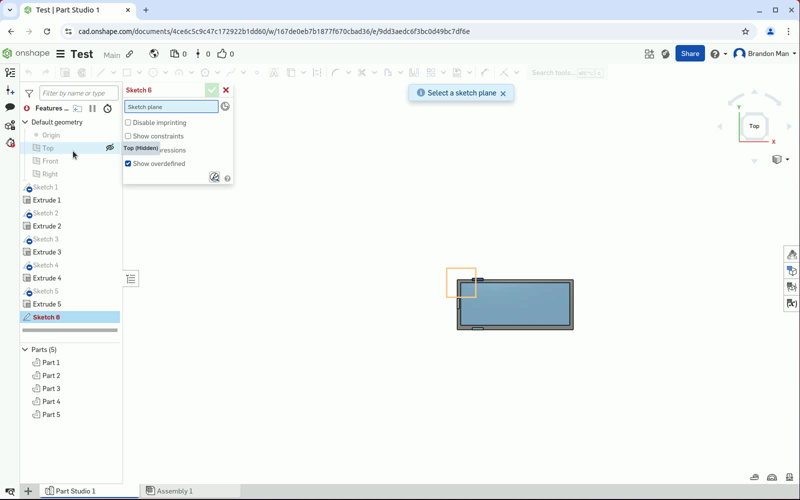
click(73, 150)
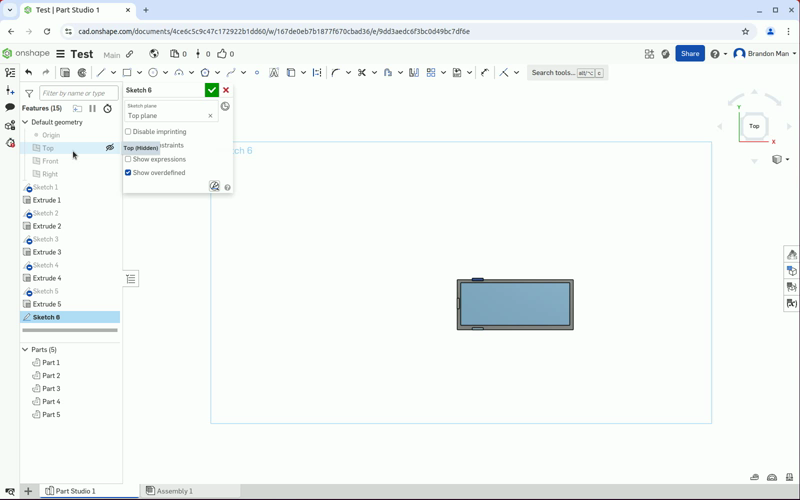
mouse_move(73, 352)
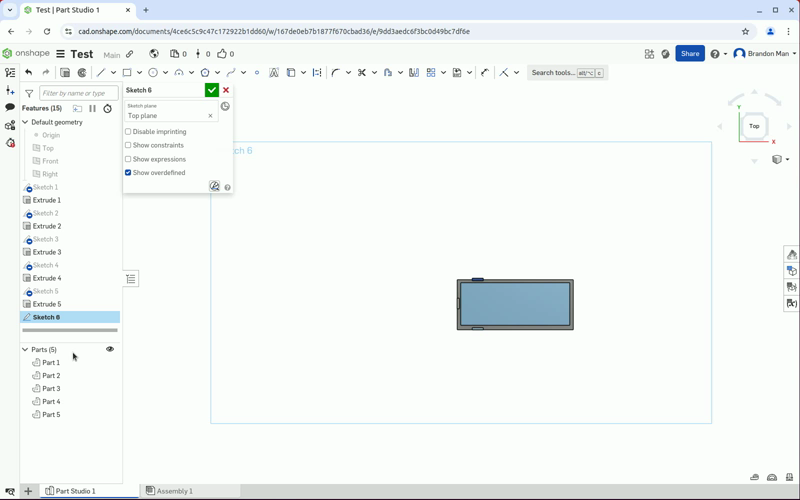
key(y)
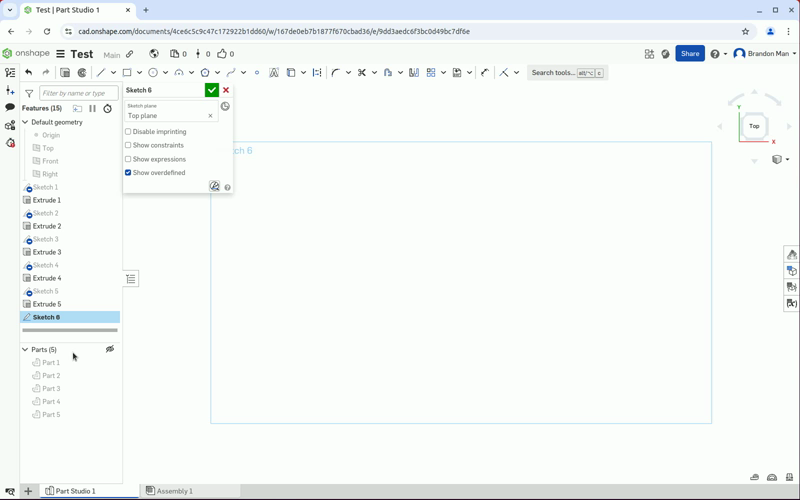
key(l)
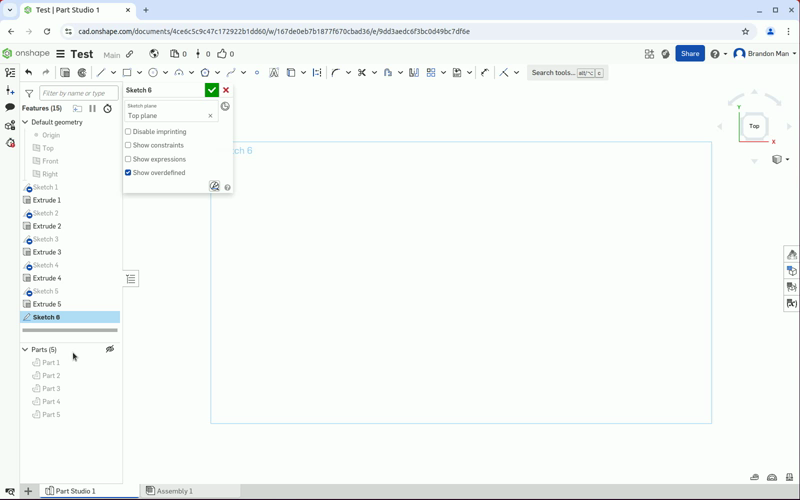
key_down(shift)
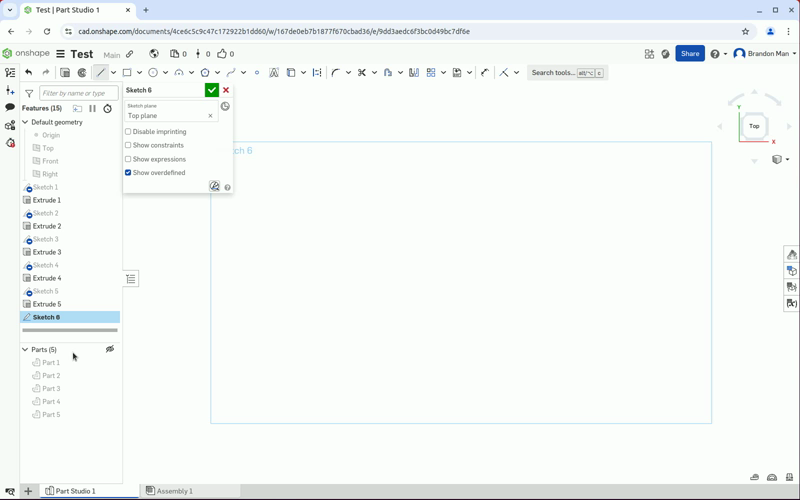
mouse_move(548, 329)
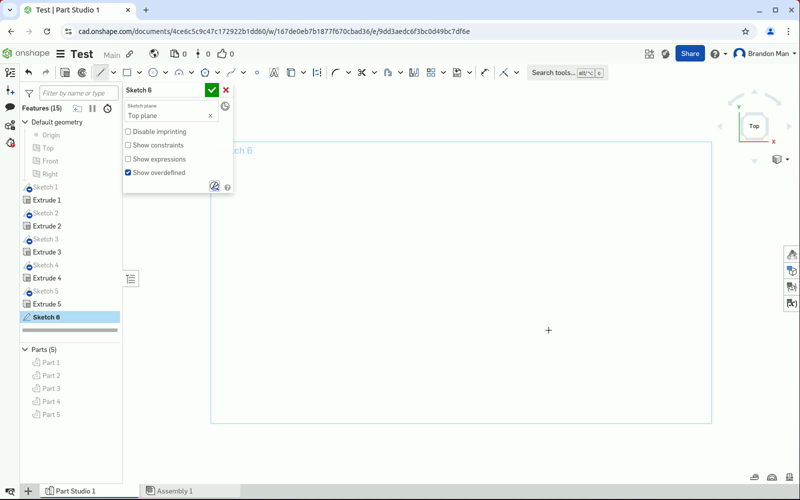
click(548, 329)
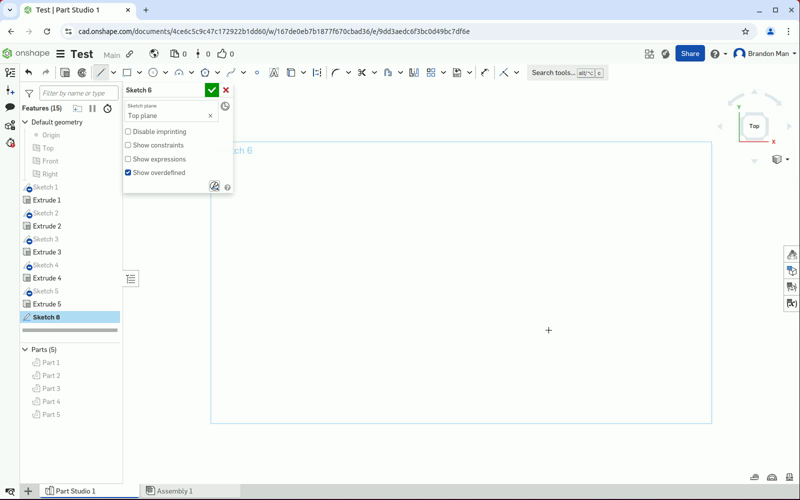
key_up(shift)
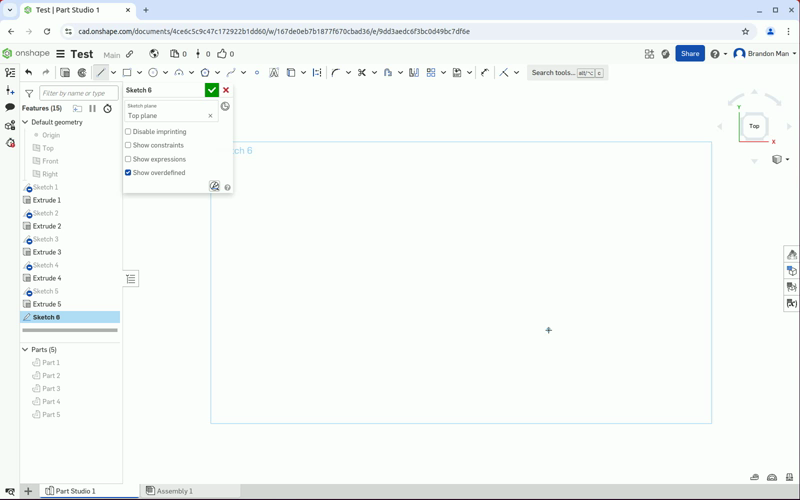
key_down(shift)
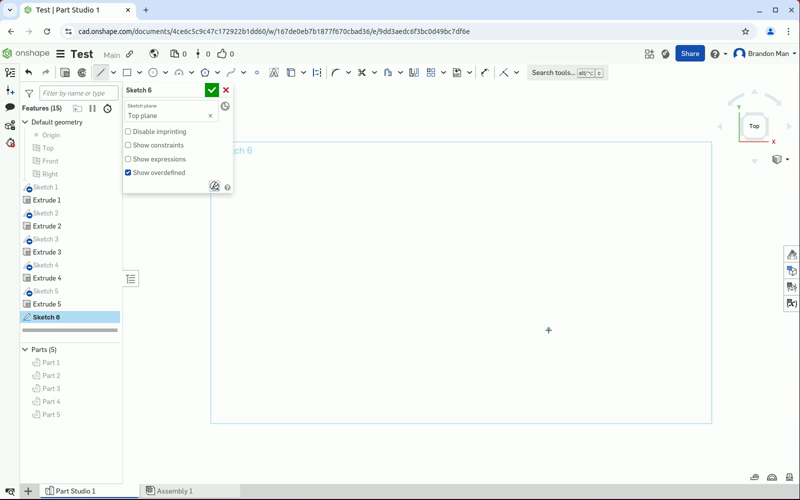
mouse_move(578, 329)
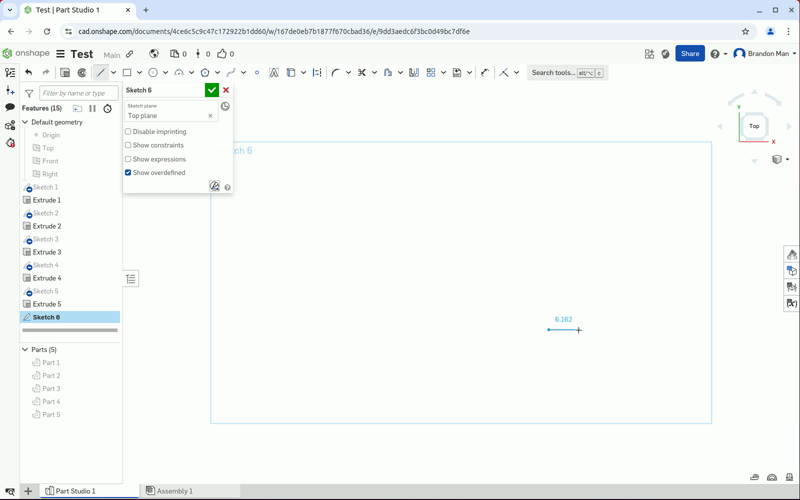
mouse_move(559, 329)
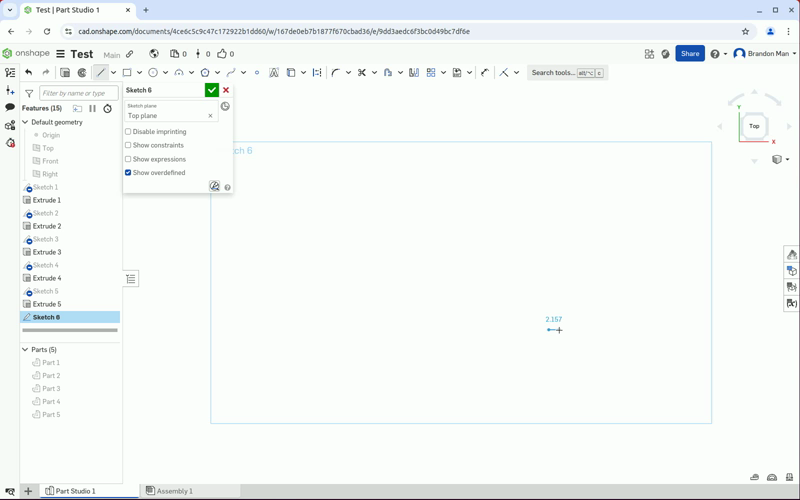
click(559, 329)
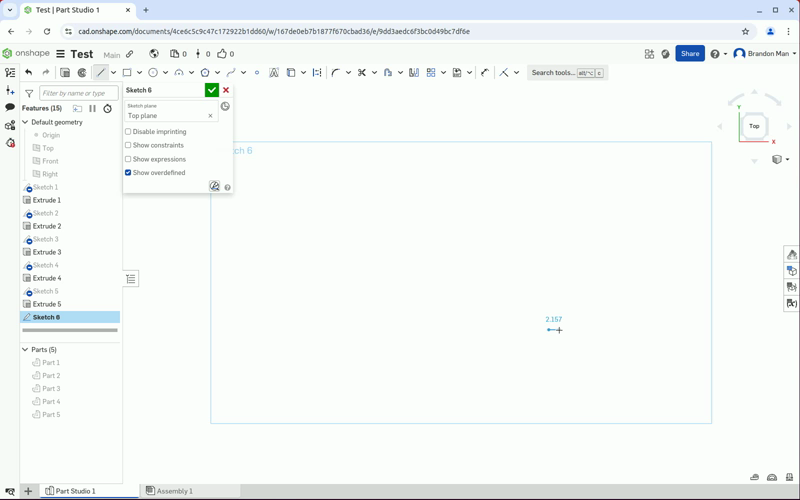
key_up(shift)
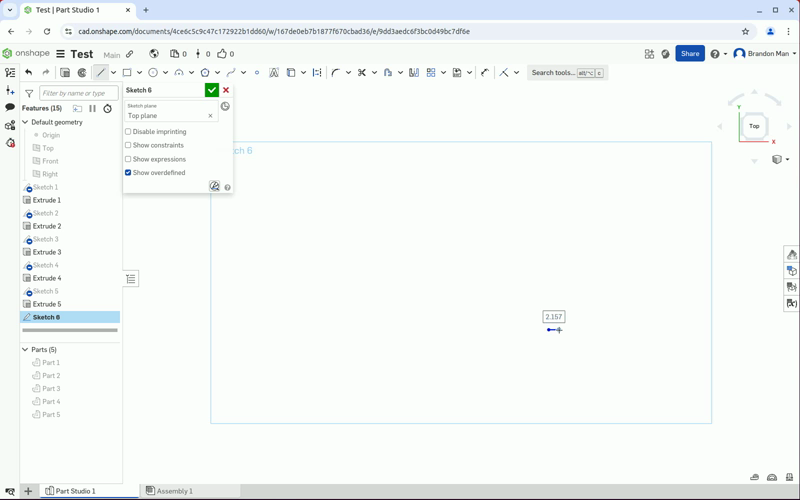
key_down(shift)
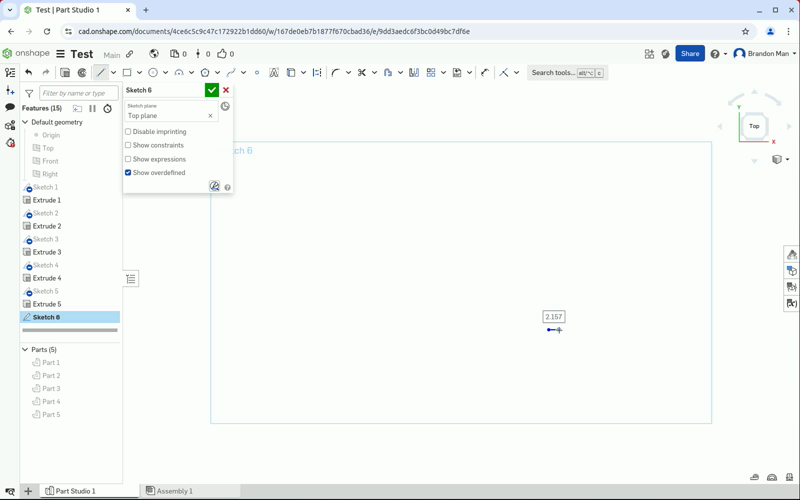
mouse_move(589, 329)
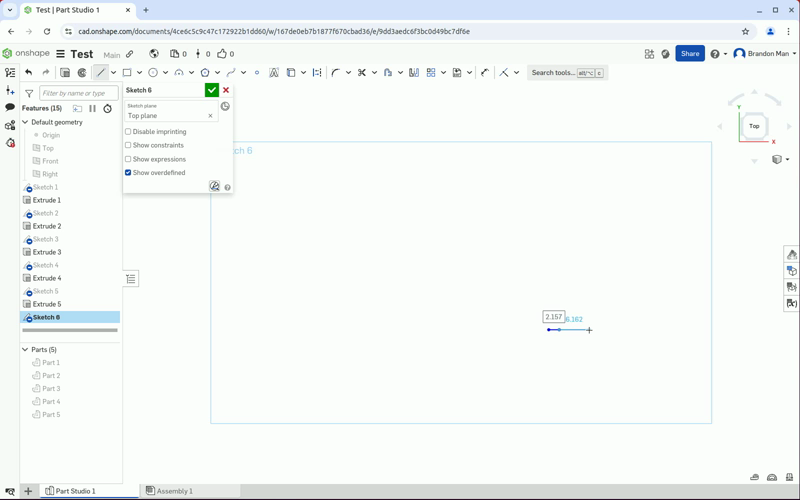
mouse_move(559, 327)
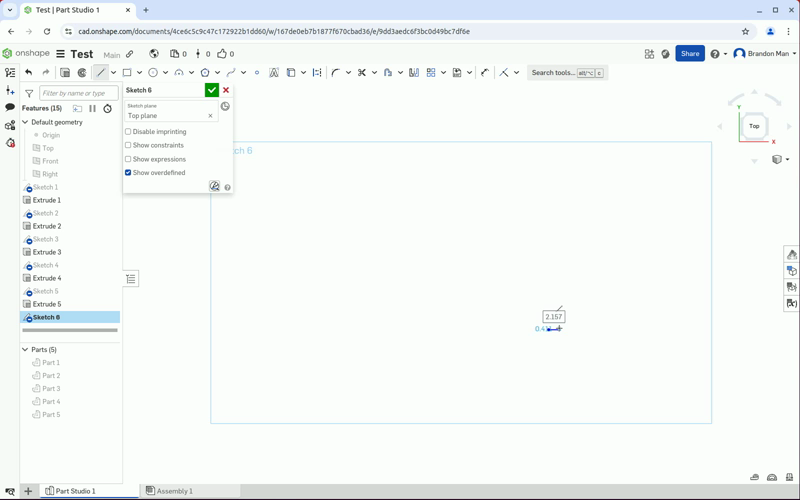
scroll(6)
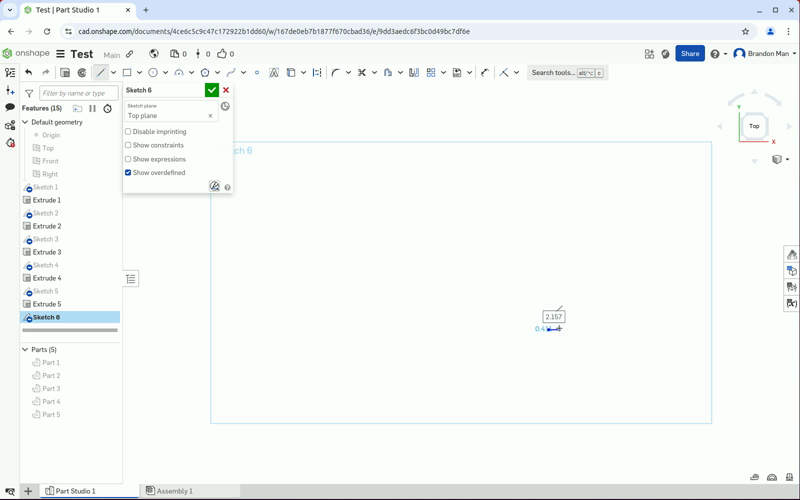
scroll(6)
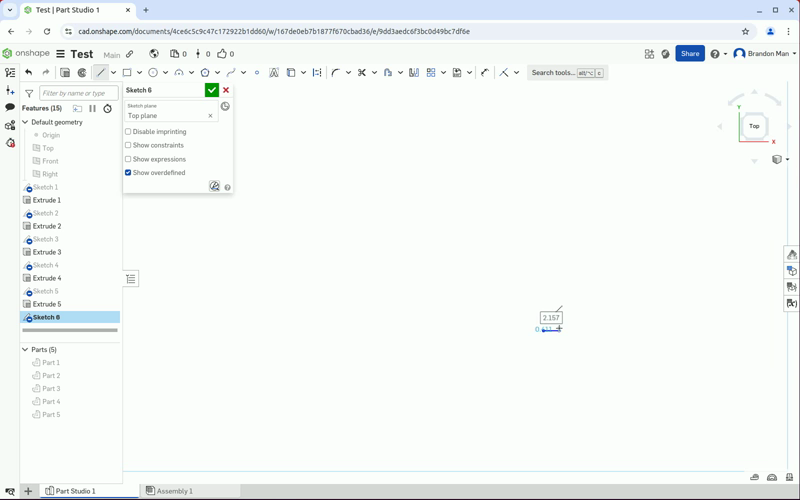
scroll(6)
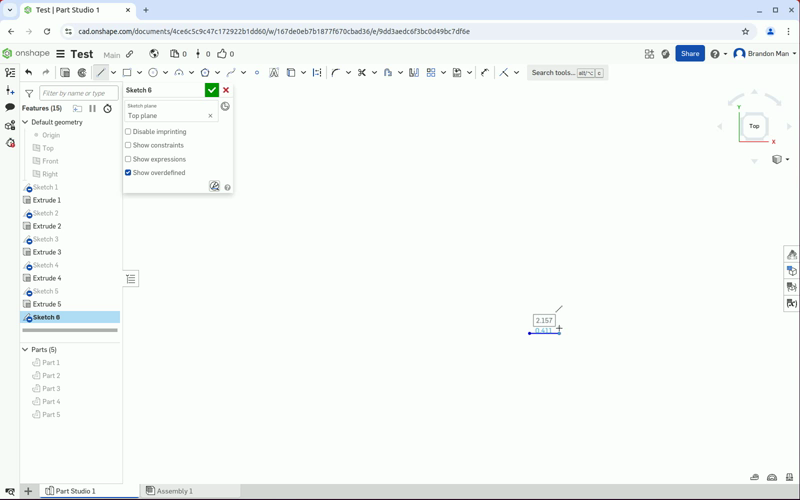
scroll(6)
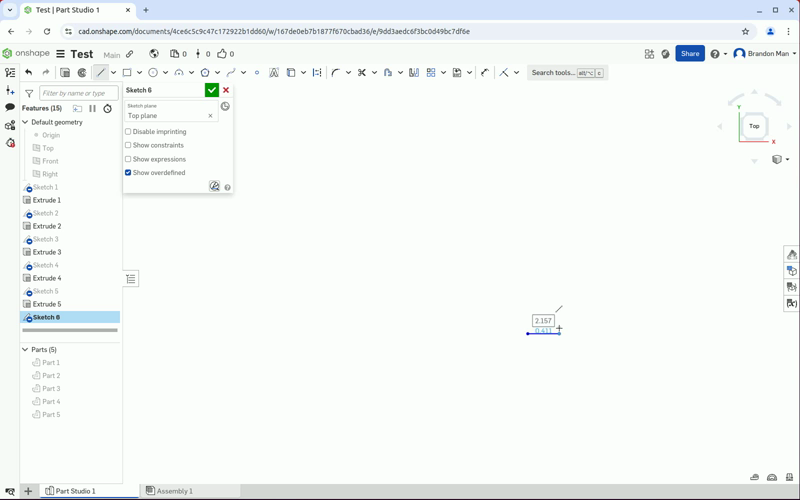
scroll(6)
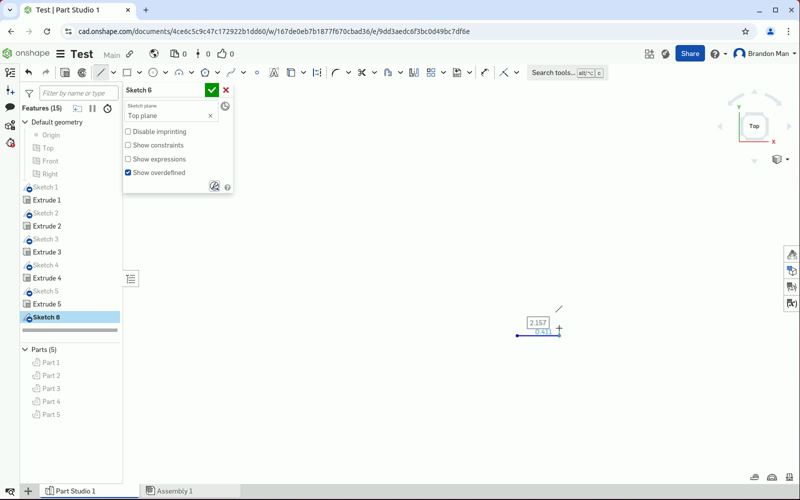
scroll(6)
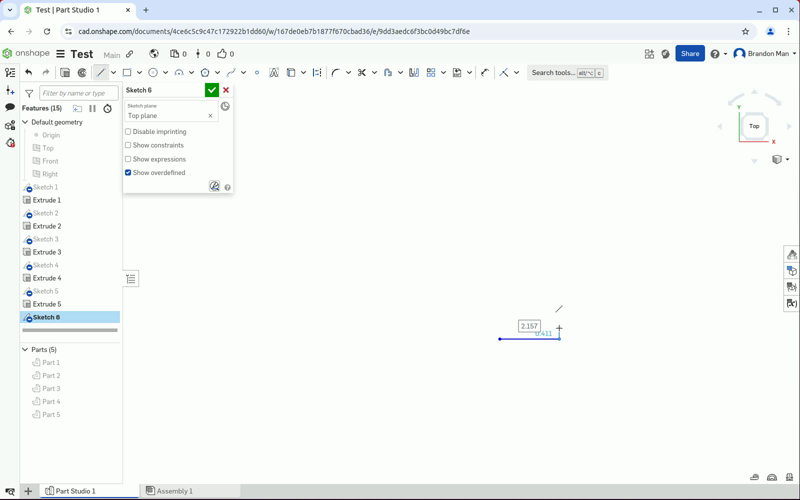
scroll(6)
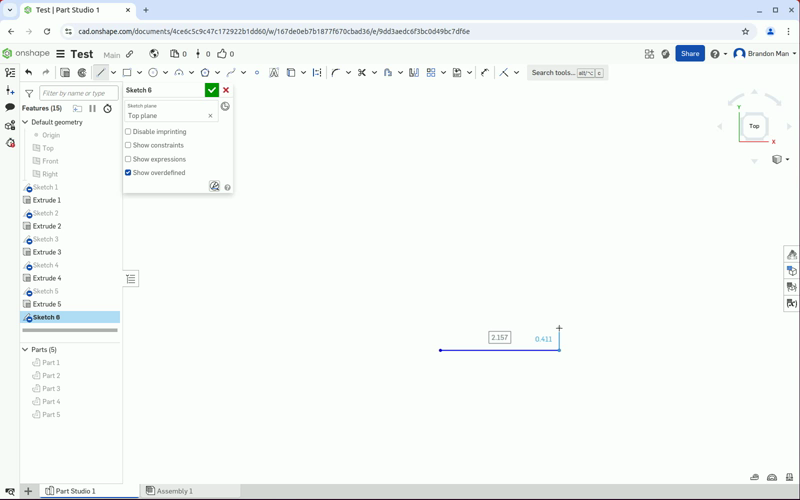
click(559, 327)
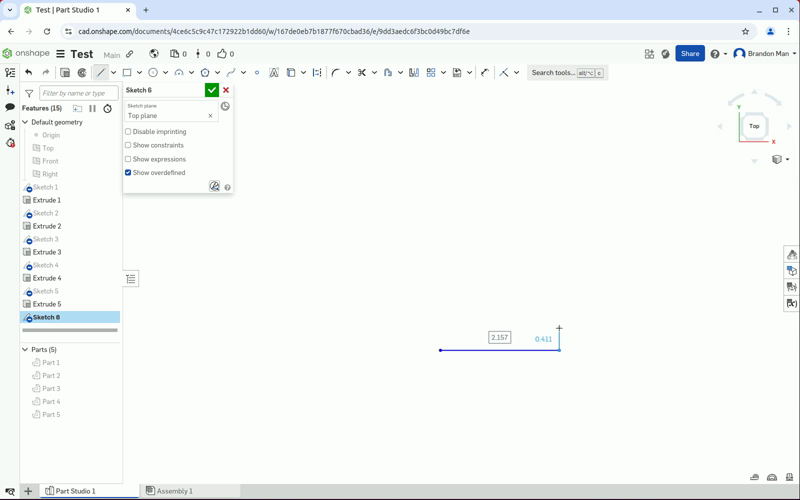
scroll(-6)
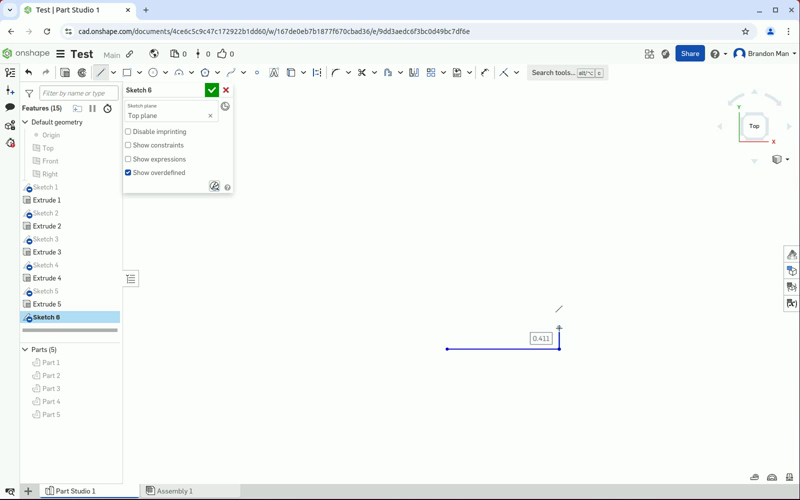
scroll(-6)
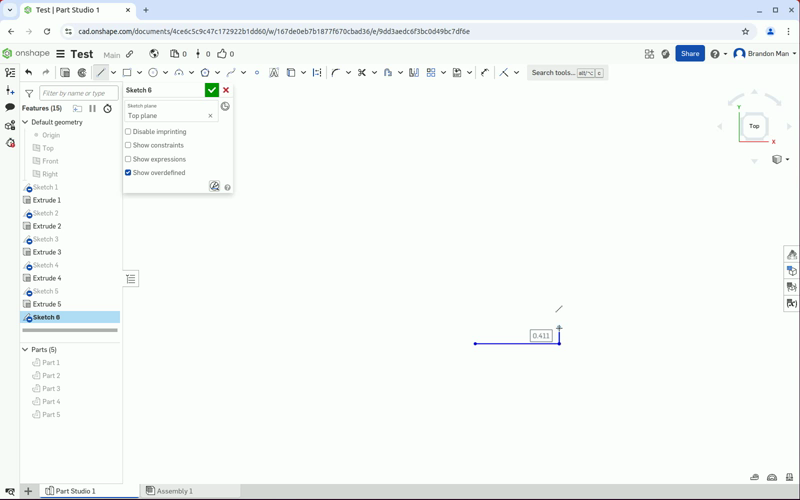
scroll(-6)
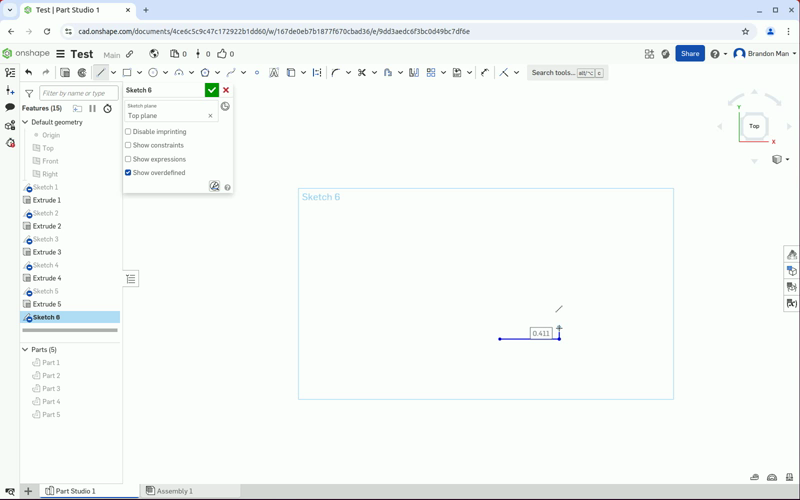
scroll(-6)
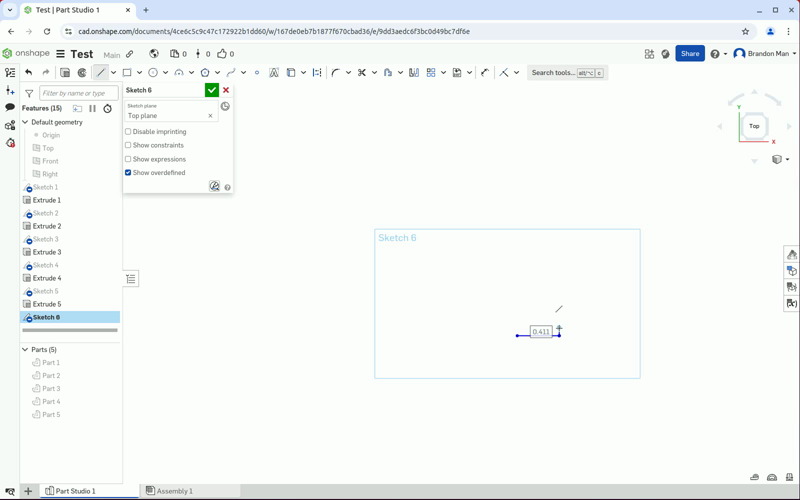
scroll(-6)
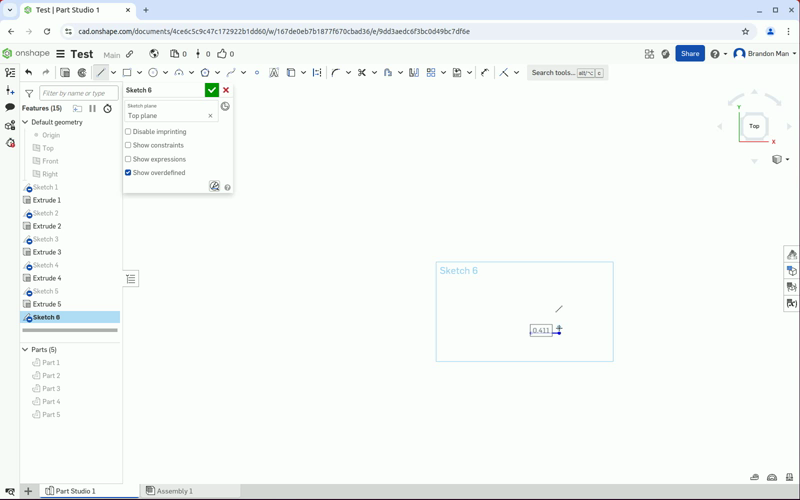
scroll(-6)
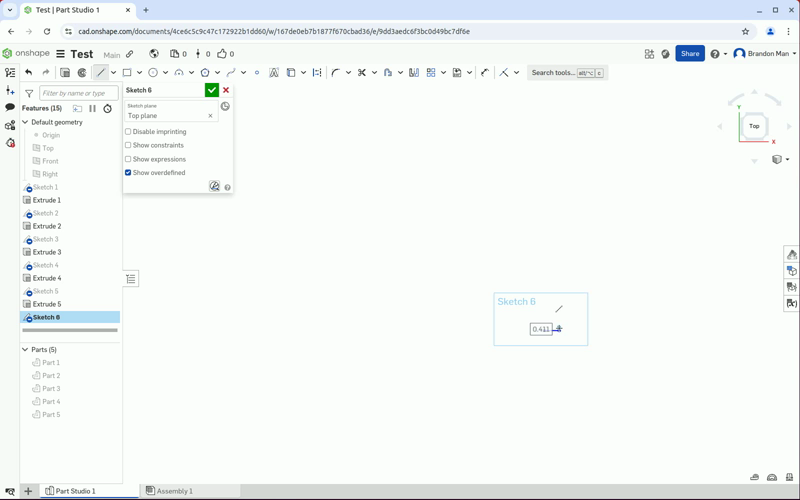
scroll(-6)
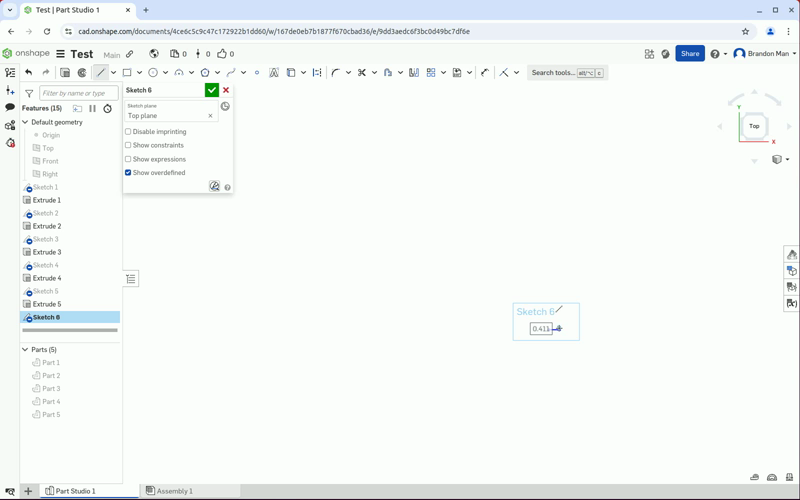
key_up(shift)
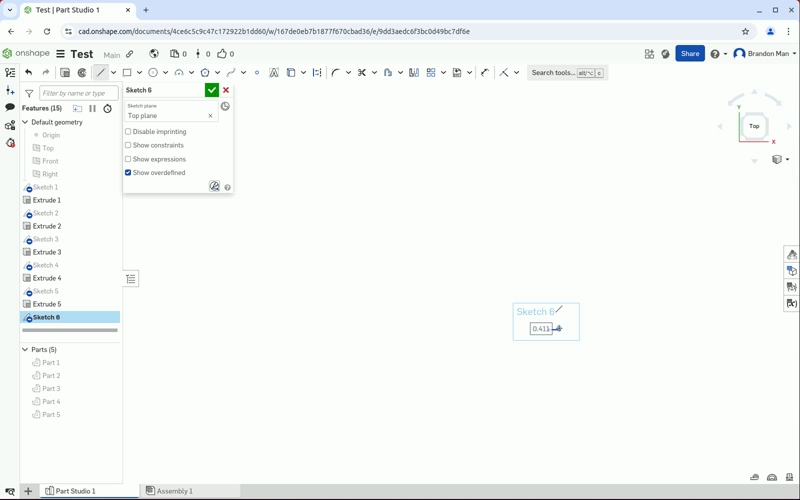
key_down(shift)
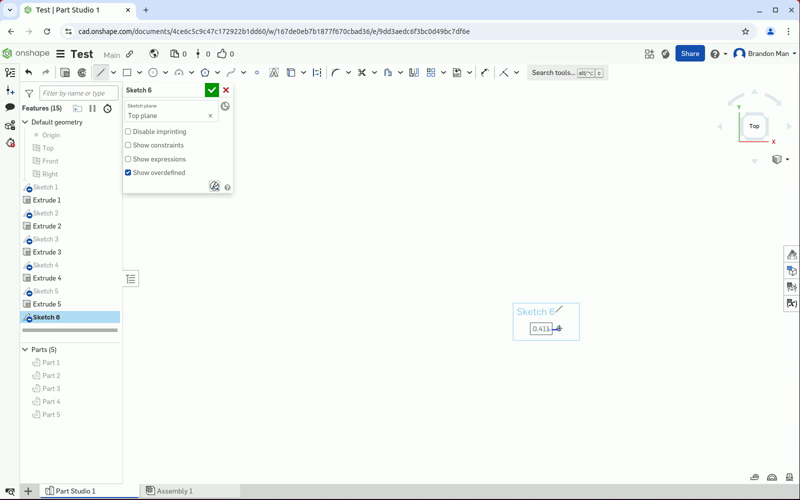
mouse_move(589, 327)
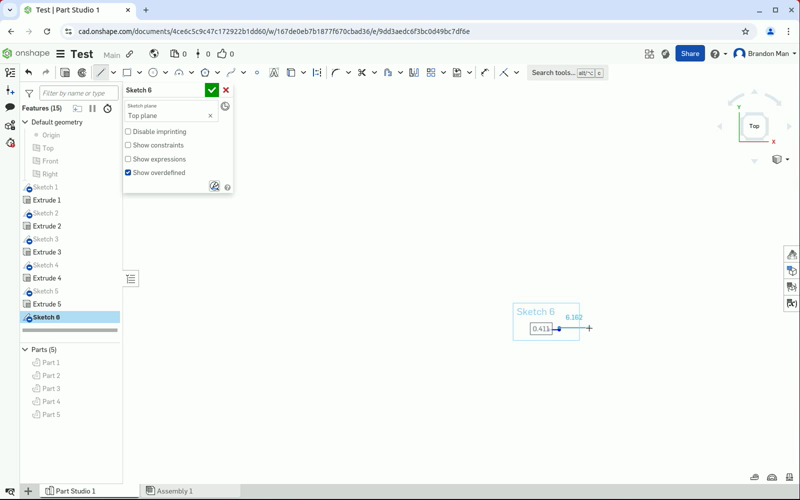
mouse_move(548, 327)
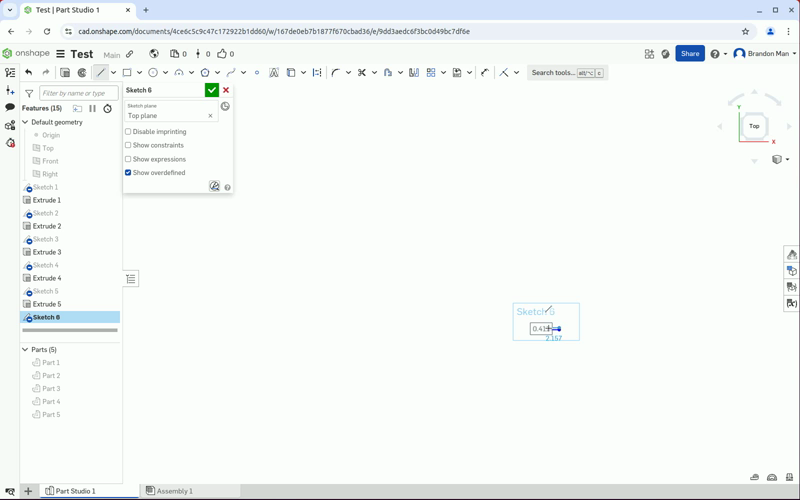
scroll(6)
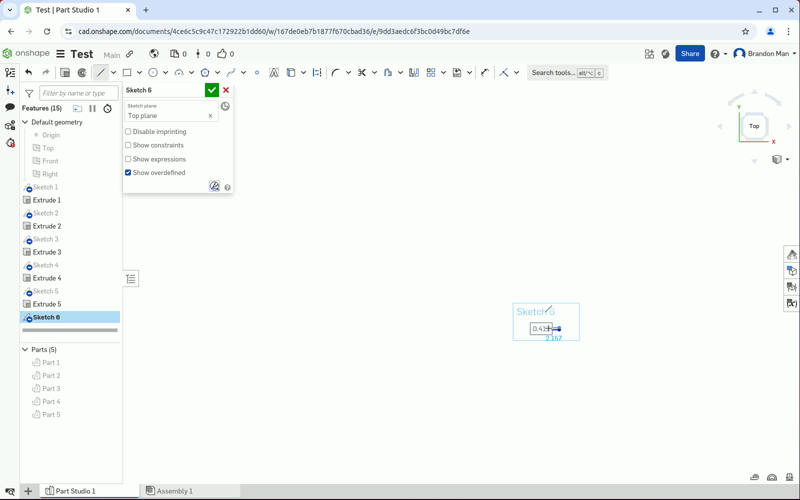
scroll(6)
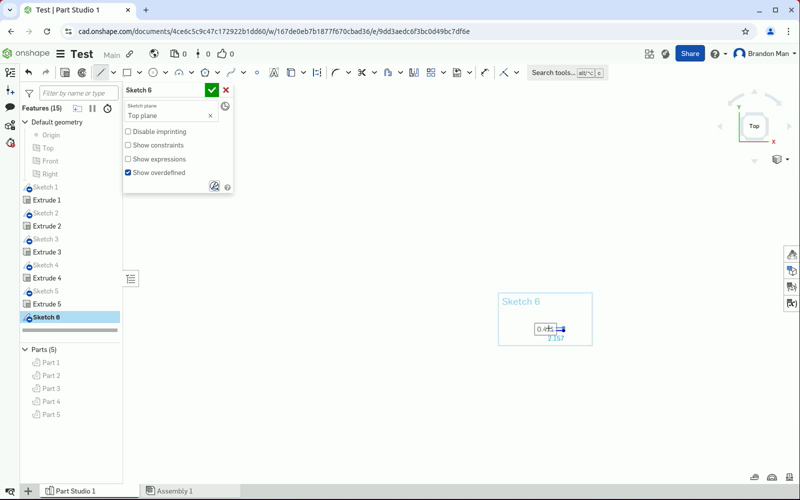
scroll(6)
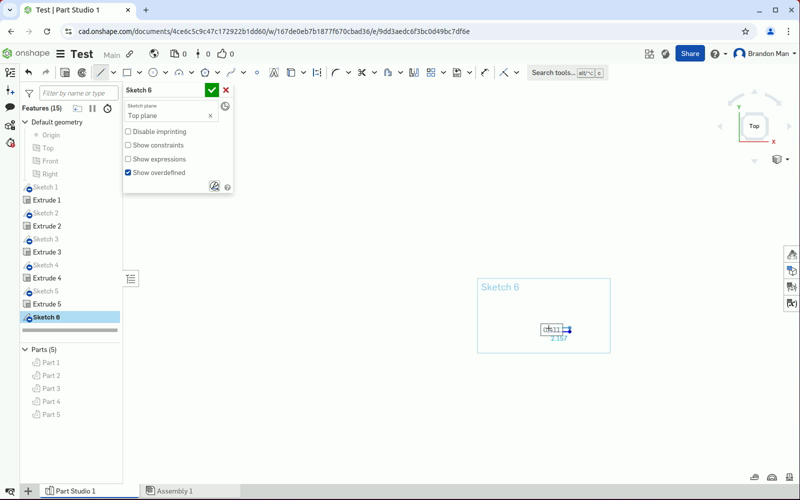
scroll(6)
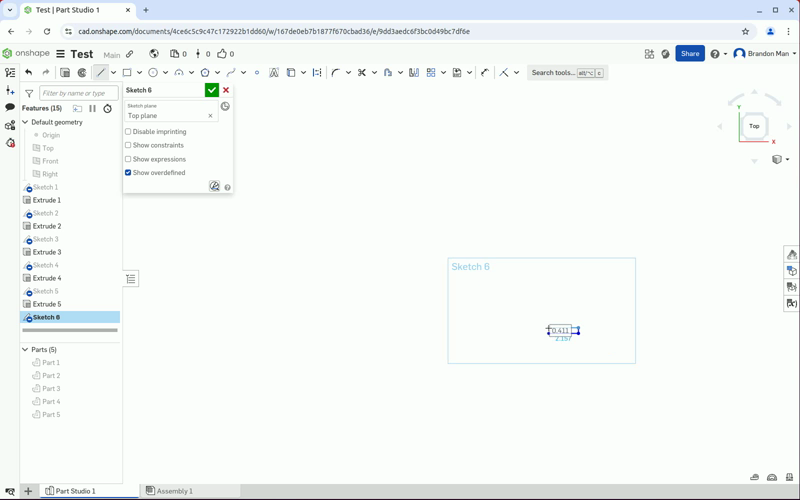
scroll(6)
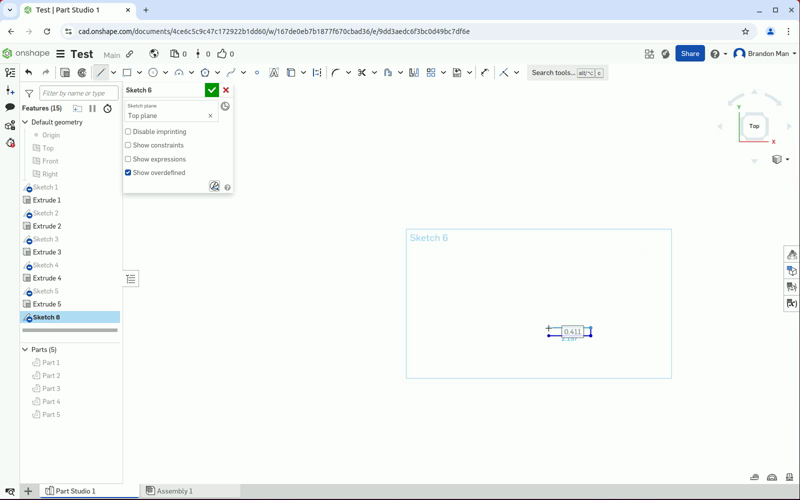
scroll(6)
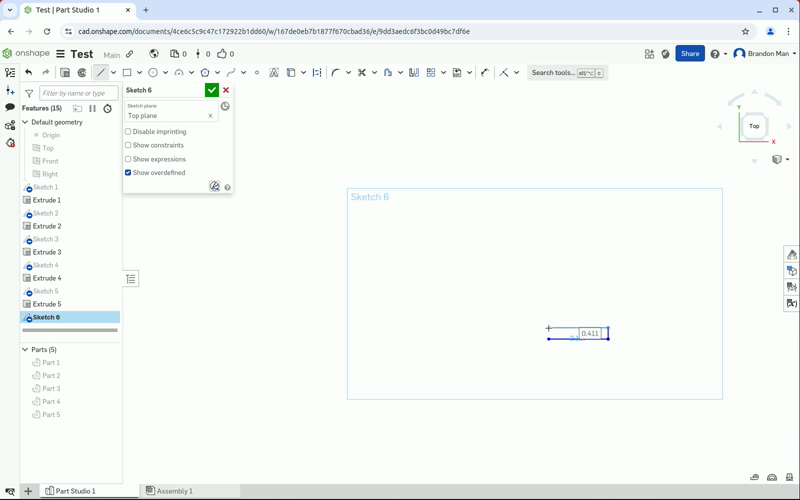
scroll(6)
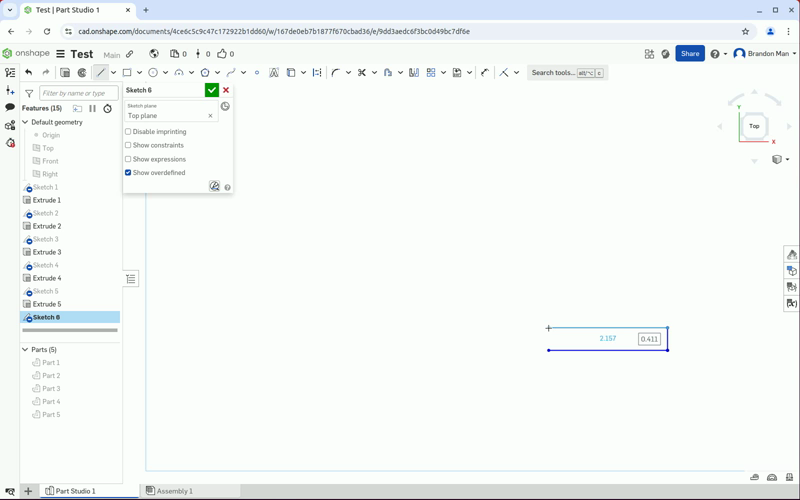
click(548, 327)
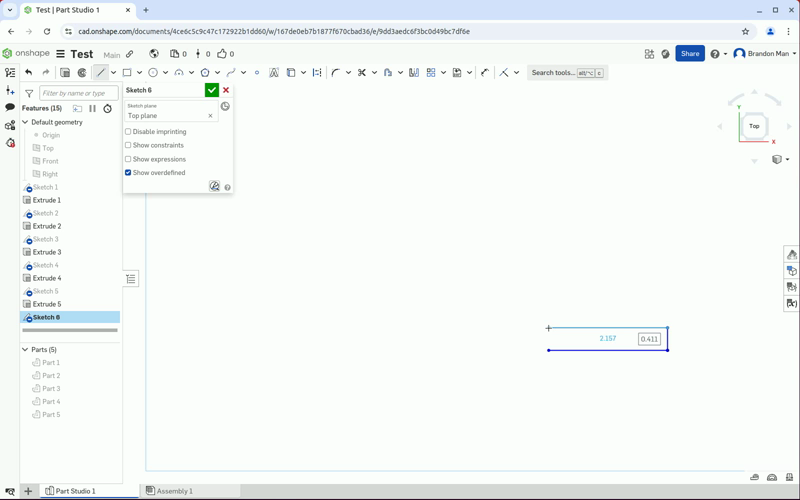
scroll(-6)
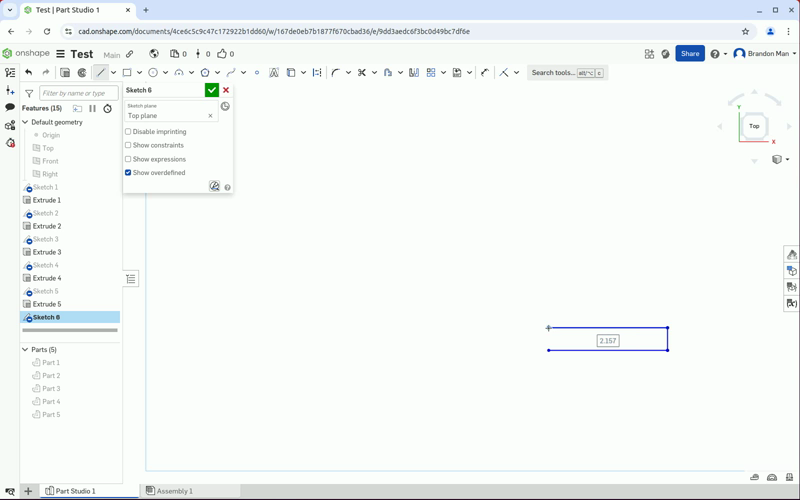
scroll(-6)
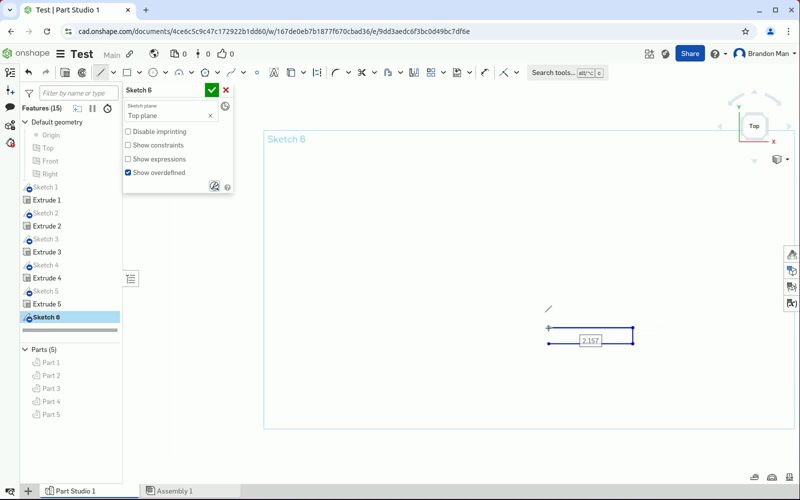
scroll(-6)
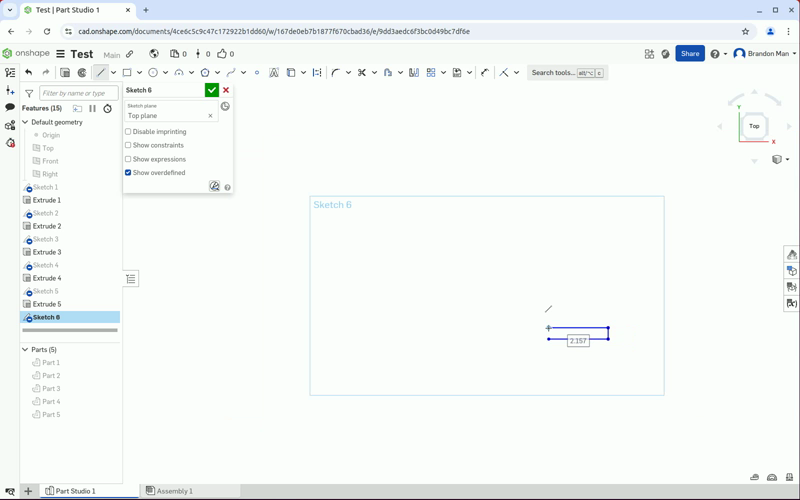
scroll(-6)
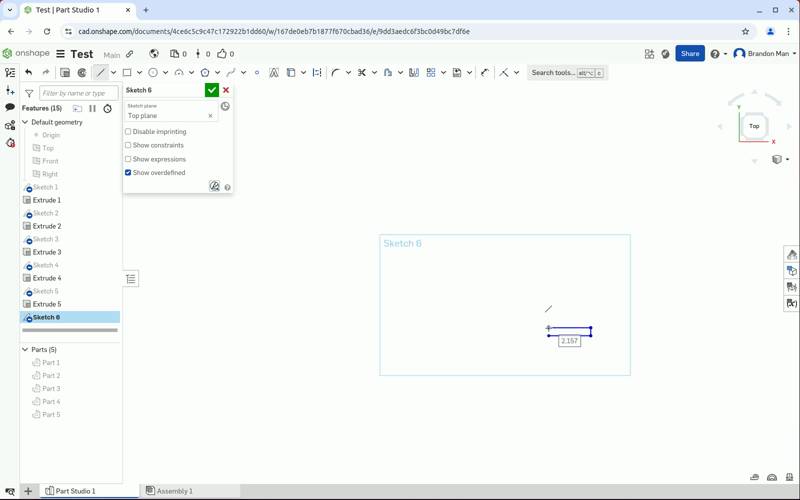
scroll(-6)
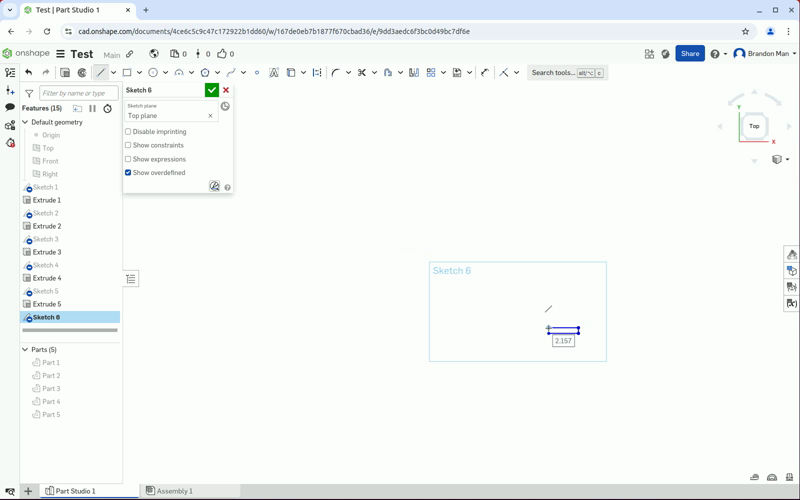
scroll(-6)
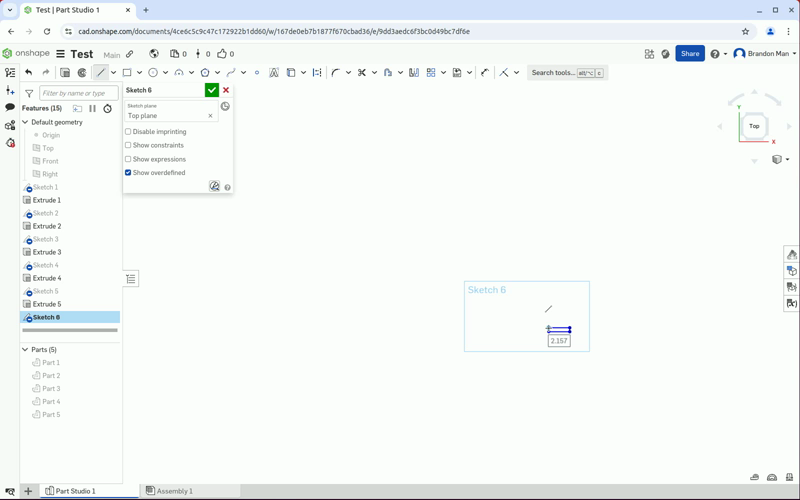
scroll(-6)
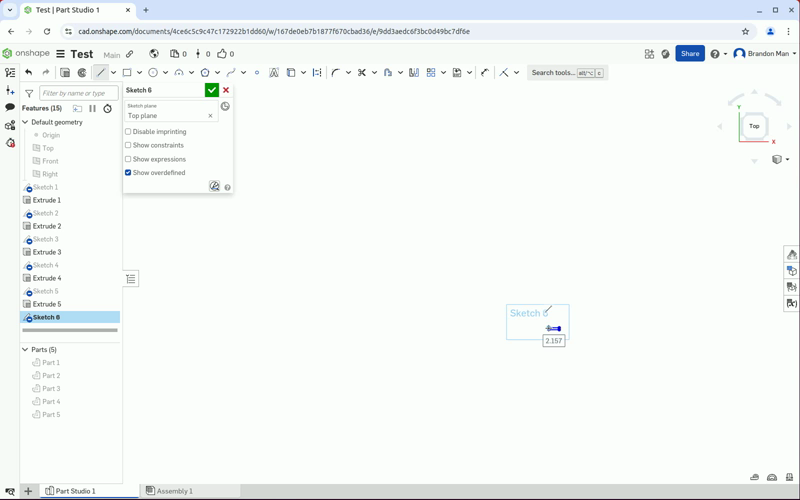
key_up(shift)
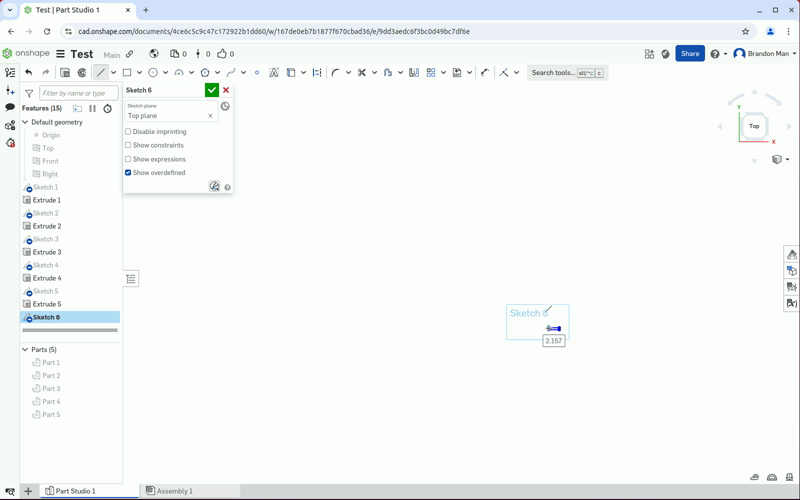
mouse_move(578, 327)
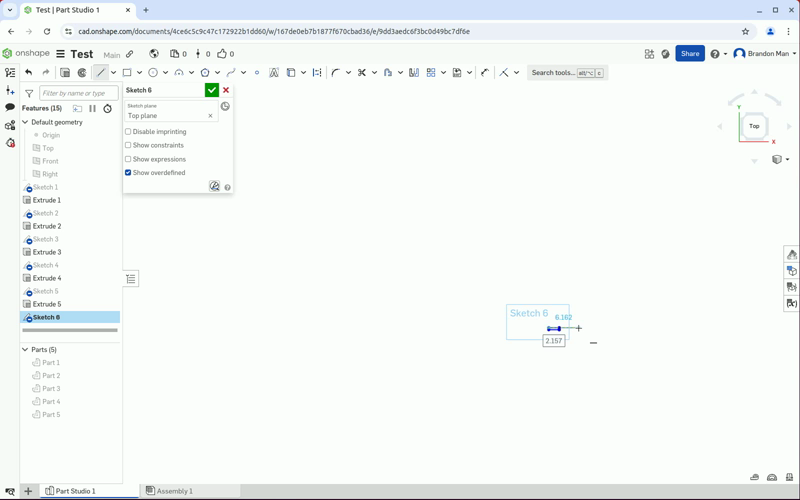
key_down(shift)
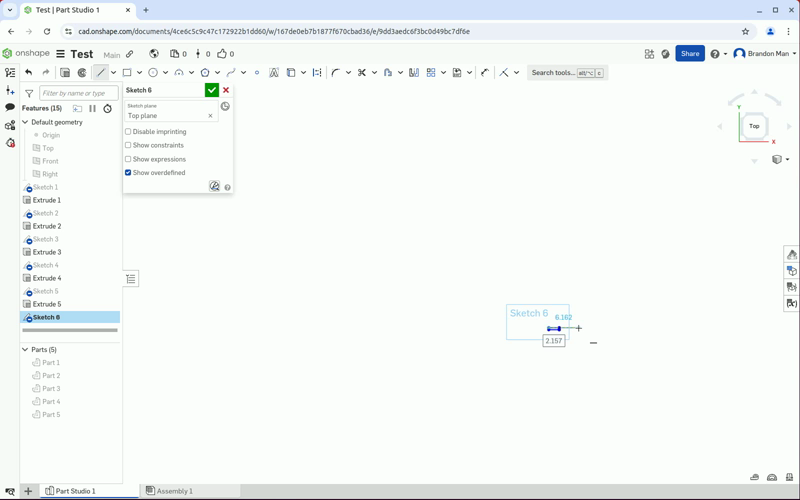
mouse_move(548, 329)
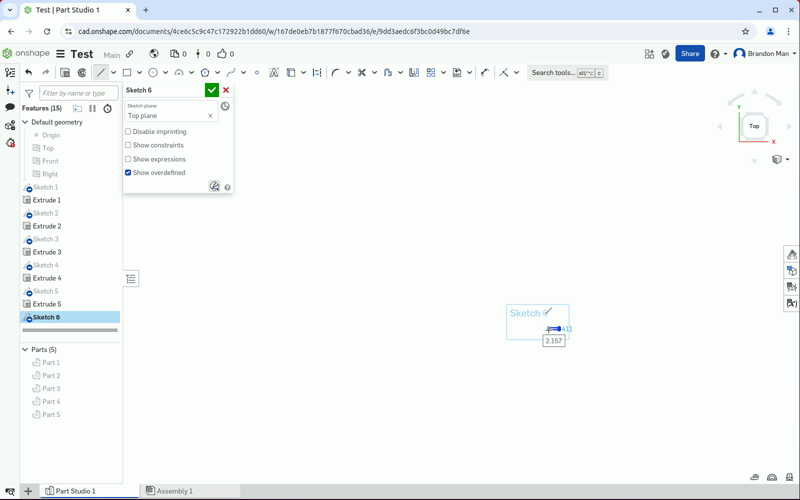
scroll(6)
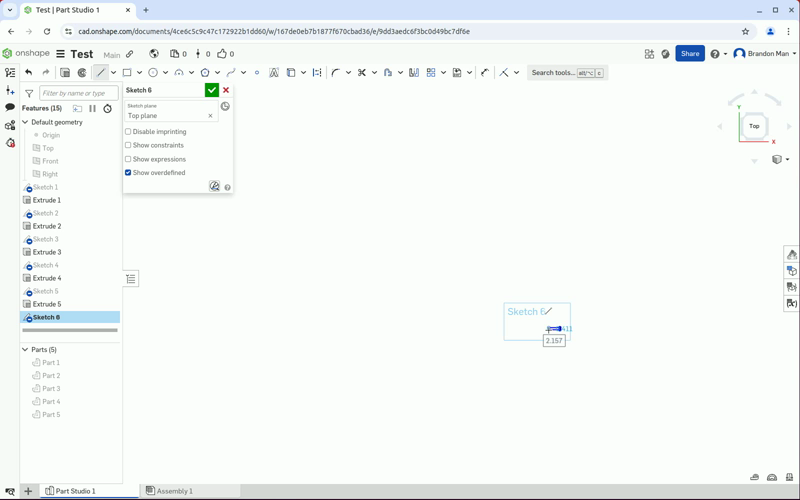
scroll(6)
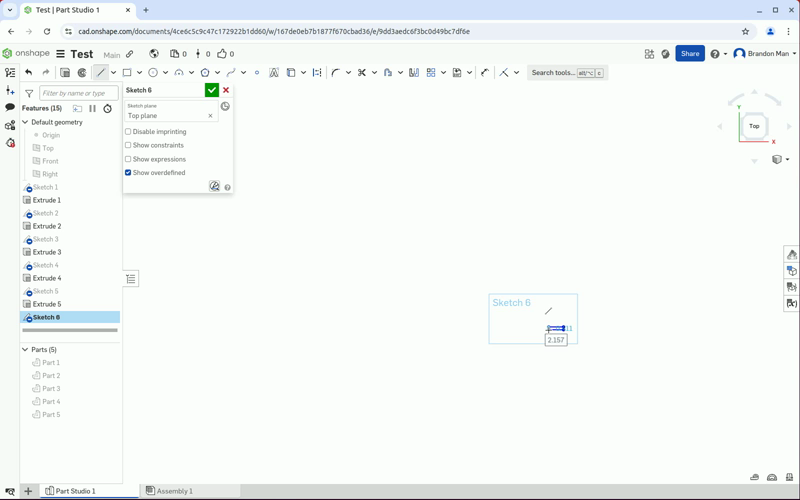
scroll(6)
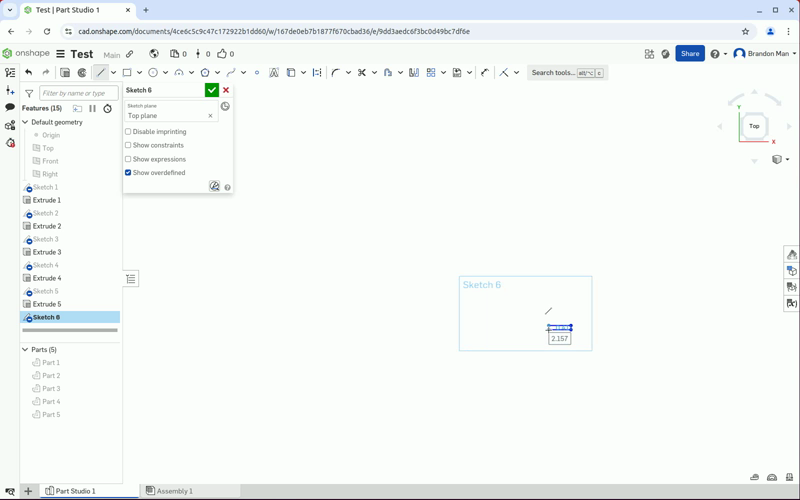
scroll(6)
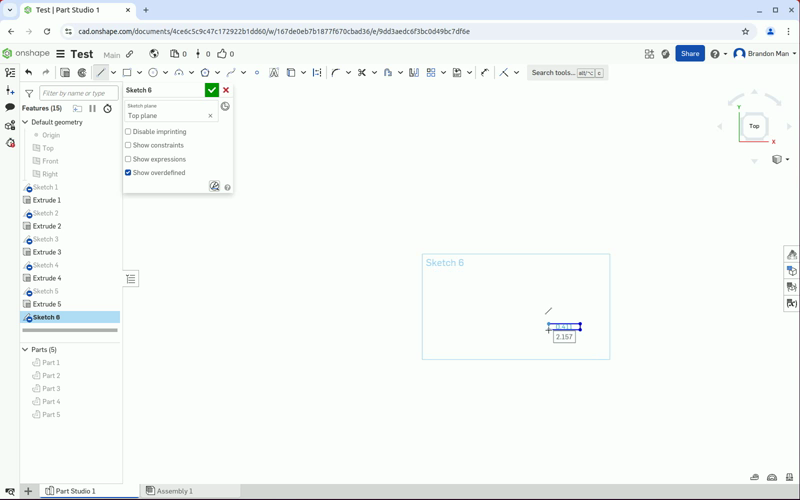
scroll(6)
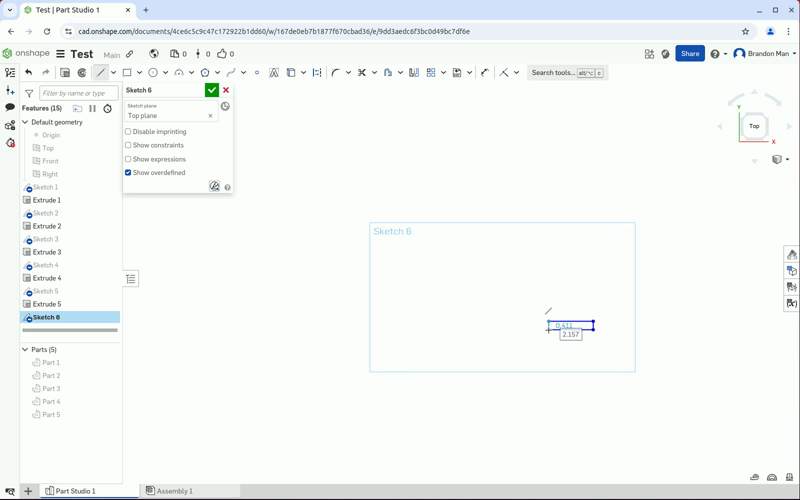
scroll(6)
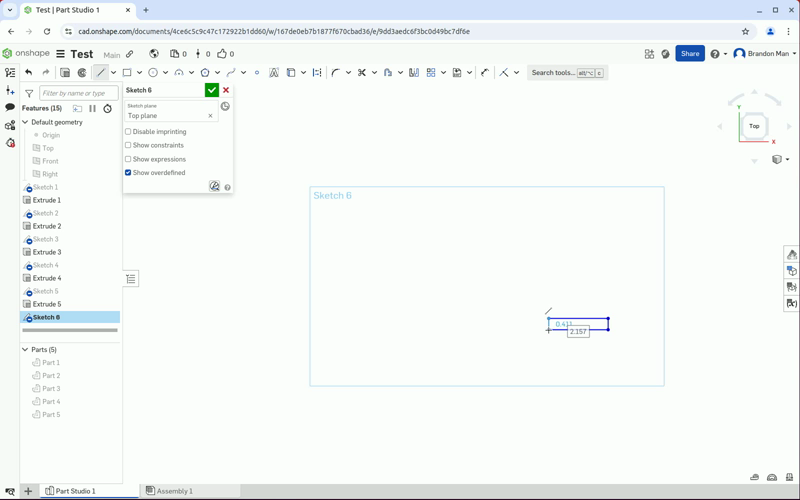
scroll(6)
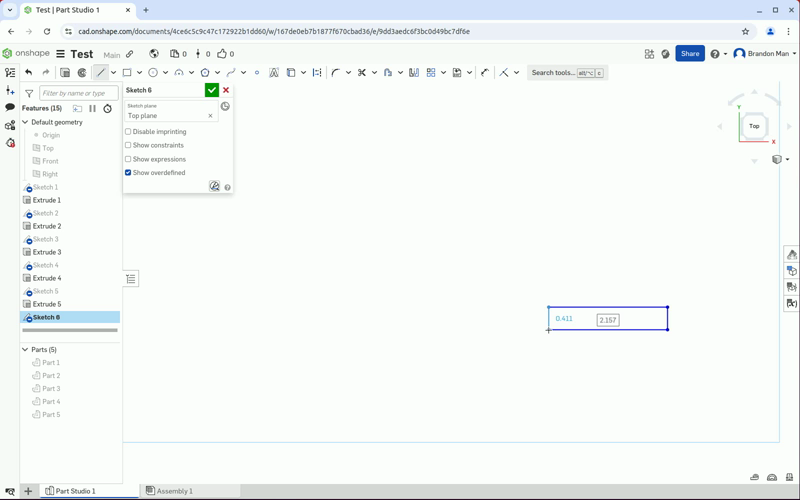
key_up(shift)
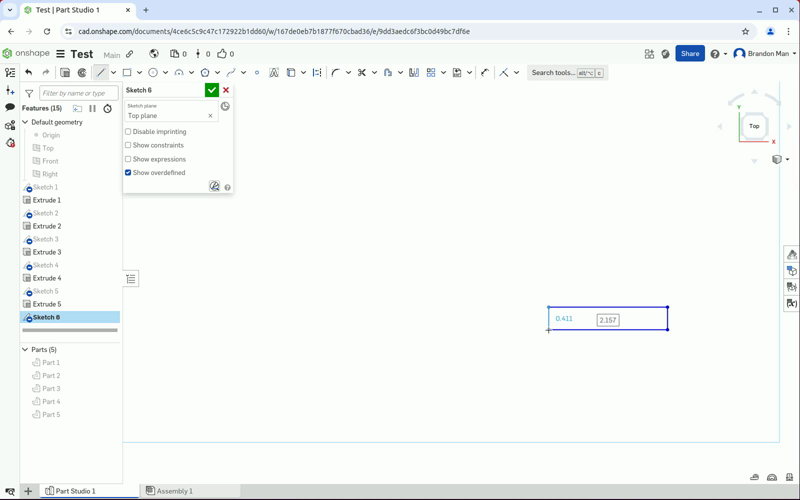
click(548, 329)
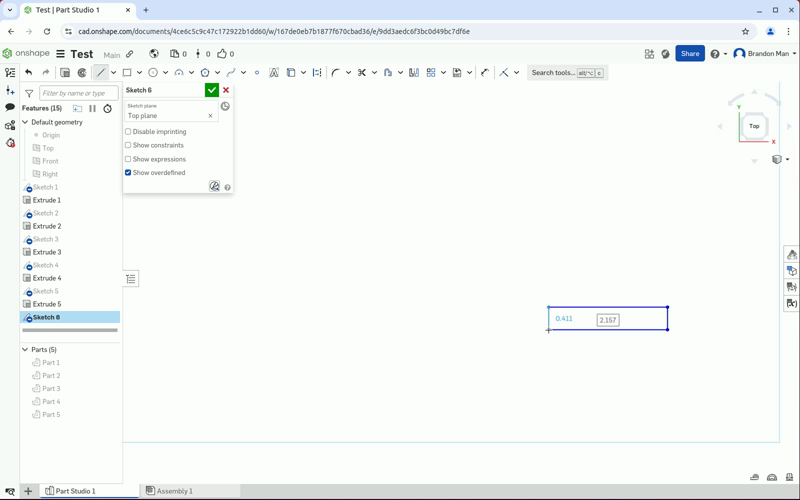
scroll(-6)
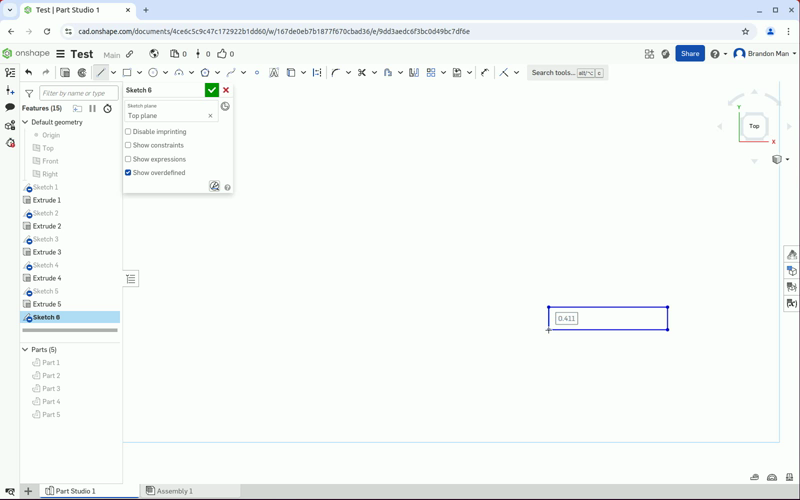
scroll(-6)
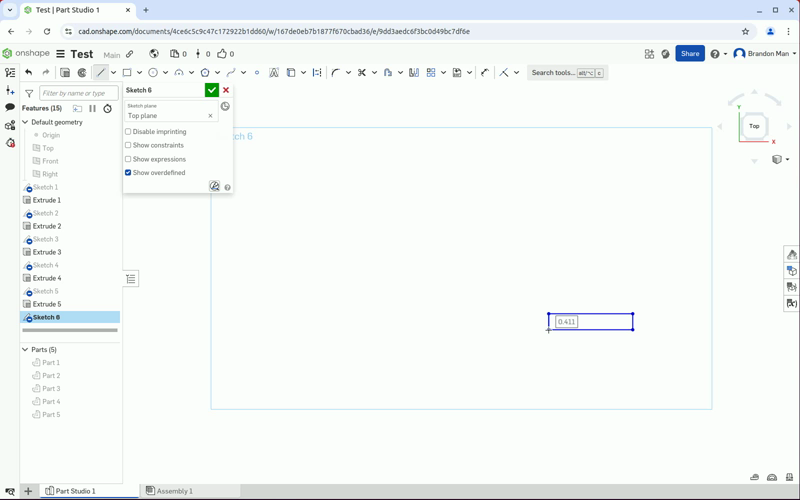
scroll(-6)
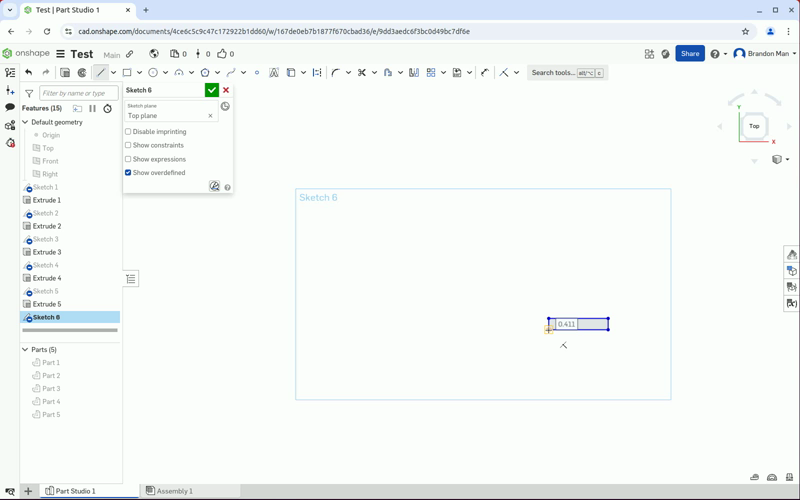
scroll(-6)
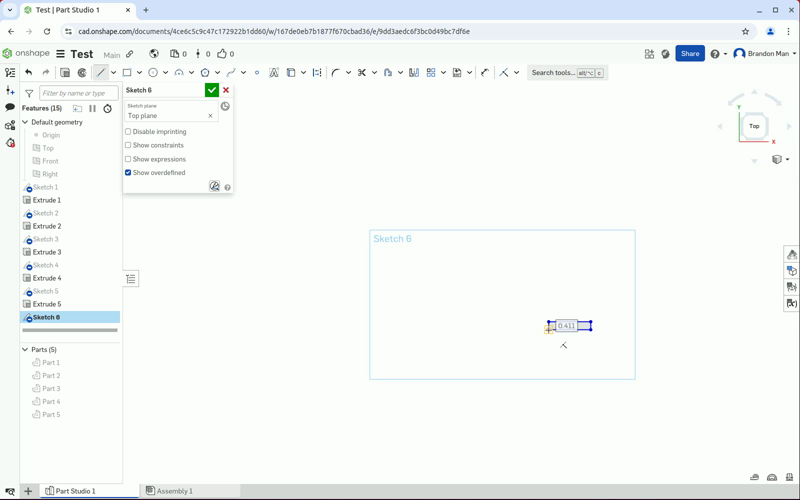
scroll(-6)
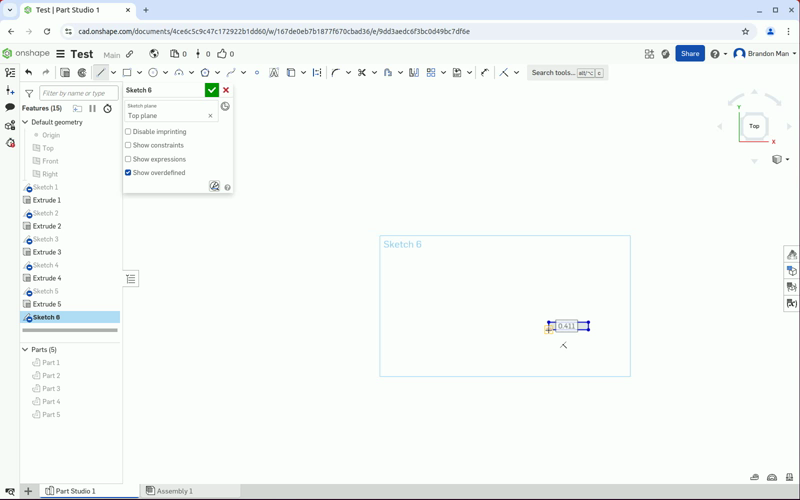
scroll(-6)
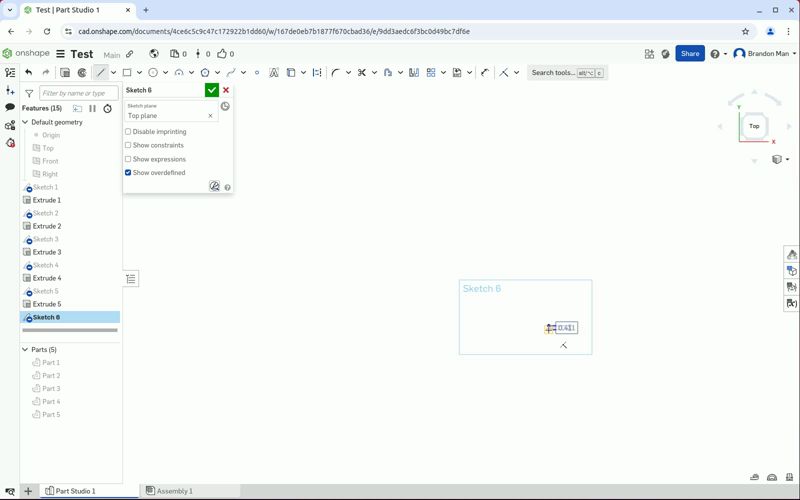
scroll(-6)
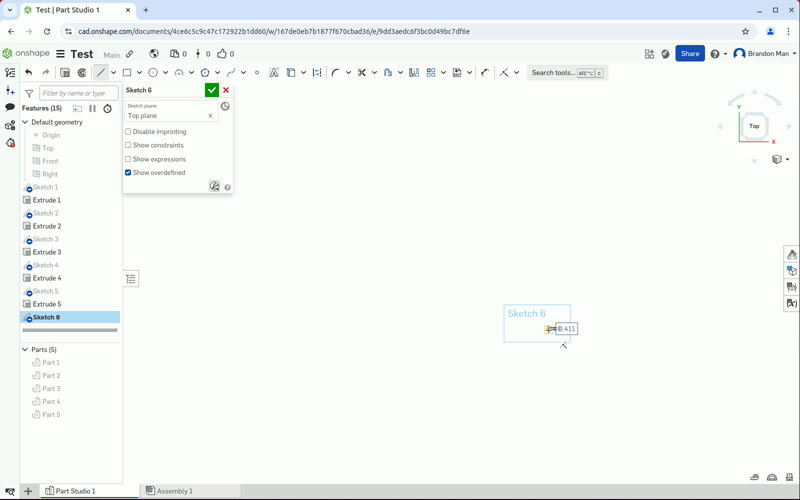
key(esc)
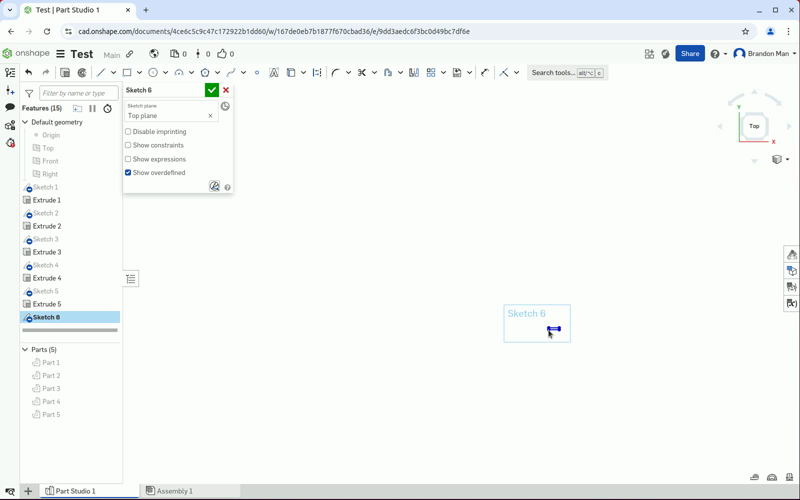
mouse_move(554, 327)
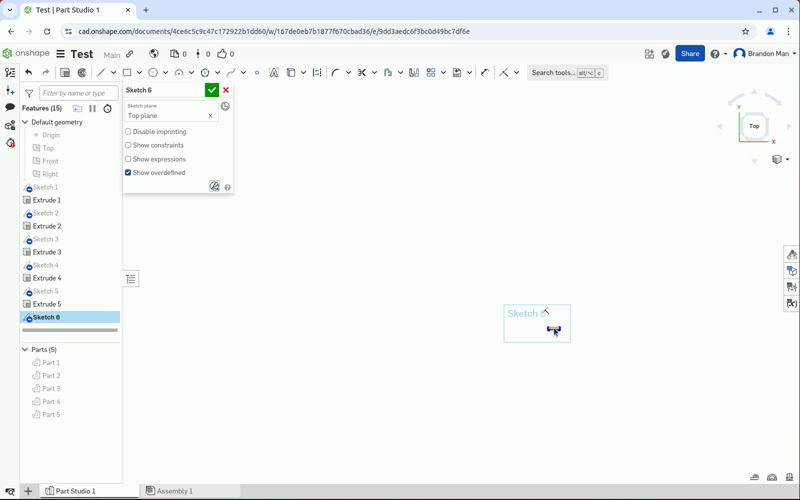
scroll(6)
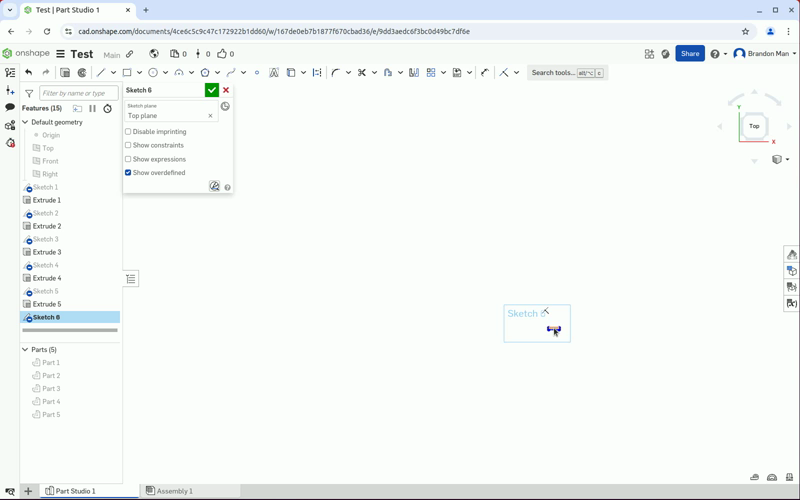
scroll(6)
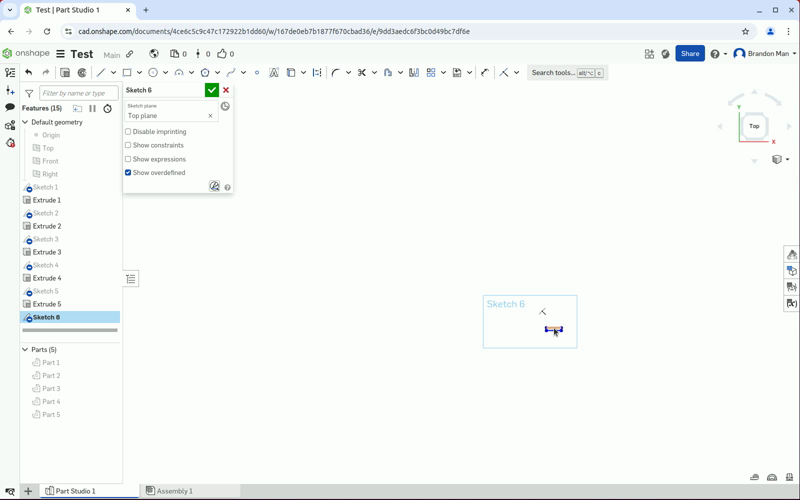
scroll(6)
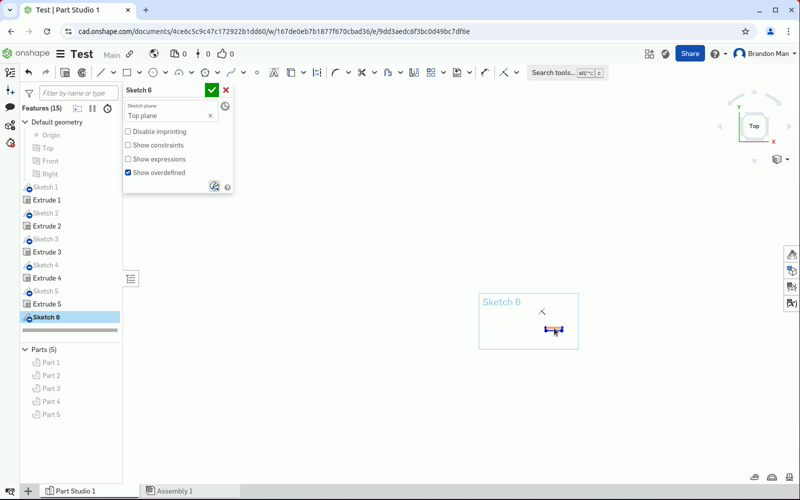
scroll(6)
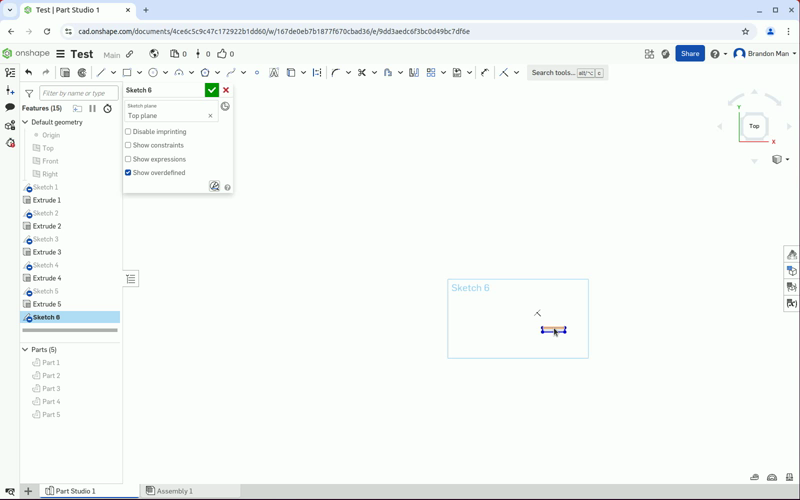
scroll(6)
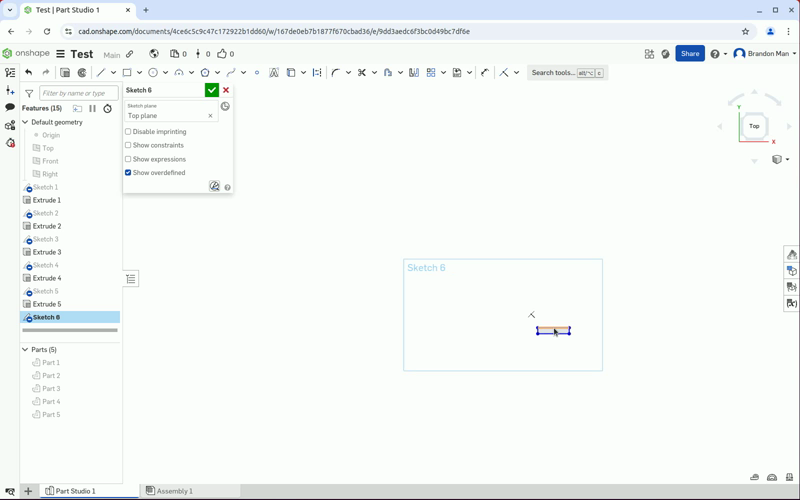
scroll(6)
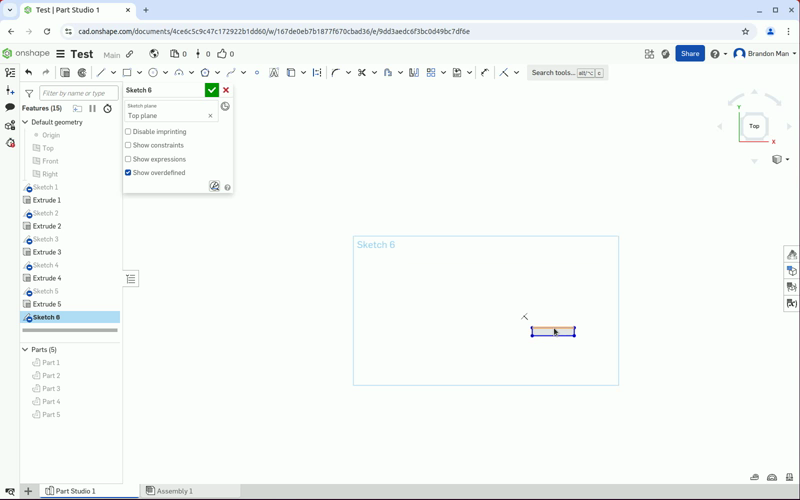
scroll(6)
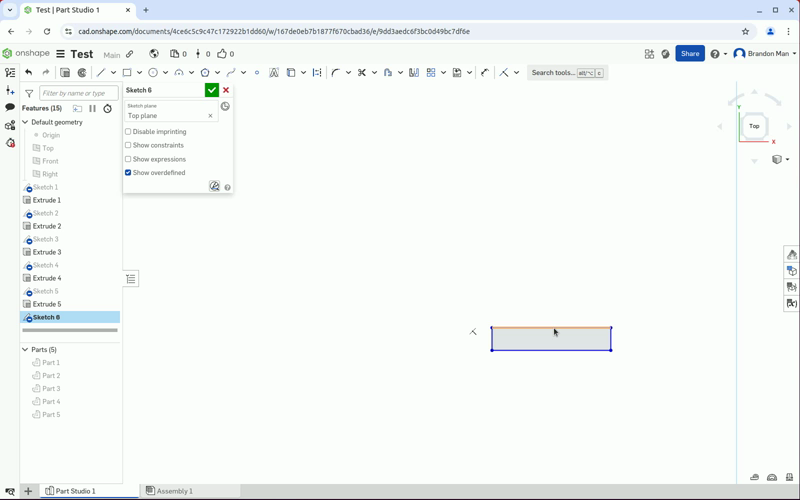
click(554, 327)
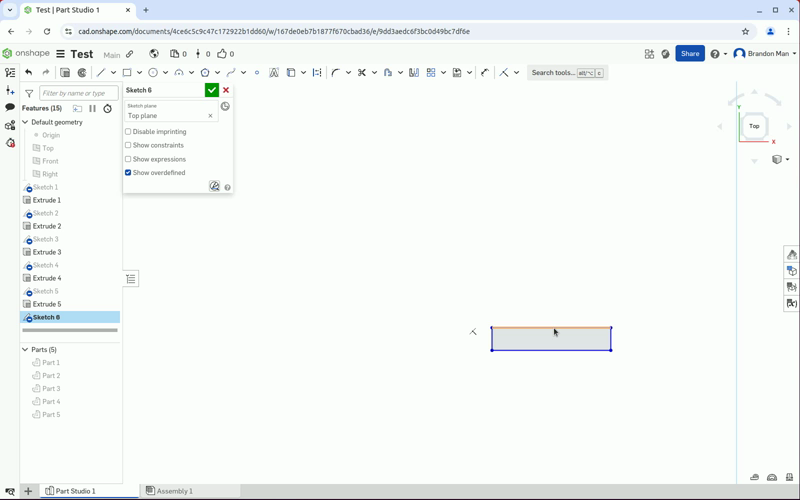
scroll(-6)
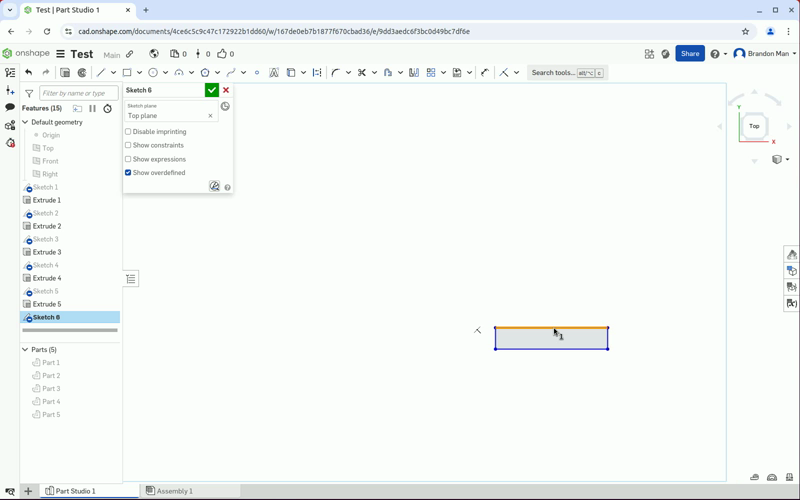
scroll(-6)
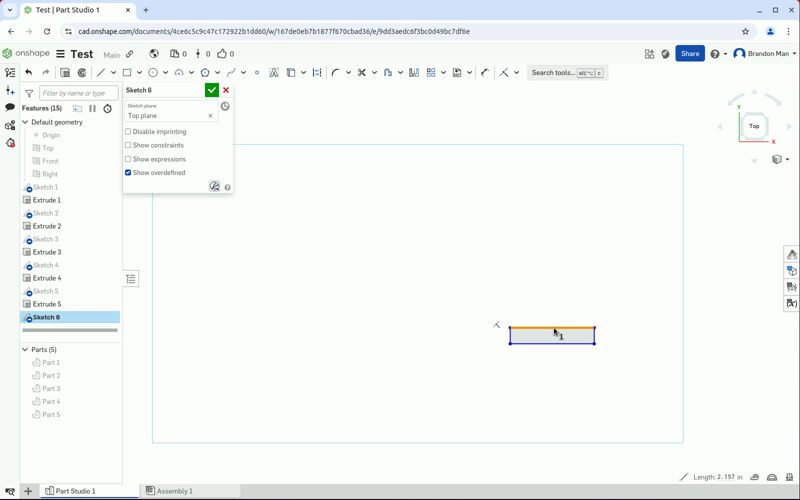
scroll(-6)
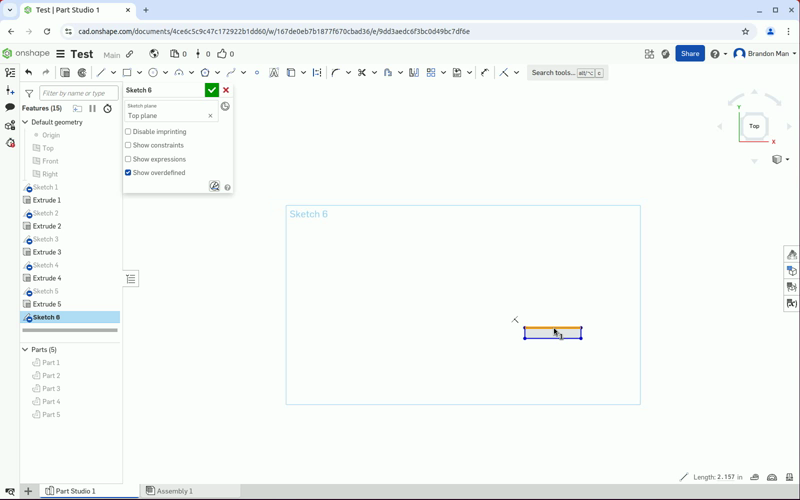
scroll(-6)
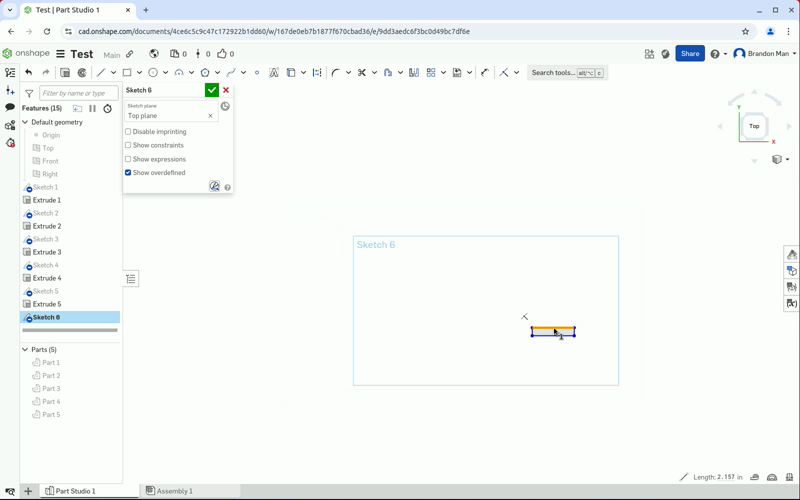
scroll(-6)
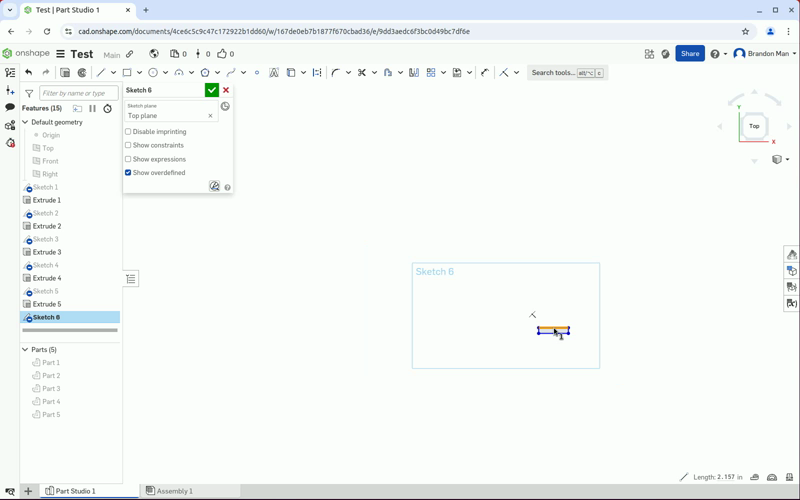
scroll(-6)
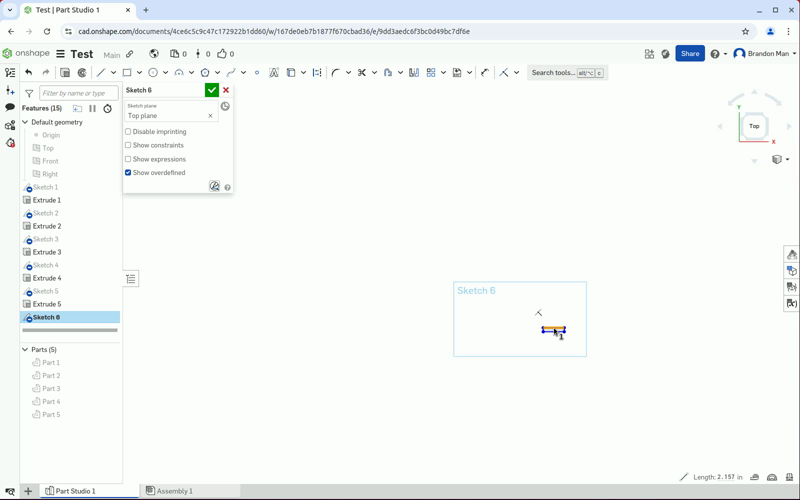
scroll(-6)
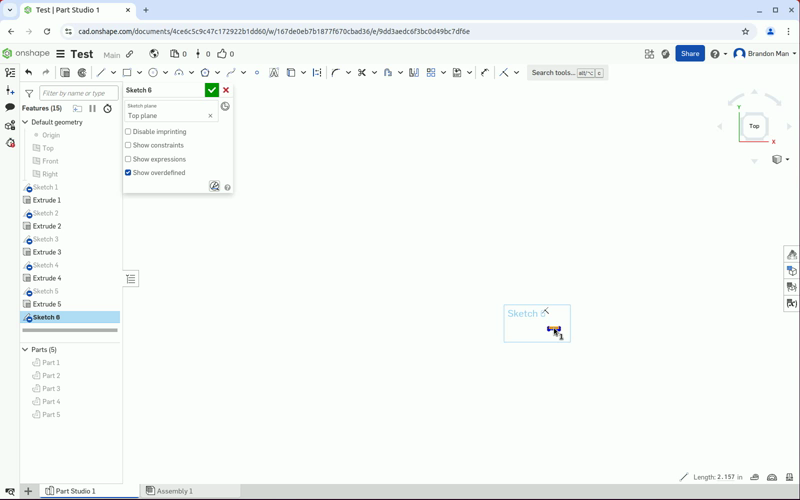
mouse_move(73, 352)
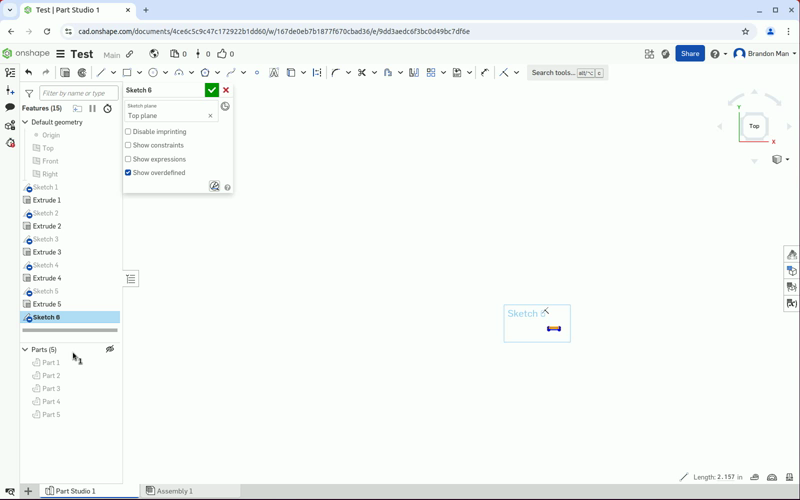
key(shift+y)
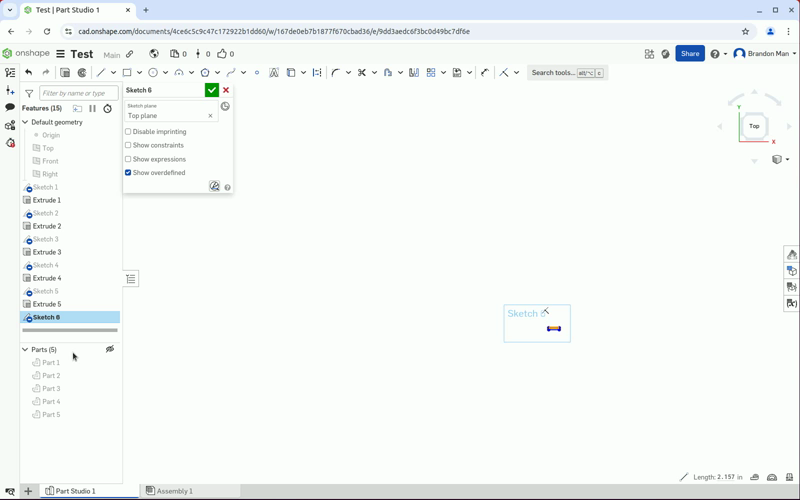
key(shift+e)
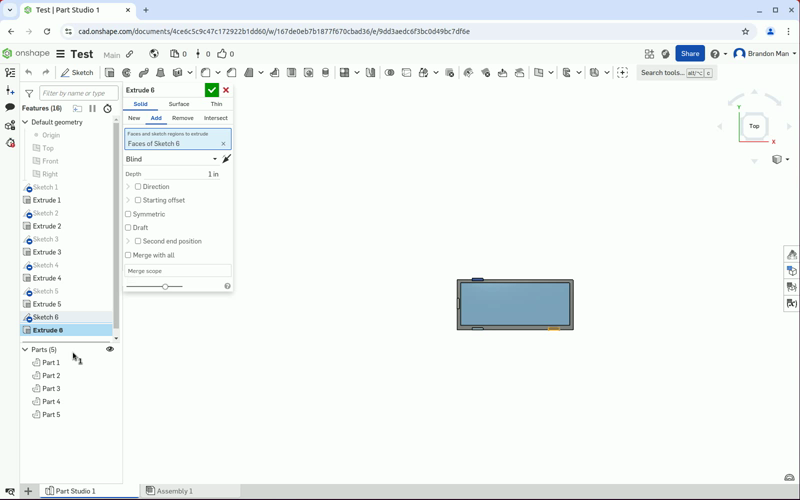
mouse_move(143, 106)
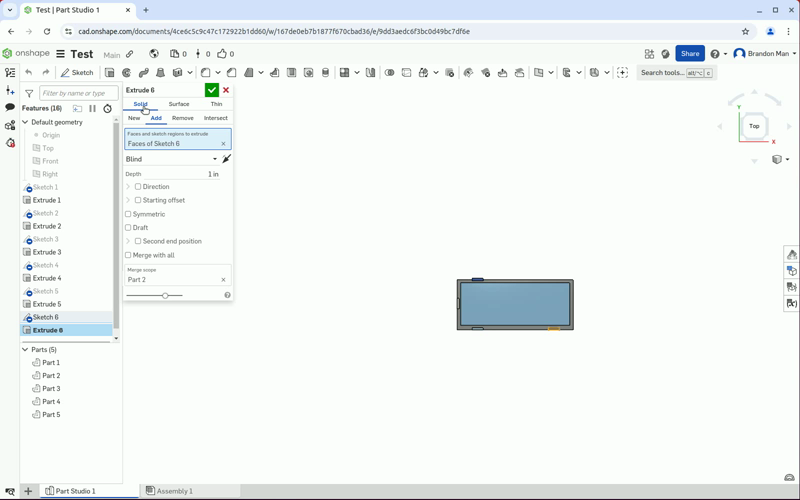
click(143, 106)
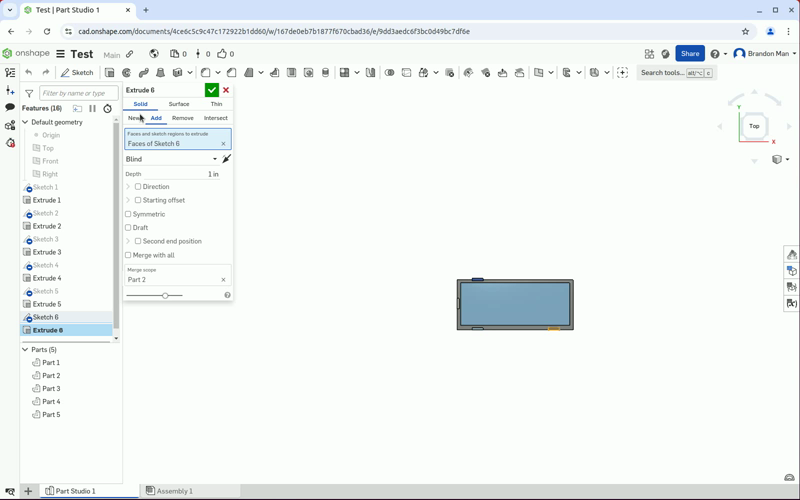
mouse_move(137, 120)
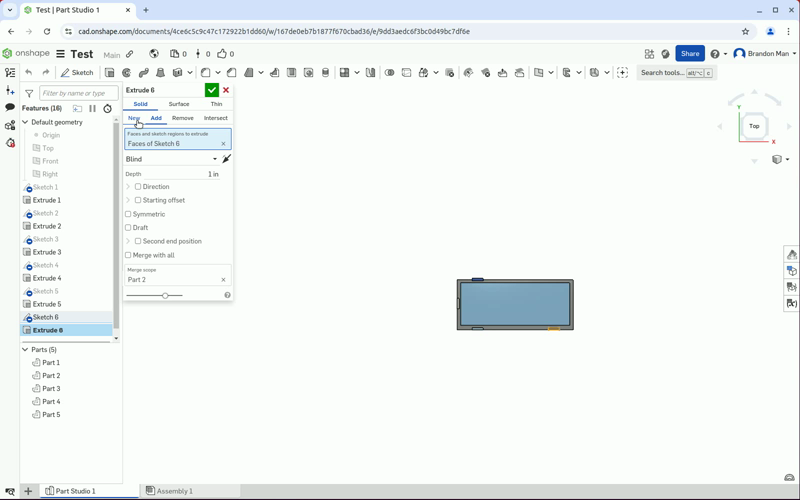
click(137, 120)
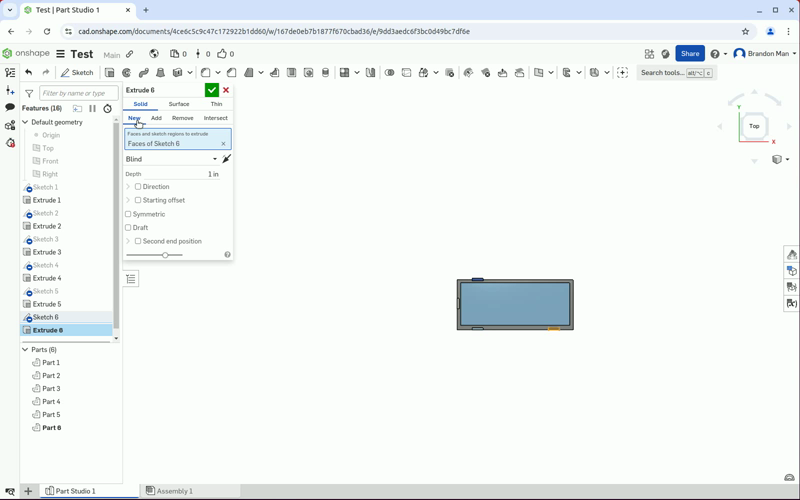
key(tab, 4)
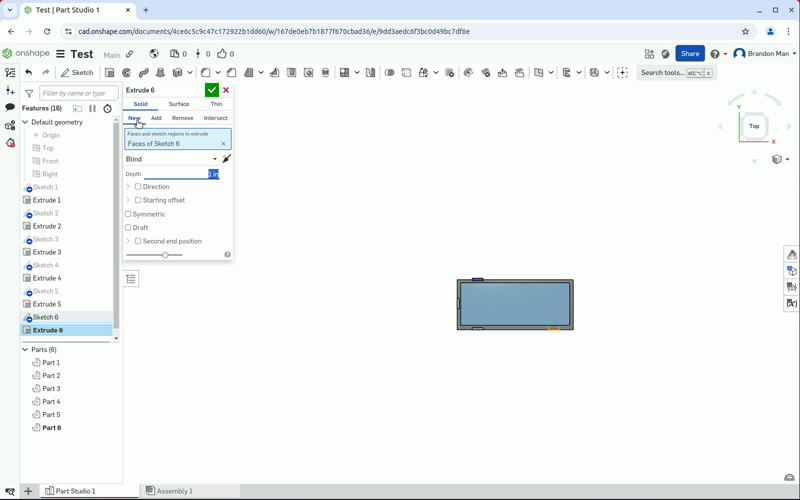
text(4.574)
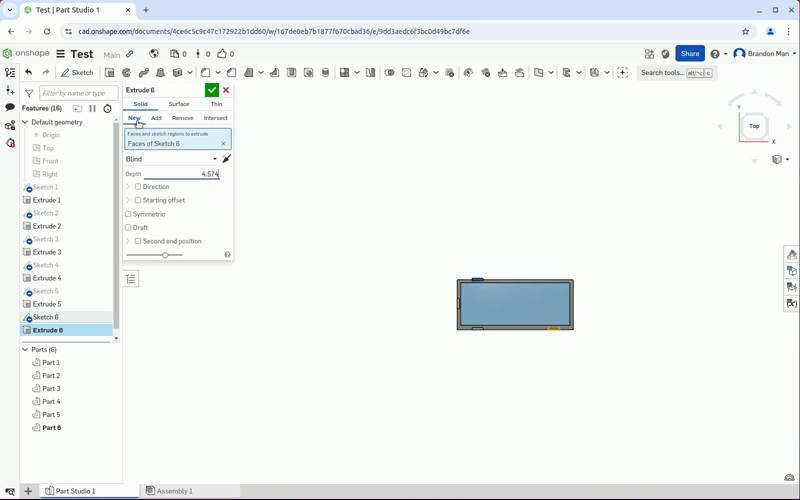
key(enter)
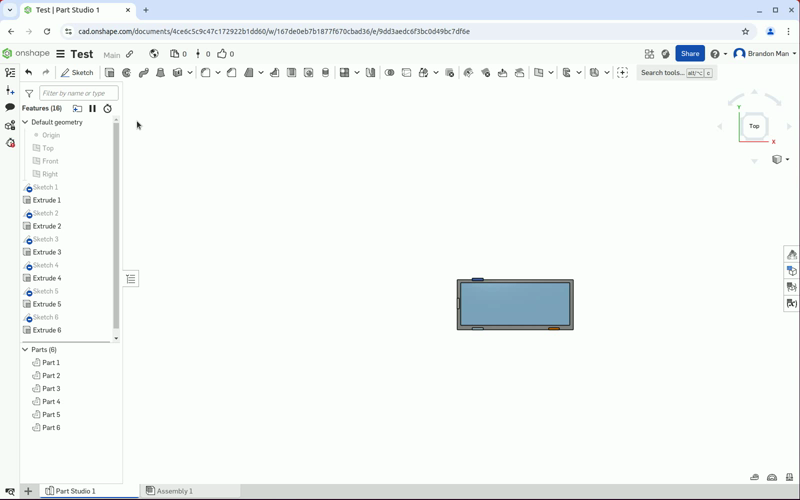
key(shift+h)
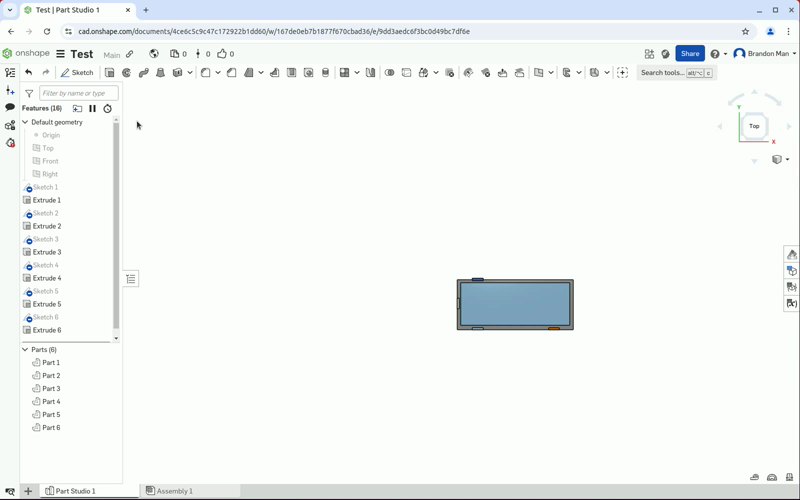
key(shift+h)
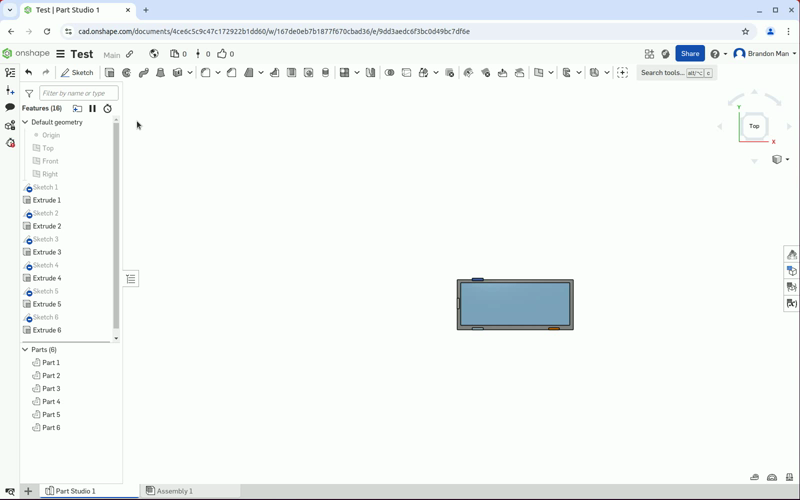
mouse_move(69, 189)
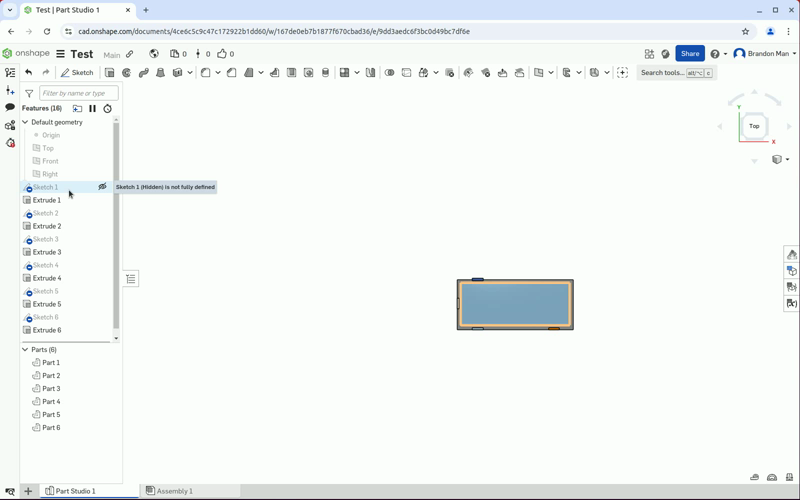
click(69, 189)
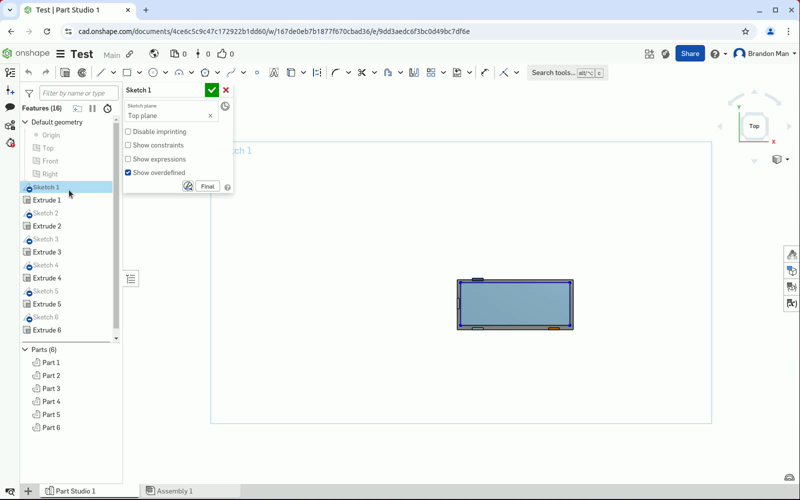
mouse_move(229, 92)
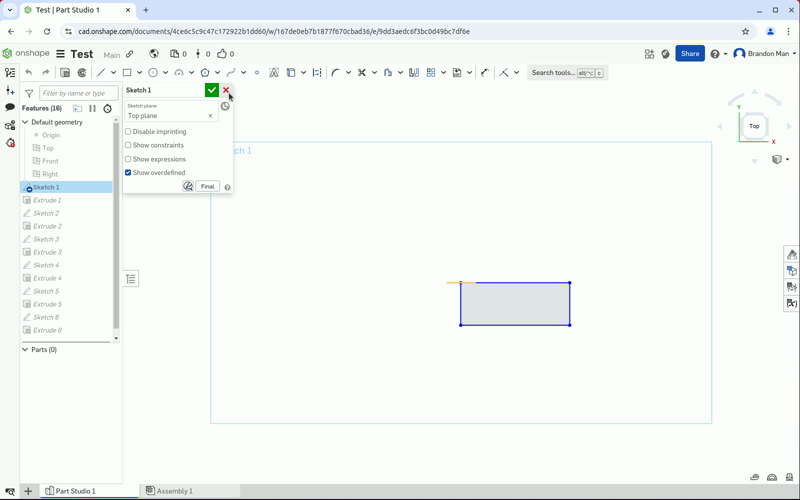
click(229, 92)
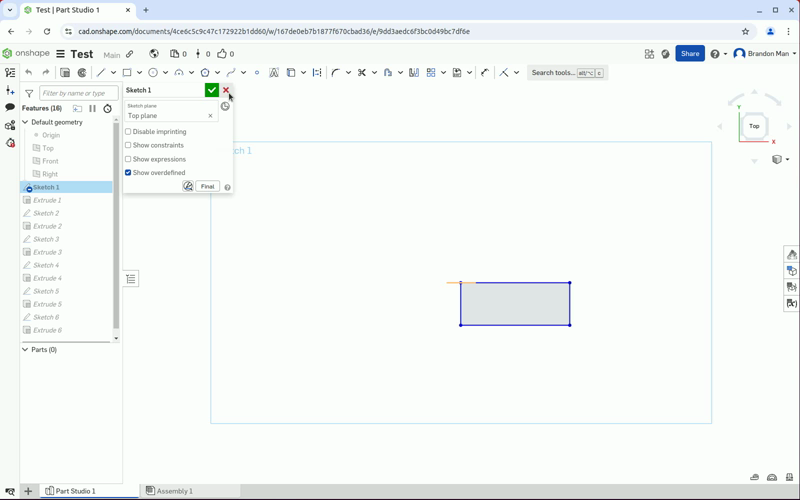
key(shift+s)
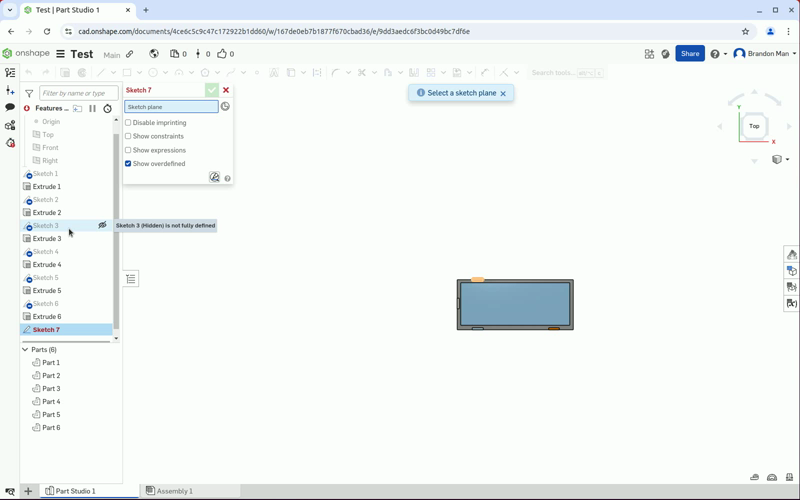
scroll(3)
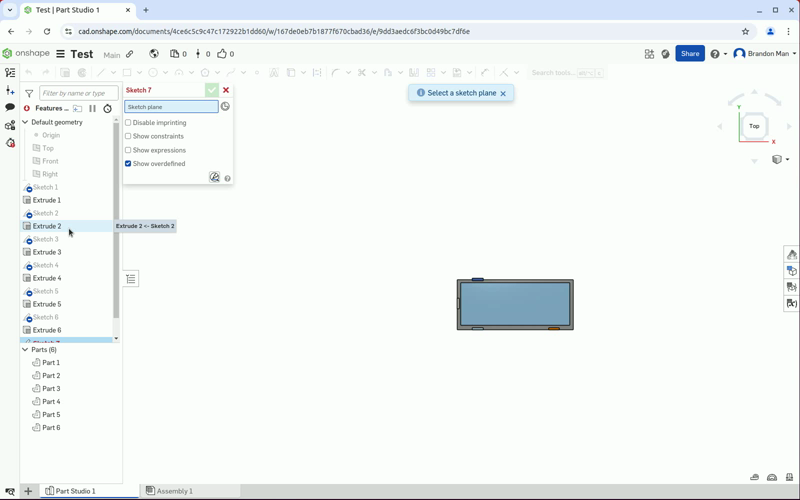
mouse_move(69, 150)
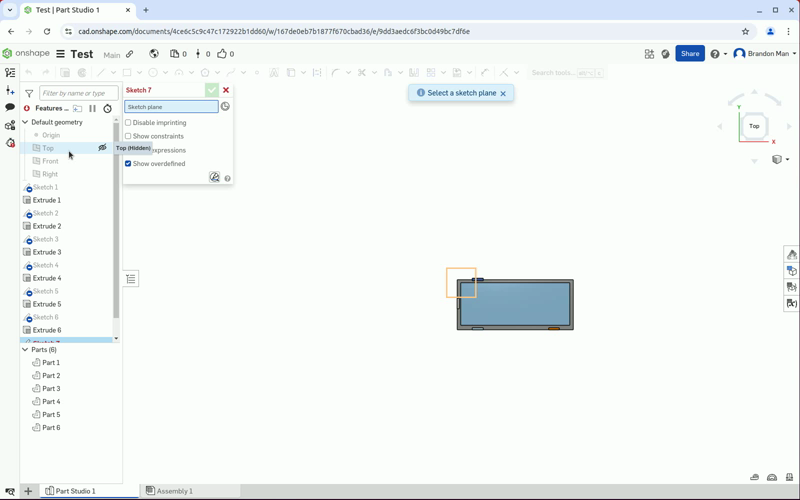
click(69, 150)
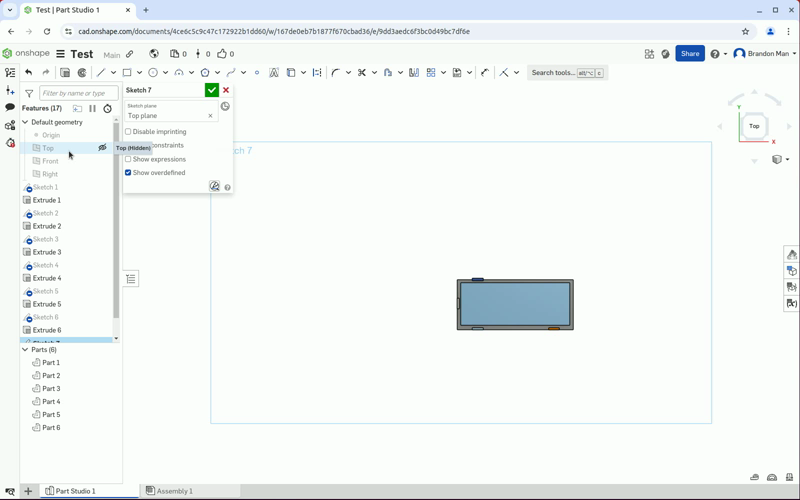
mouse_move(73, 352)
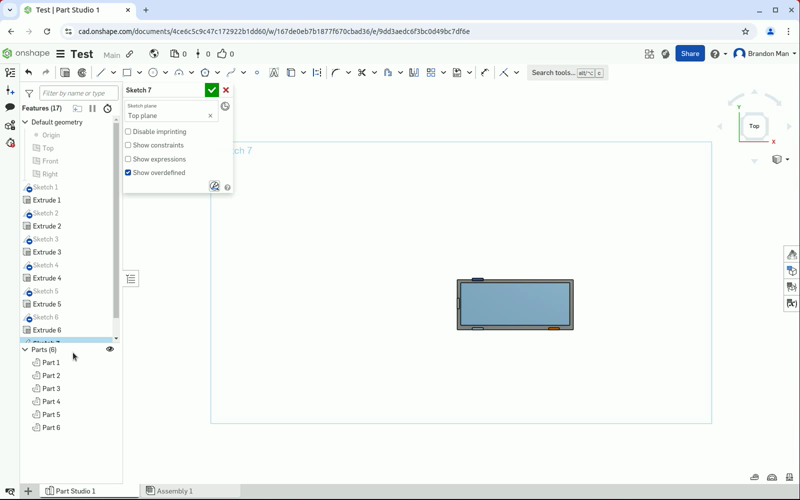
key(y)
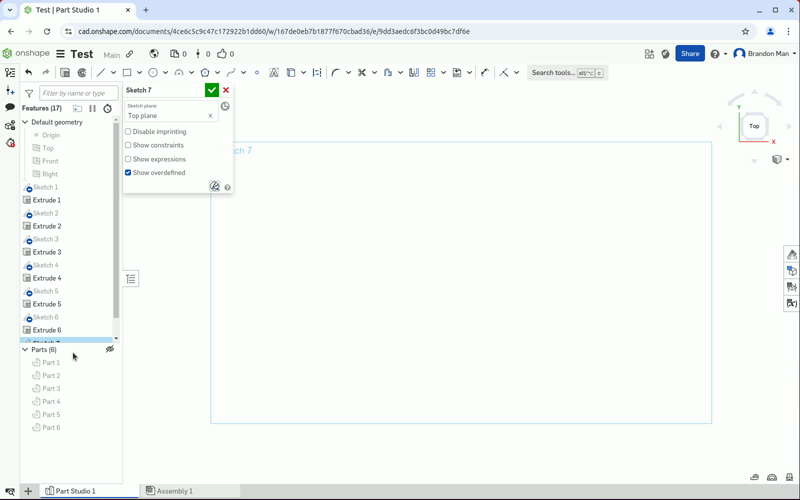
key(l)
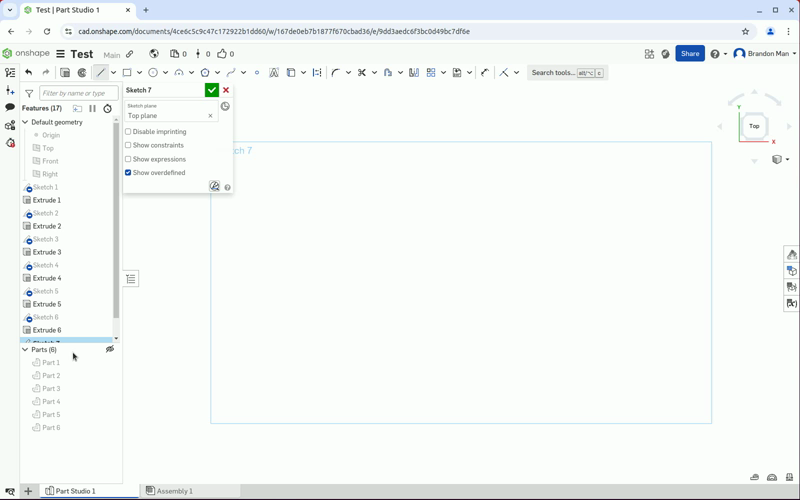
key_down(shift)
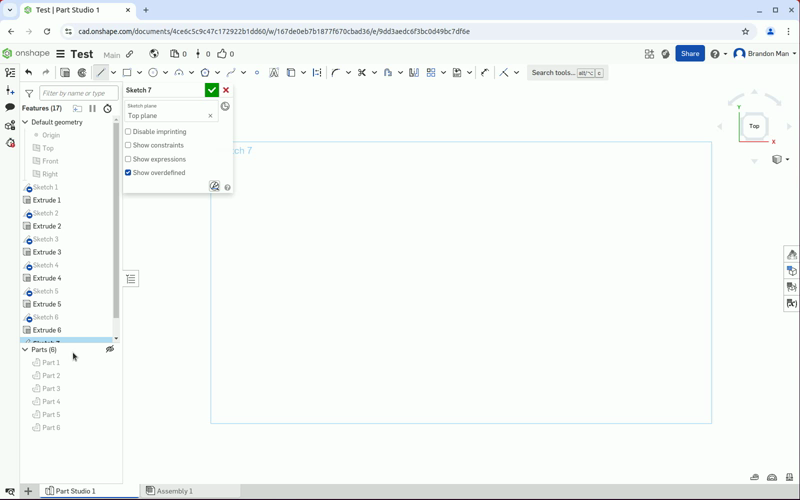
mouse_move(548, 280)
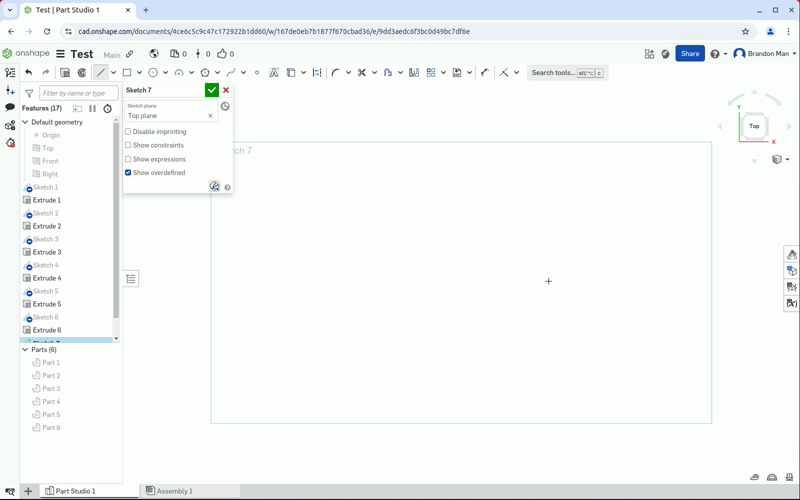
click(548, 280)
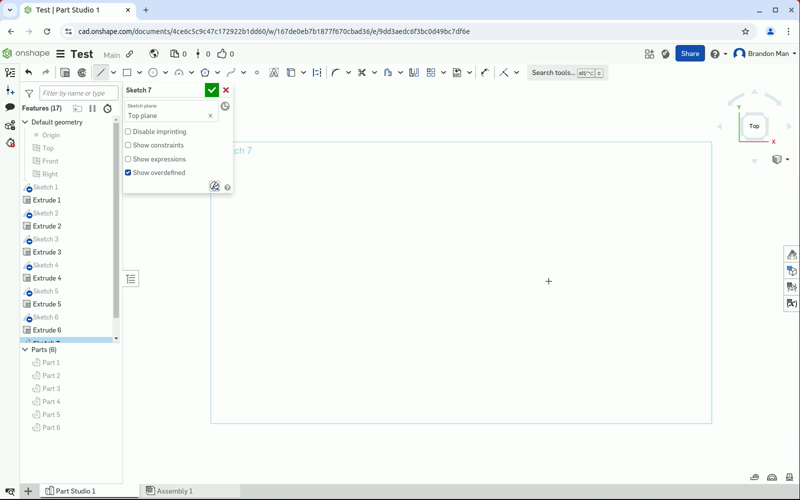
key_up(shift)
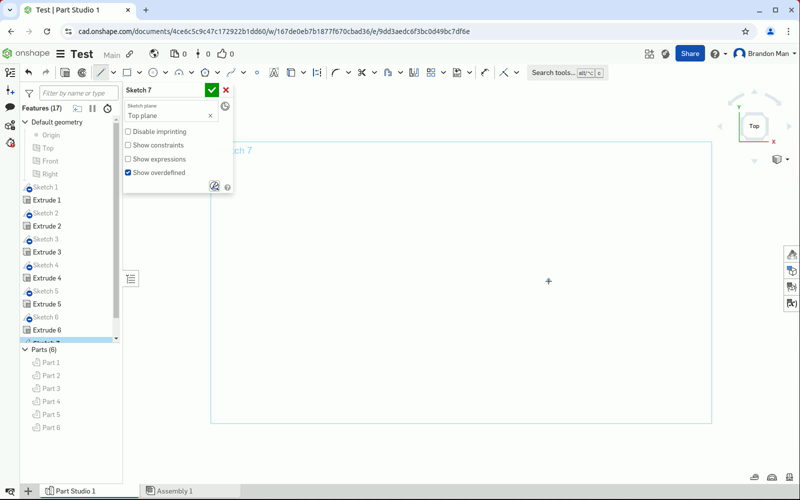
key_down(shift)
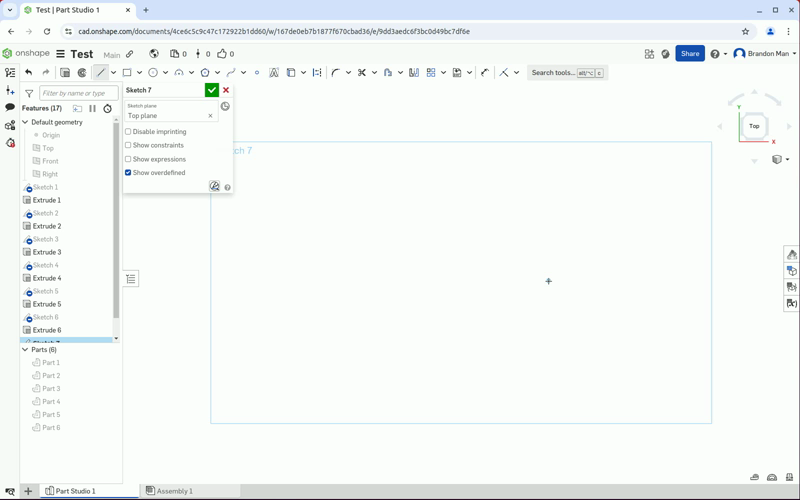
mouse_move(578, 280)
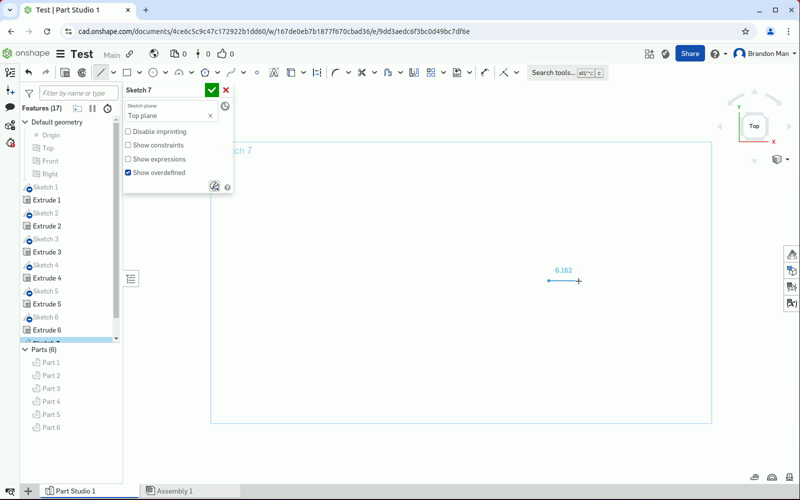
mouse_move(559, 280)
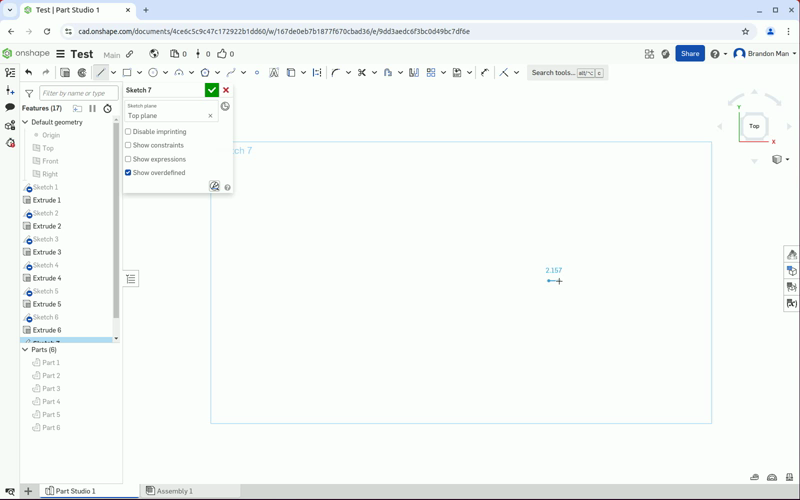
click(559, 280)
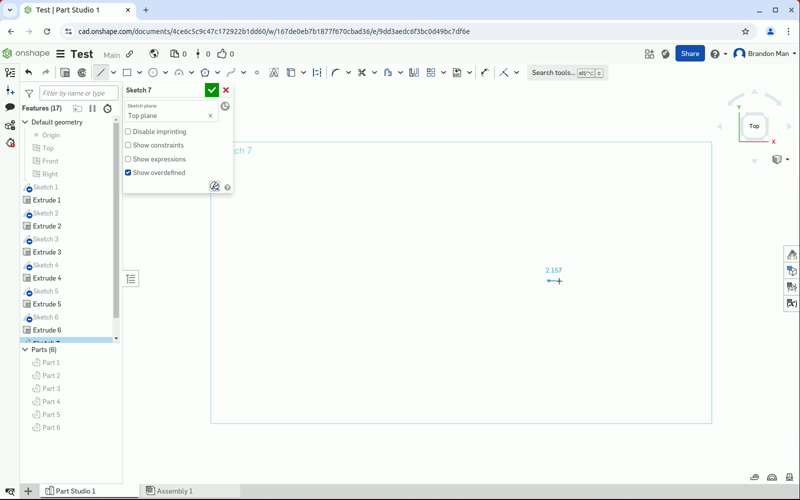
key_up(shift)
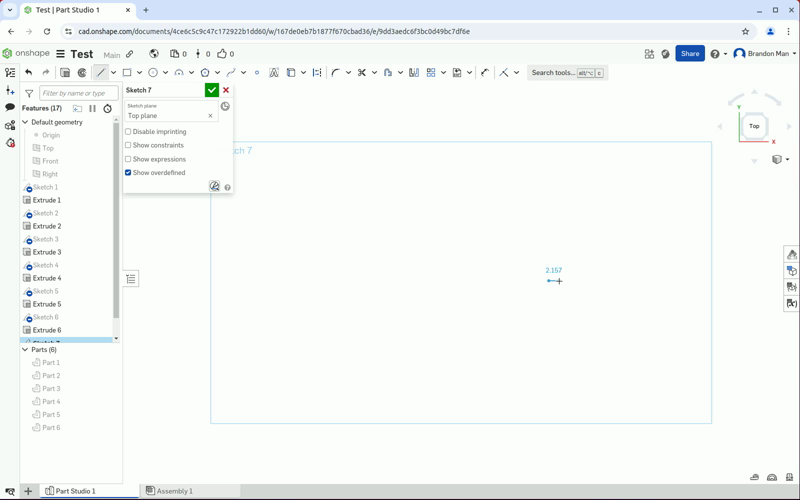
key_down(shift)
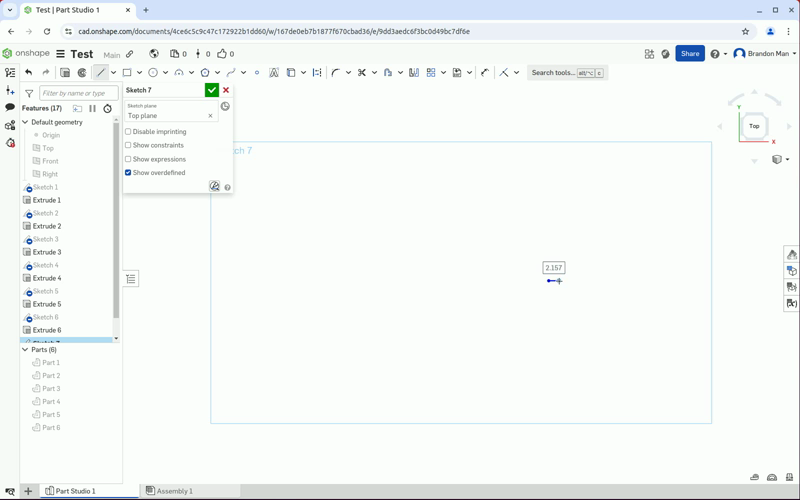
mouse_move(589, 280)
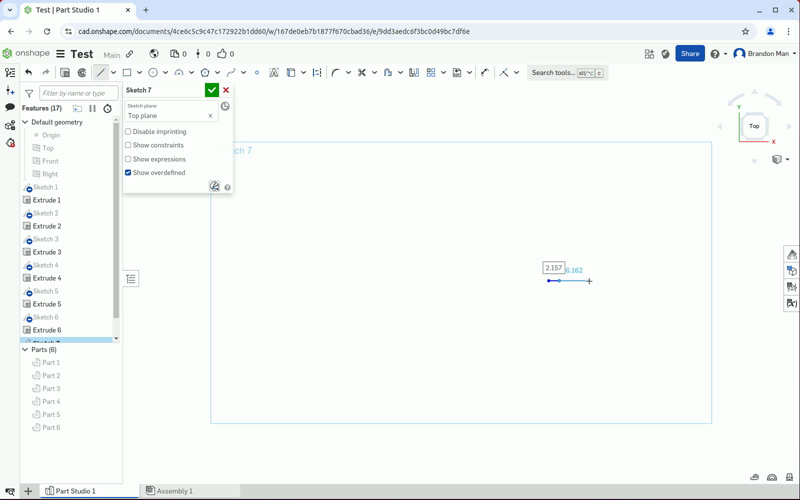
mouse_move(559, 278)
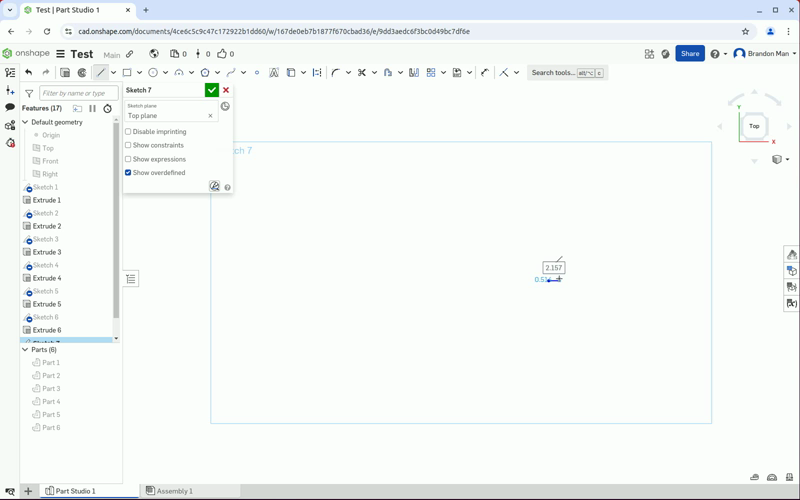
scroll(6)
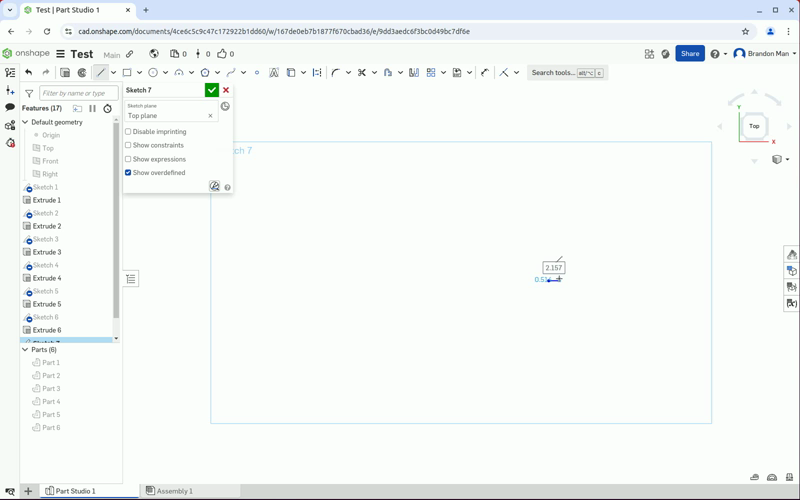
scroll(6)
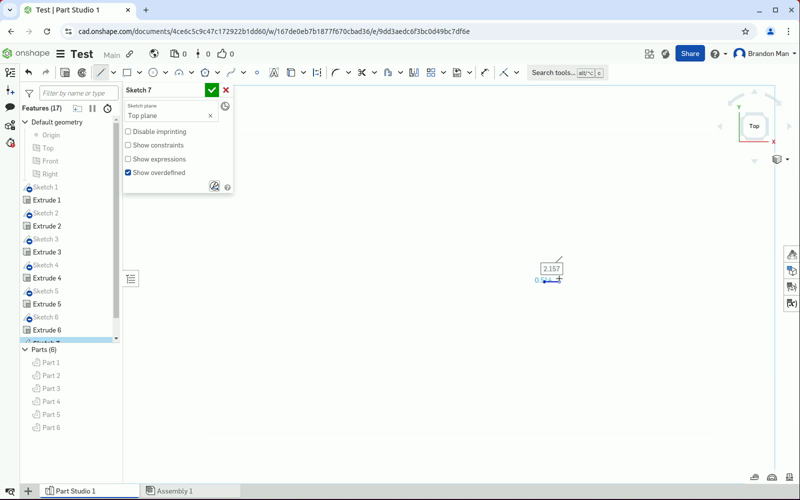
scroll(6)
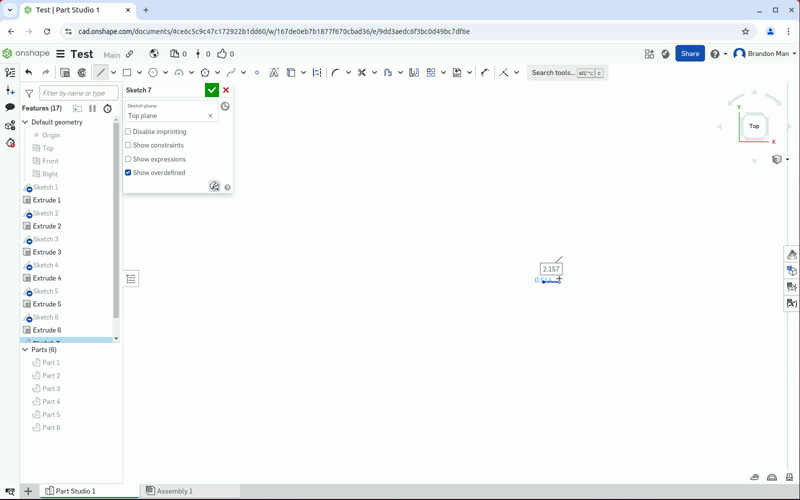
scroll(6)
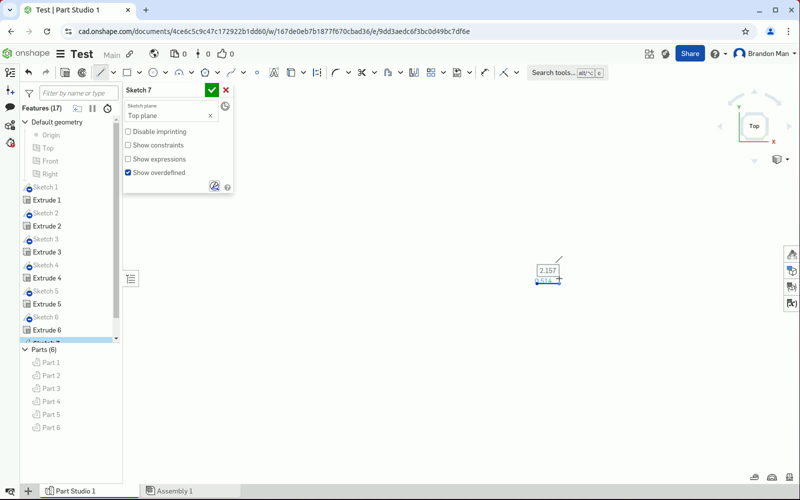
scroll(6)
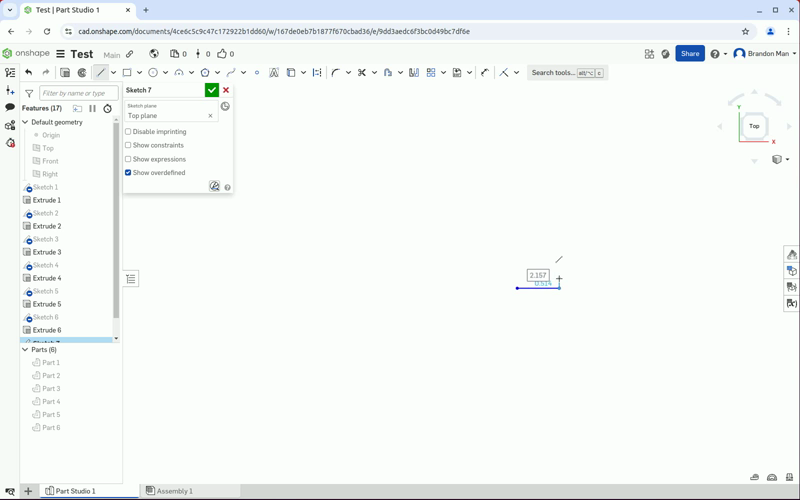
scroll(6)
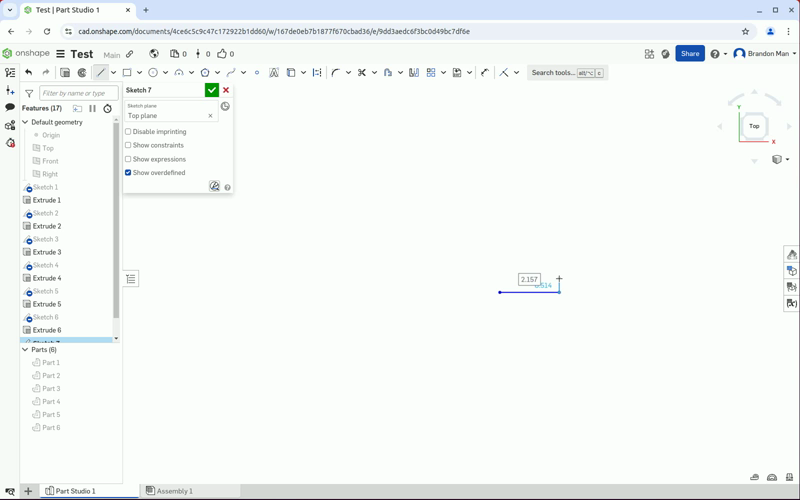
scroll(6)
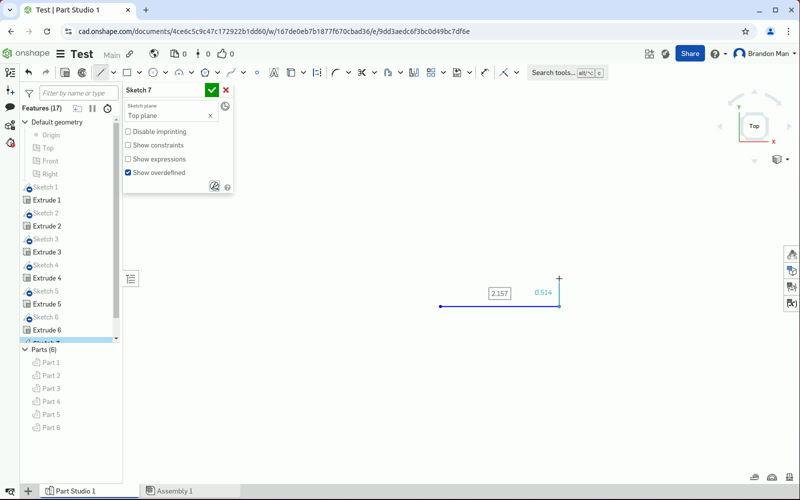
click(559, 278)
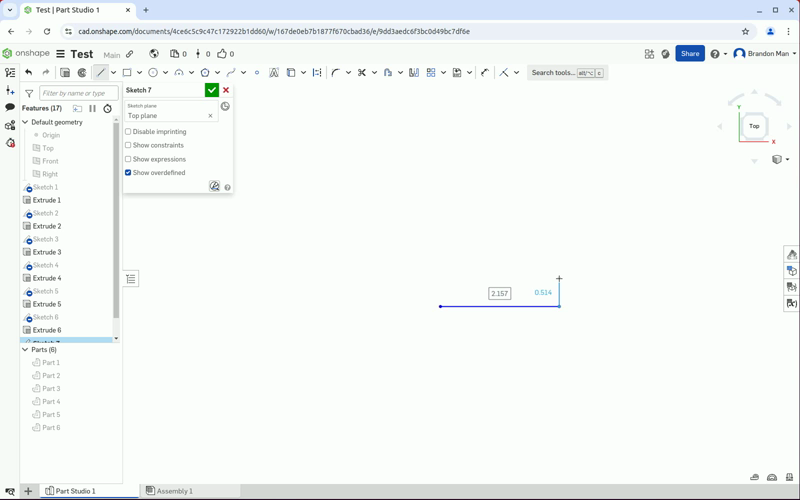
scroll(-6)
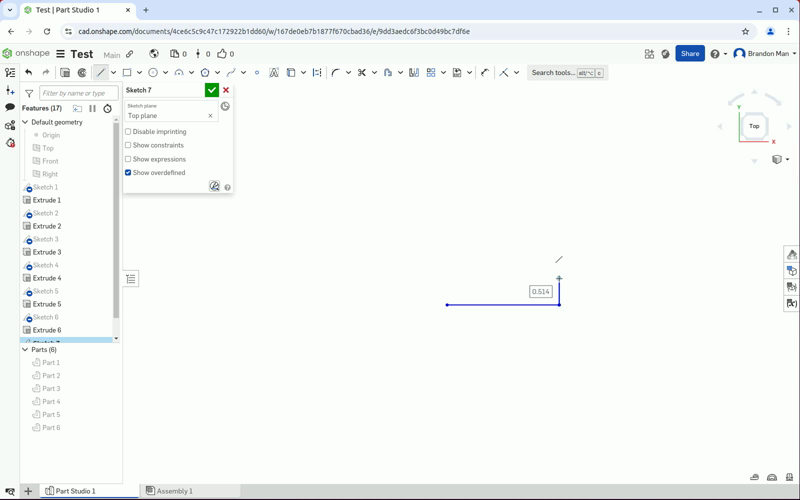
scroll(-6)
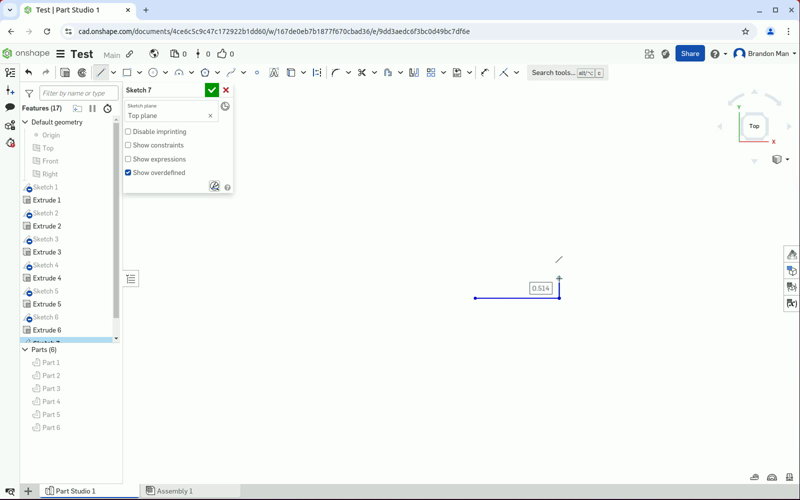
scroll(-6)
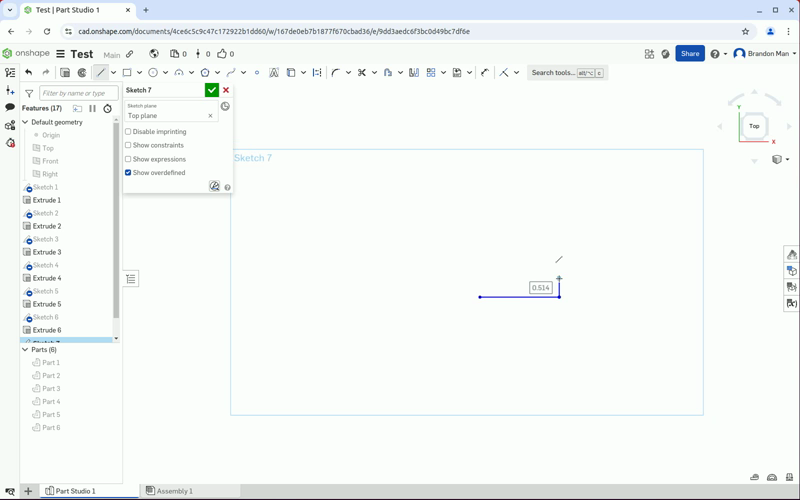
scroll(-6)
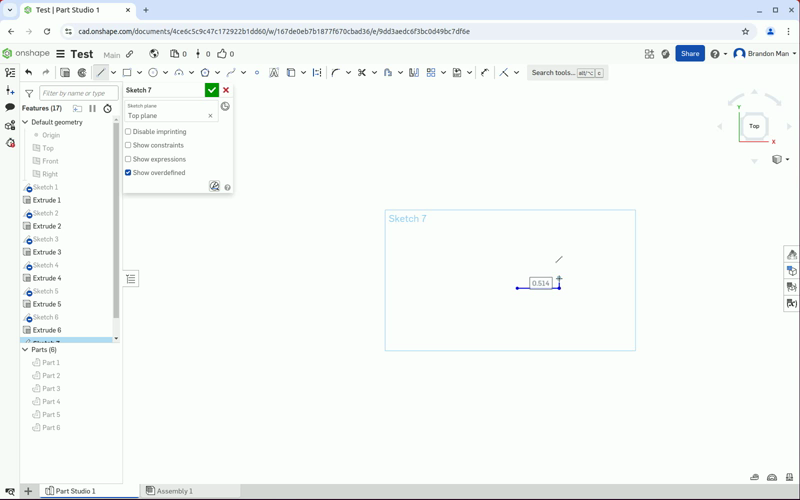
scroll(-6)
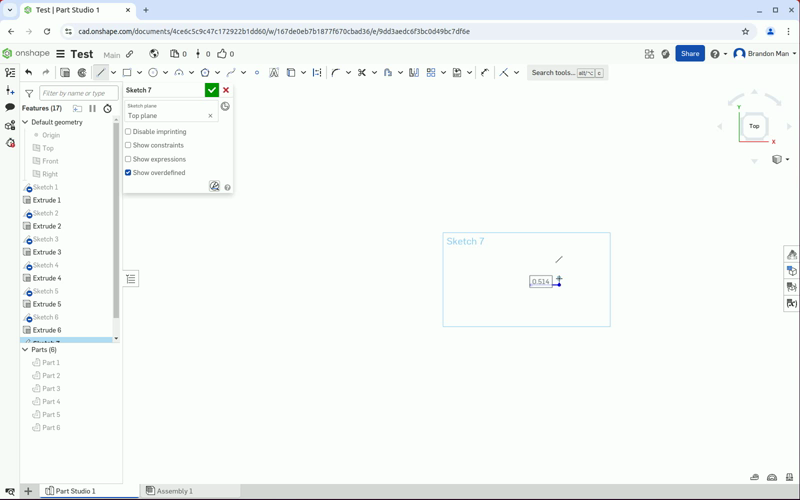
scroll(-6)
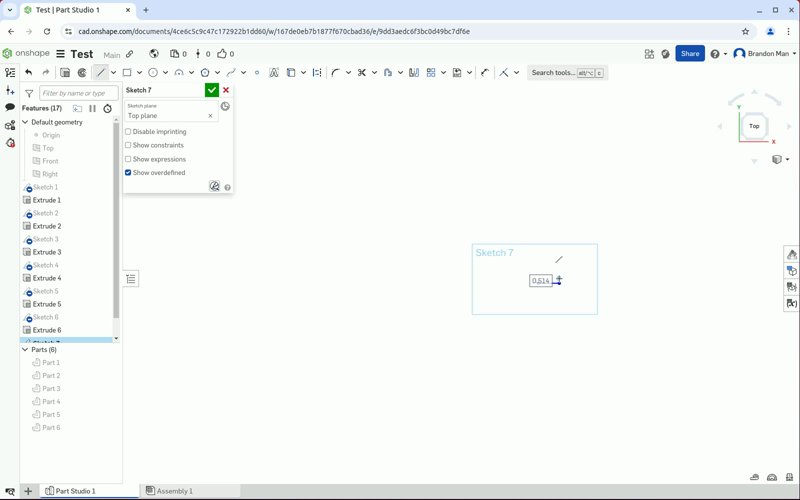
scroll(-6)
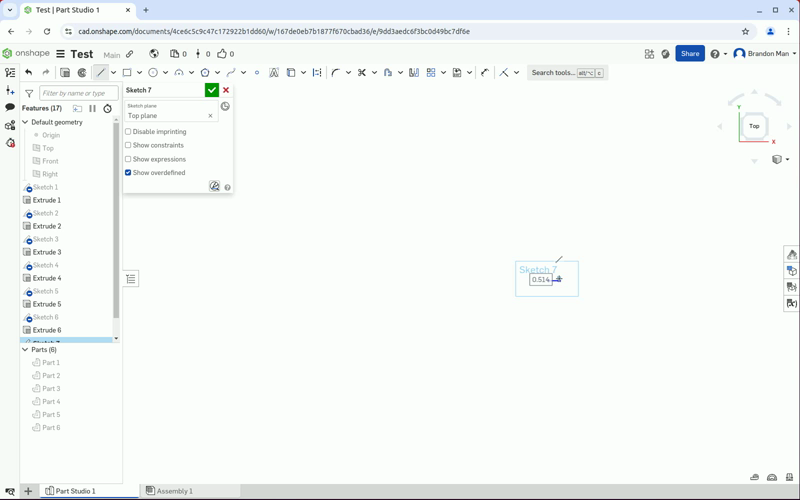
key_up(shift)
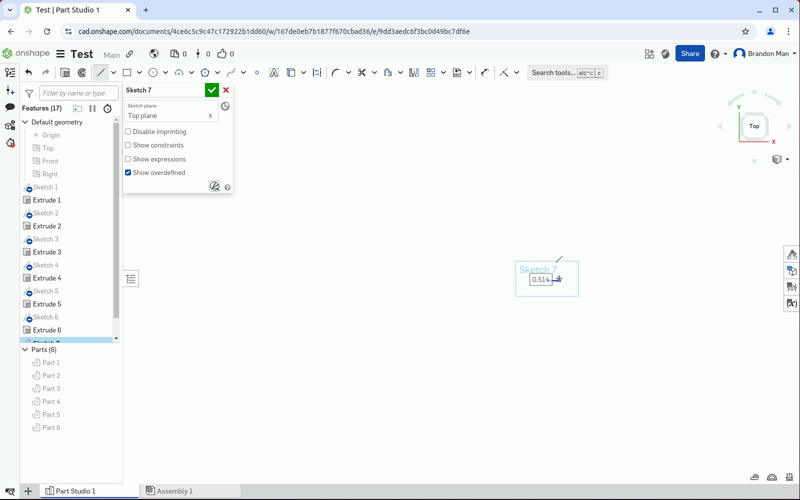
key_down(shift)
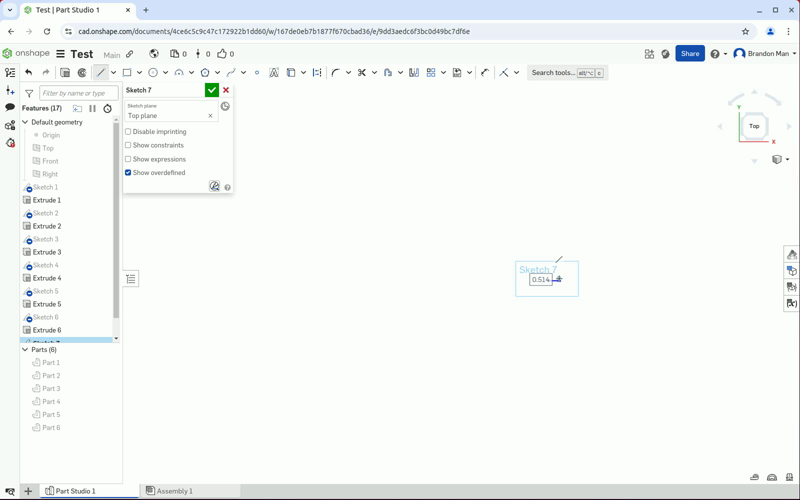
mouse_move(589, 278)
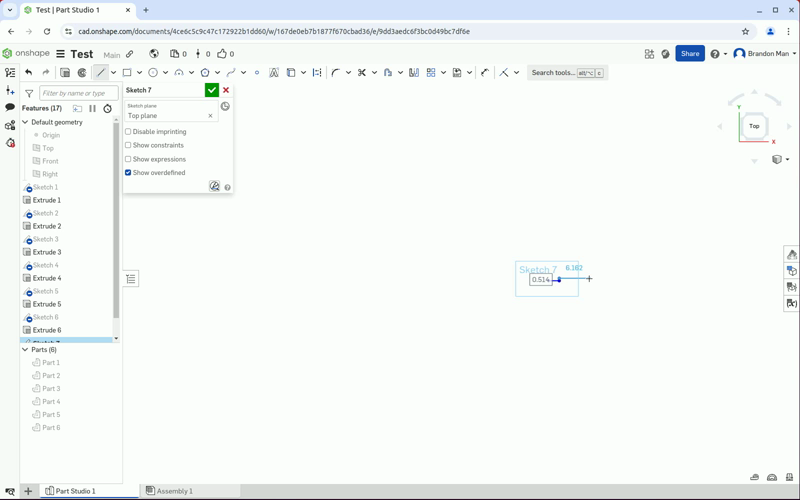
mouse_move(548, 278)
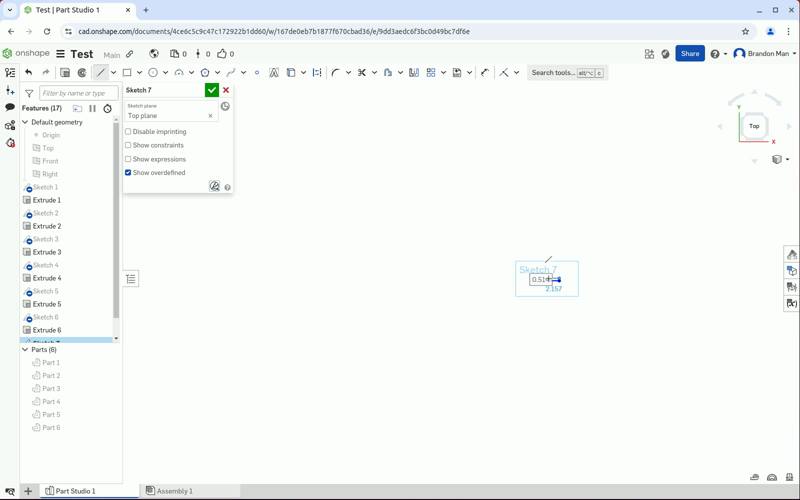
scroll(6)
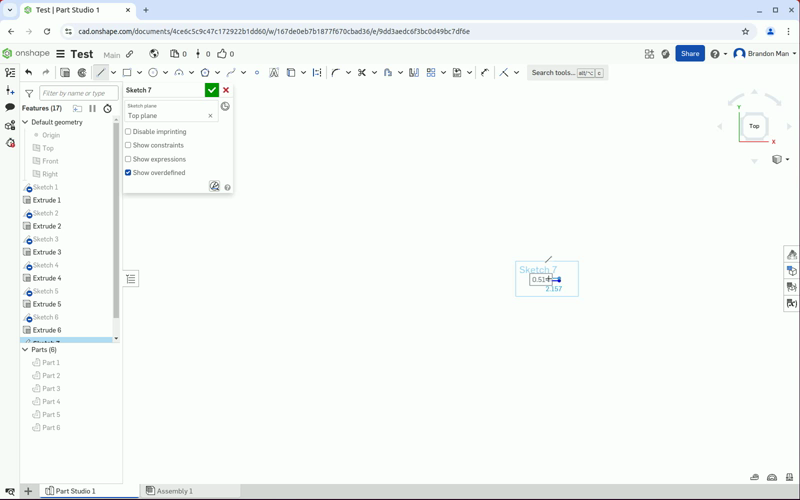
scroll(6)
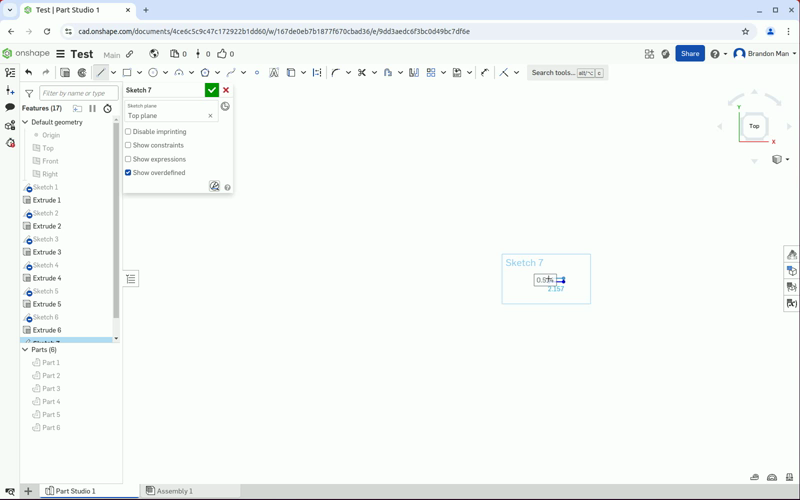
scroll(6)
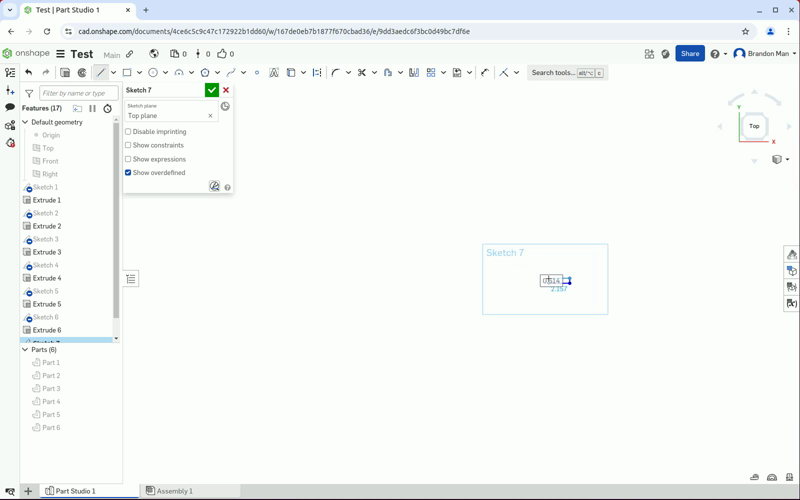
scroll(6)
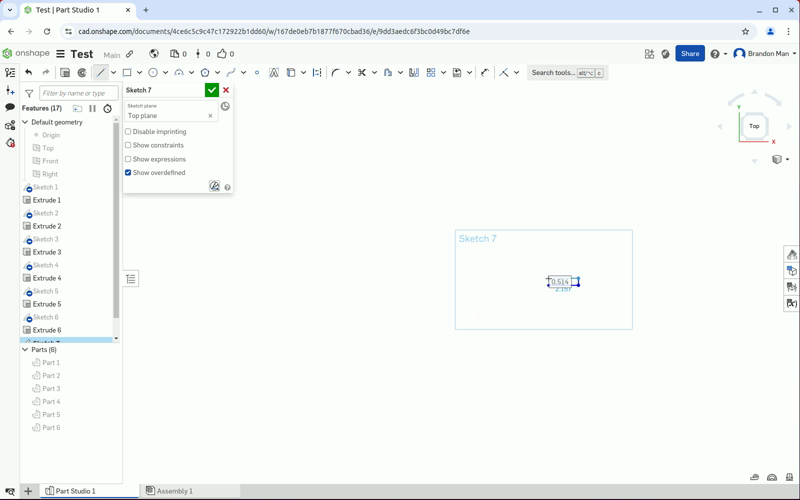
scroll(6)
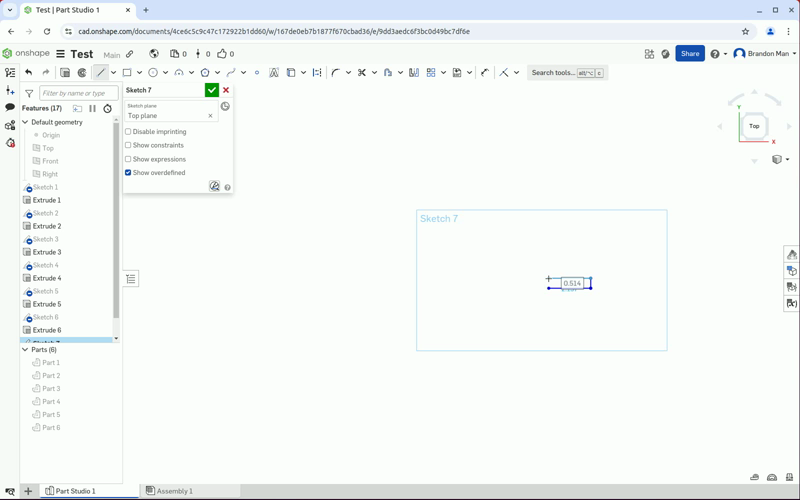
scroll(6)
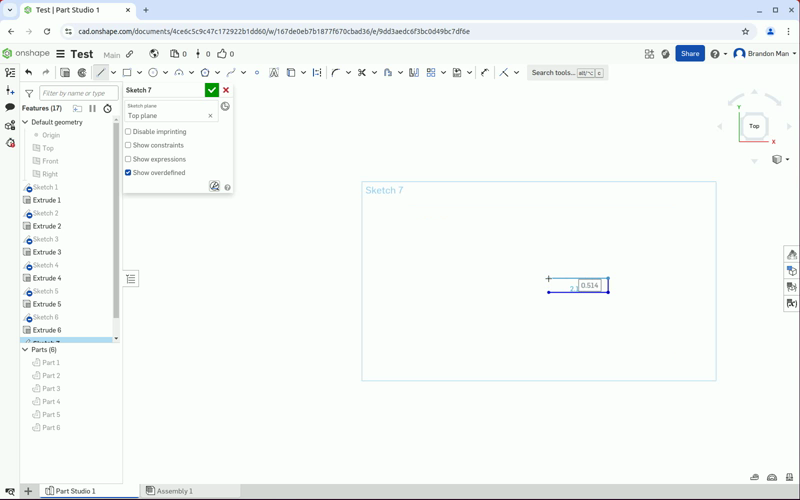
scroll(6)
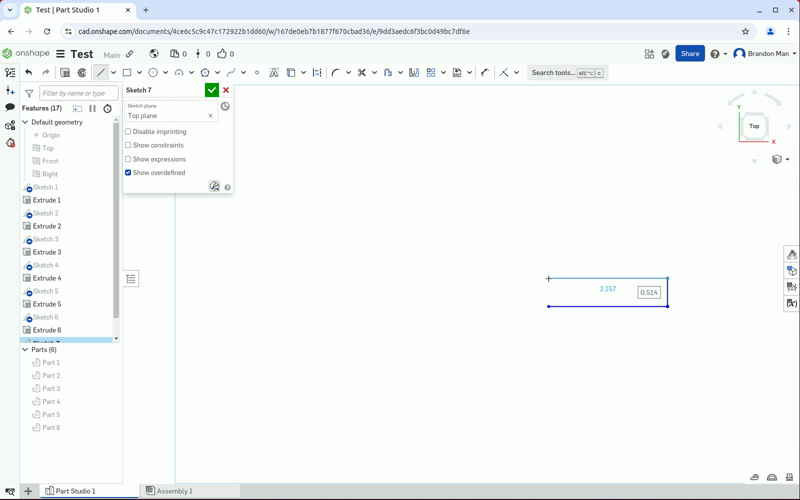
click(548, 278)
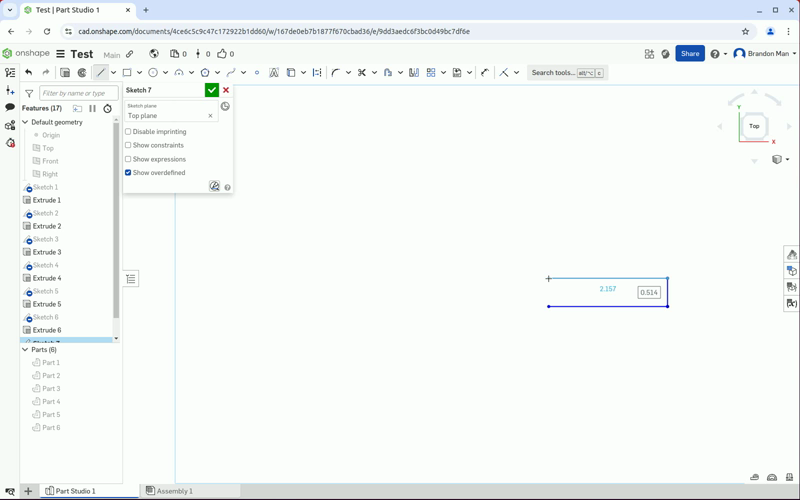
scroll(-6)
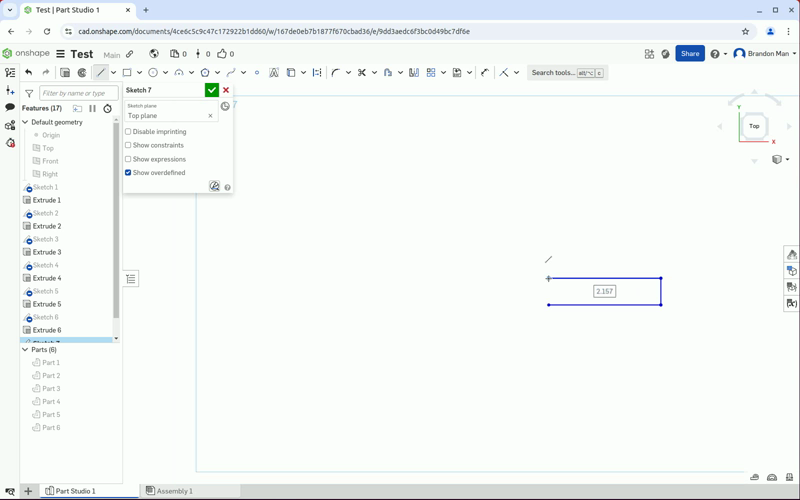
scroll(-6)
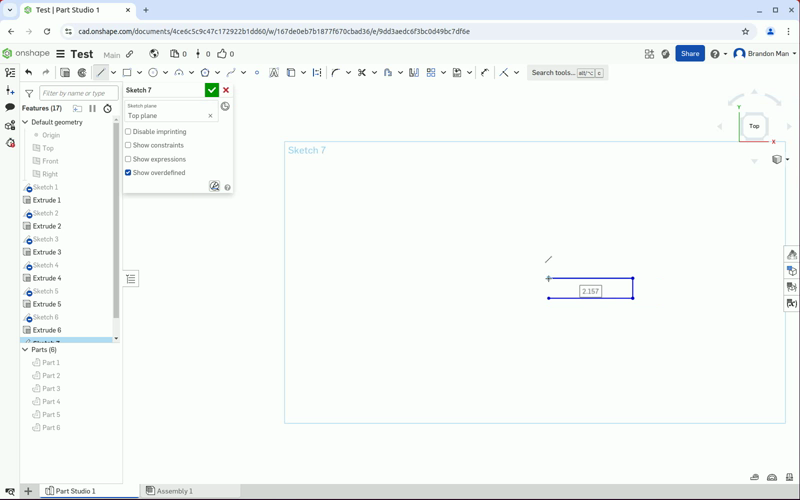
scroll(-6)
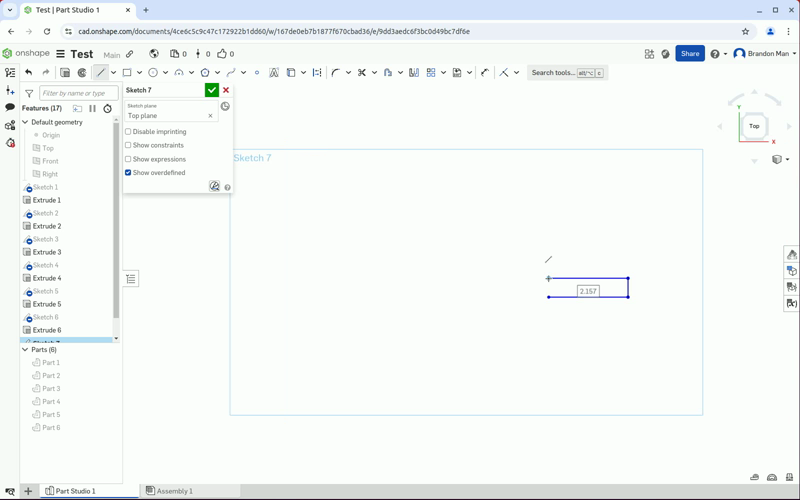
scroll(-6)
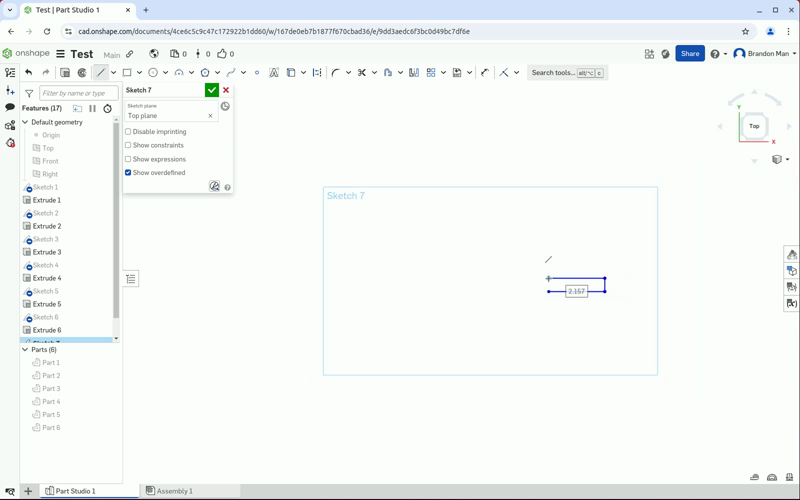
scroll(-6)
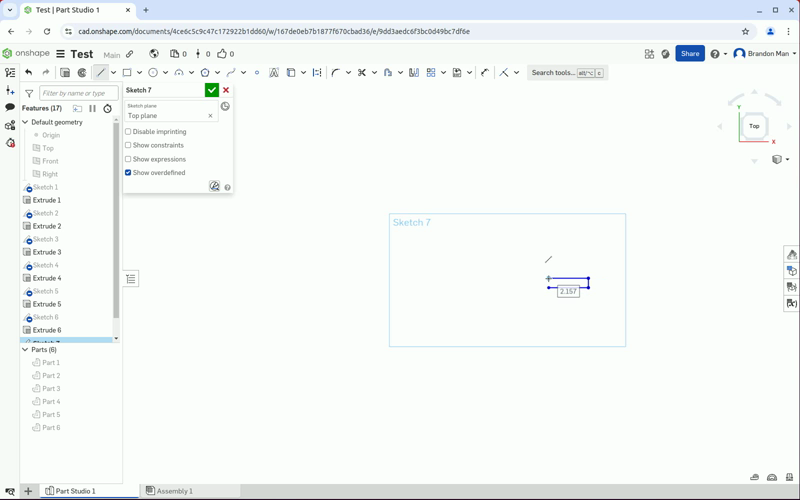
scroll(-6)
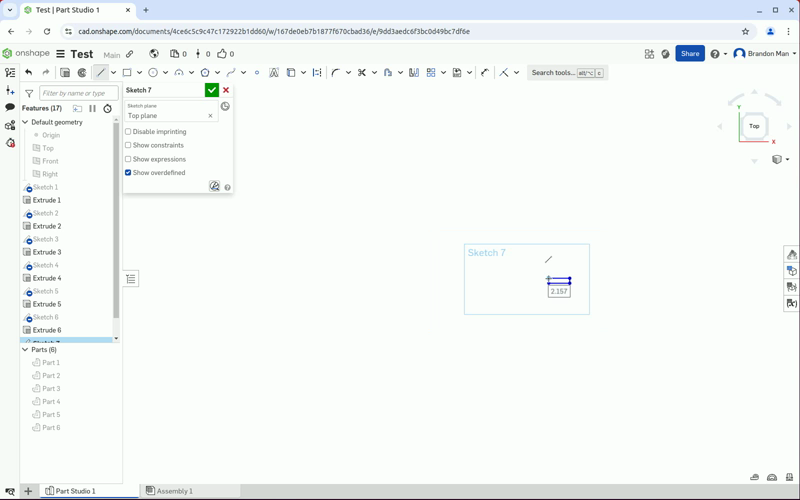
scroll(-6)
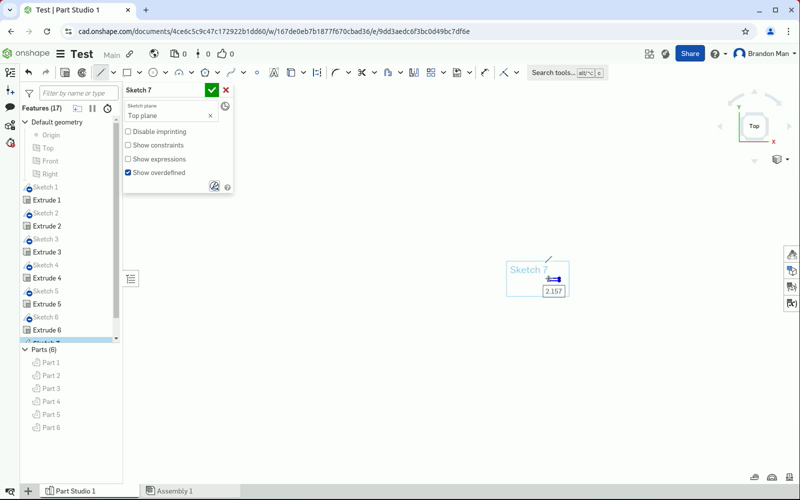
key_up(shift)
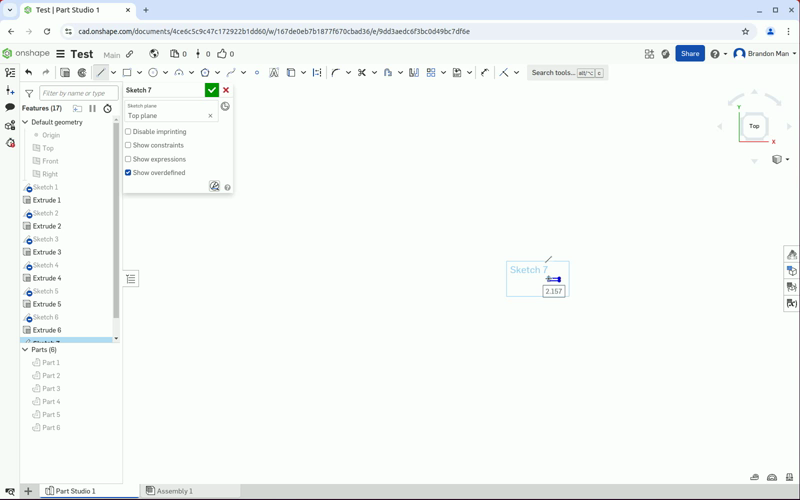
mouse_move(578, 278)
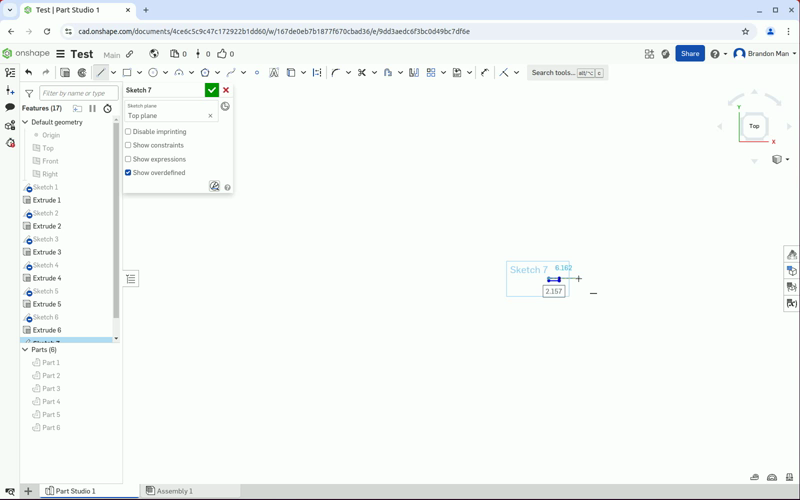
key_down(shift)
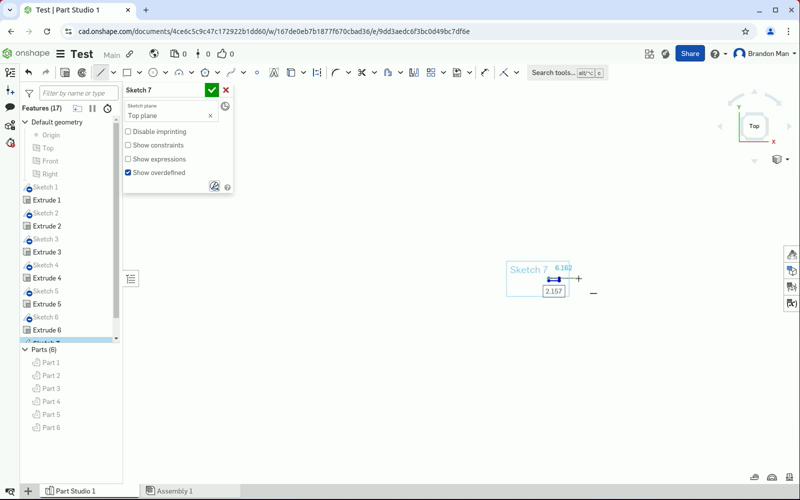
mouse_move(548, 280)
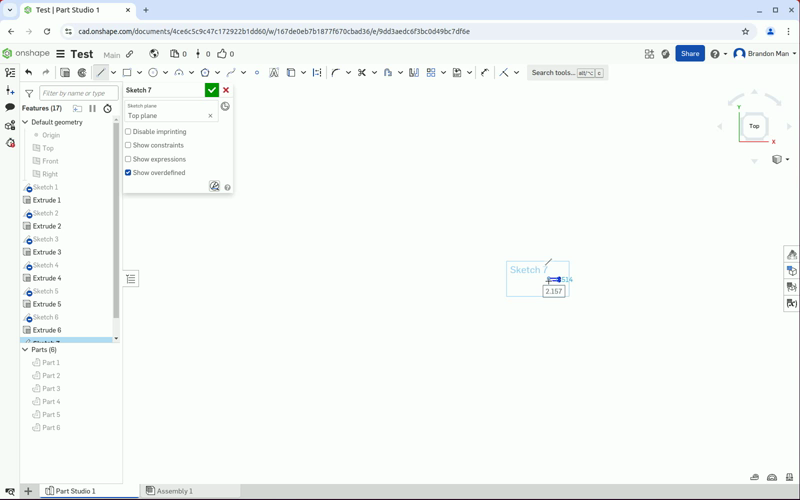
scroll(6)
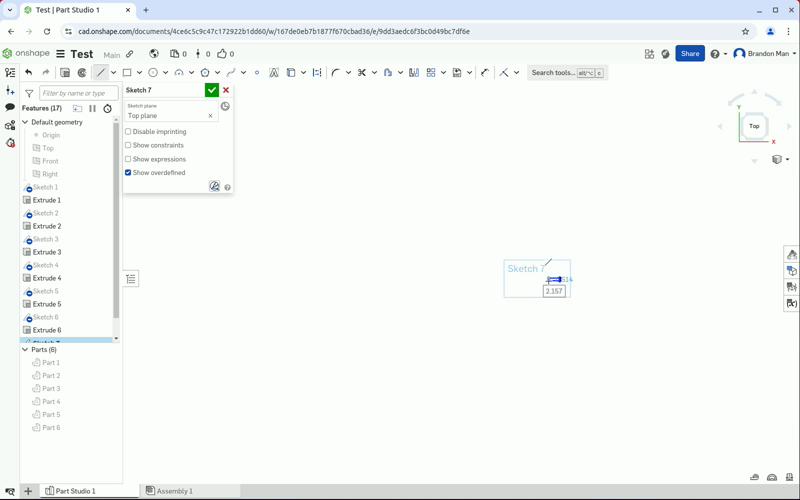
scroll(6)
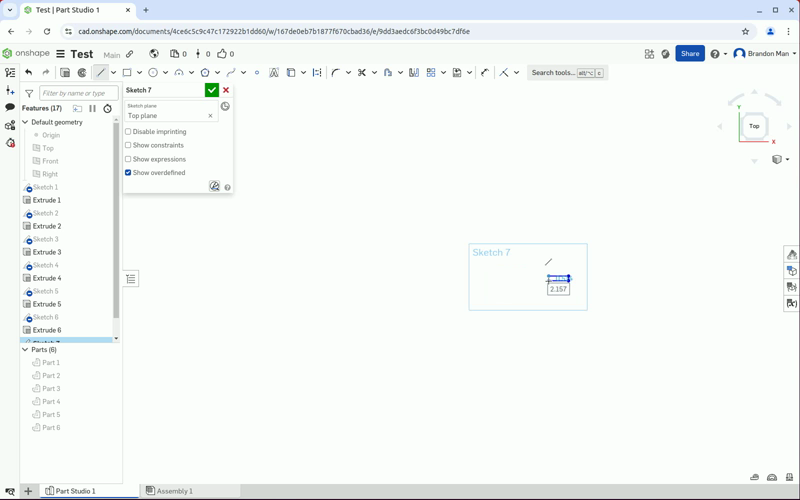
scroll(6)
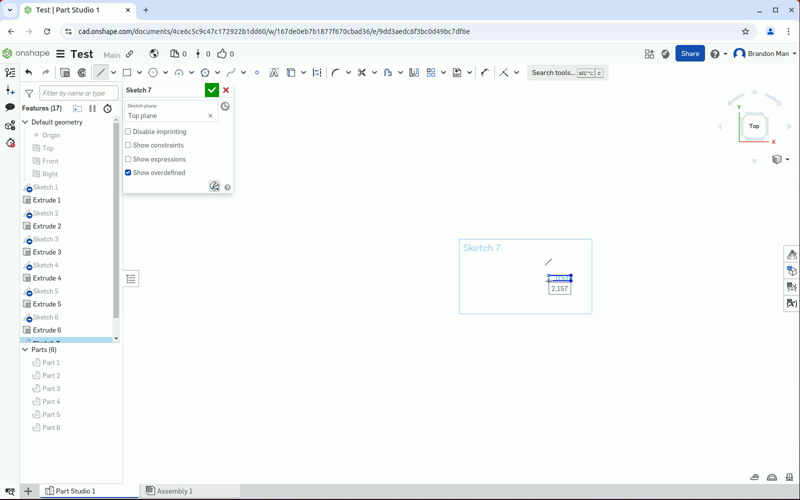
scroll(6)
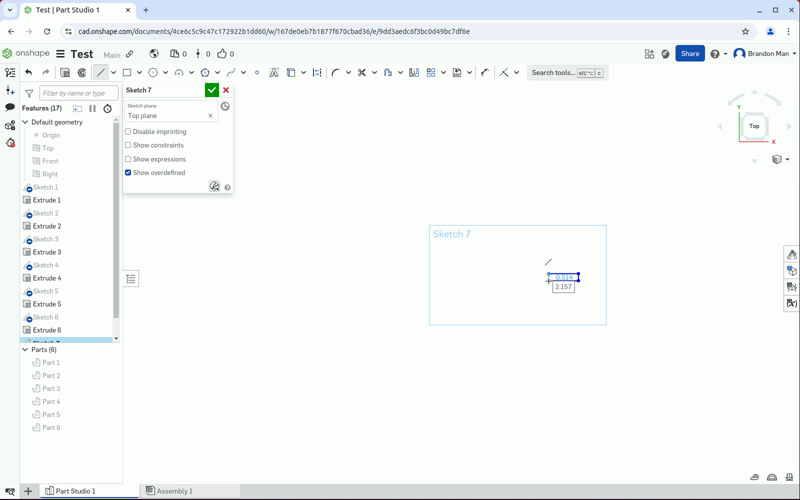
scroll(6)
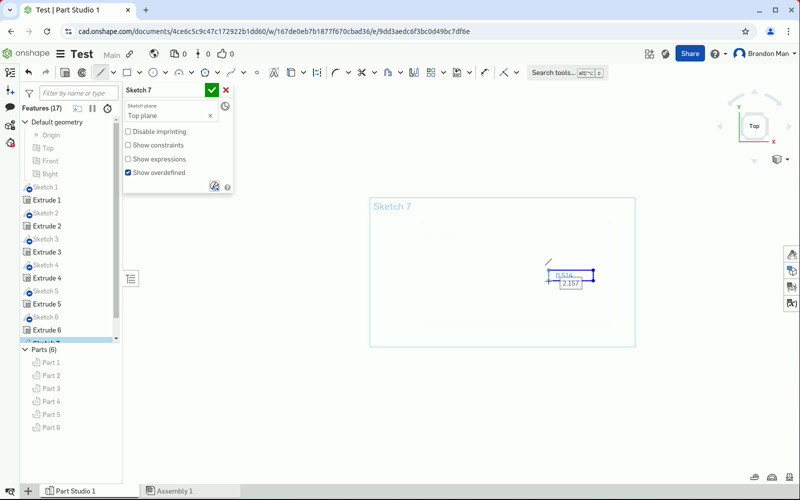
scroll(6)
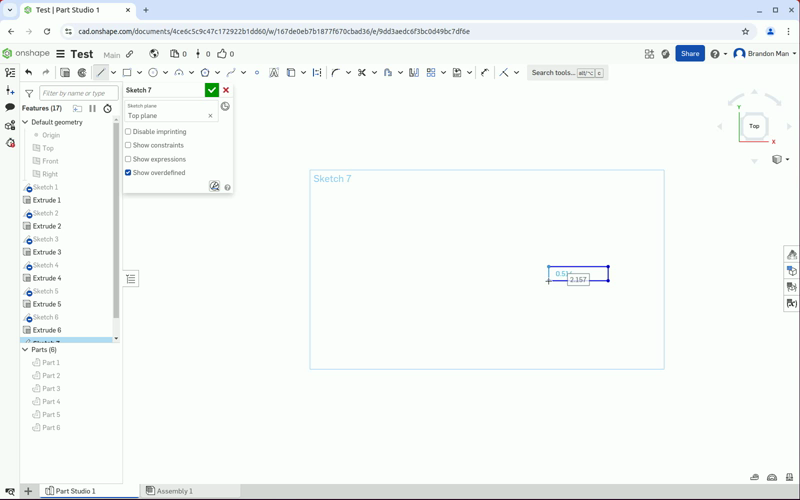
scroll(6)
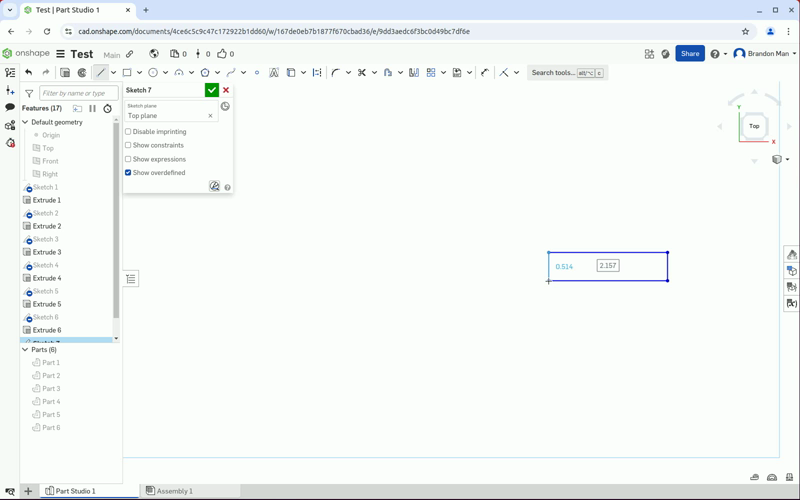
key_up(shift)
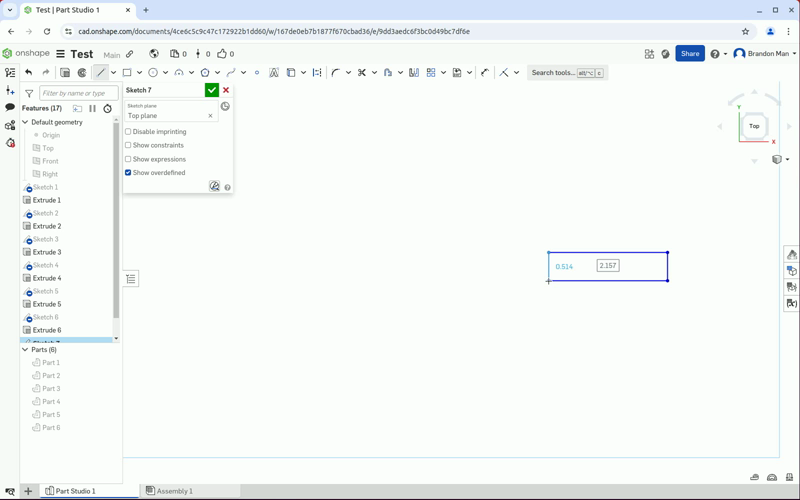
click(548, 280)
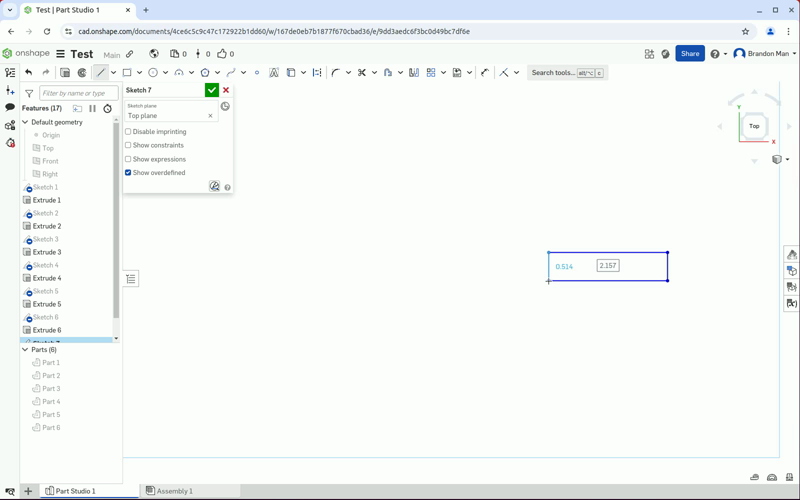
scroll(-6)
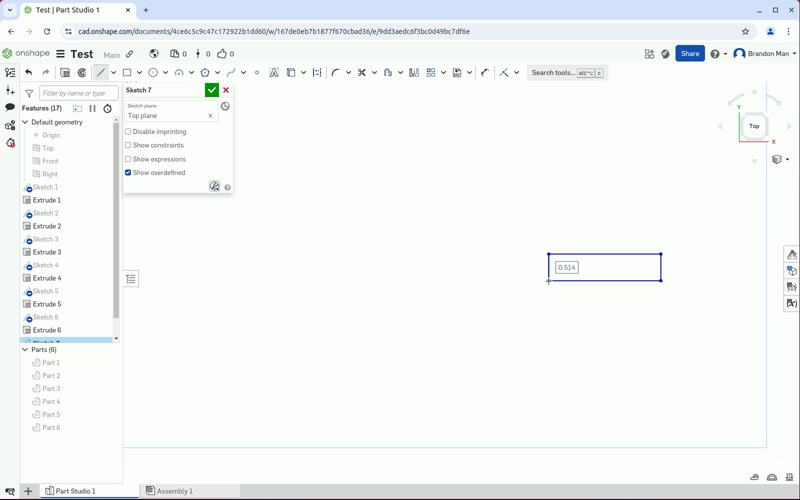
scroll(-6)
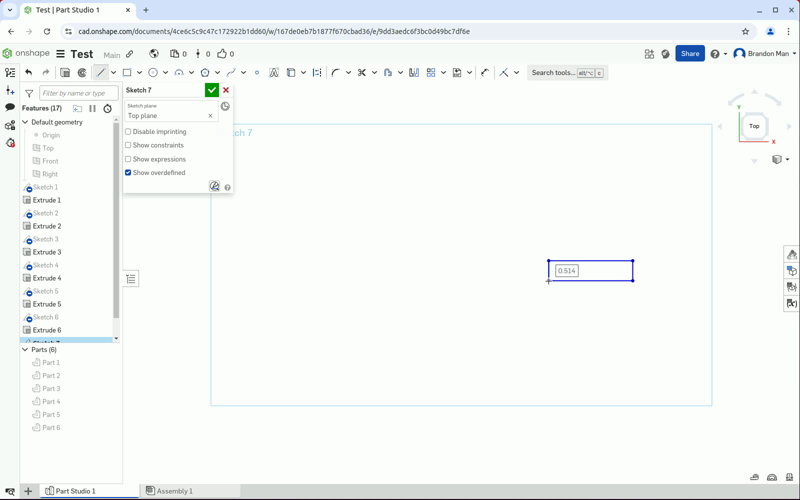
scroll(-6)
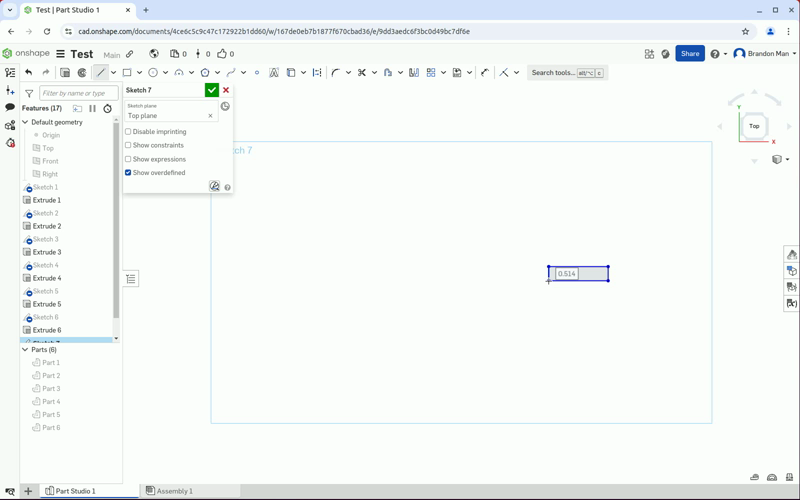
scroll(-6)
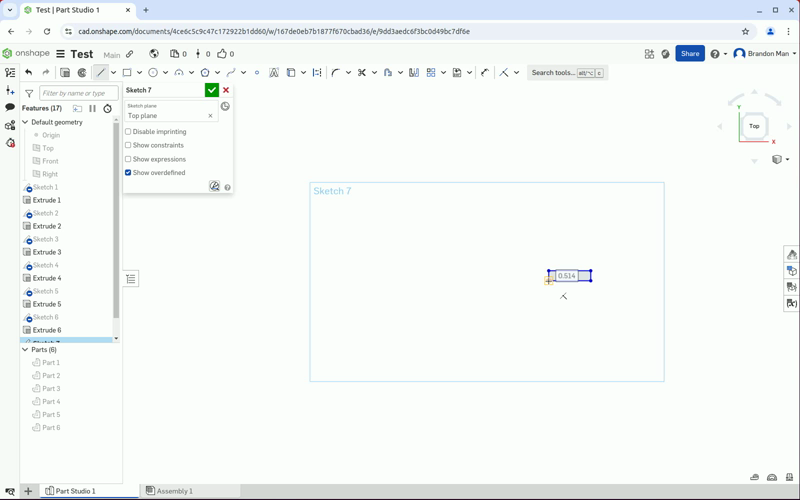
scroll(-6)
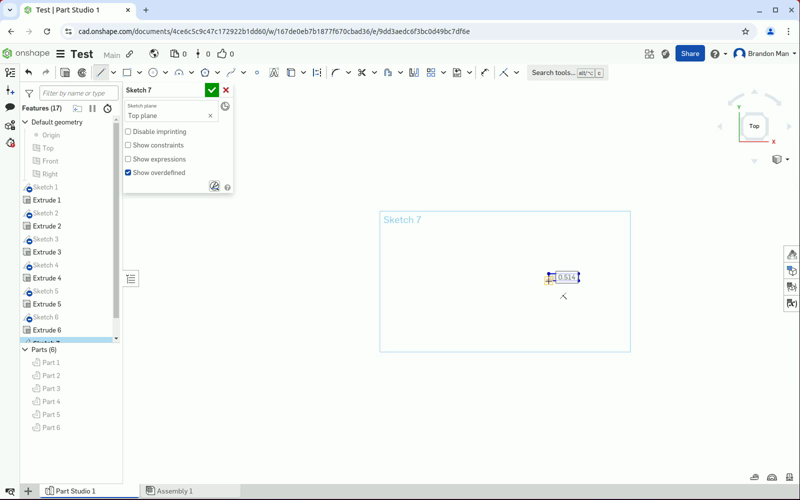
scroll(-6)
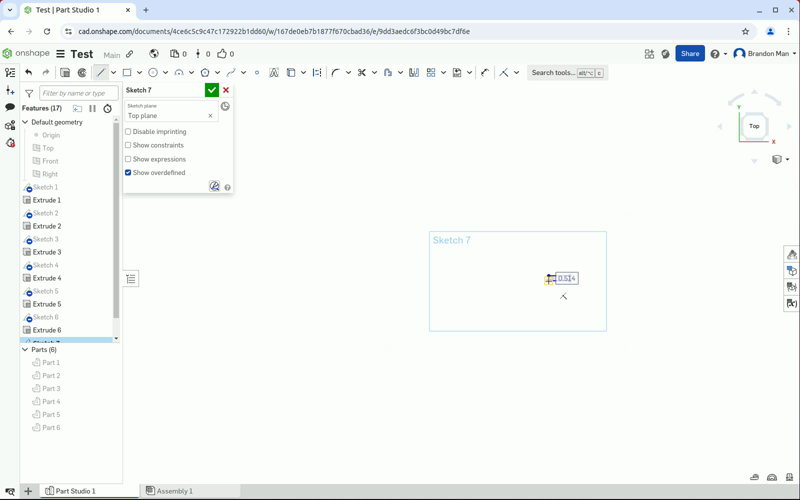
scroll(-6)
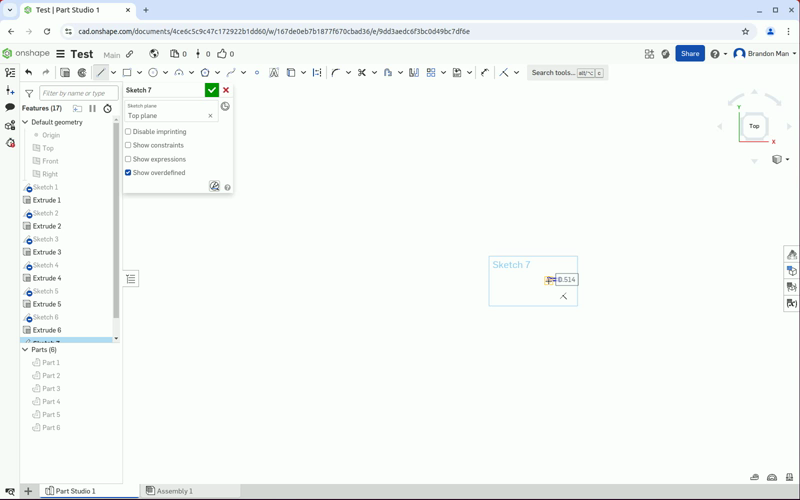
key(esc)
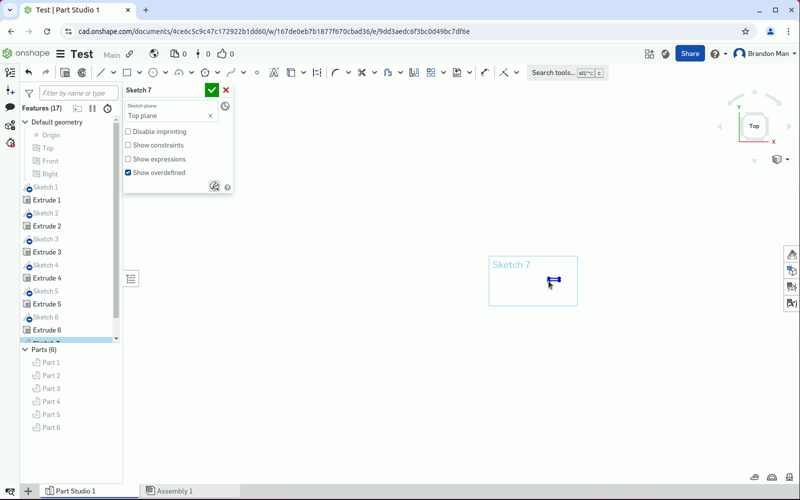
mouse_move(554, 279)
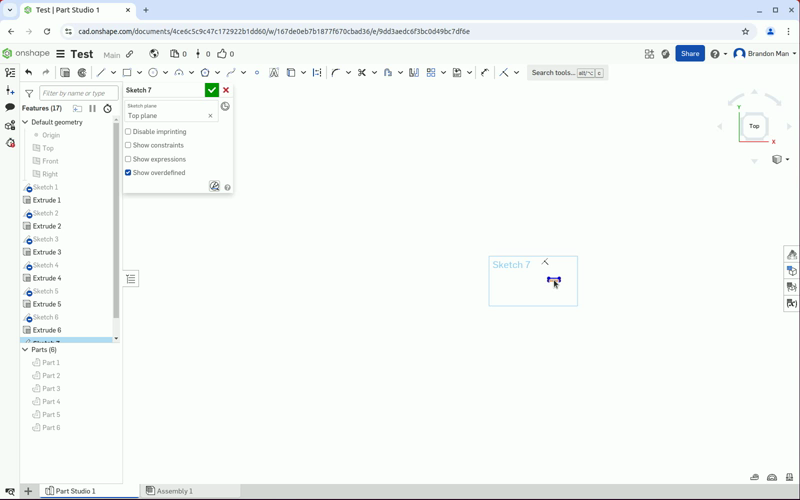
scroll(6)
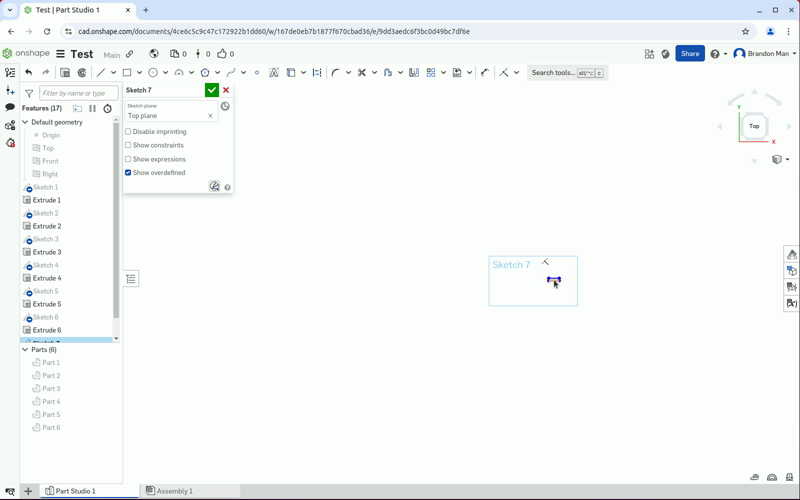
scroll(6)
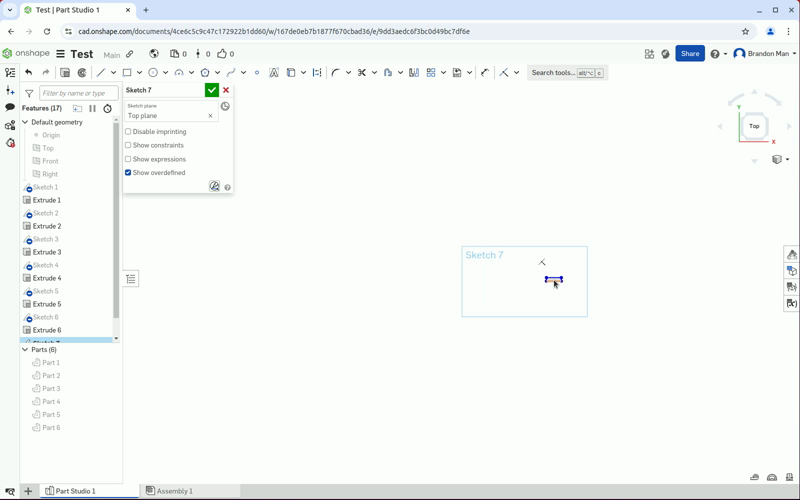
scroll(6)
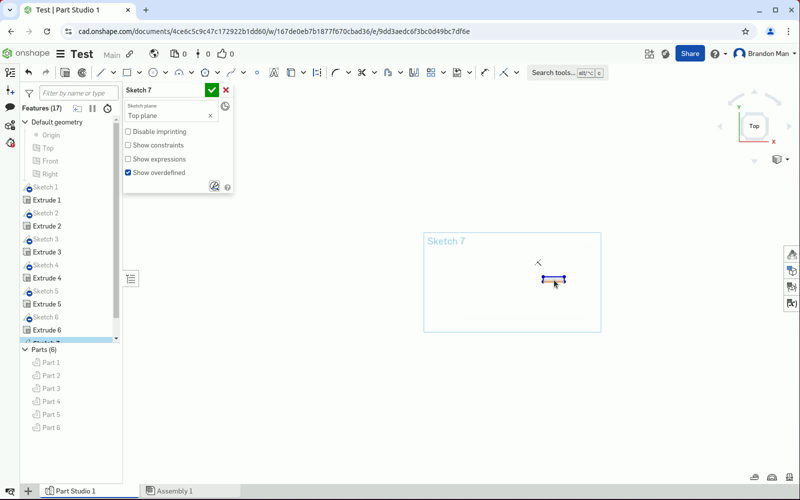
scroll(6)
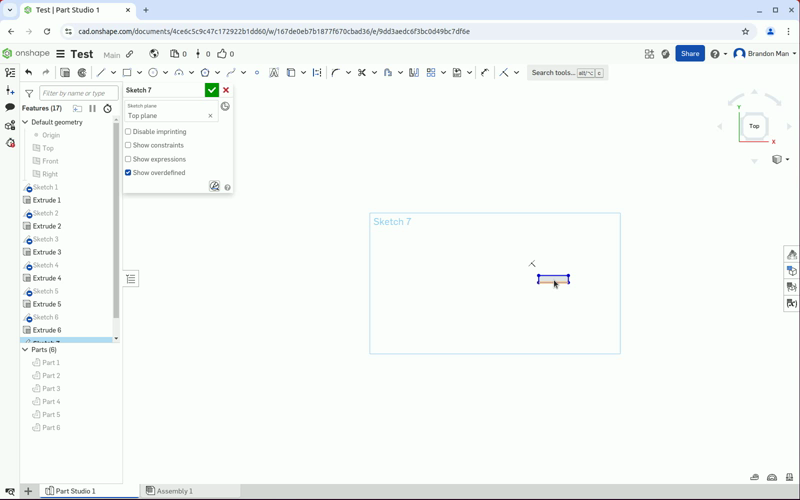
scroll(6)
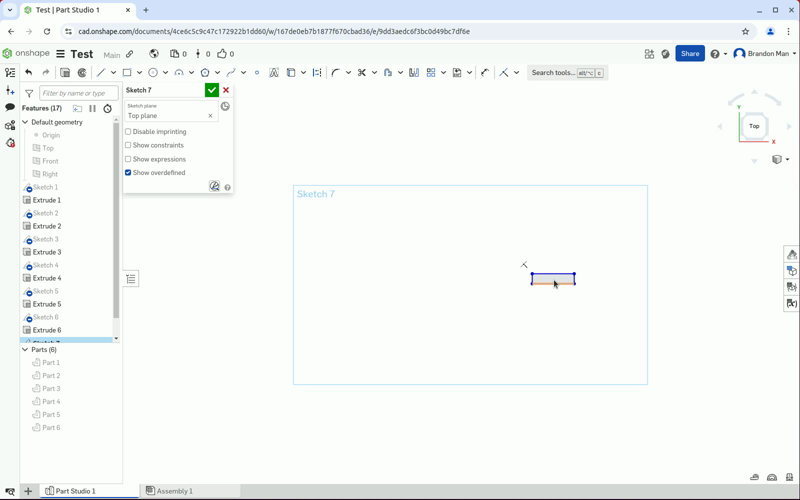
scroll(6)
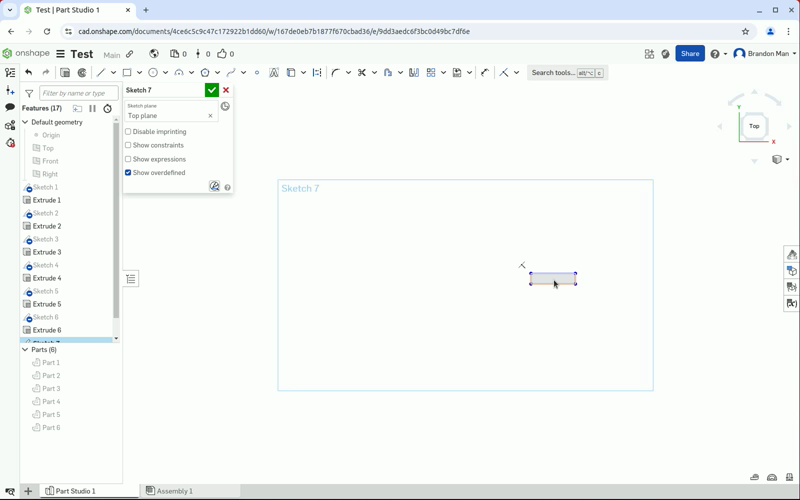
scroll(6)
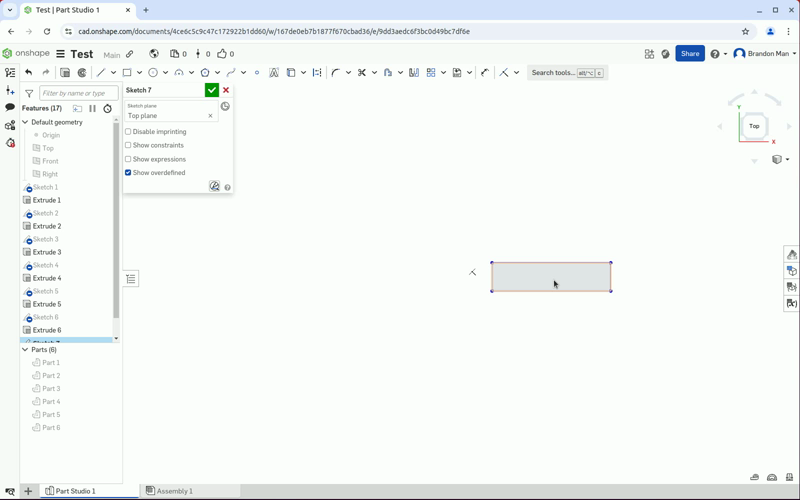
click(554, 279)
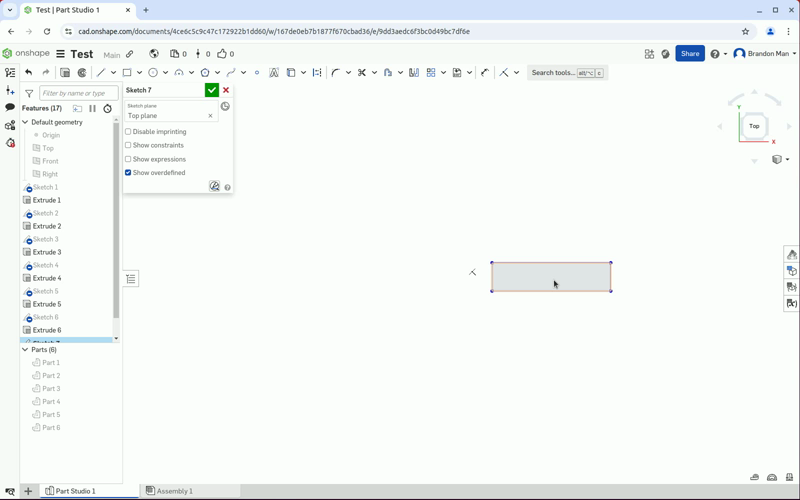
scroll(-6)
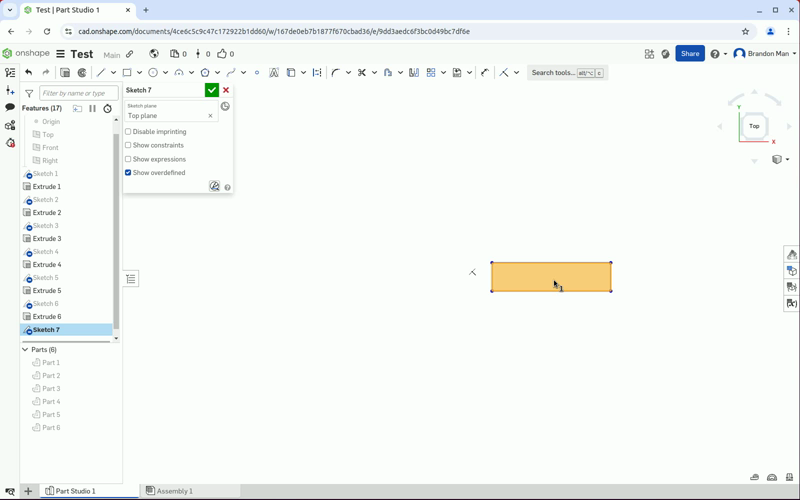
scroll(-6)
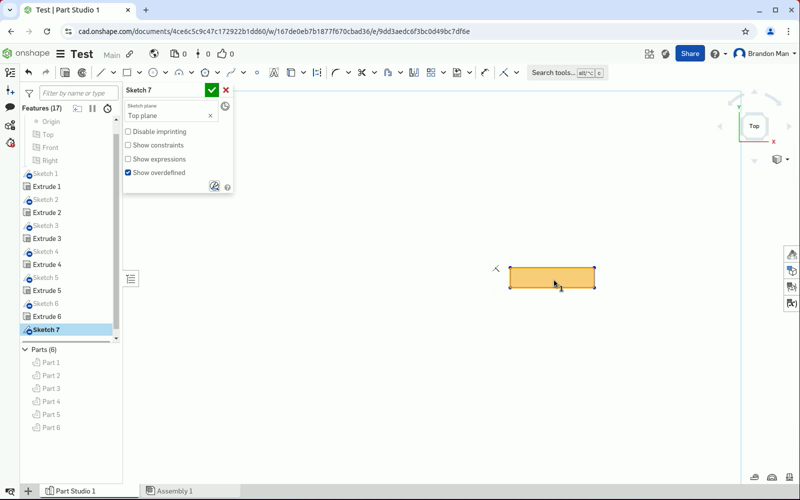
scroll(-6)
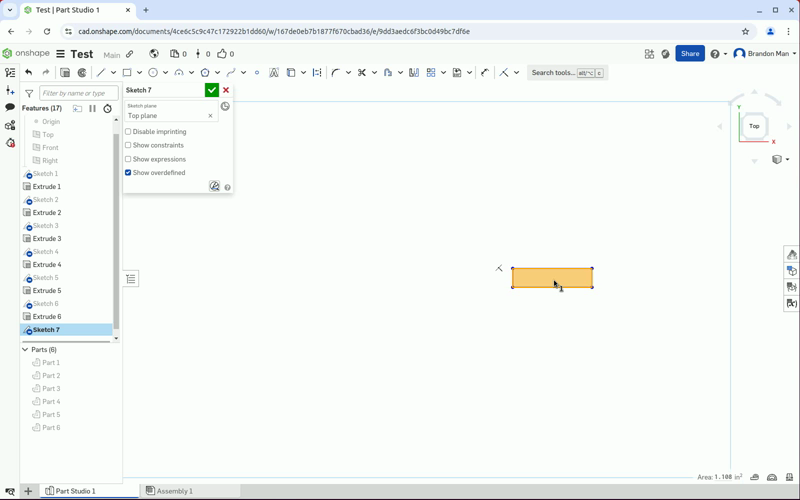
scroll(-6)
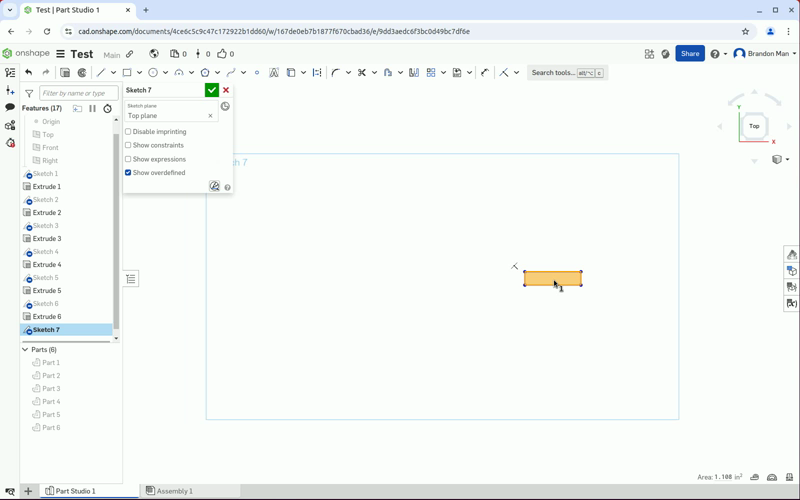
scroll(-6)
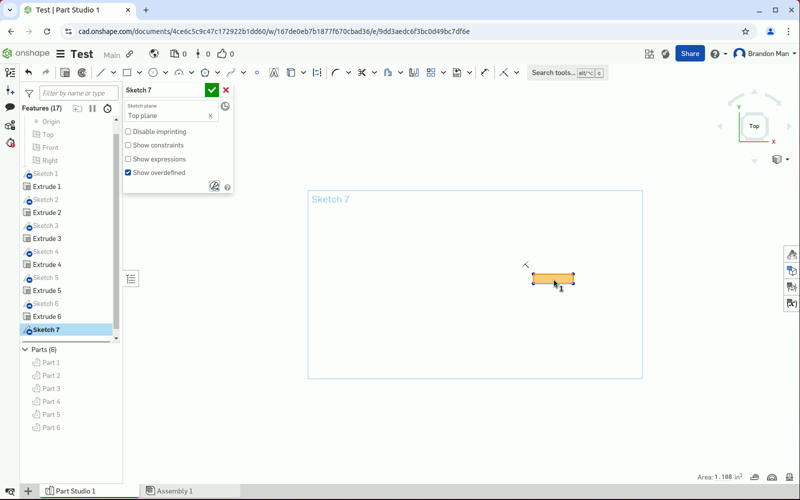
scroll(-6)
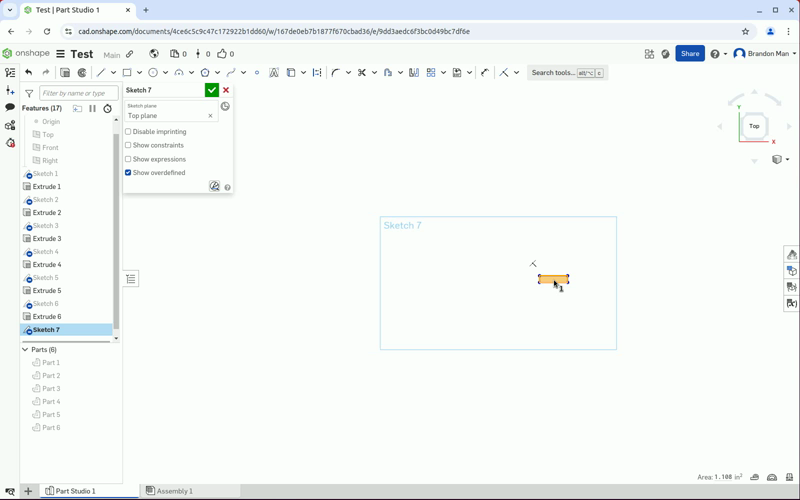
scroll(-6)
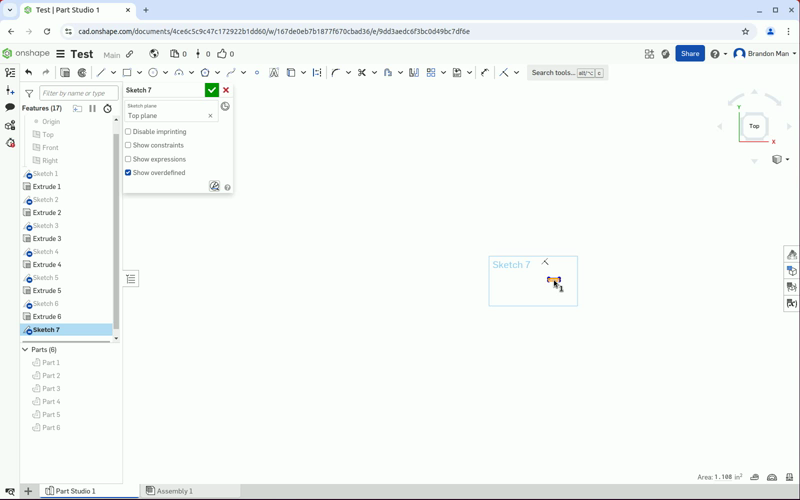
mouse_move(73, 352)
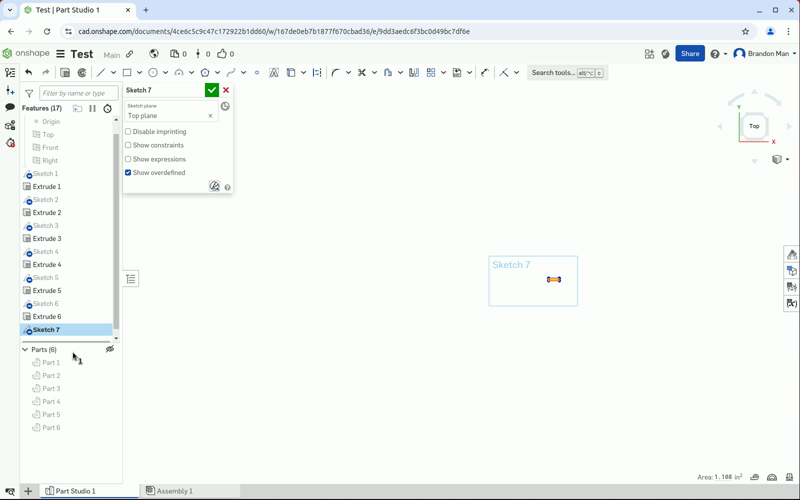
key(shift+y)
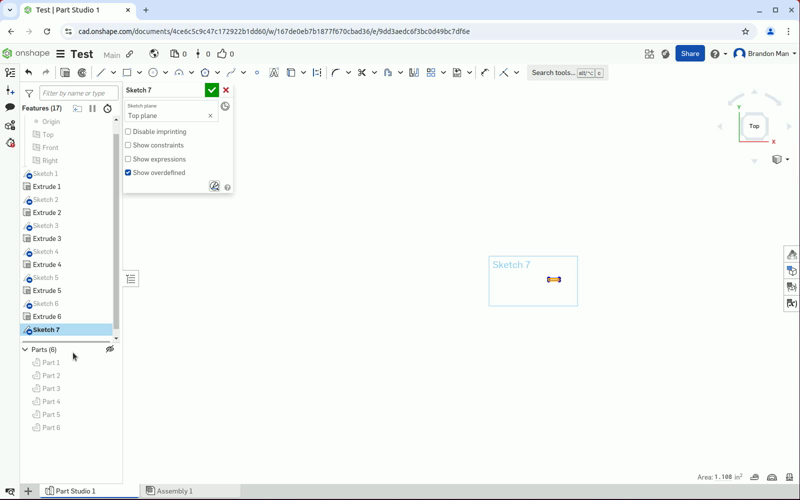
key(shift+e)
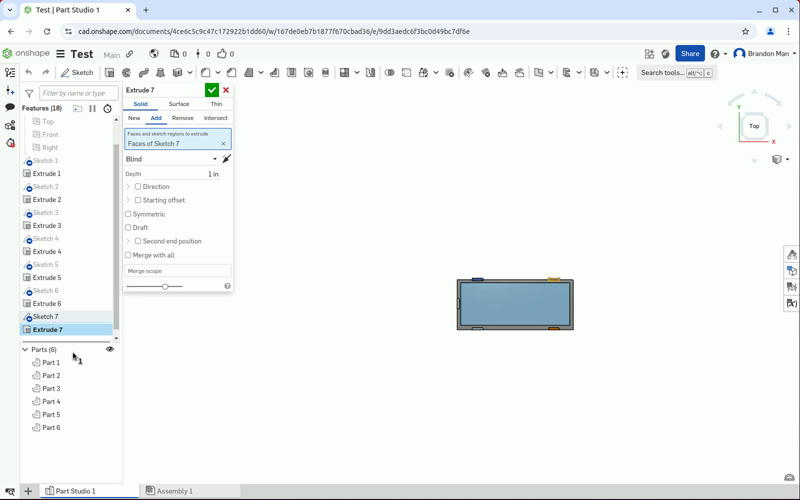
mouse_move(143, 106)
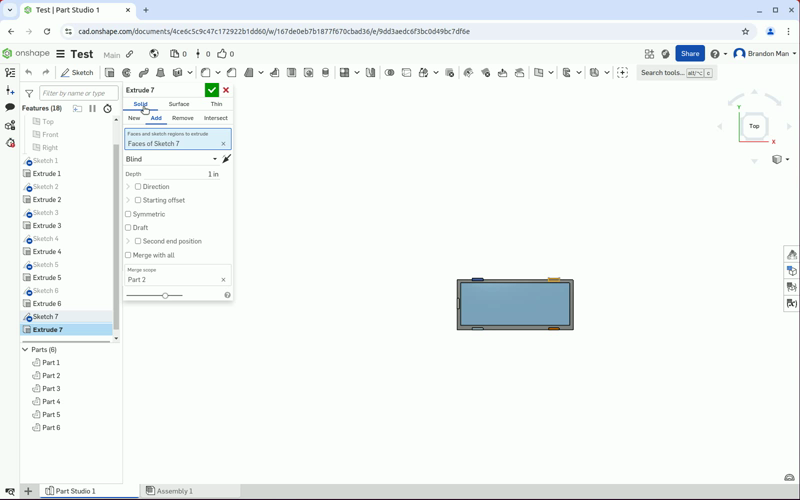
click(143, 106)
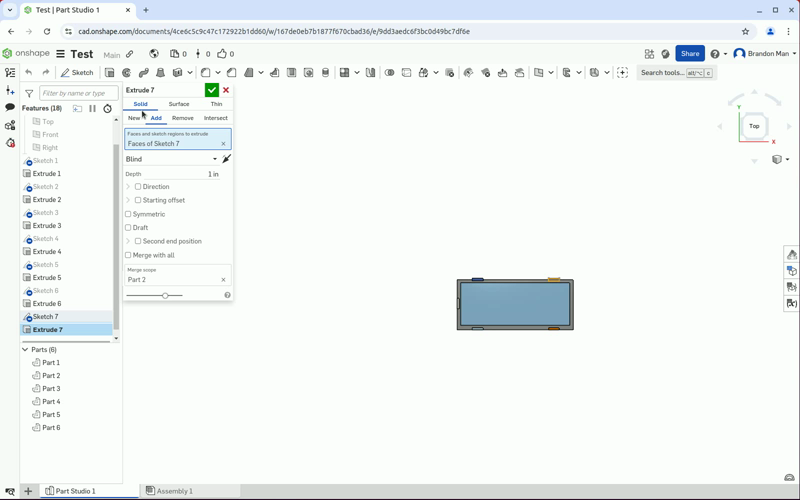
mouse_move(137, 120)
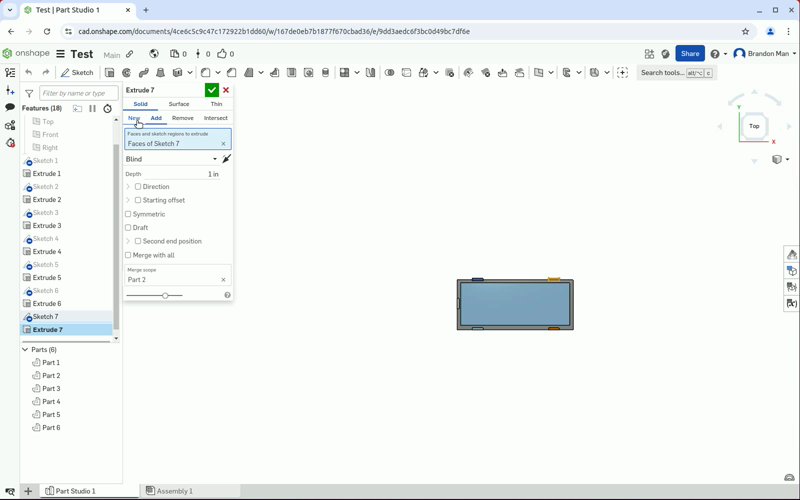
click(137, 120)
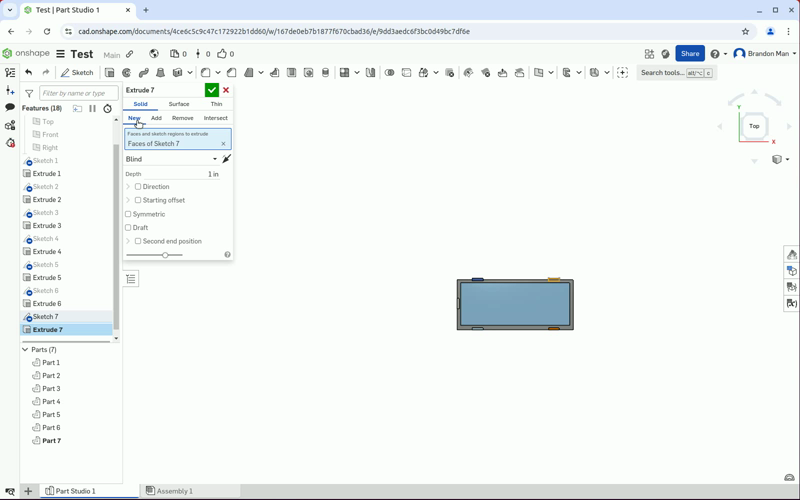
key(tab, 4)
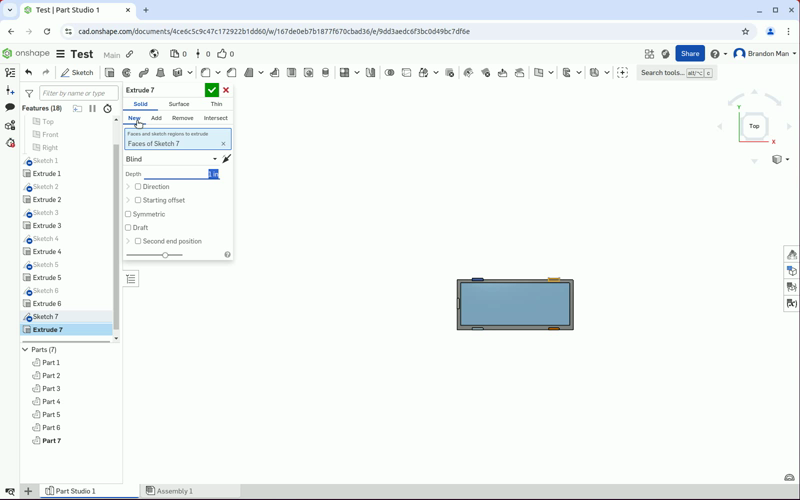
text(4.574)
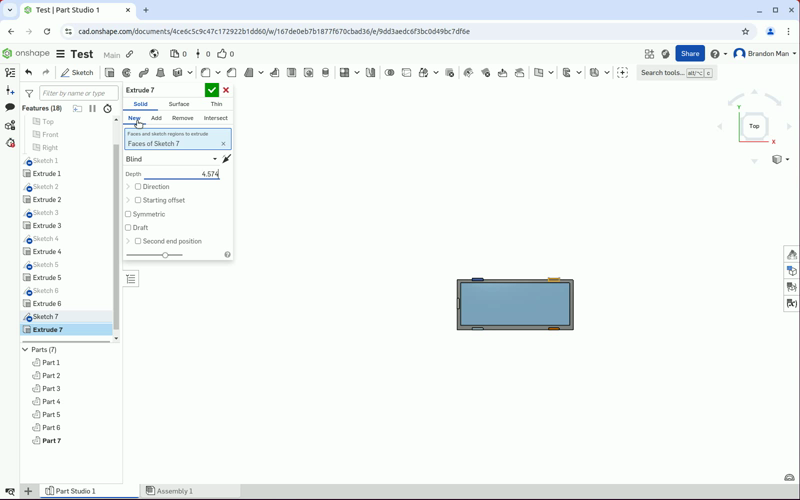
key(enter)
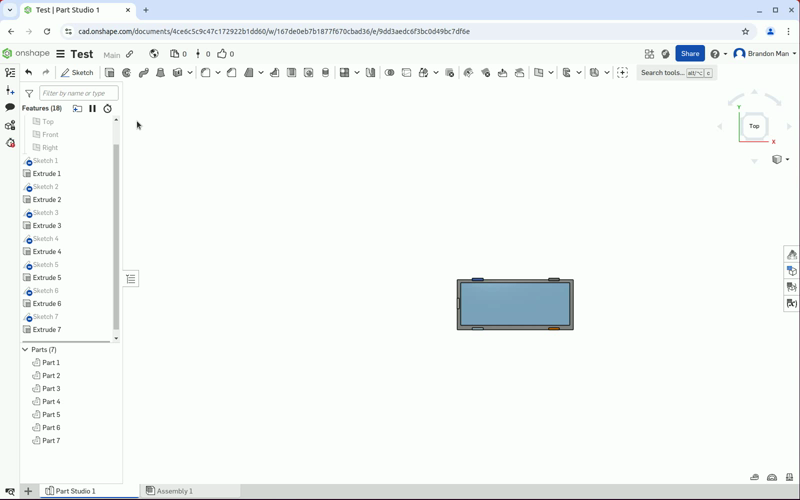
key(shift+h)
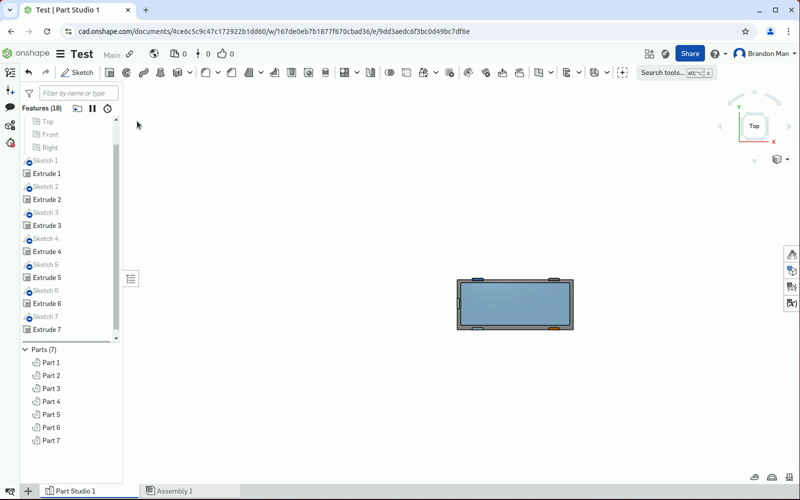
key(shift+h)
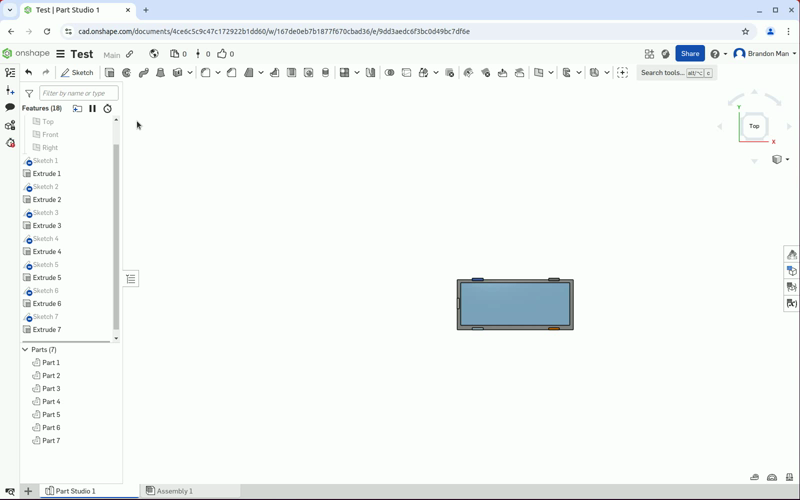
mouse_move(69, 163)
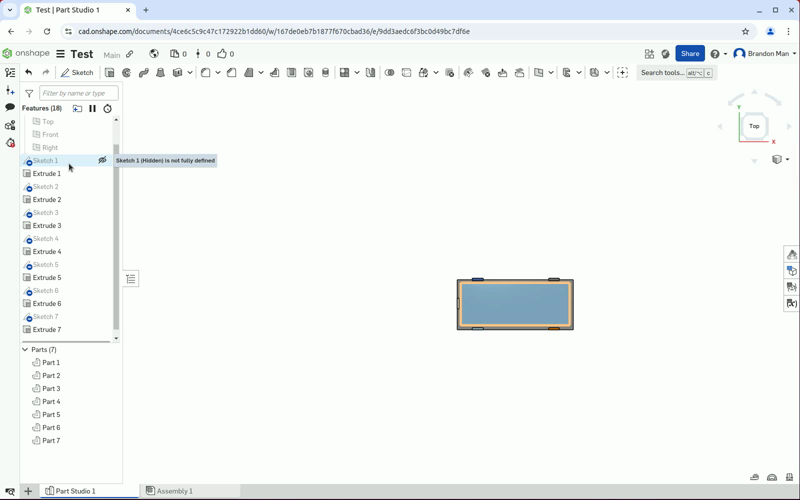
click(69, 163)
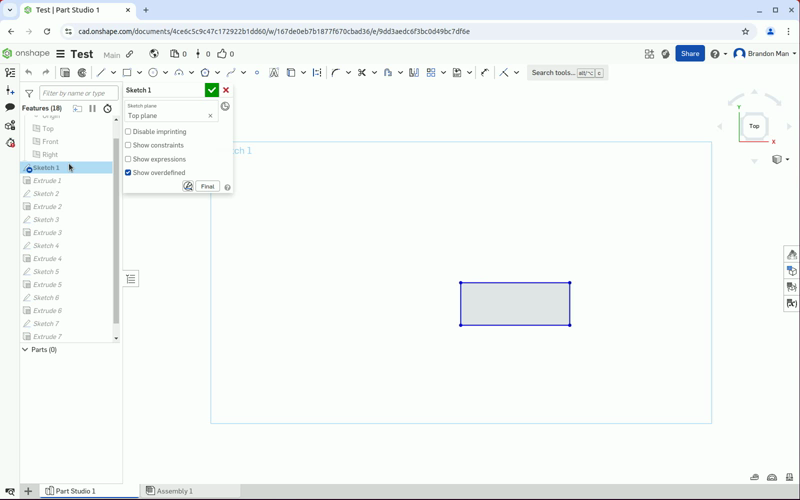
mouse_move(229, 92)
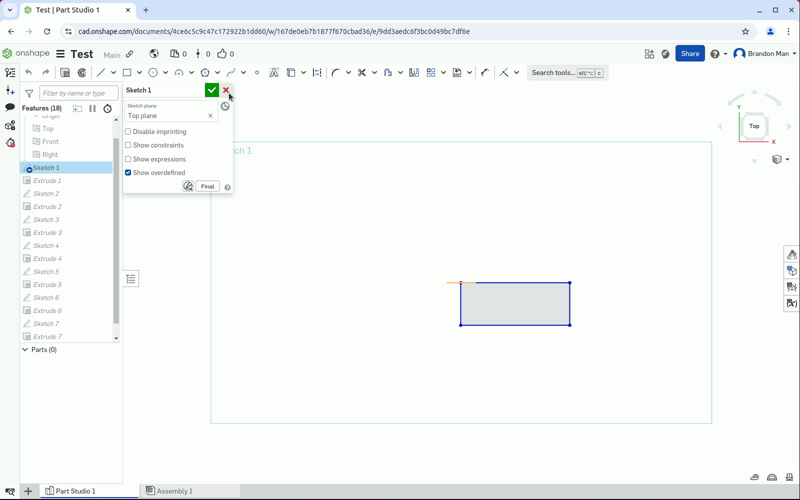
click(229, 92)
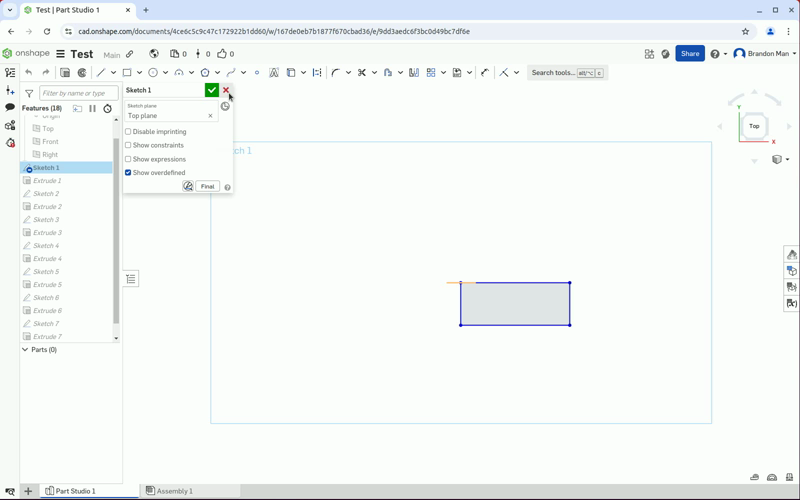
key(shift+s)
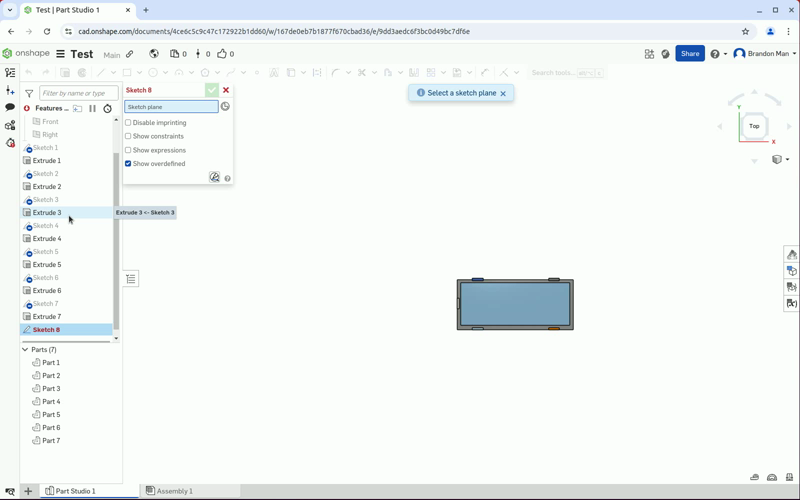
scroll(3)
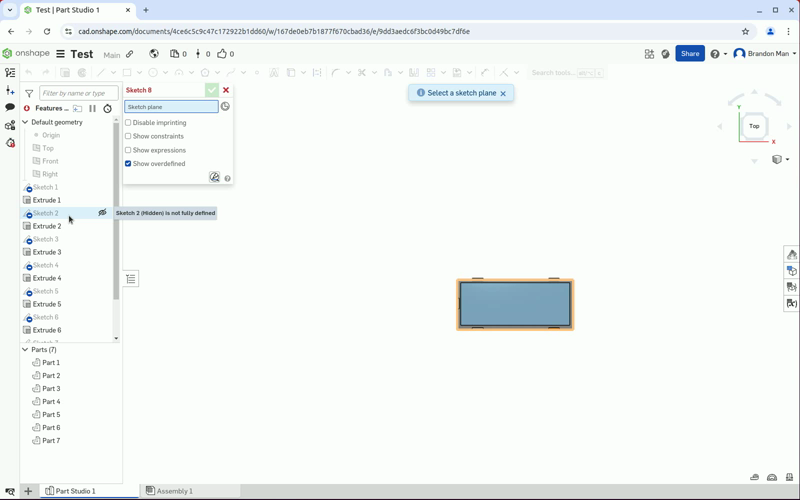
mouse_move(69, 150)
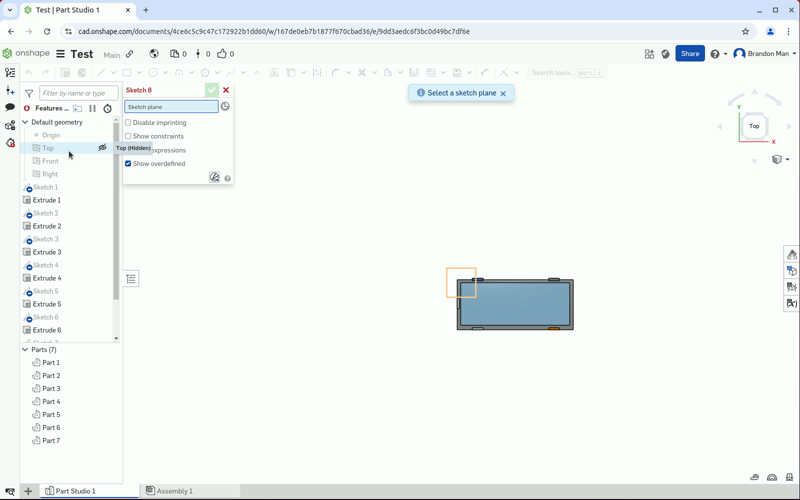
click(69, 150)
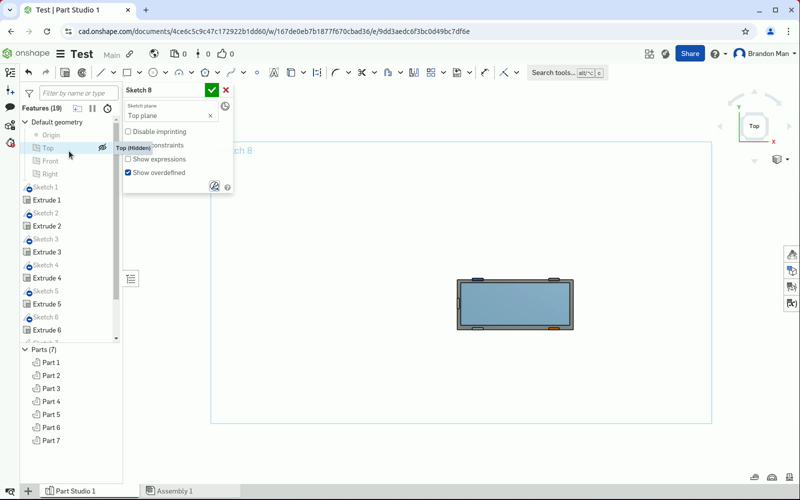
mouse_move(73, 352)
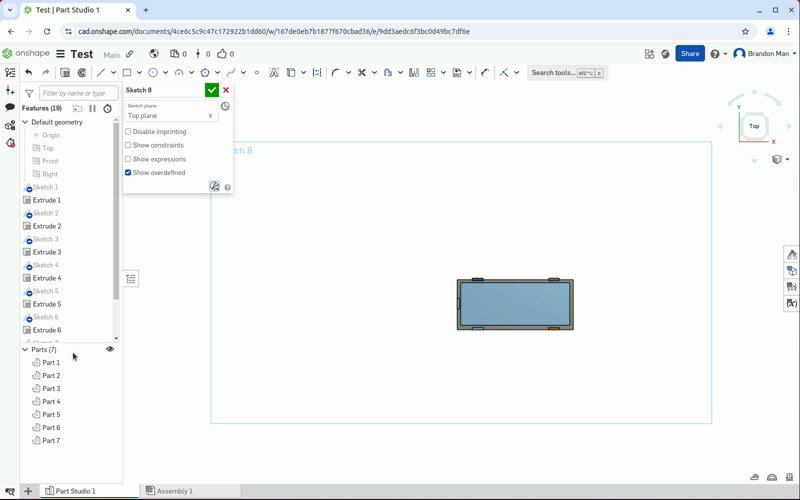
key(y)
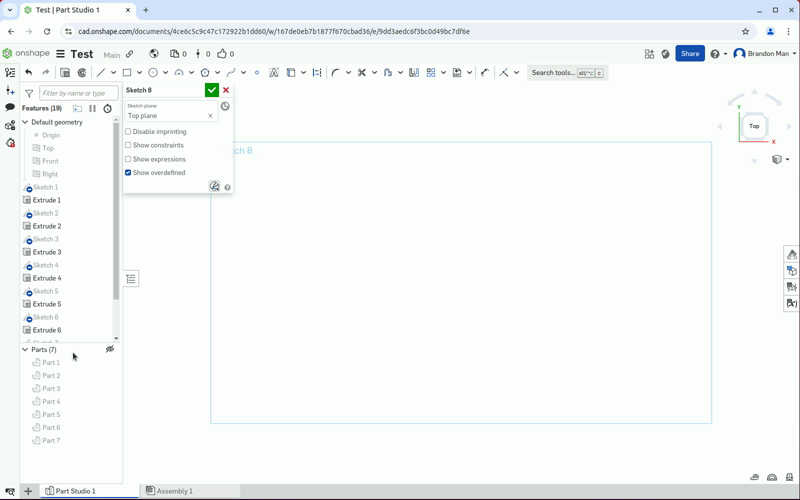
key(l)
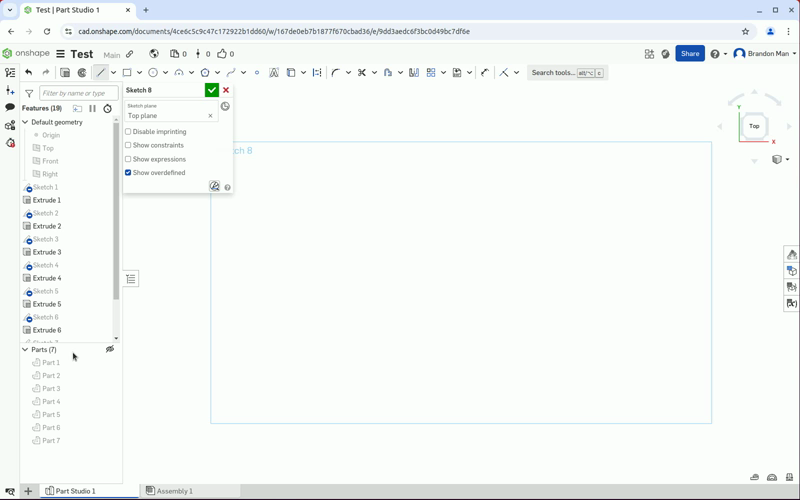
key_down(shift)
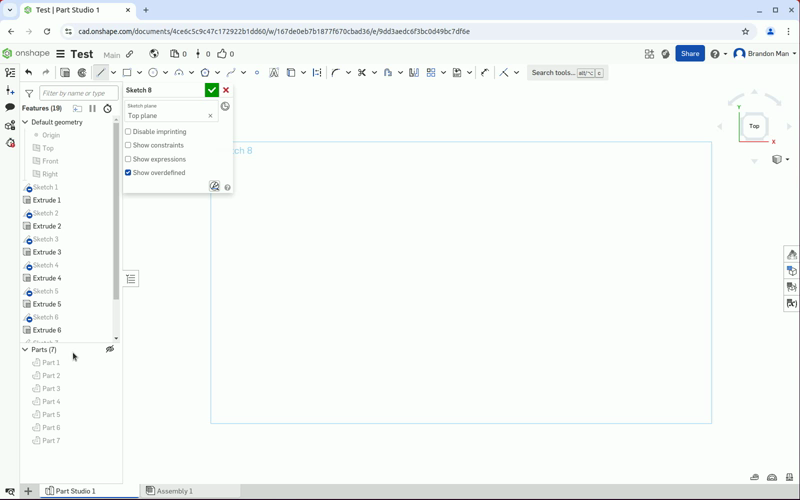
mouse_move(570, 308)
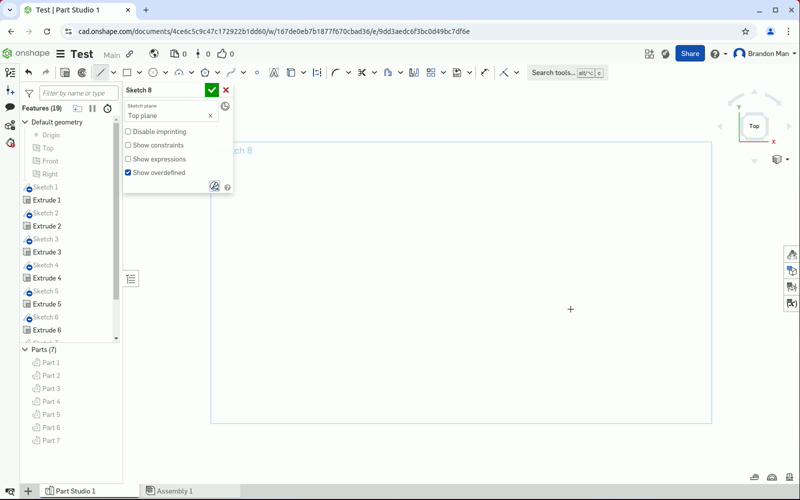
click(570, 308)
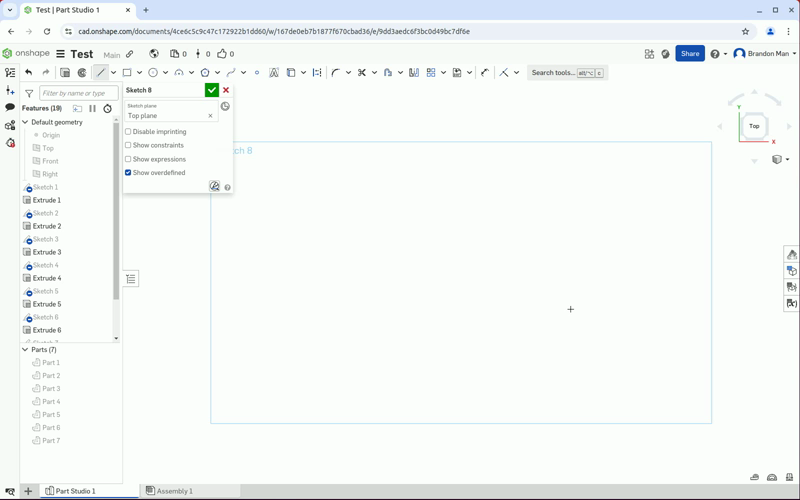
key_up(shift)
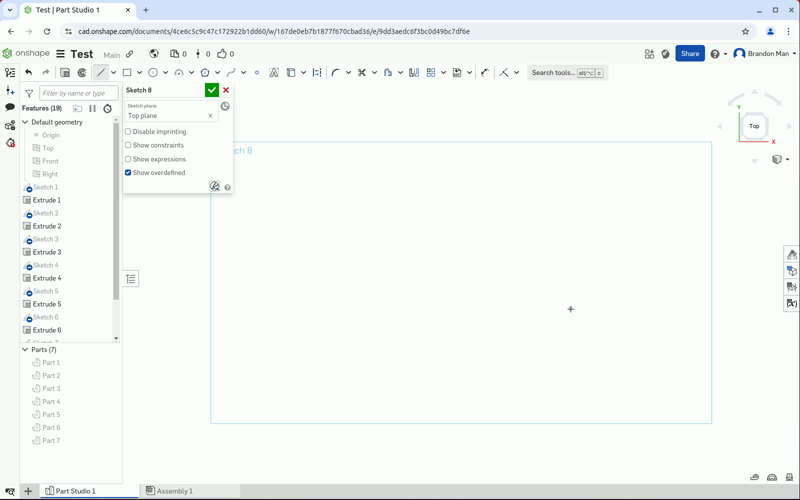
key_down(shift)
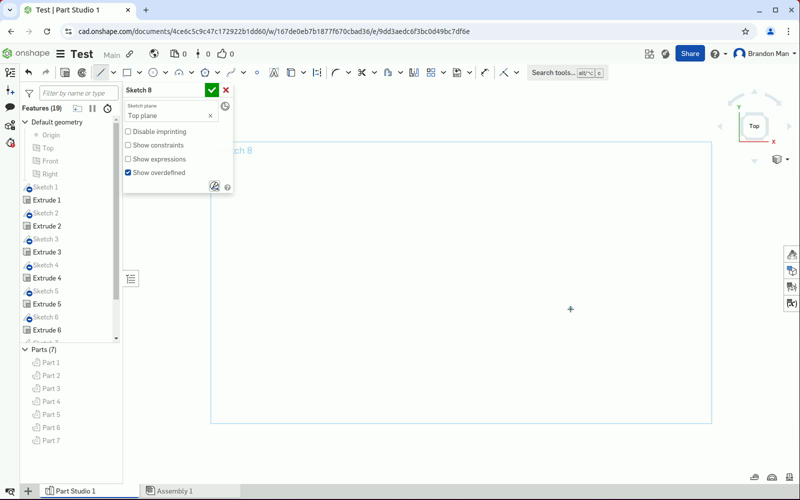
mouse_move(589, 308)
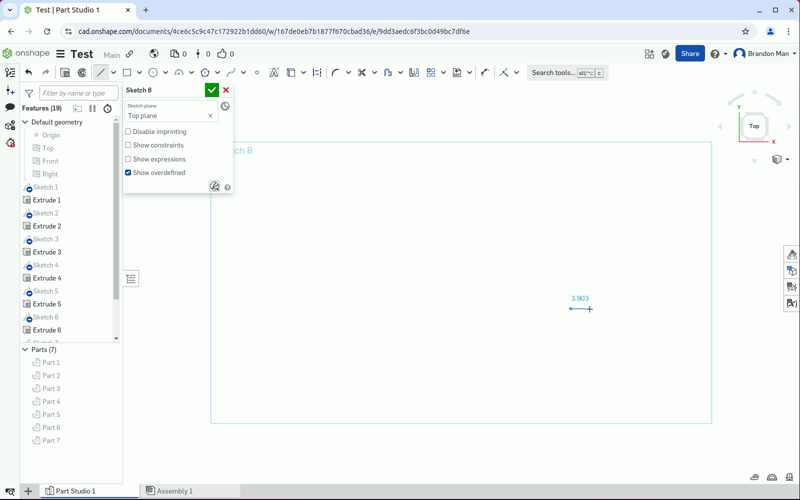
mouse_move(573, 308)
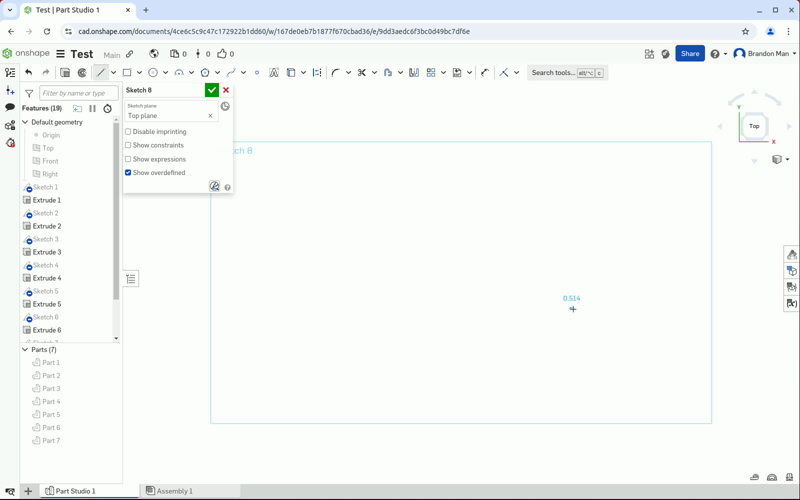
scroll(6)
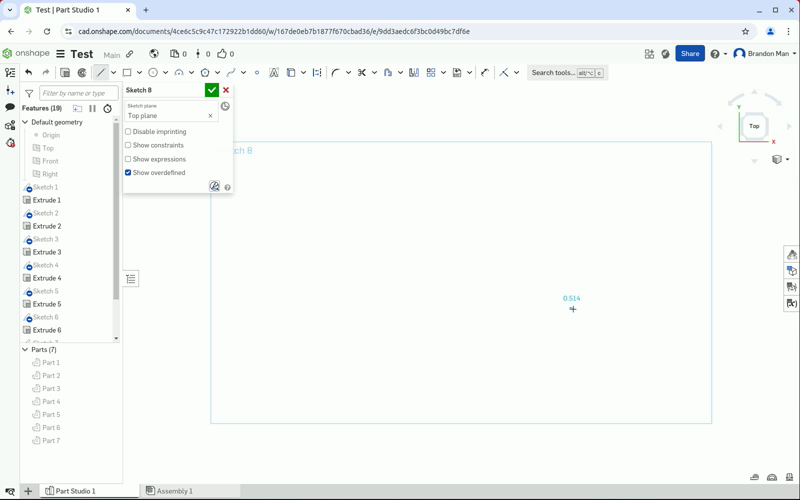
scroll(6)
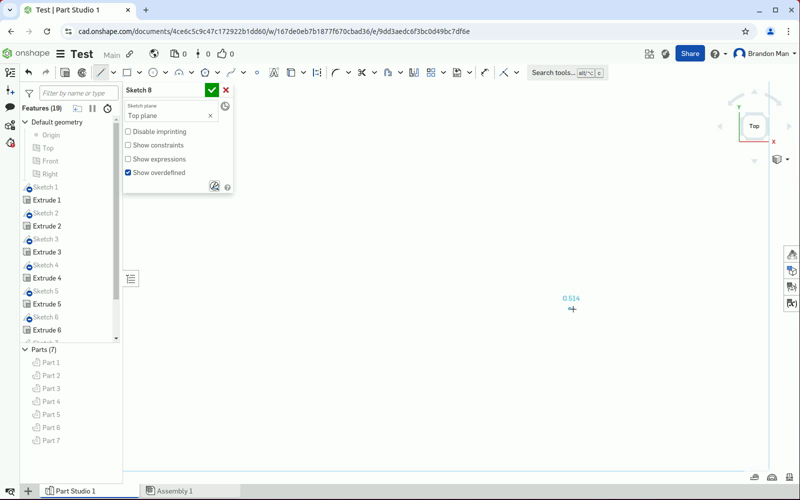
scroll(6)
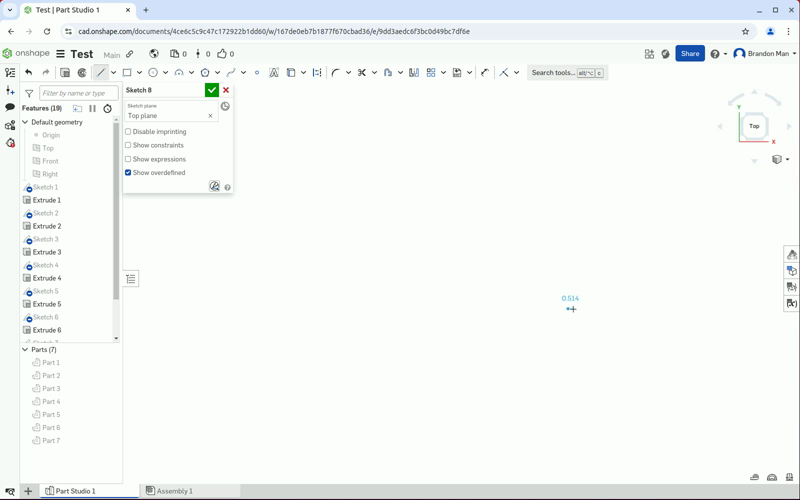
scroll(6)
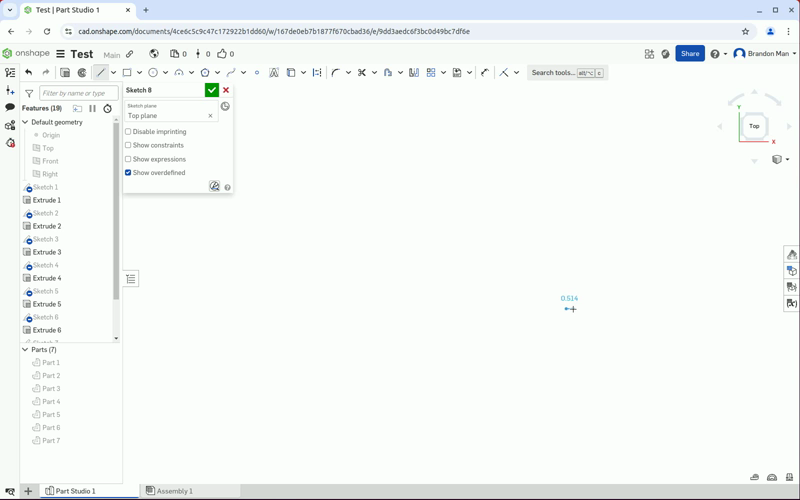
scroll(6)
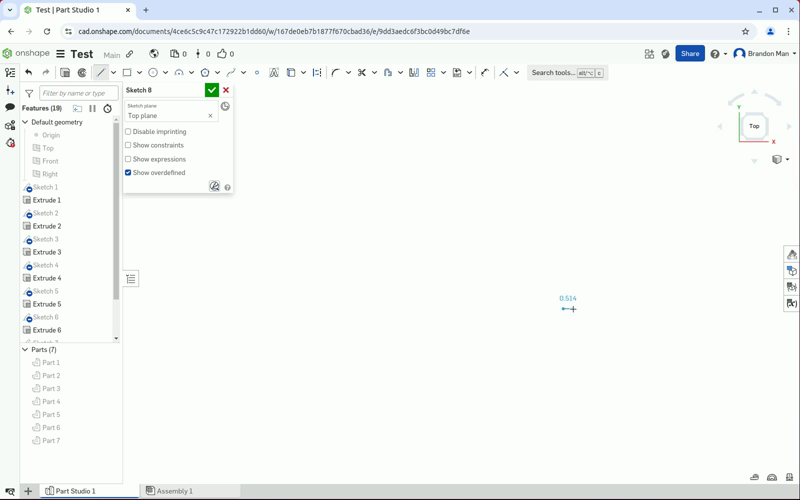
scroll(6)
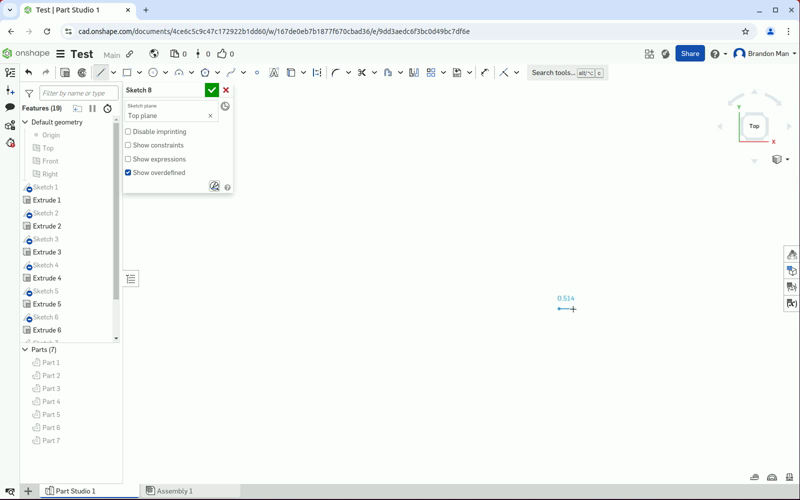
scroll(6)
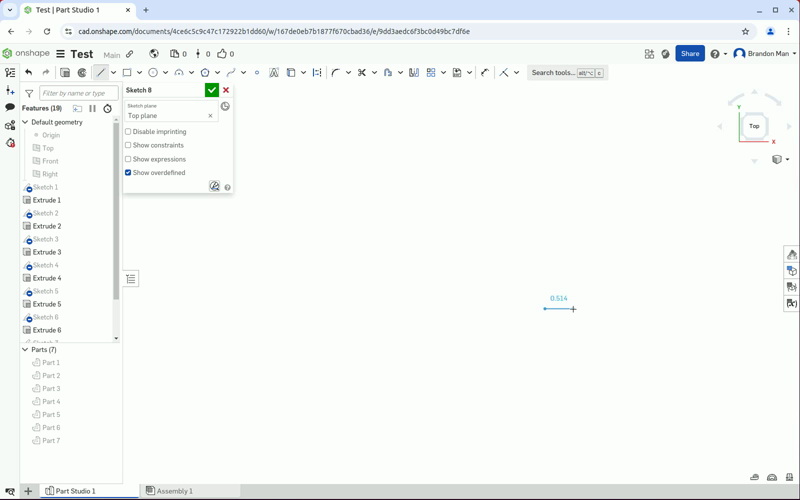
click(573, 308)
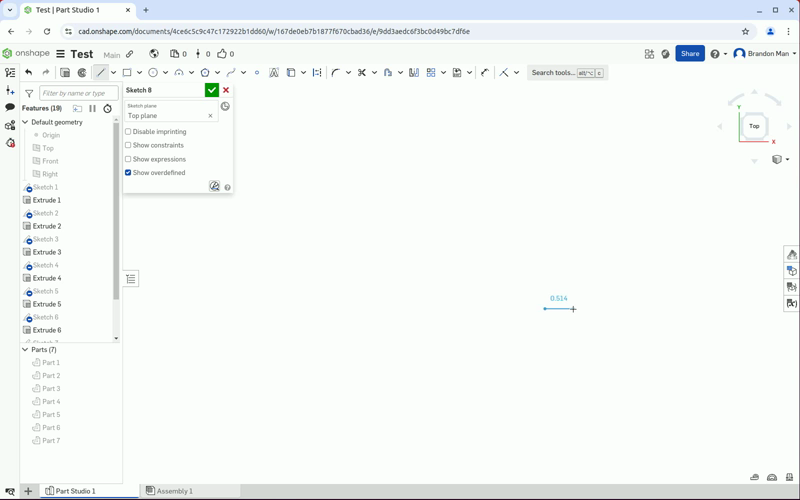
scroll(-6)
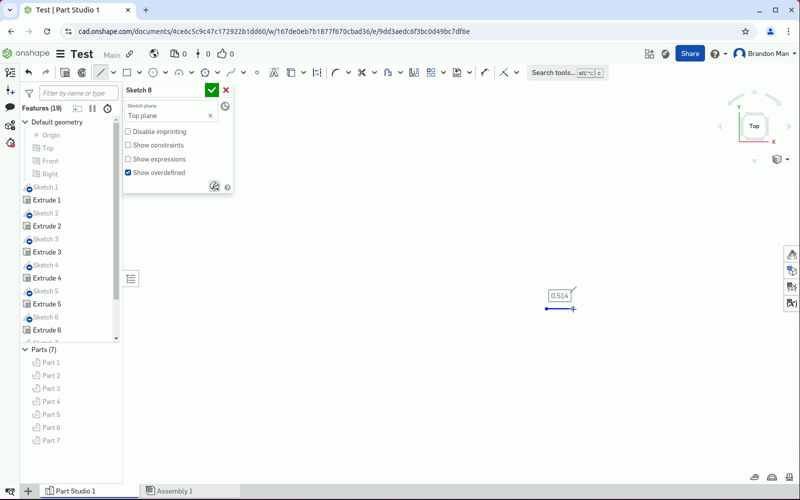
scroll(-6)
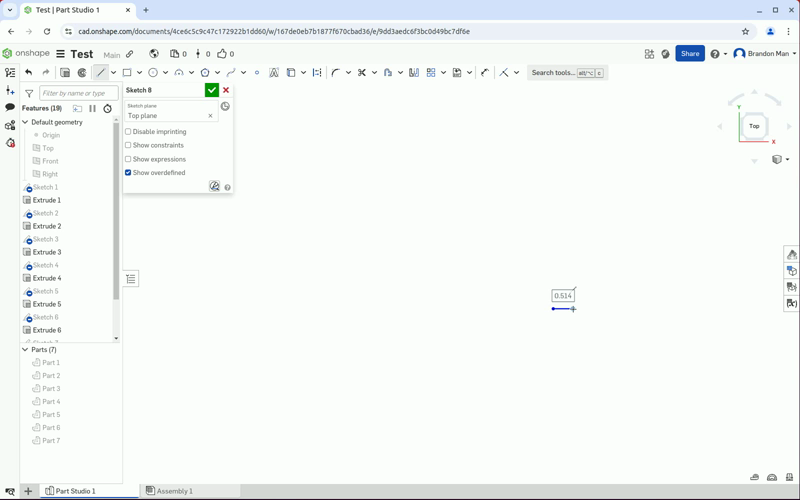
scroll(-6)
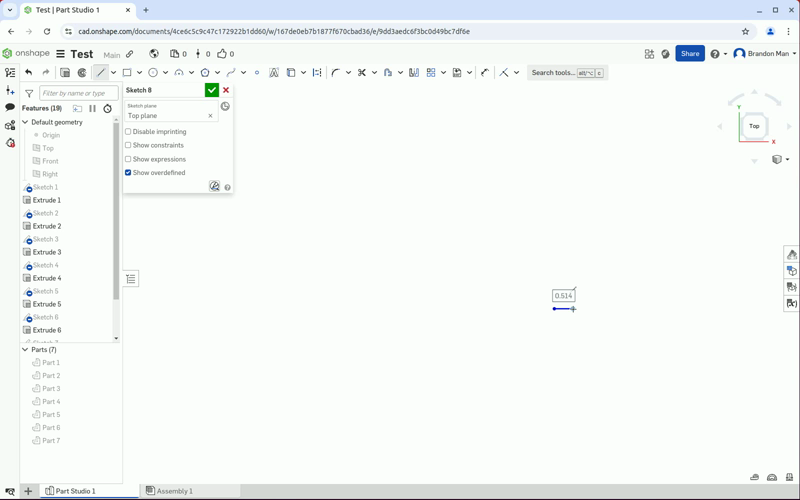
scroll(-6)
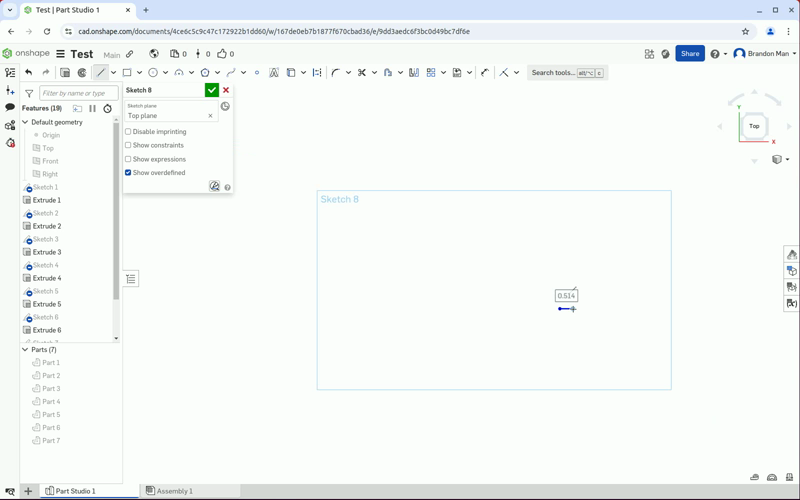
scroll(-6)
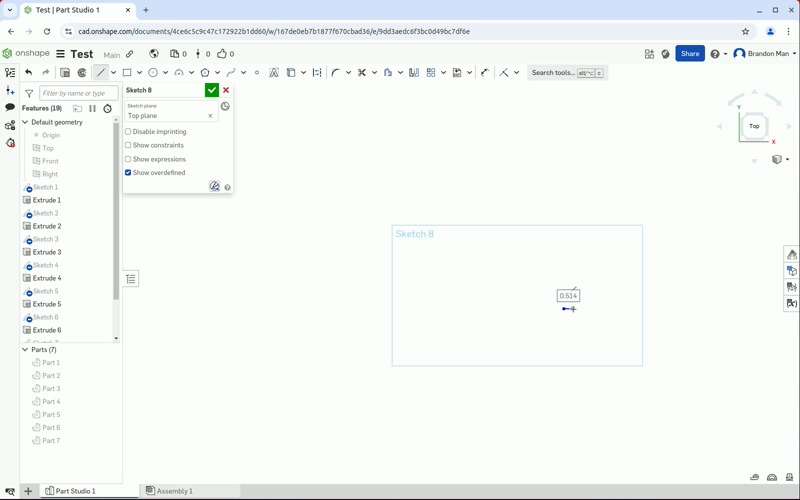
scroll(-6)
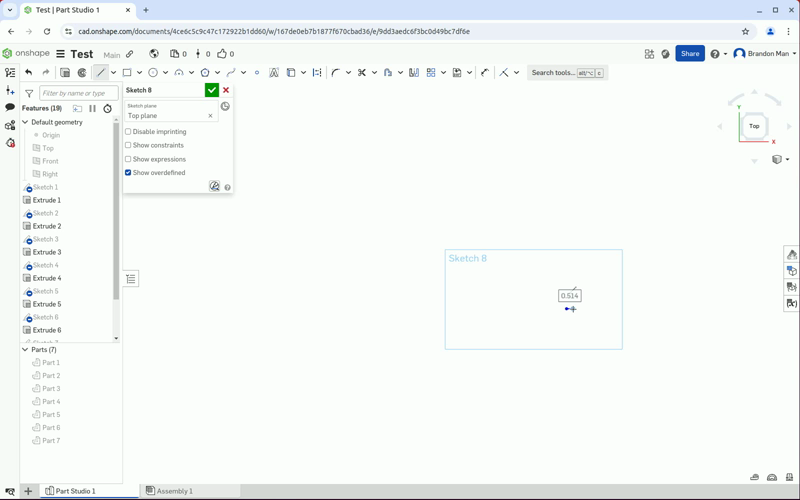
scroll(-6)
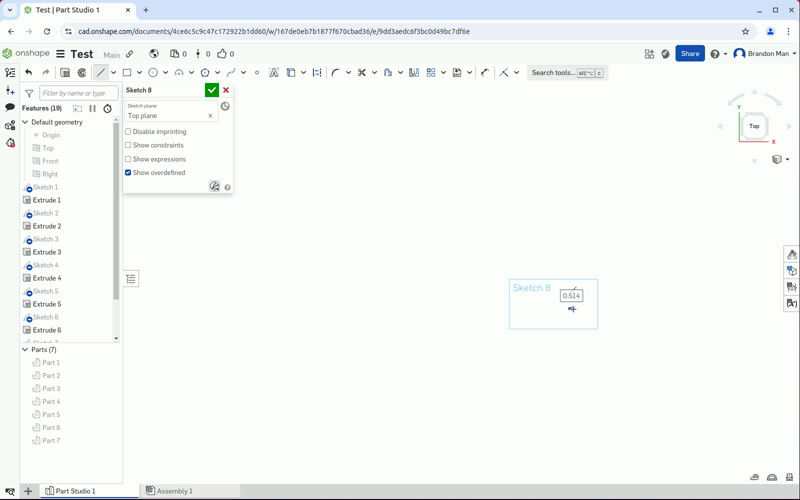
key_up(shift)
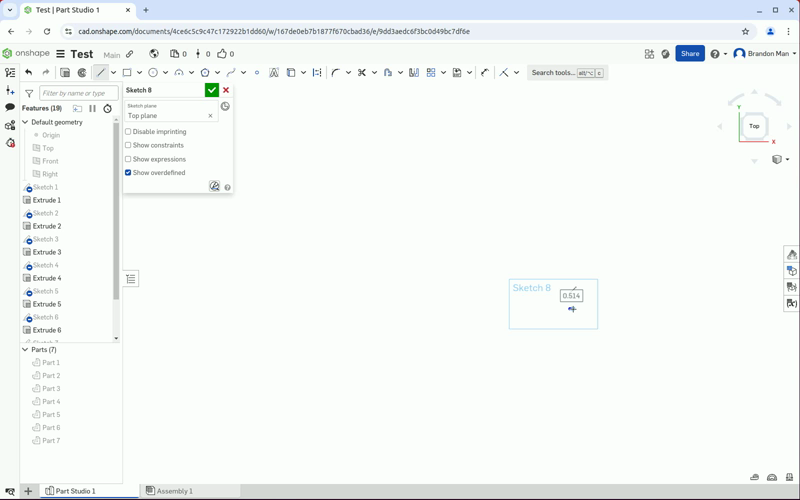
key_down(shift)
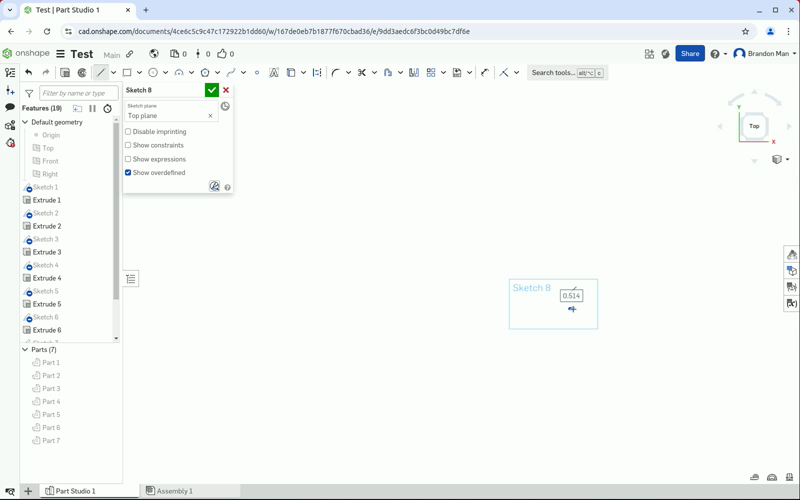
mouse_move(589, 308)
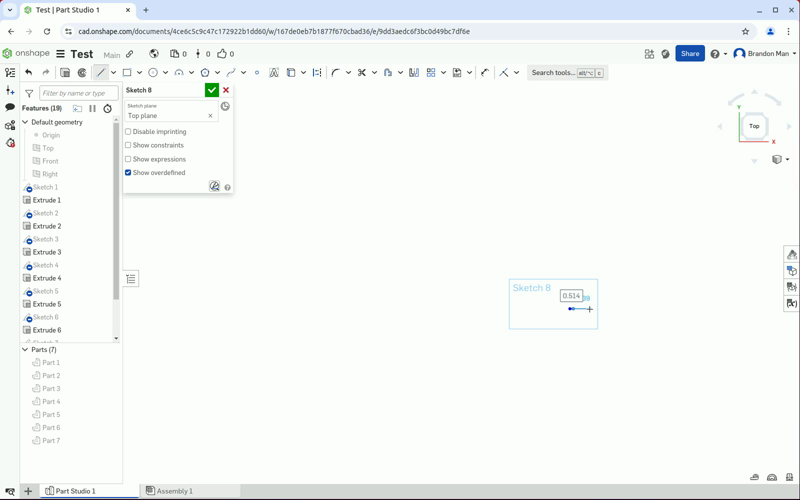
mouse_move(573, 298)
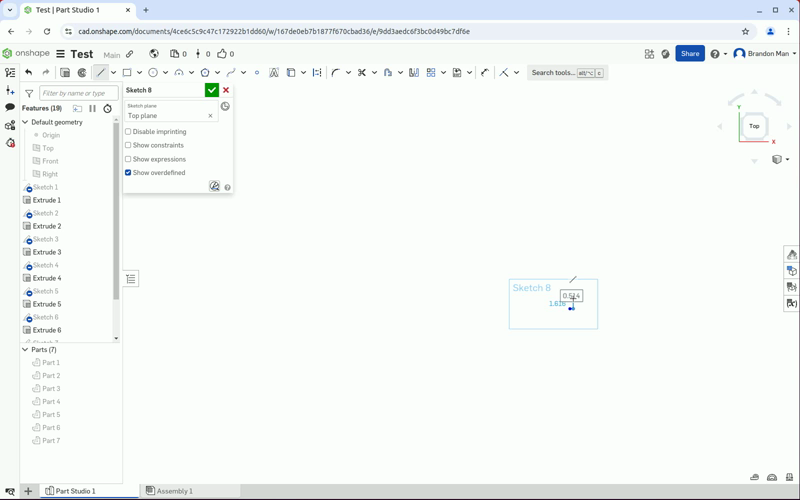
click(573, 298)
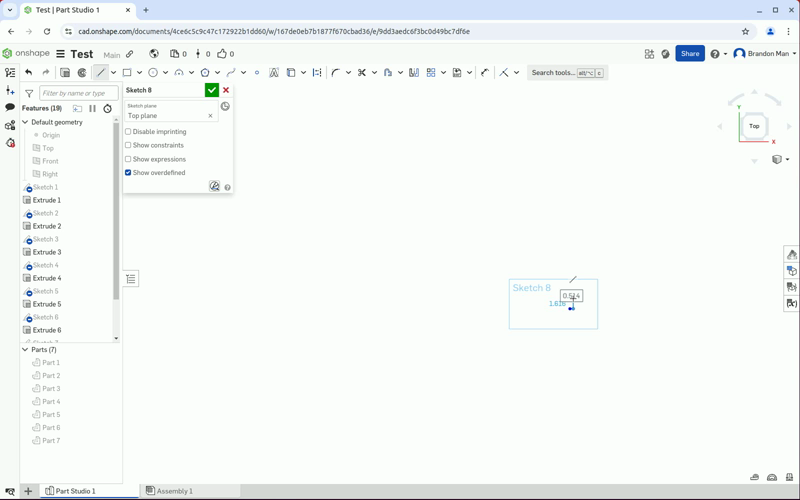
key_up(shift)
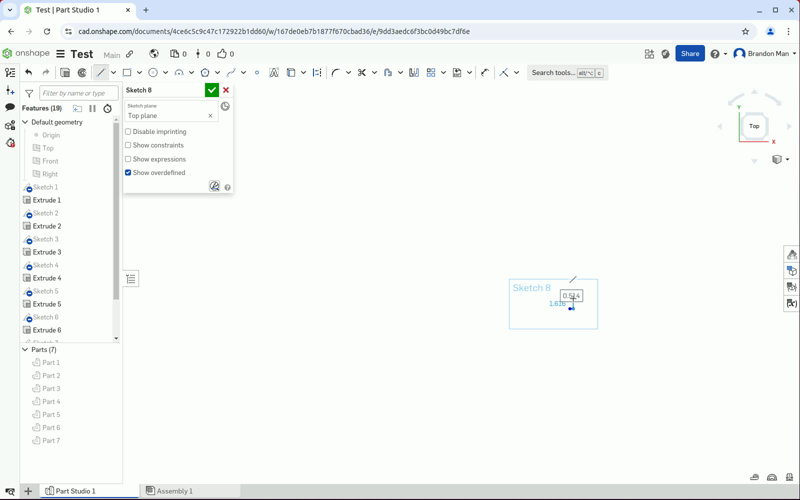
key_down(shift)
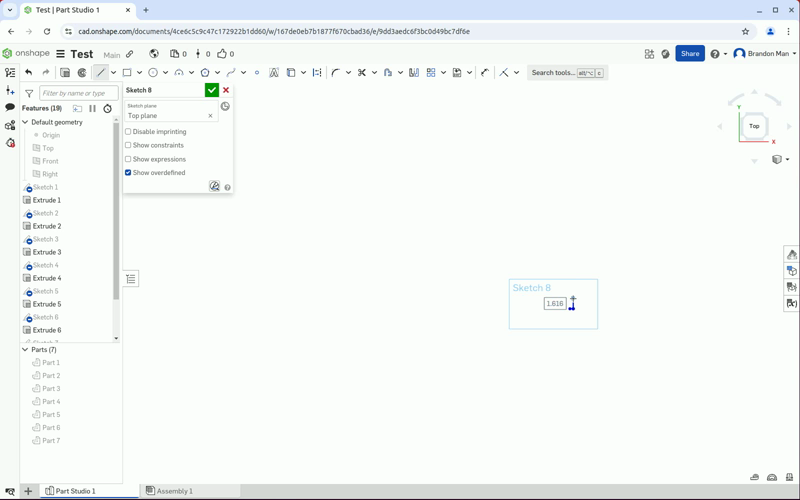
mouse_move(589, 298)
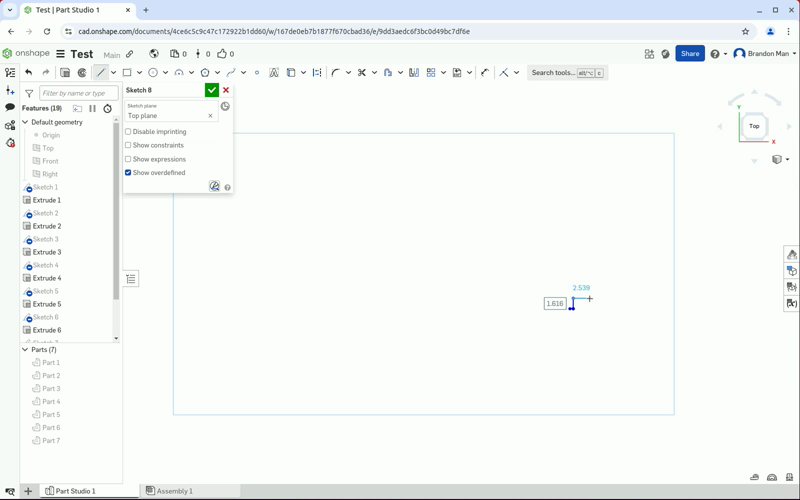
mouse_move(570, 298)
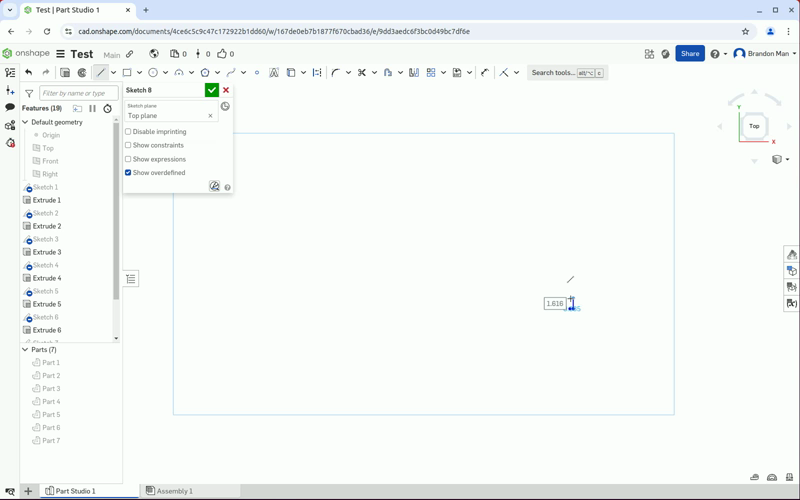
scroll(6)
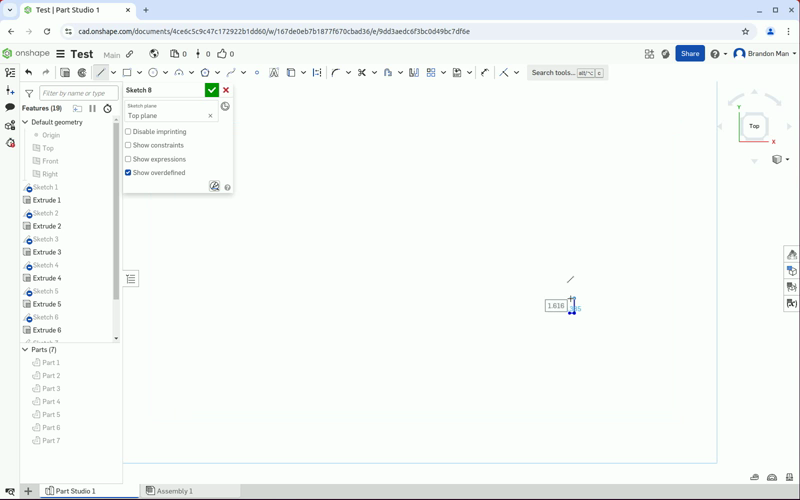
scroll(6)
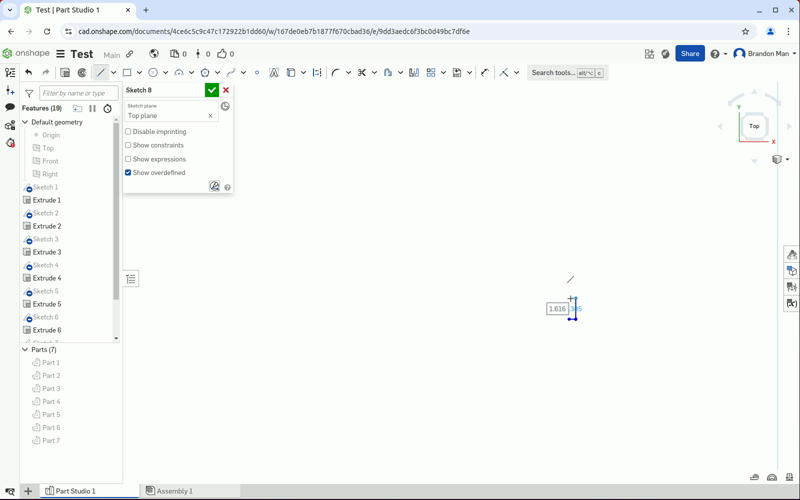
scroll(6)
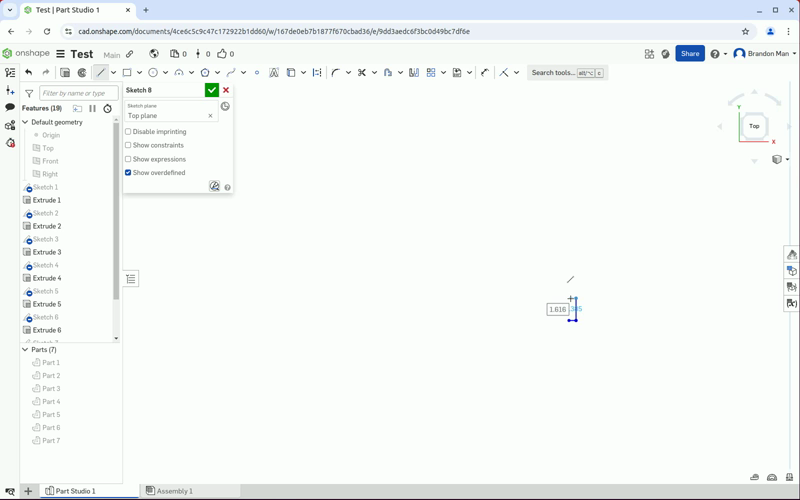
scroll(6)
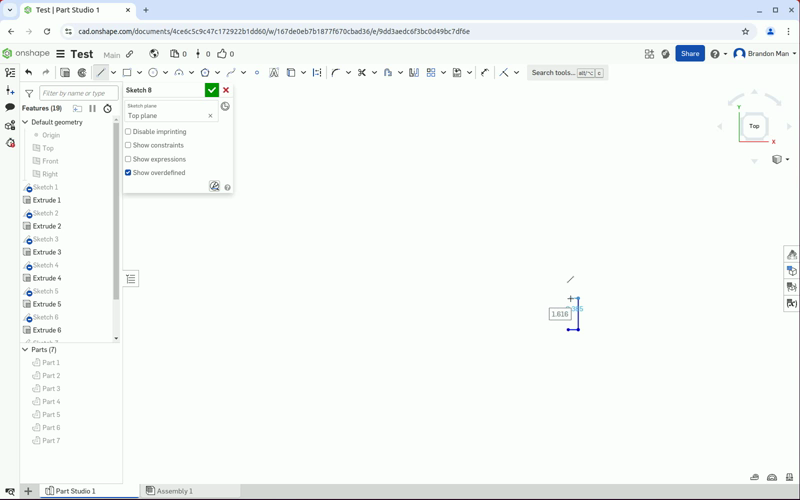
scroll(6)
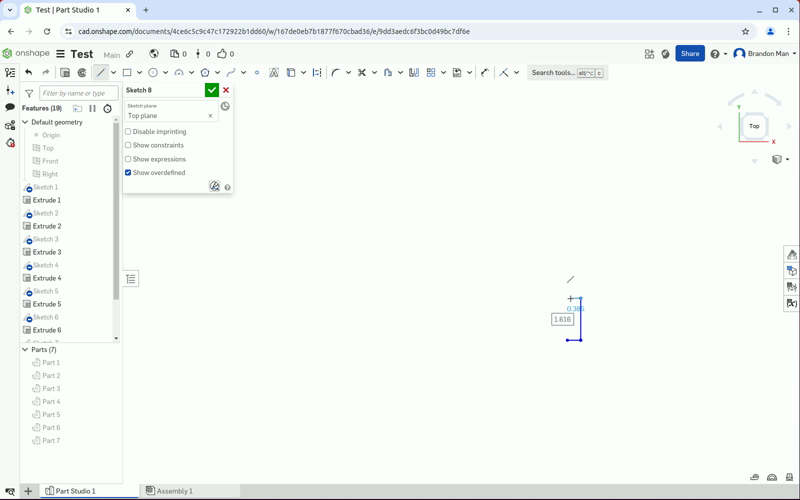
scroll(6)
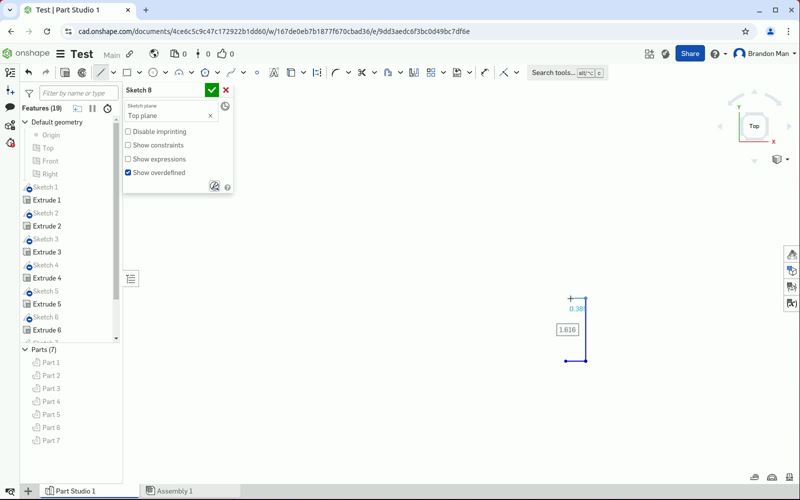
scroll(6)
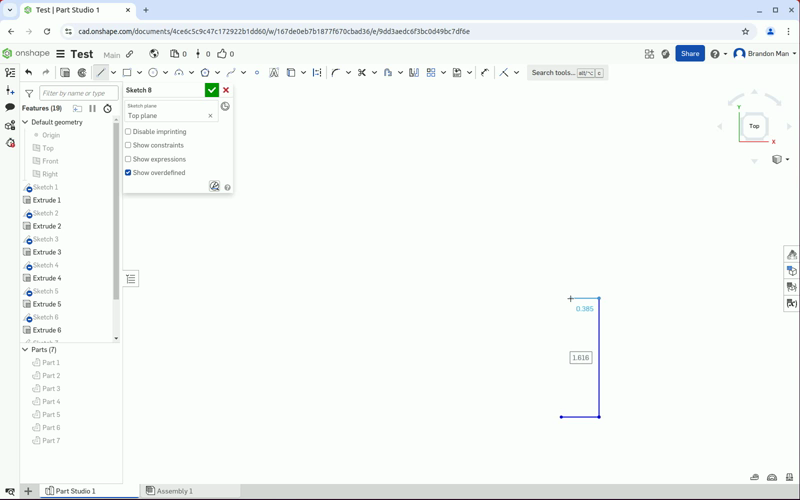
click(570, 298)
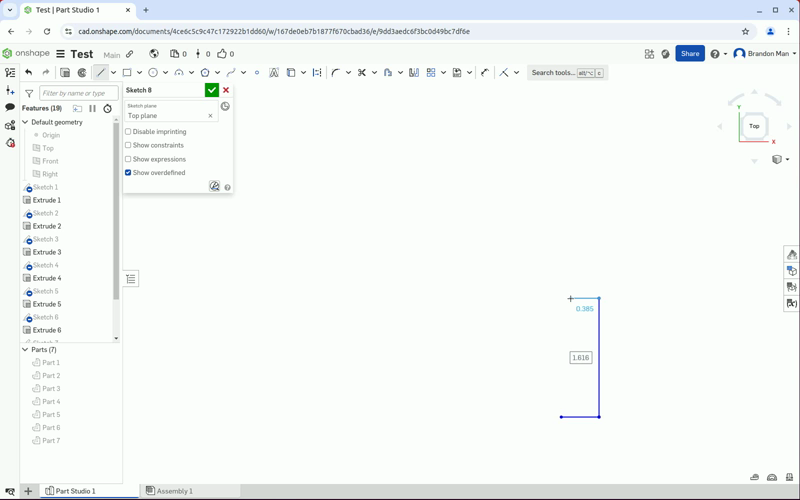
scroll(-6)
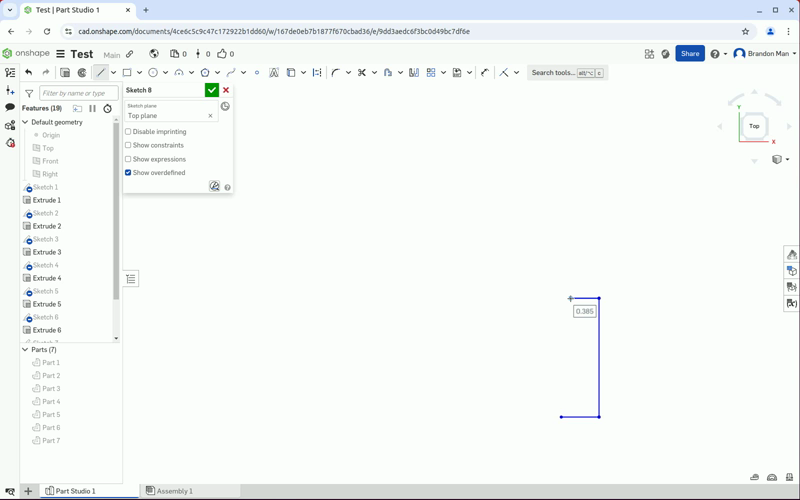
scroll(-6)
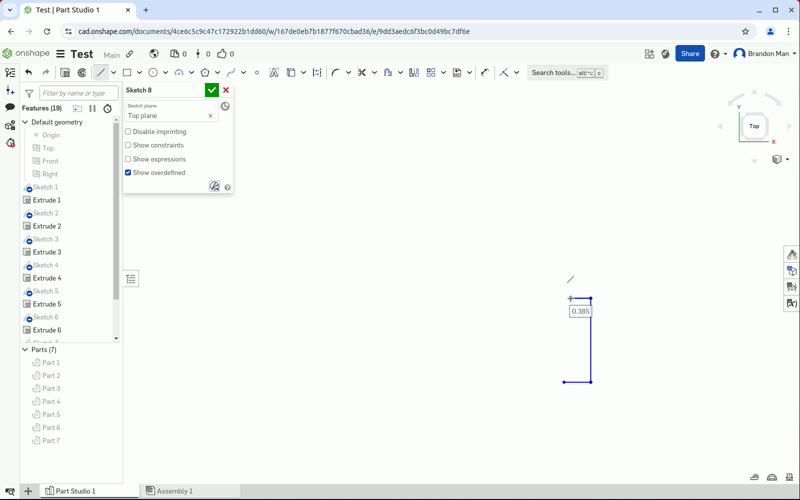
scroll(-6)
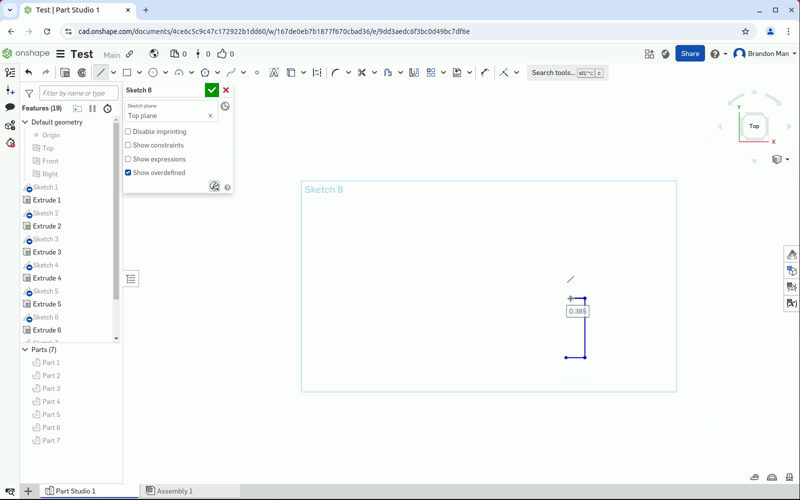
scroll(-6)
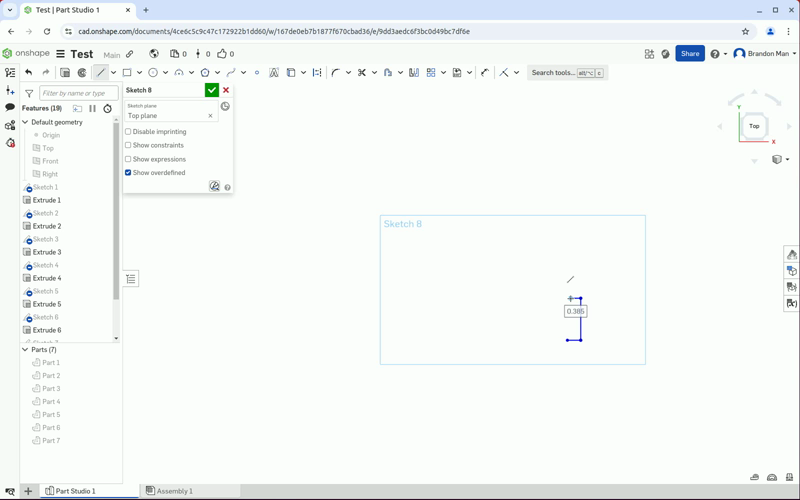
scroll(-6)
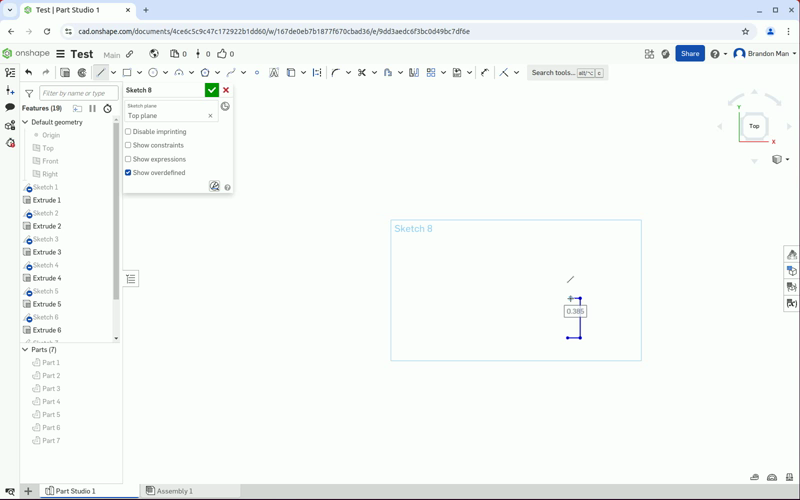
scroll(-6)
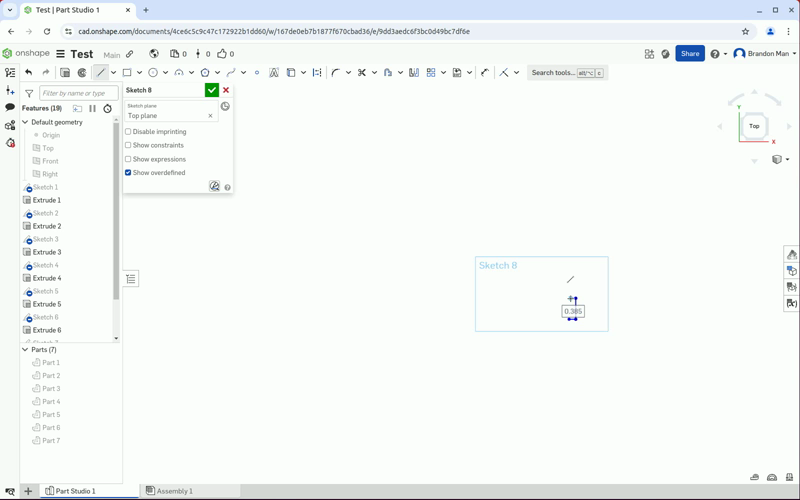
scroll(-6)
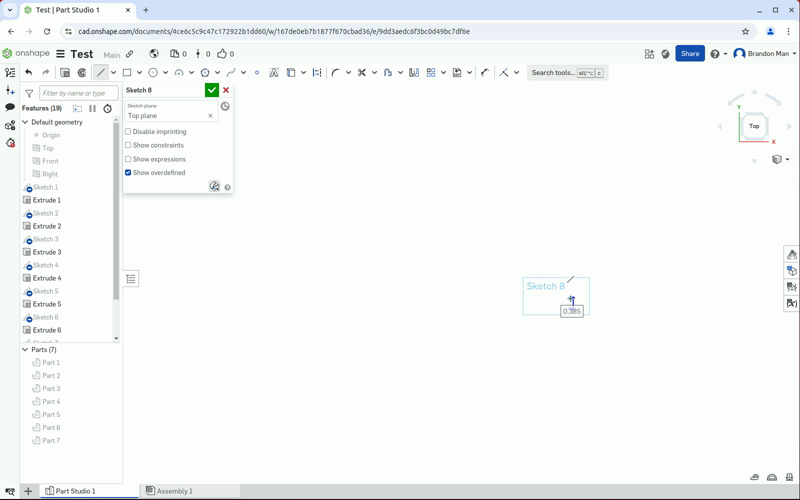
key_up(shift)
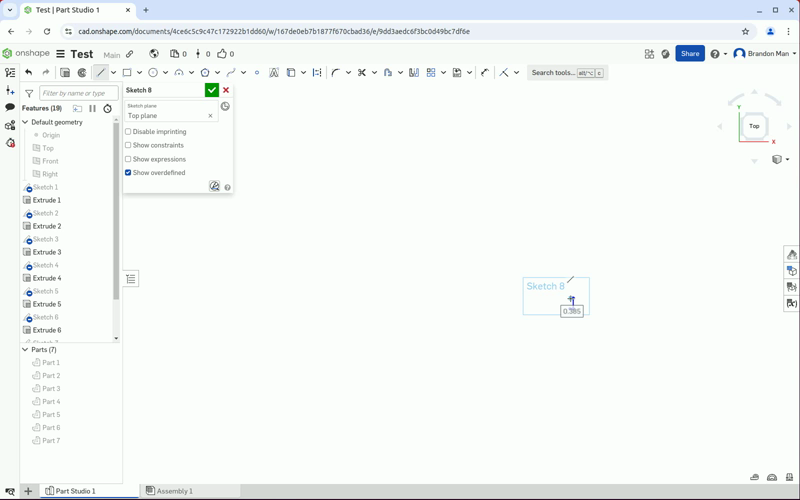
mouse_move(589, 298)
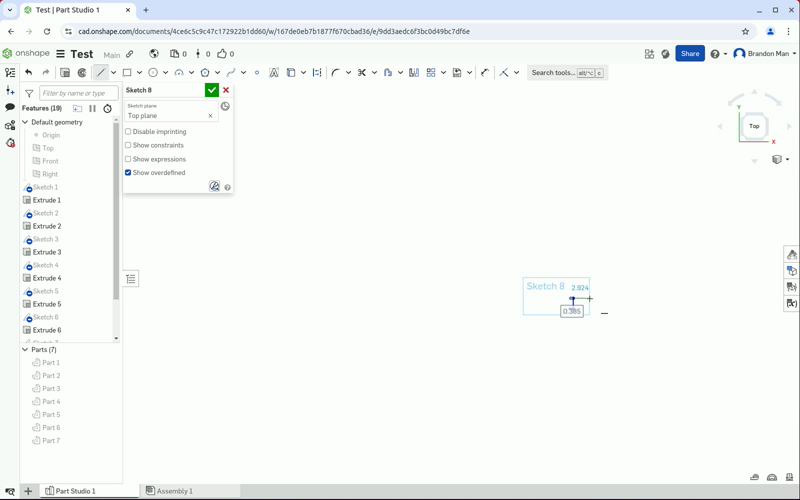
key_down(shift)
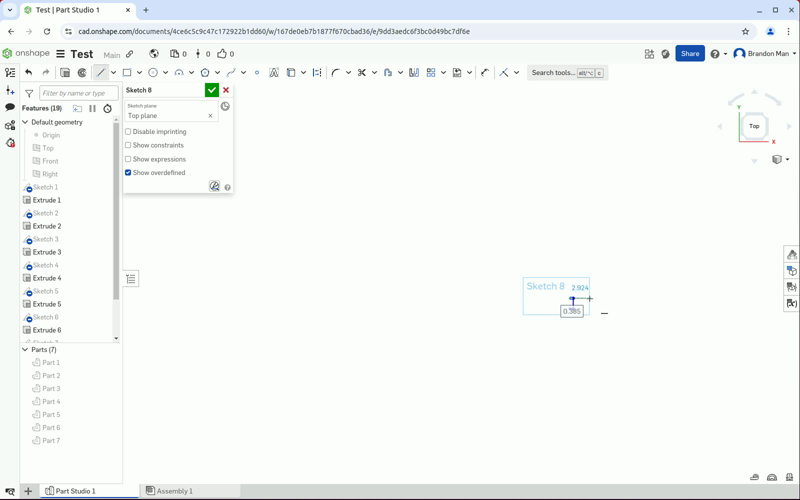
mouse_move(570, 308)
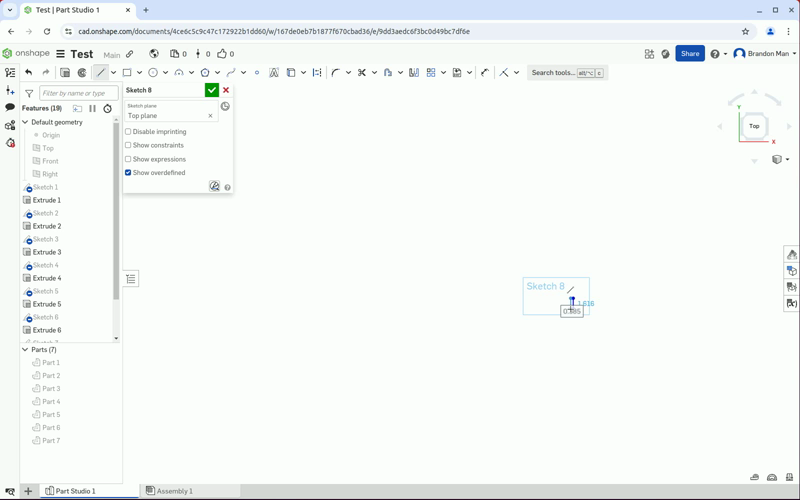
scroll(6)
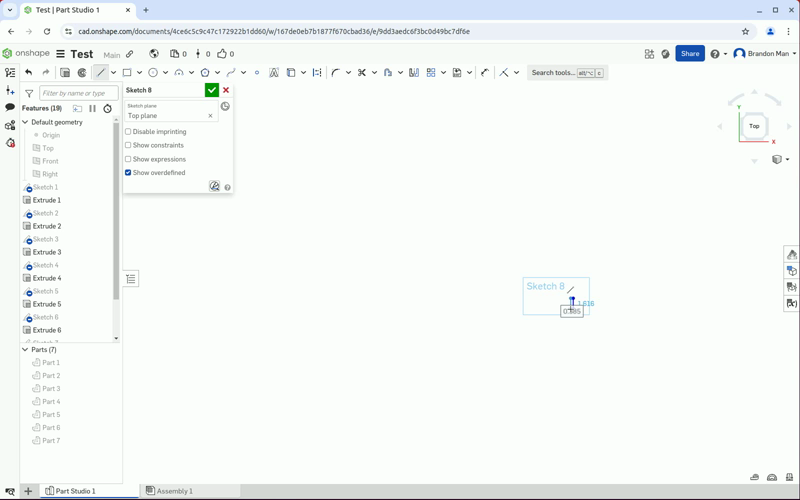
scroll(6)
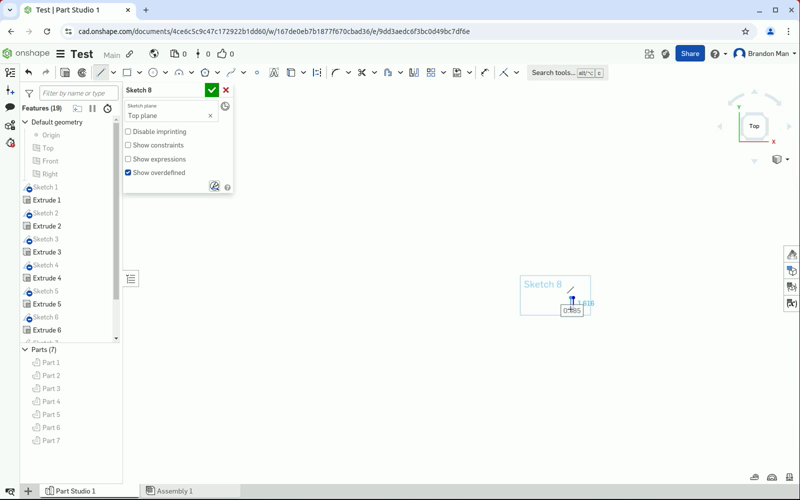
scroll(6)
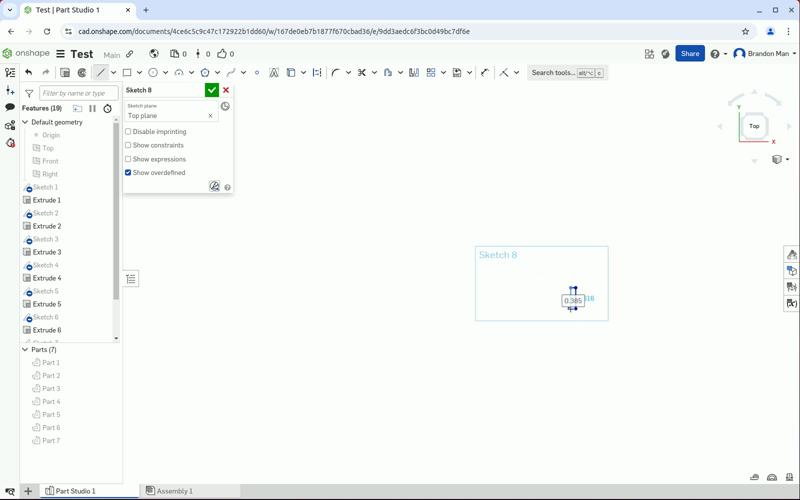
scroll(6)
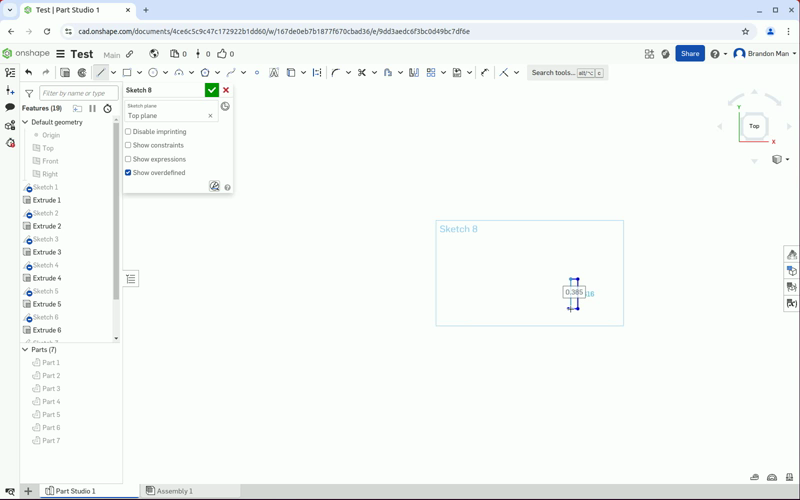
scroll(6)
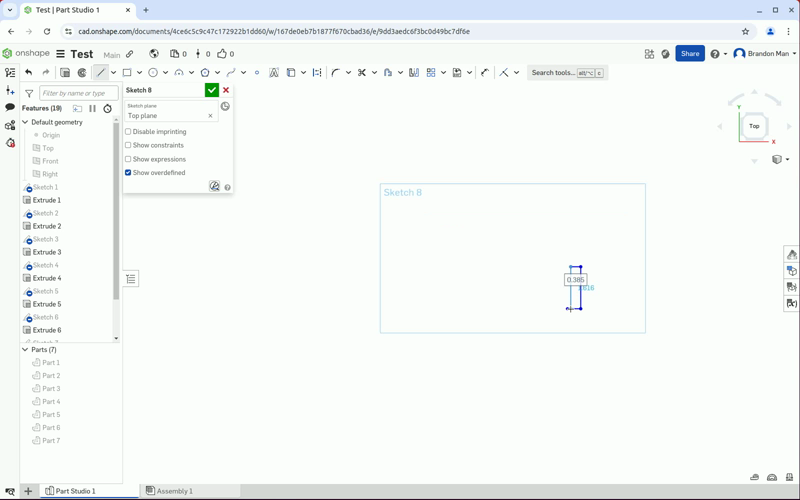
scroll(6)
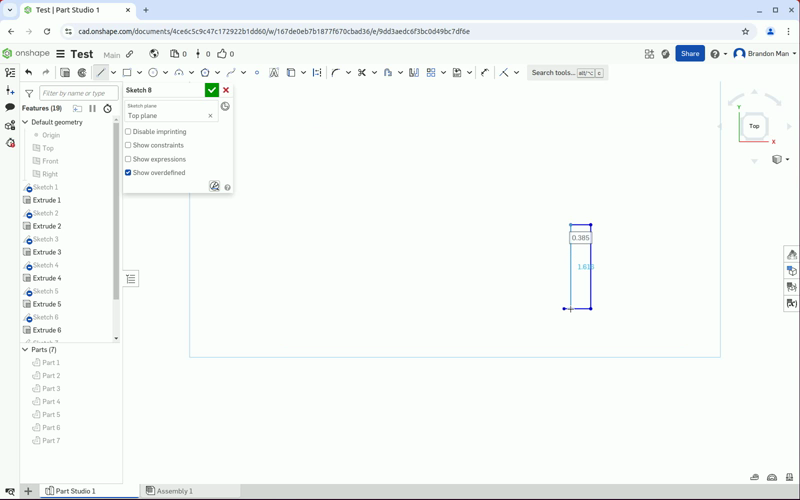
scroll(6)
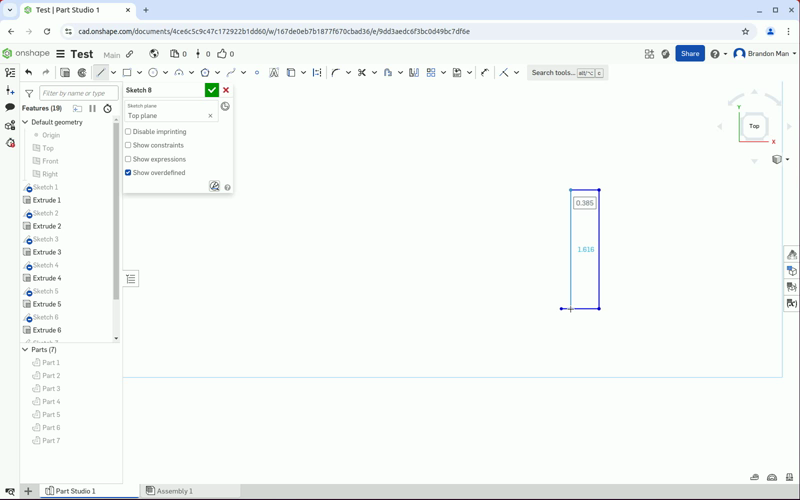
key_up(shift)
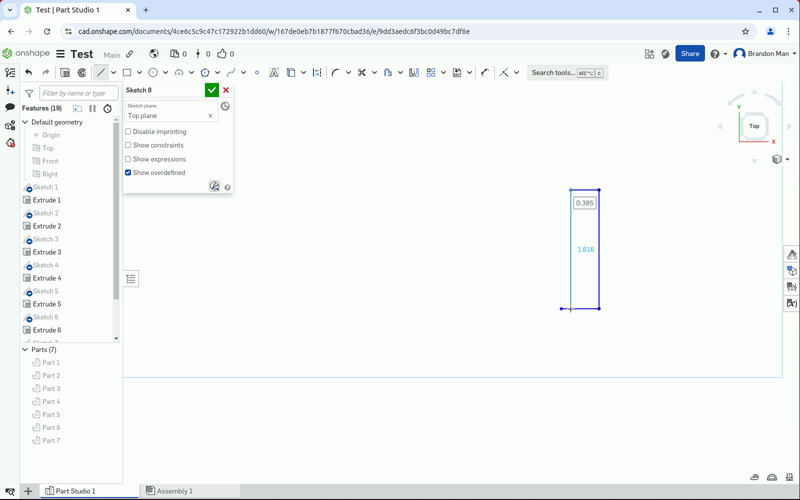
click(570, 308)
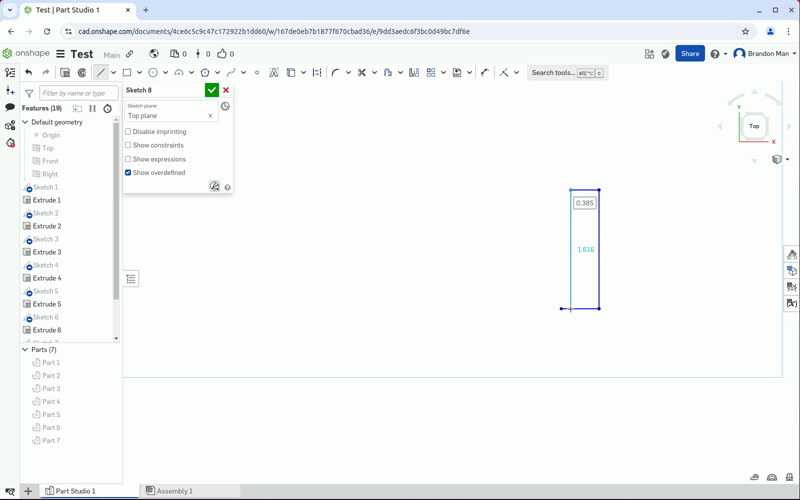
scroll(-6)
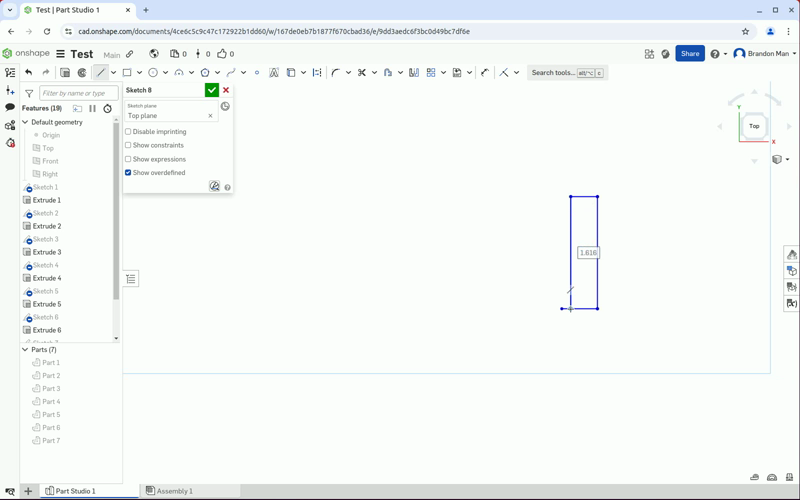
scroll(-6)
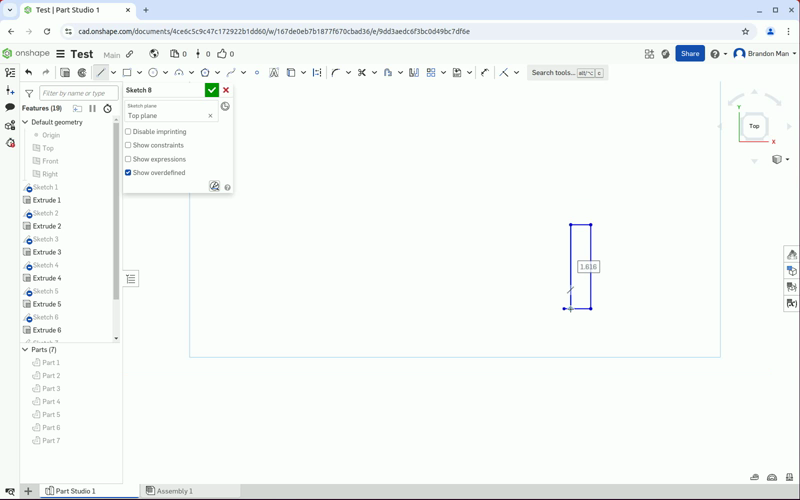
scroll(-6)
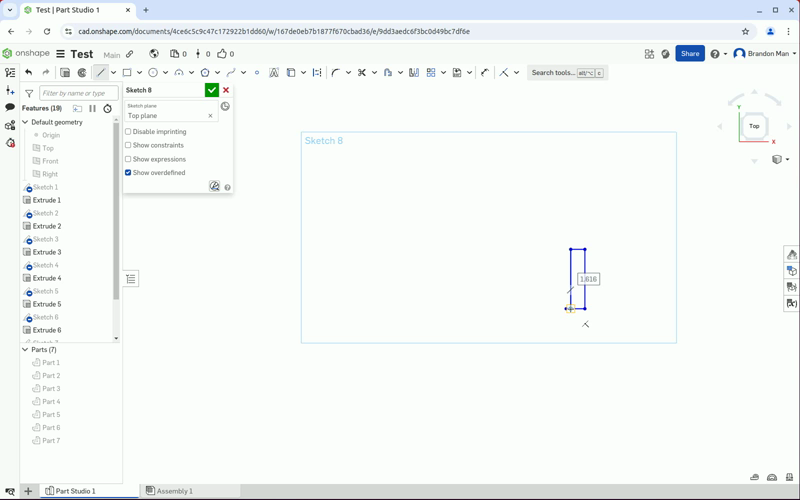
scroll(-6)
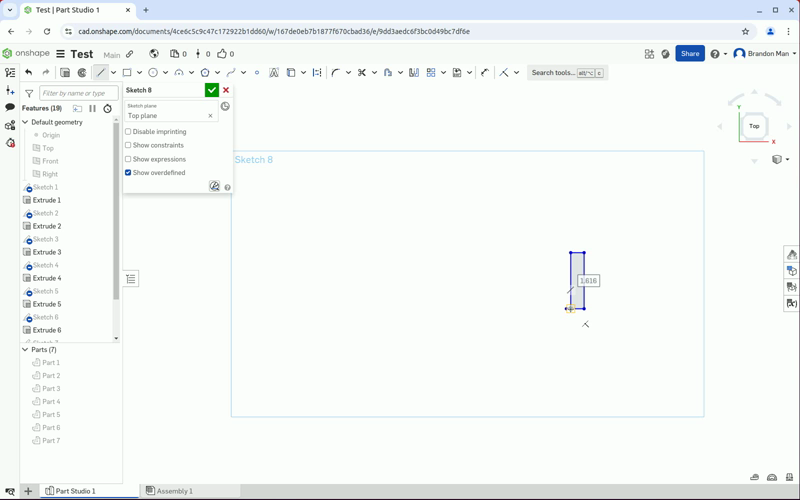
scroll(-6)
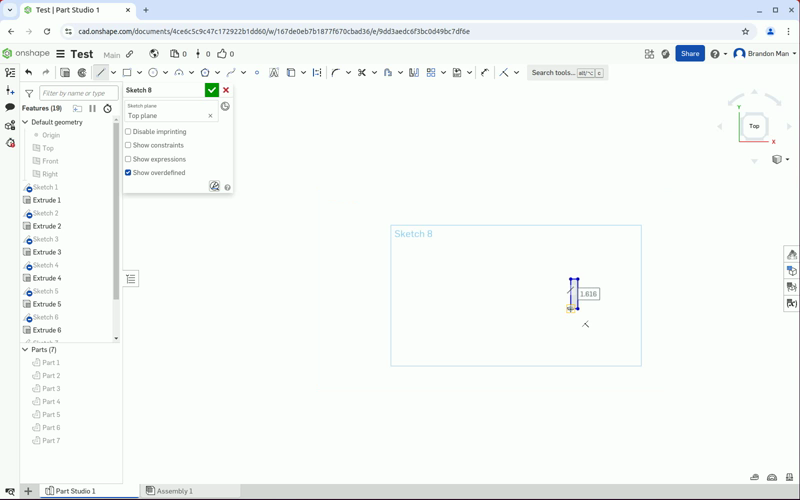
scroll(-6)
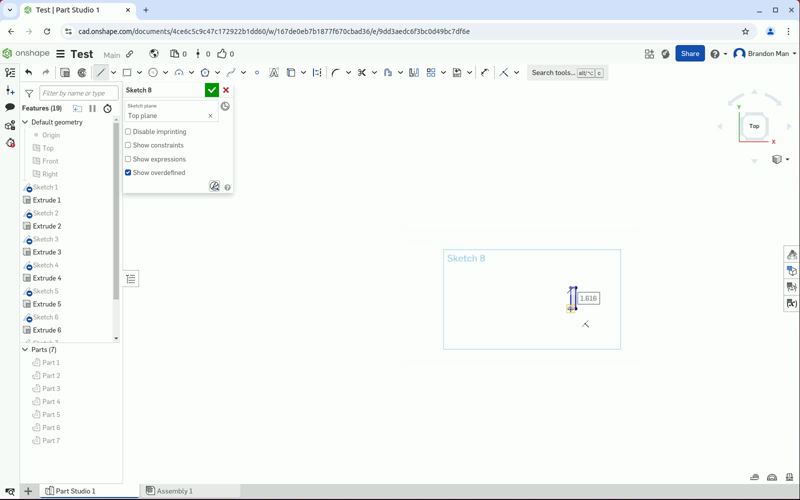
scroll(-6)
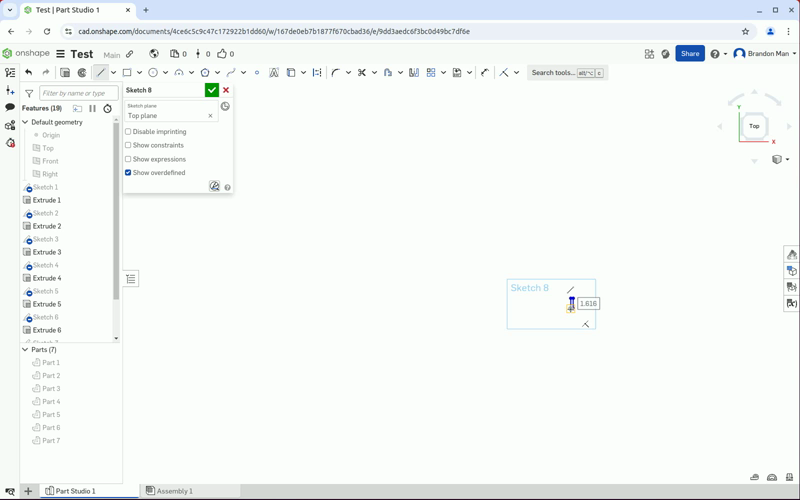
key(esc)
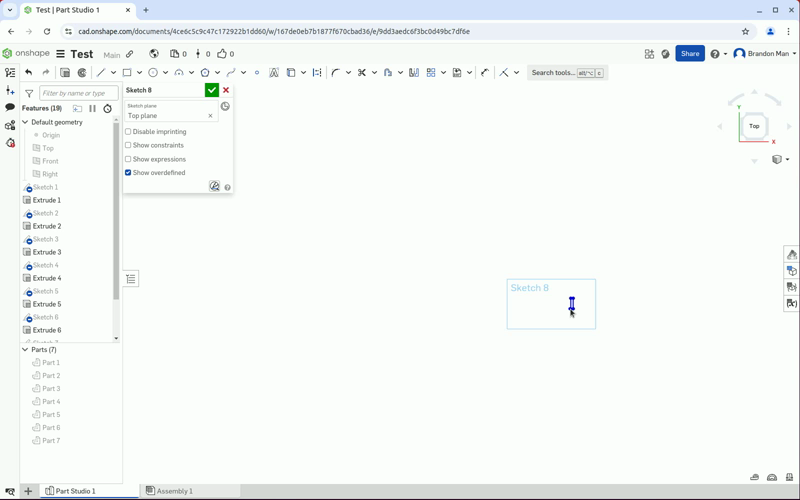
mouse_move(572, 304)
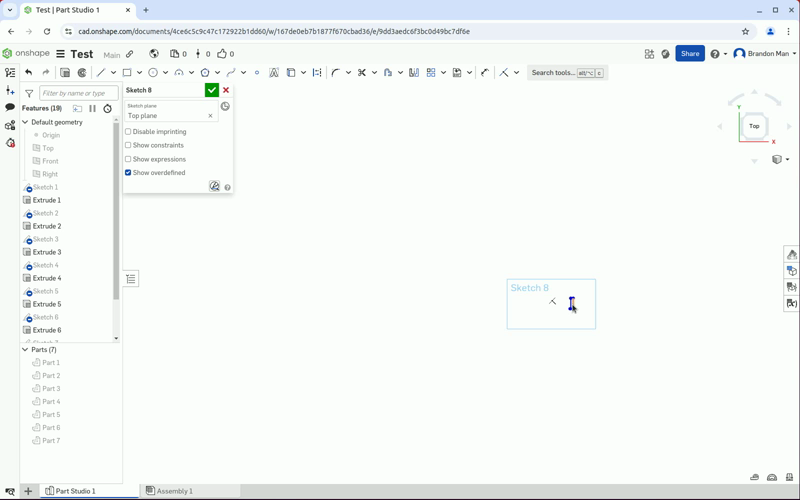
scroll(6)
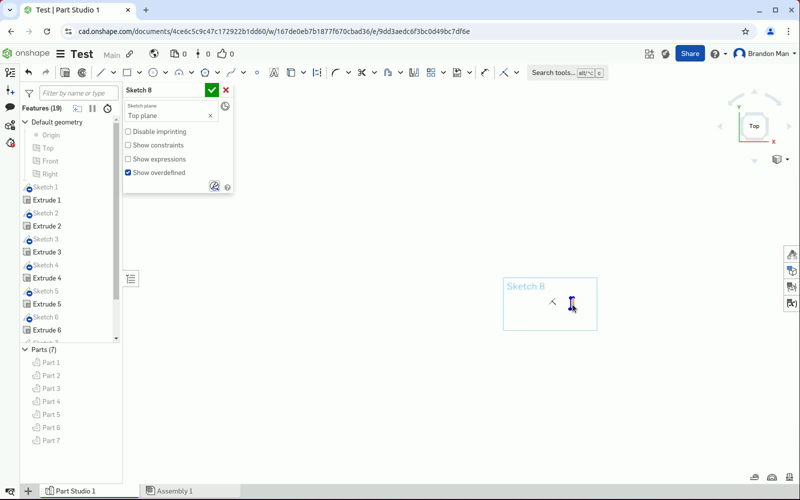
scroll(6)
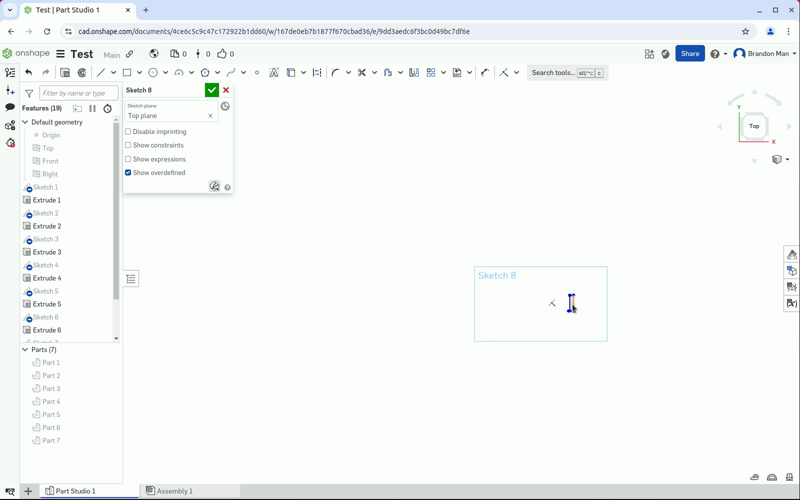
scroll(6)
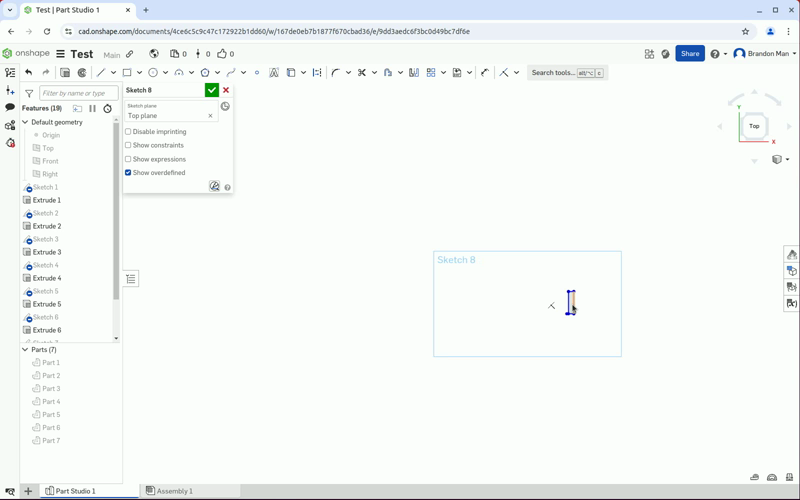
scroll(6)
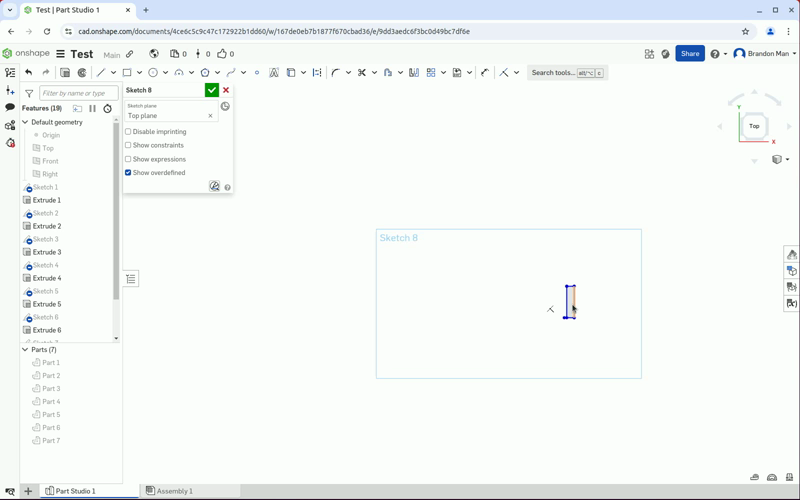
scroll(6)
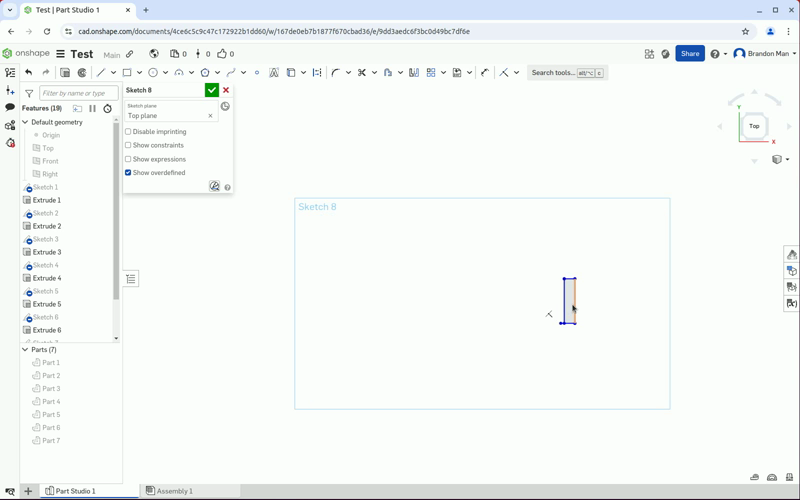
scroll(6)
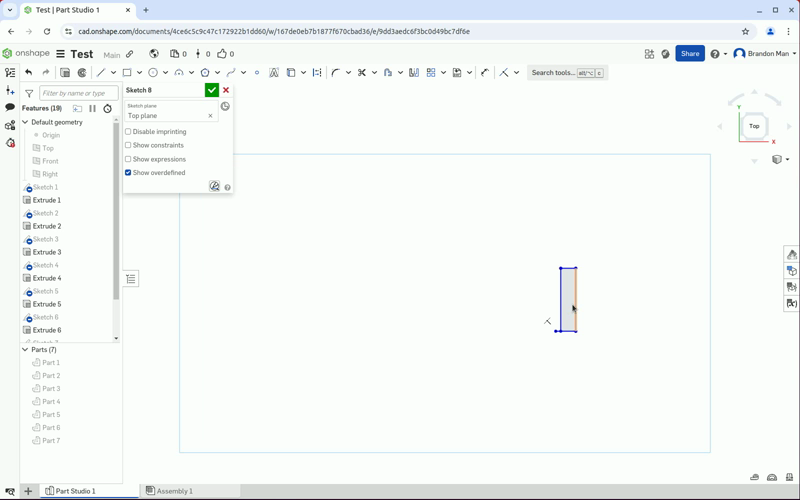
scroll(6)
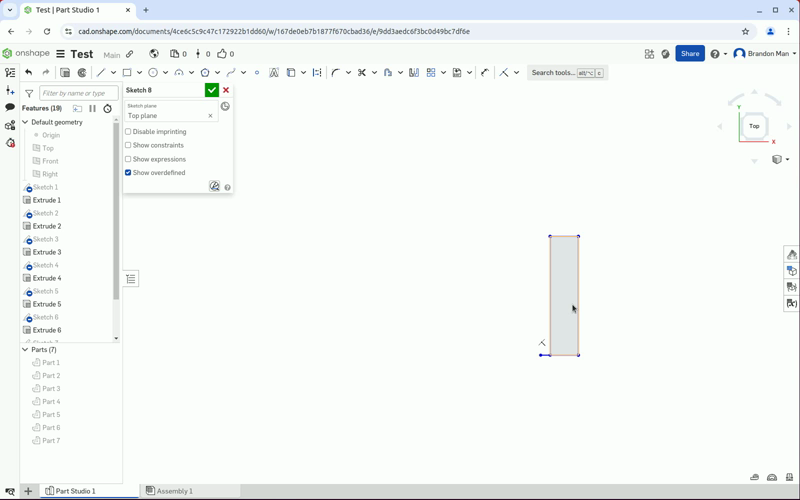
click(572, 304)
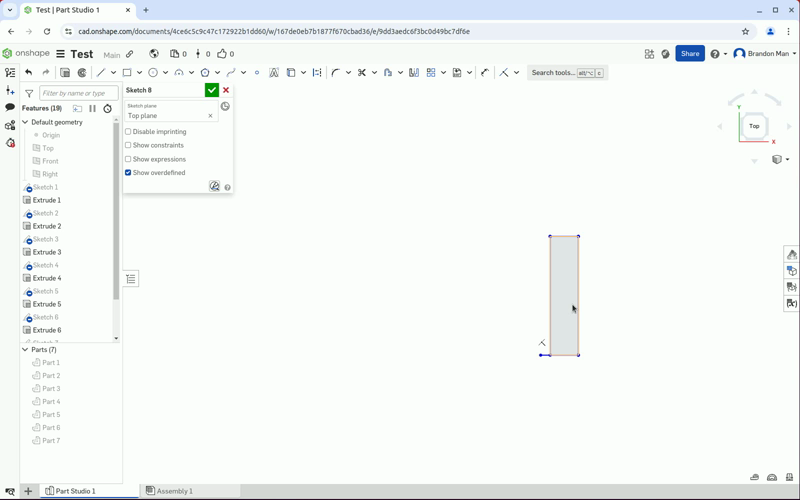
scroll(-6)
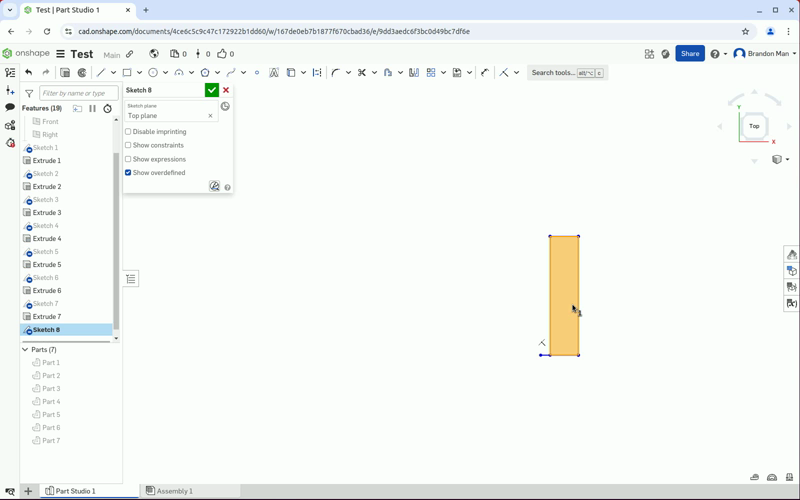
scroll(-6)
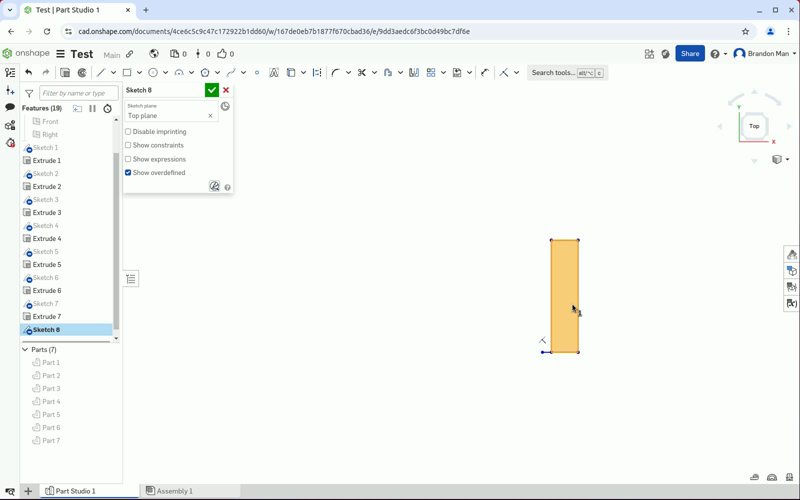
scroll(-6)
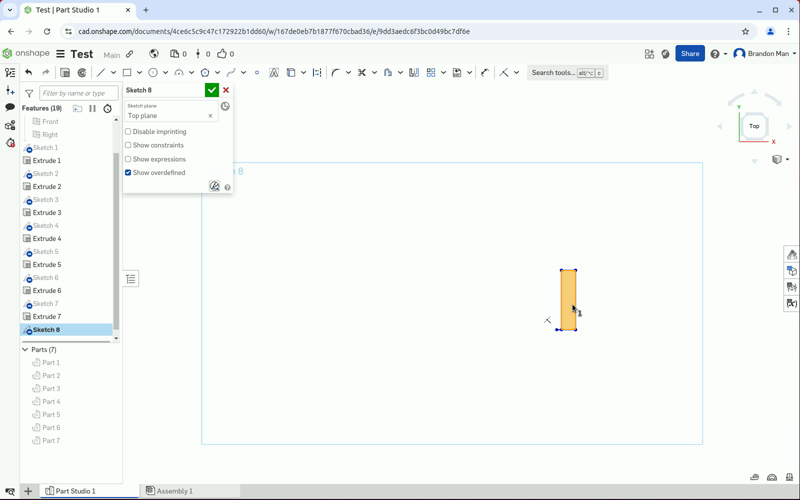
scroll(-6)
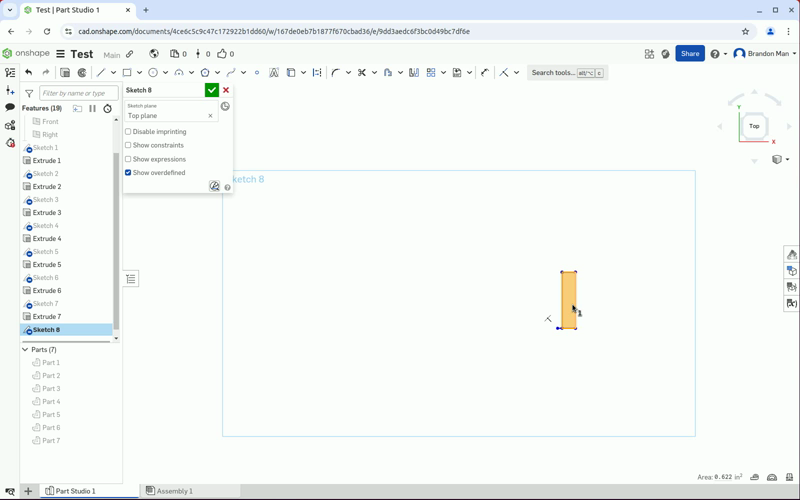
scroll(-6)
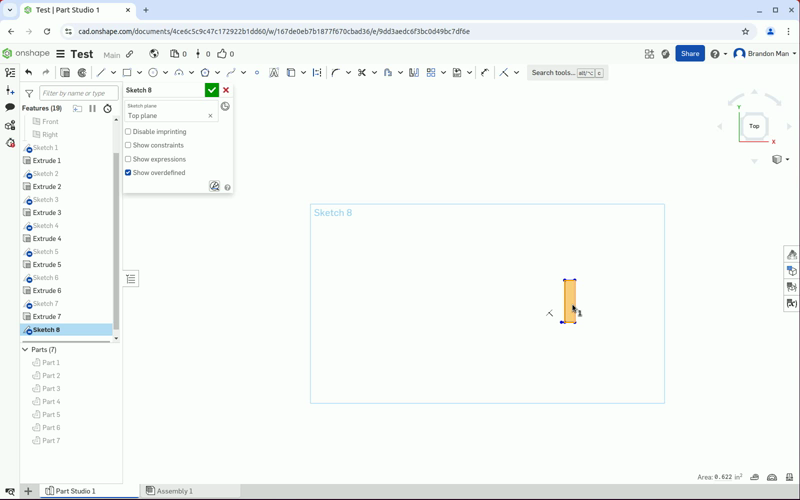
scroll(-6)
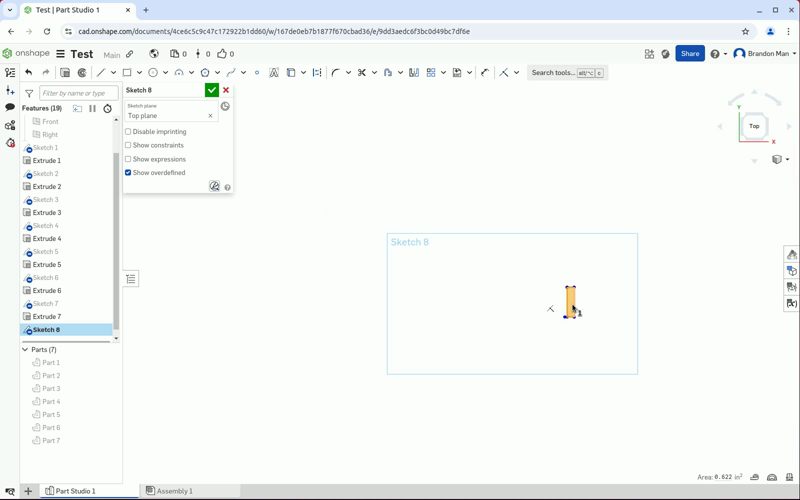
scroll(-6)
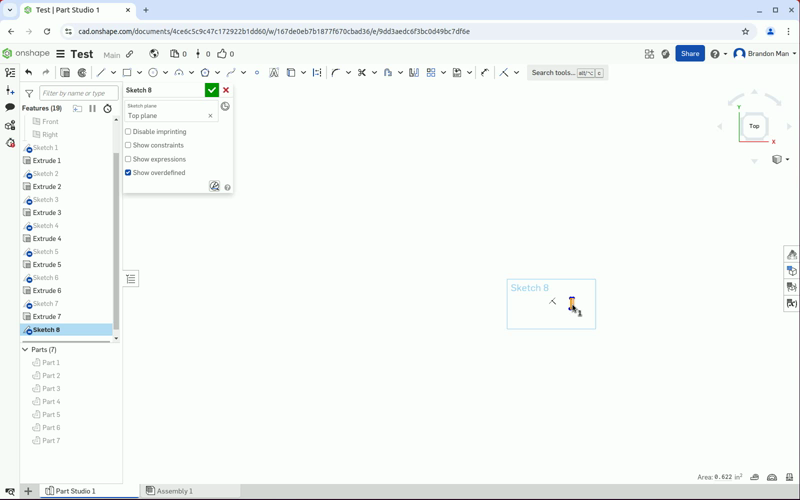
mouse_move(73, 352)
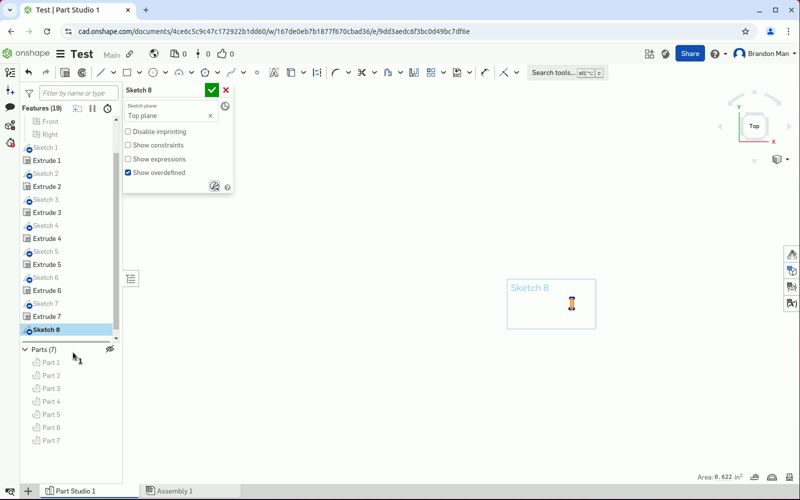
key(shift+y)
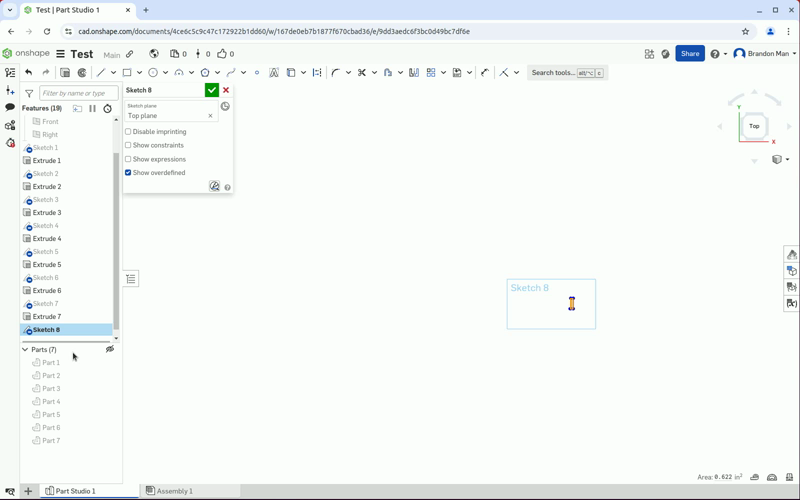
key(shift+e)
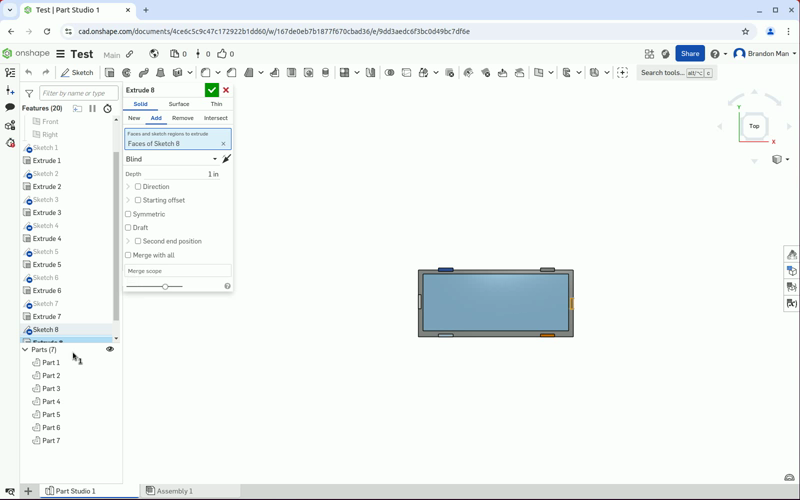
mouse_move(143, 106)
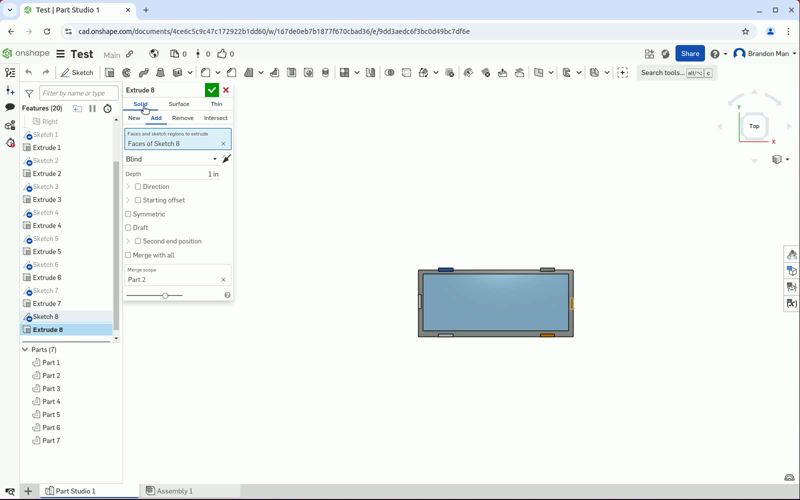
click(143, 106)
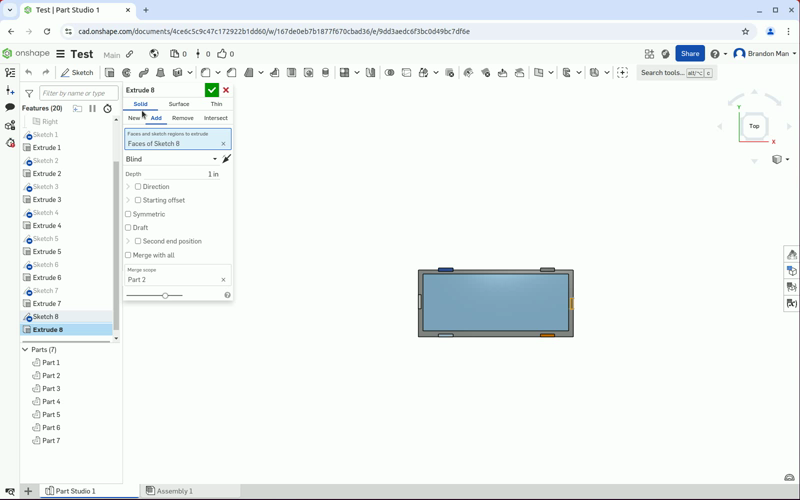
mouse_move(137, 120)
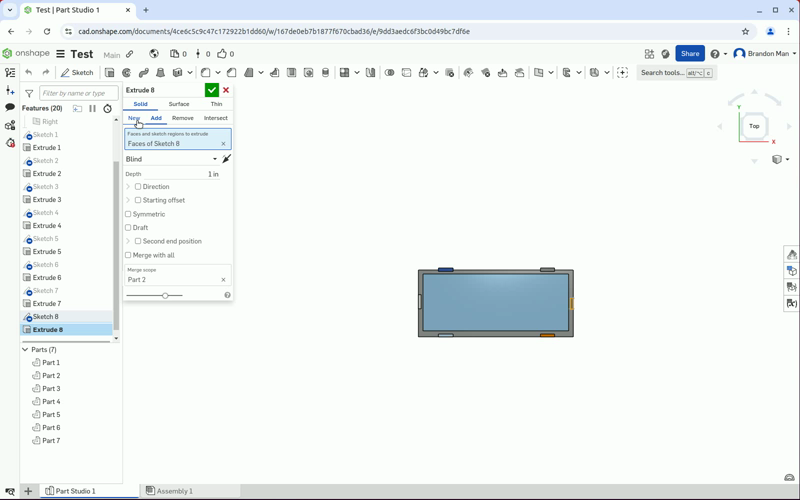
click(137, 120)
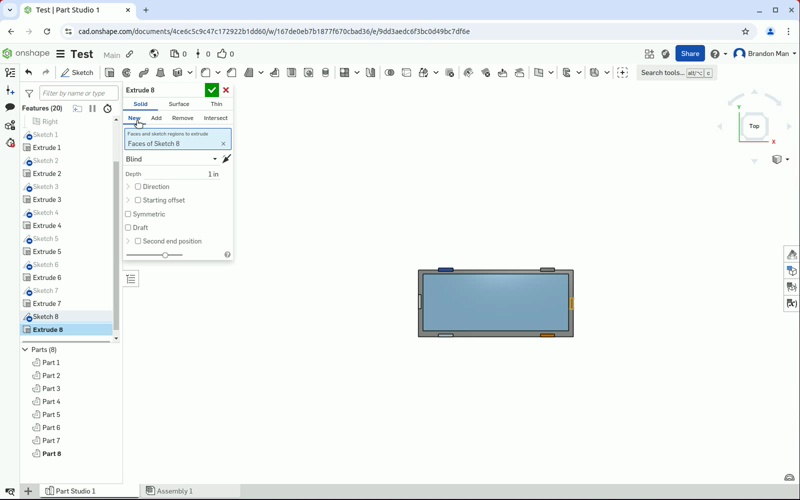
key(tab, 4)
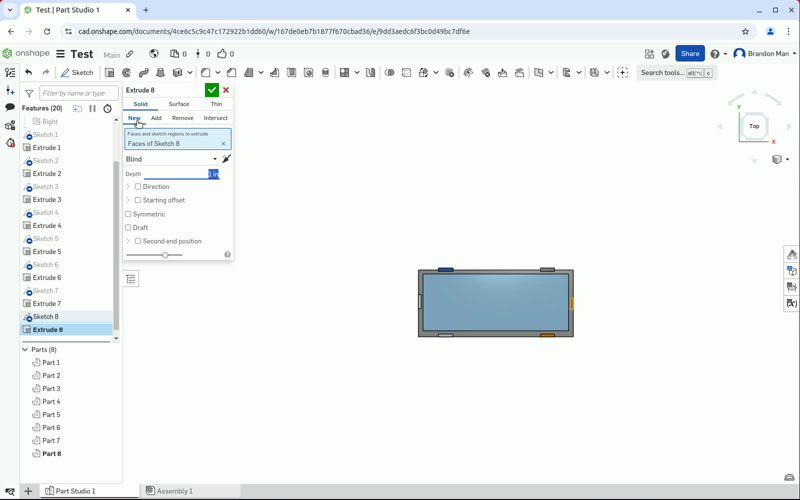
text(4.574)
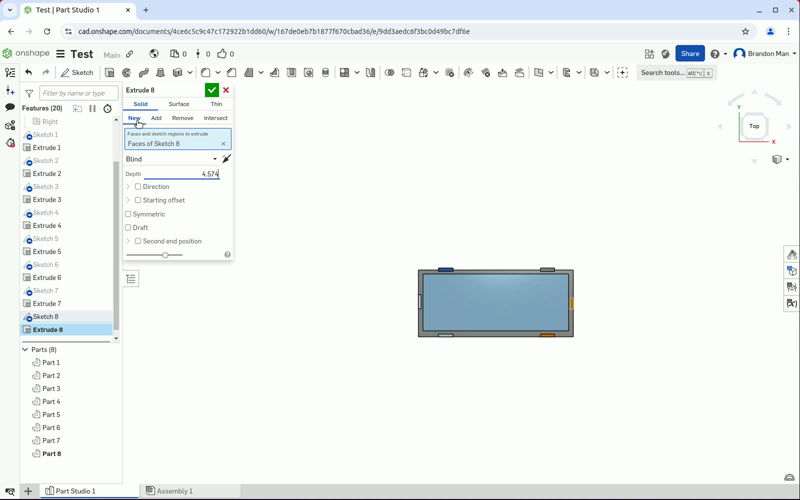
key(enter)
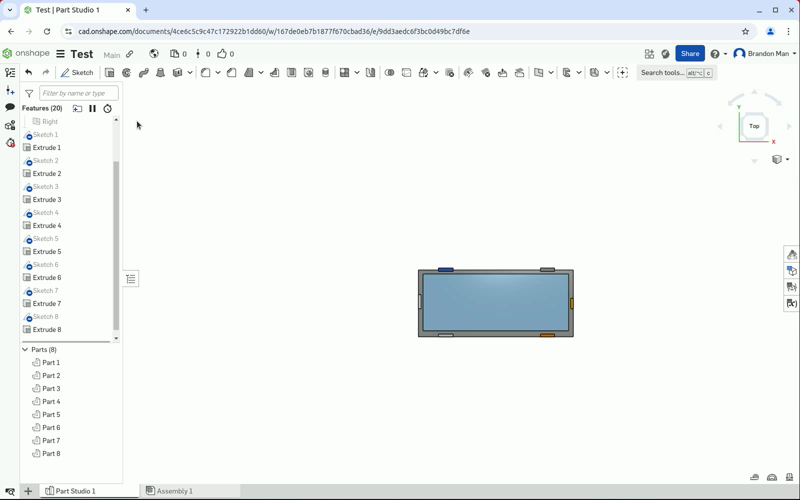
key(shift+h)
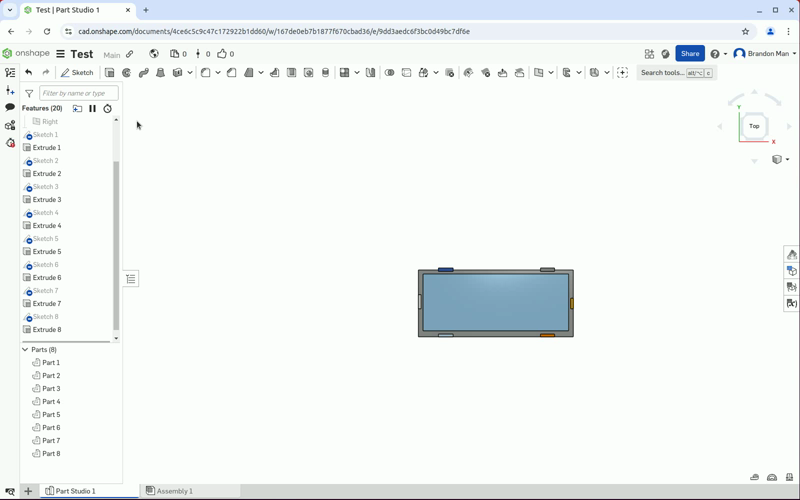
key(shift+h)
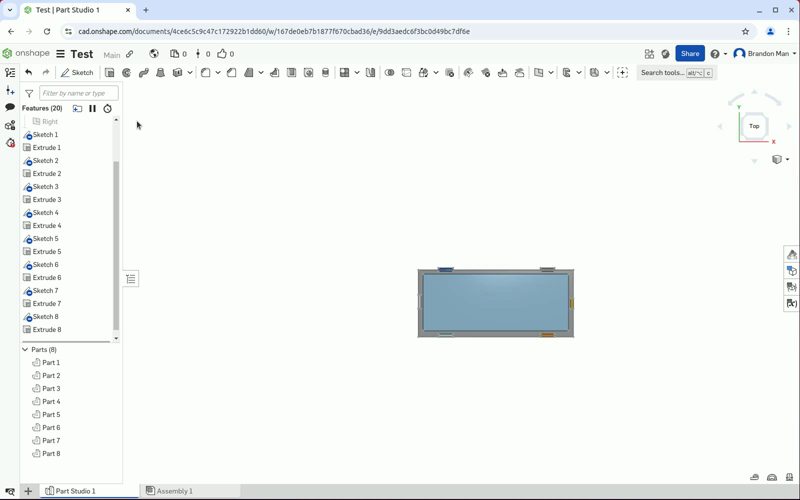
key(shift+7)
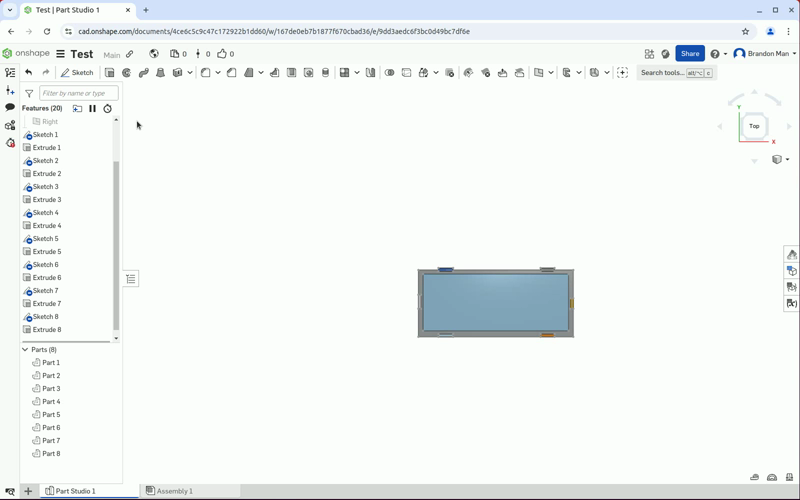
key(up, 3)
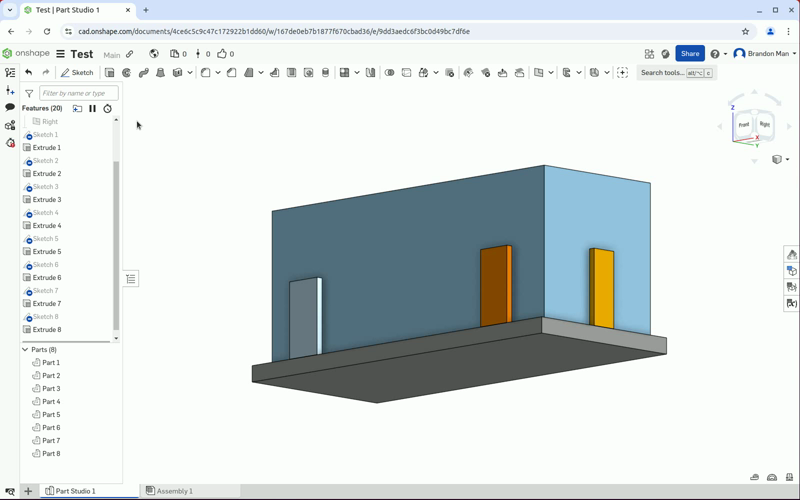
key(left, 3)
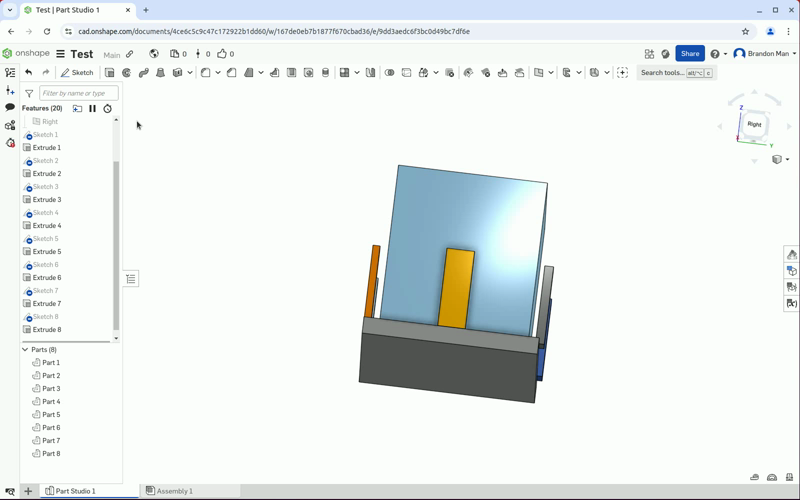
key(right, 3)
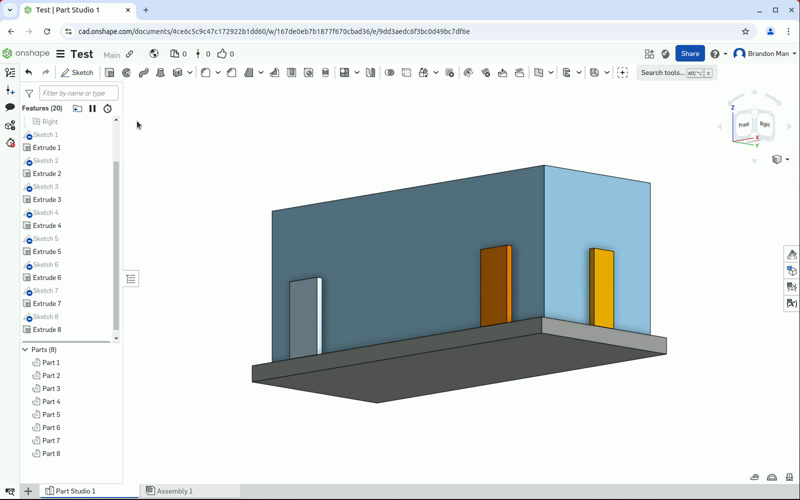
key(down, 3)
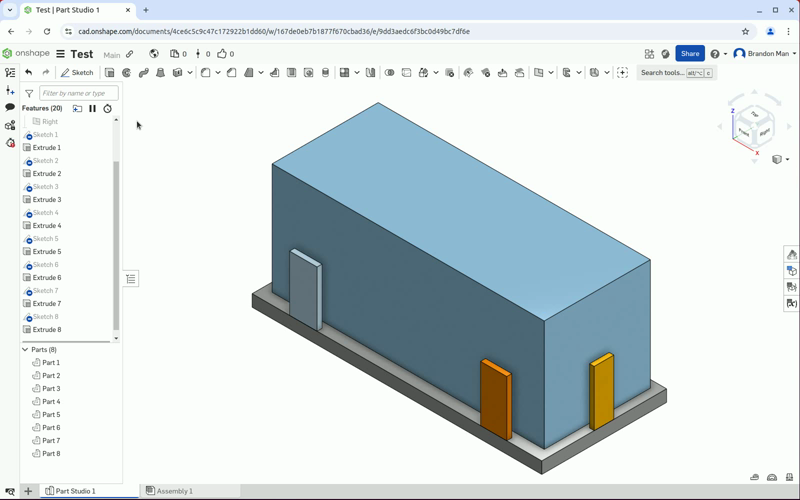
mouse_move(69, 137)
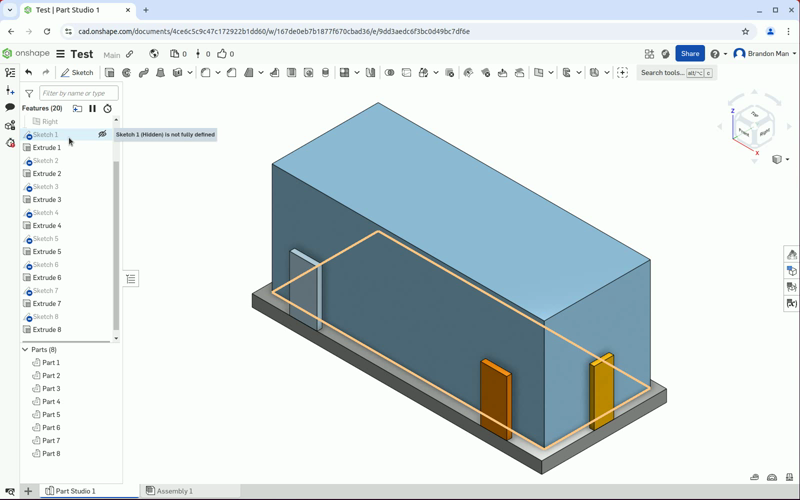
click(69, 137)